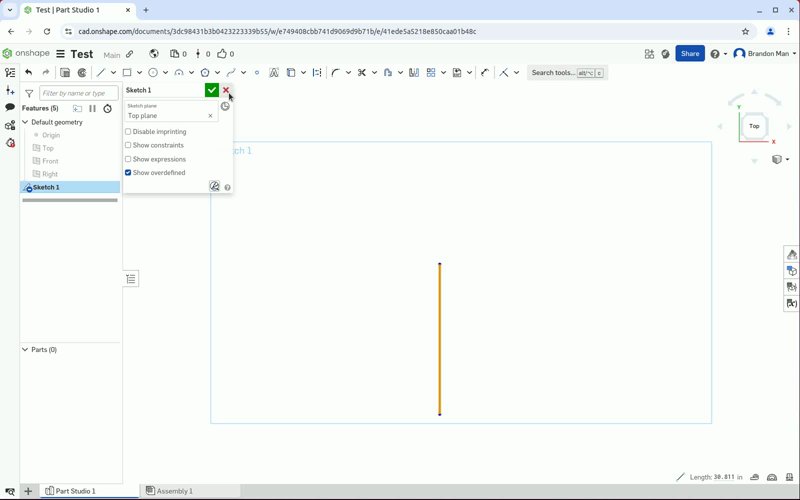
key(shift+h)
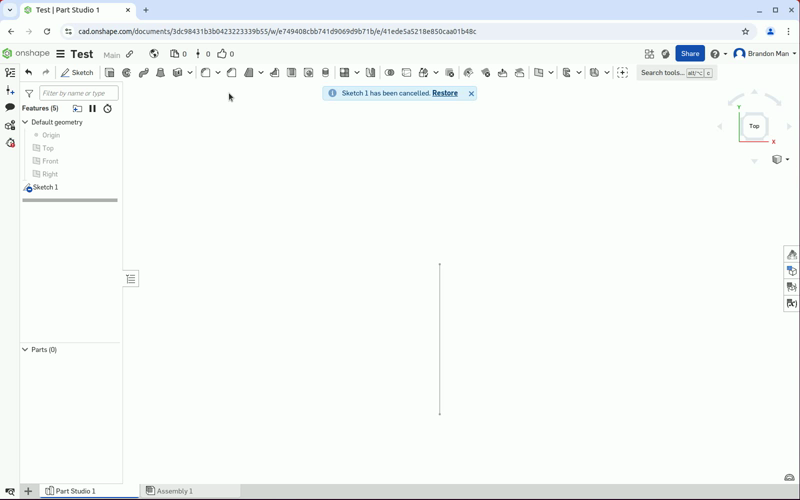
mouse_move(73, 352)
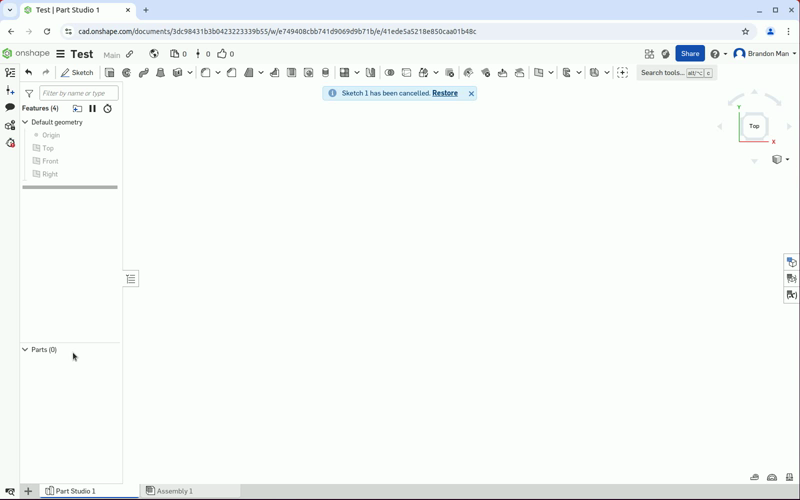
key(y)
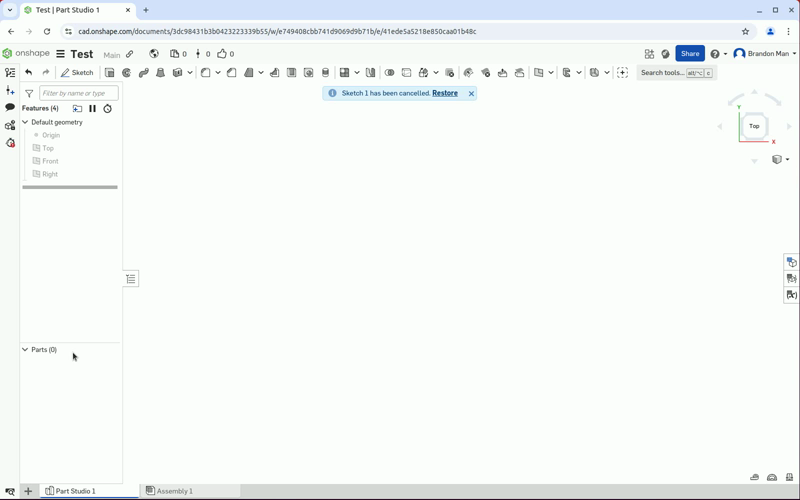
key(shift+p)
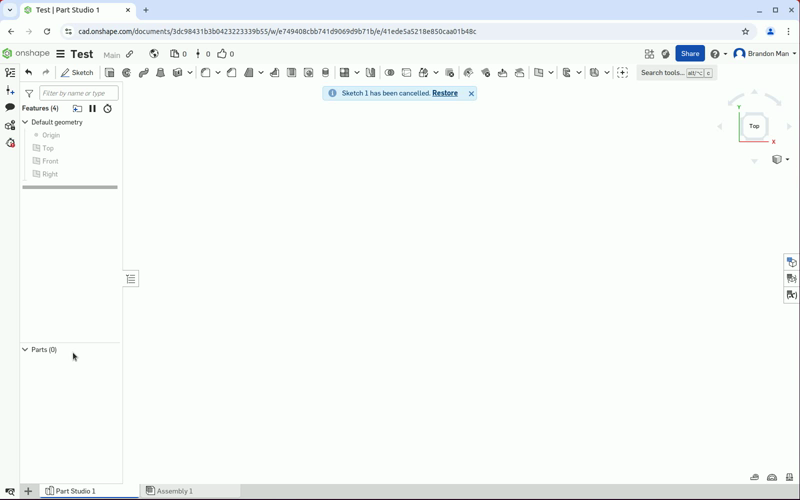
key(space)
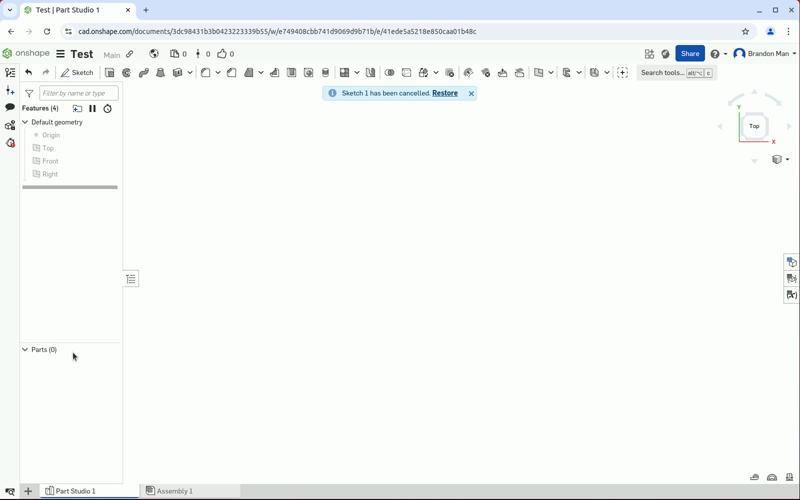
key_down(shift)
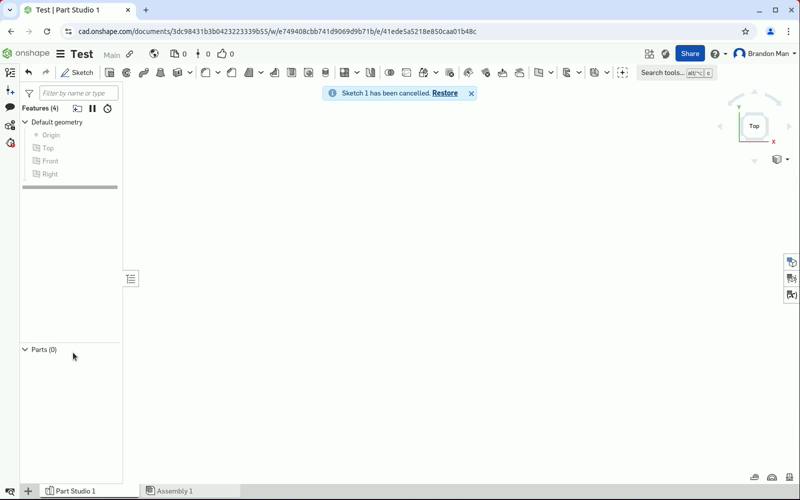
key(up)
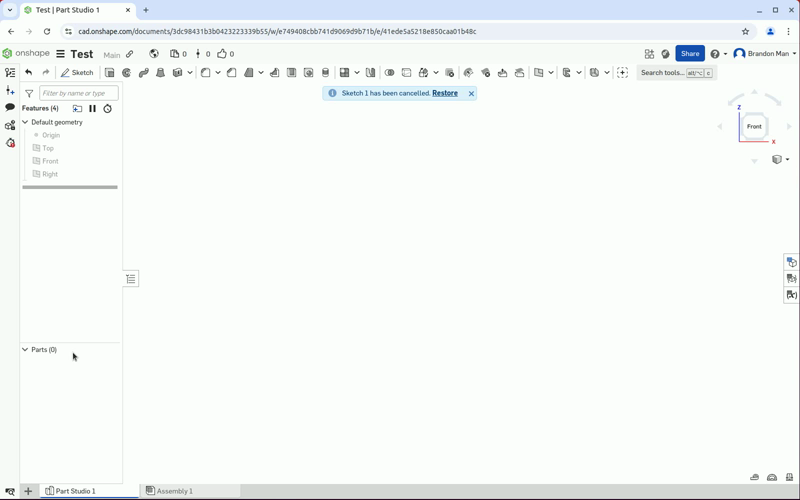
key_up(shift)
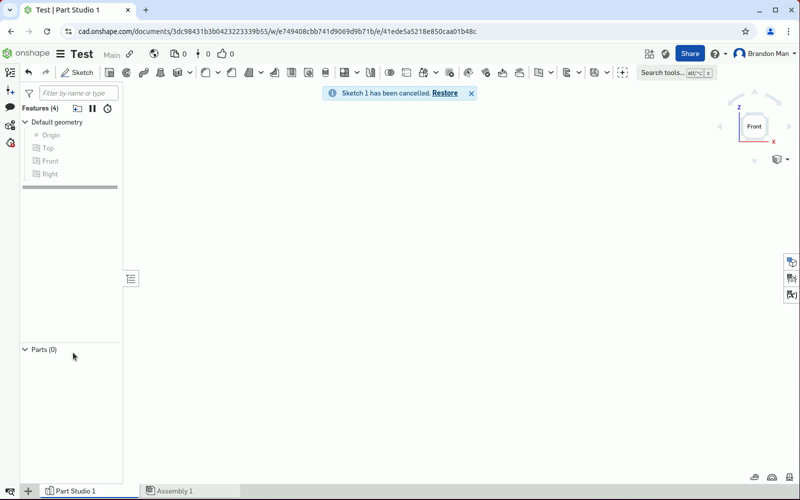
mouse_move(73, 352)
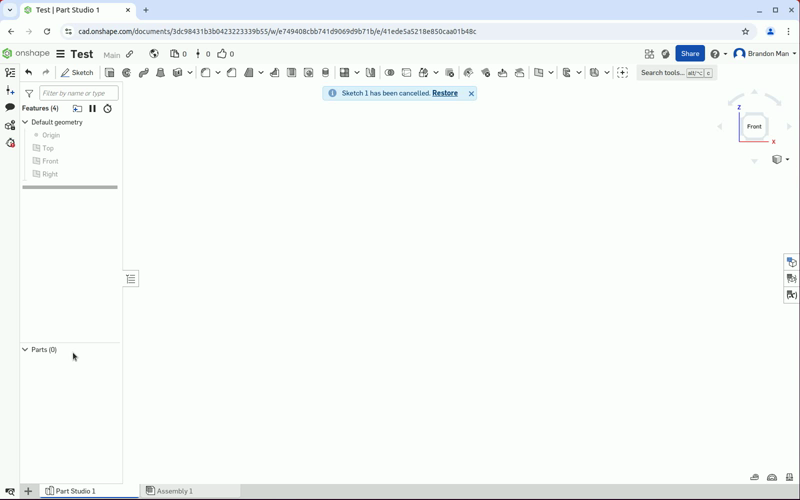
key(shift+y)
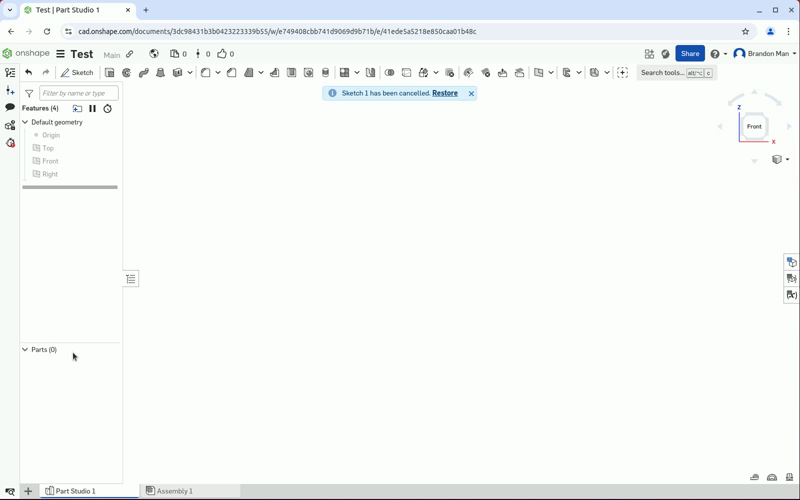
key(shift+s)
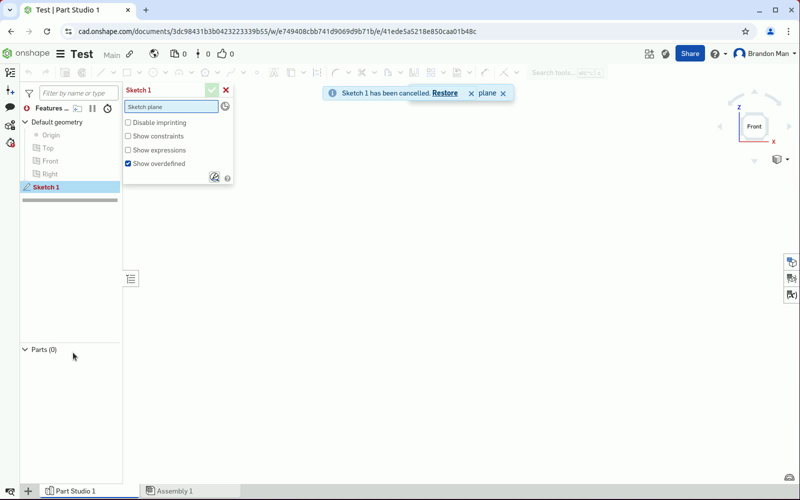
mouse_move(73, 163)
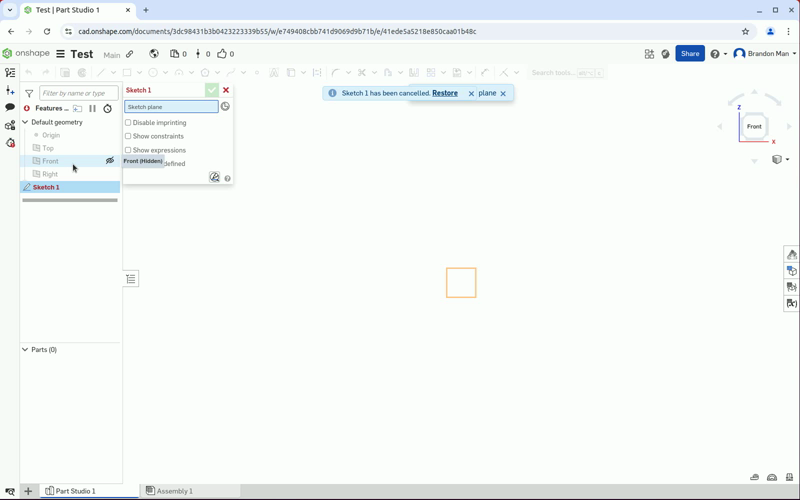
click(73, 163)
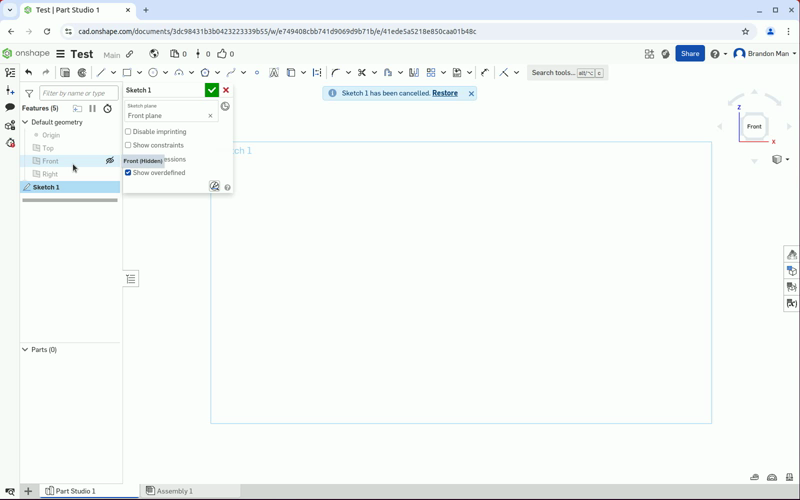
mouse_move(73, 352)
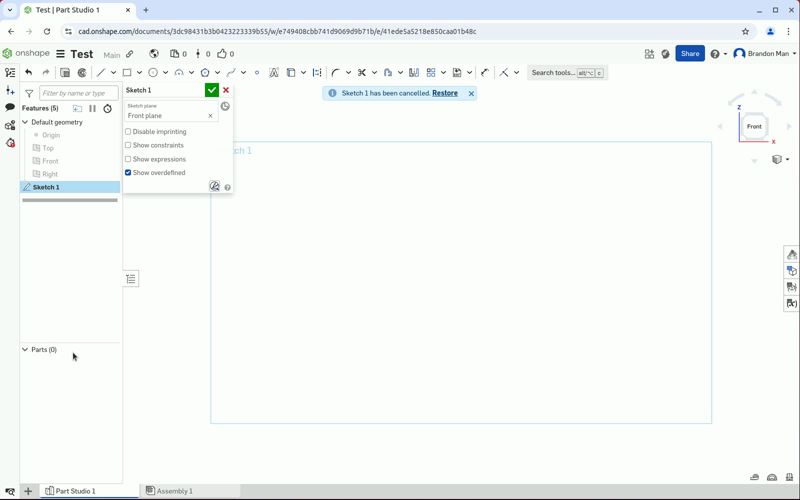
key(y)
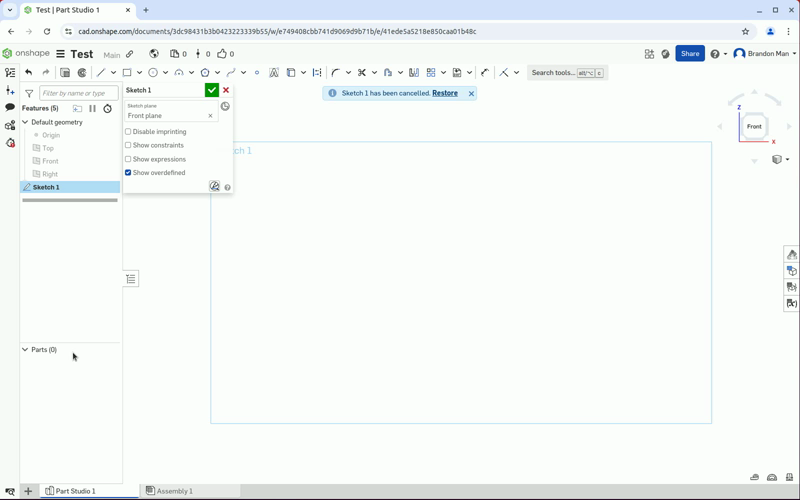
key(l)
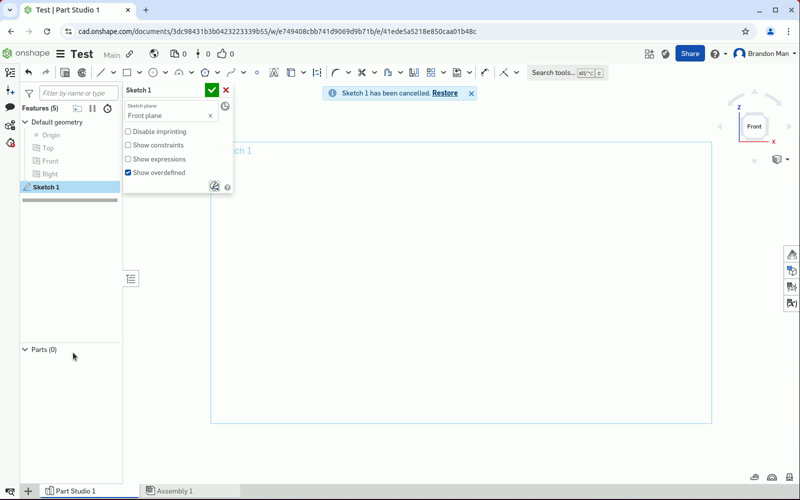
key_down(shift)
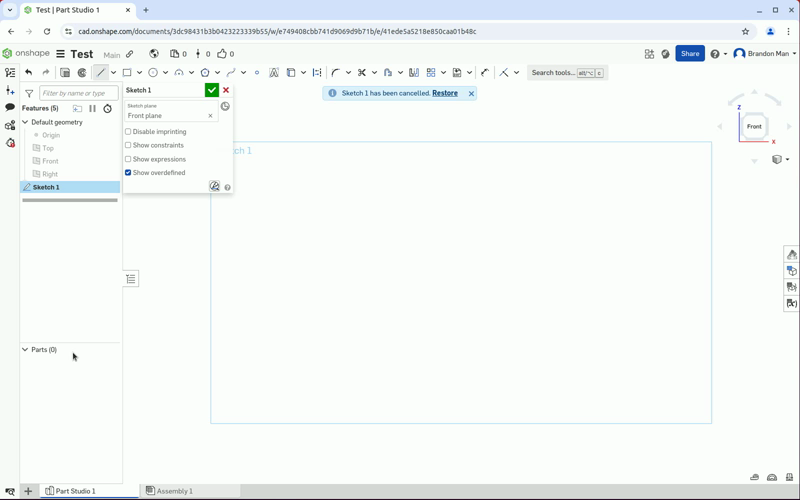
mouse_move(358, 171)
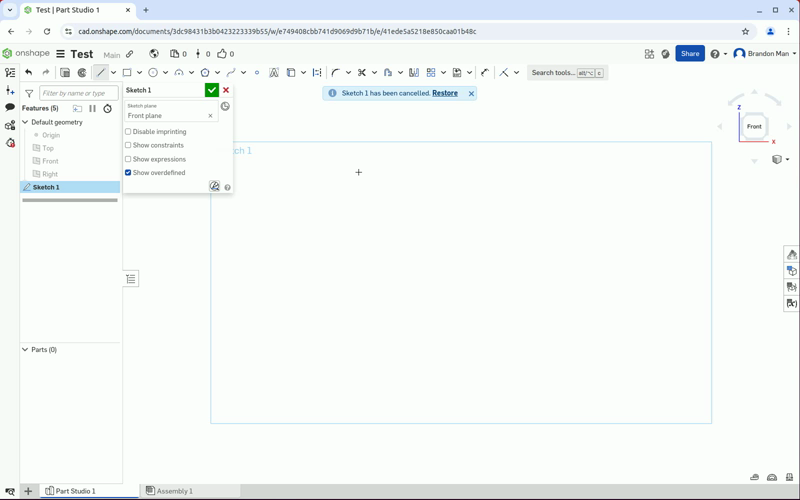
click(358, 171)
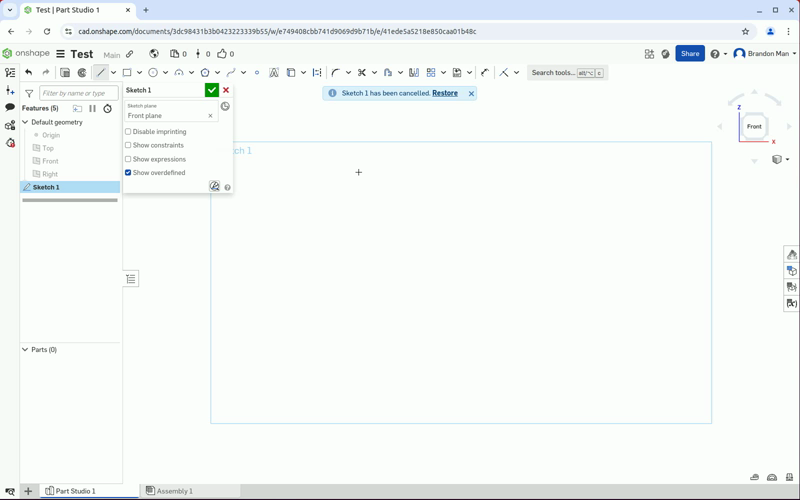
key_up(shift)
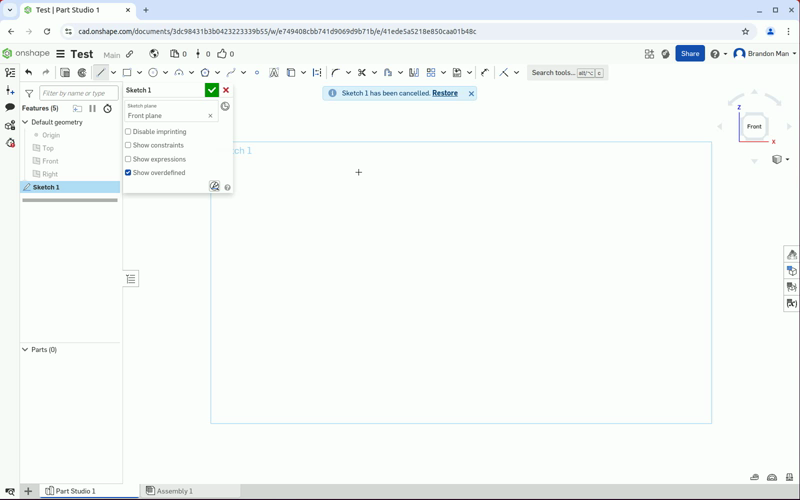
key_down(shift)
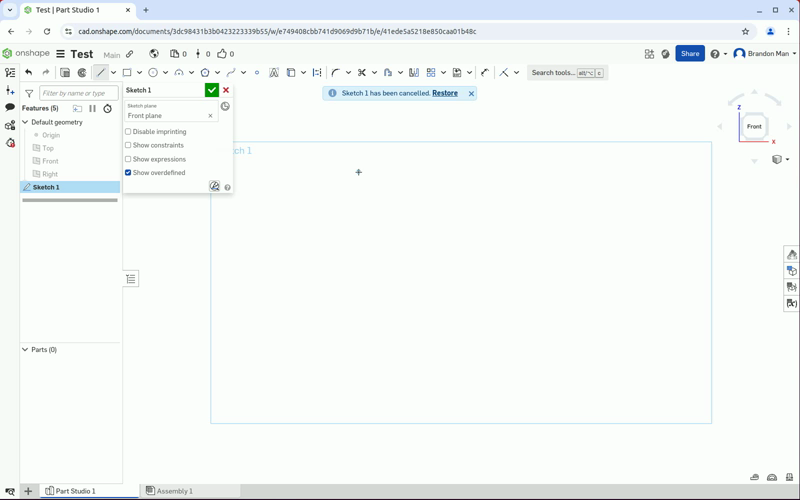
mouse_move(388, 171)
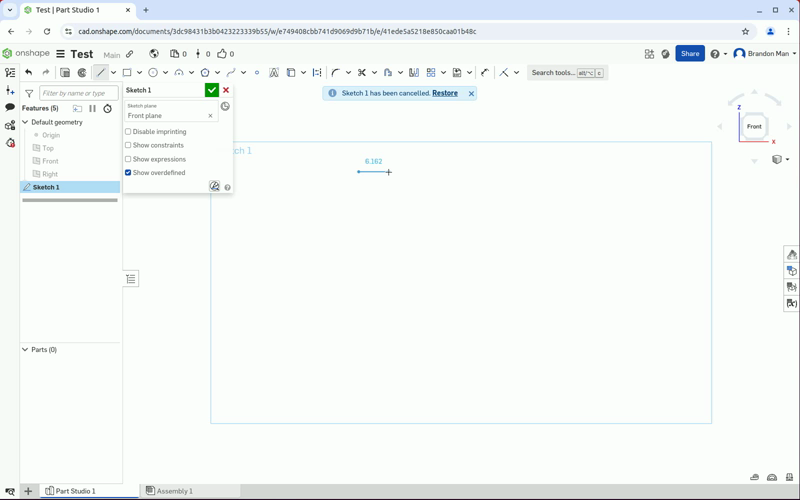
mouse_move(363, 171)
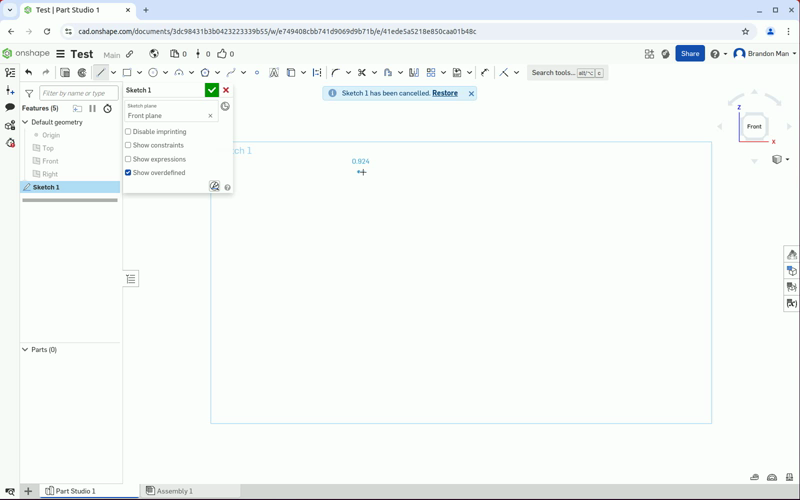
scroll(6)
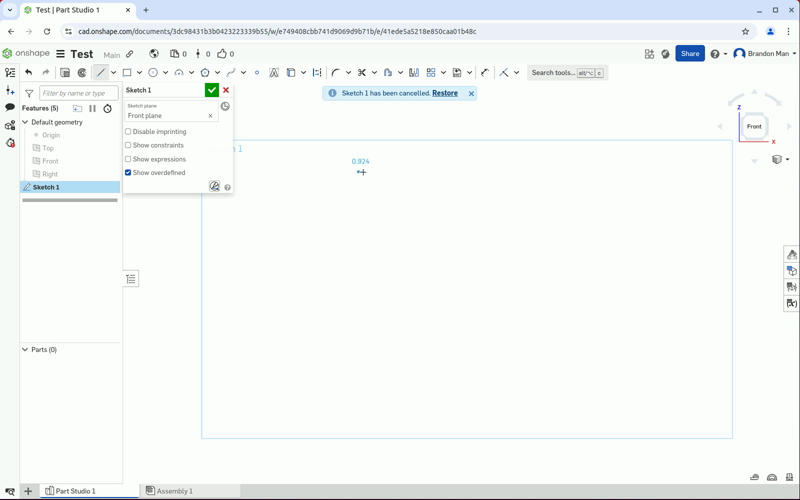
scroll(6)
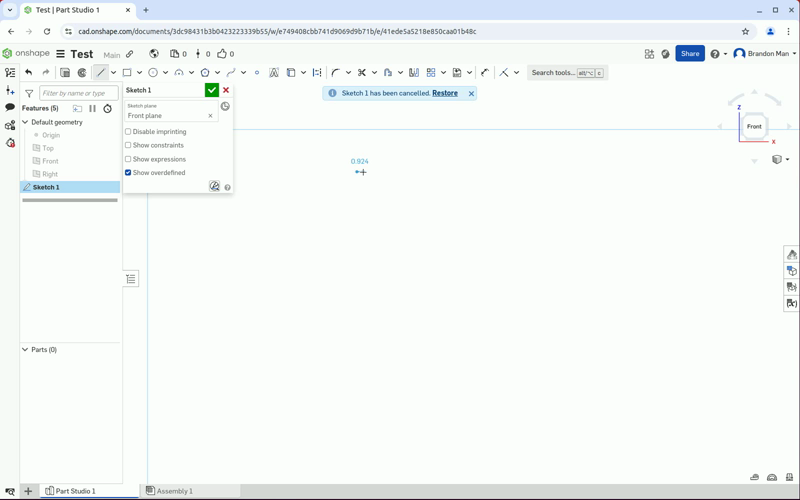
scroll(6)
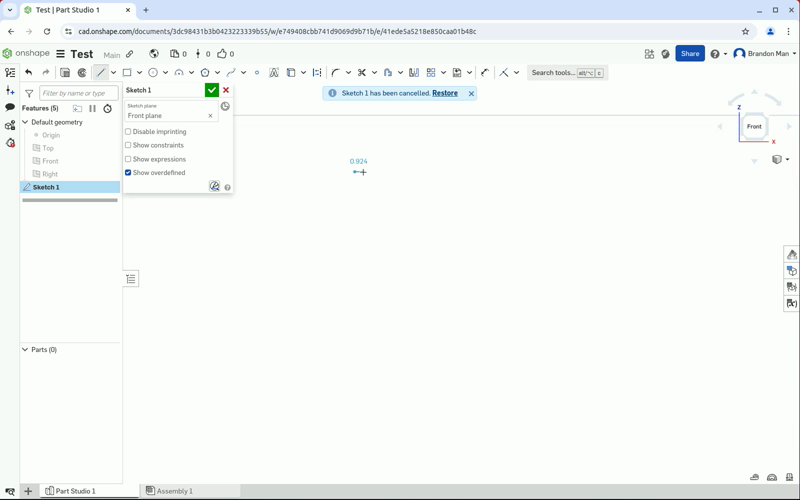
scroll(6)
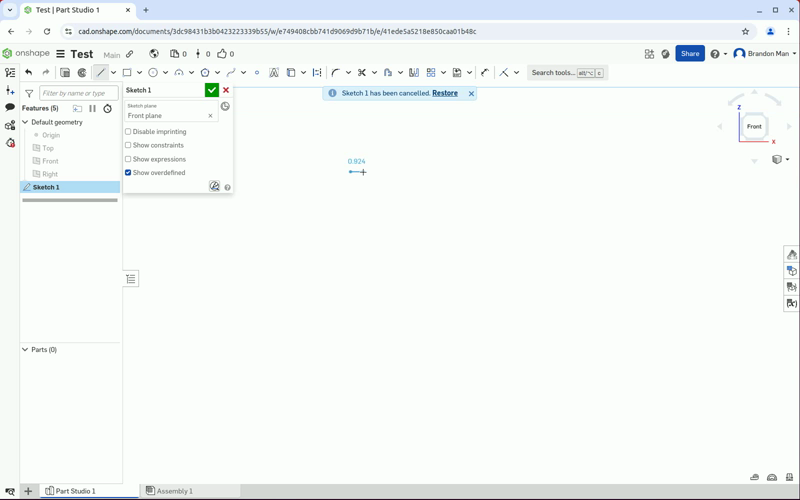
scroll(6)
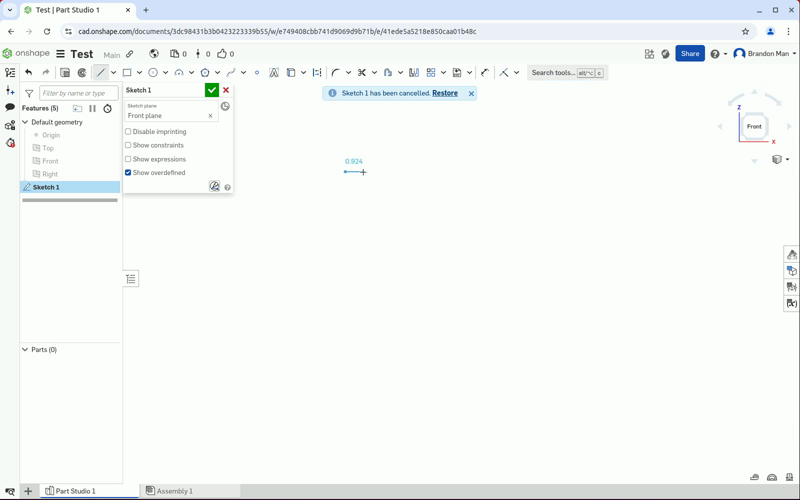
scroll(6)
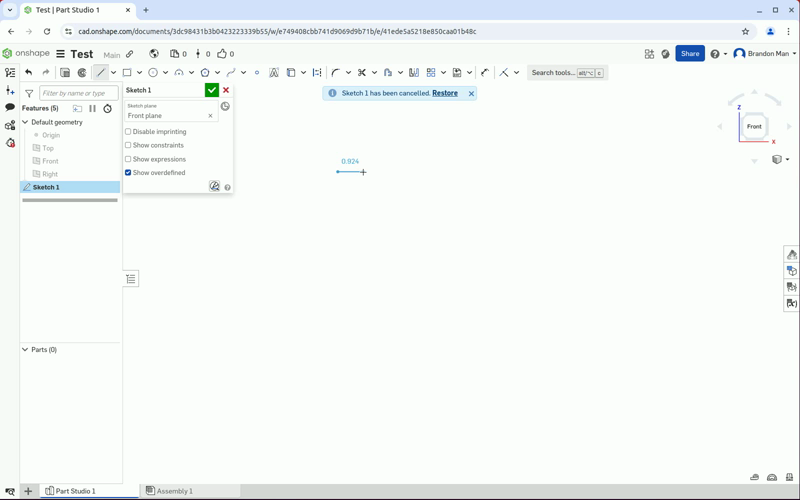
scroll(6)
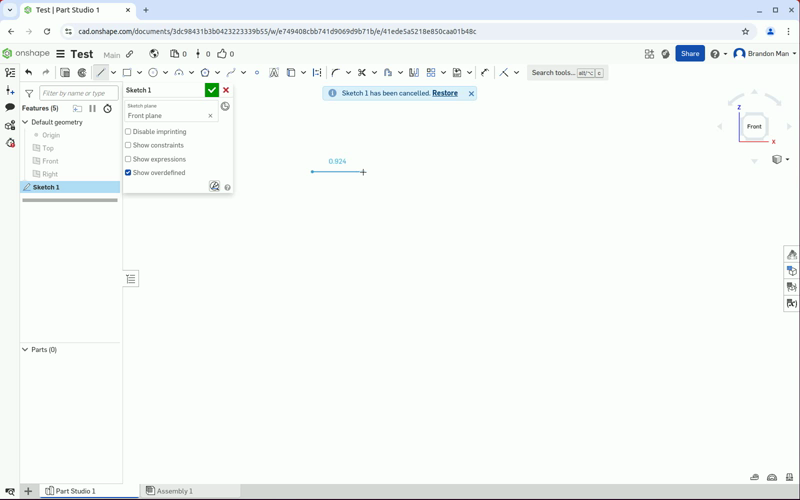
click(363, 171)
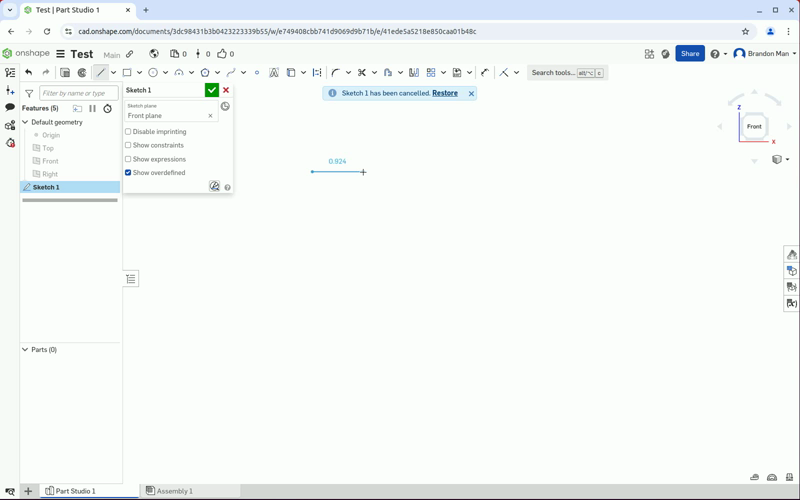
scroll(-6)
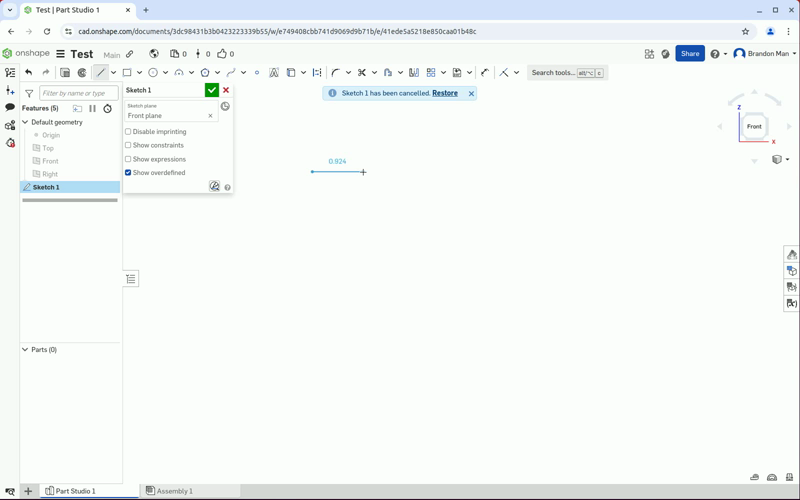
scroll(-6)
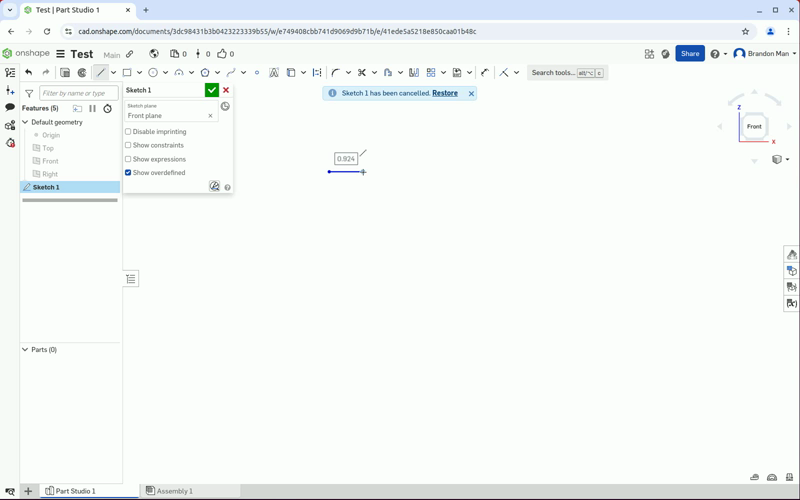
scroll(-6)
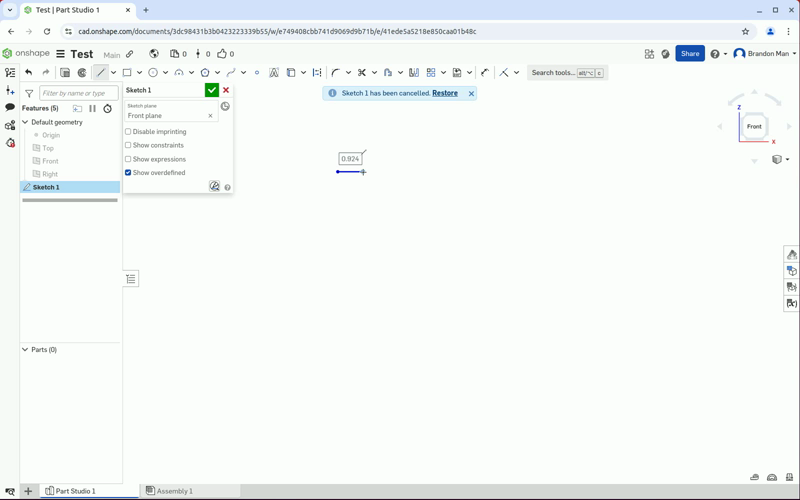
scroll(-6)
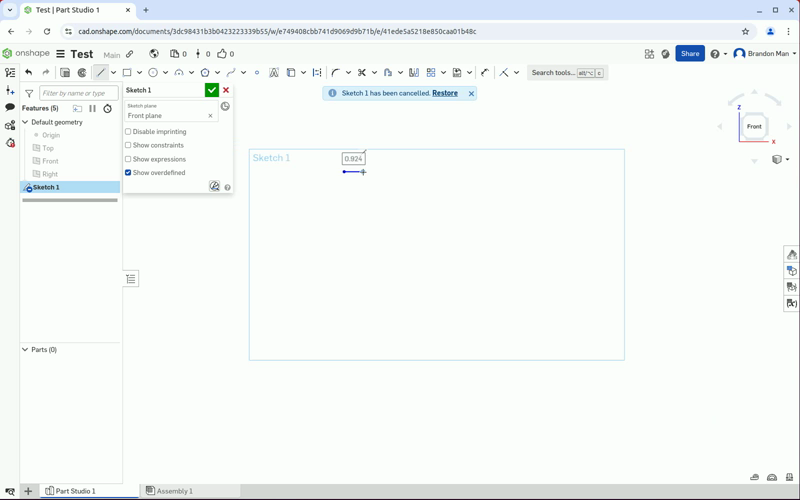
scroll(-6)
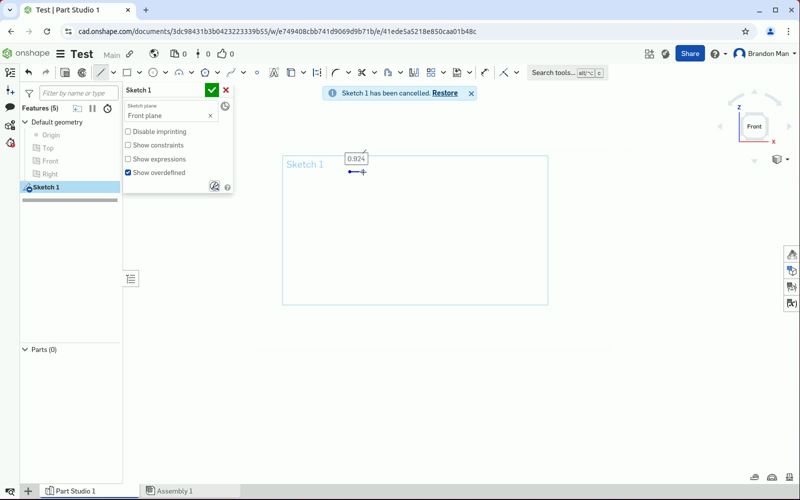
scroll(-6)
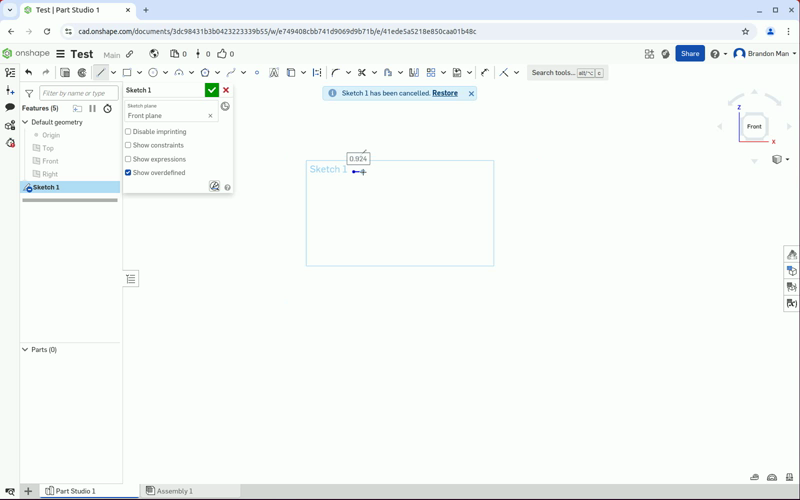
scroll(-6)
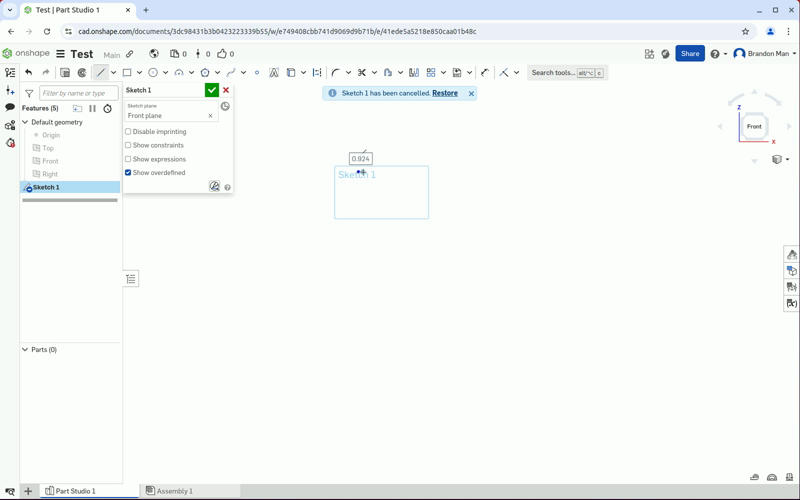
key_up(shift)
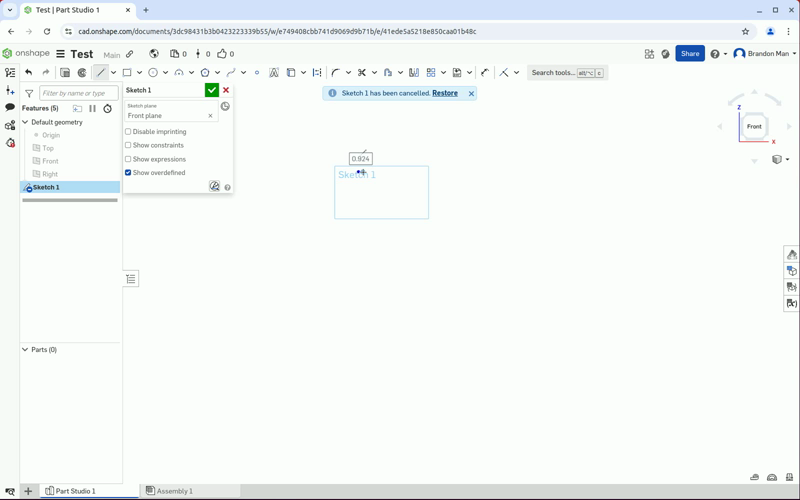
key_down(shift)
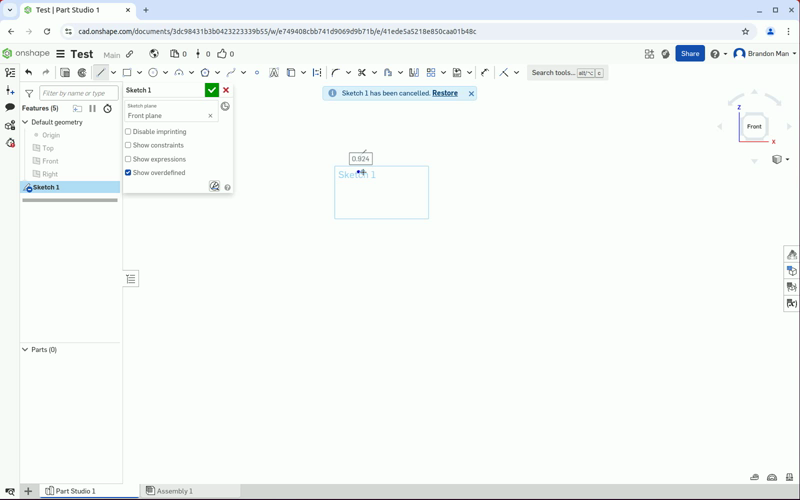
mouse_move(393, 171)
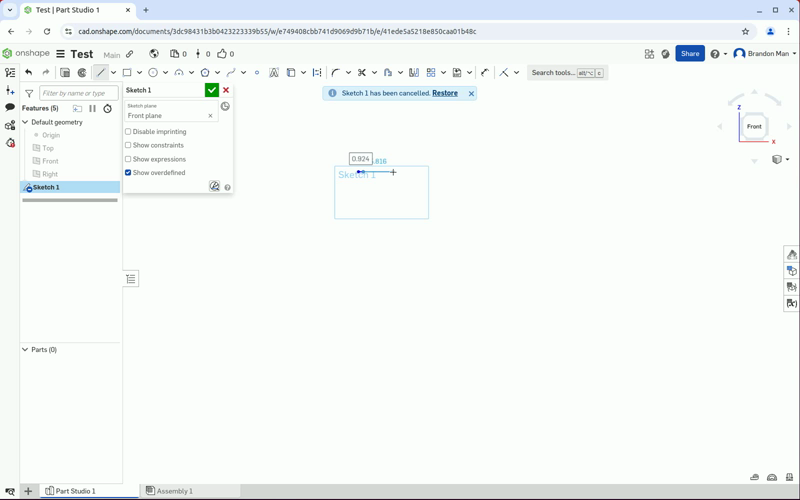
mouse_move(363, 170)
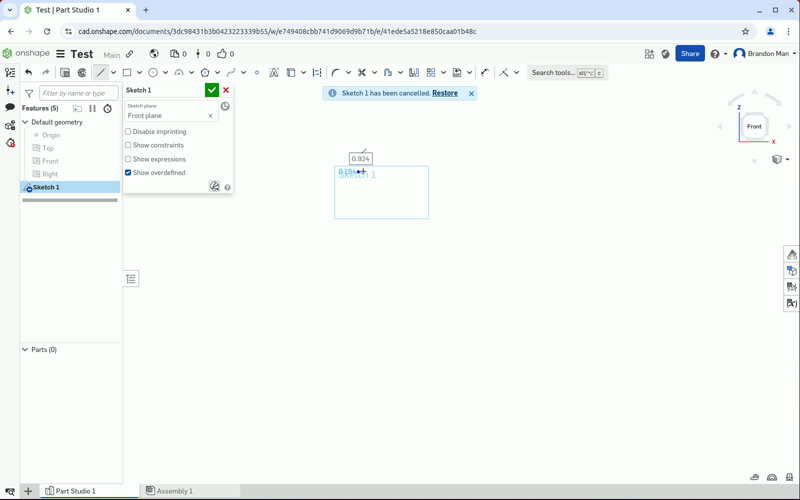
scroll(6)
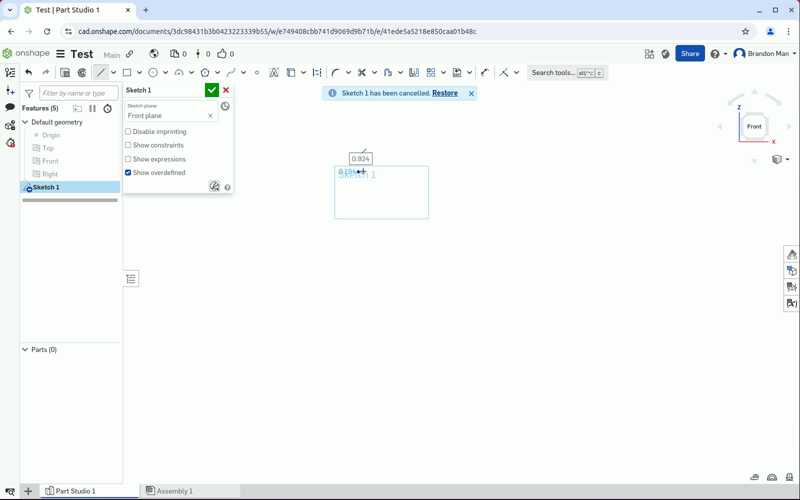
scroll(6)
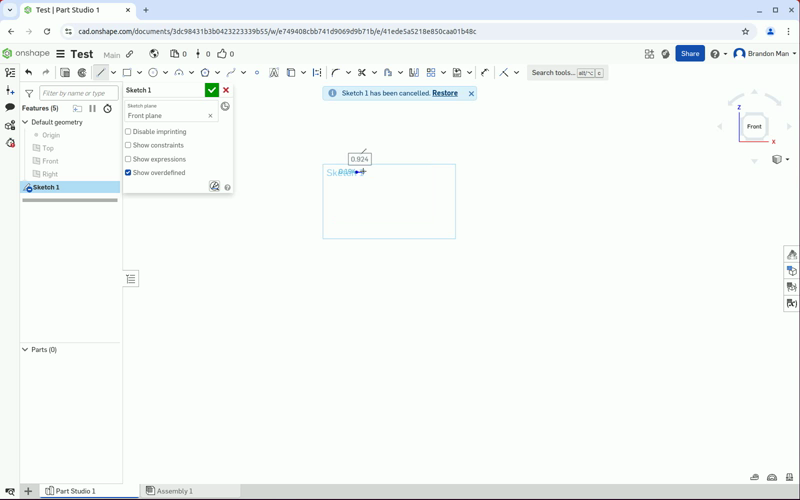
scroll(6)
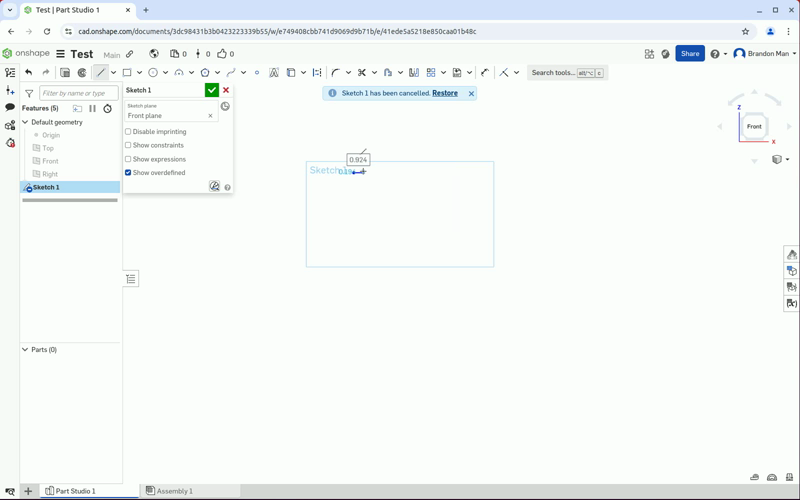
scroll(6)
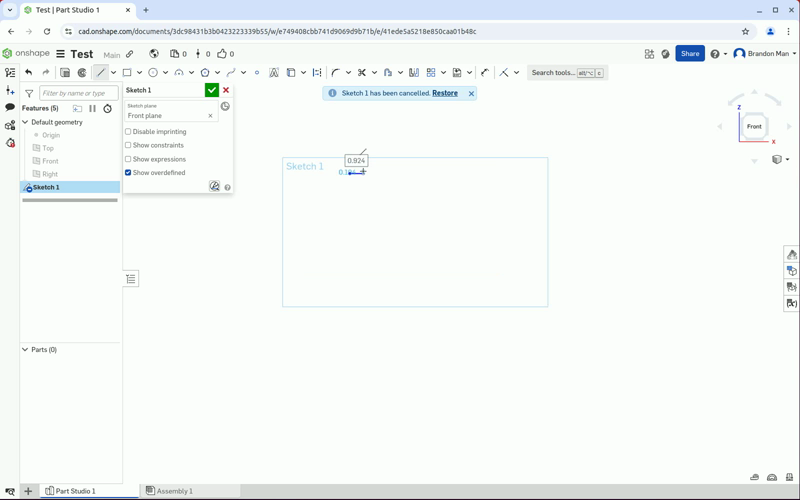
scroll(6)
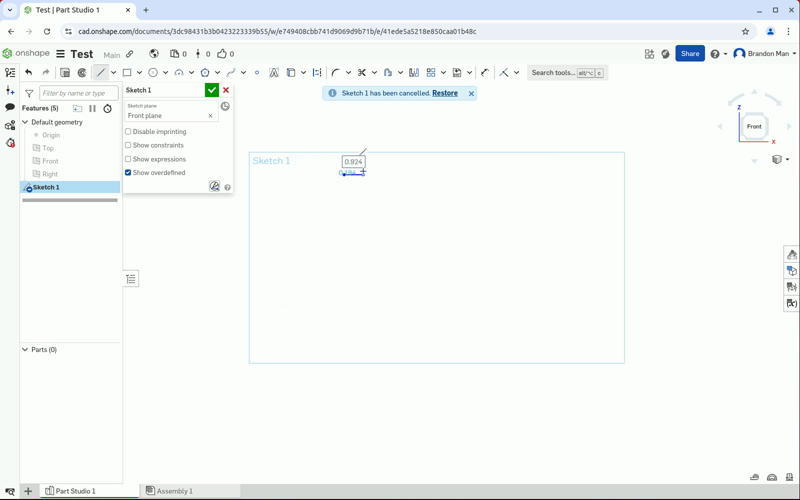
scroll(6)
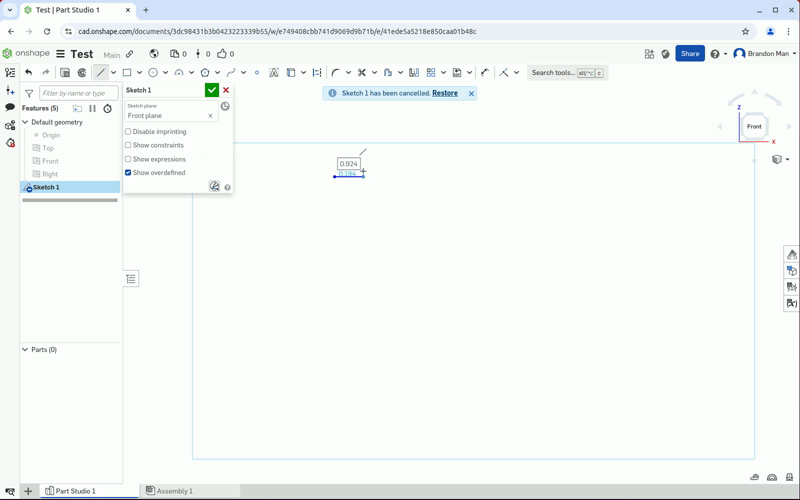
scroll(6)
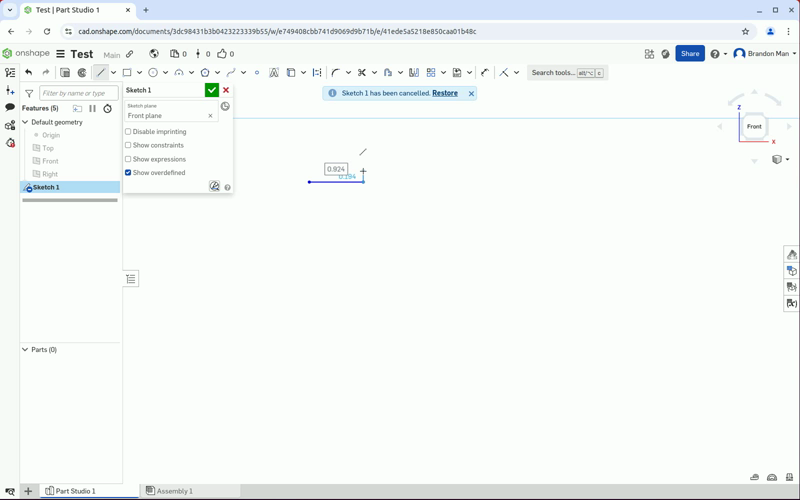
click(363, 170)
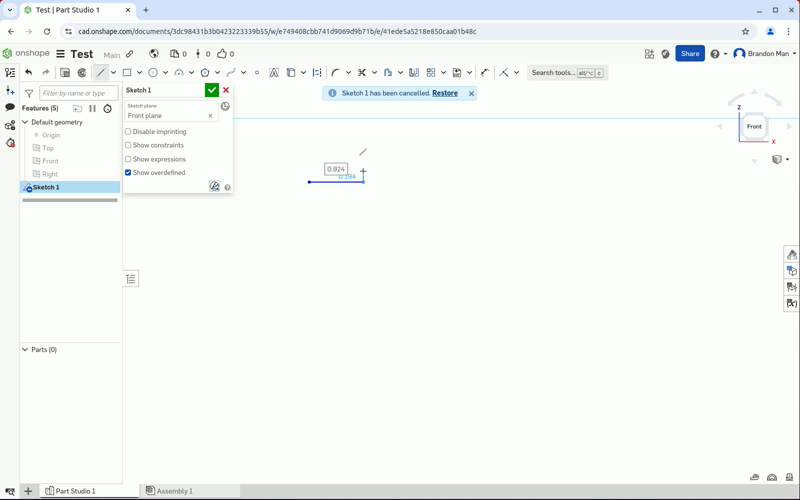
scroll(-6)
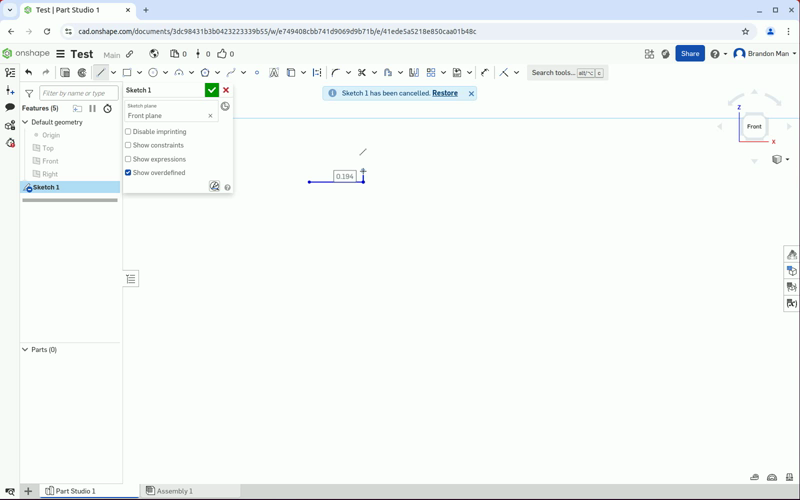
scroll(-6)
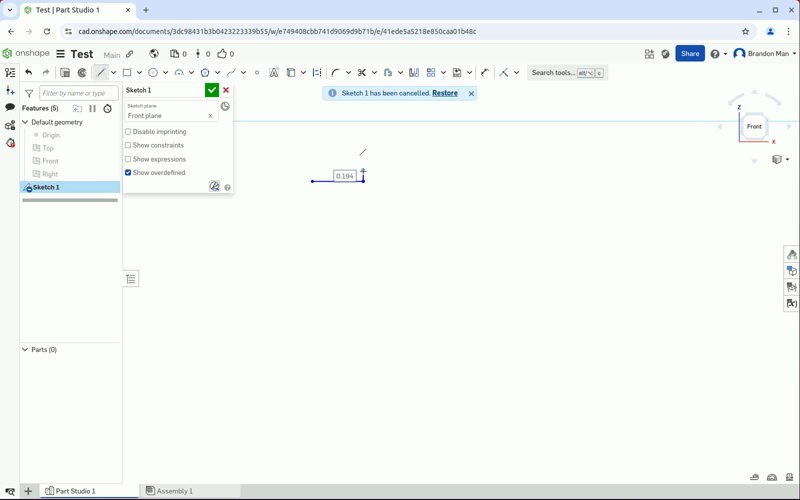
scroll(-6)
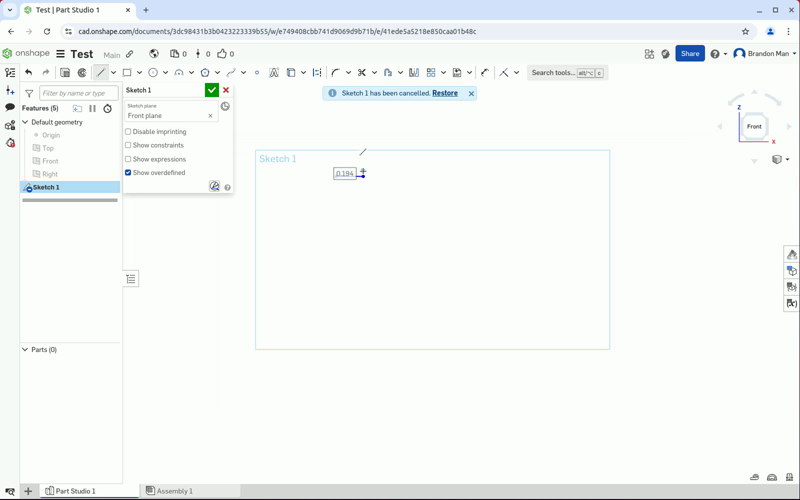
scroll(-6)
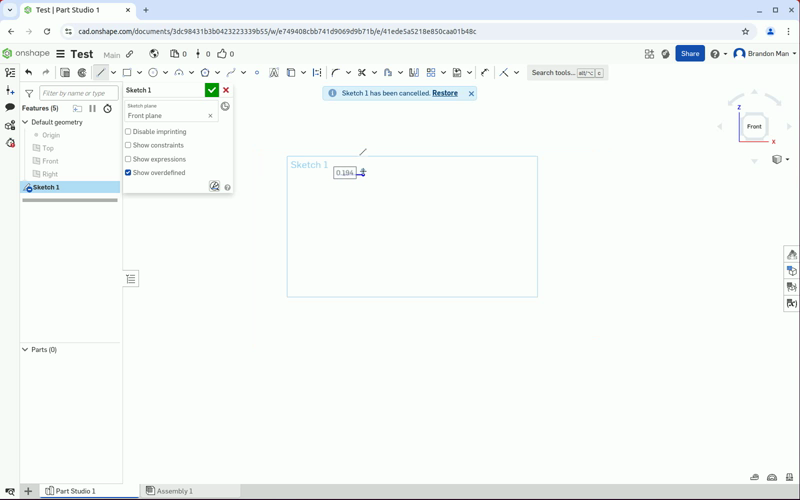
scroll(-6)
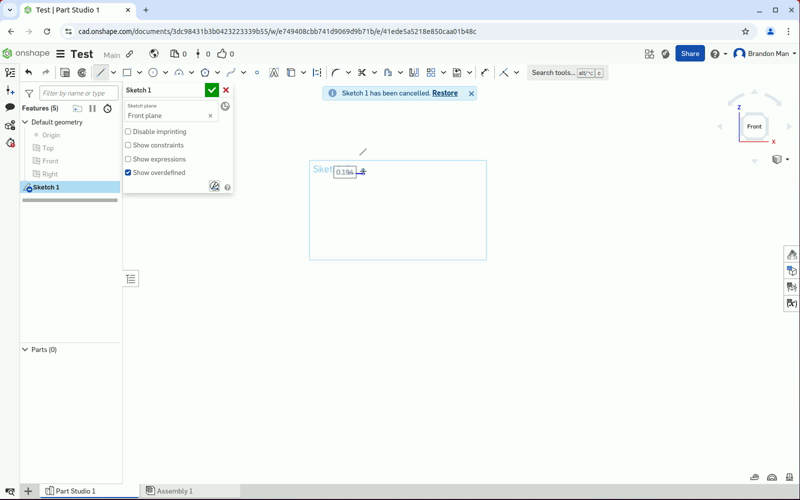
scroll(-6)
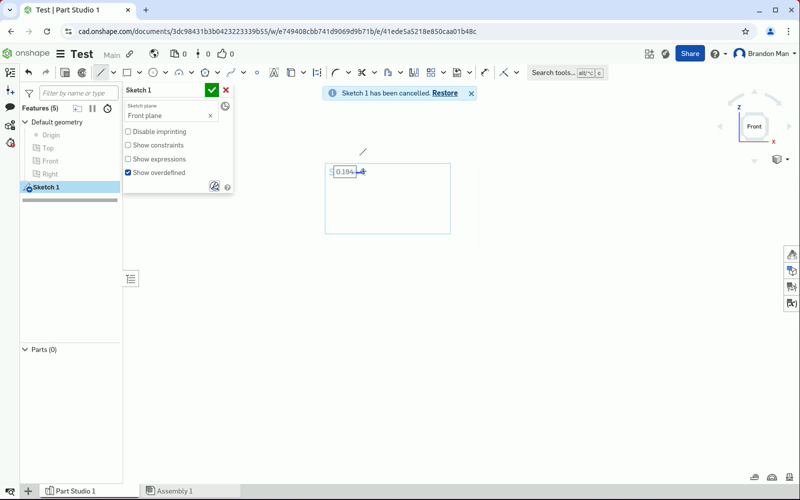
scroll(-6)
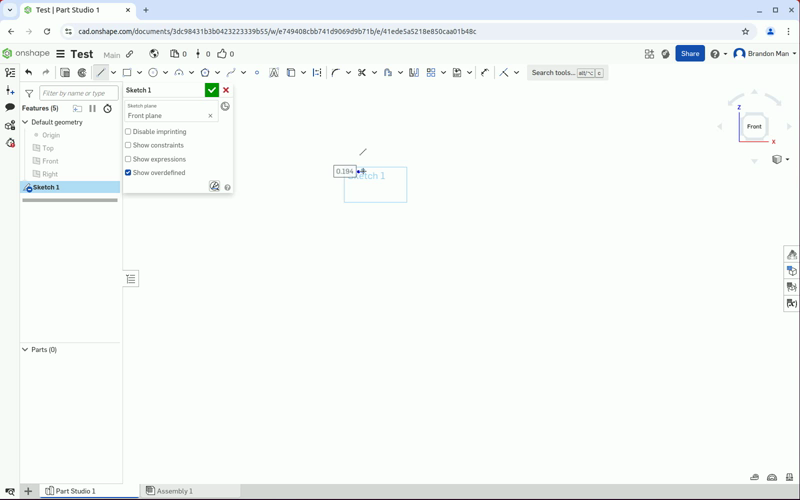
key_up(shift)
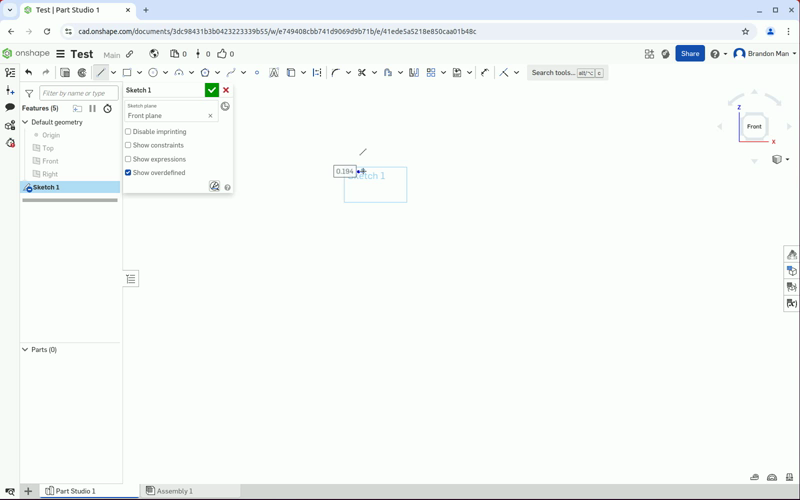
key_down(shift)
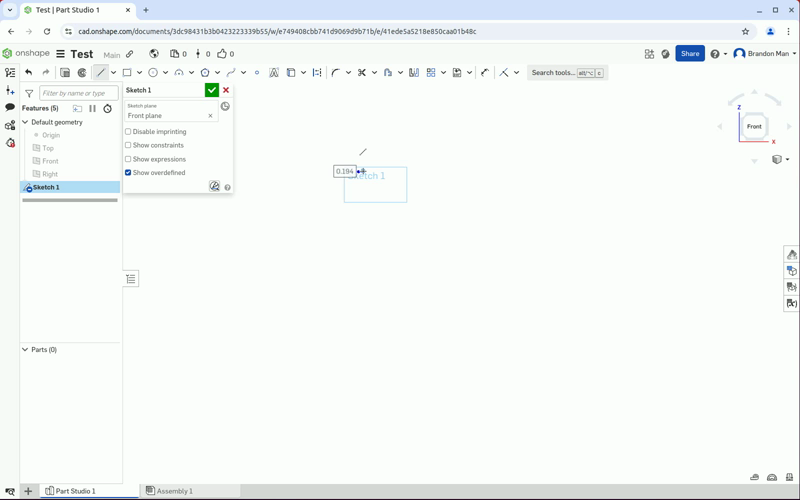
mouse_move(393, 170)
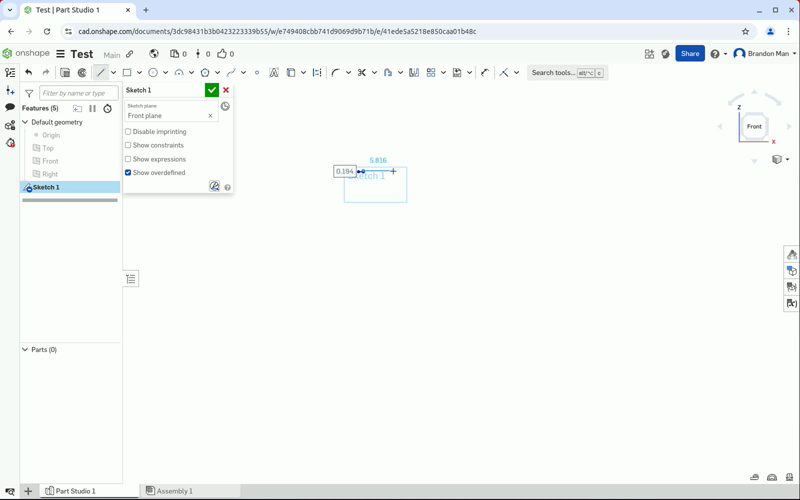
mouse_move(358, 170)
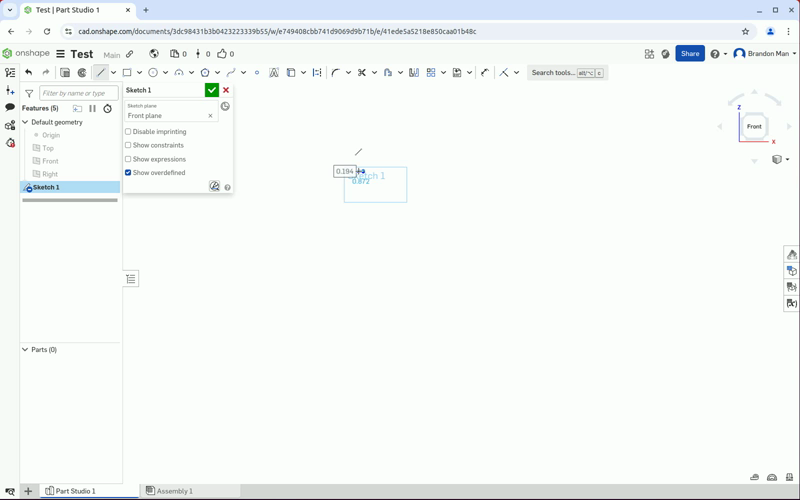
scroll(6)
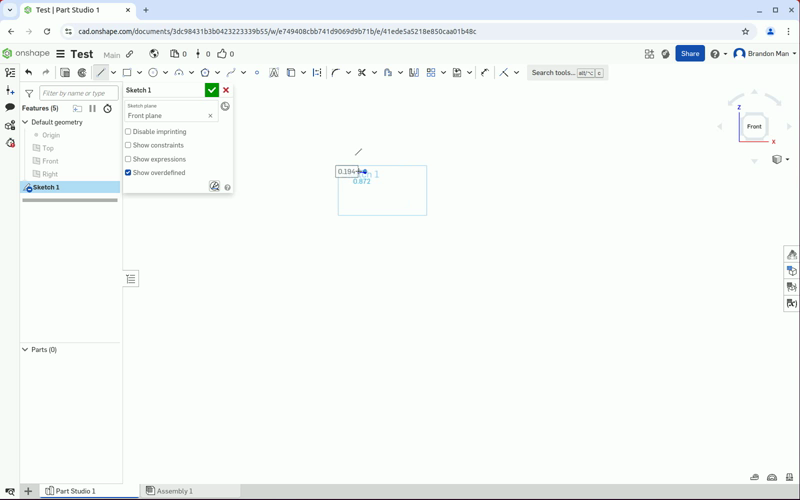
scroll(6)
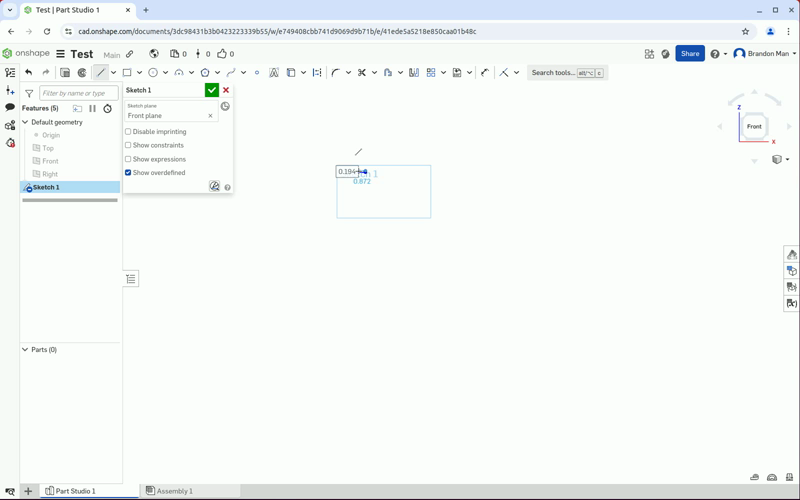
scroll(6)
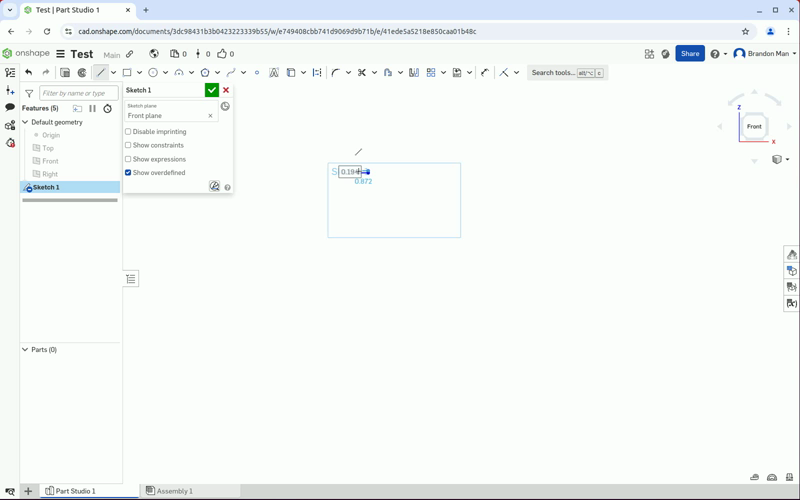
scroll(6)
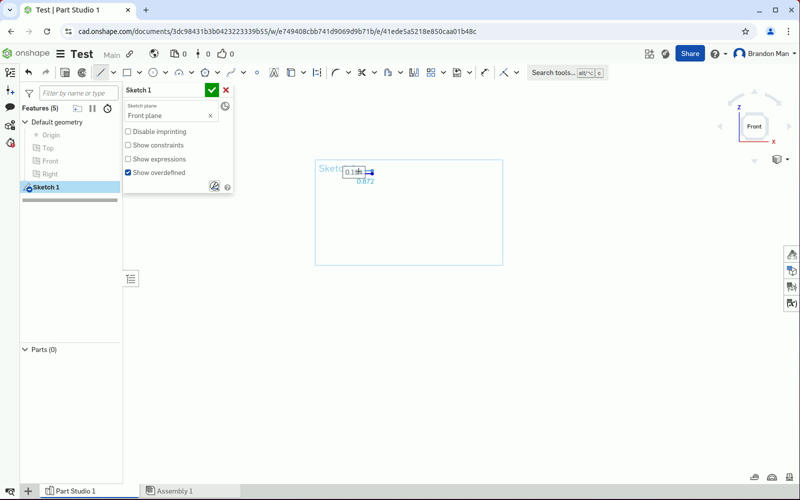
scroll(6)
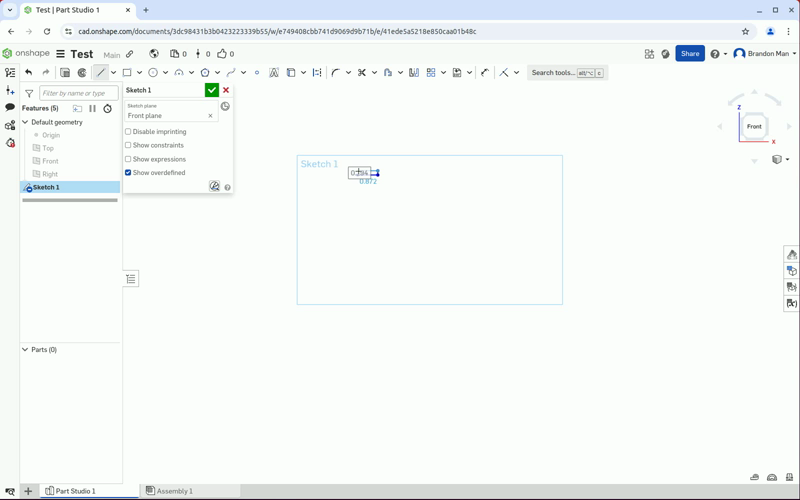
scroll(6)
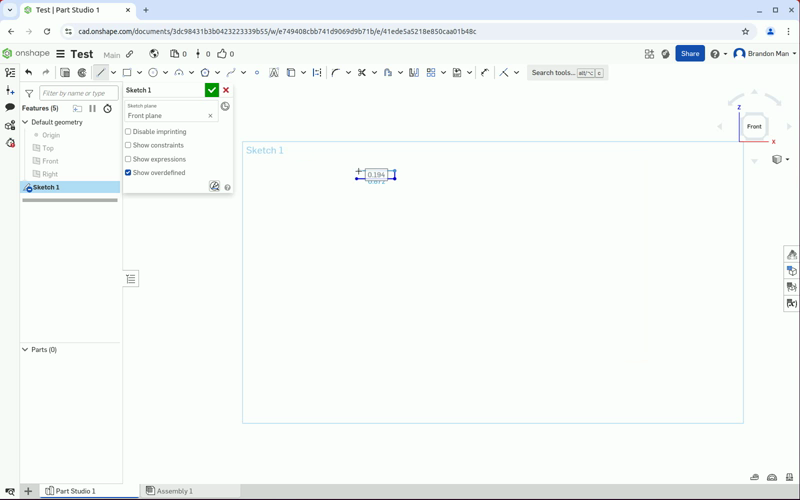
scroll(6)
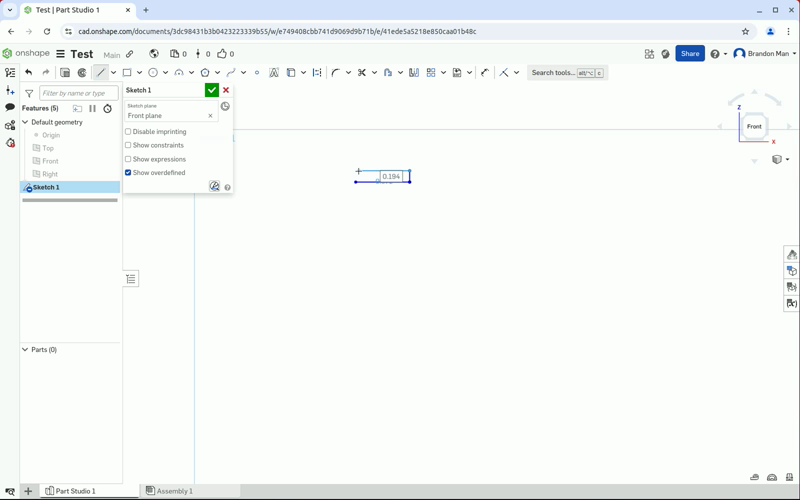
click(358, 170)
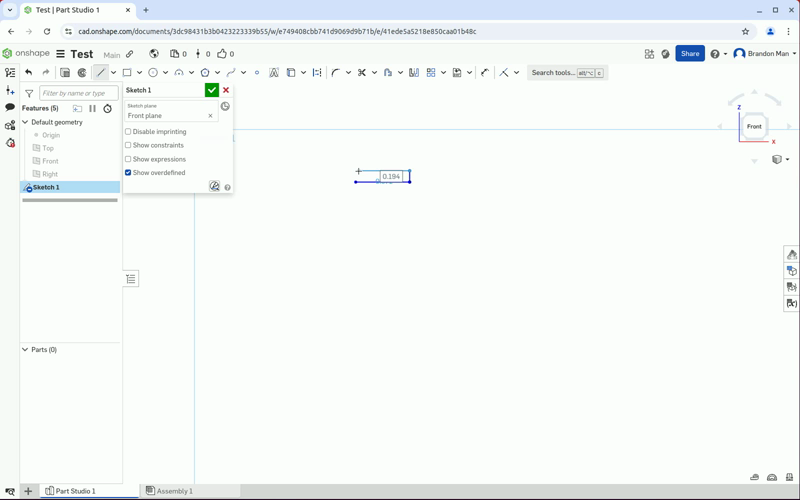
scroll(-6)
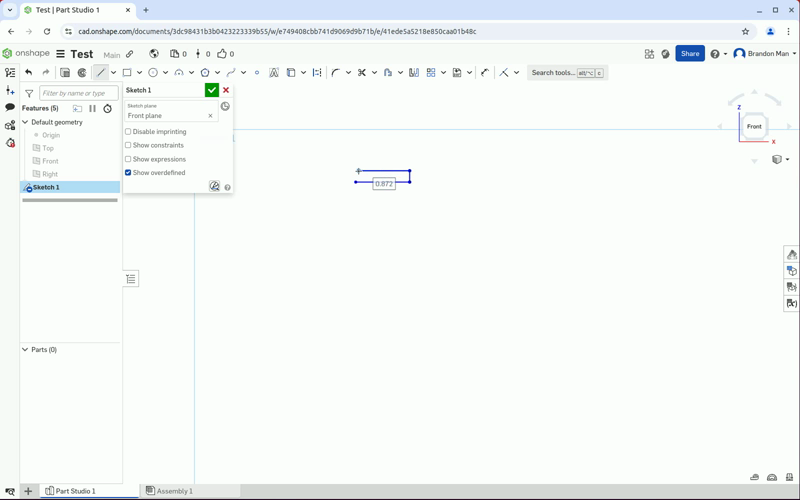
scroll(-6)
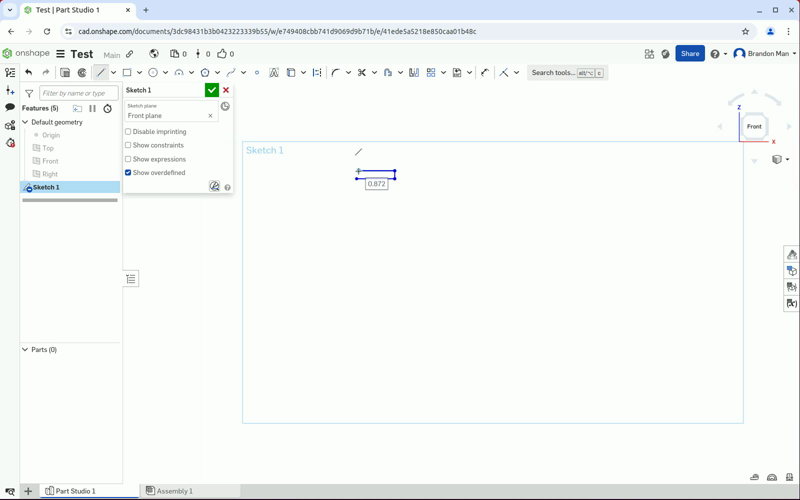
scroll(-6)
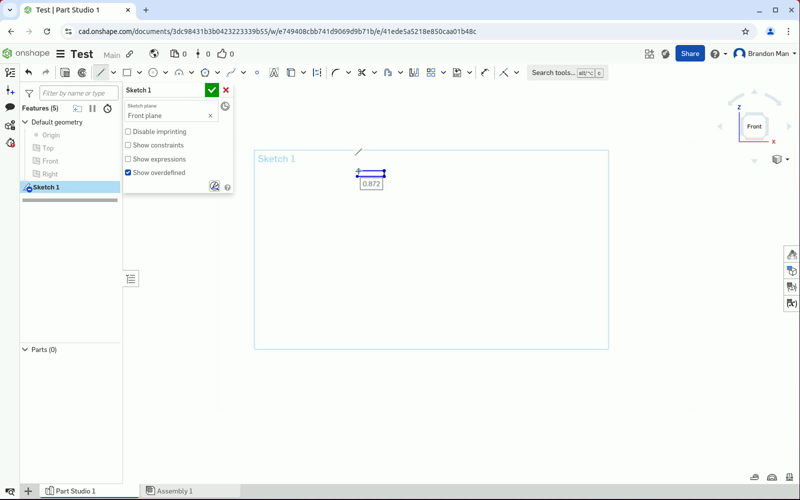
scroll(-6)
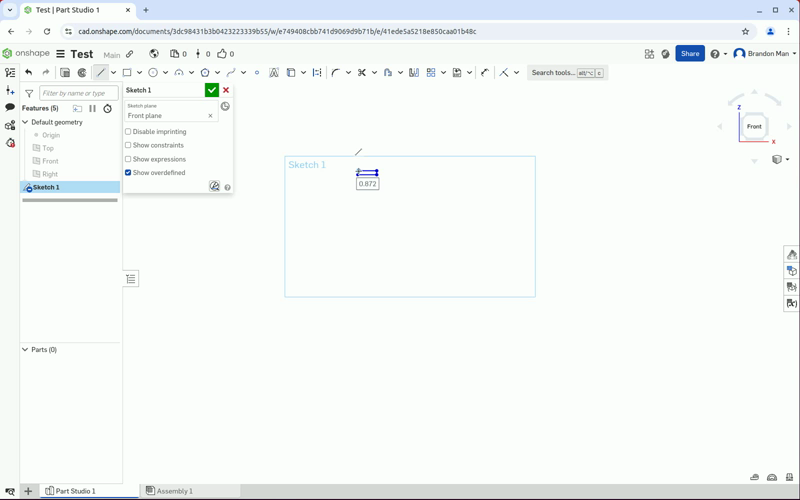
scroll(-6)
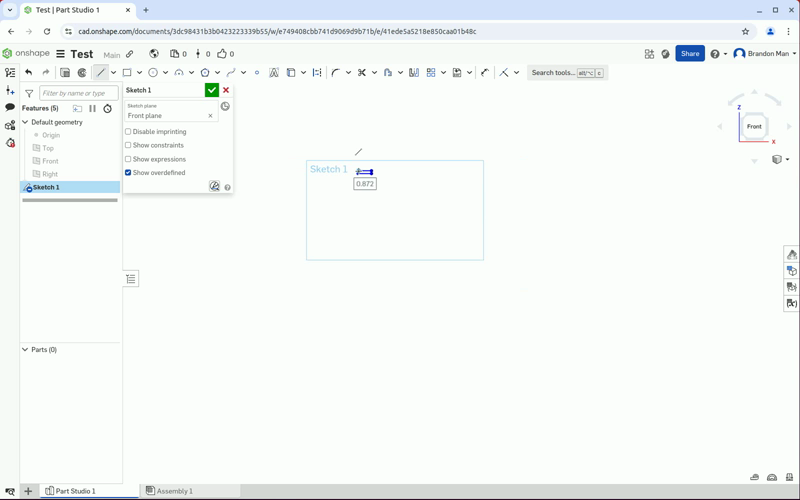
scroll(-6)
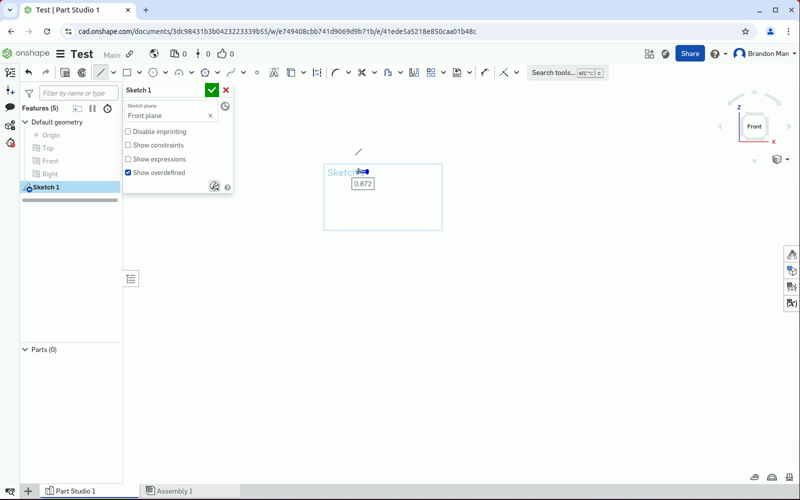
scroll(-6)
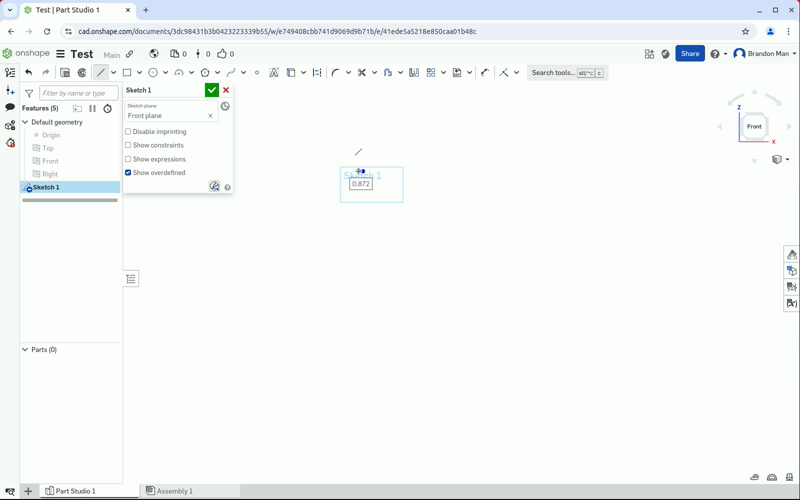
key_up(shift)
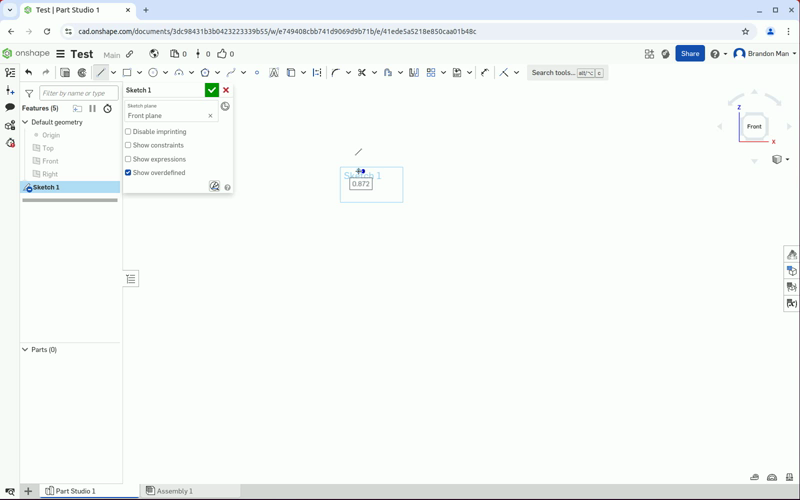
mouse_move(388, 170)
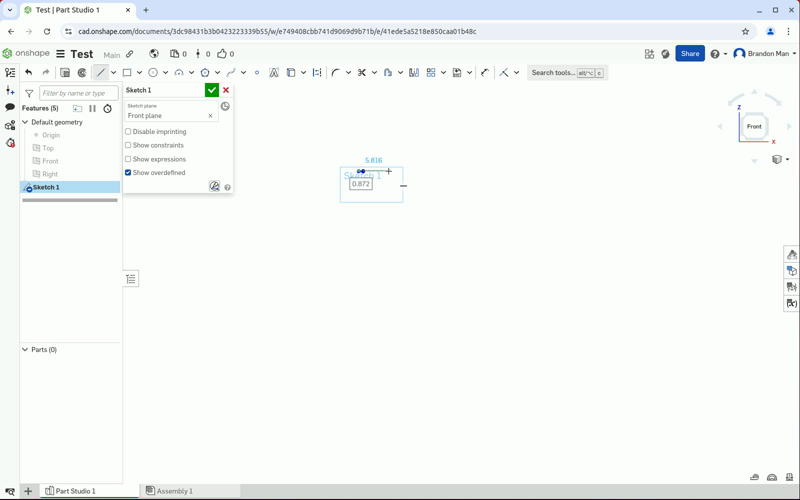
key_down(shift)
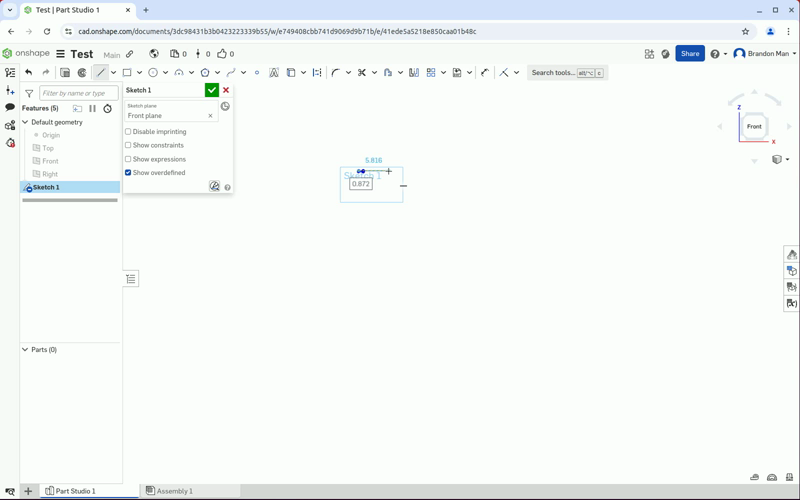
mouse_move(358, 171)
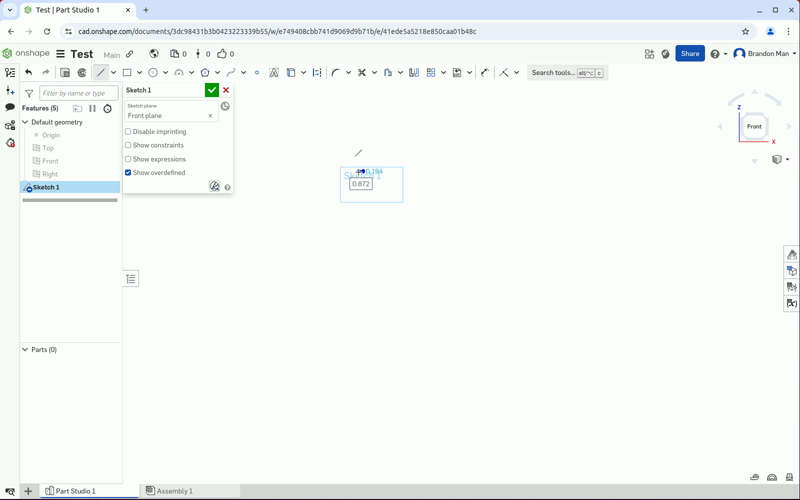
scroll(6)
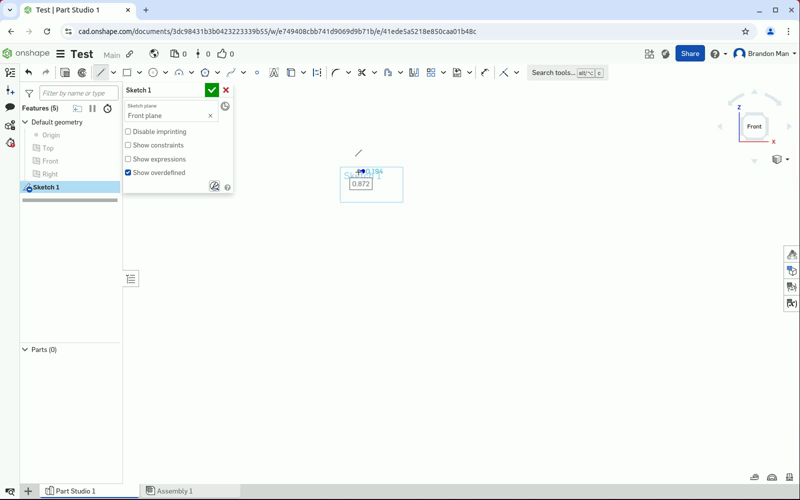
scroll(6)
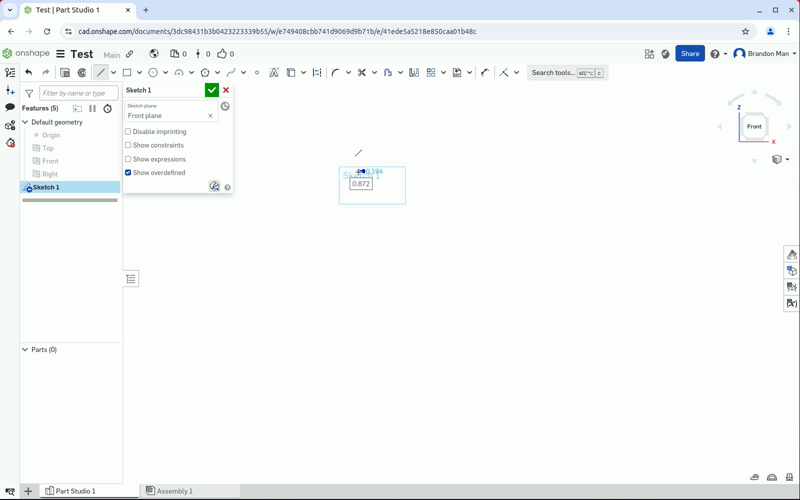
scroll(6)
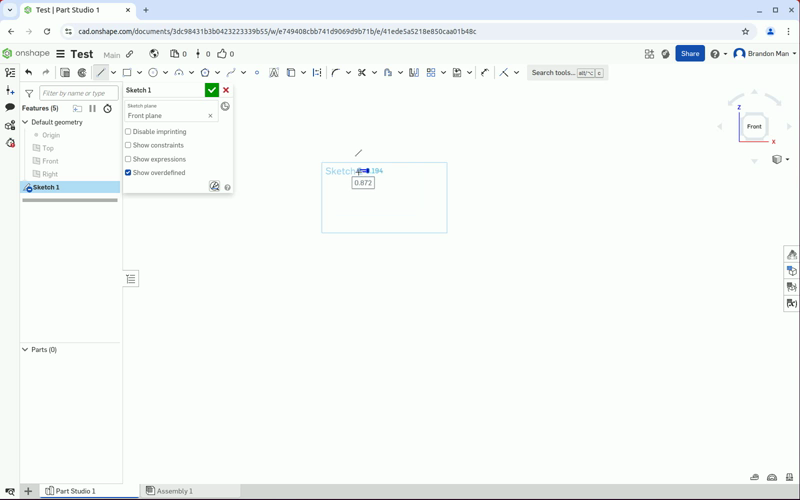
scroll(6)
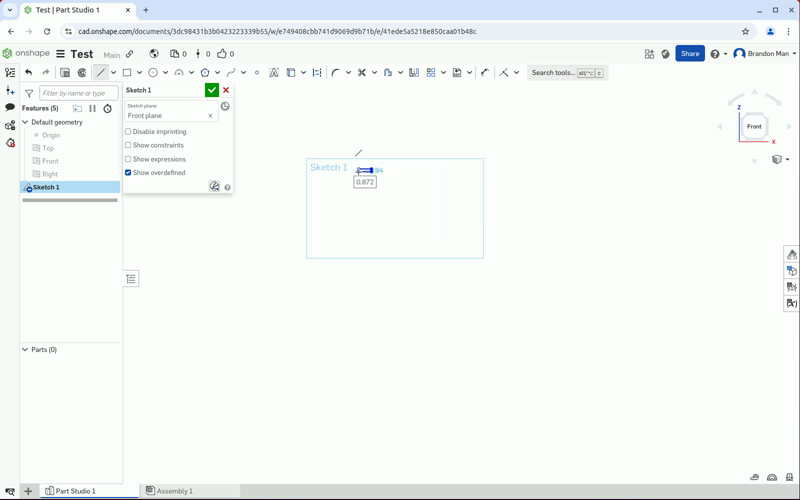
scroll(6)
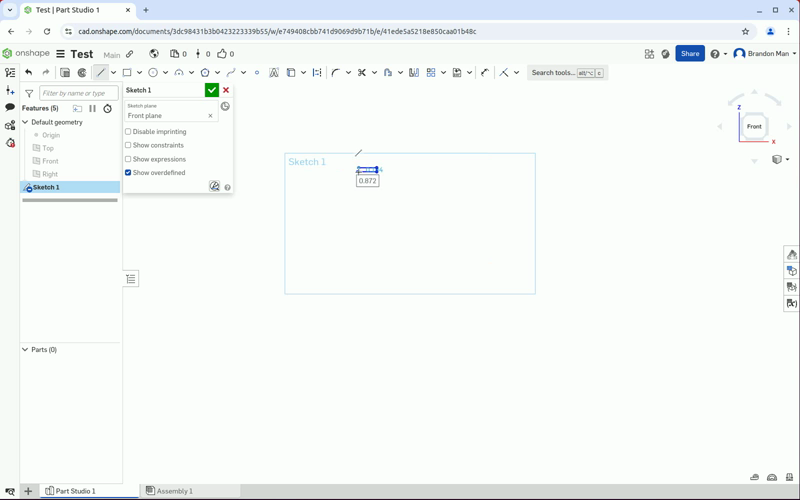
scroll(6)
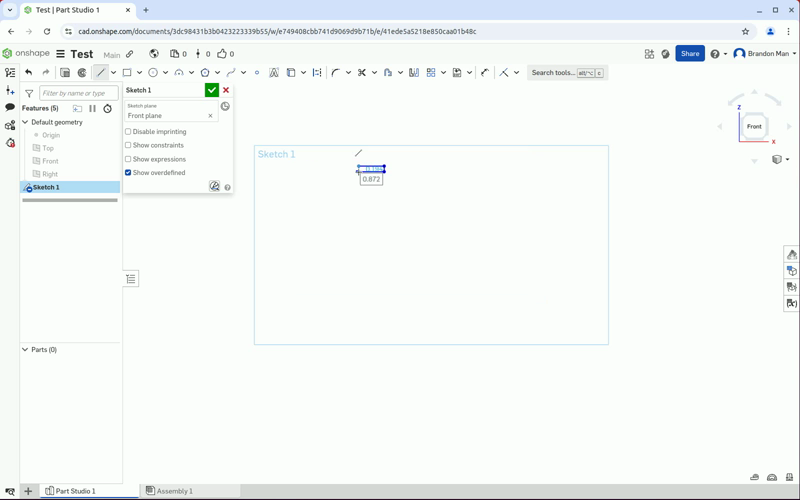
scroll(6)
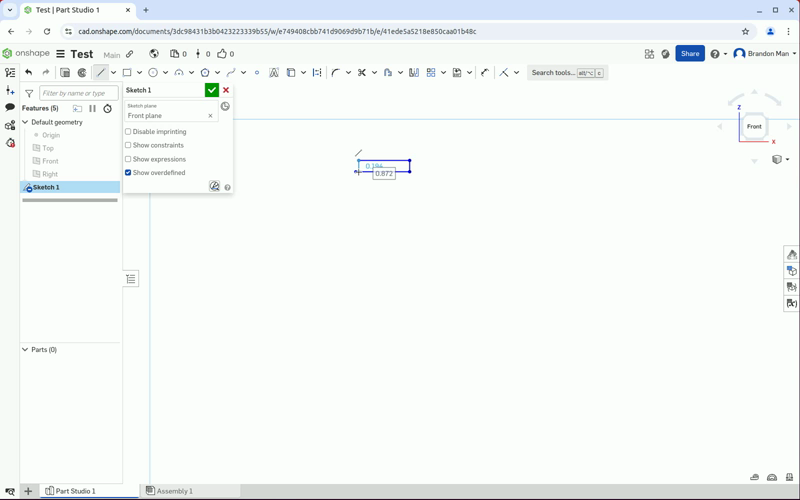
key_up(shift)
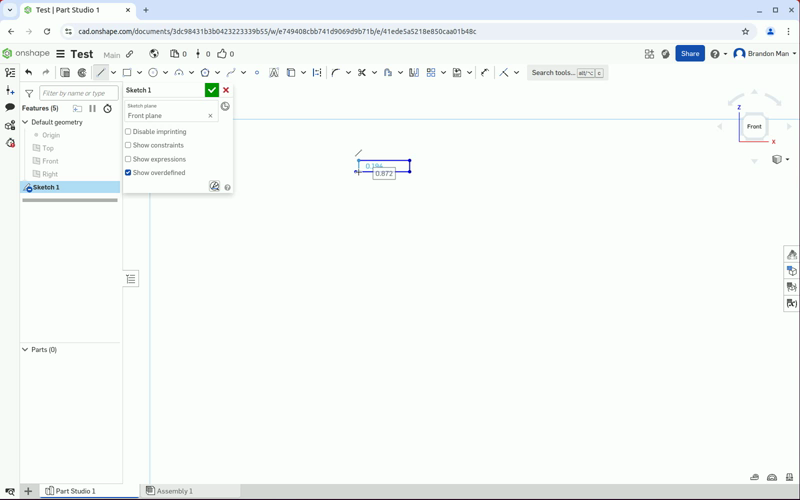
click(358, 171)
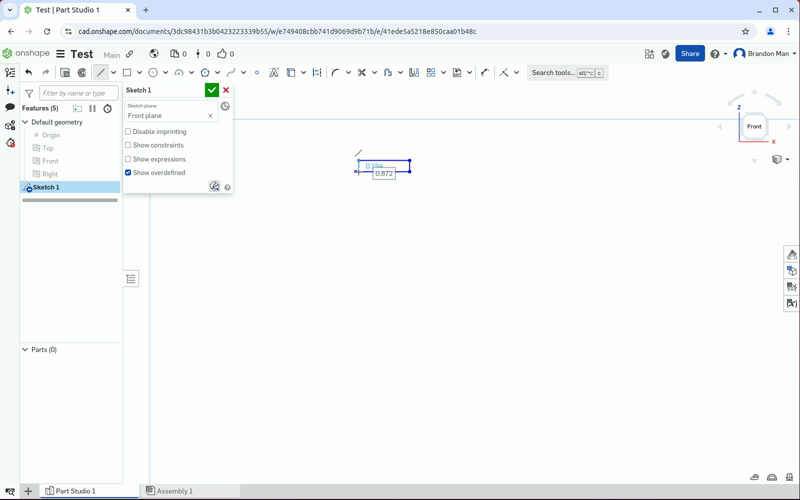
scroll(-6)
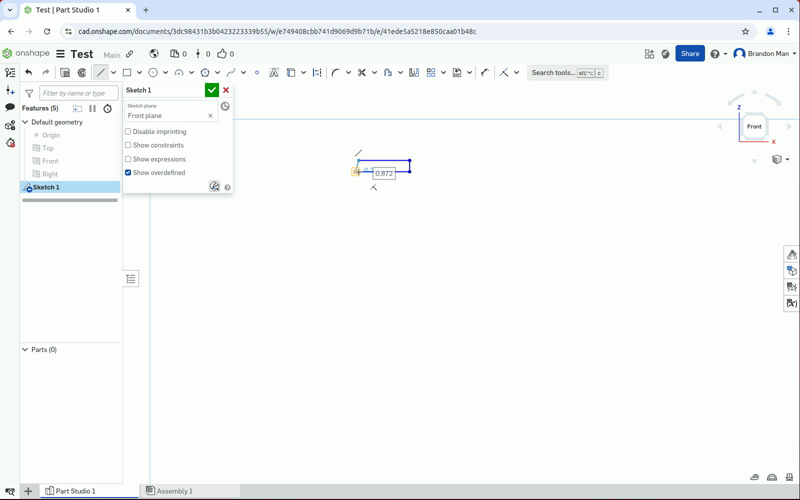
scroll(-6)
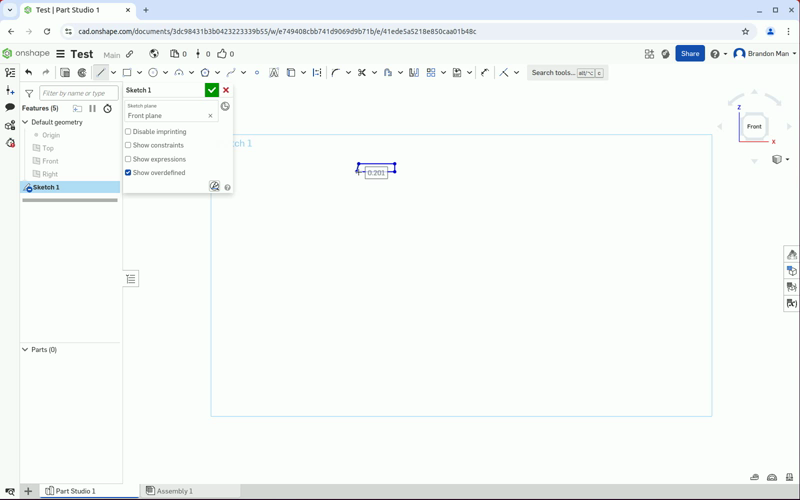
scroll(-6)
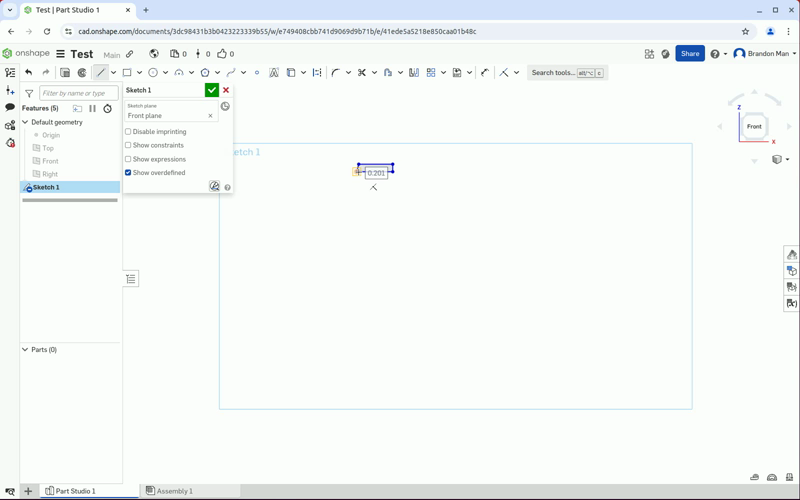
scroll(-6)
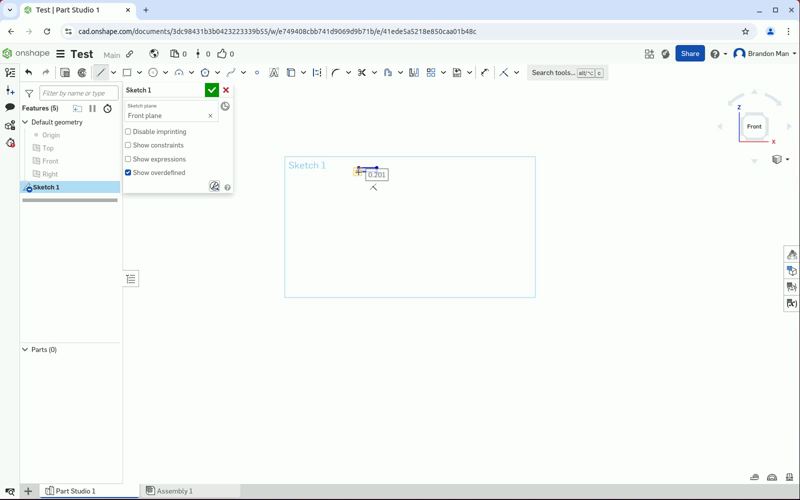
scroll(-6)
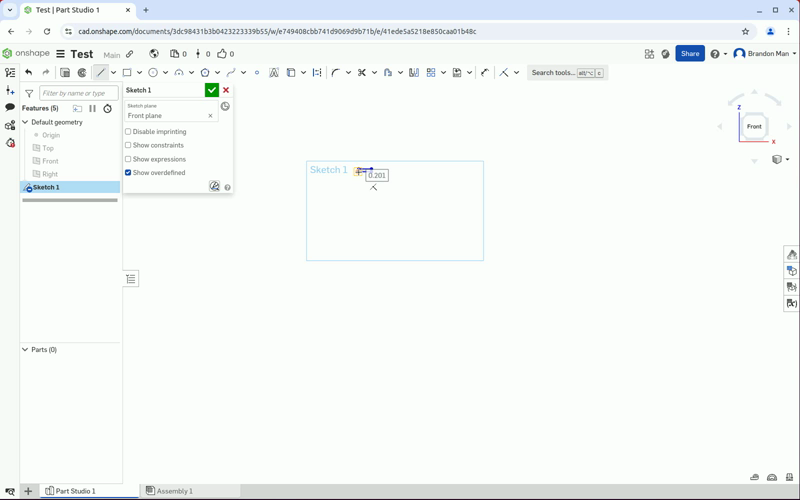
scroll(-6)
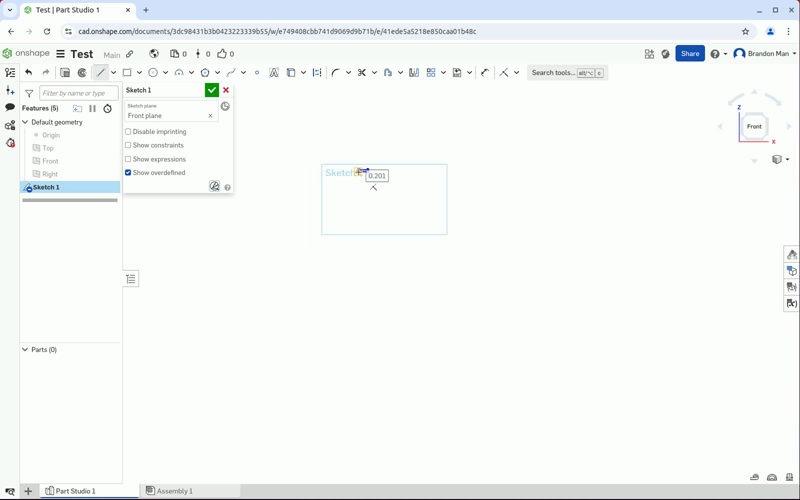
scroll(-6)
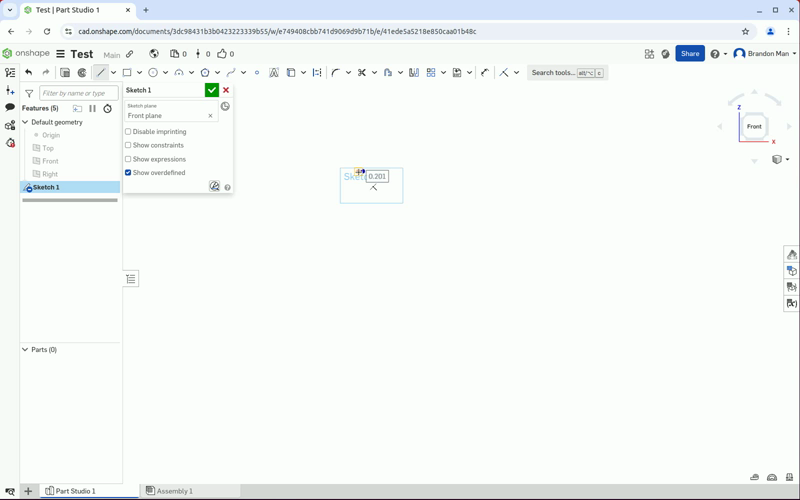
key(esc)
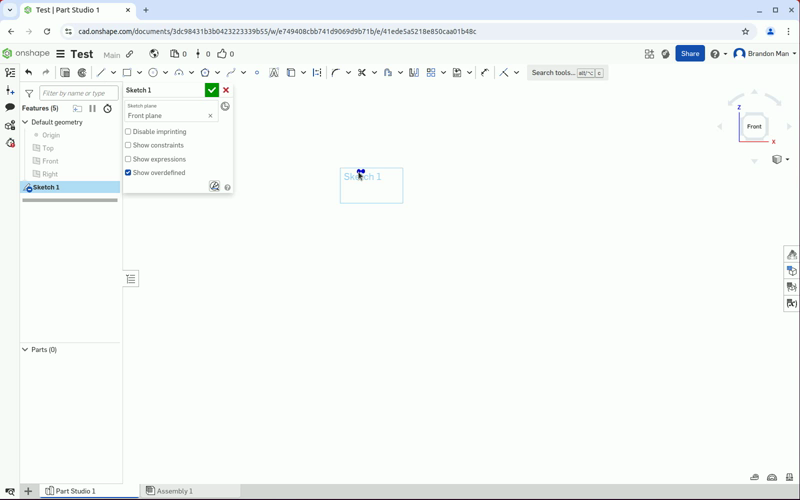
mouse_move(361, 171)
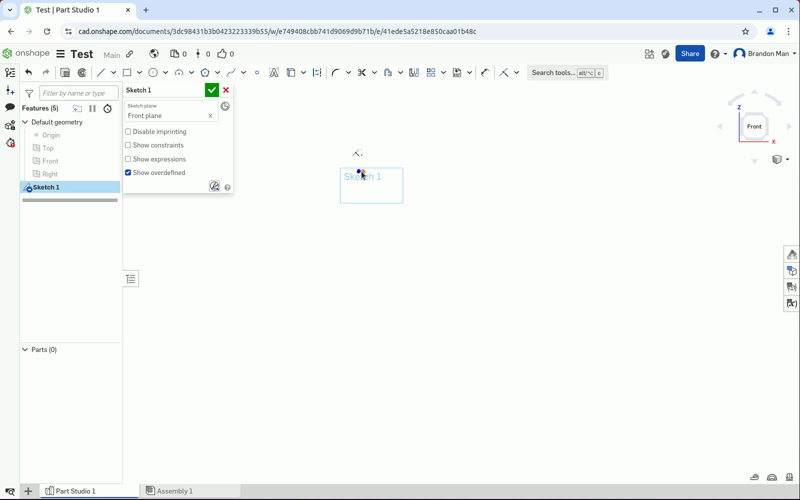
scroll(6)
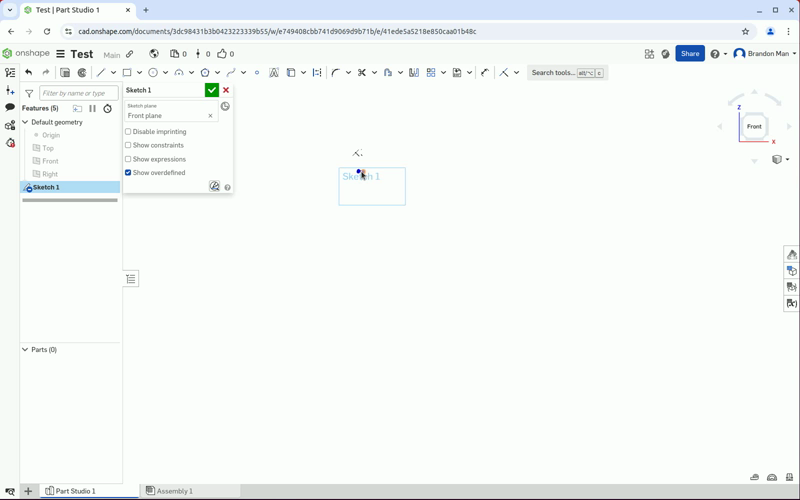
scroll(6)
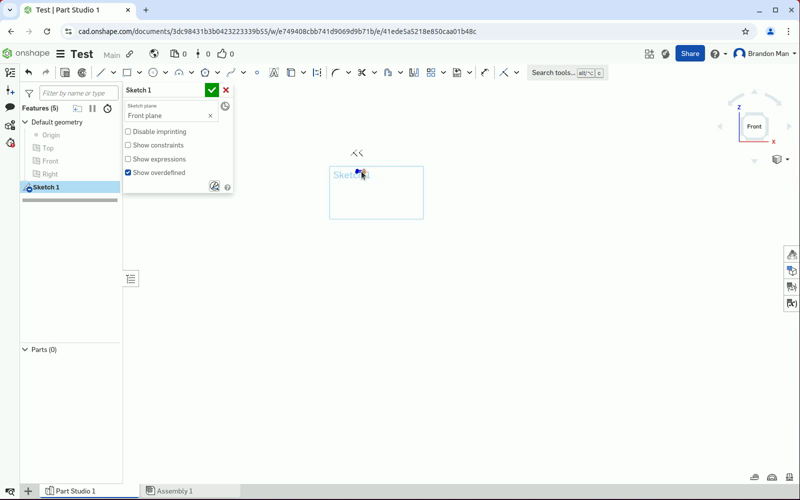
scroll(6)
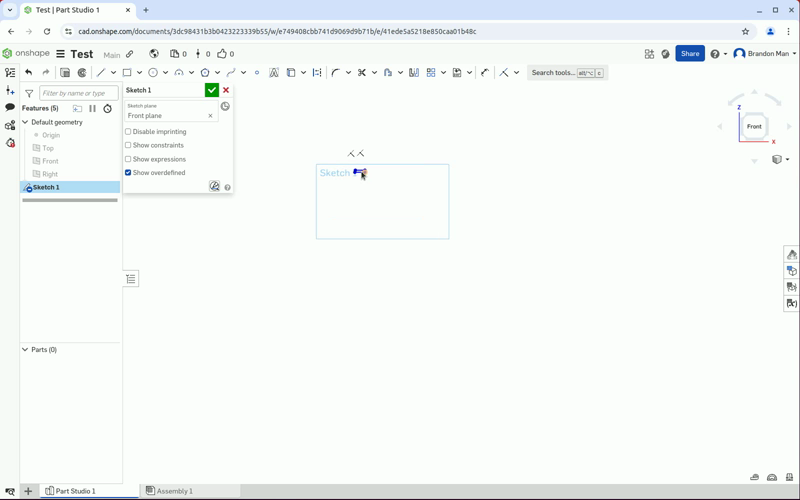
scroll(6)
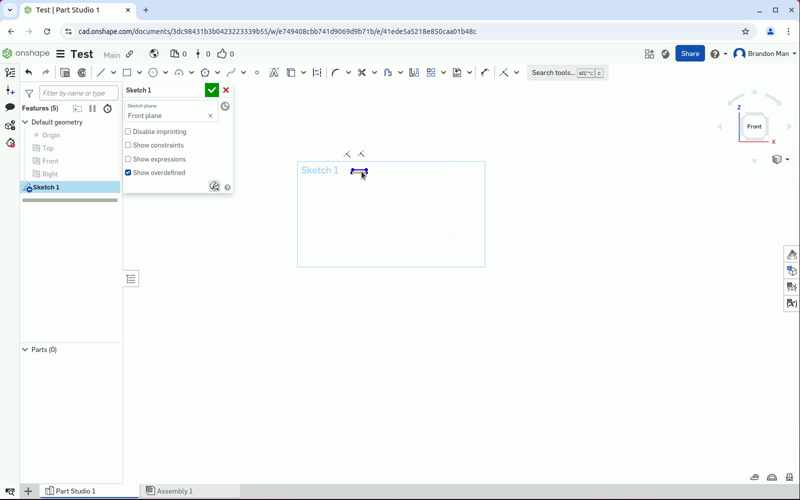
scroll(6)
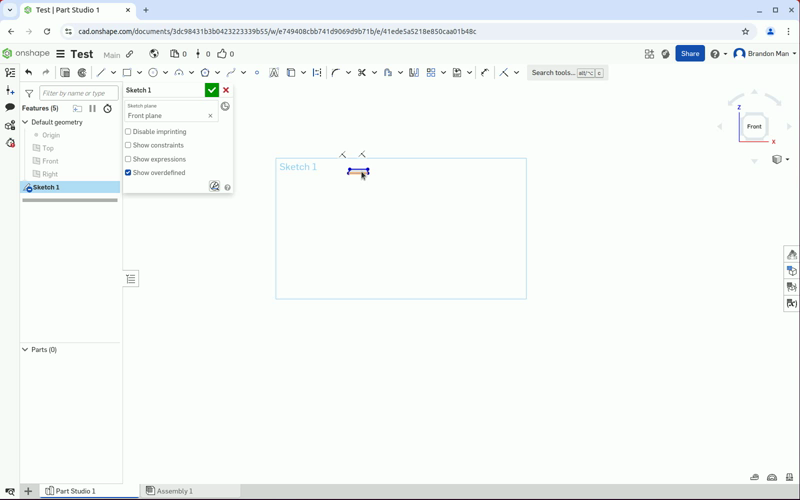
scroll(6)
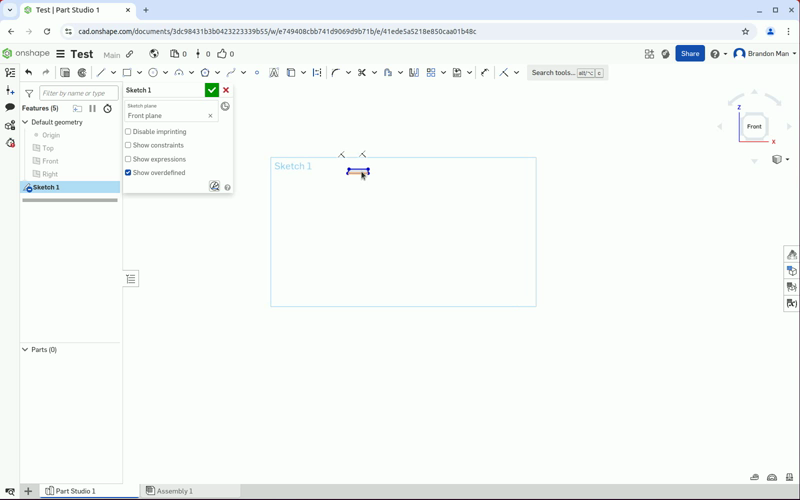
scroll(6)
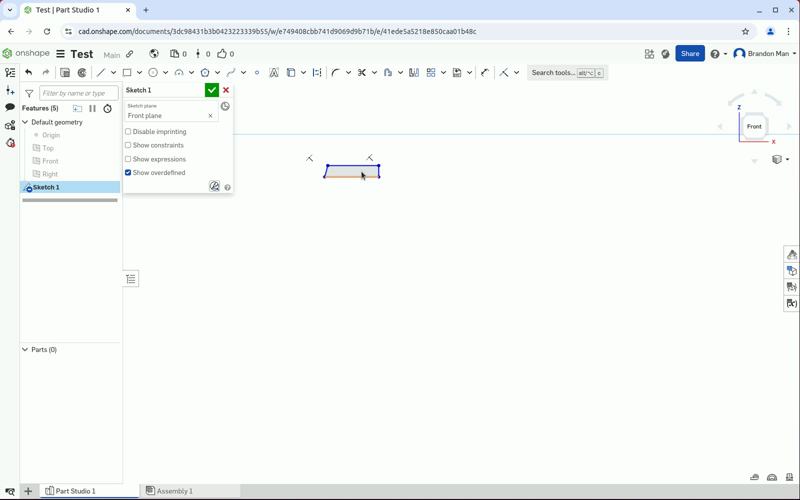
click(361, 171)
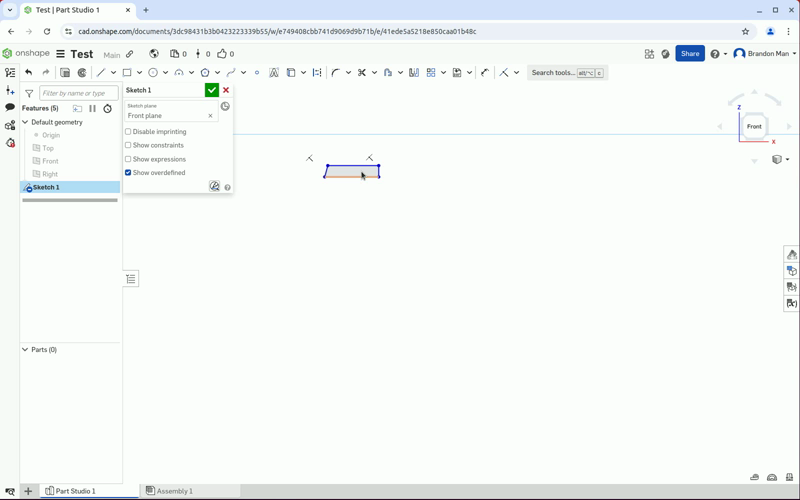
scroll(-6)
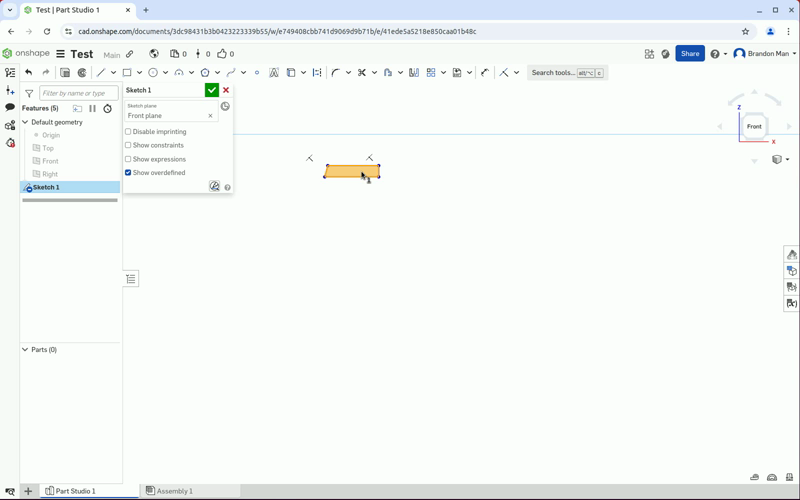
scroll(-6)
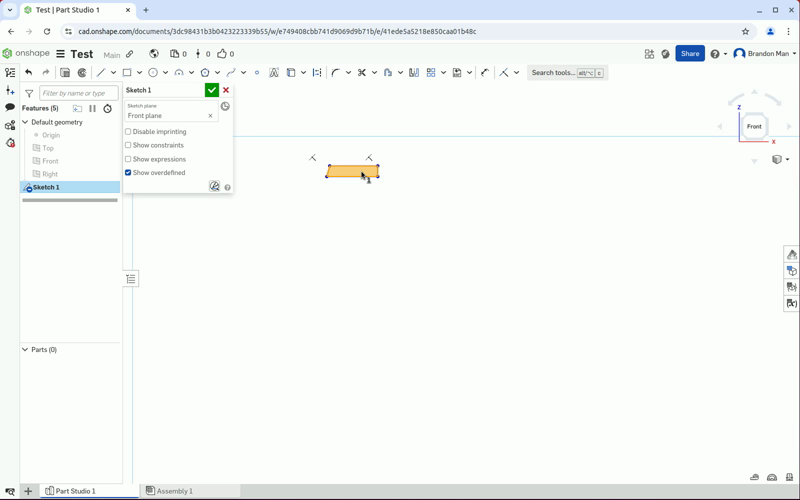
scroll(-6)
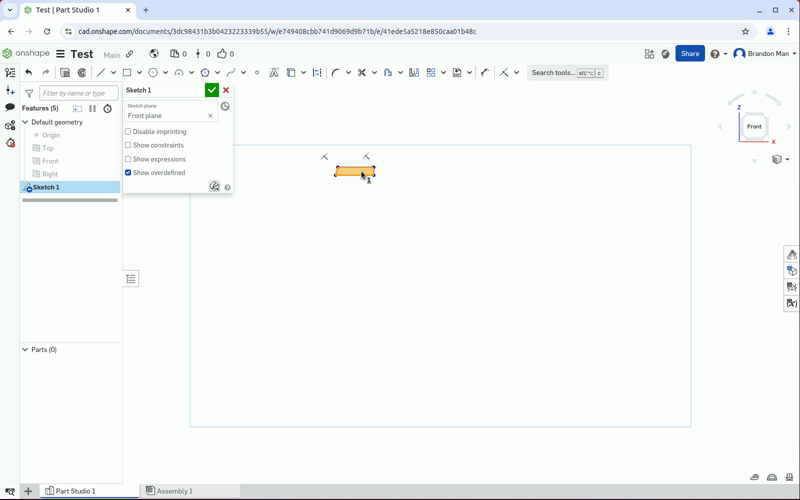
scroll(-6)
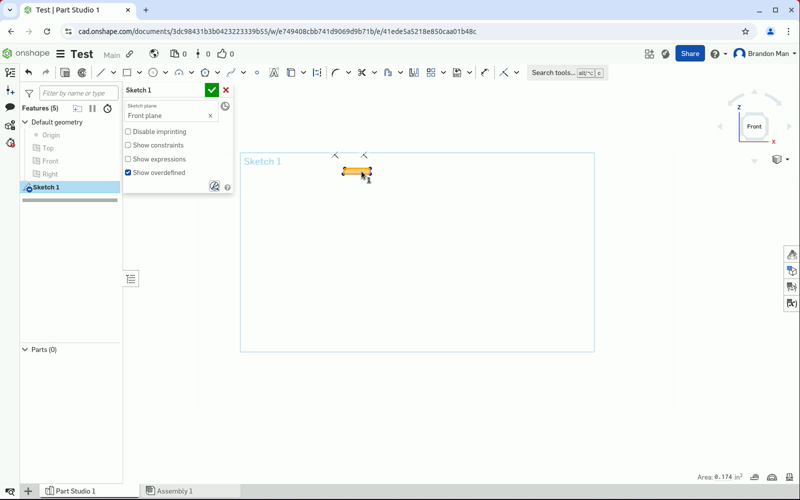
scroll(-6)
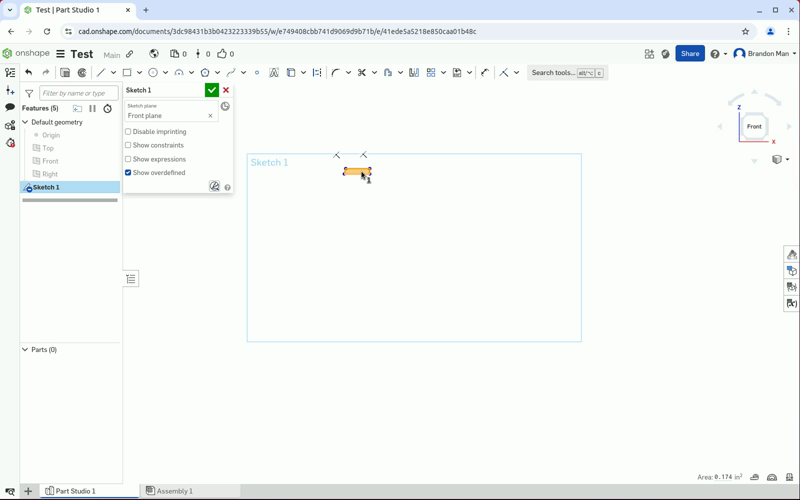
scroll(-6)
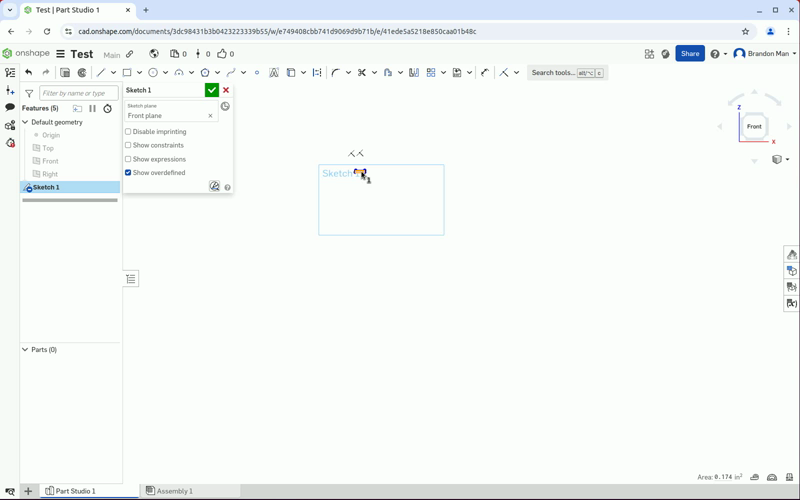
scroll(-6)
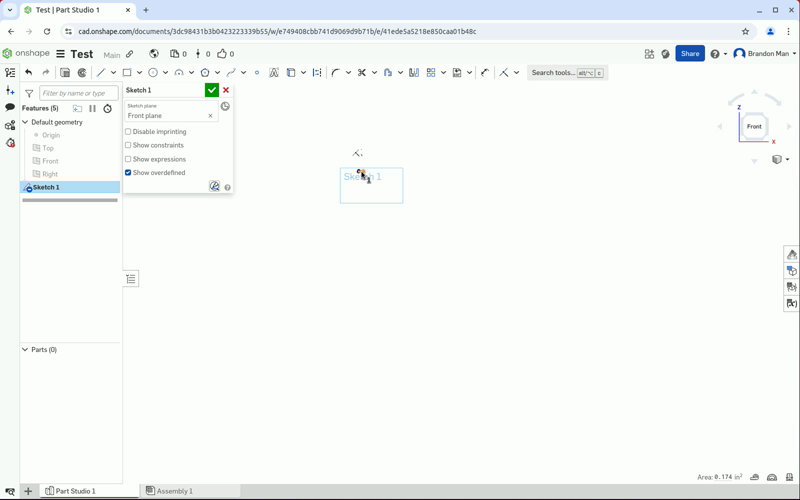
mouse_move(73, 352)
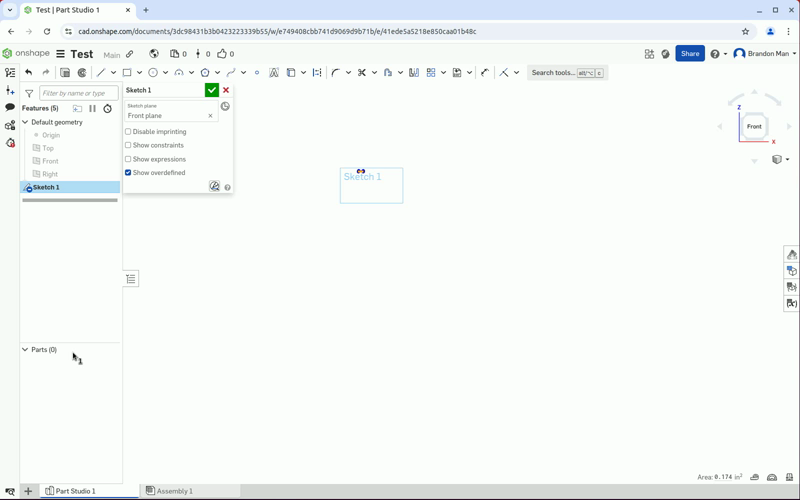
key(shift+y)
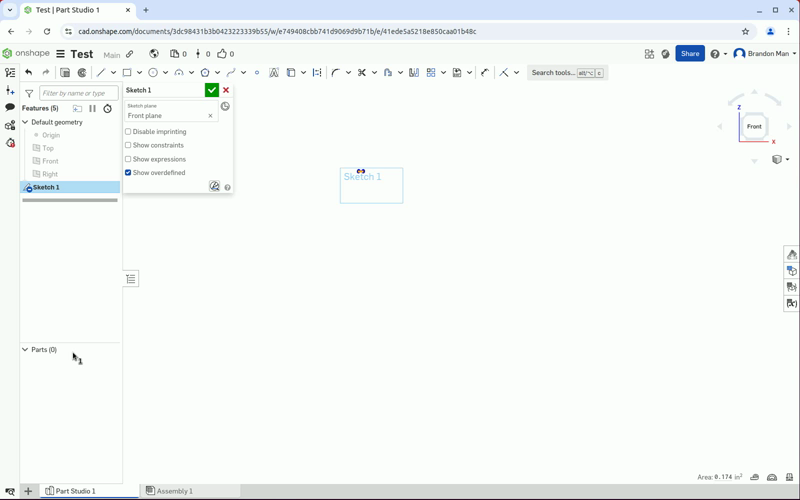
key(shift+e)
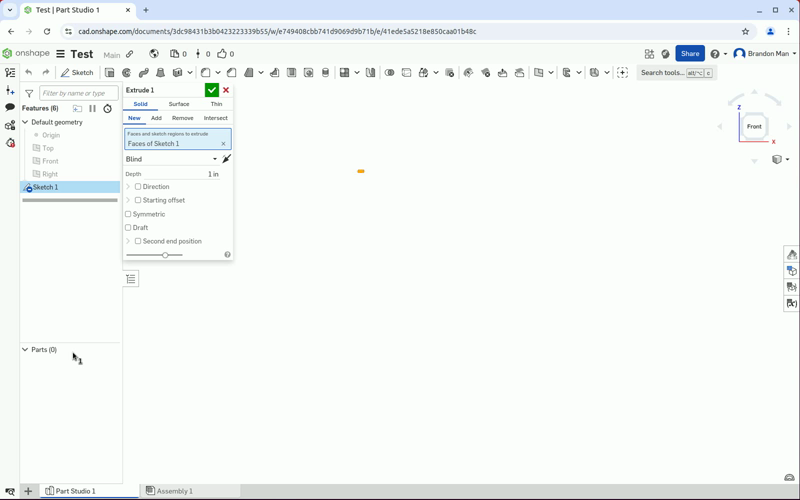
mouse_move(143, 106)
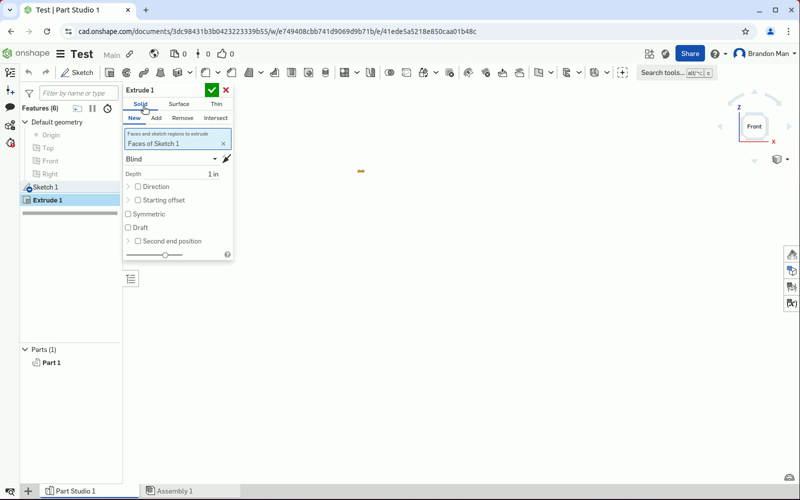
click(143, 106)
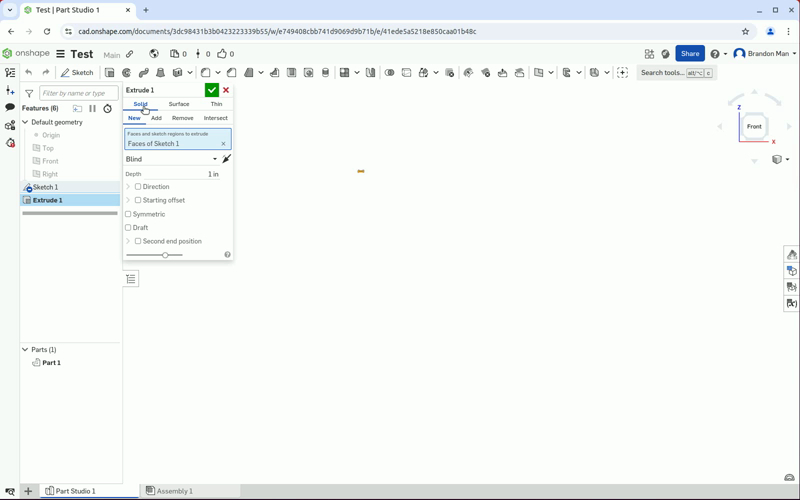
mouse_move(137, 120)
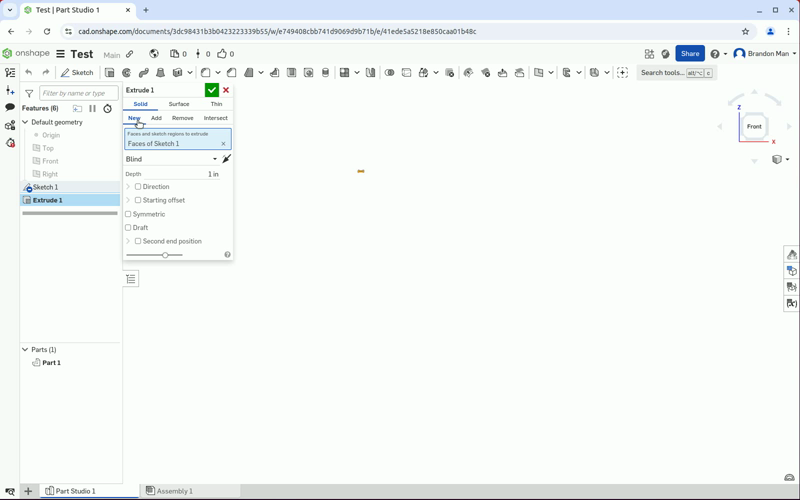
click(137, 120)
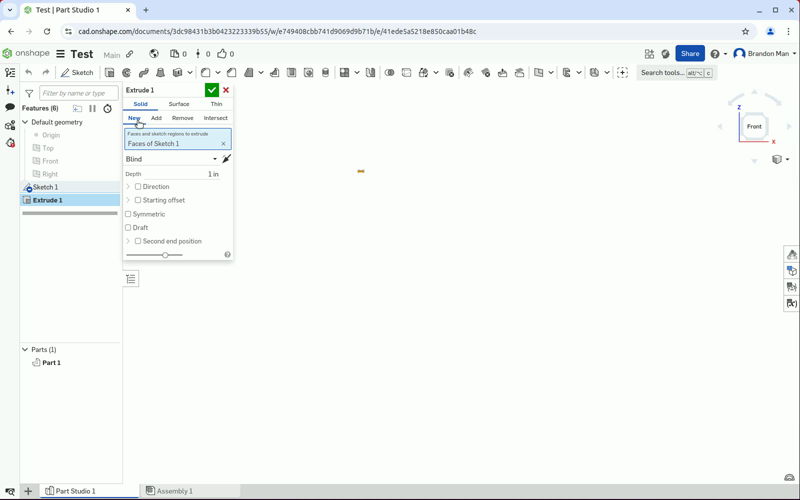
key(tab, 4)
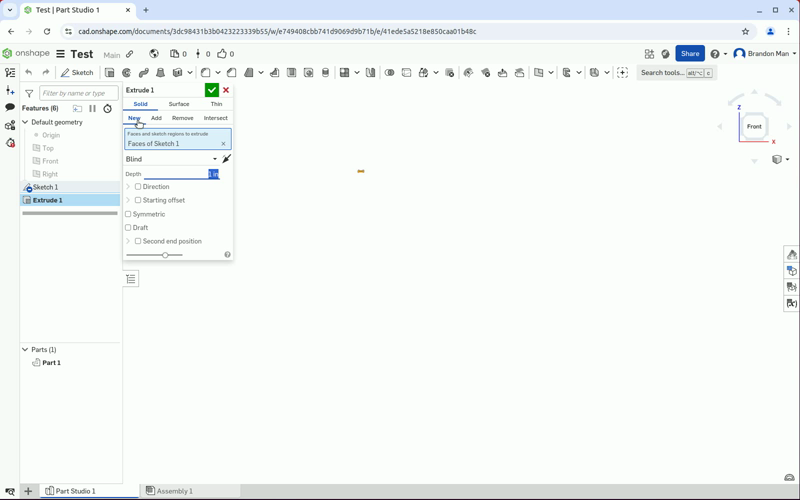
text(0.722)
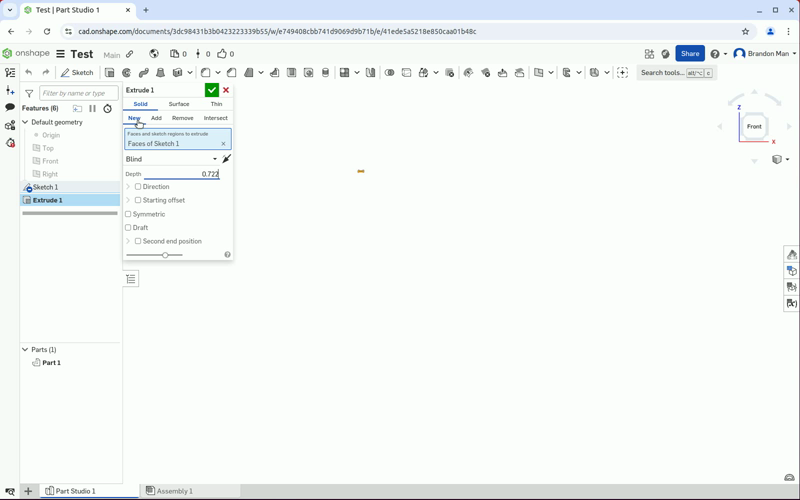
key(enter)
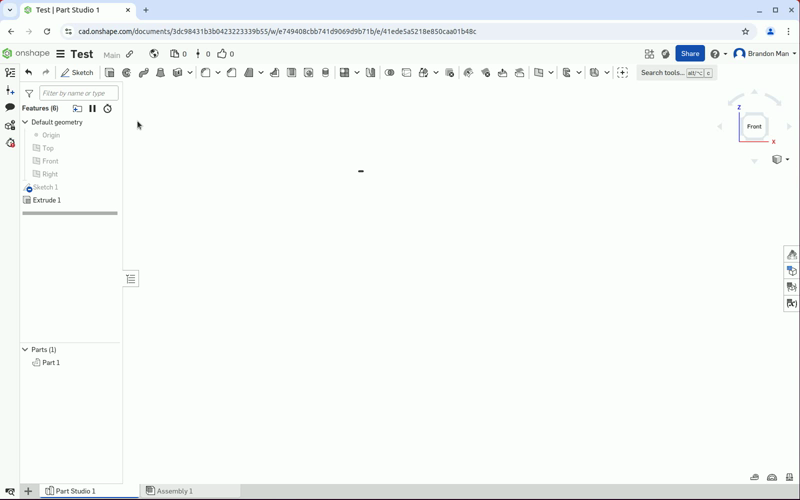
key(shift+h)
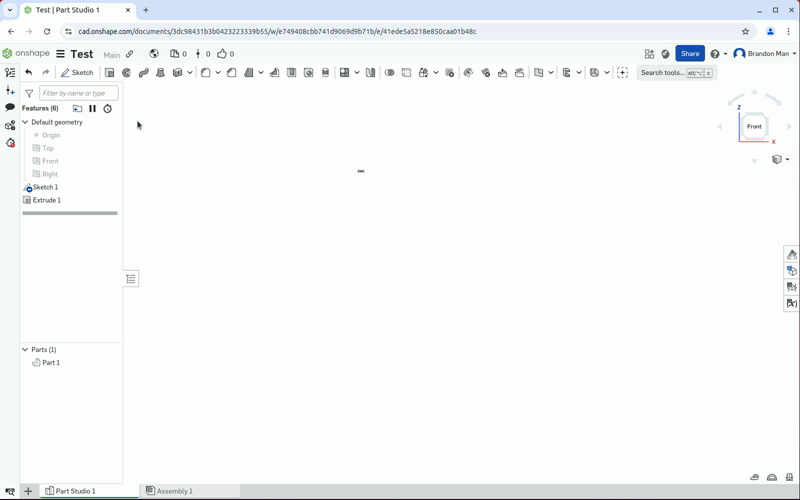
key(shift+h)
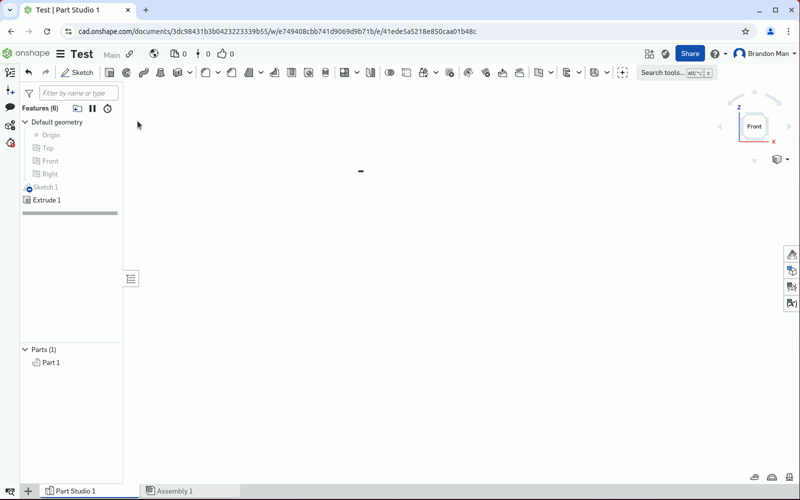
mouse_move(73, 189)
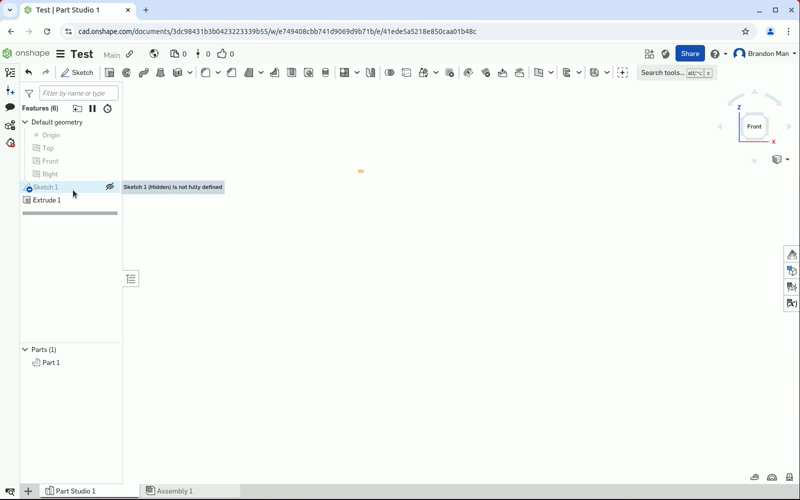
click(73, 189)
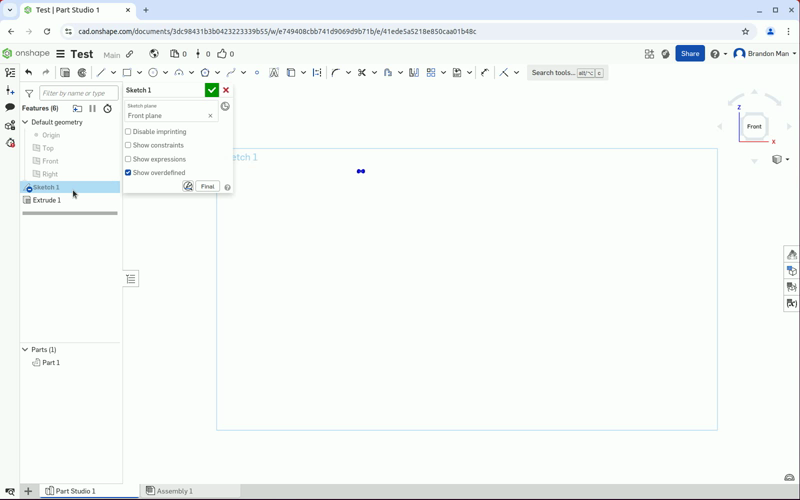
mouse_move(229, 92)
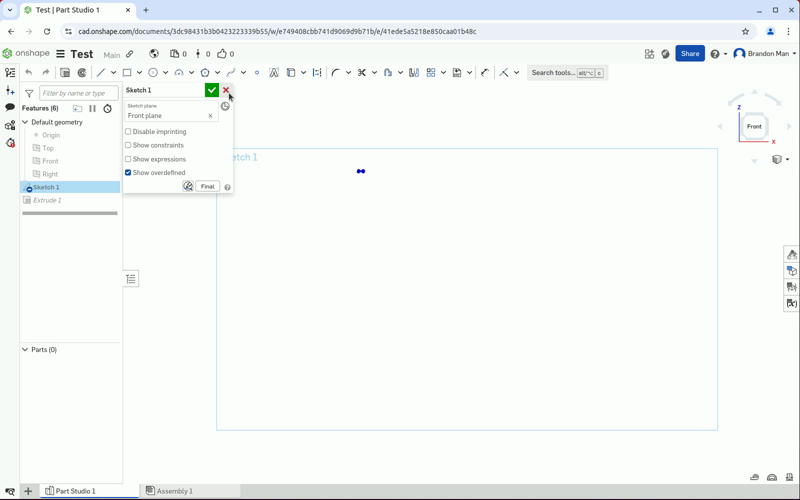
click(229, 92)
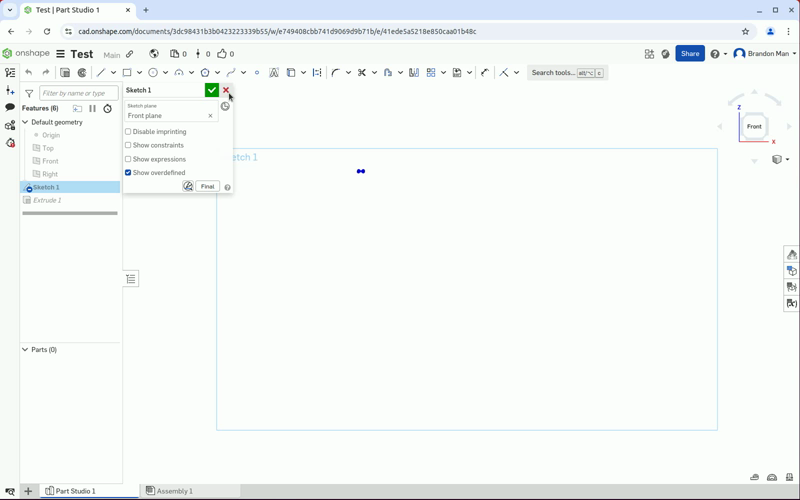
key(shift+s)
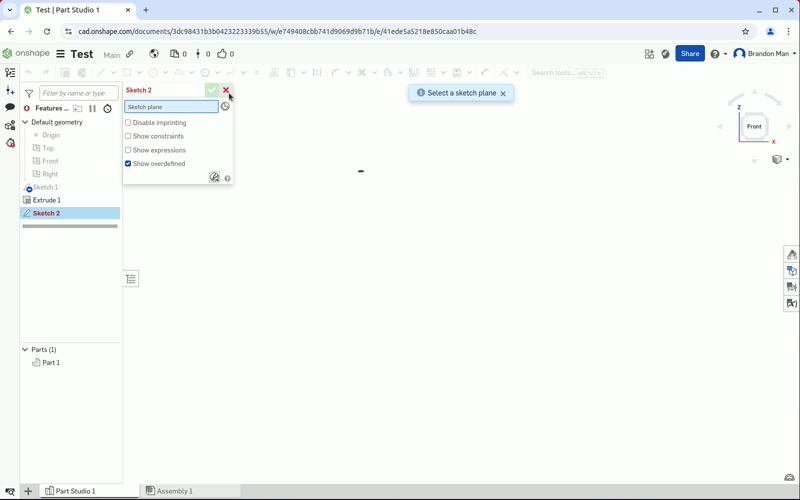
mouse_move(73, 163)
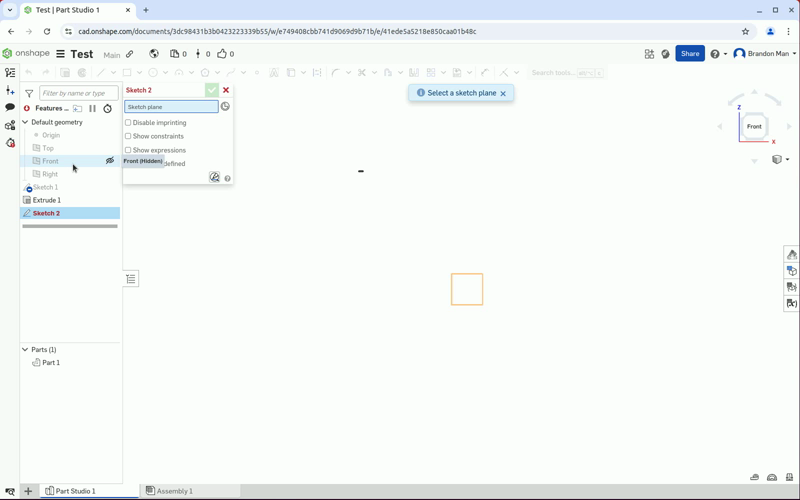
click(73, 163)
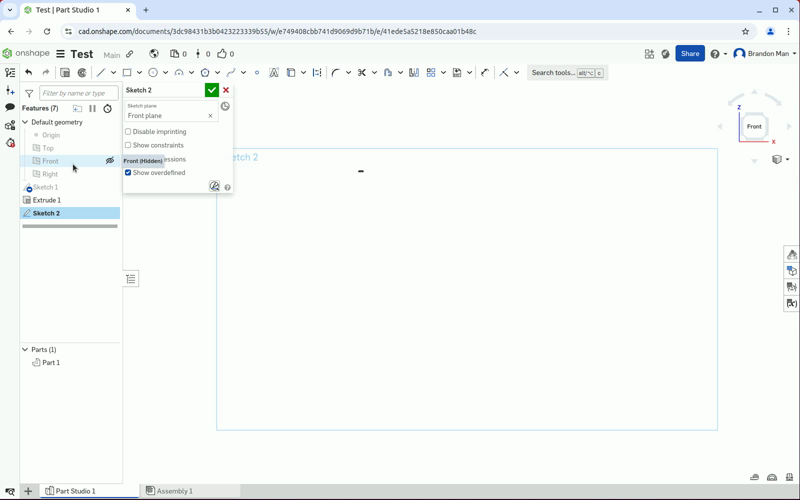
mouse_move(73, 352)
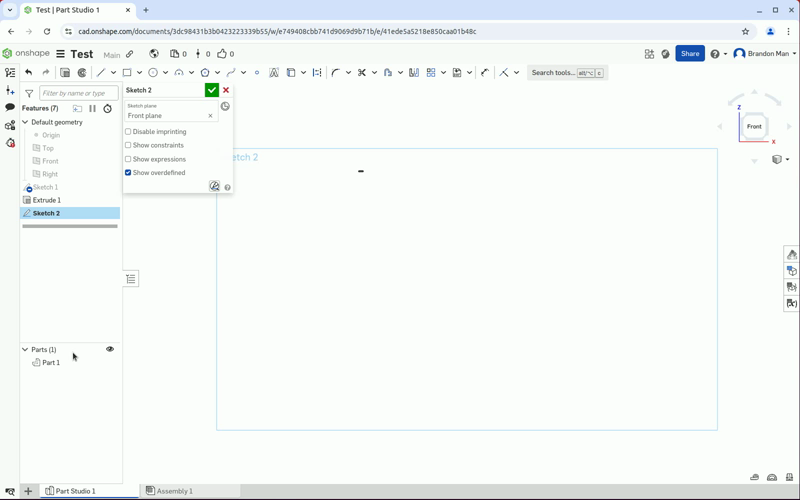
key(y)
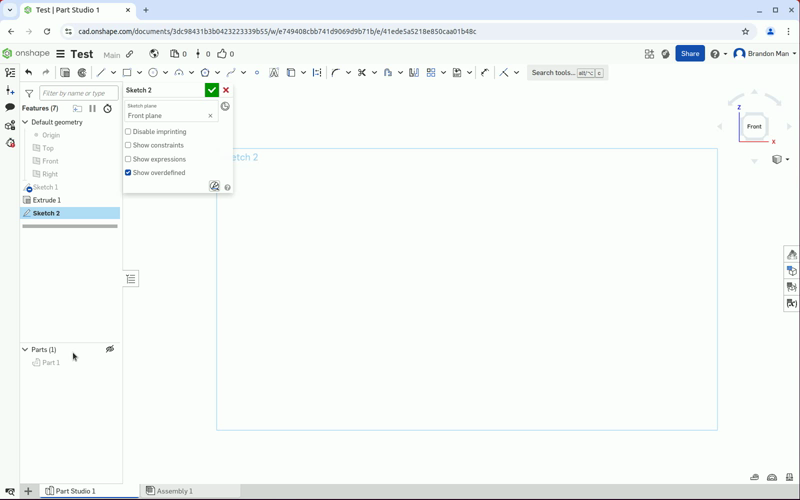
key(l)
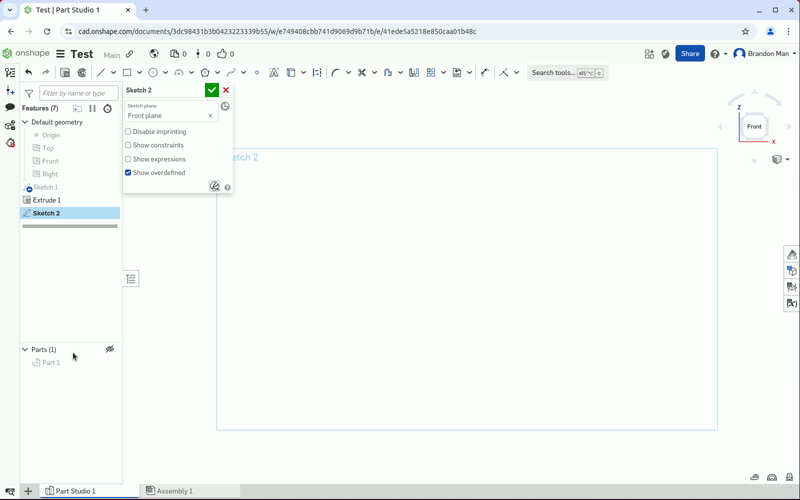
key_down(shift)
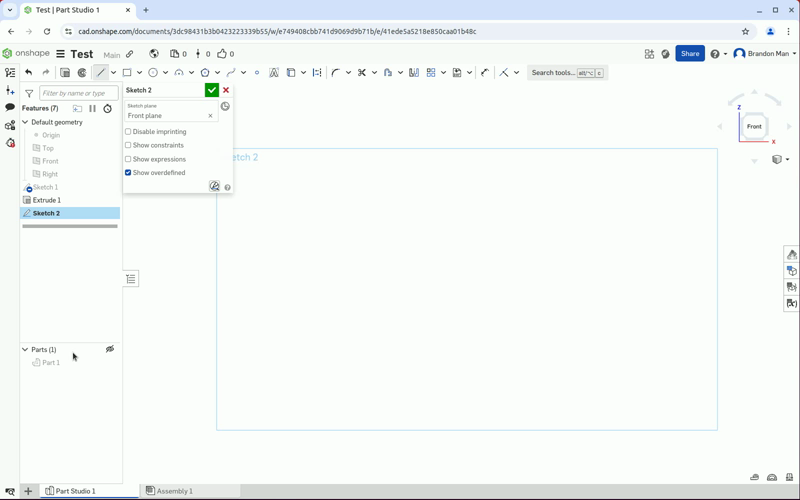
mouse_move(361, 171)
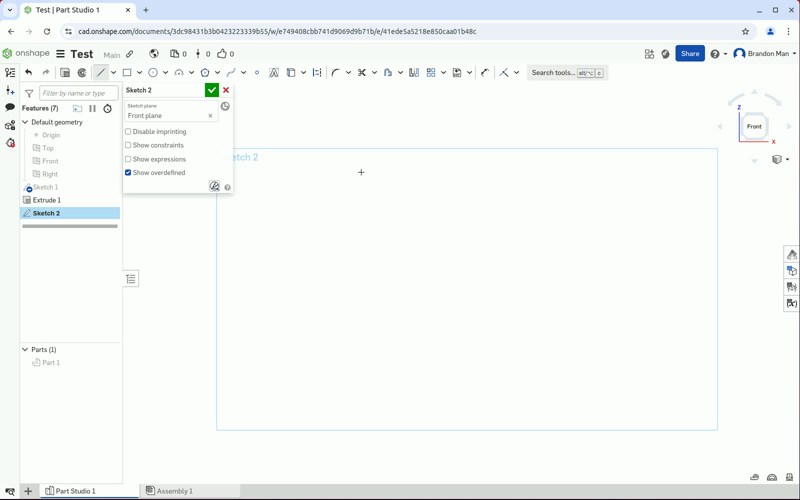
click(361, 171)
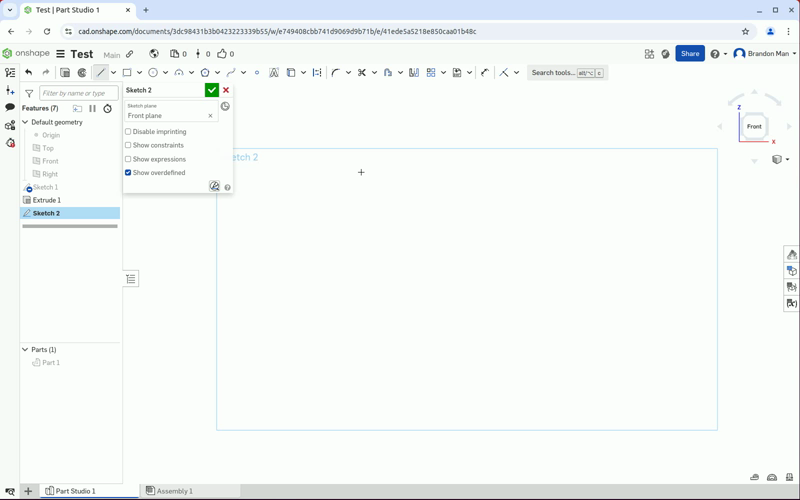
key_up(shift)
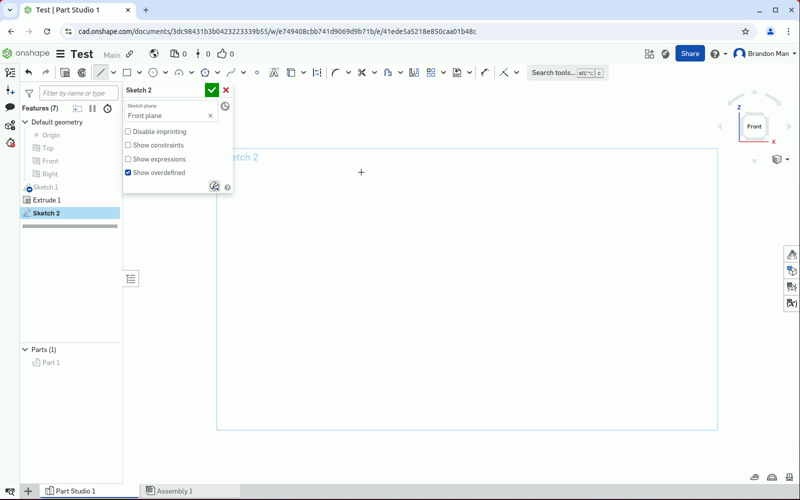
key_down(shift)
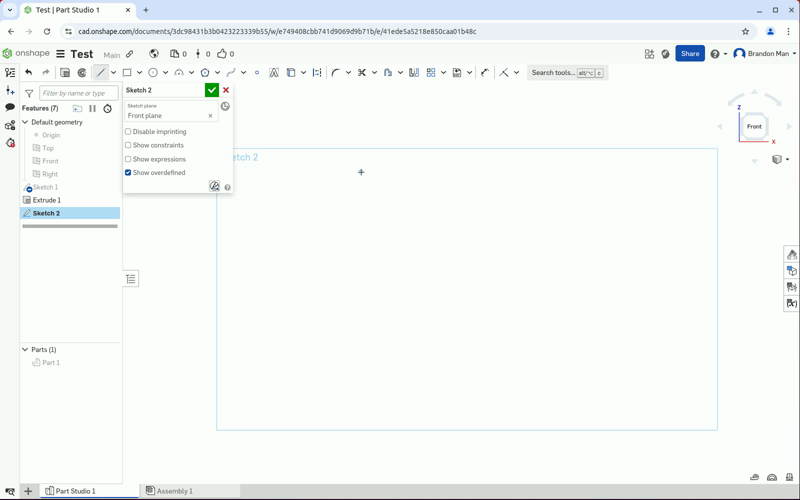
mouse_move(458, 251)
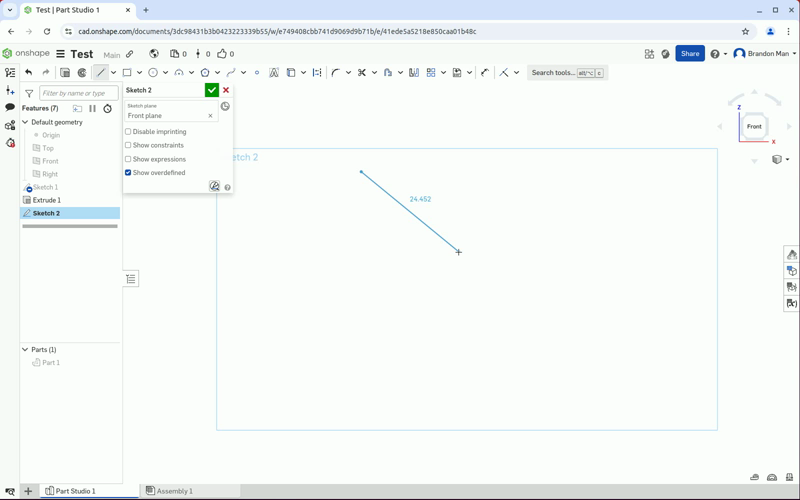
click(458, 251)
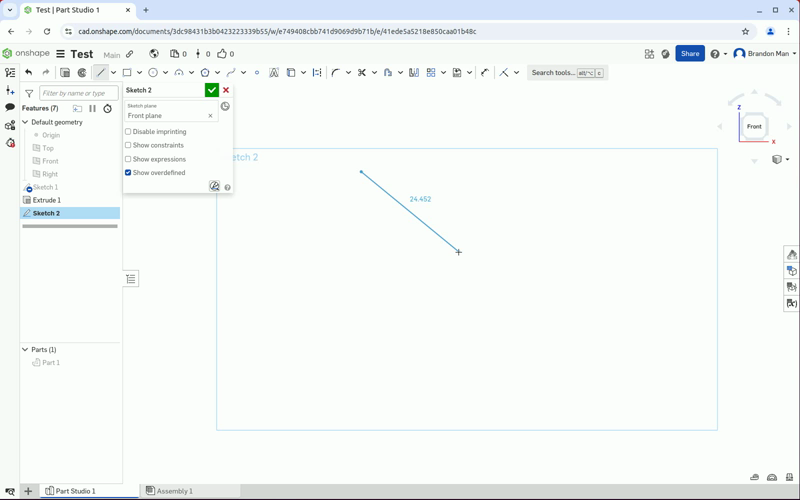
key_up(shift)
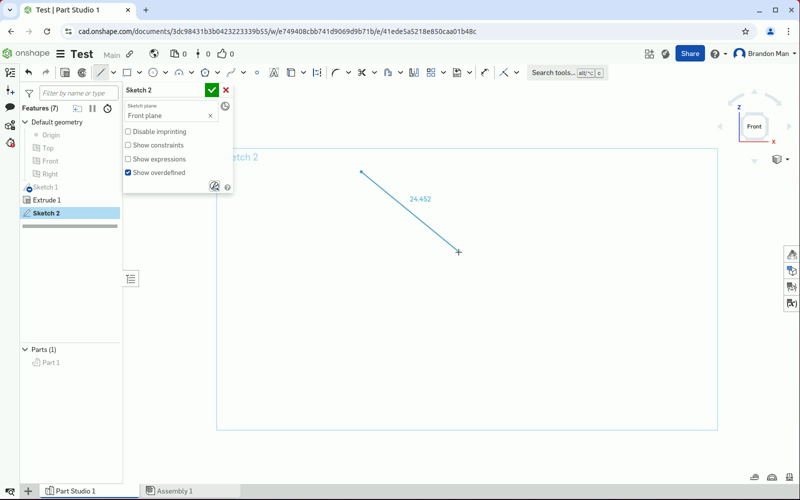
key_down(shift)
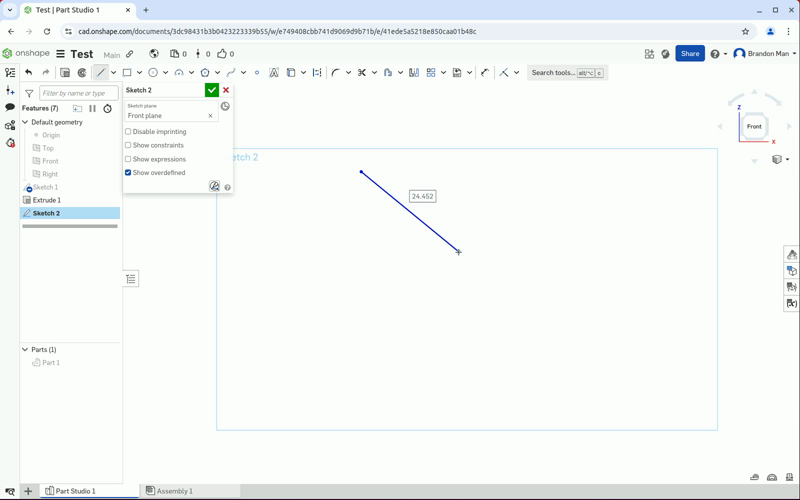
mouse_move(488, 251)
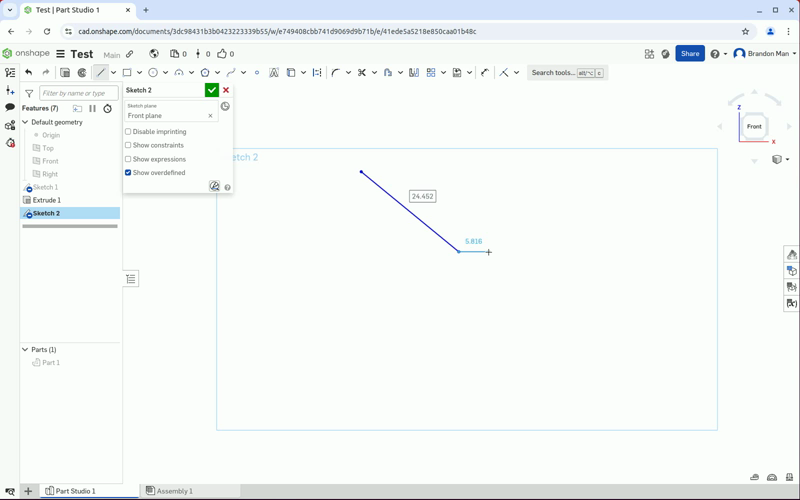
mouse_move(458, 250)
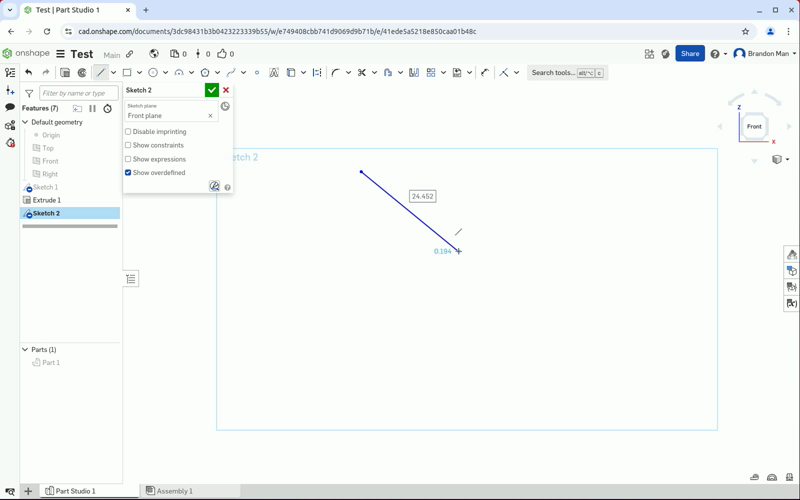
scroll(6)
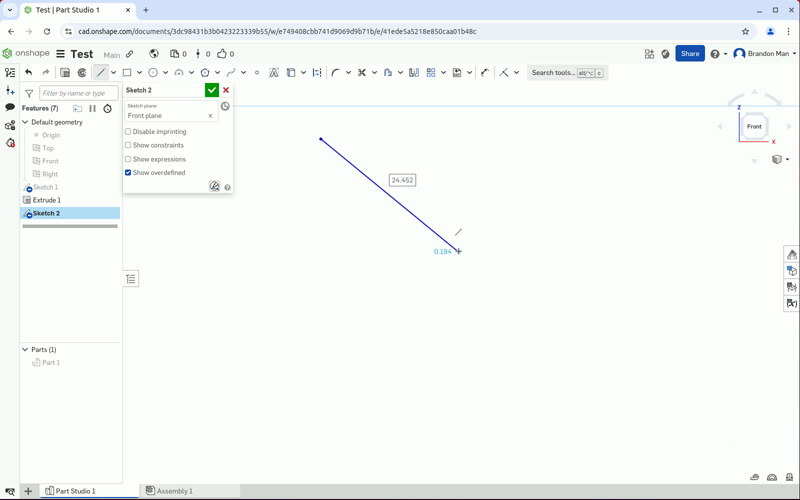
scroll(6)
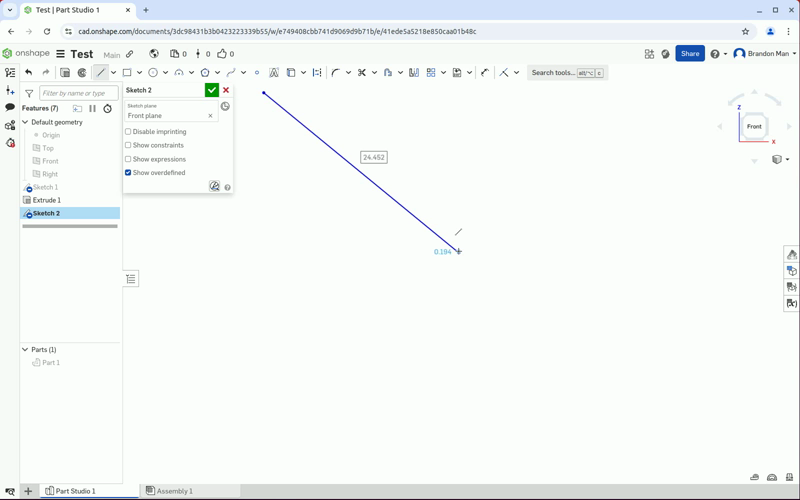
scroll(6)
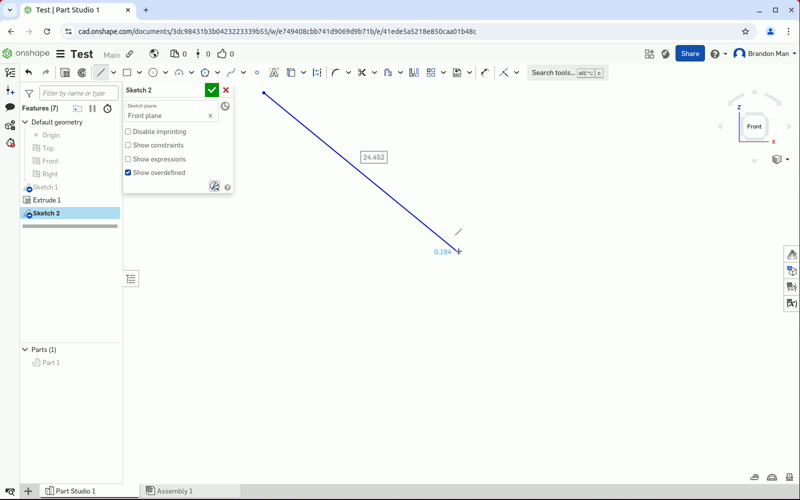
scroll(6)
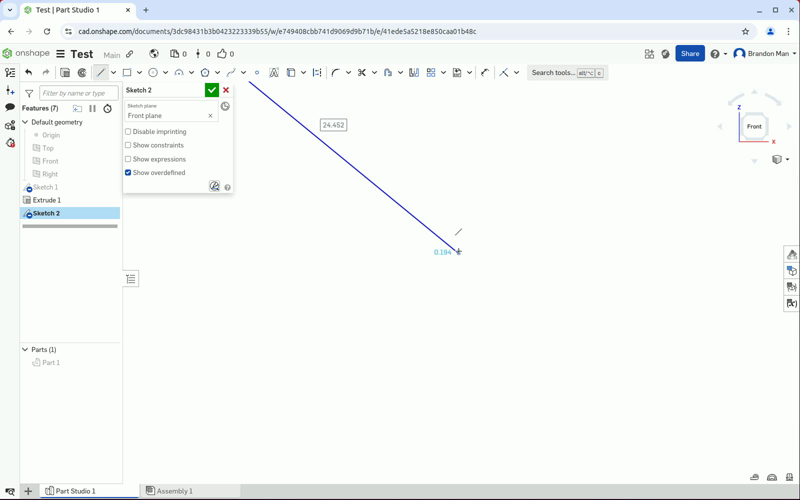
scroll(6)
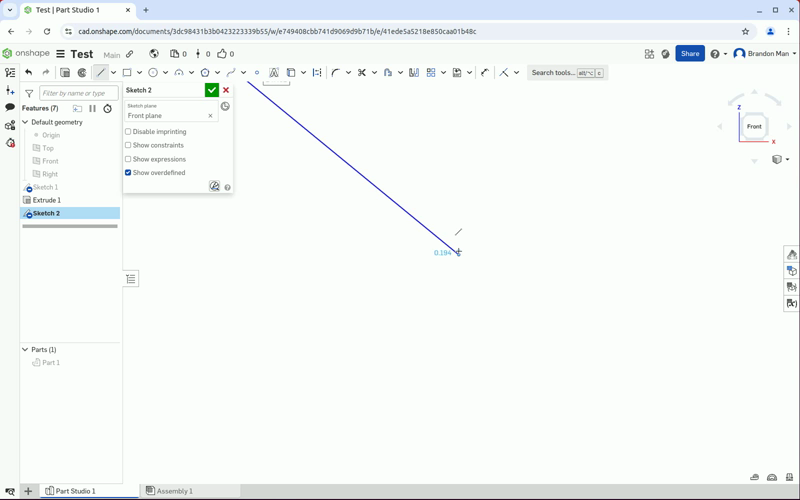
scroll(6)
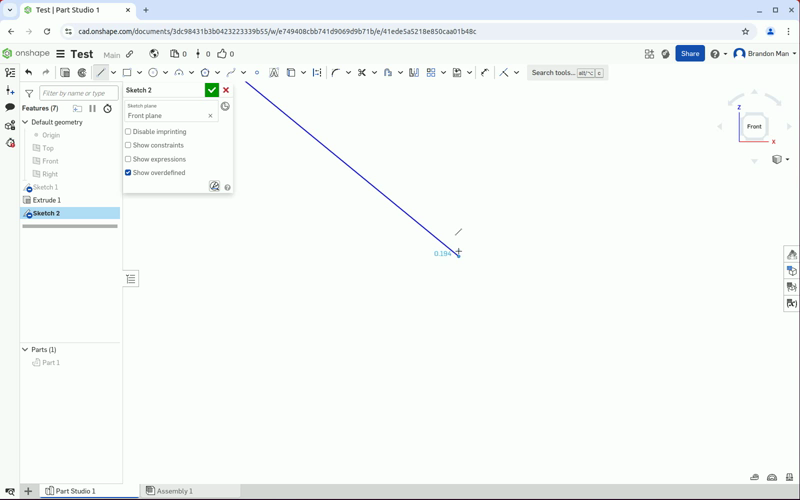
scroll(6)
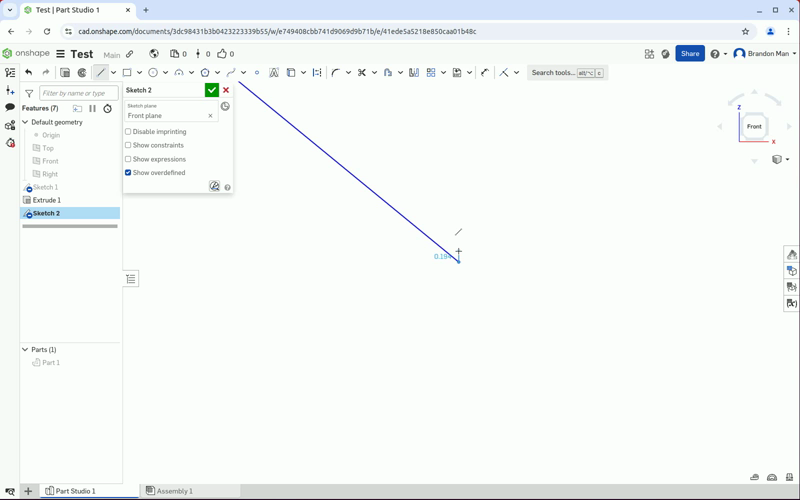
click(458, 250)
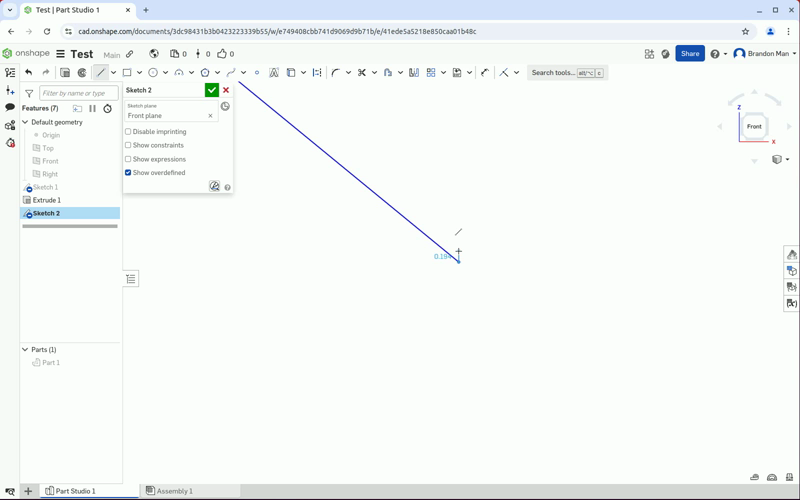
scroll(-6)
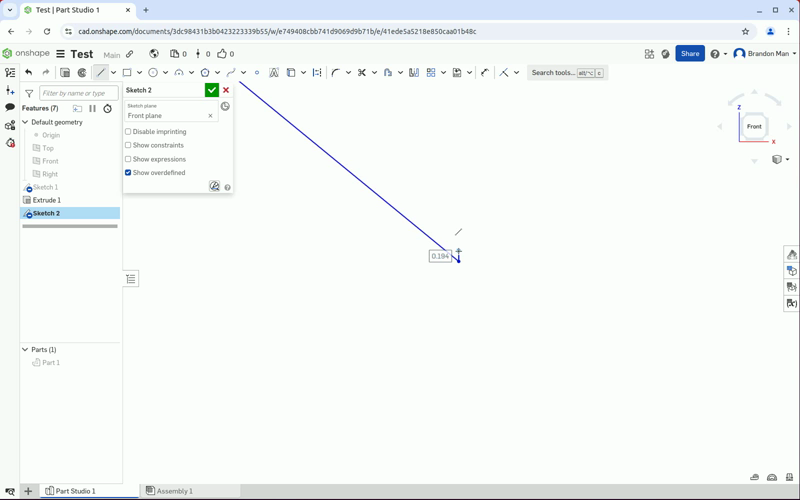
scroll(-6)
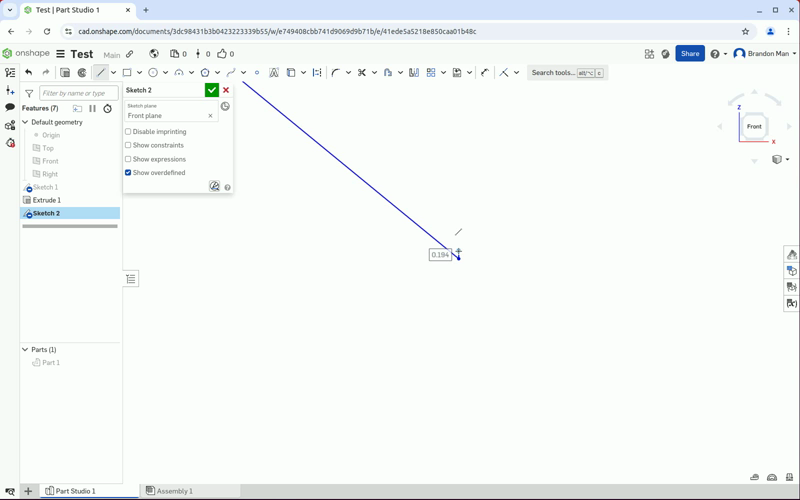
scroll(-6)
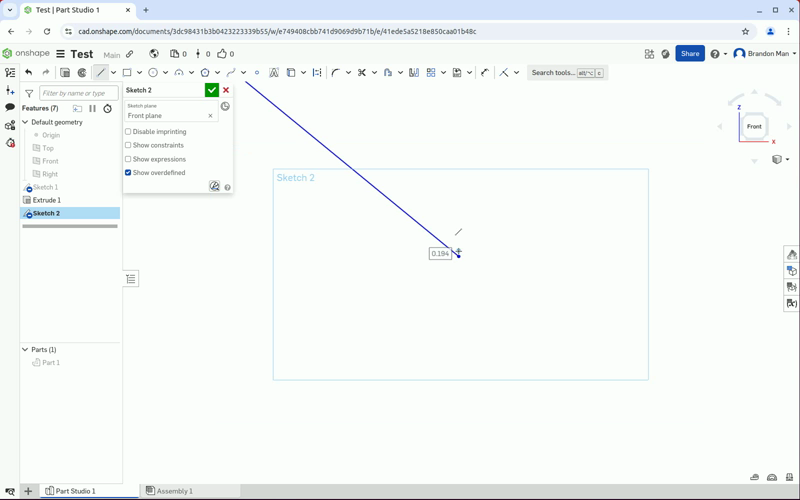
scroll(-6)
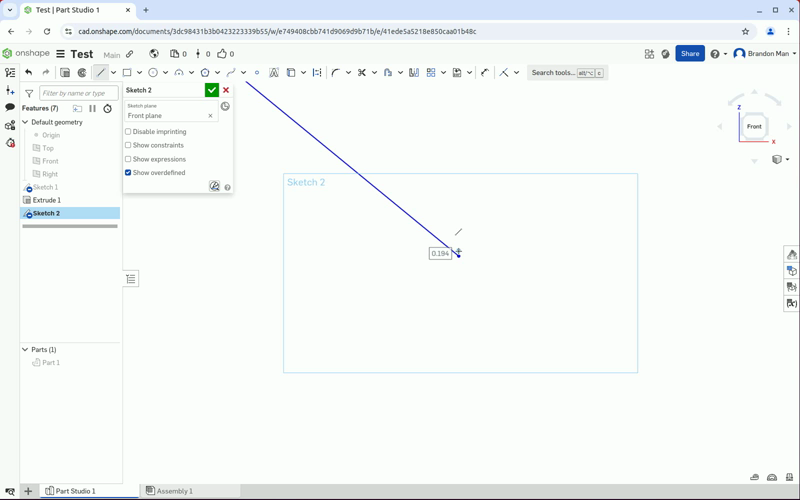
scroll(-6)
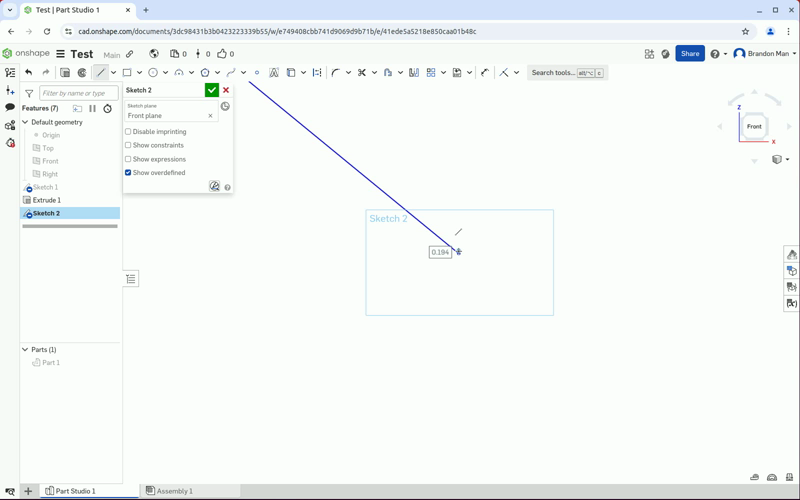
scroll(-6)
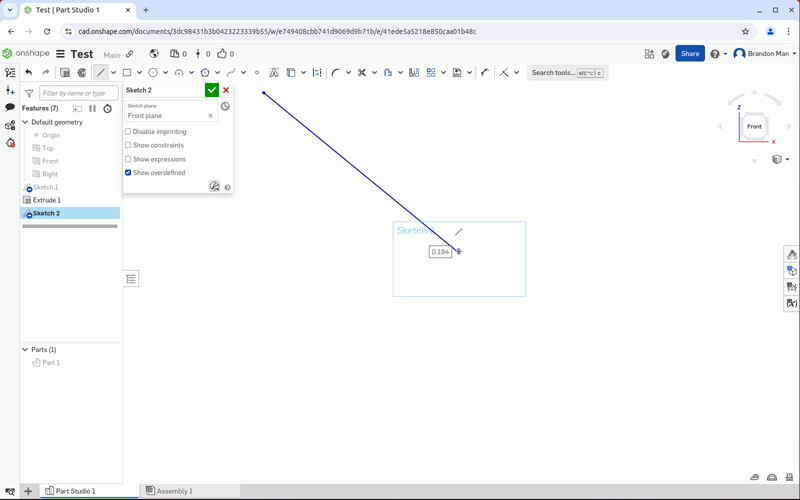
scroll(-6)
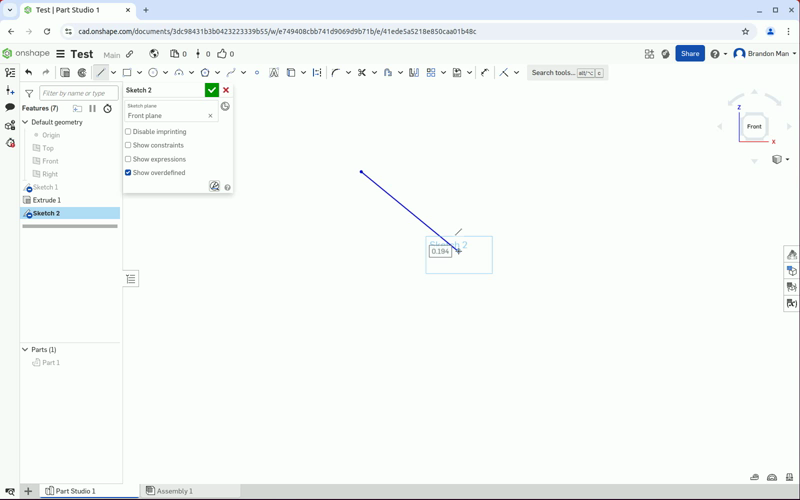
key_up(shift)
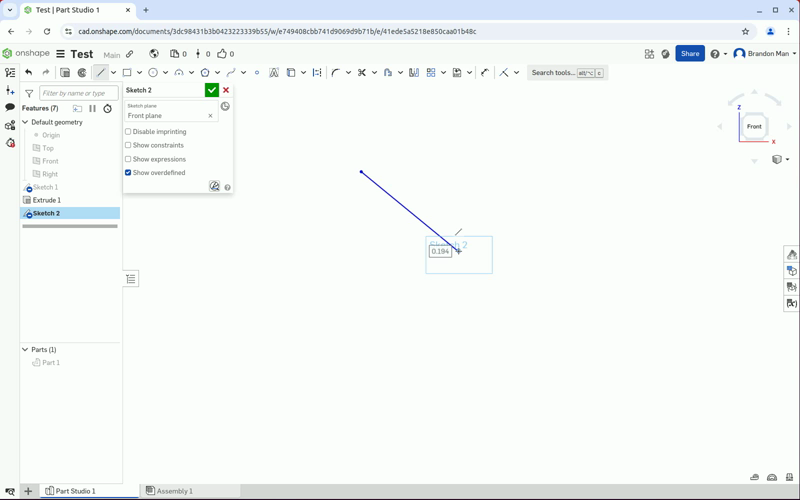
key_down(shift)
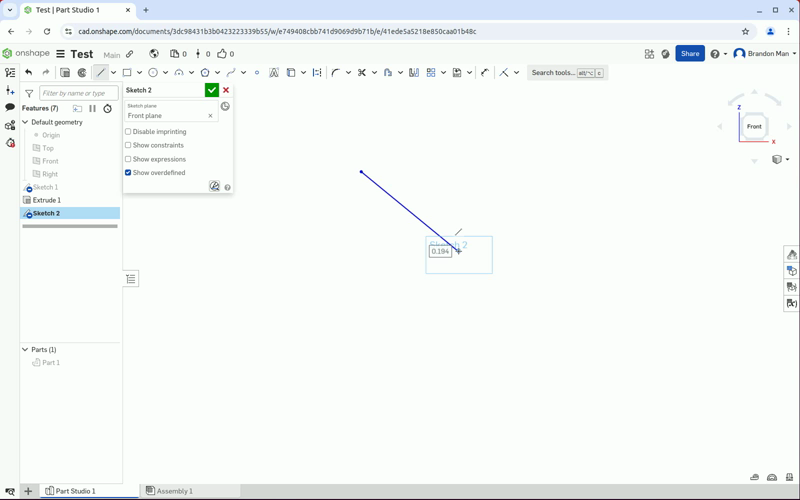
mouse_move(361, 170)
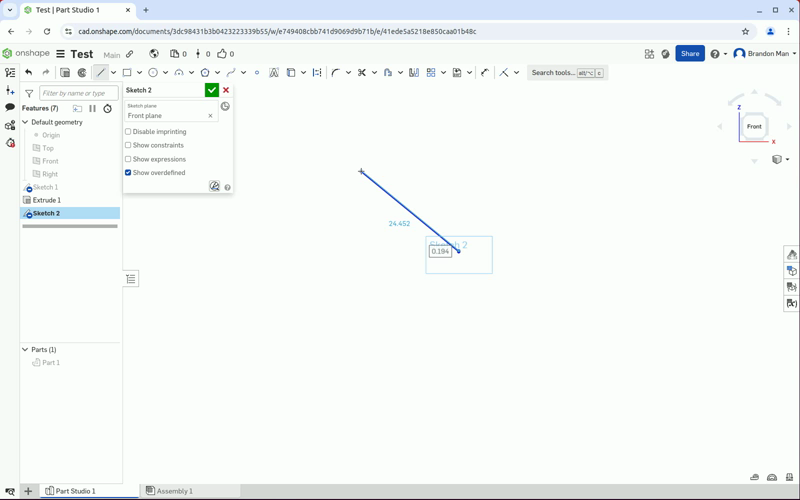
scroll(6)
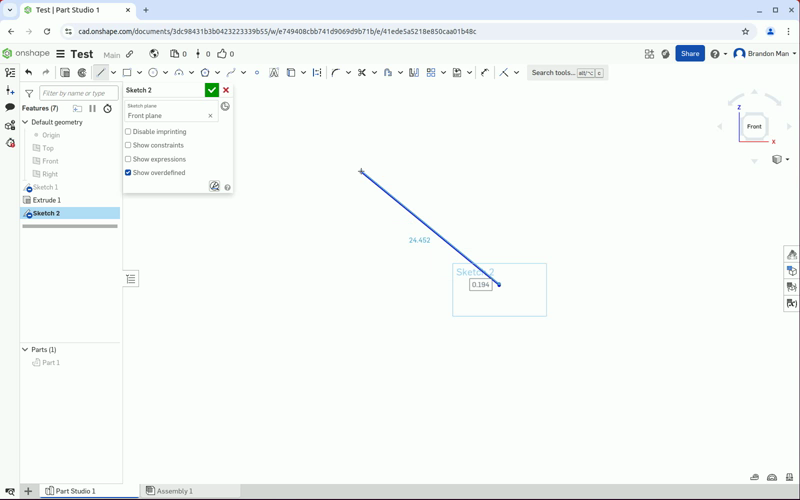
scroll(6)
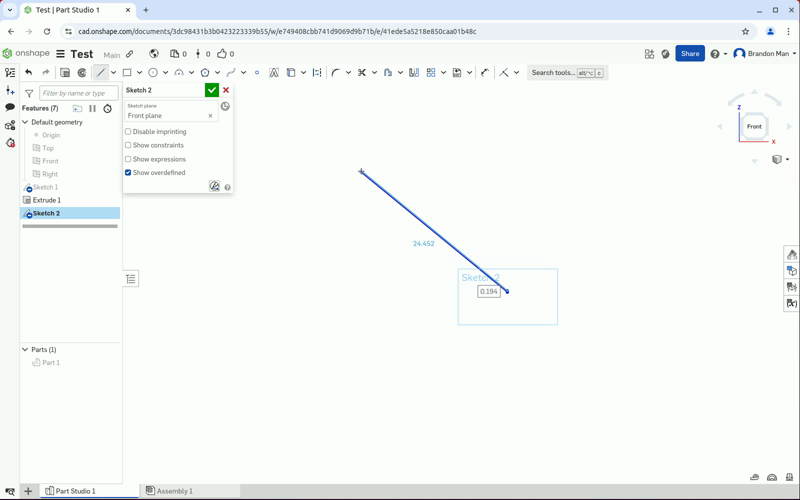
scroll(6)
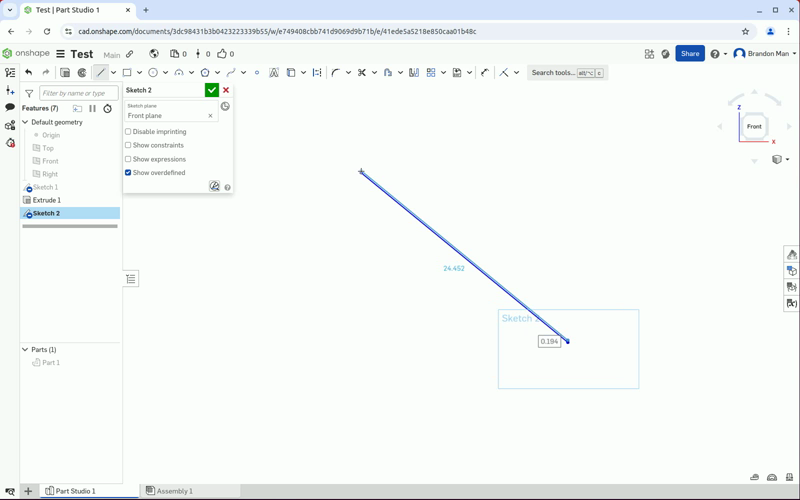
scroll(6)
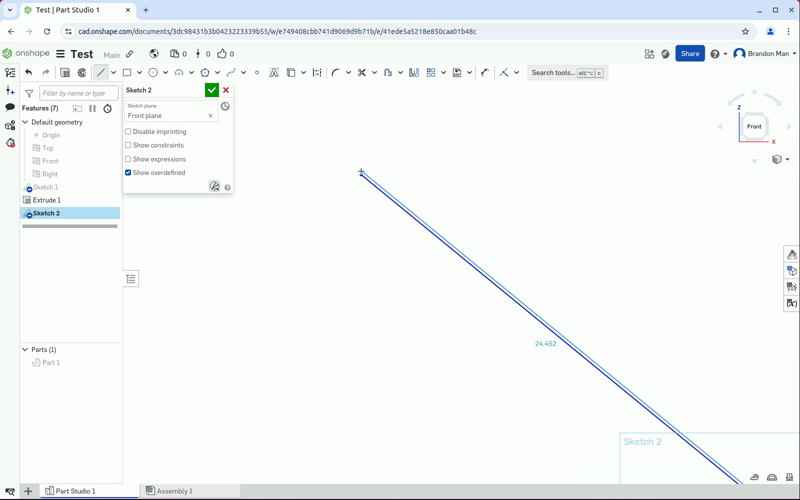
scroll(6)
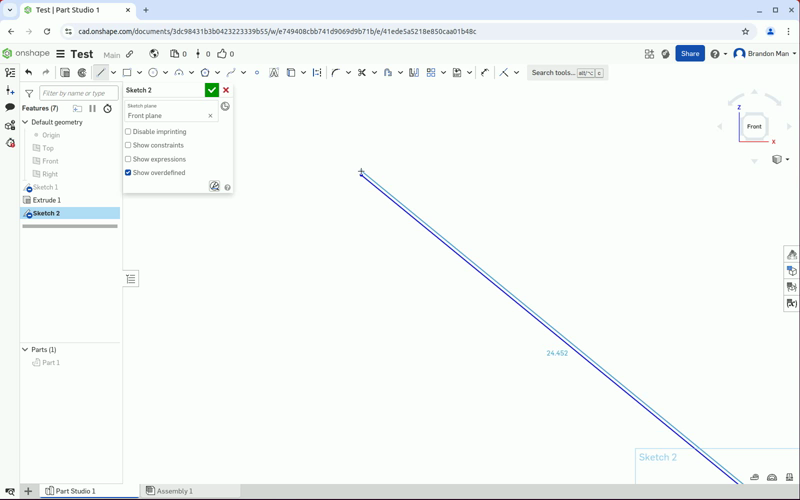
scroll(6)
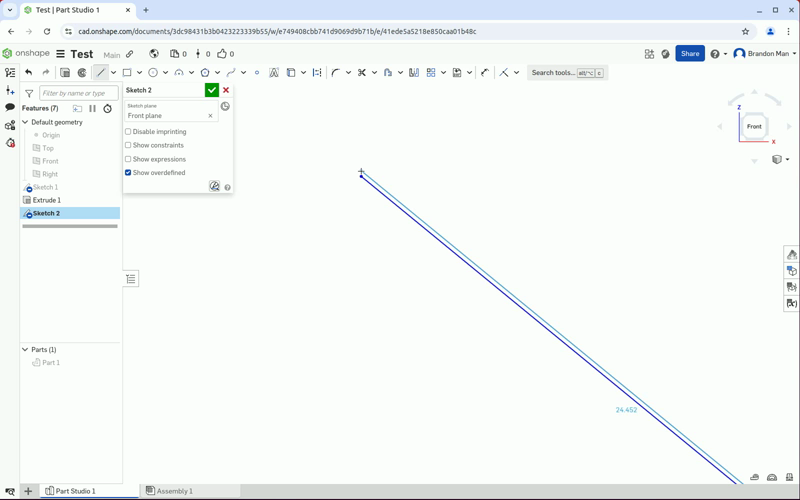
scroll(6)
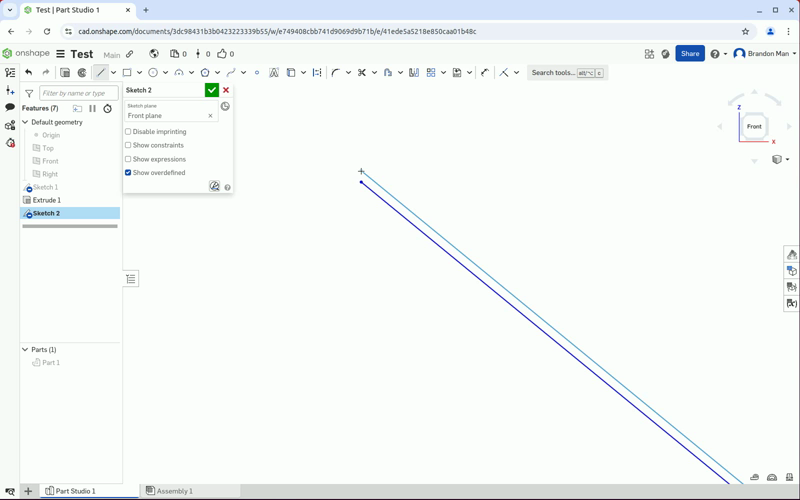
click(361, 170)
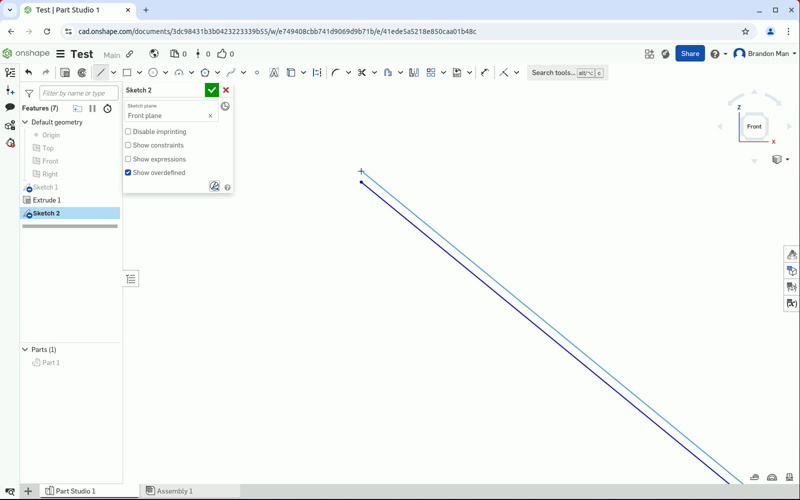
scroll(-6)
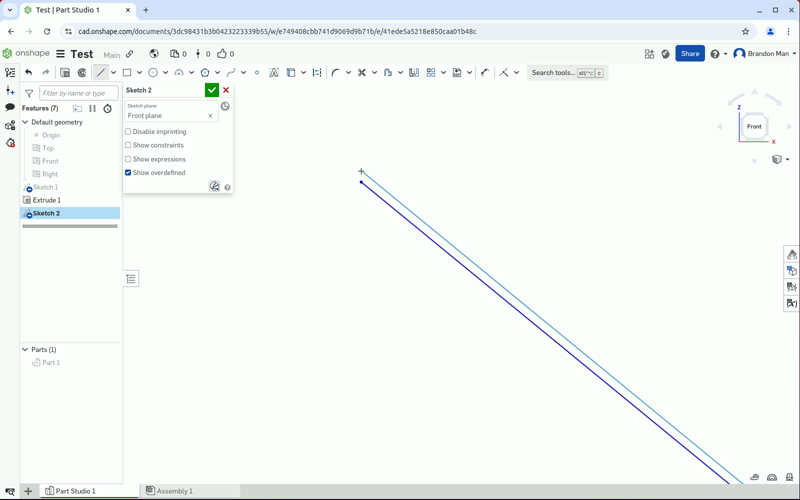
scroll(-6)
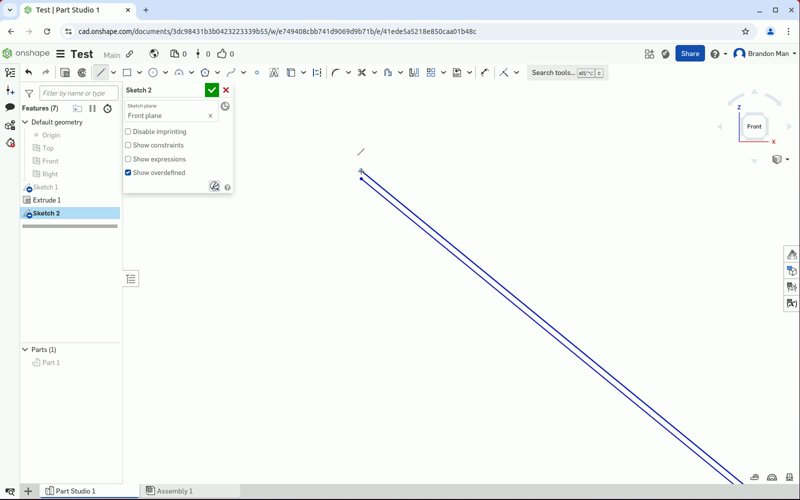
scroll(-6)
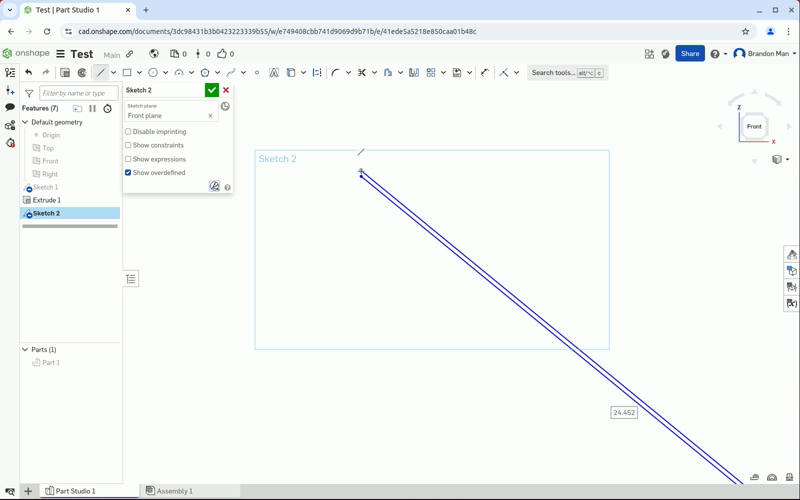
scroll(-6)
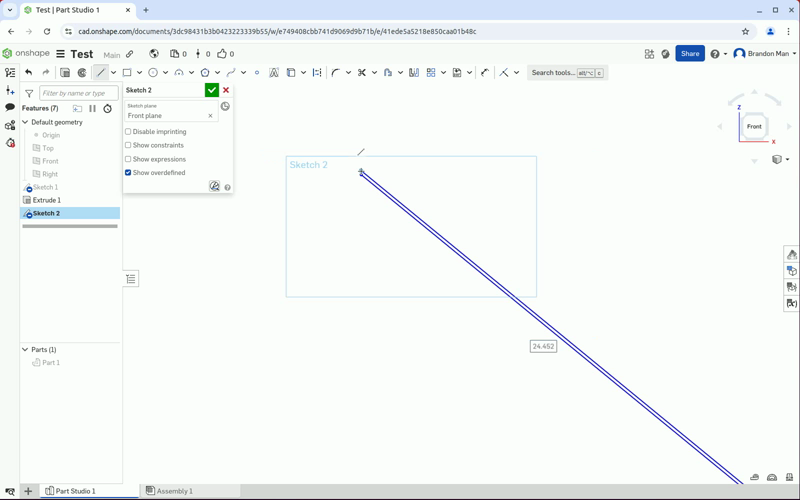
scroll(-6)
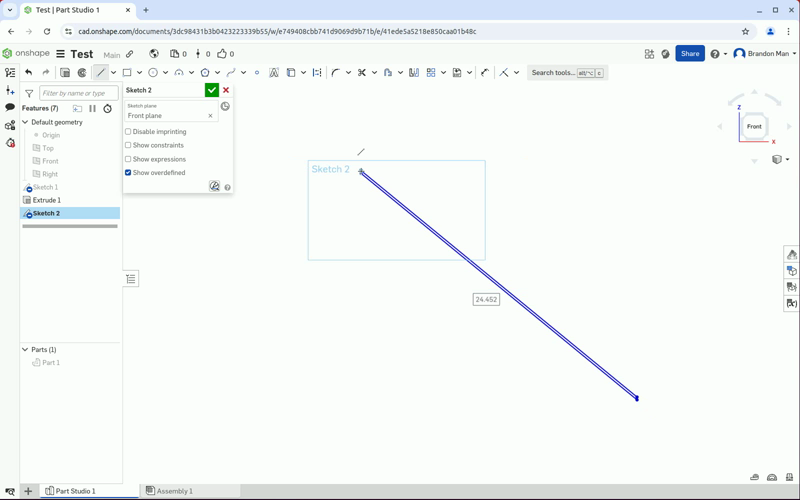
scroll(-6)
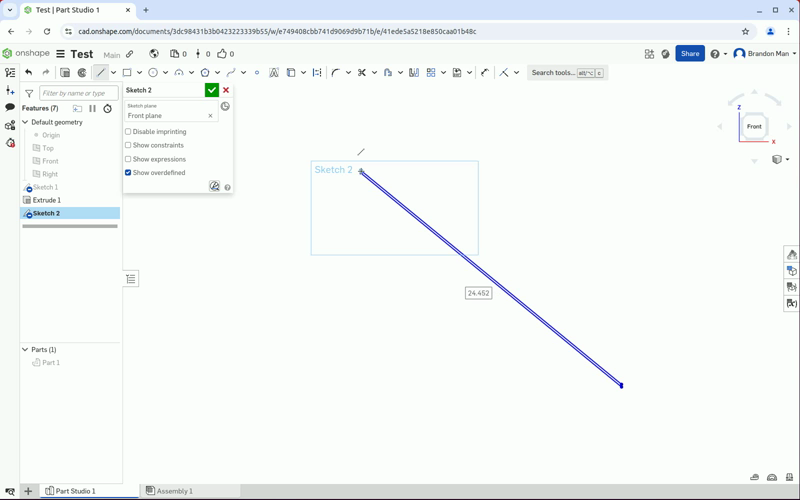
scroll(-6)
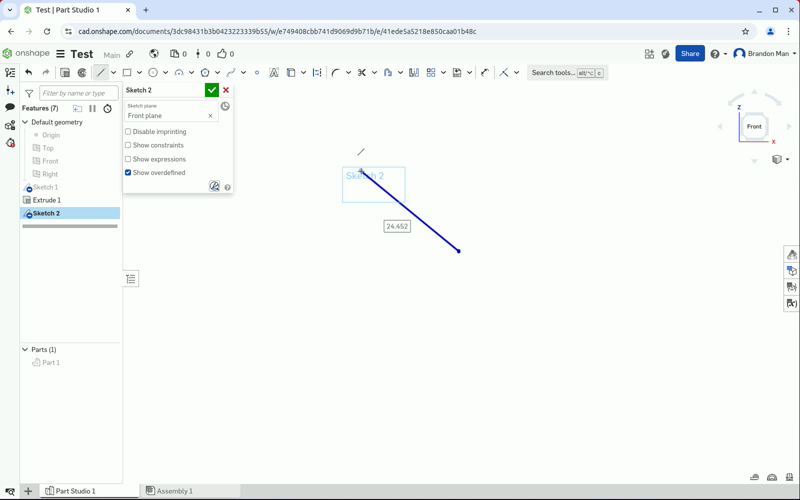
key_up(shift)
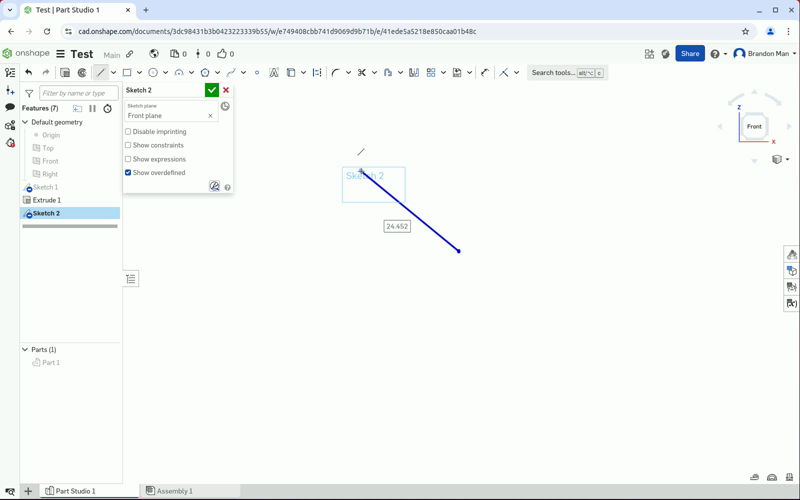
mouse_move(391, 170)
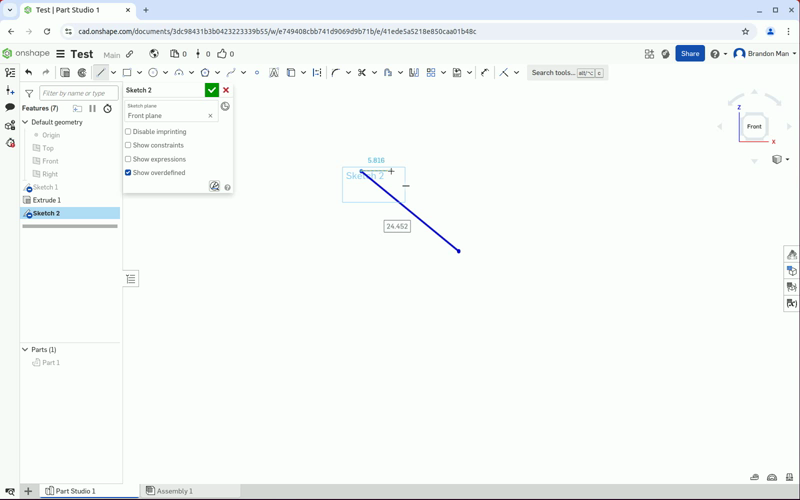
key_down(shift)
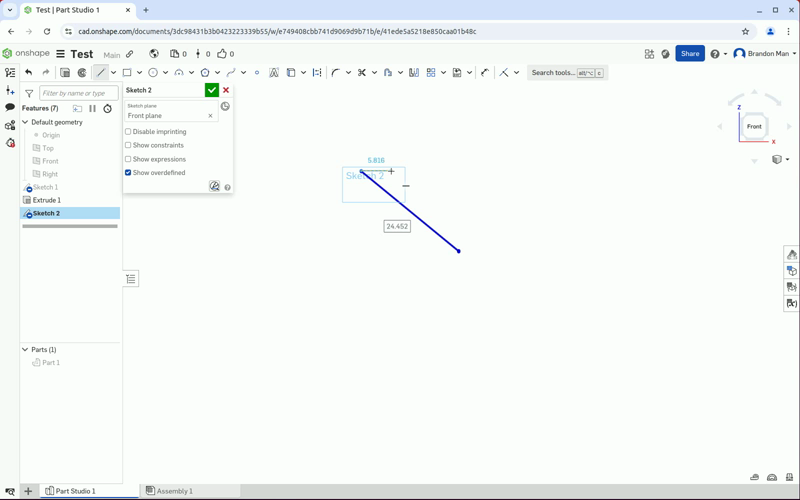
mouse_move(361, 171)
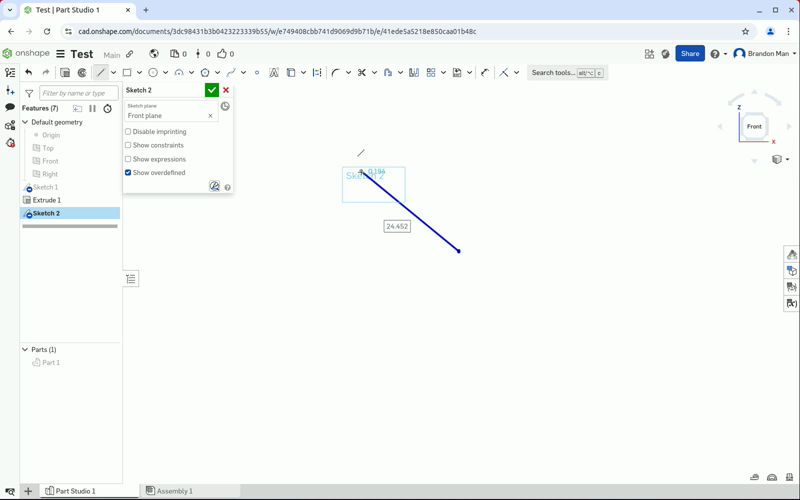
scroll(6)
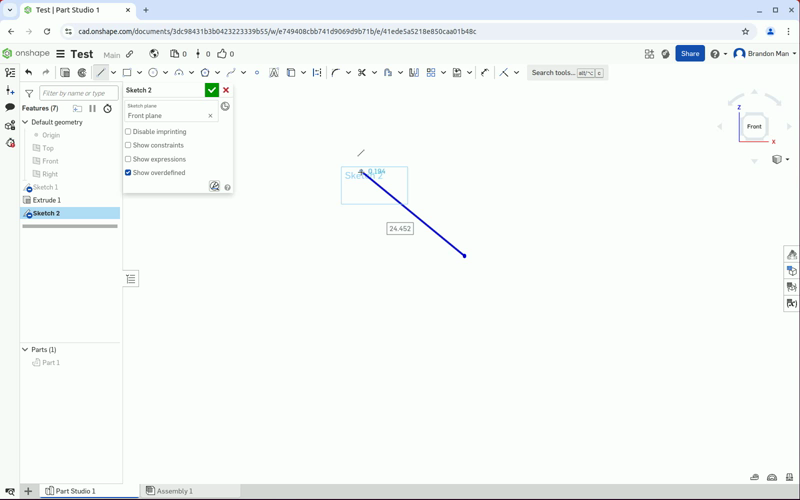
scroll(6)
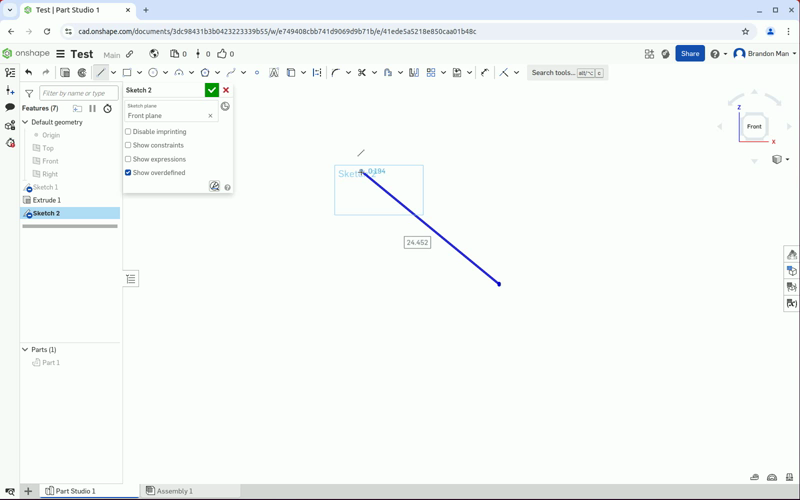
scroll(6)
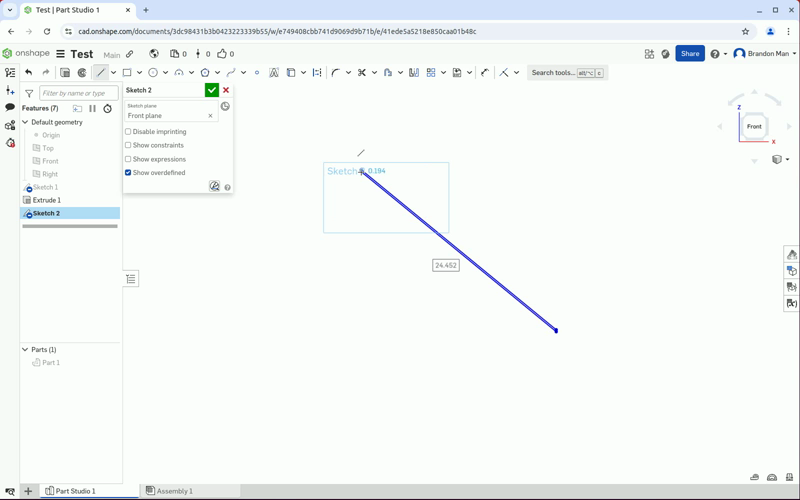
scroll(6)
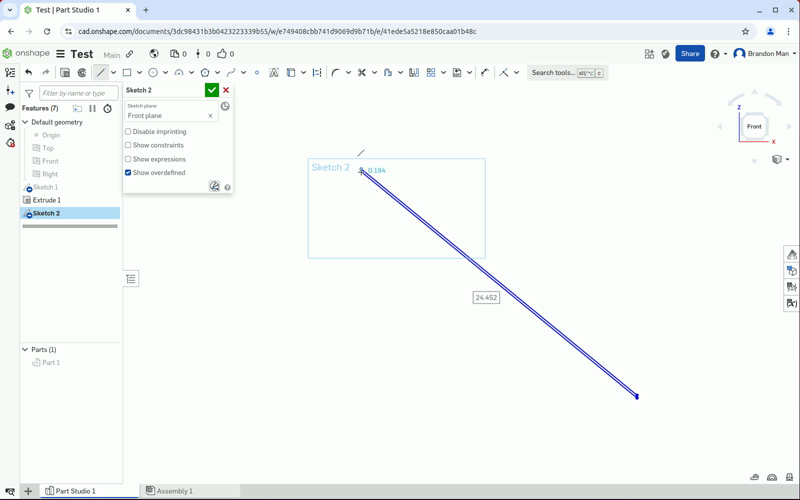
scroll(6)
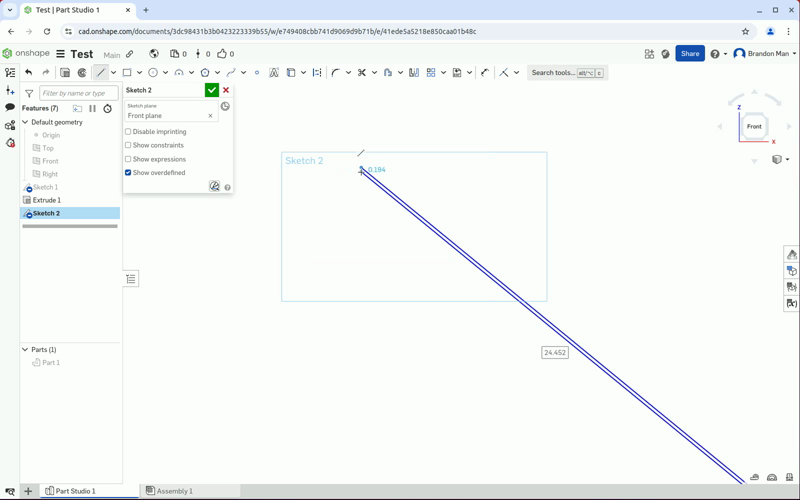
scroll(6)
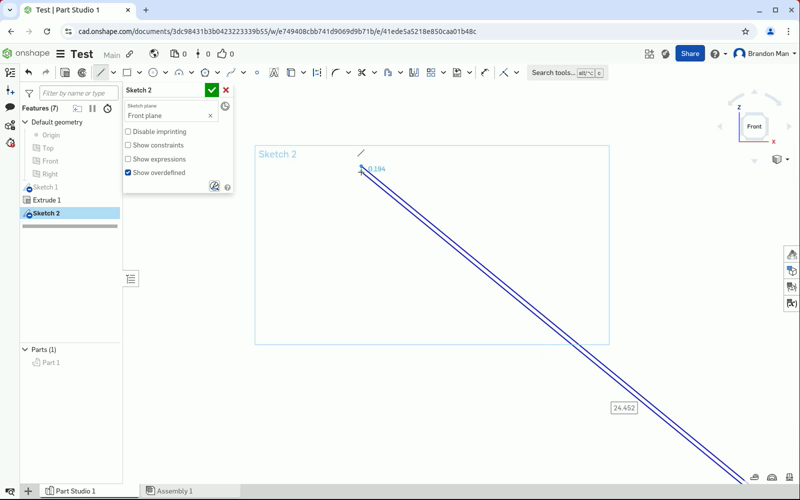
scroll(6)
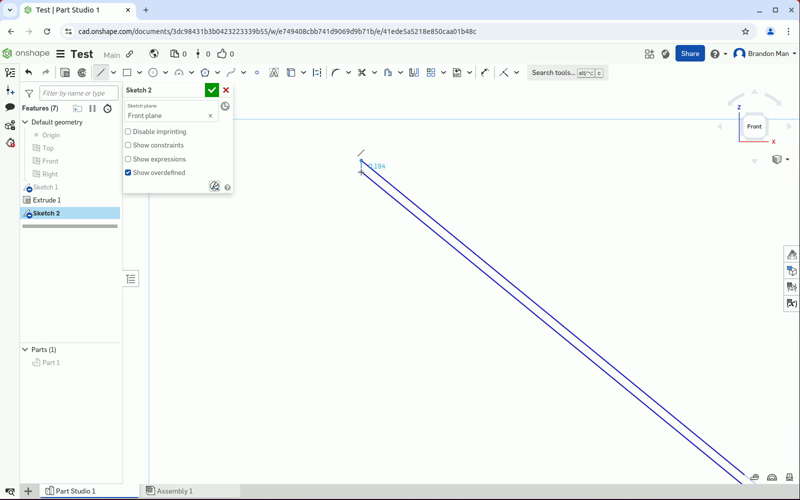
key_up(shift)
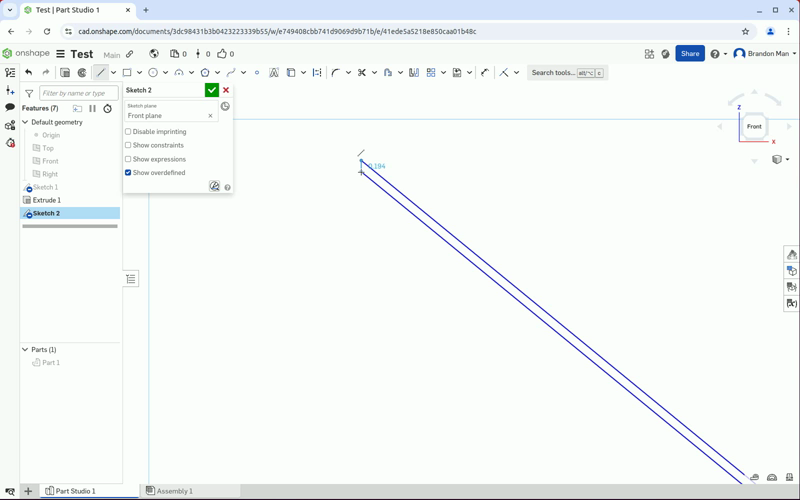
click(361, 171)
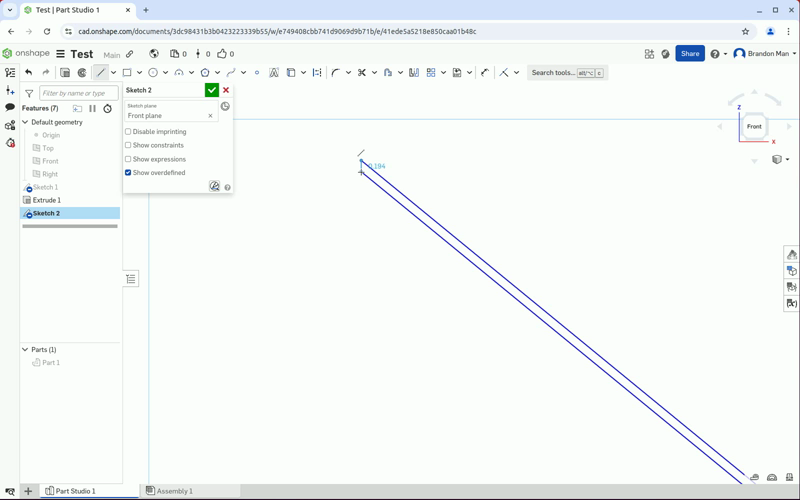
scroll(-6)
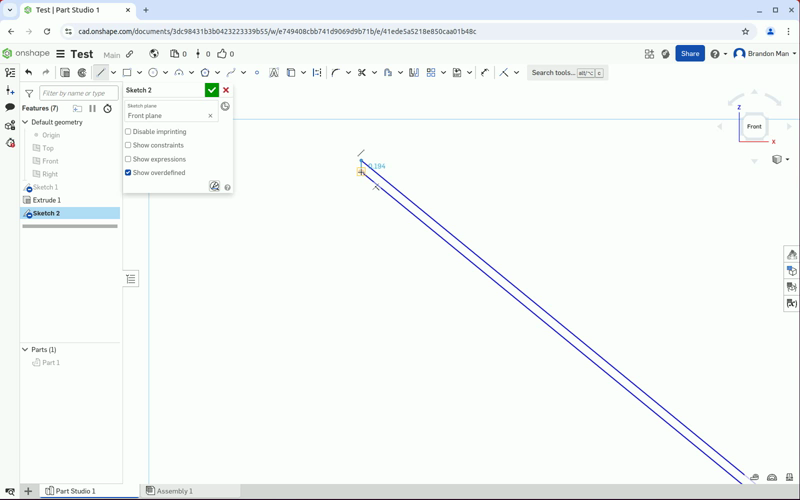
scroll(-6)
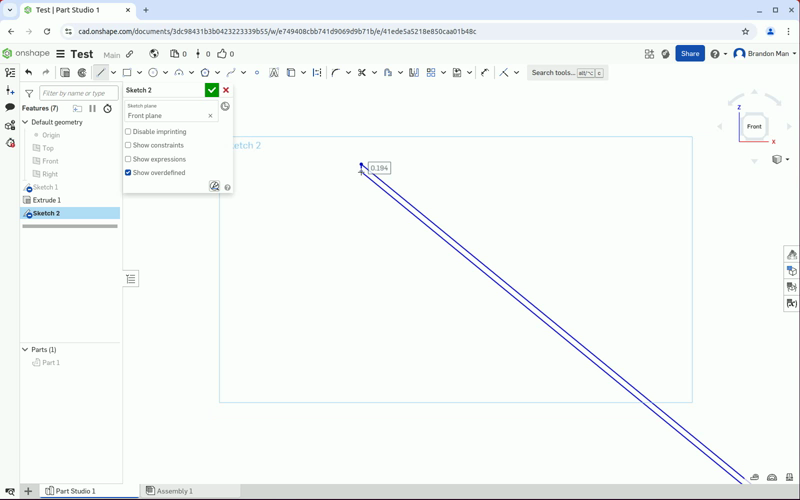
scroll(-6)
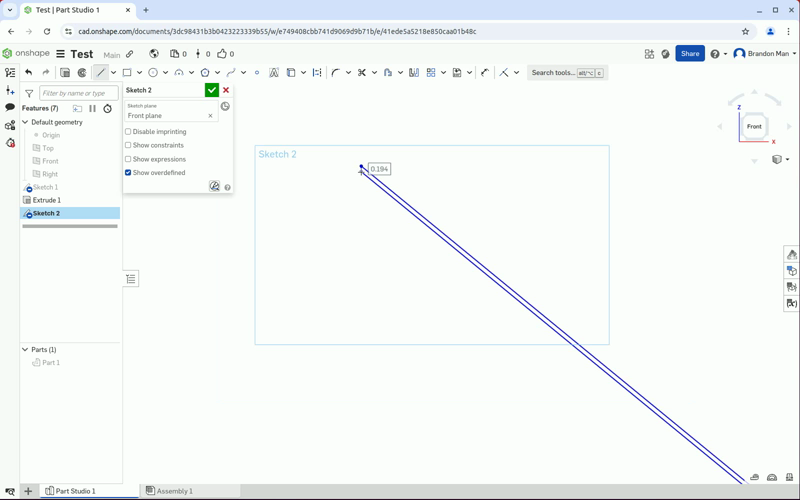
scroll(-6)
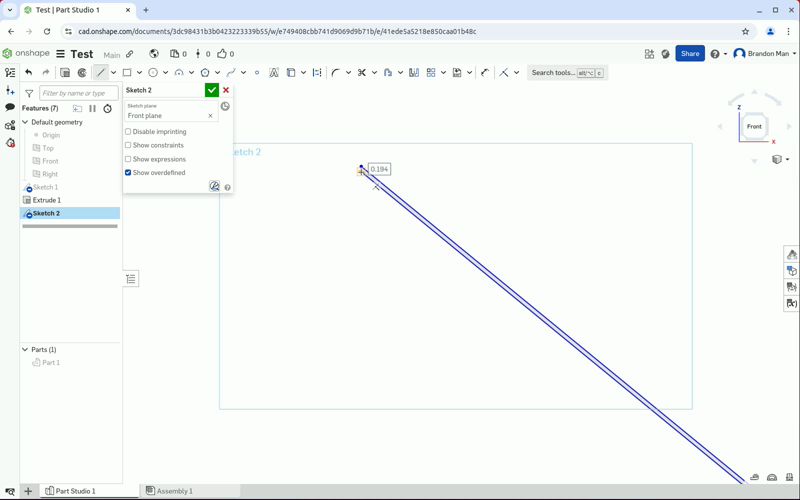
scroll(-6)
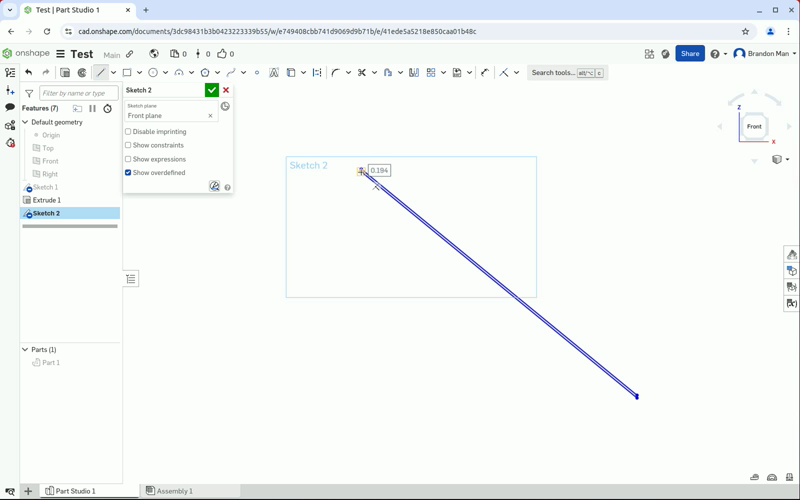
scroll(-6)
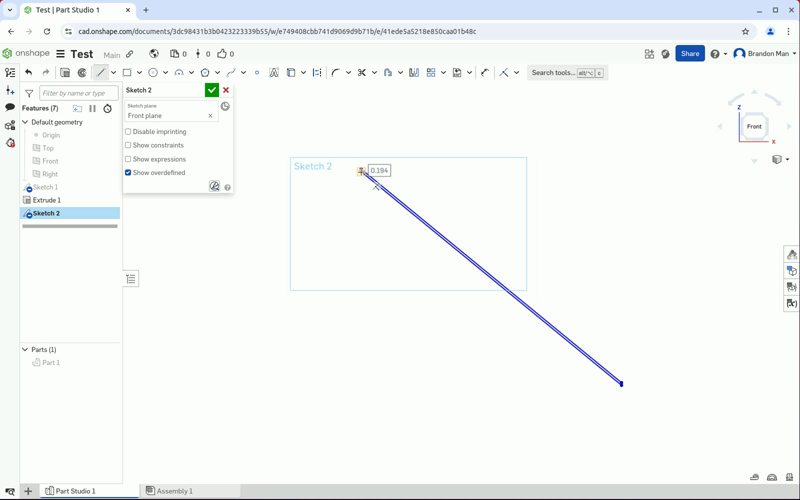
scroll(-6)
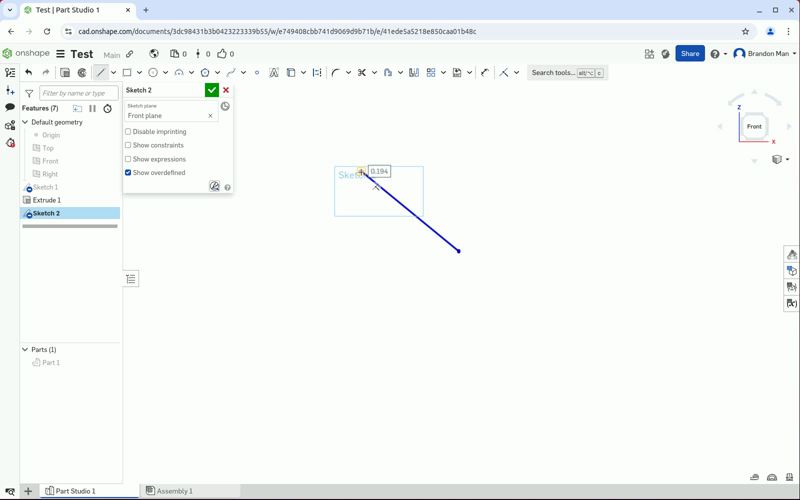
key(esc)
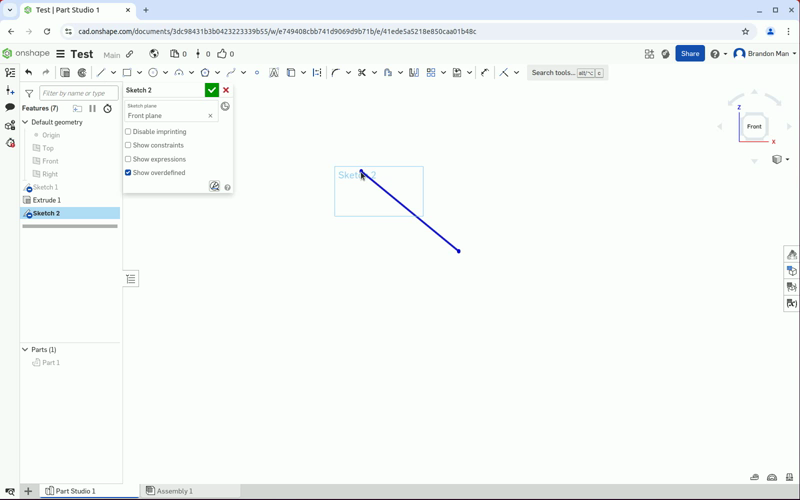
mouse_move(426, 225)
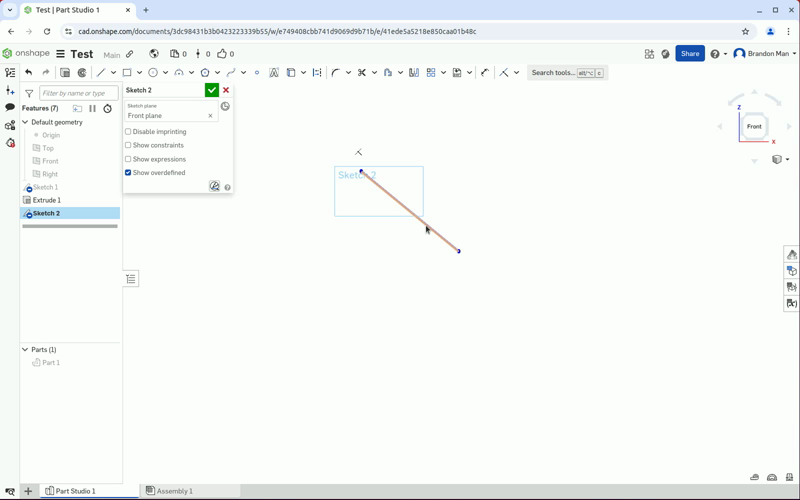
scroll(6)
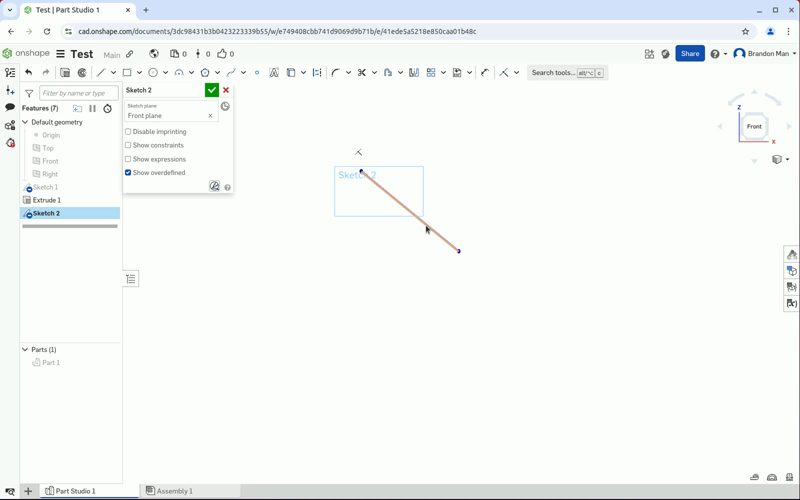
scroll(6)
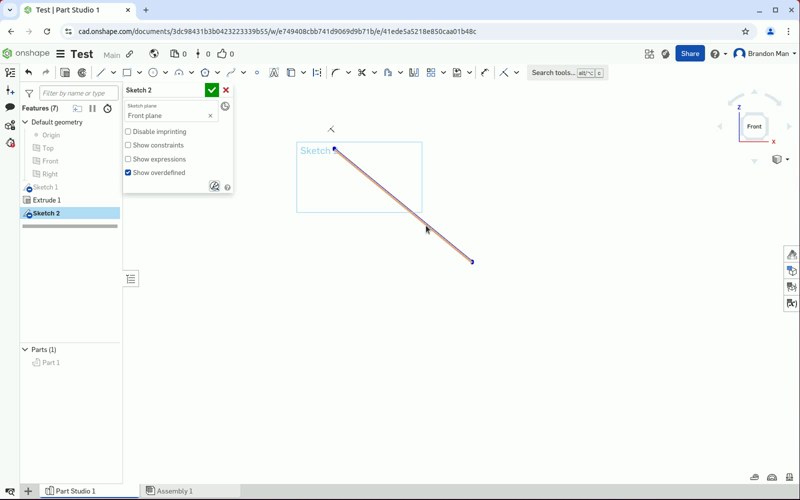
scroll(6)
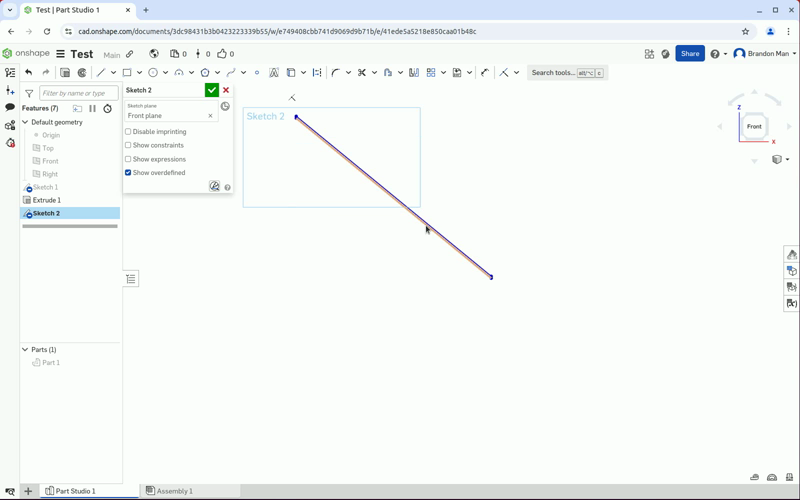
scroll(6)
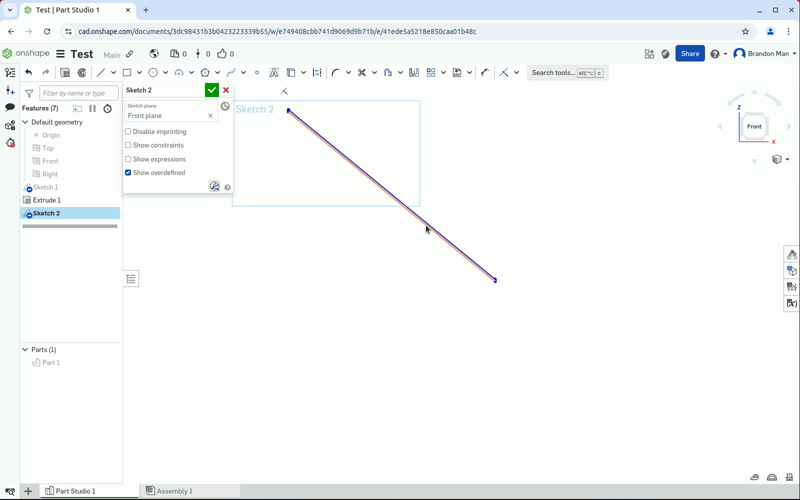
scroll(6)
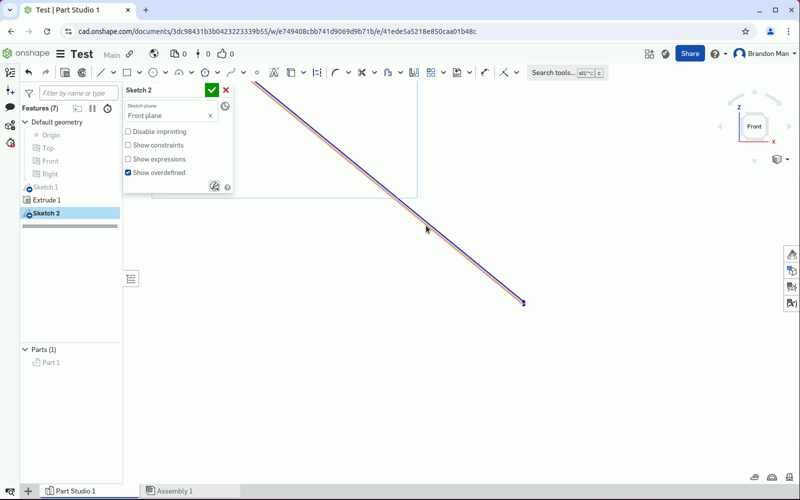
scroll(6)
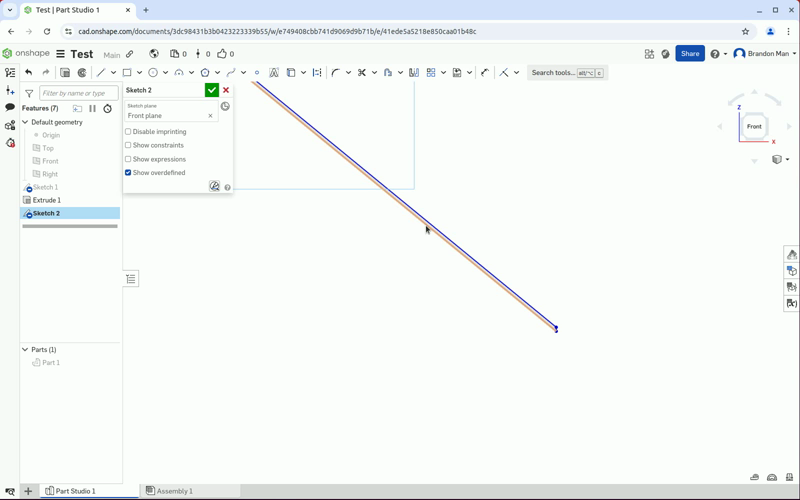
scroll(6)
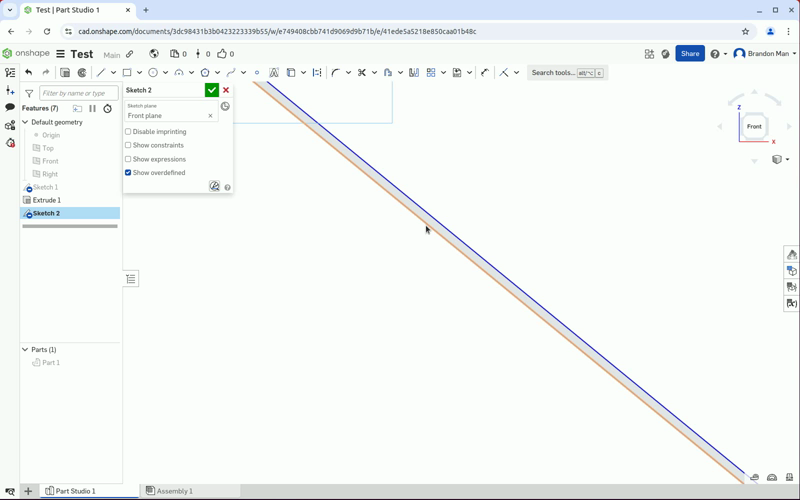
click(426, 225)
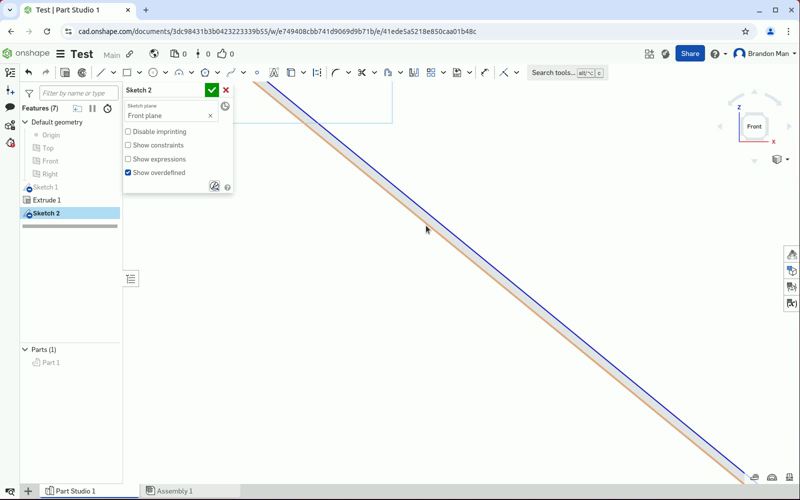
scroll(-6)
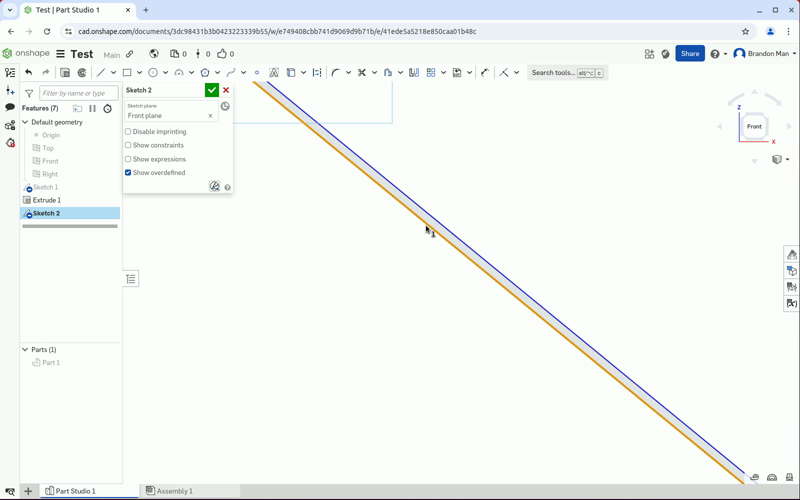
scroll(-6)
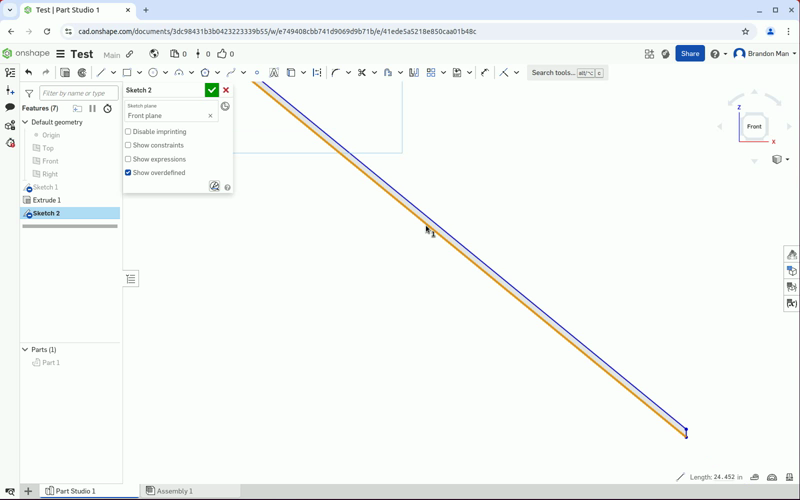
scroll(-6)
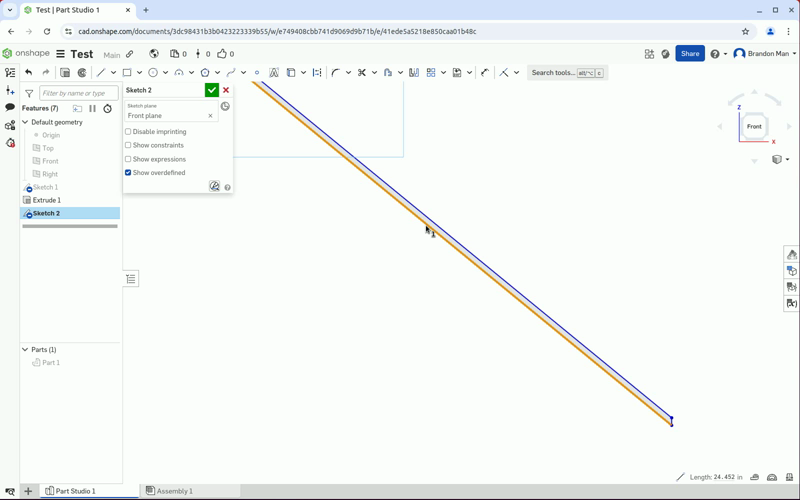
scroll(-6)
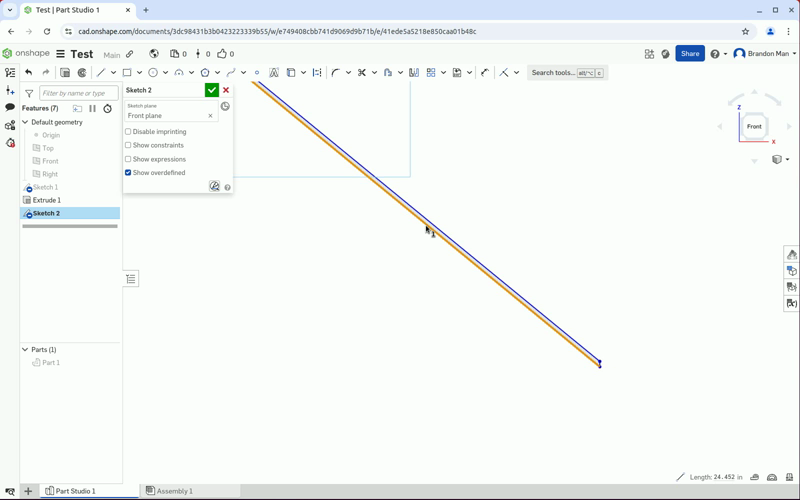
scroll(-6)
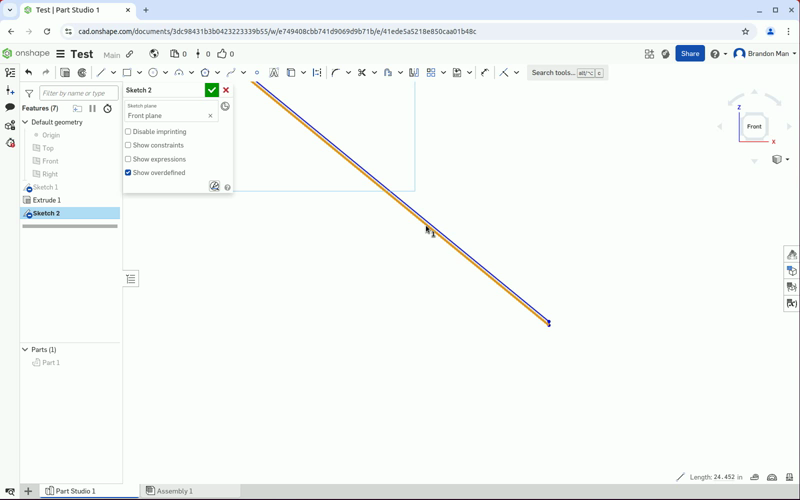
scroll(-6)
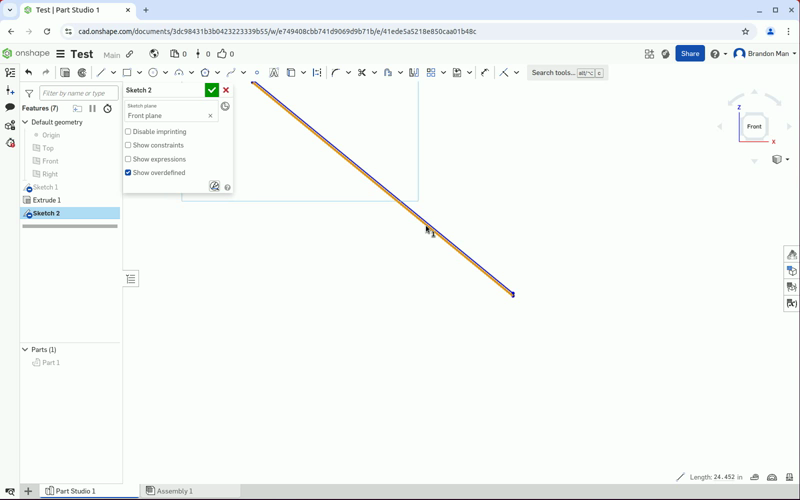
scroll(-6)
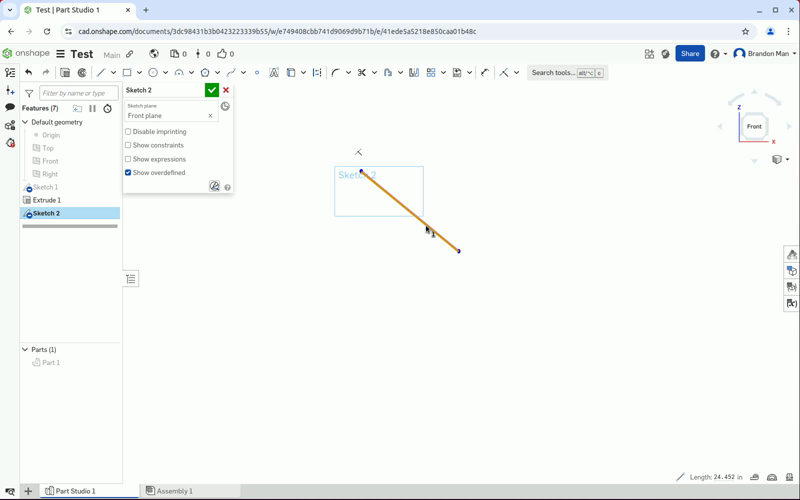
mouse_move(73, 352)
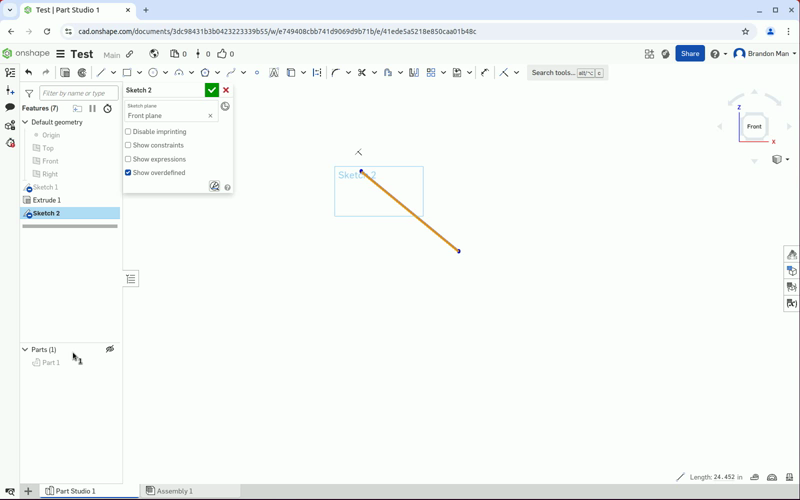
key(shift+y)
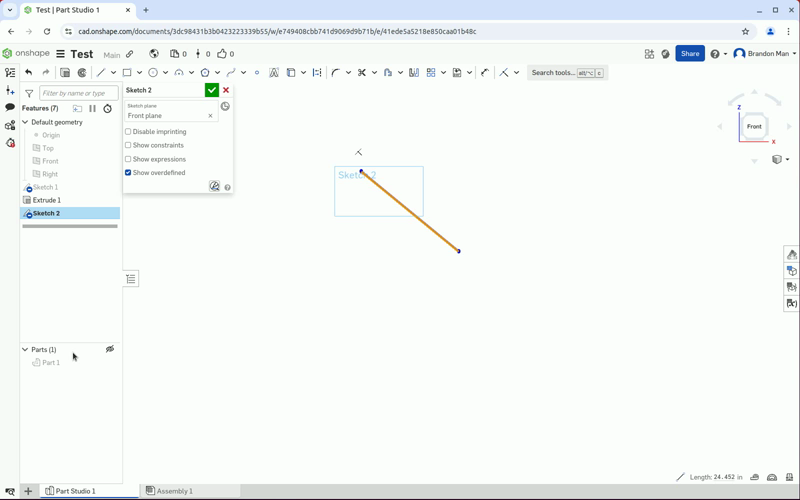
key(shift+e)
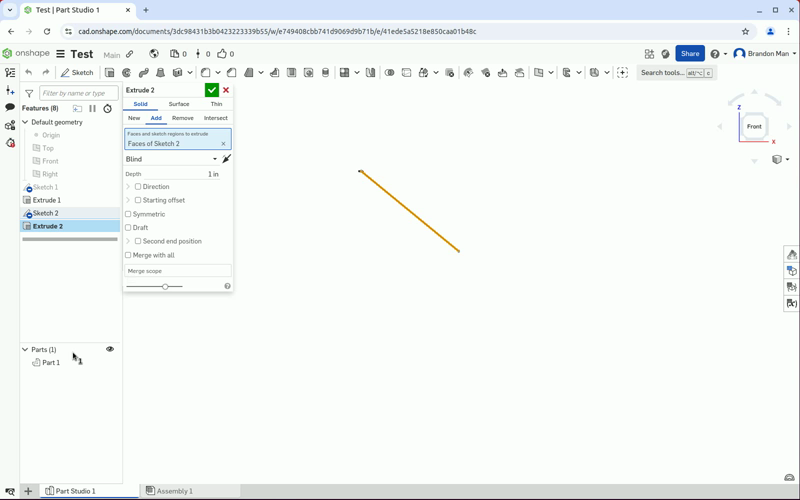
mouse_move(143, 106)
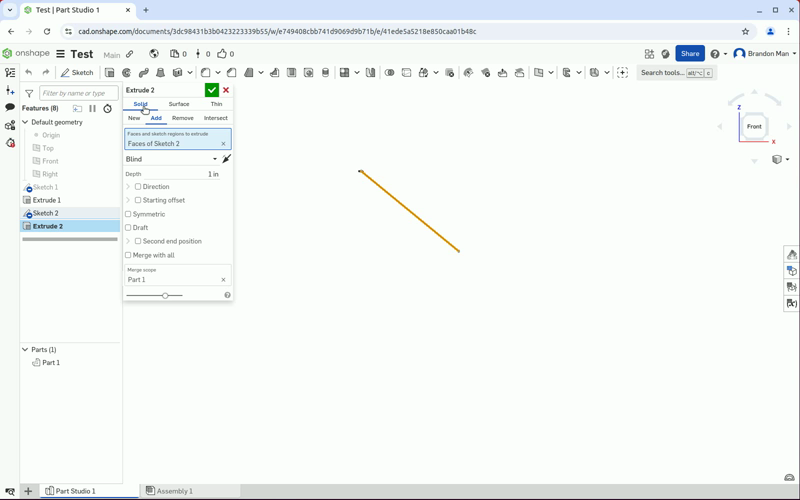
click(143, 106)
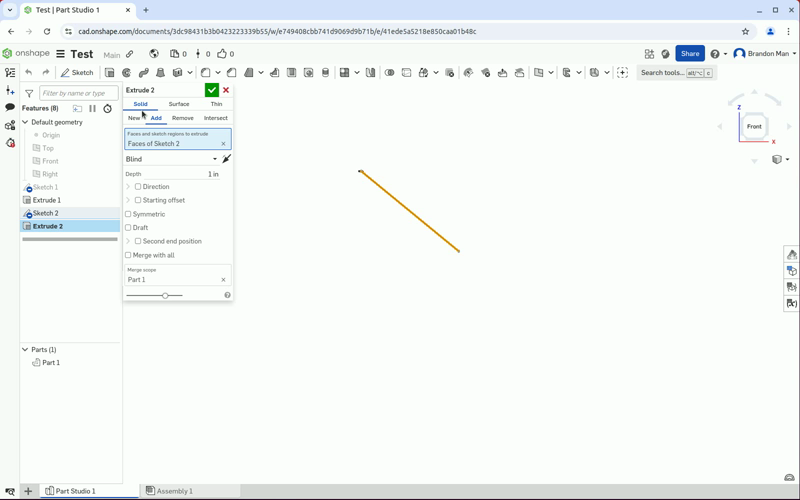
mouse_move(137, 120)
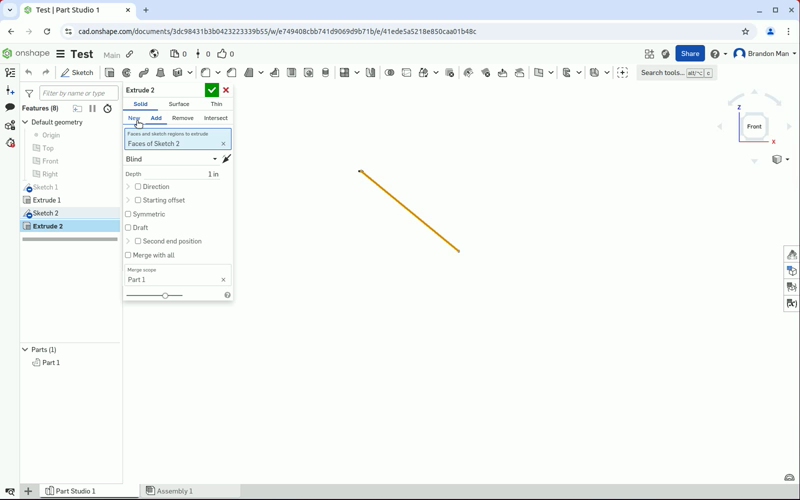
click(137, 120)
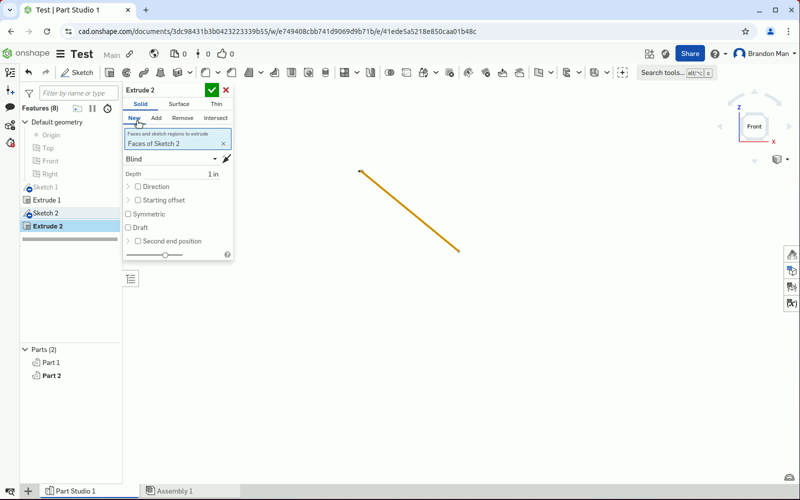
key(tab, 4)
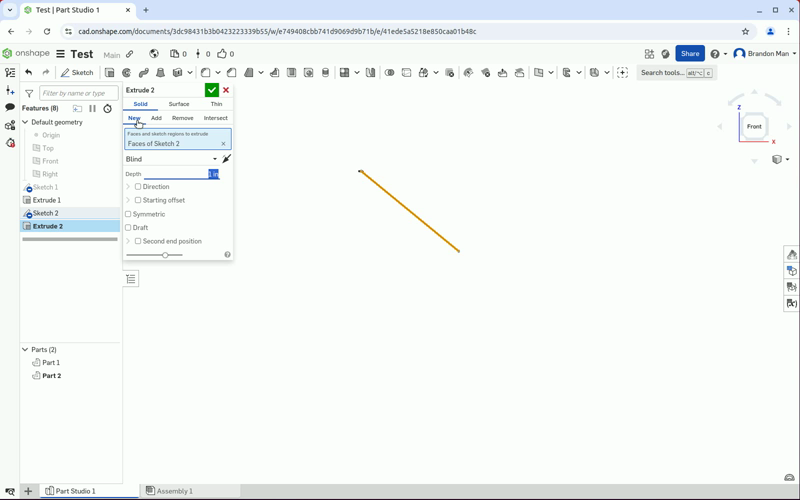
text(0.722)
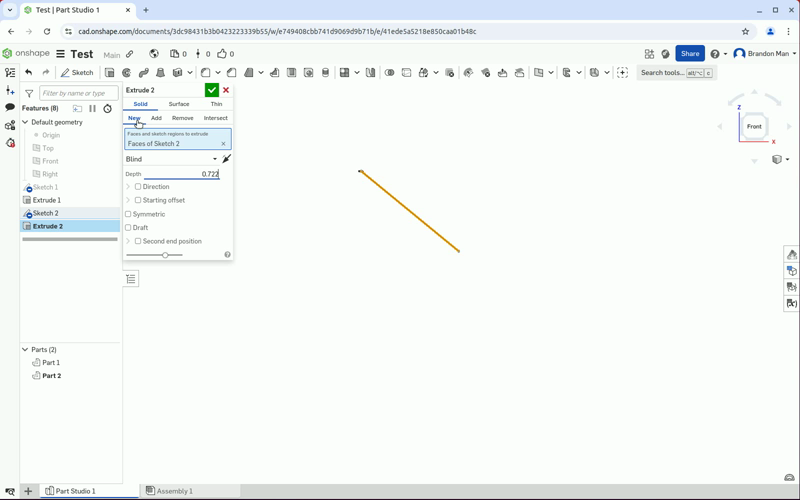
key(enter)
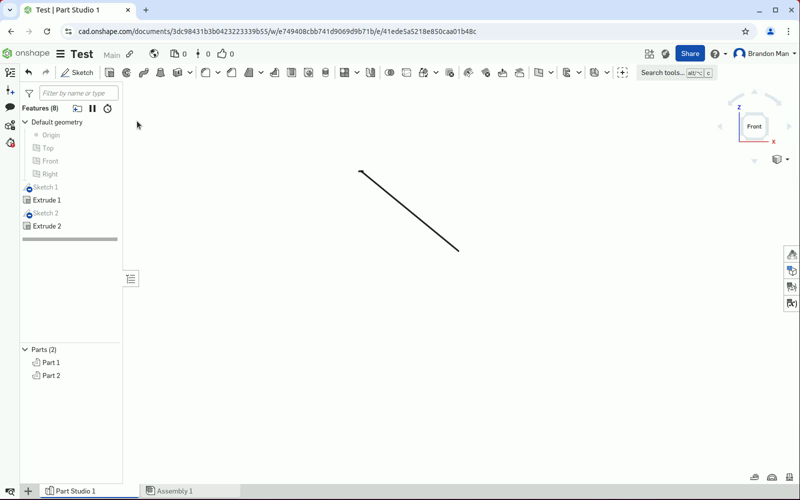
key(shift+h)
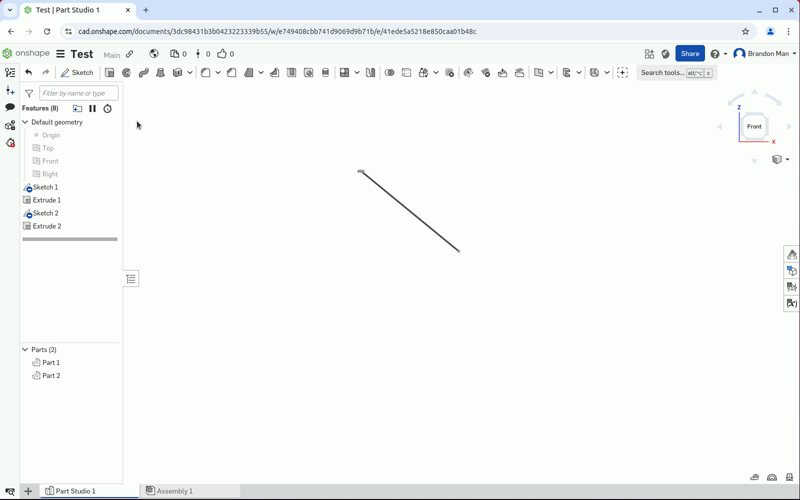
key(shift+h)
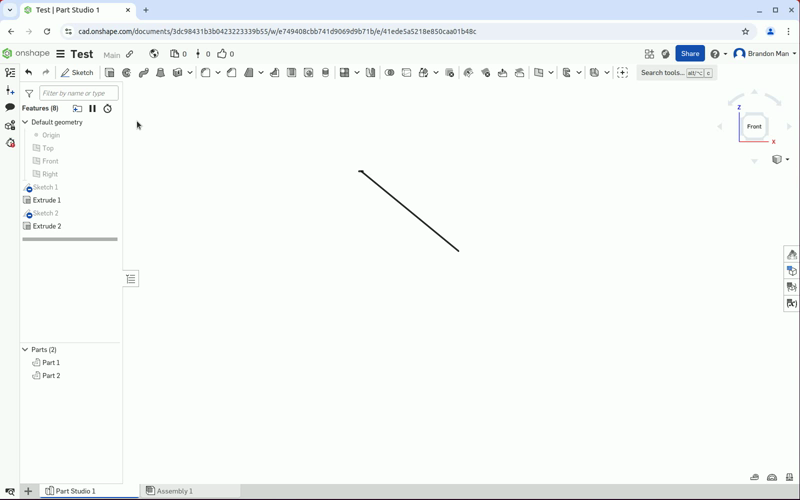
mouse_move(73, 189)
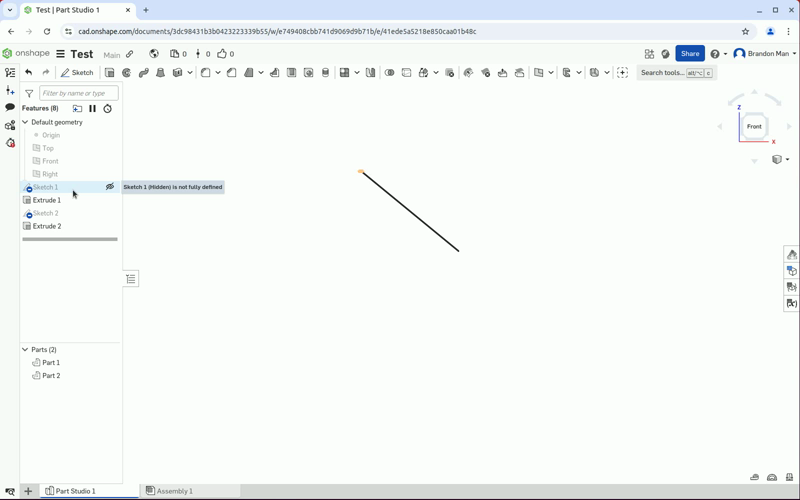
click(73, 189)
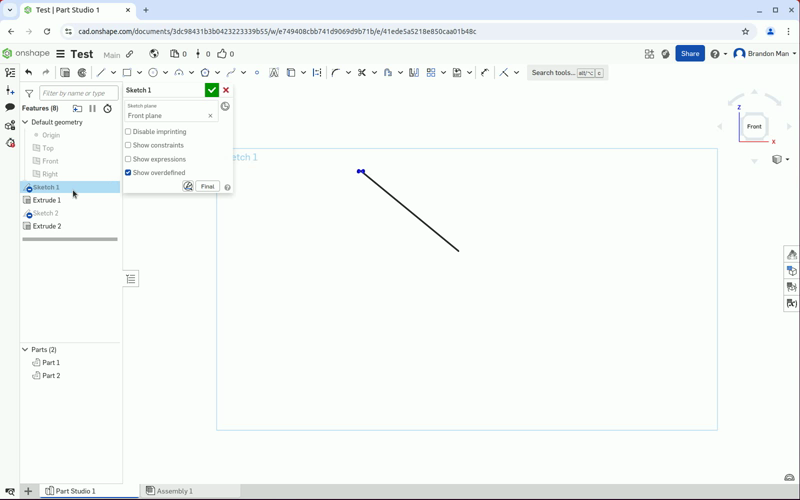
mouse_move(229, 92)
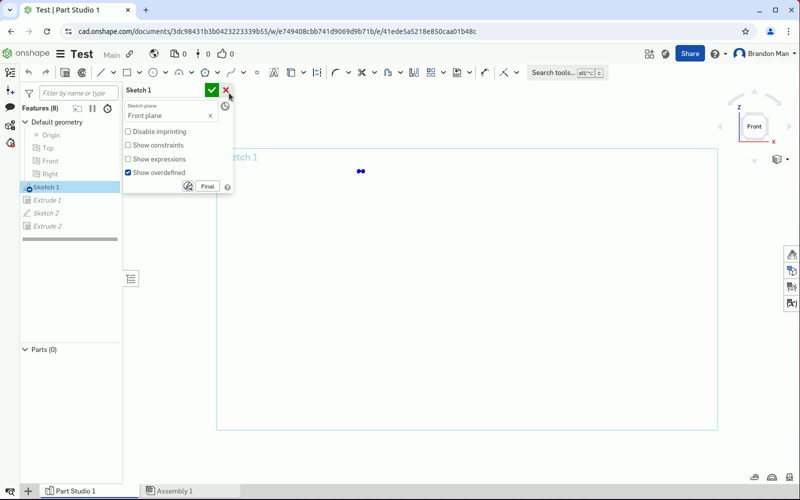
click(229, 92)
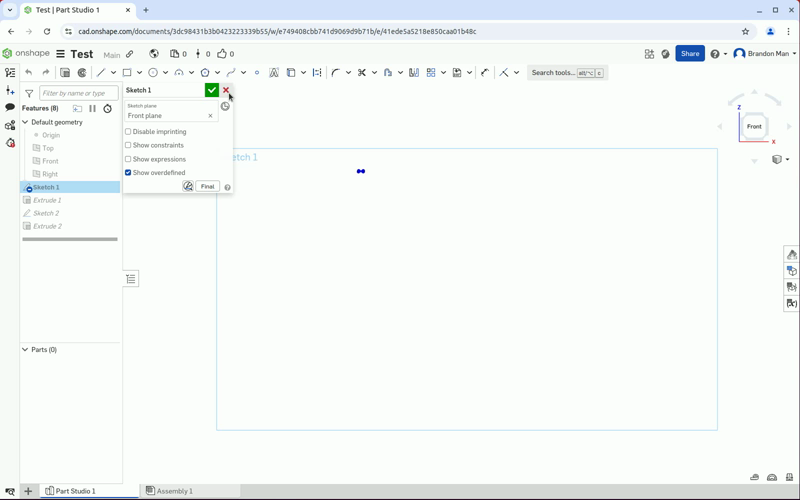
key(shift+s)
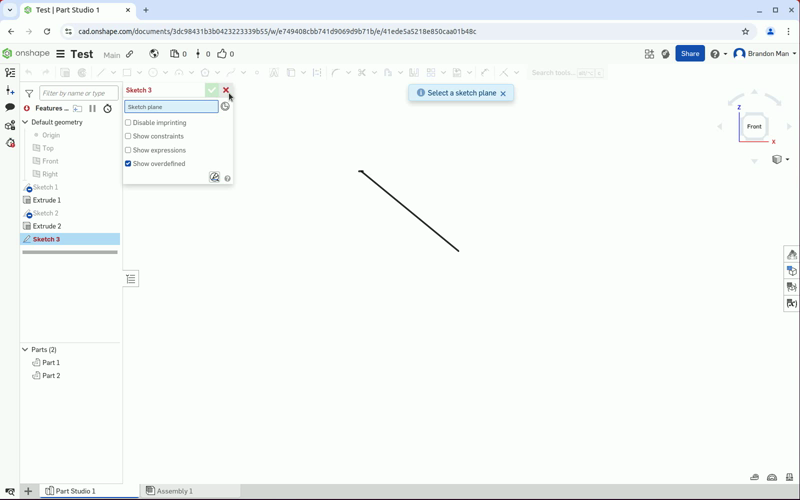
mouse_move(73, 163)
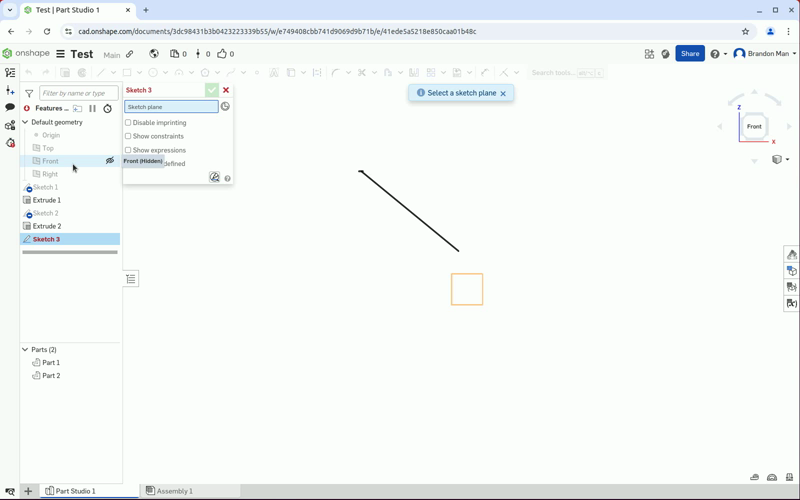
click(73, 163)
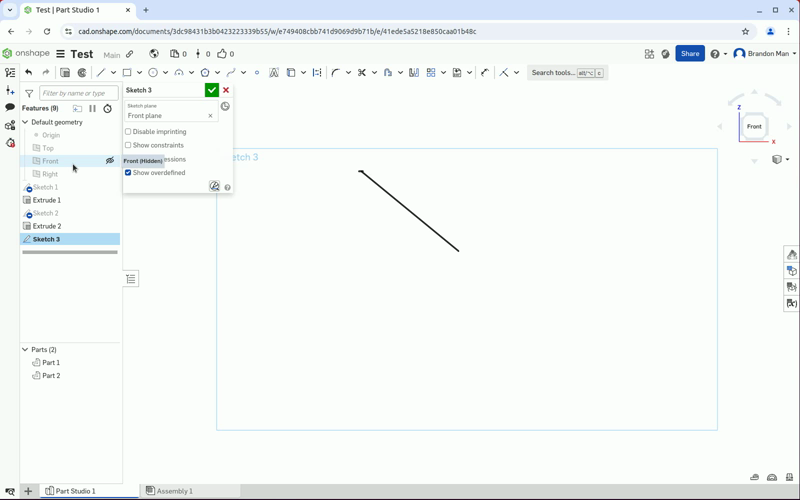
mouse_move(73, 352)
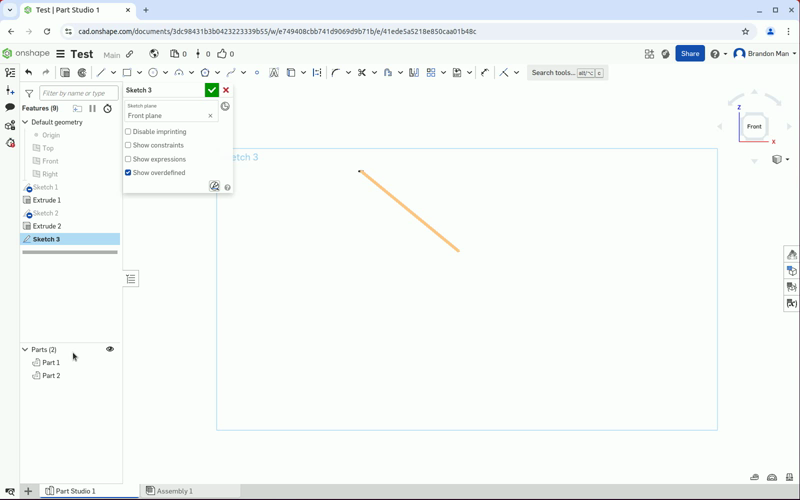
key(y)
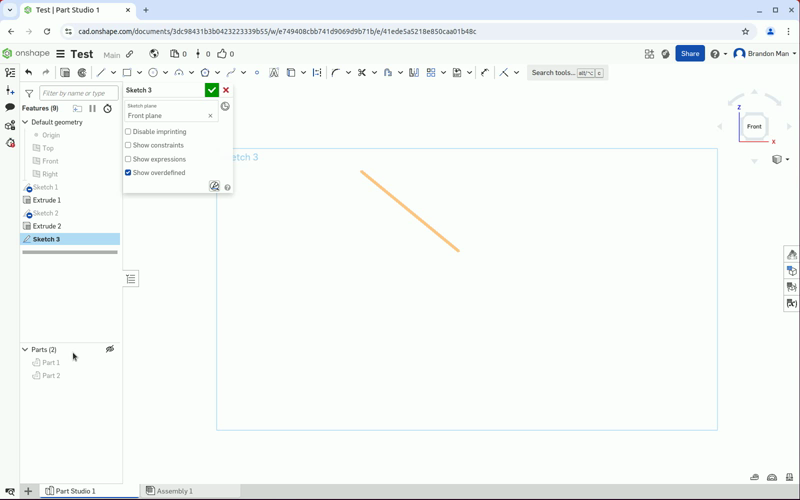
key(l)
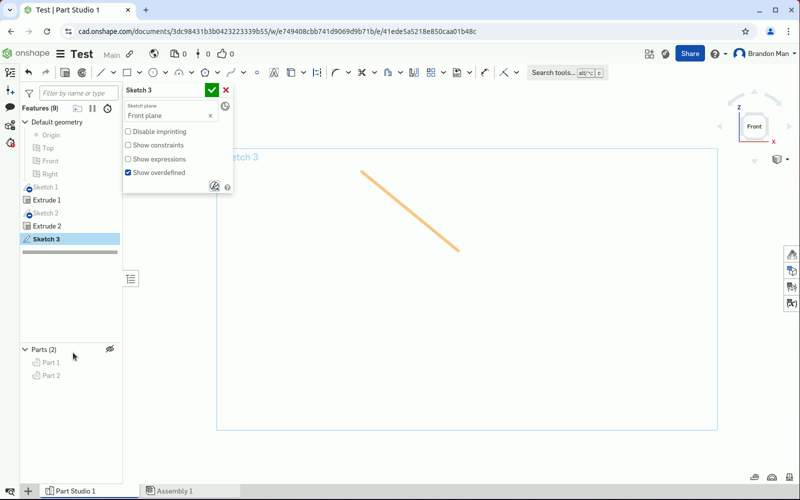
key_down(shift)
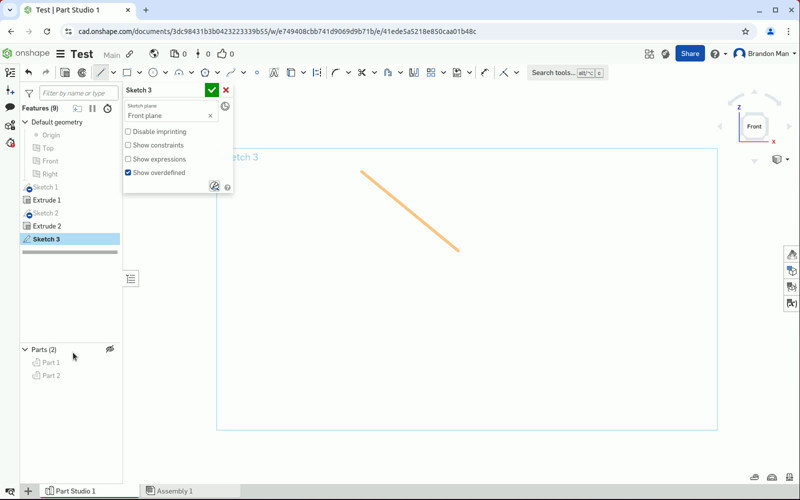
mouse_move(459, 278)
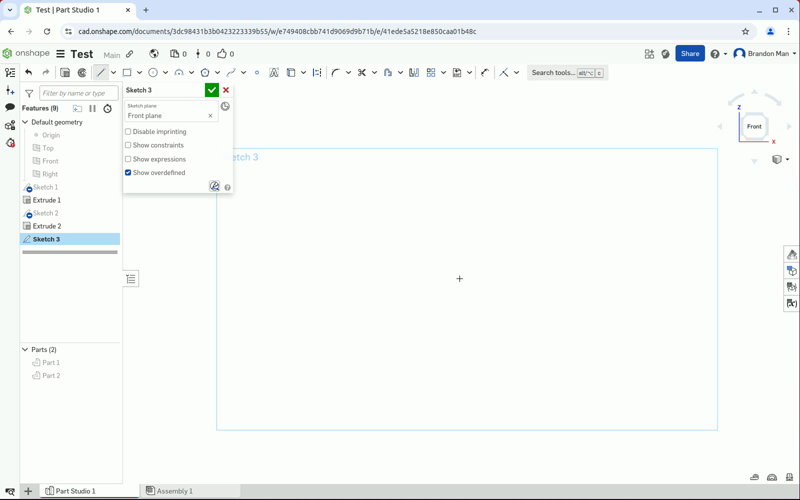
click(459, 278)
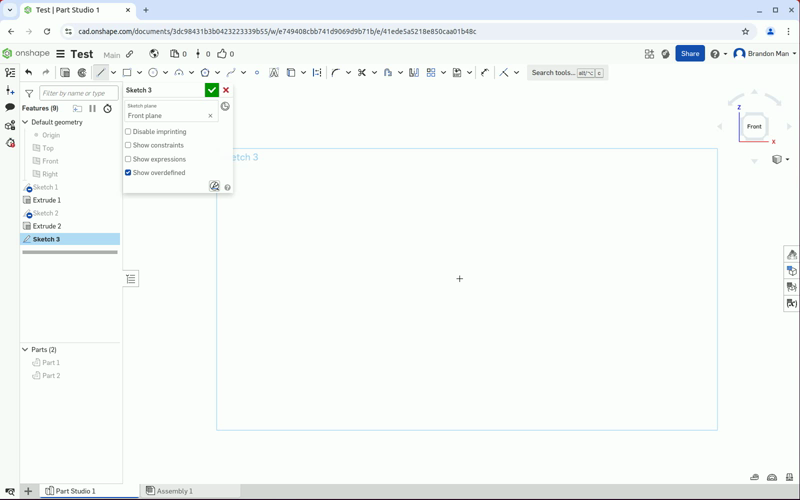
key_up(shift)
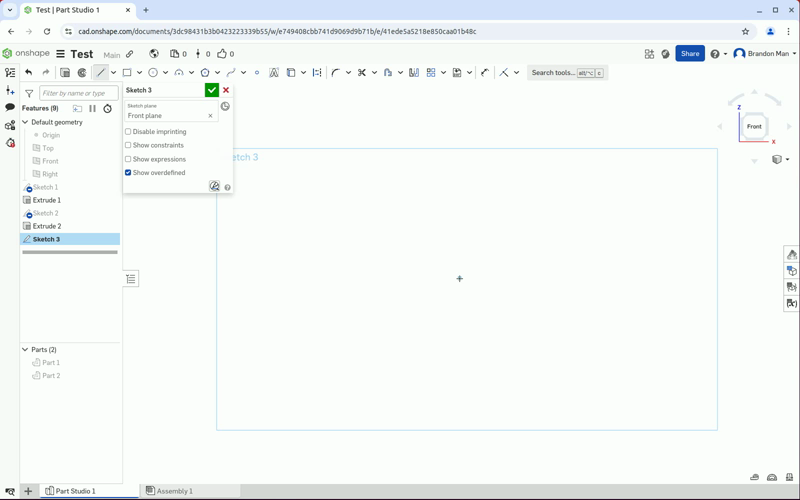
key_down(shift)
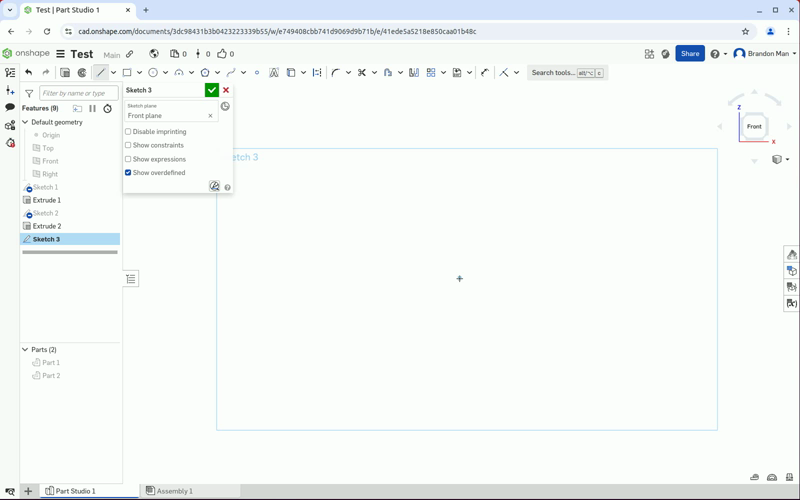
mouse_move(489, 278)
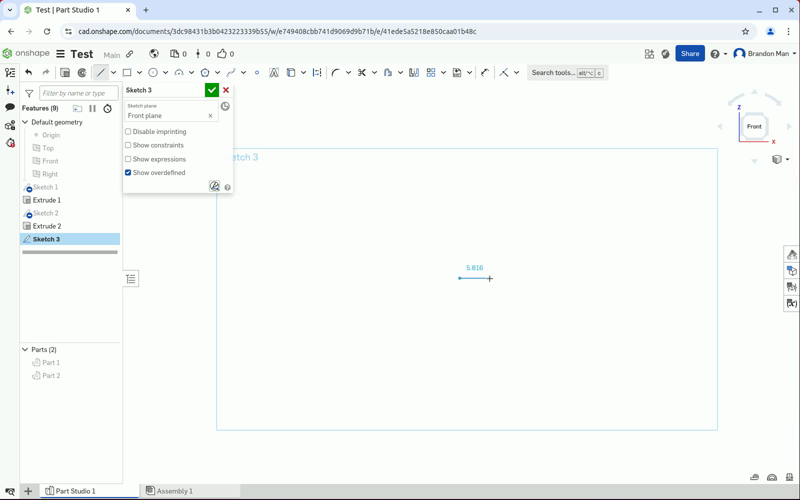
mouse_move(460, 278)
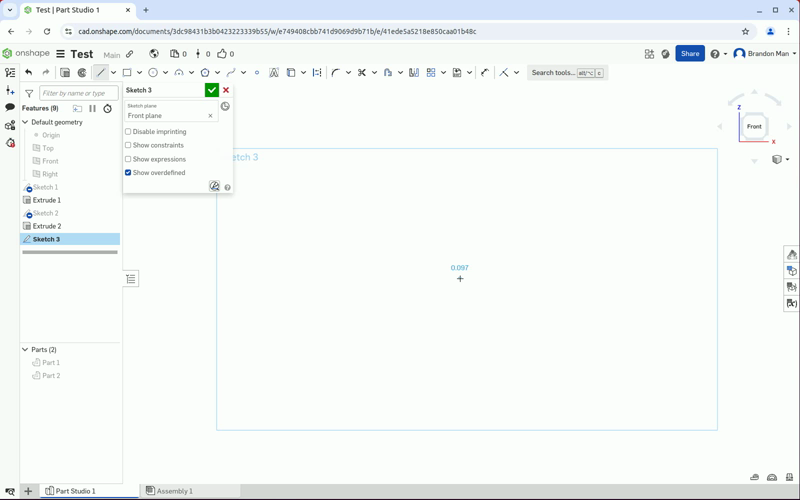
scroll(6)
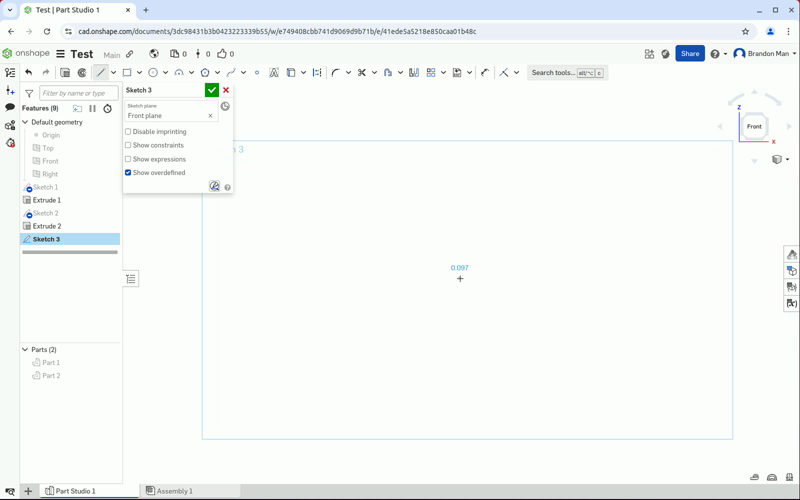
scroll(6)
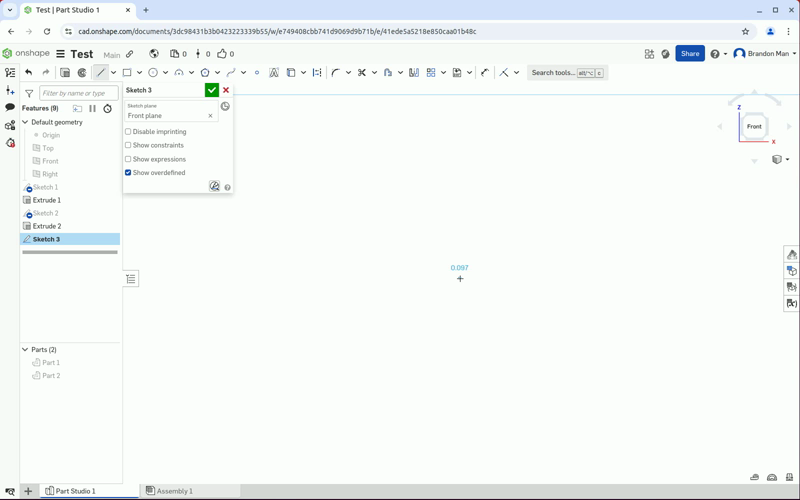
scroll(6)
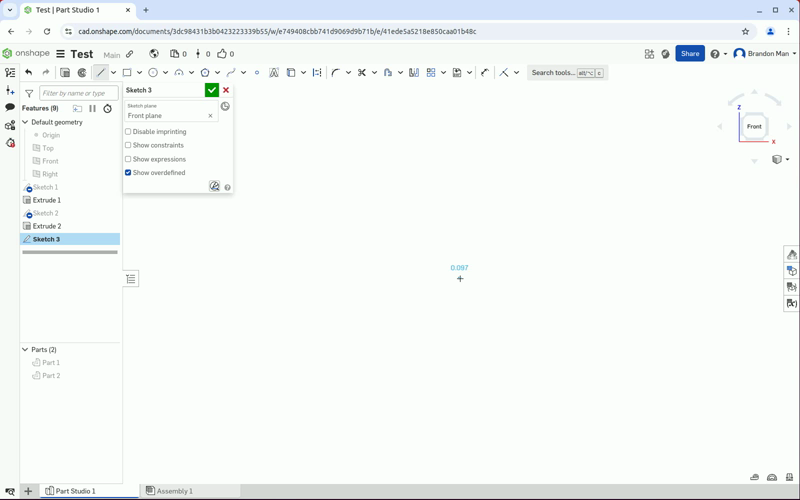
scroll(6)
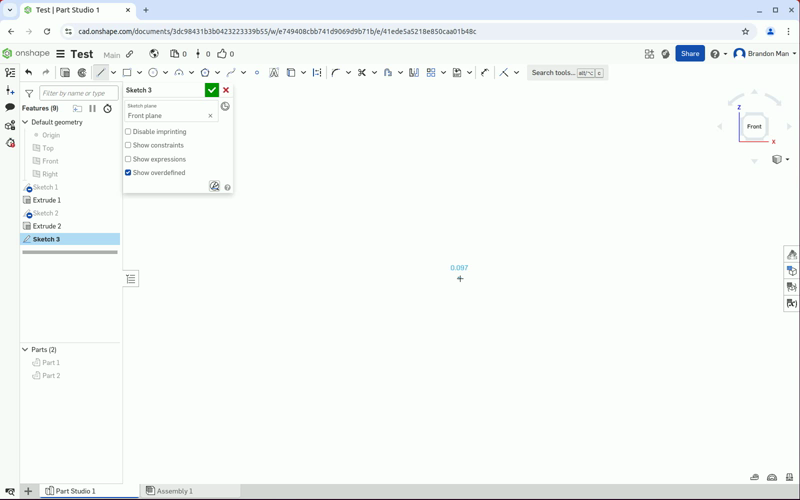
scroll(6)
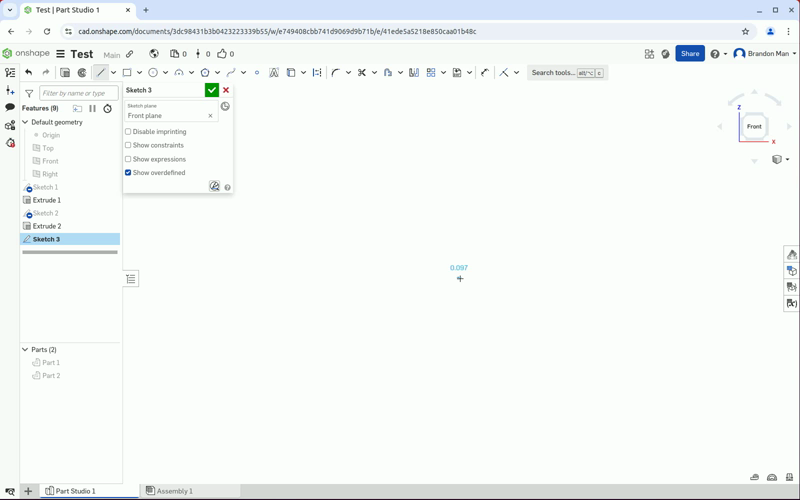
scroll(6)
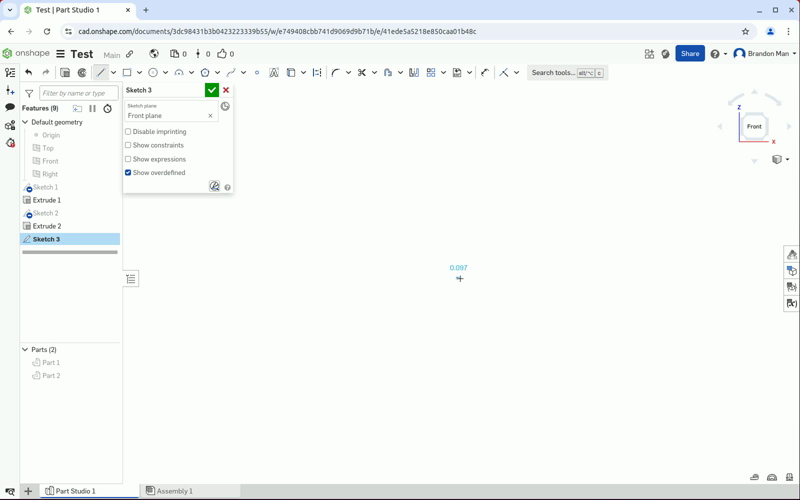
scroll(6)
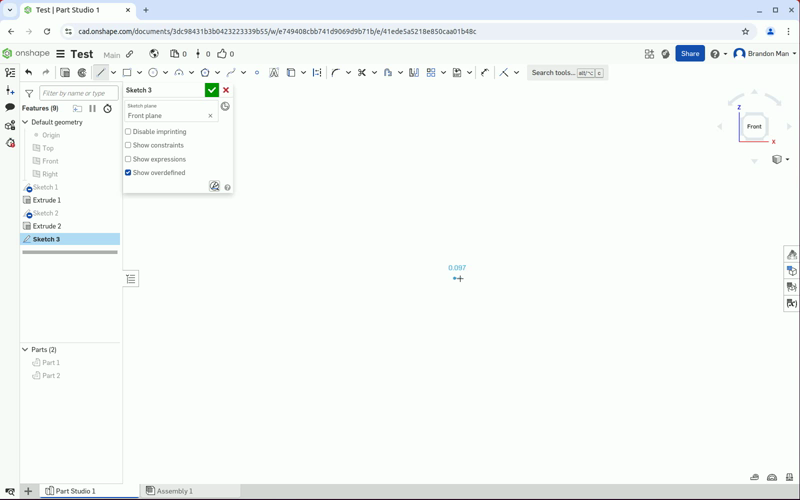
click(460, 278)
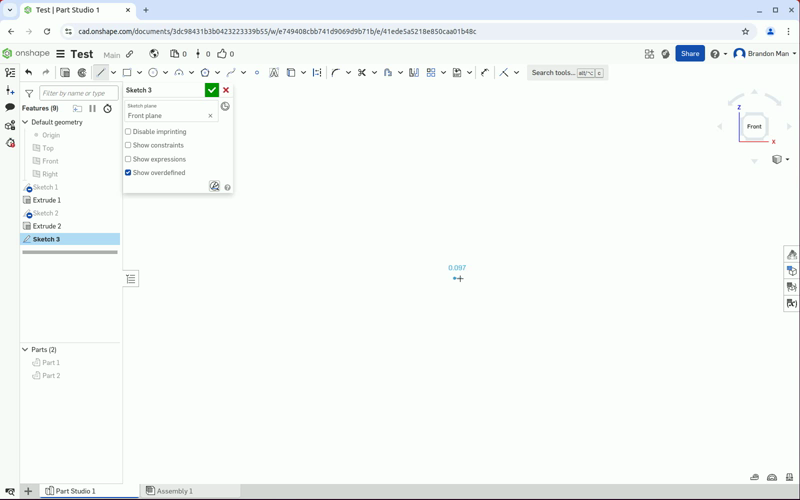
scroll(-6)
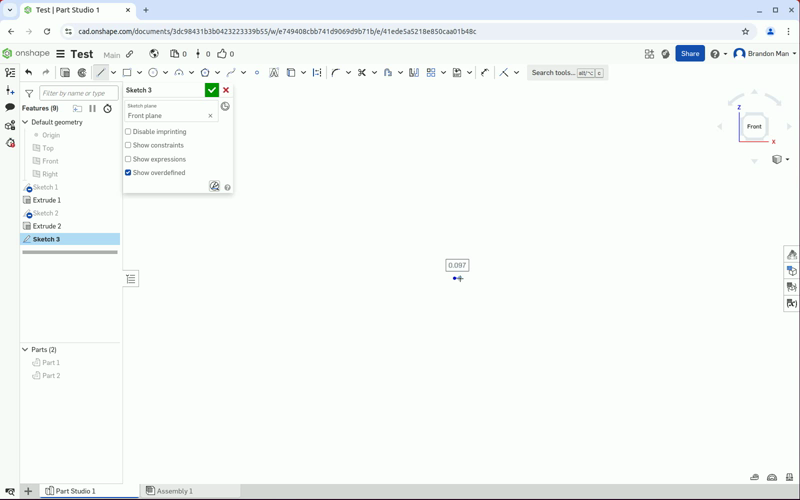
scroll(-6)
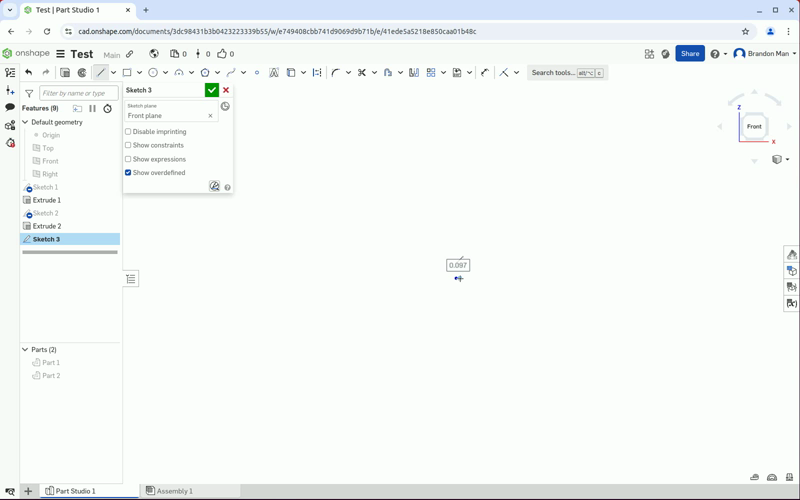
scroll(-6)
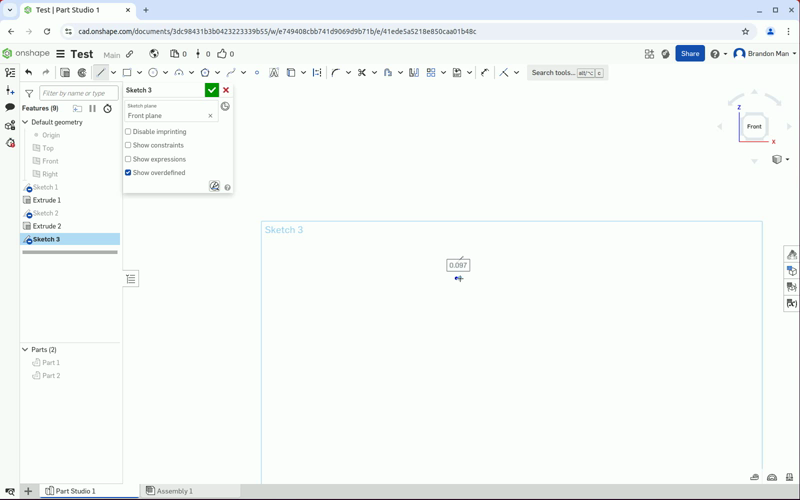
scroll(-6)
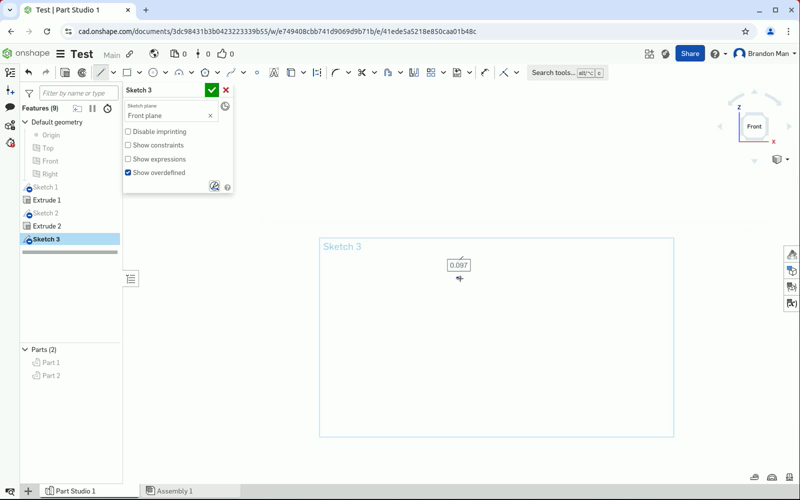
scroll(-6)
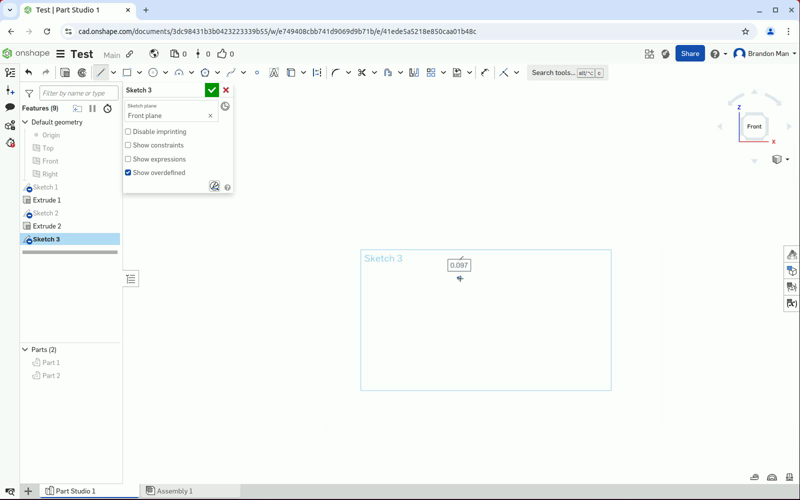
scroll(-6)
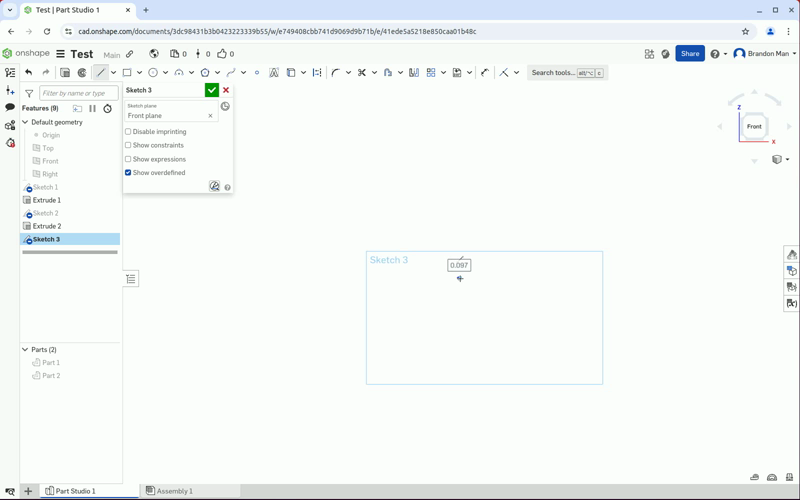
scroll(-6)
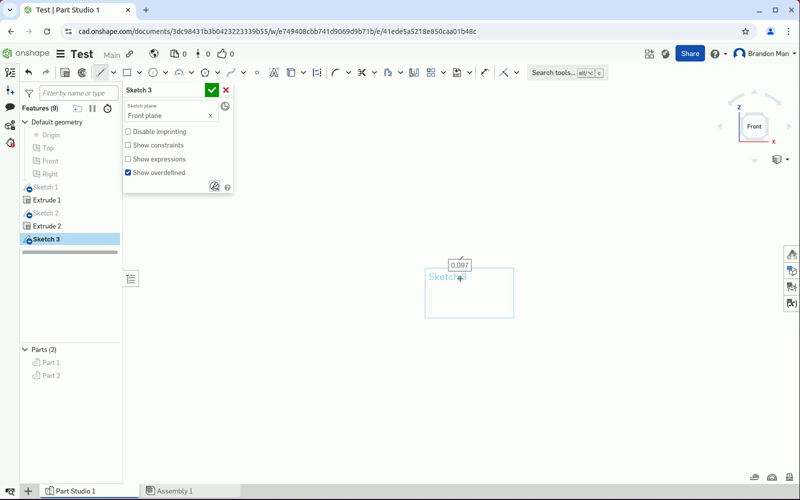
key_up(shift)
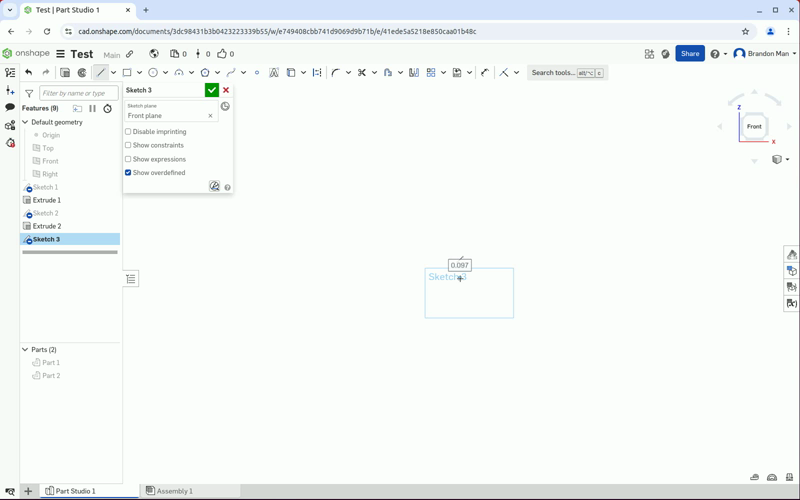
key_down(shift)
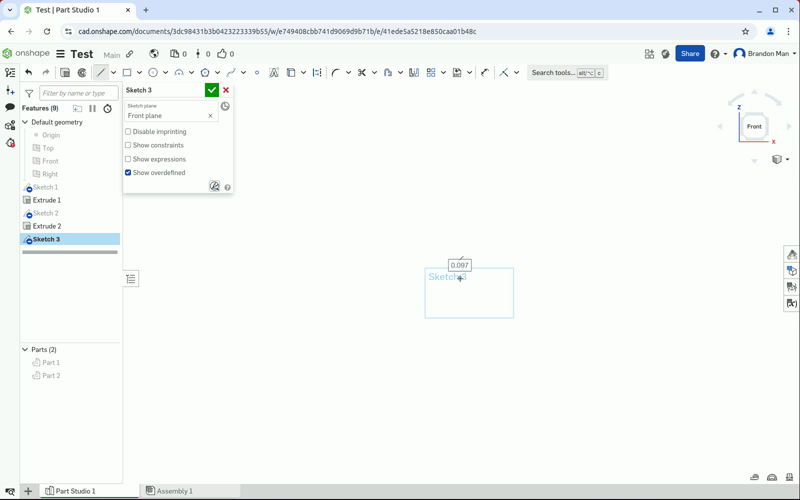
mouse_move(490, 278)
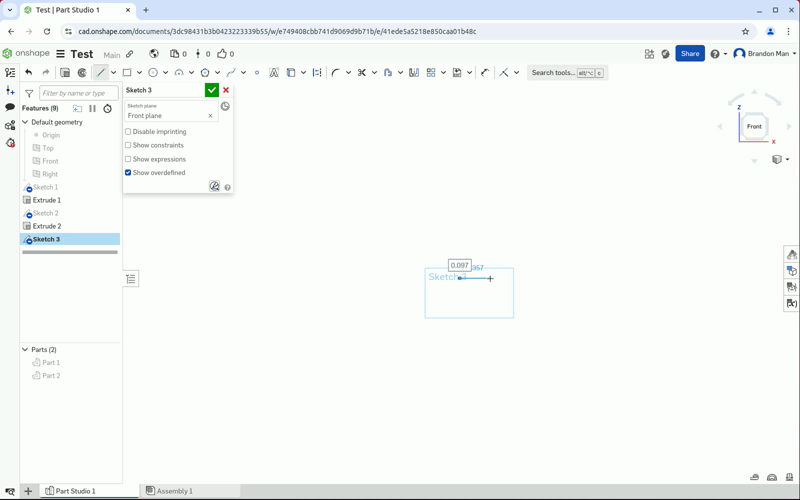
mouse_move(460, 249)
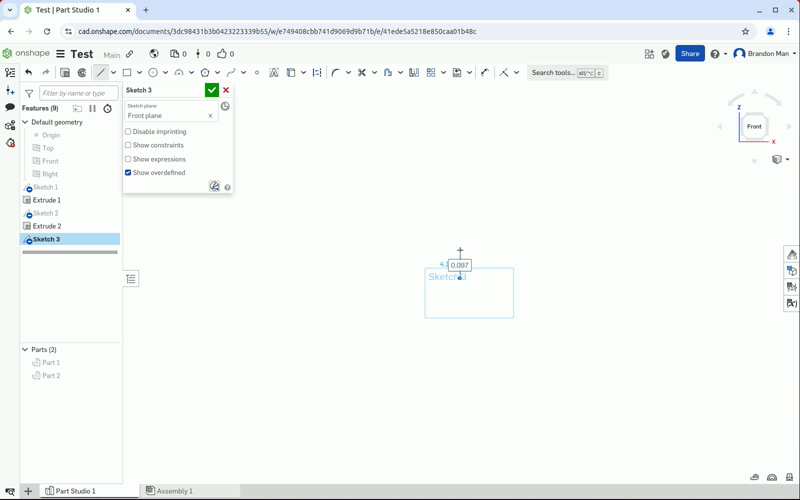
click(460, 249)
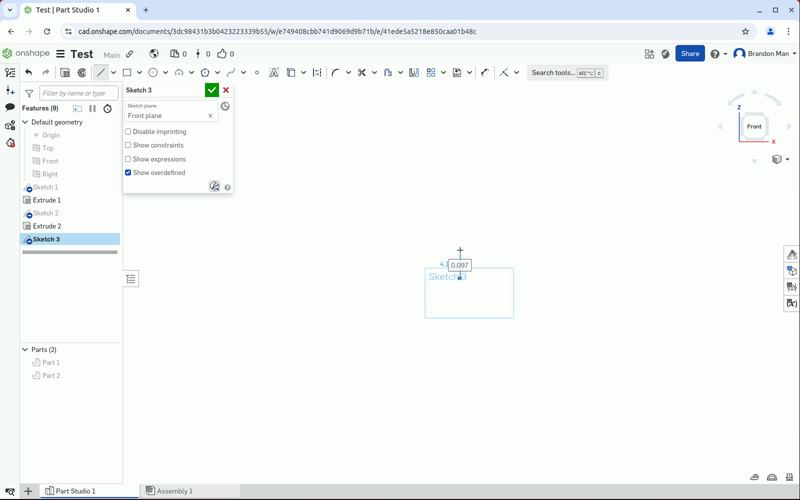
key_up(shift)
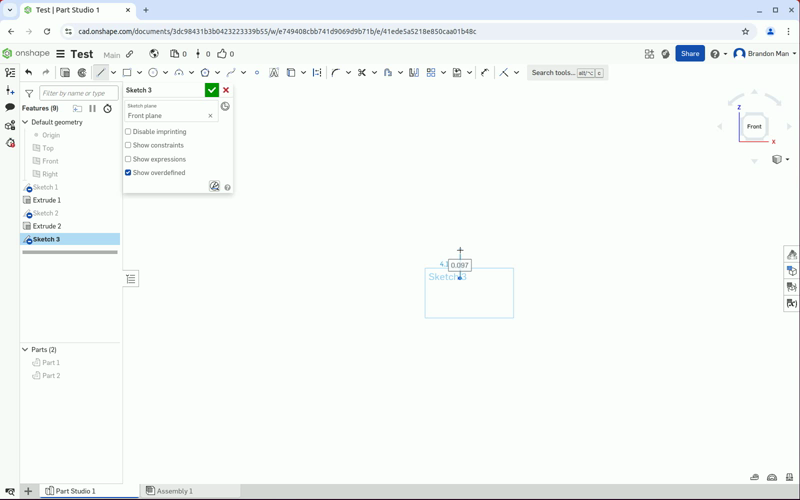
key_down(shift)
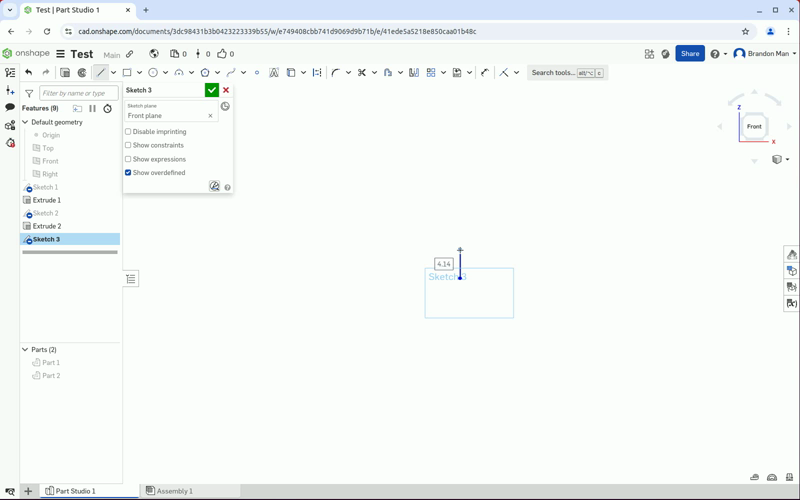
mouse_move(490, 249)
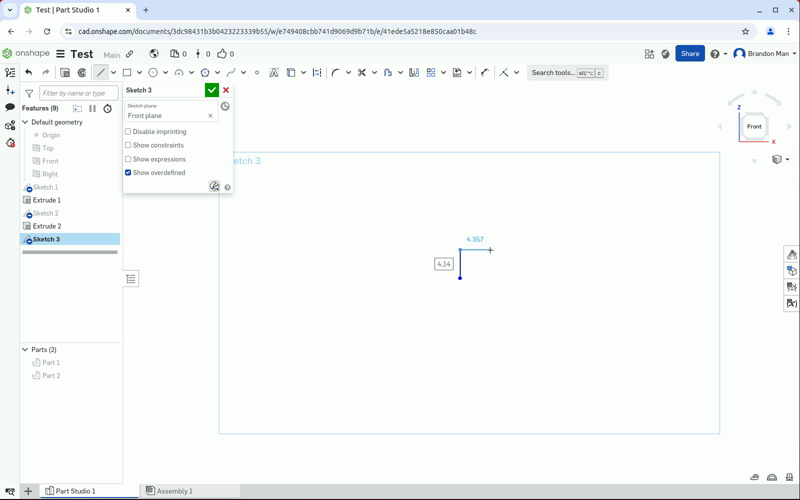
mouse_move(459, 249)
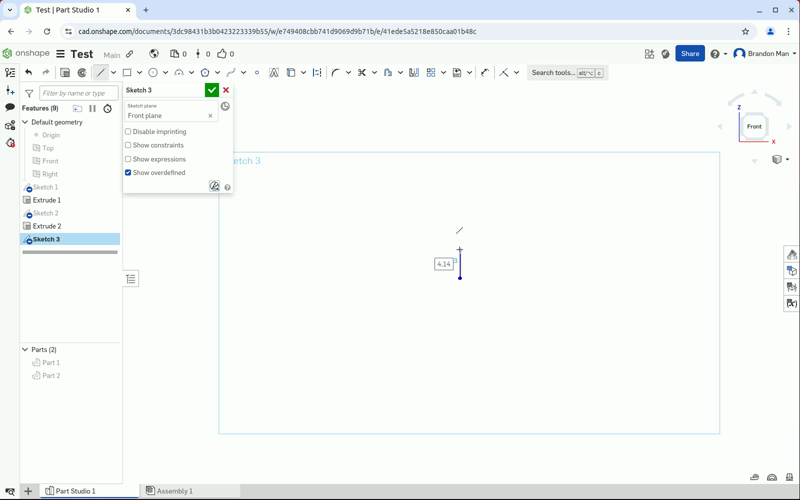
scroll(6)
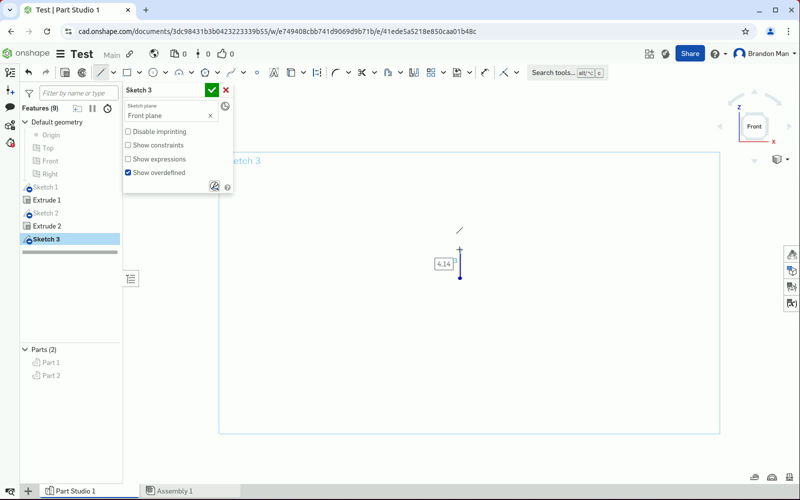
scroll(6)
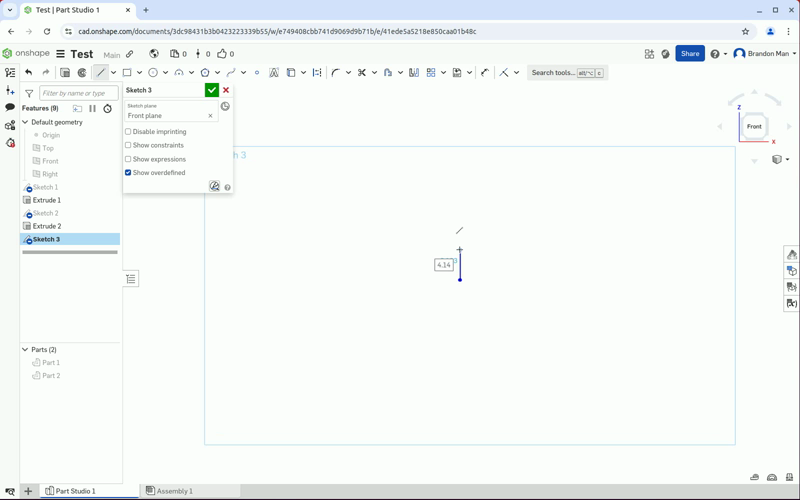
scroll(6)
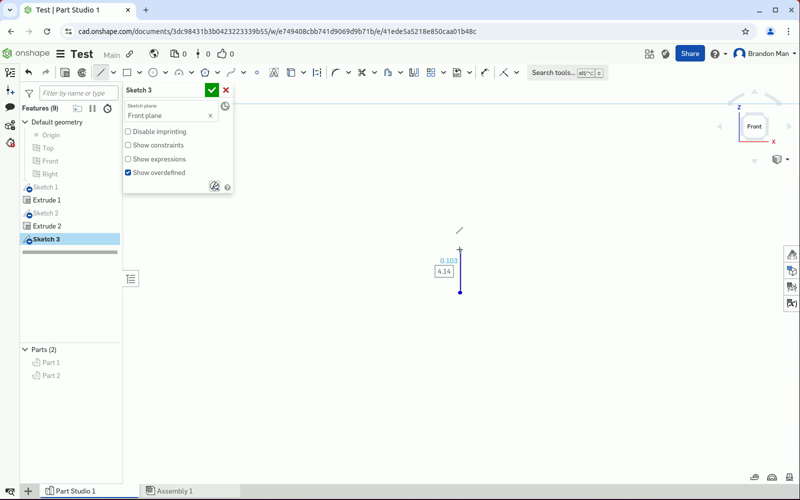
scroll(6)
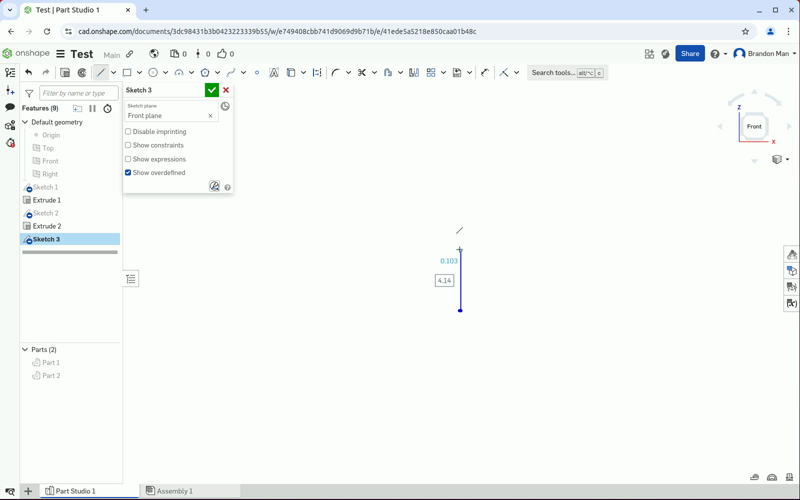
scroll(6)
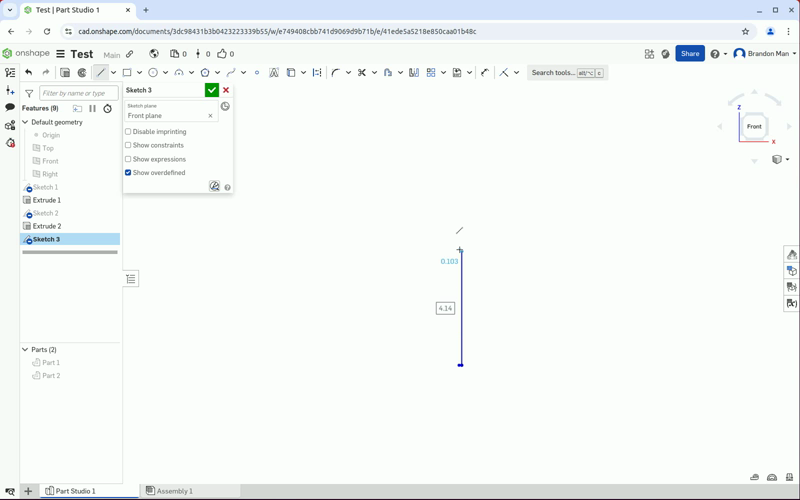
scroll(6)
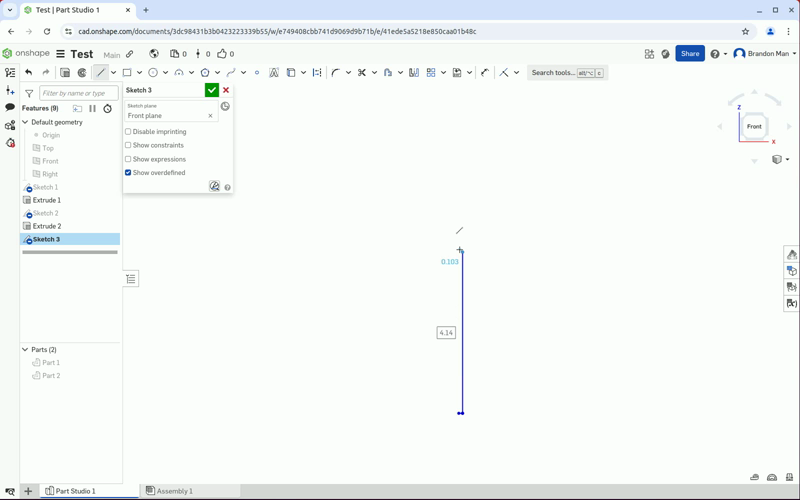
scroll(6)
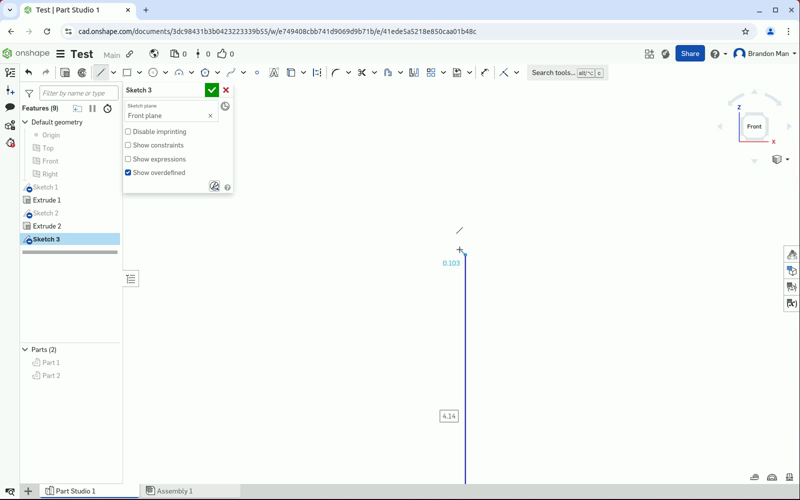
click(459, 249)
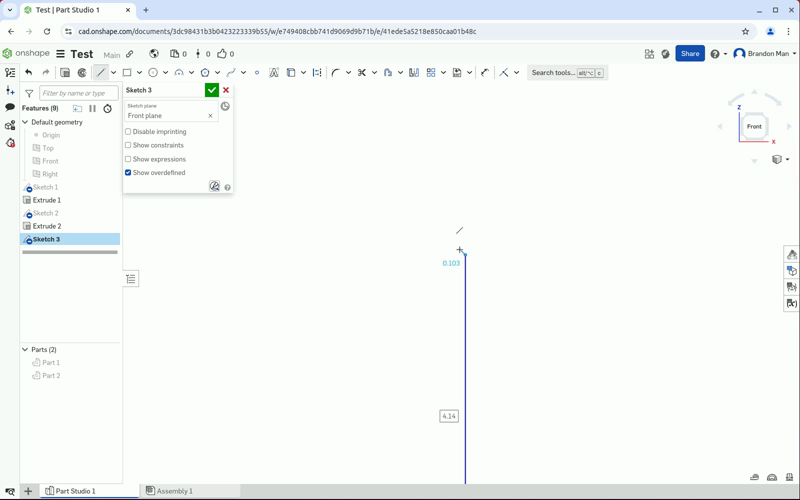
scroll(-6)
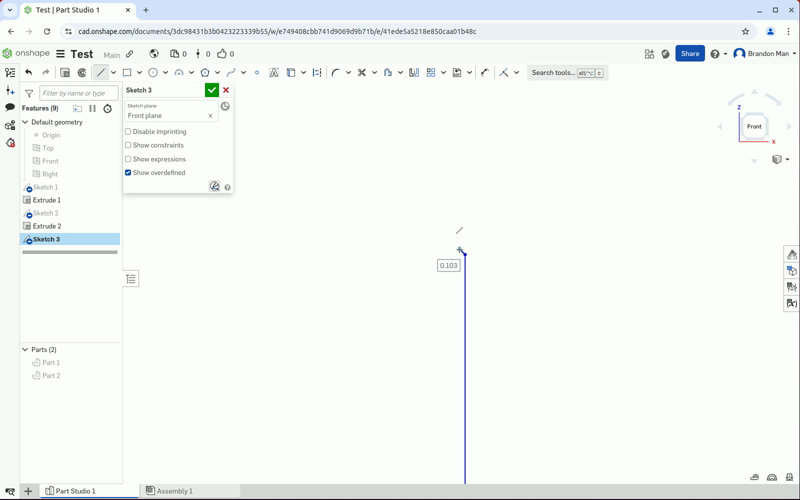
scroll(-6)
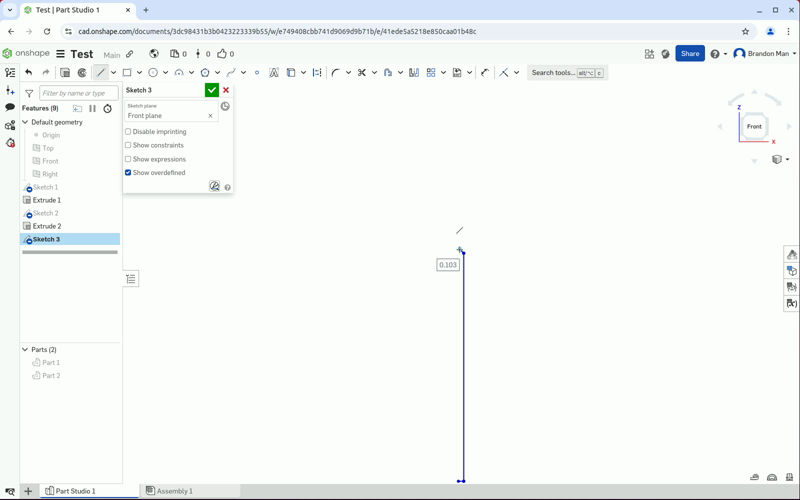
scroll(-6)
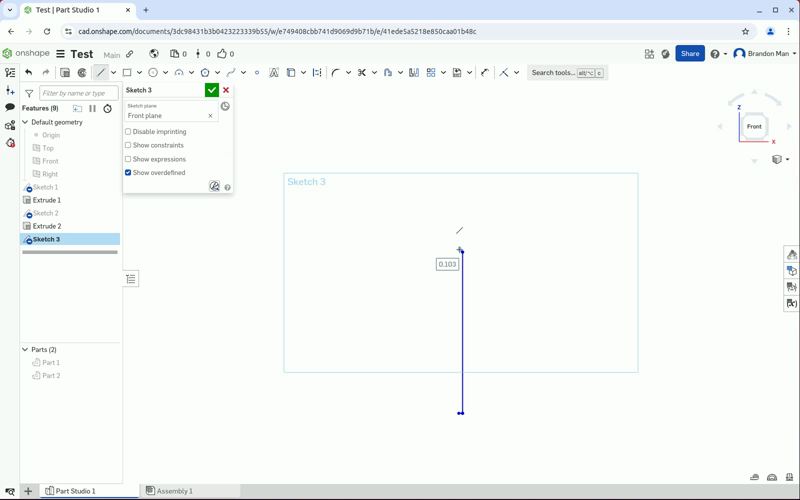
scroll(-6)
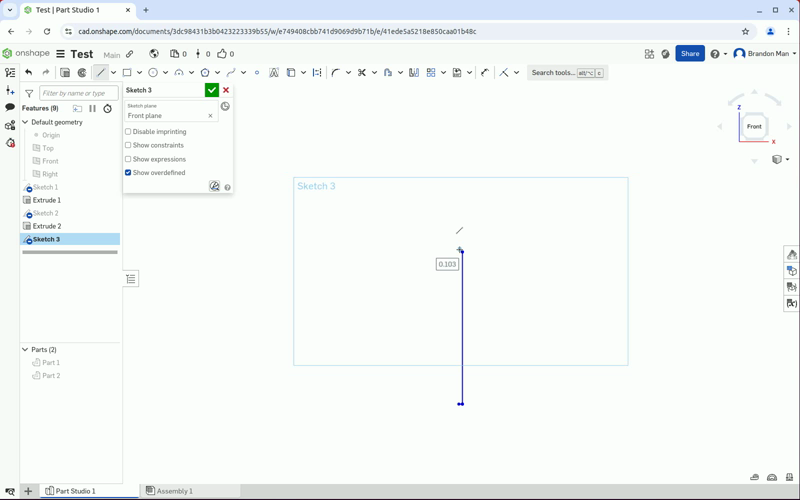
scroll(-6)
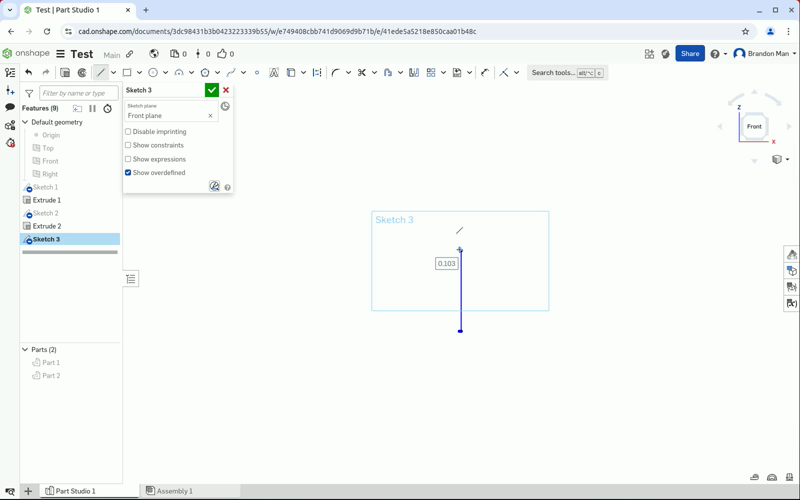
scroll(-6)
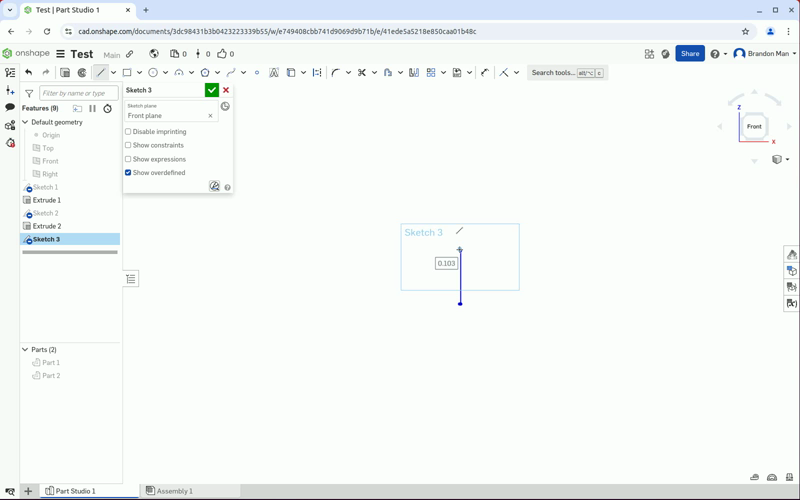
scroll(-6)
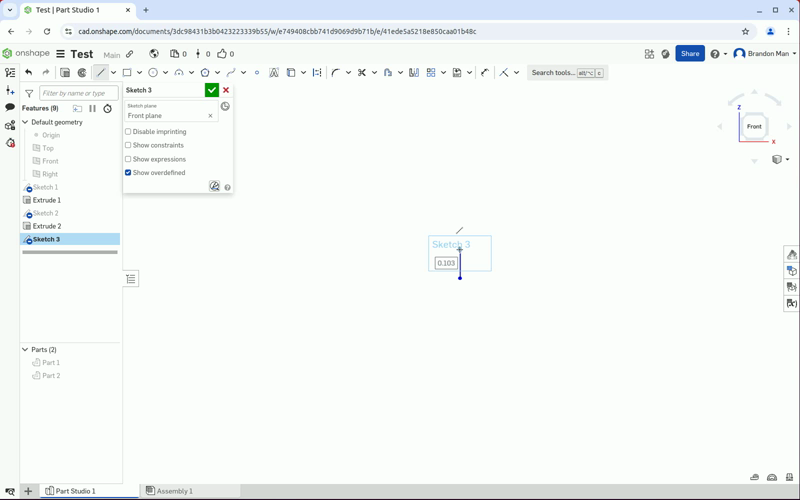
key_up(shift)
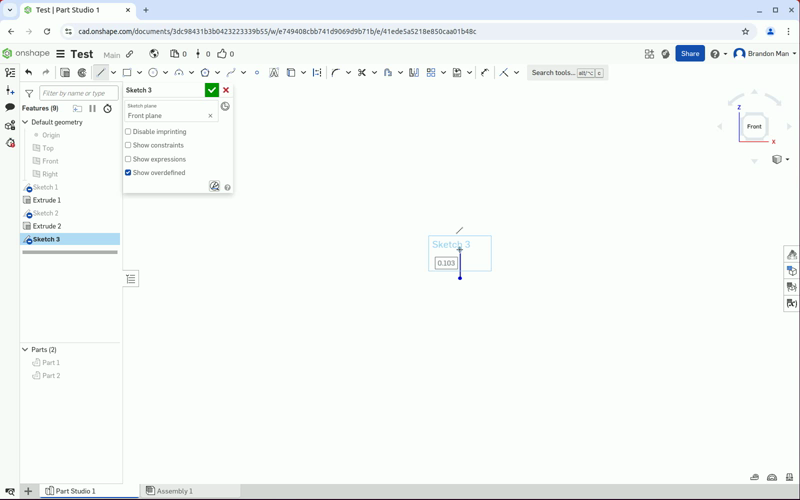
key_down(shift)
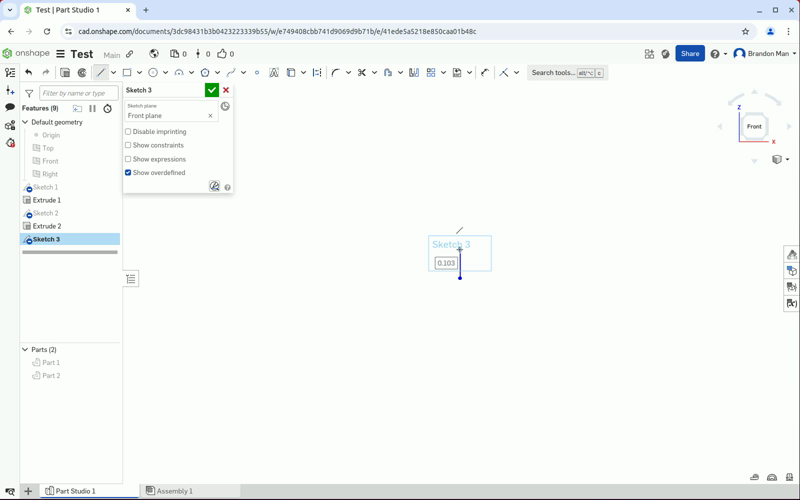
mouse_move(489, 249)
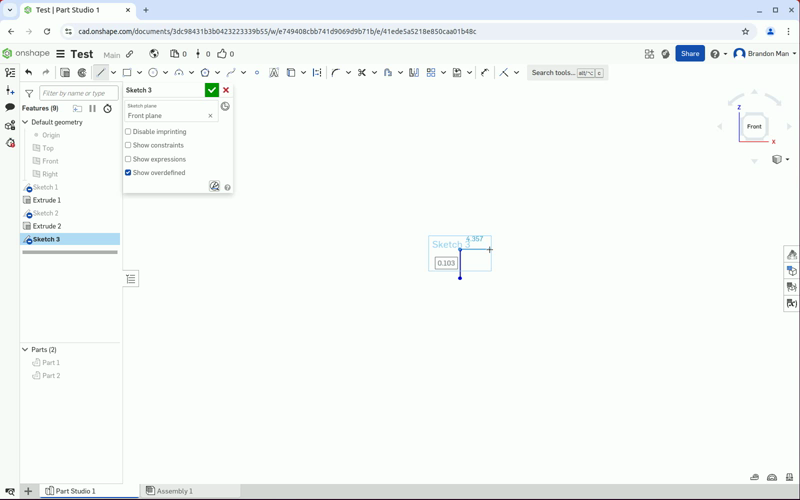
mouse_move(459, 250)
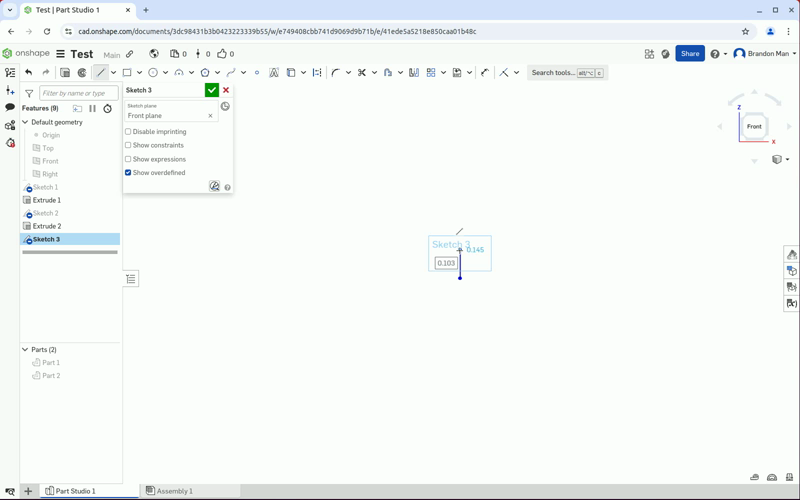
scroll(6)
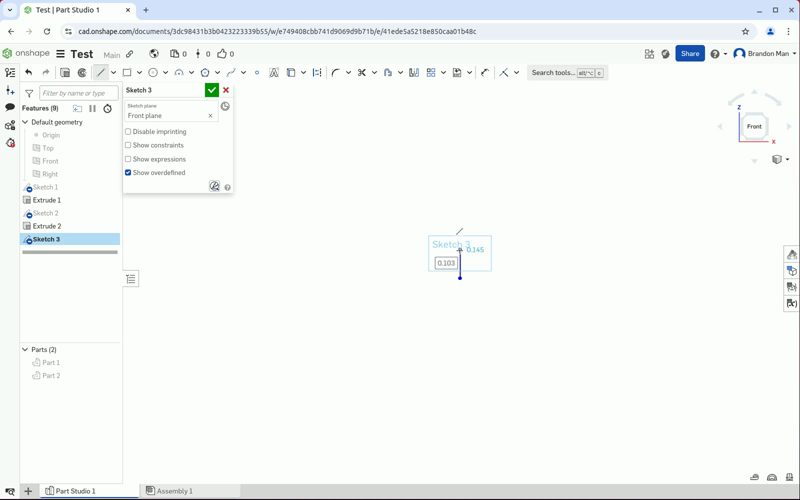
scroll(6)
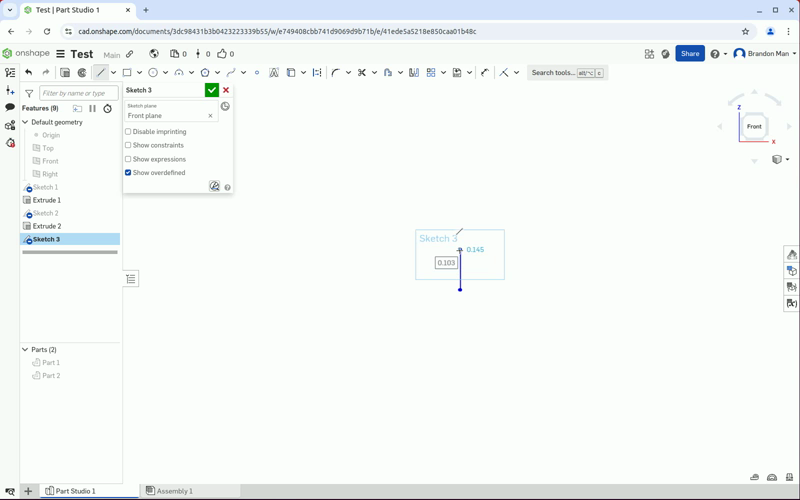
scroll(6)
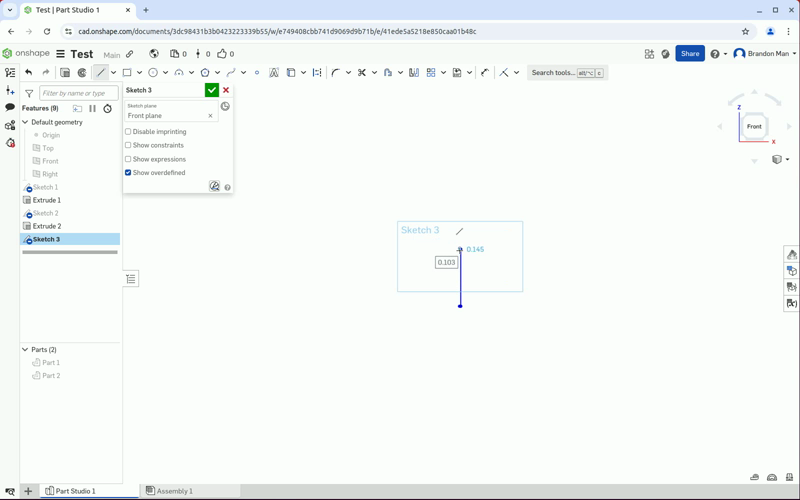
scroll(6)
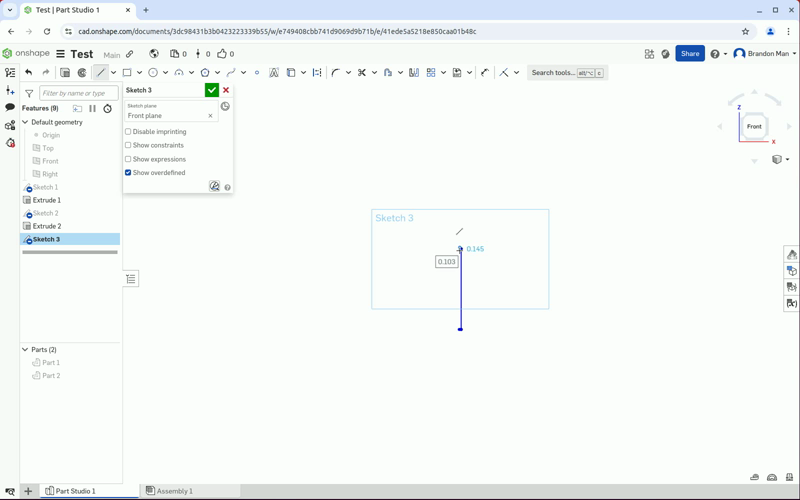
scroll(6)
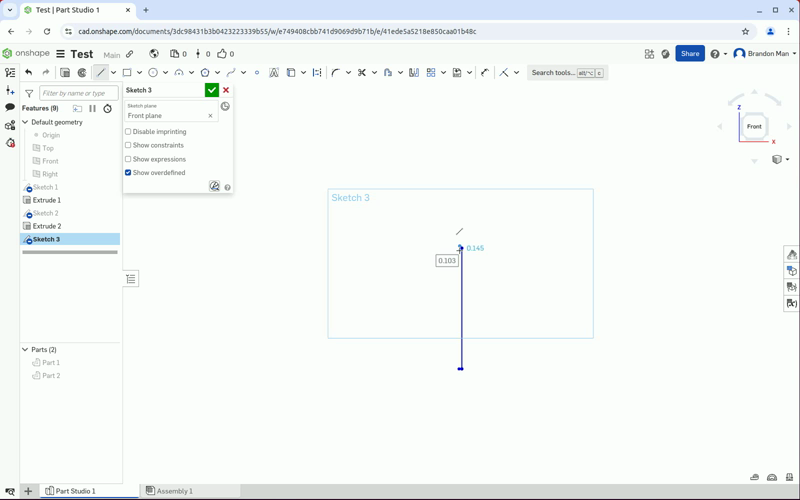
scroll(6)
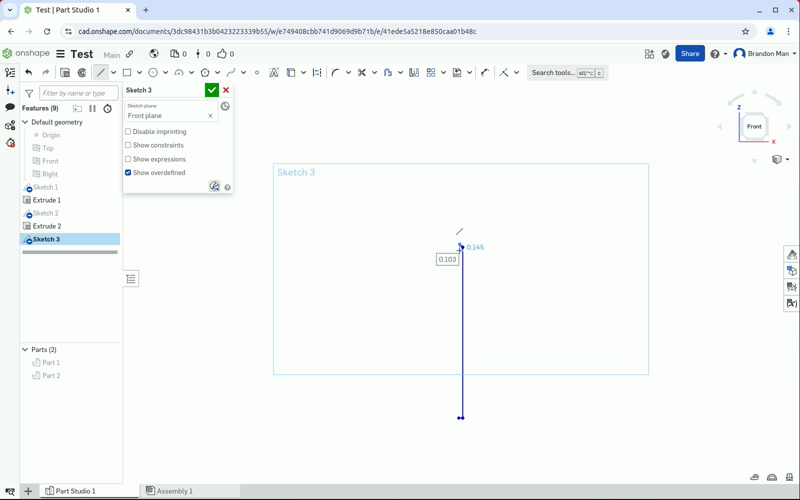
scroll(6)
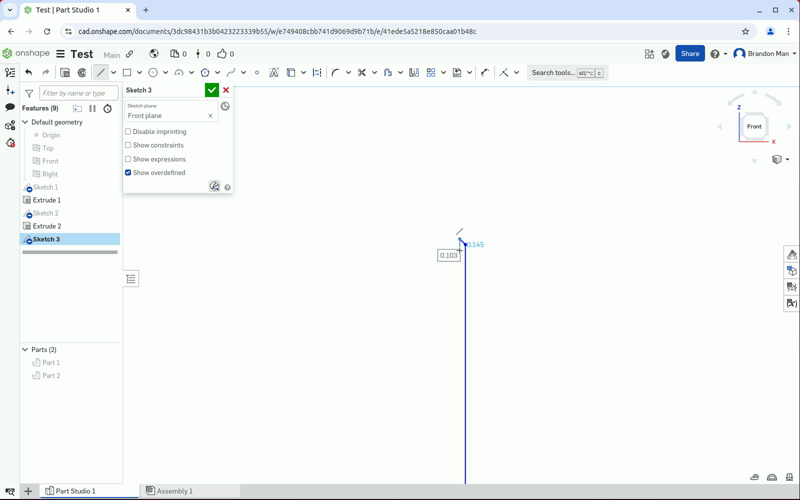
click(459, 250)
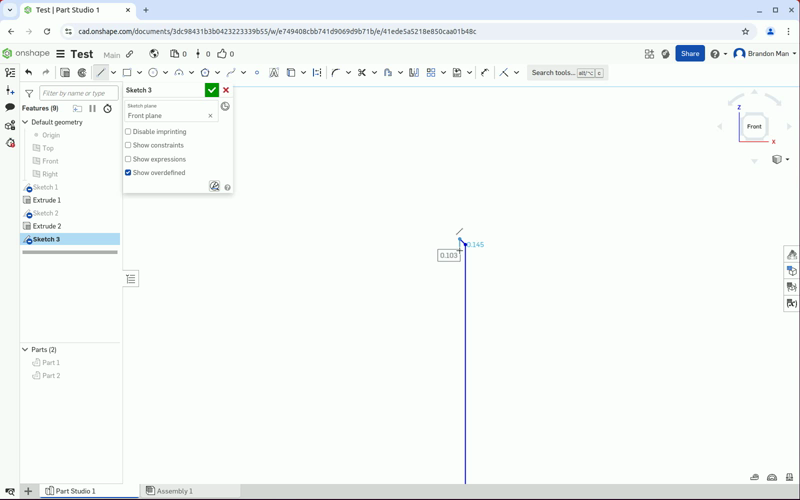
scroll(-6)
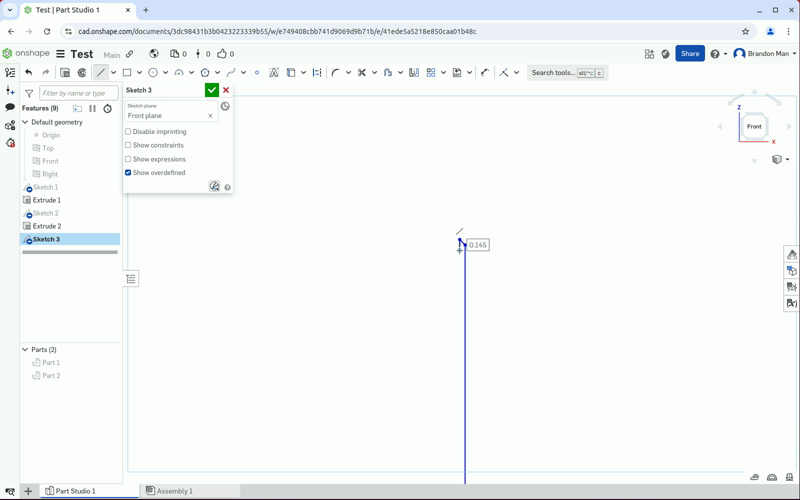
scroll(-6)
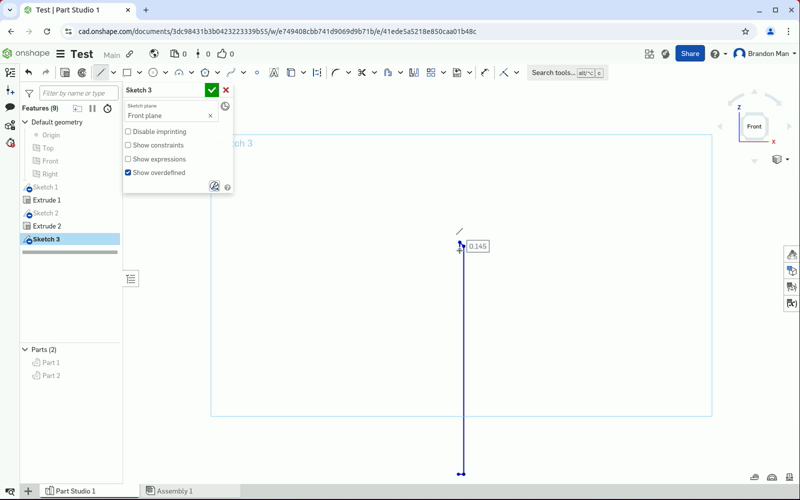
scroll(-6)
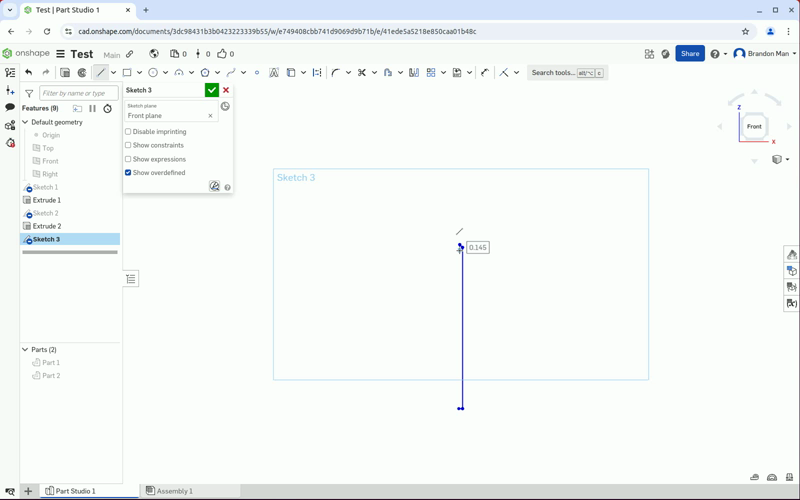
scroll(-6)
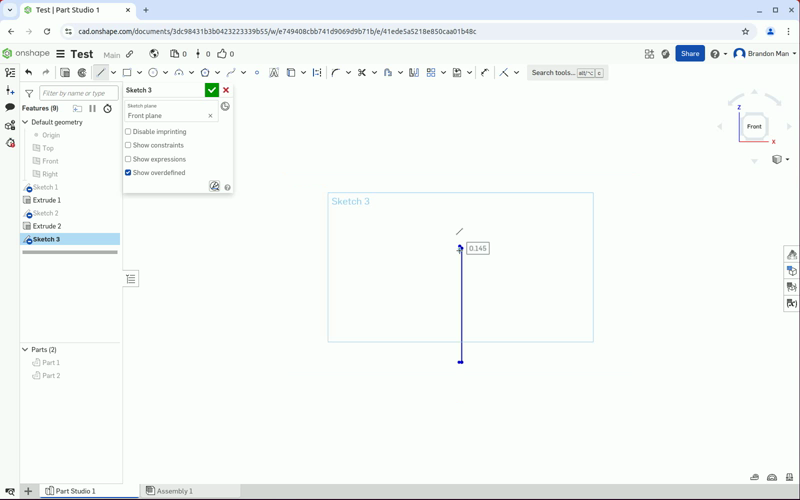
scroll(-6)
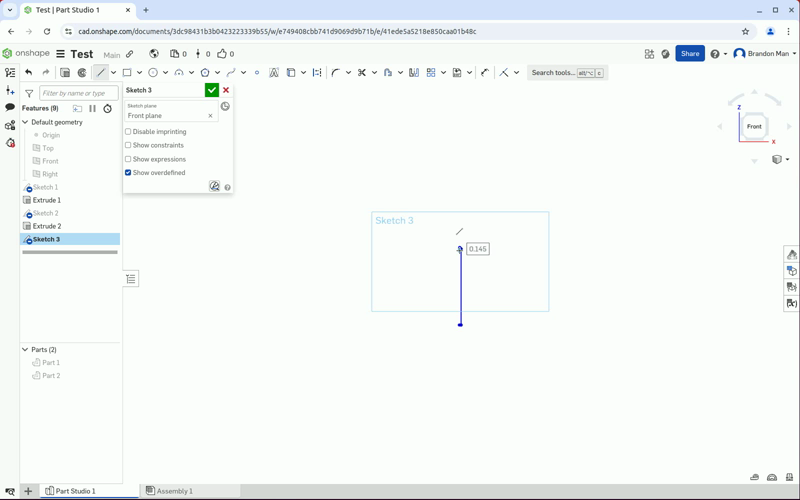
scroll(-6)
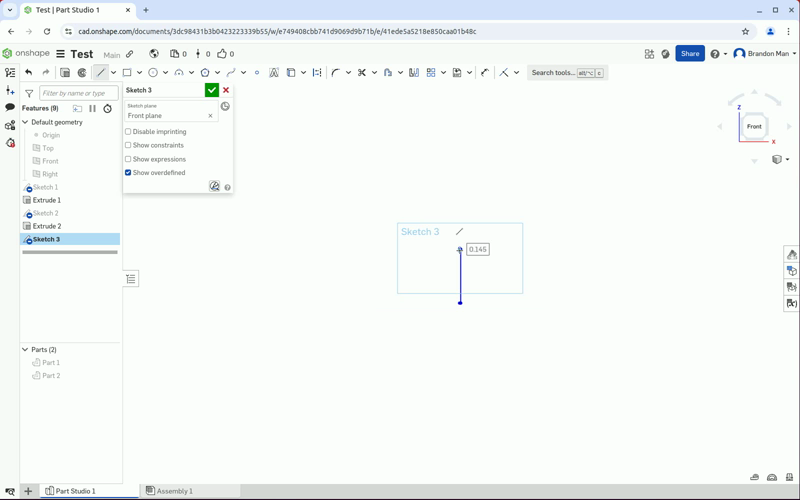
scroll(-6)
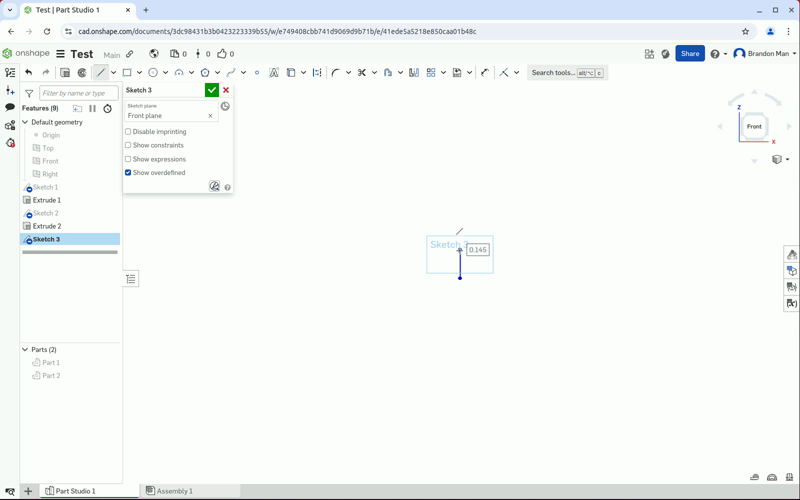
key_up(shift)
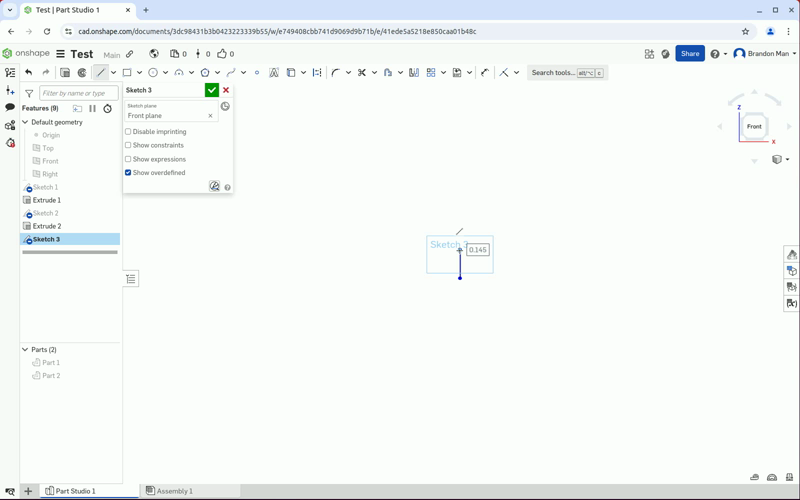
key_down(shift)
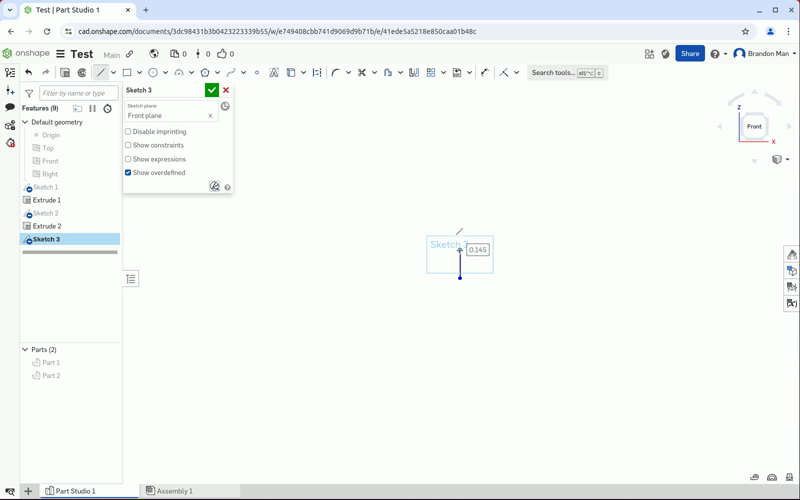
mouse_move(489, 250)
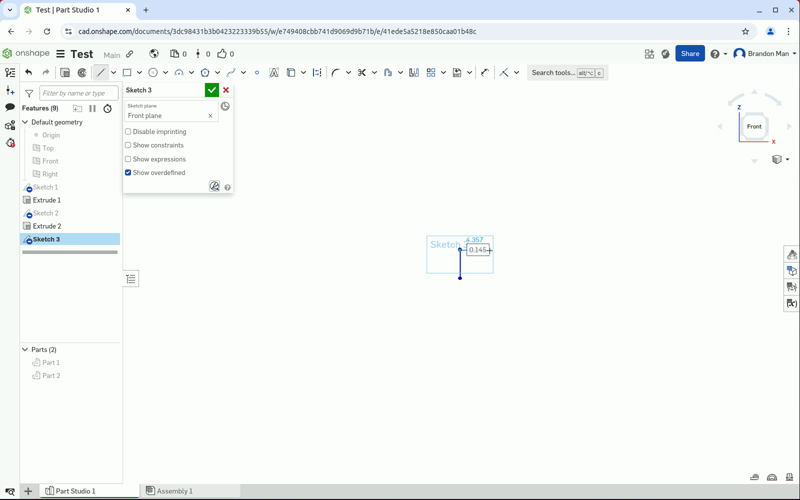
mouse_move(459, 277)
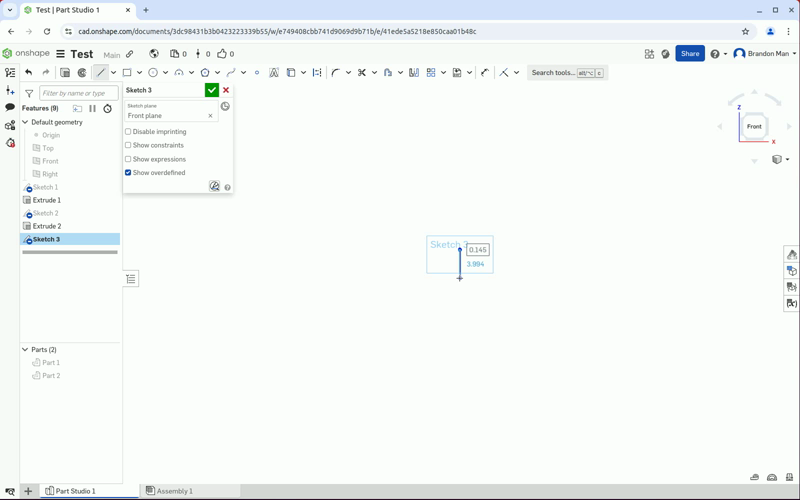
scroll(6)
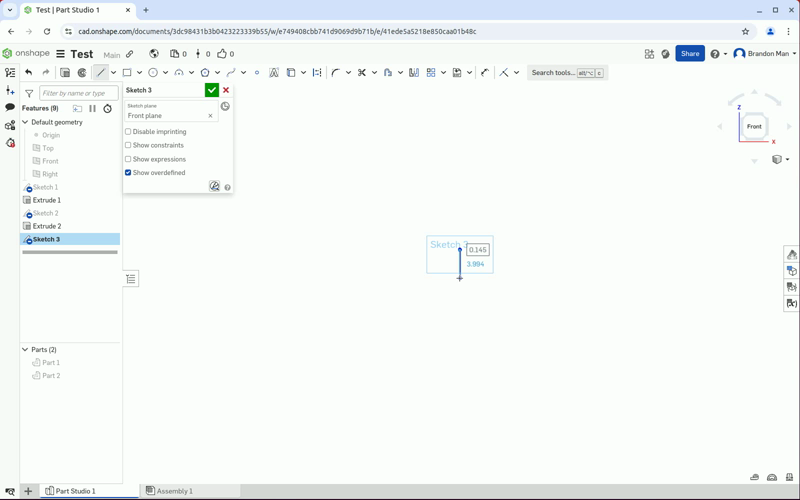
scroll(6)
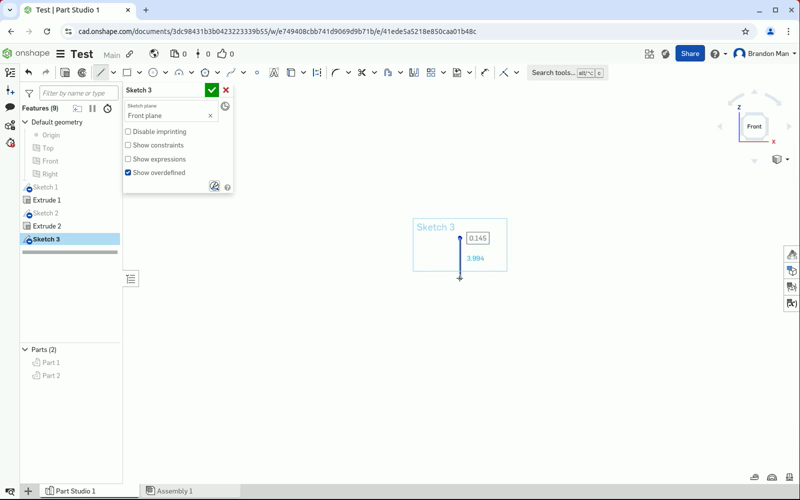
scroll(6)
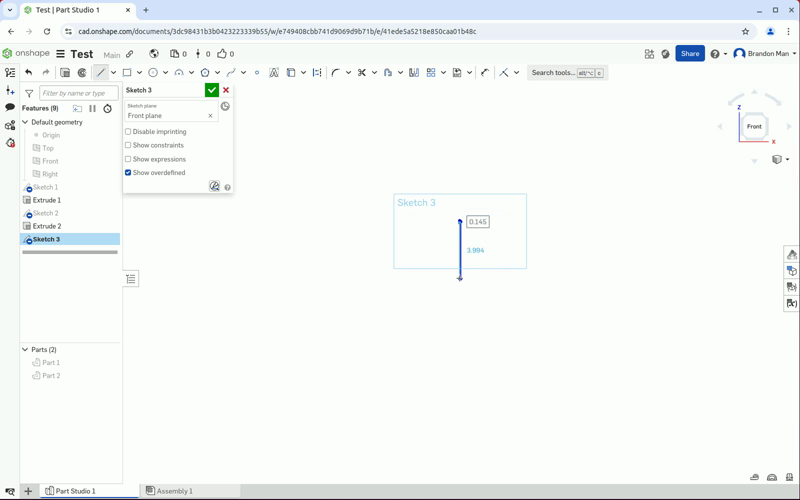
scroll(6)
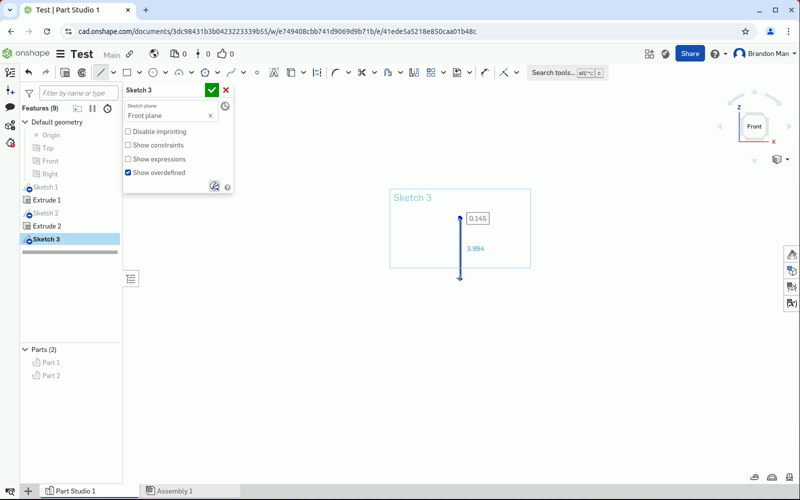
scroll(6)
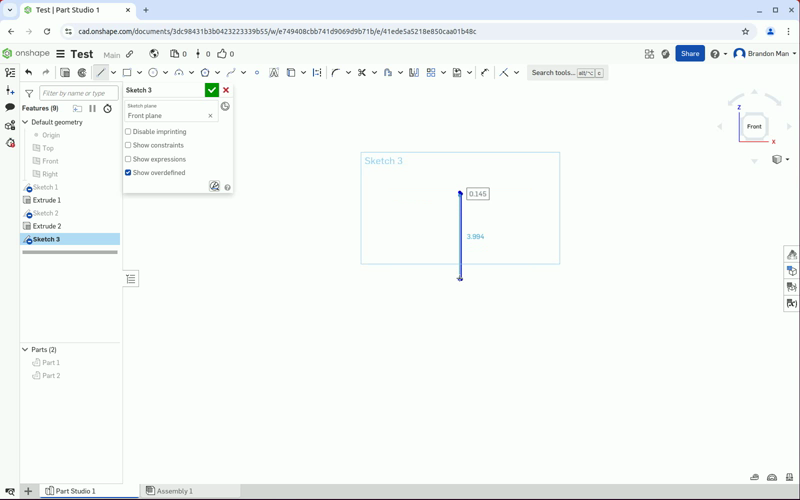
scroll(6)
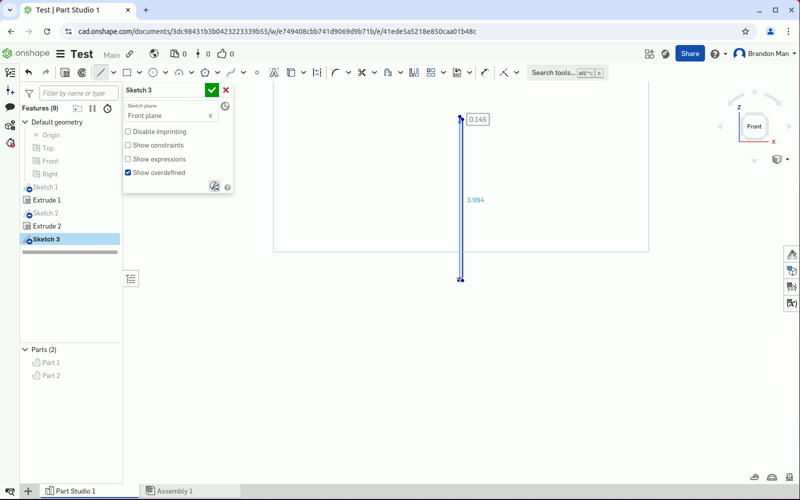
scroll(6)
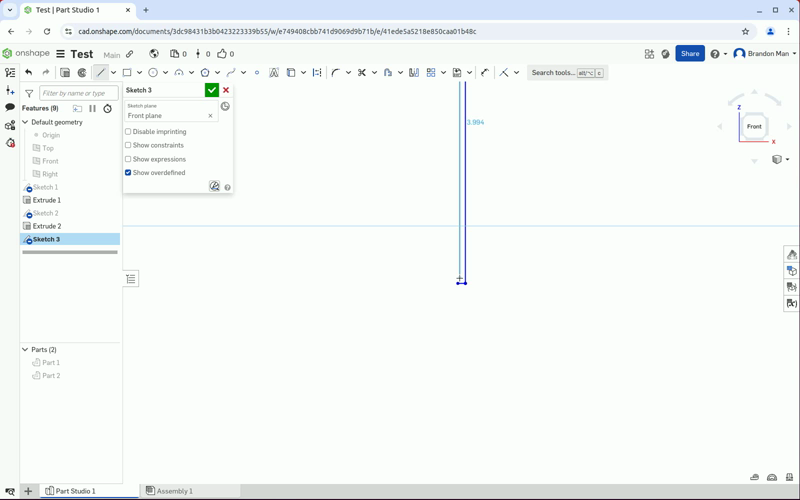
click(459, 277)
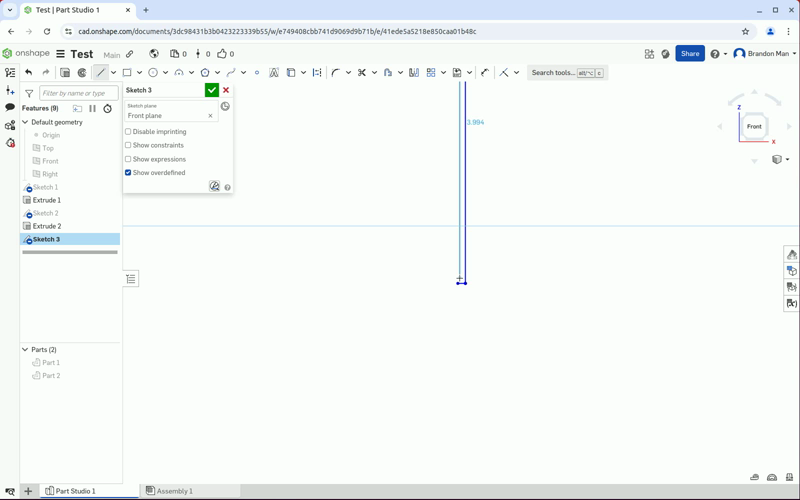
scroll(-6)
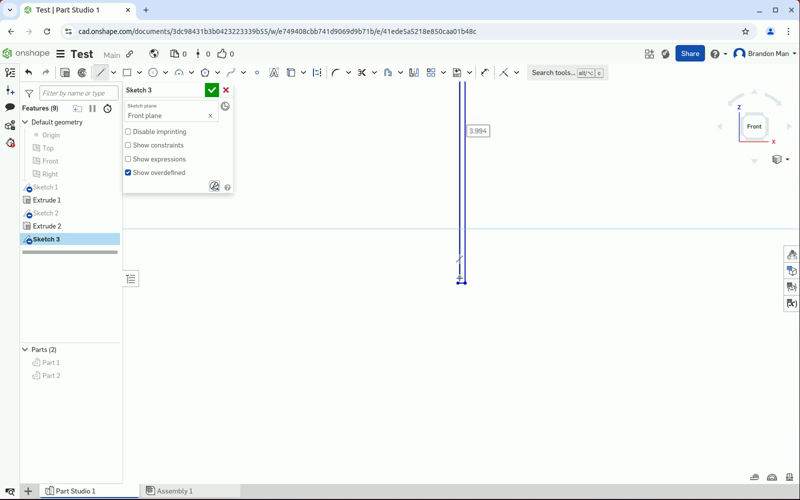
scroll(-6)
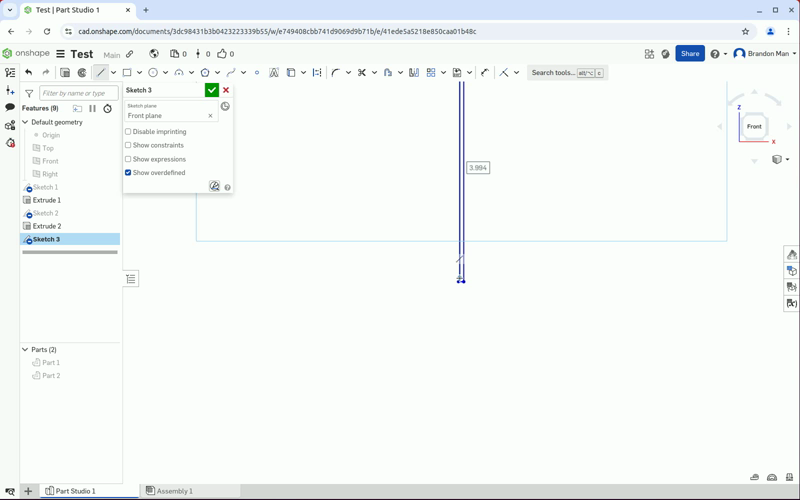
scroll(-6)
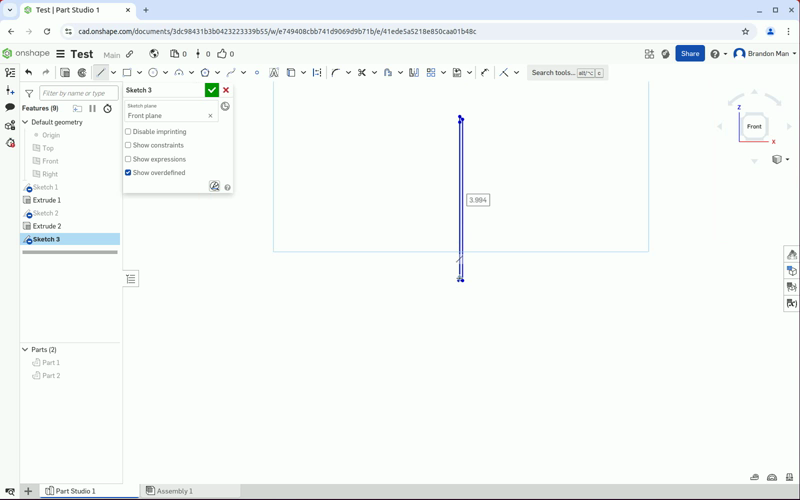
scroll(-6)
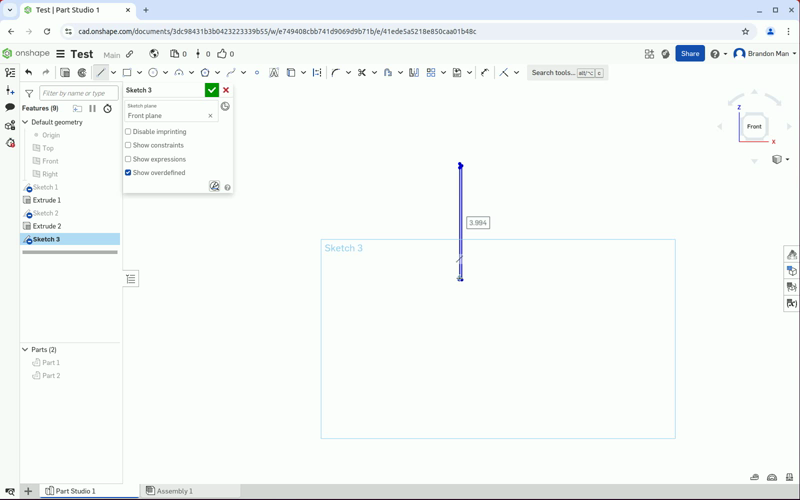
scroll(-6)
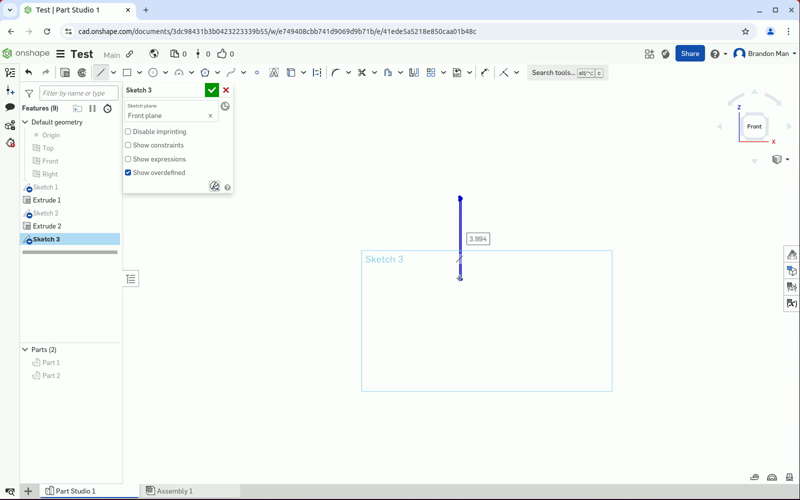
scroll(-6)
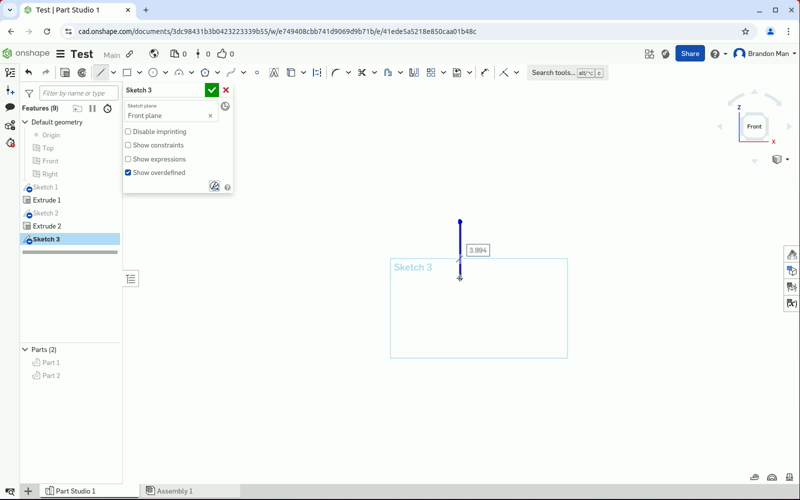
scroll(-6)
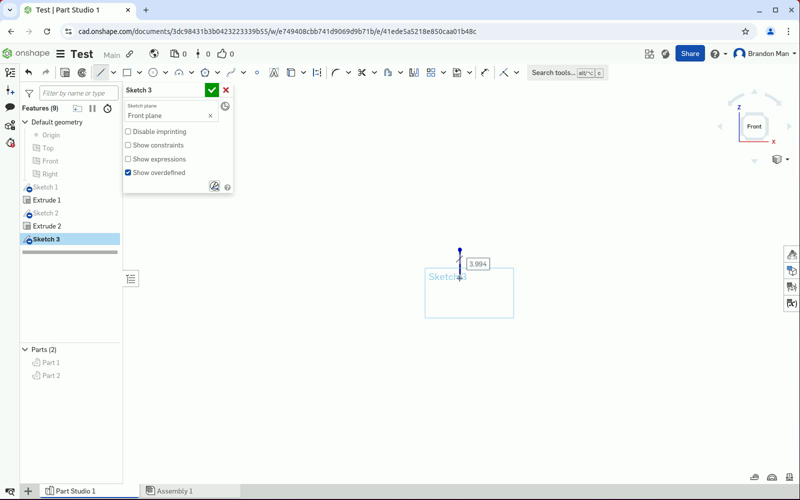
key_up(shift)
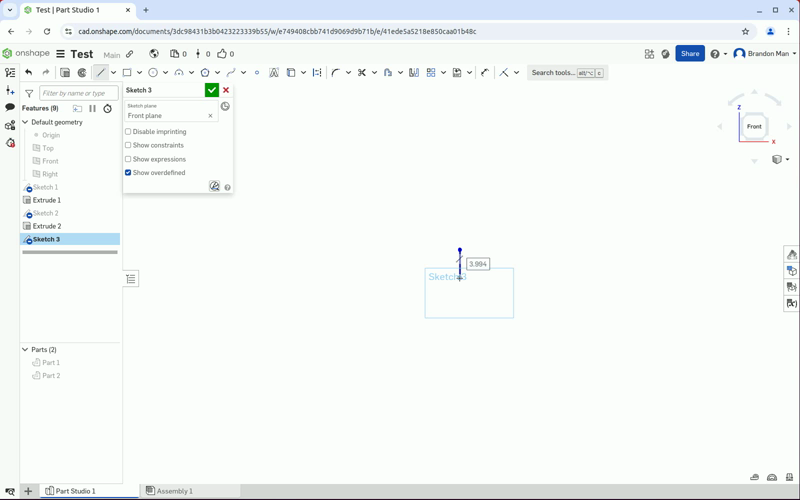
mouse_move(489, 277)
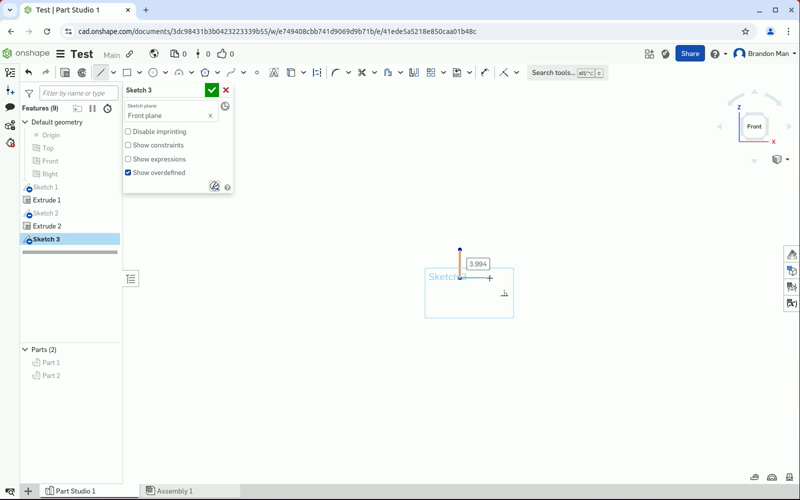
key_down(shift)
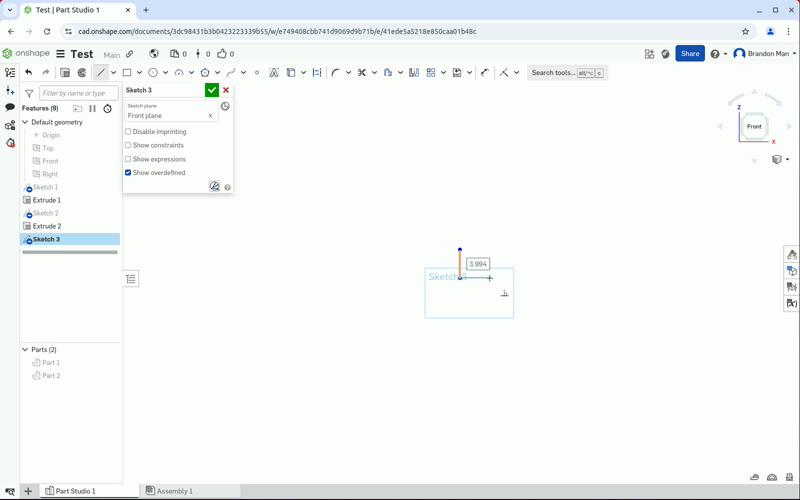
mouse_move(459, 278)
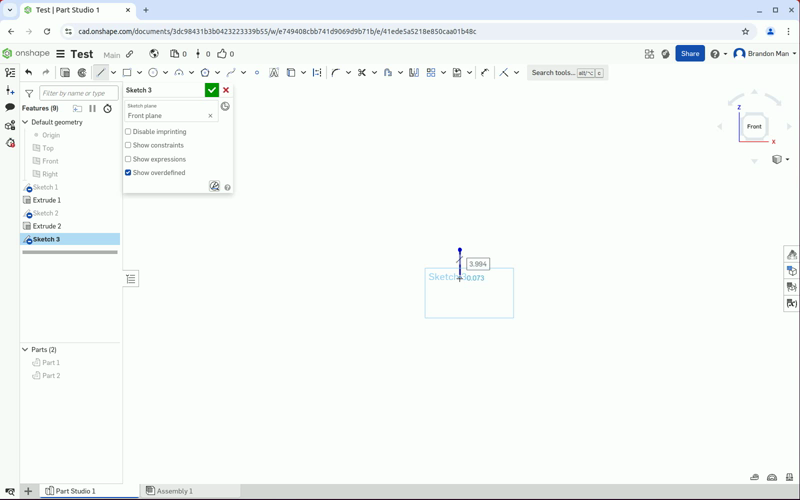
scroll(6)
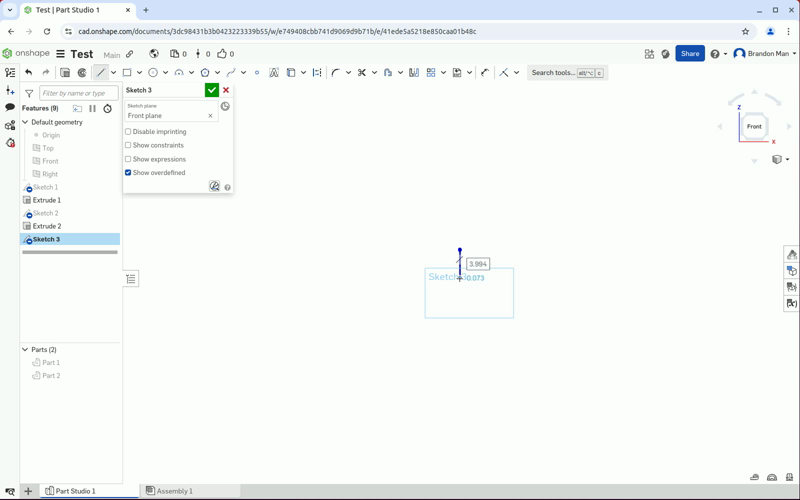
scroll(6)
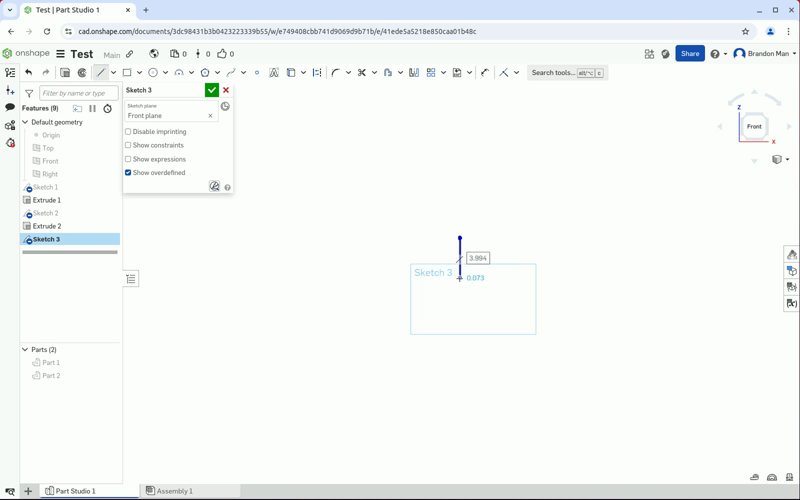
scroll(6)
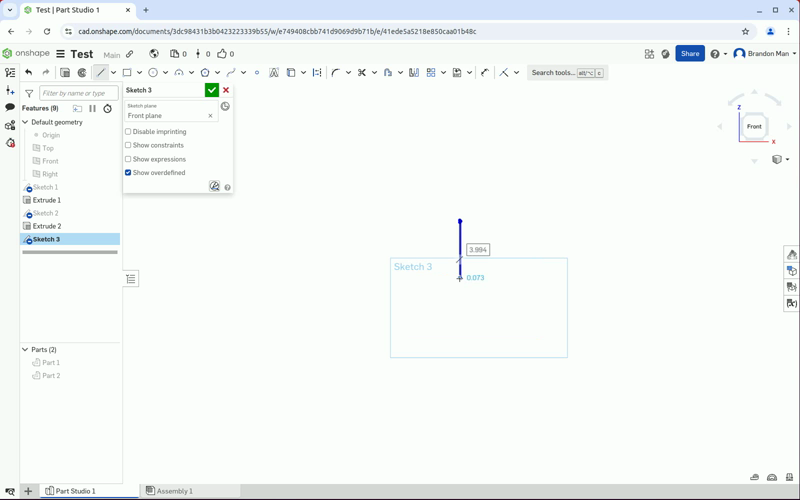
scroll(6)
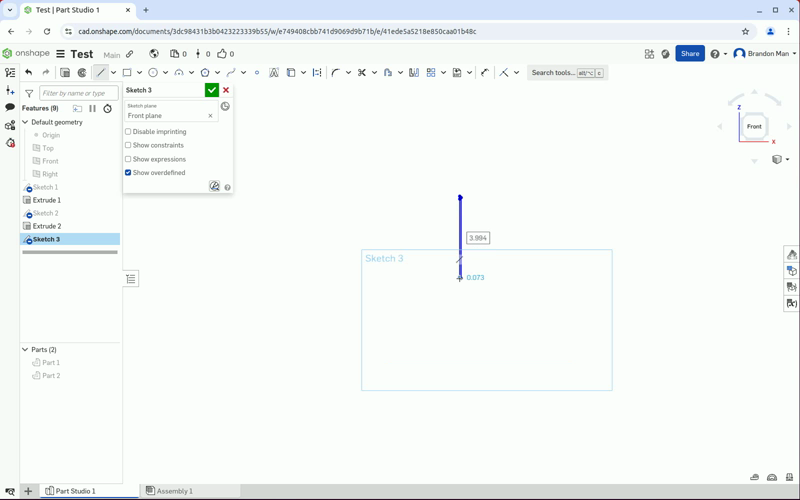
scroll(6)
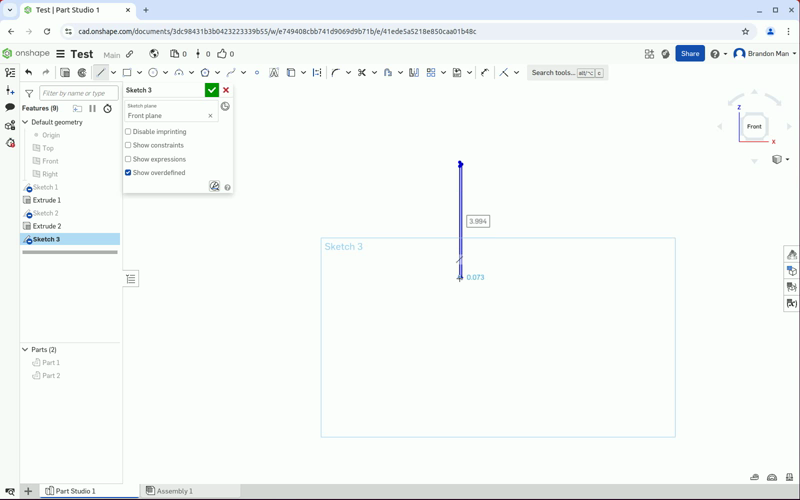
scroll(6)
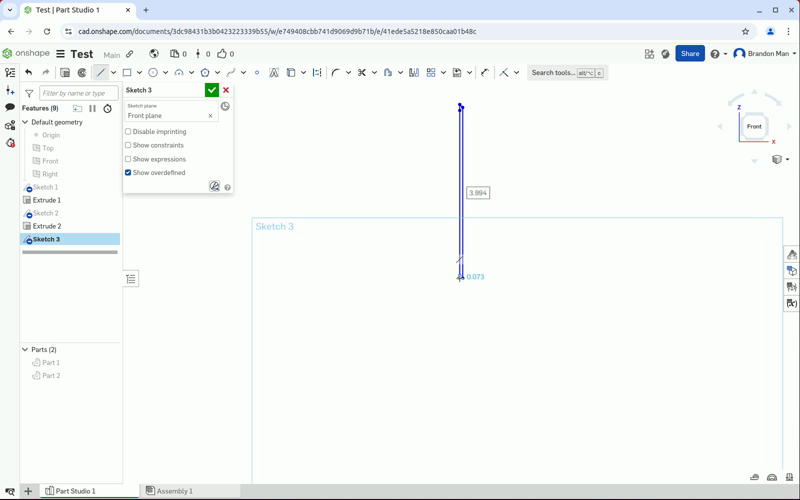
scroll(6)
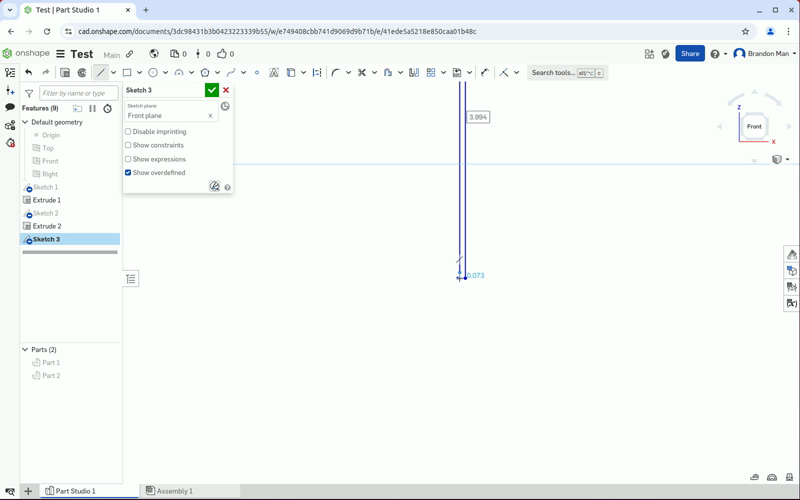
key_up(shift)
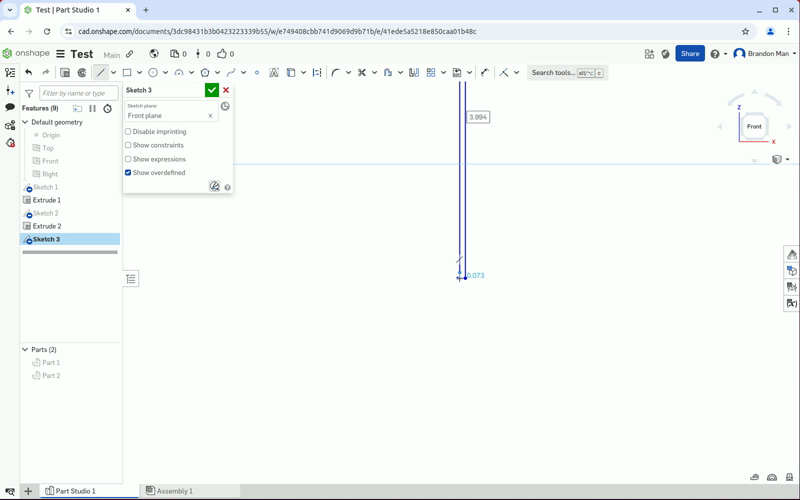
click(459, 278)
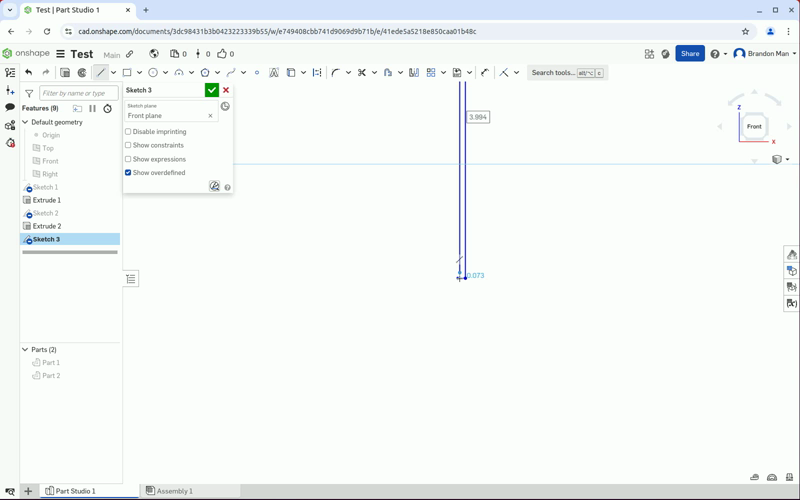
scroll(-6)
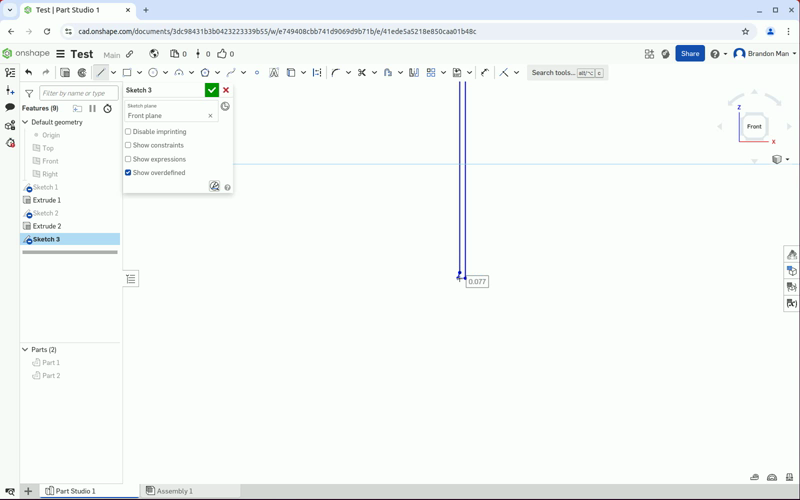
scroll(-6)
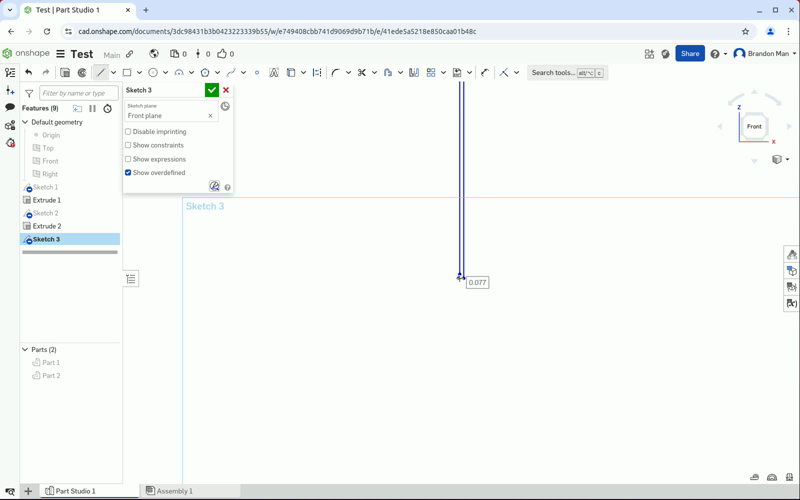
scroll(-6)
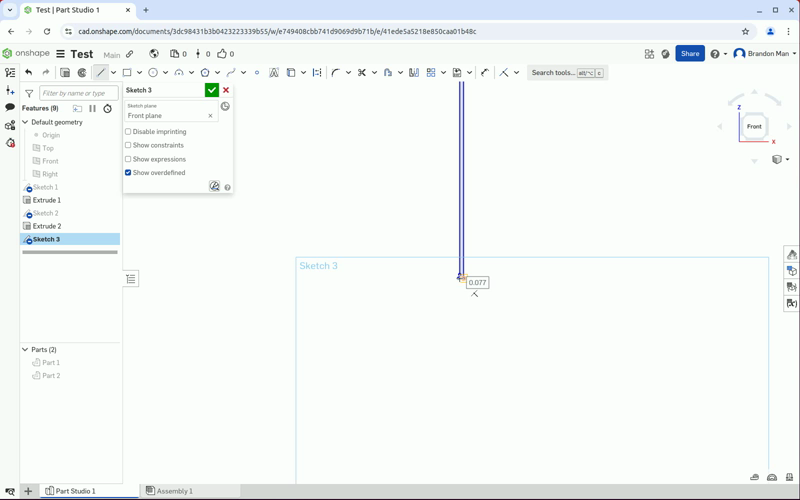
scroll(-6)
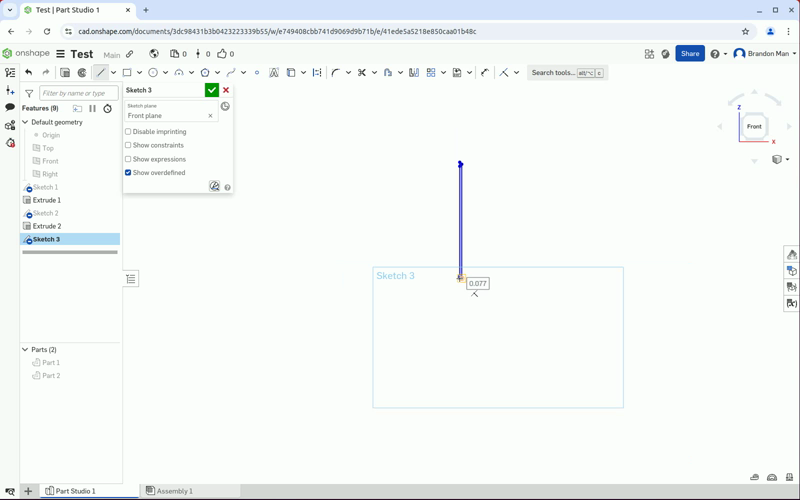
scroll(-6)
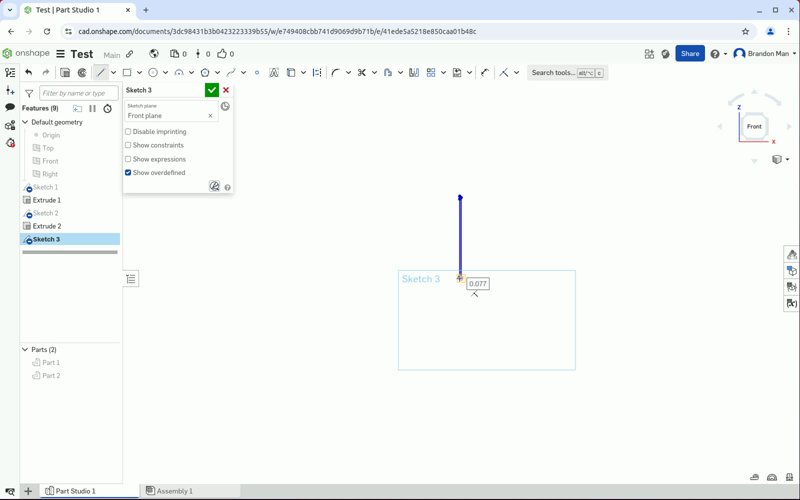
scroll(-6)
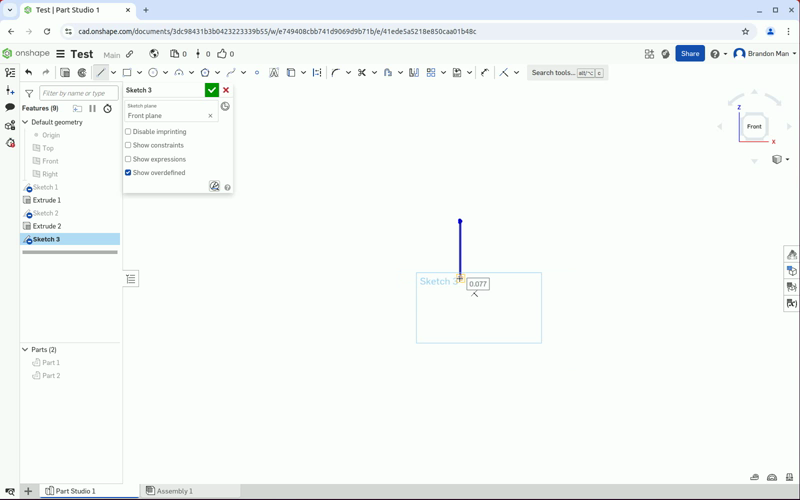
scroll(-6)
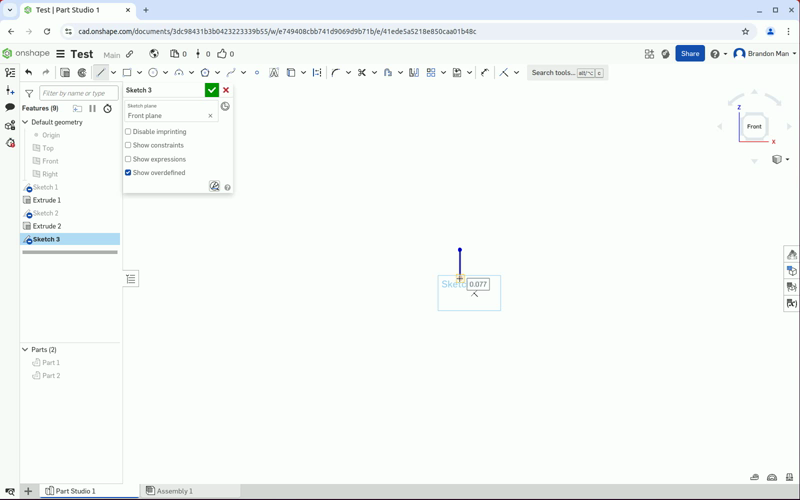
key(esc)
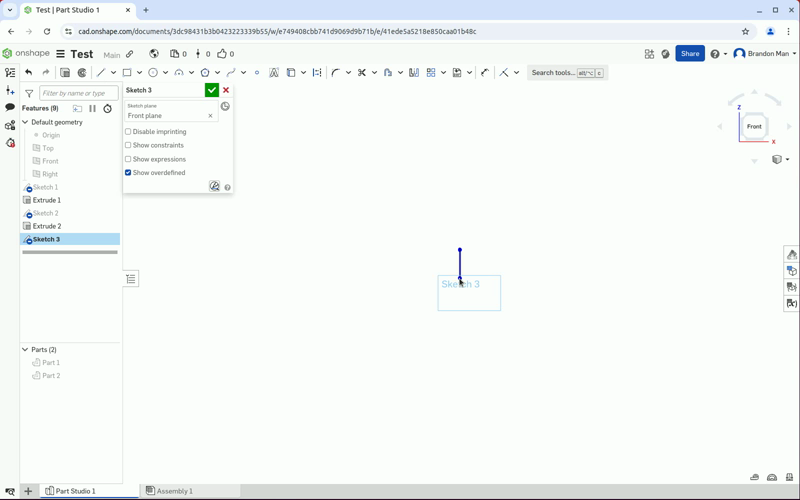
mouse_move(459, 250)
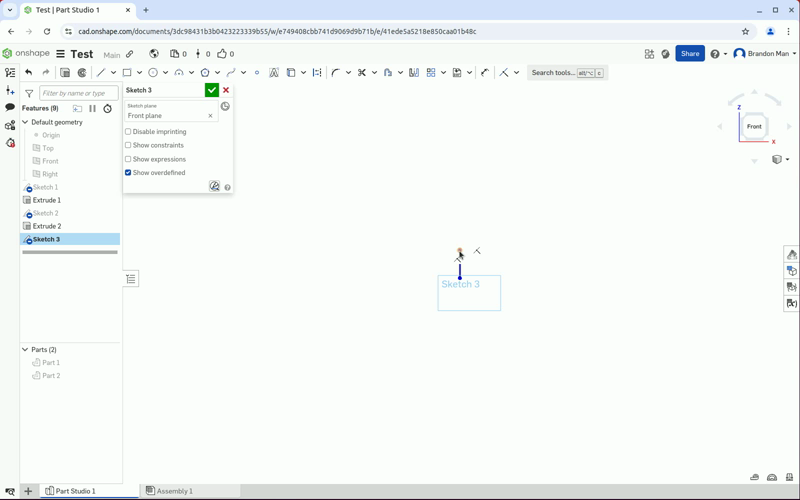
scroll(6)
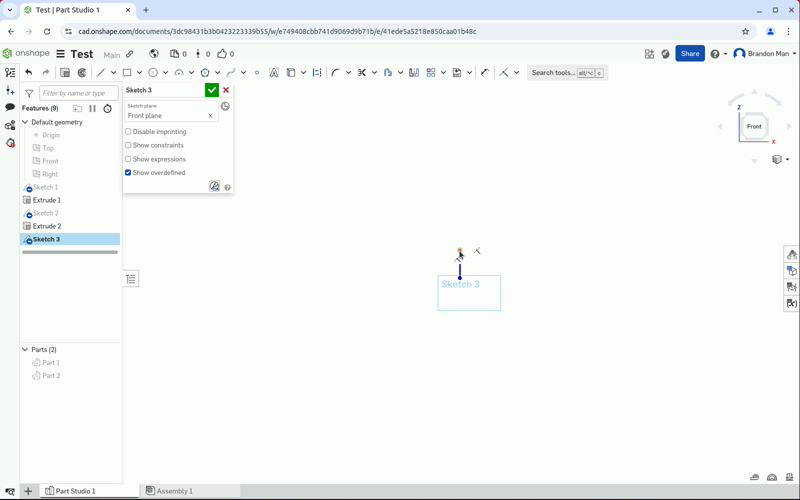
scroll(6)
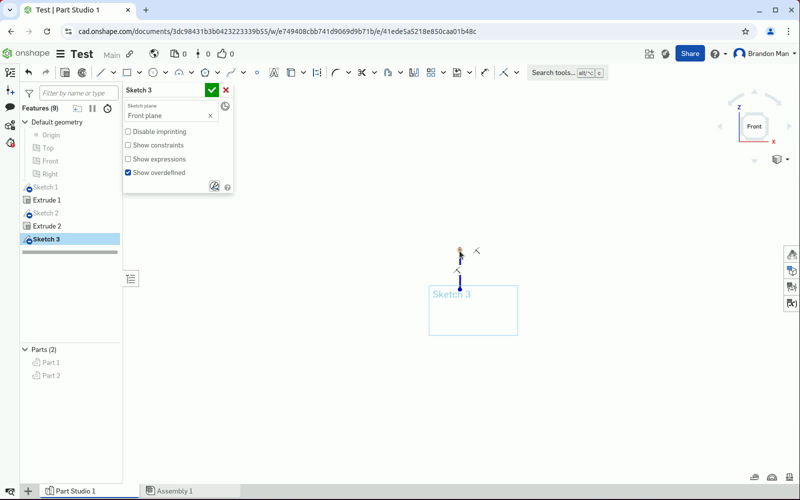
scroll(6)
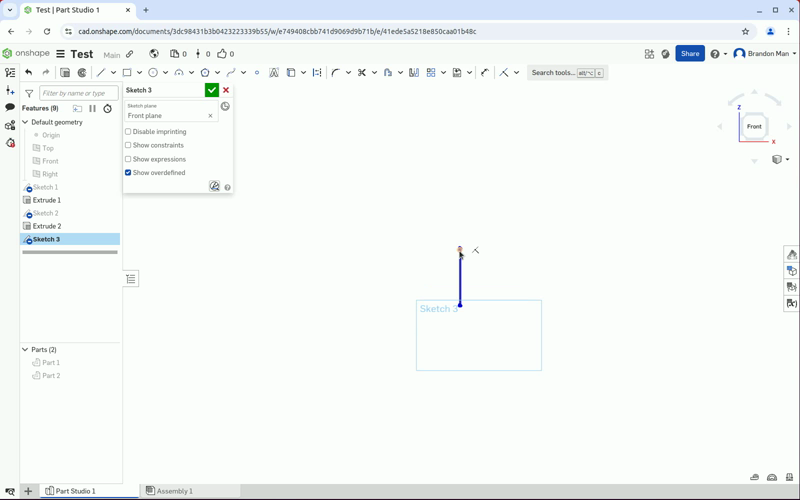
scroll(6)
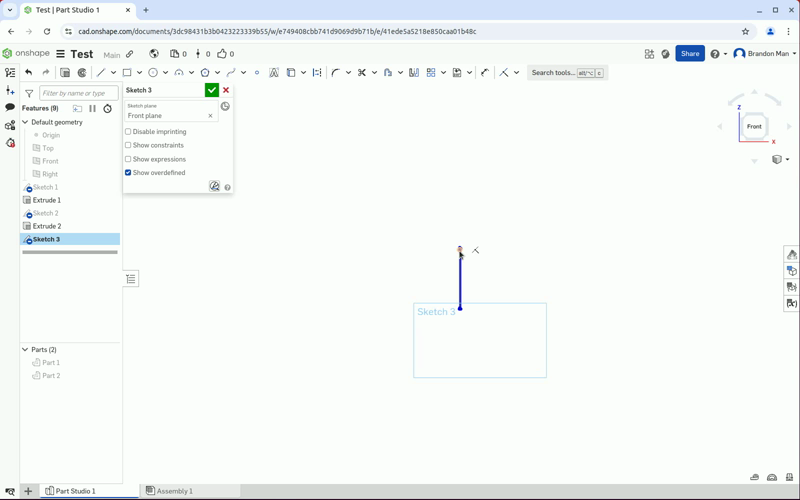
scroll(6)
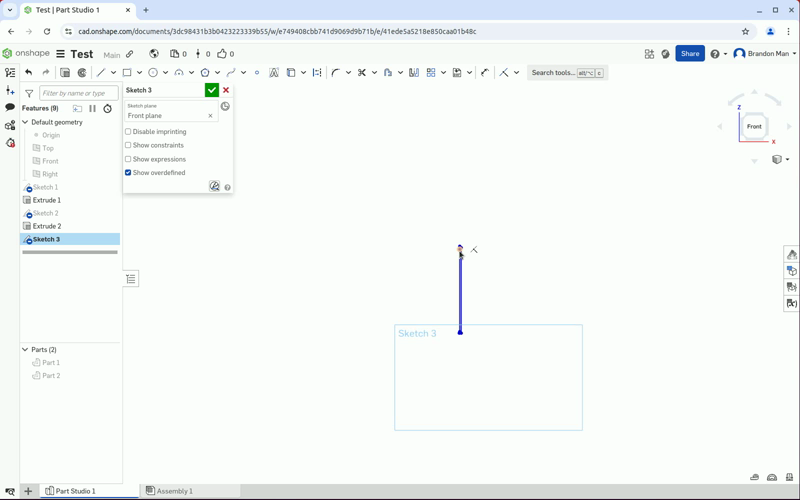
scroll(6)
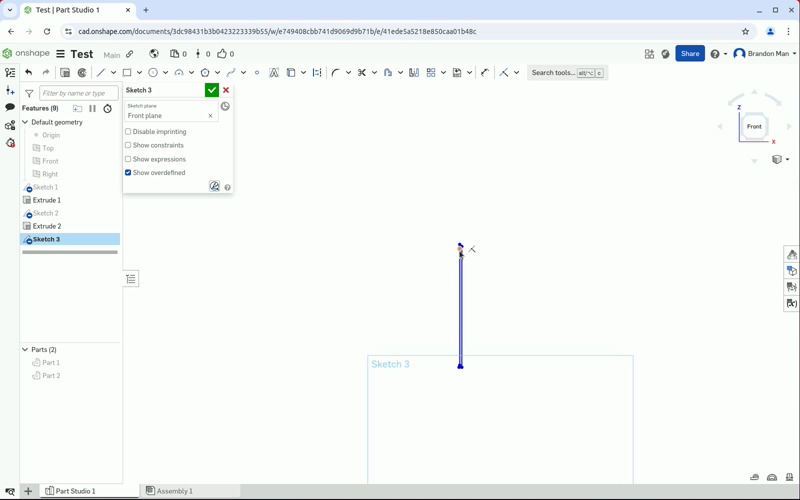
scroll(6)
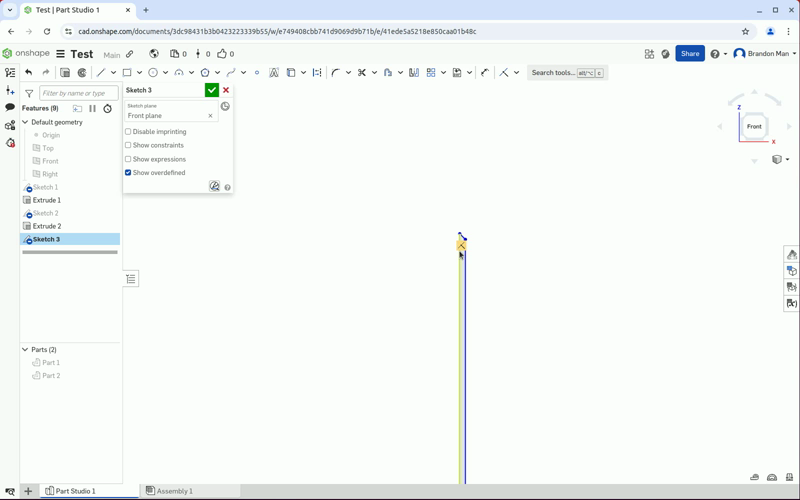
click(459, 250)
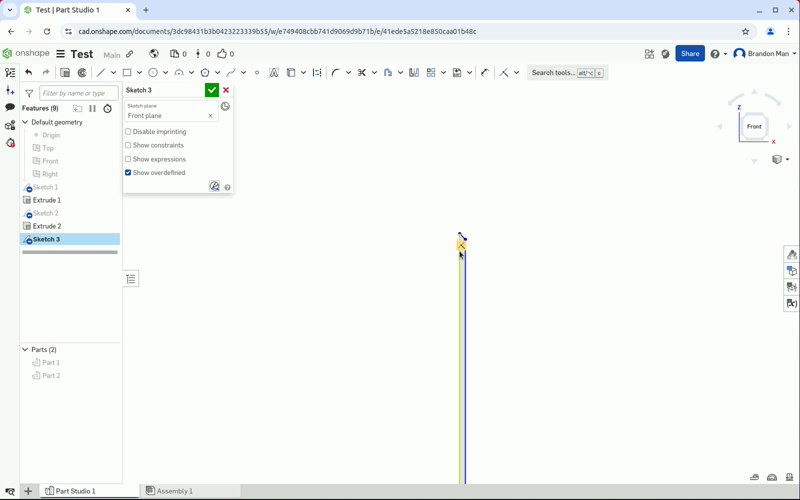
scroll(-6)
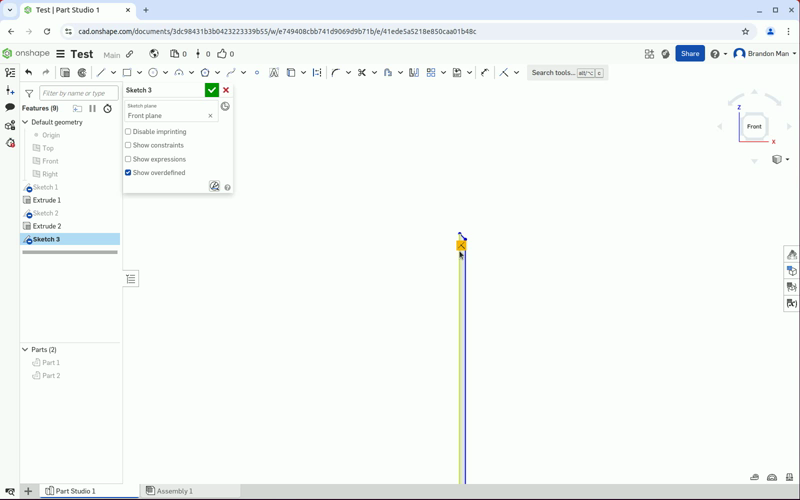
scroll(-6)
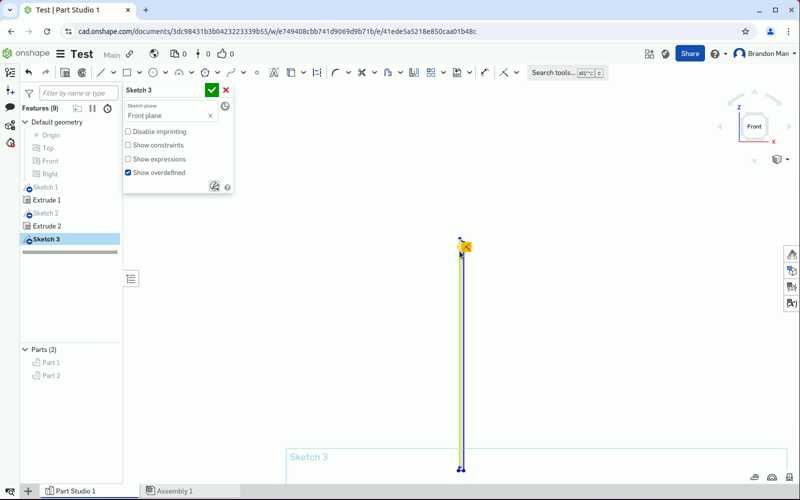
scroll(-6)
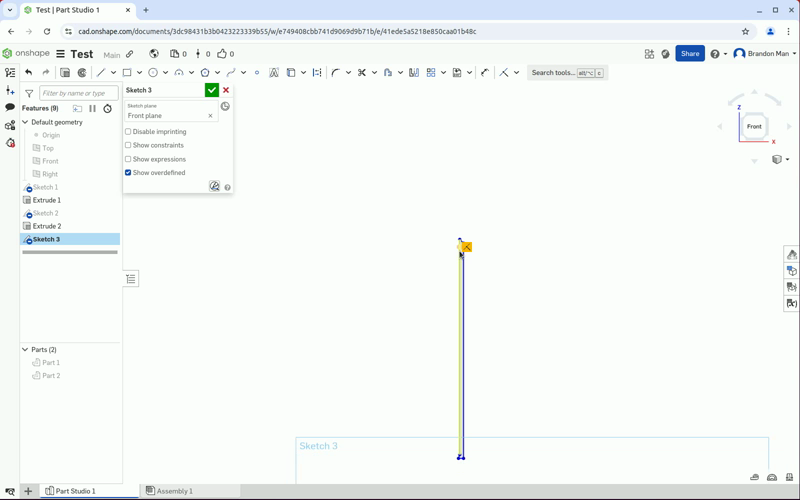
scroll(-6)
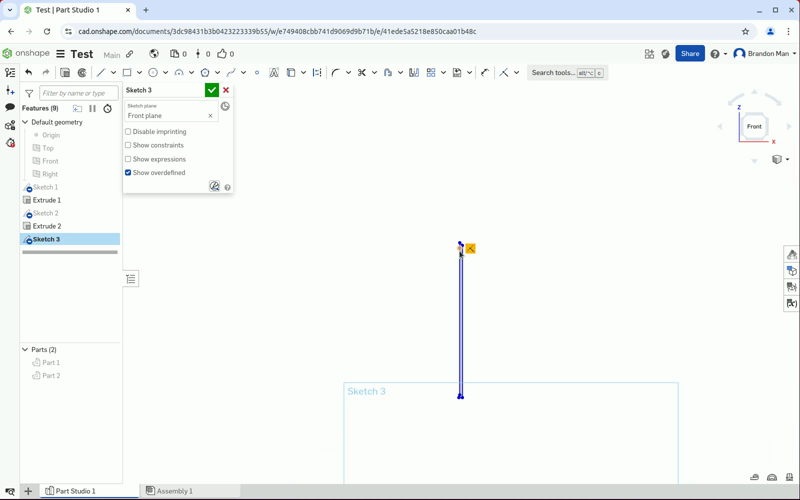
scroll(-6)
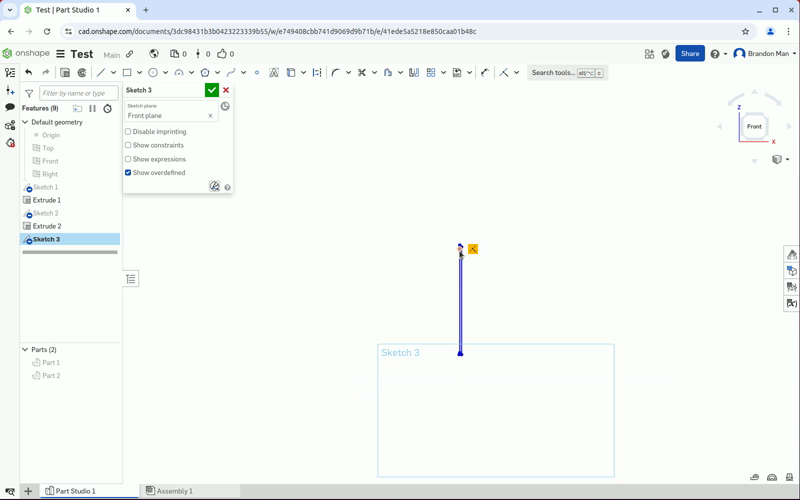
scroll(-6)
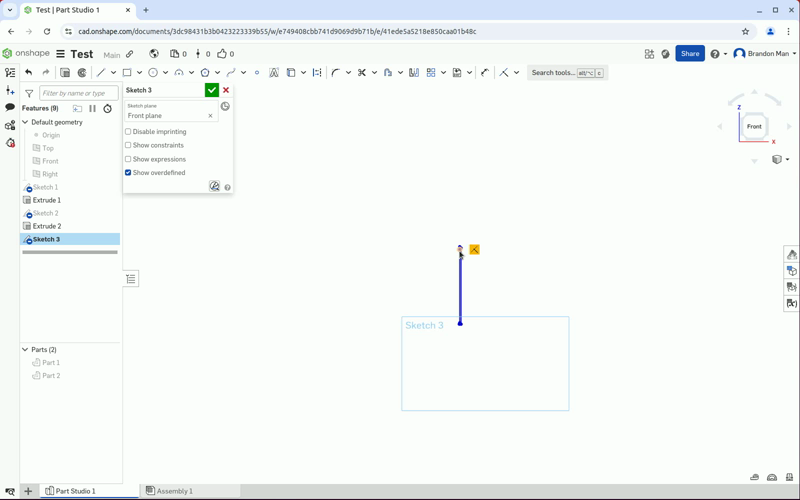
scroll(-6)
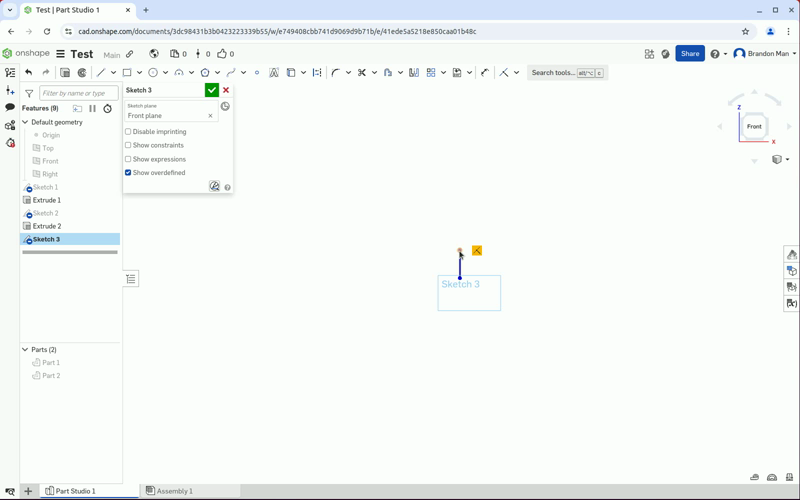
mouse_move(73, 352)
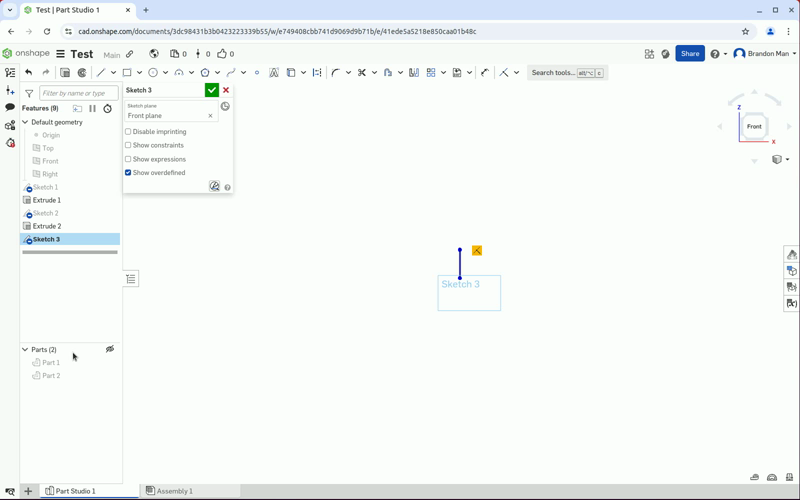
key(shift+y)
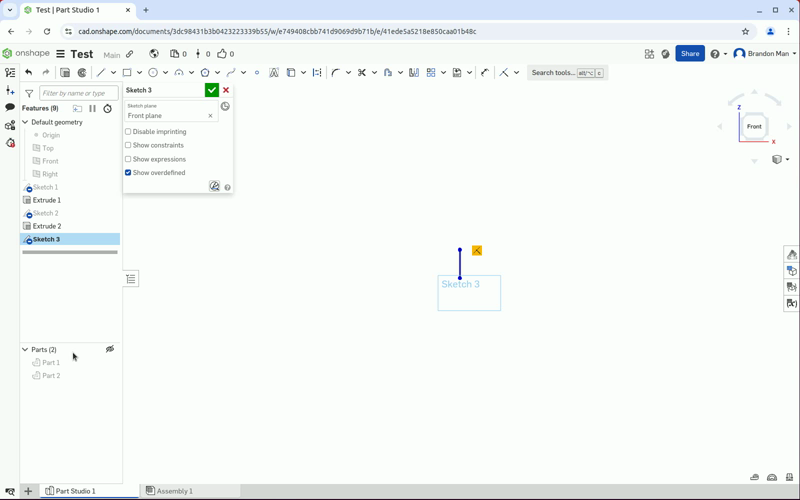
key(shift+e)
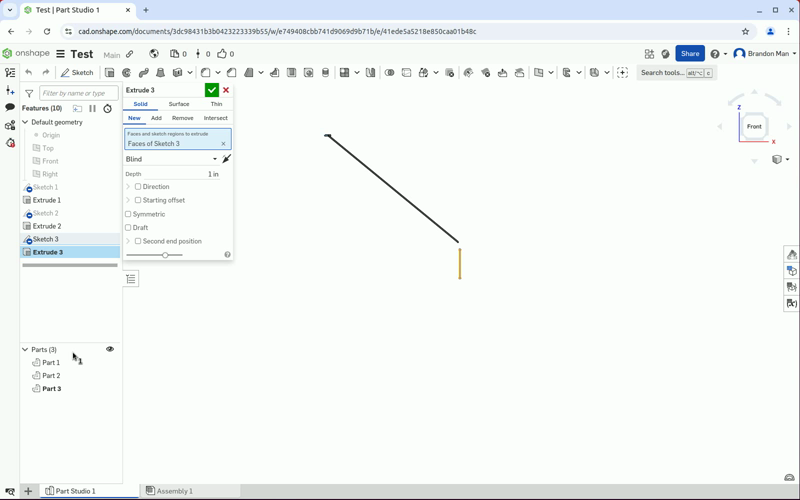
mouse_move(143, 106)
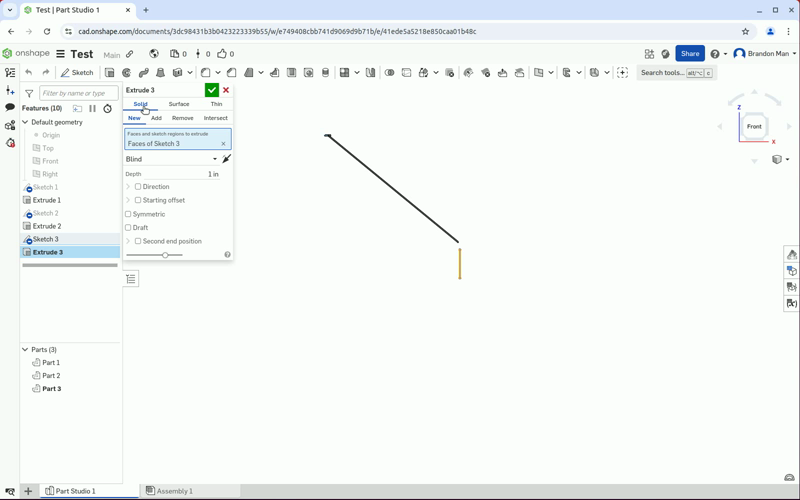
click(143, 106)
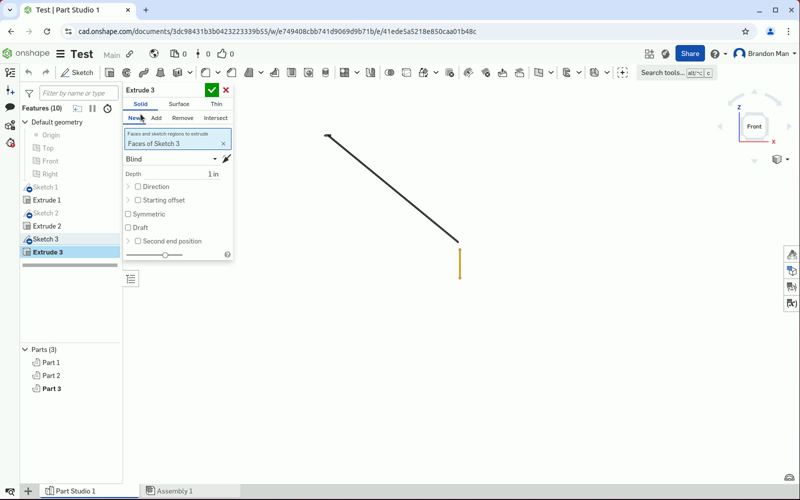
mouse_move(137, 120)
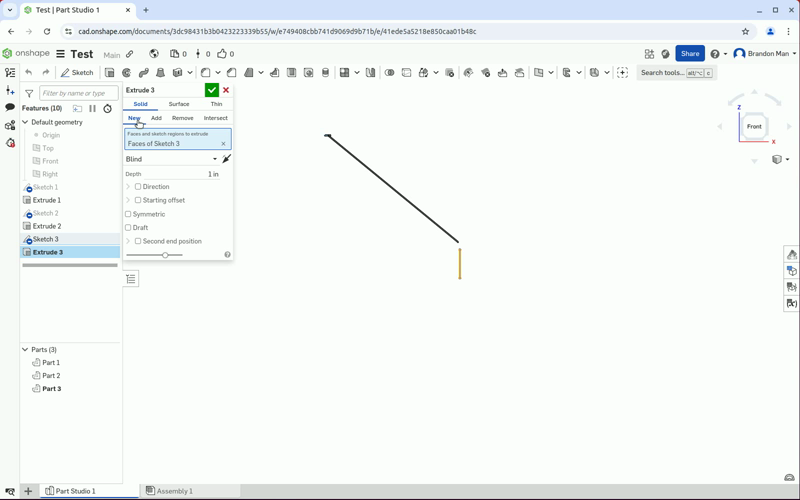
click(137, 120)
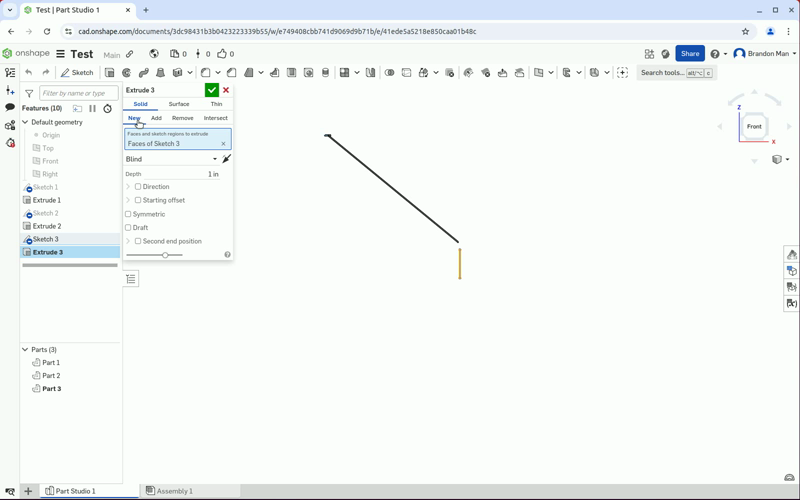
key(tab, 4)
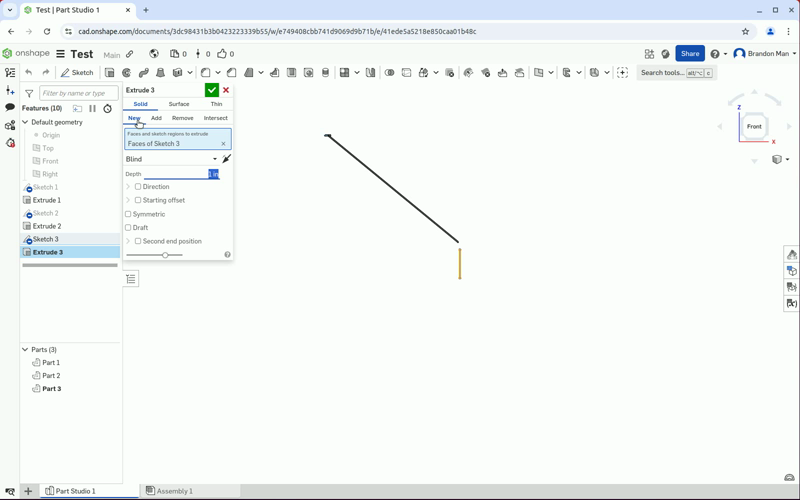
text(0.722)
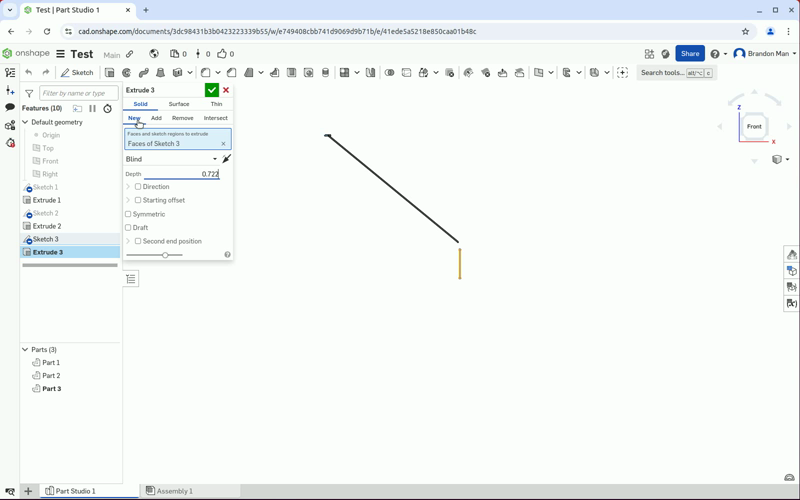
key(enter)
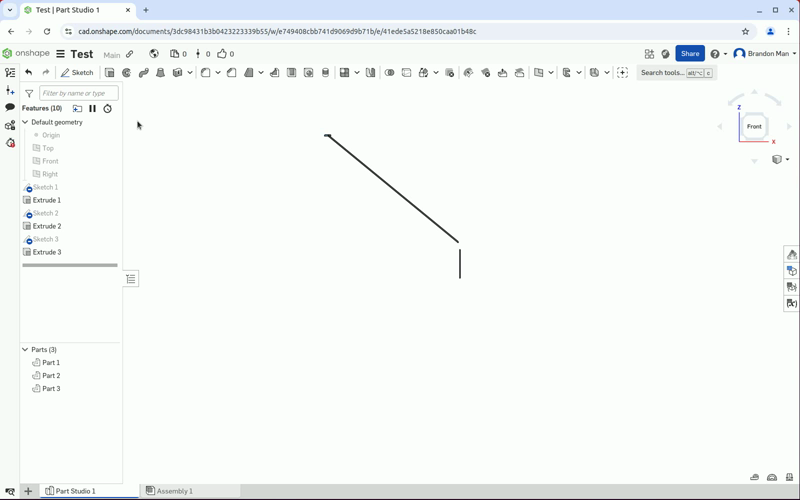
key(shift+h)
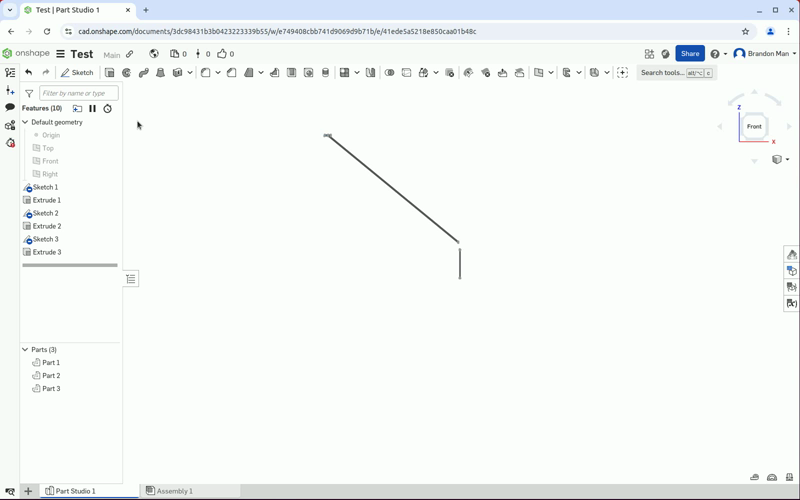
key(shift+h)
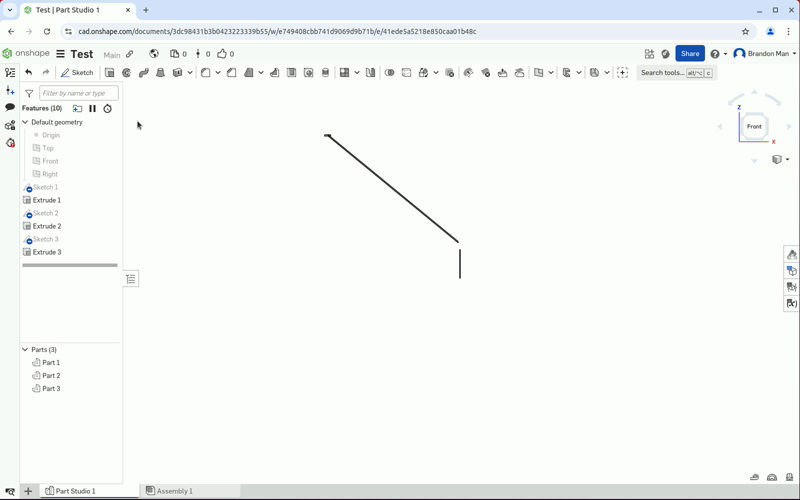
mouse_move(73, 189)
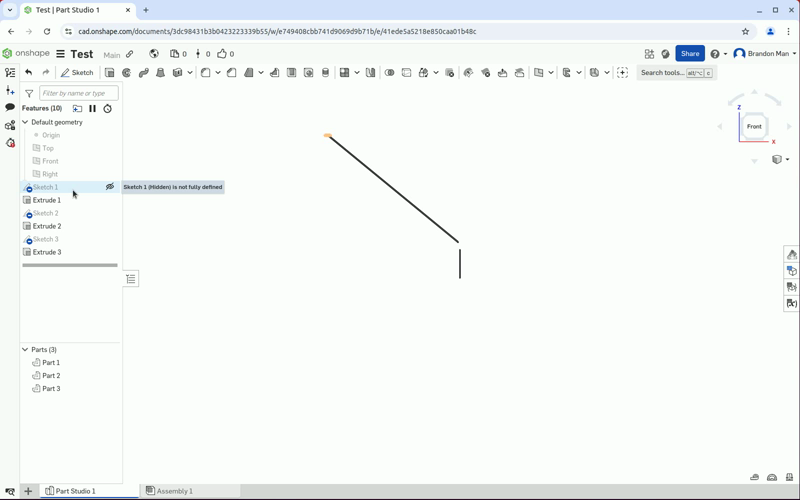
click(73, 189)
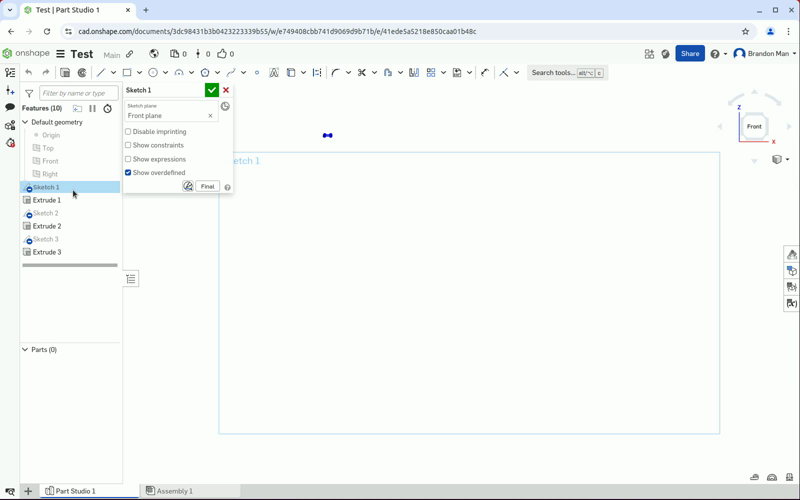
mouse_move(229, 92)
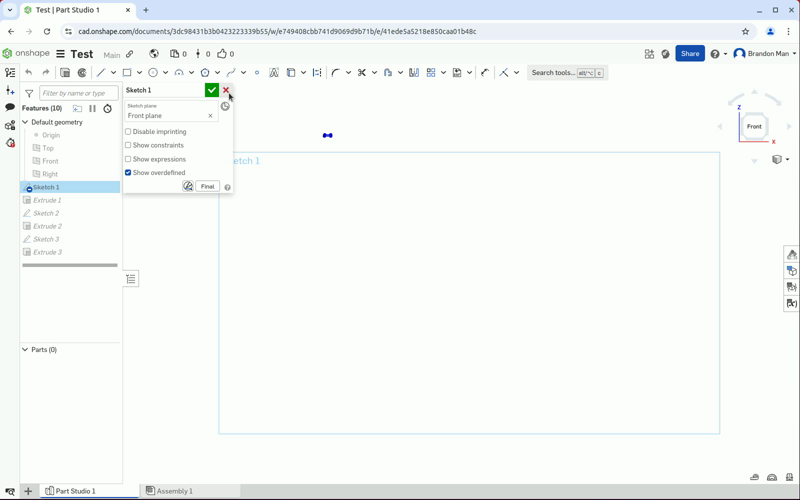
click(229, 92)
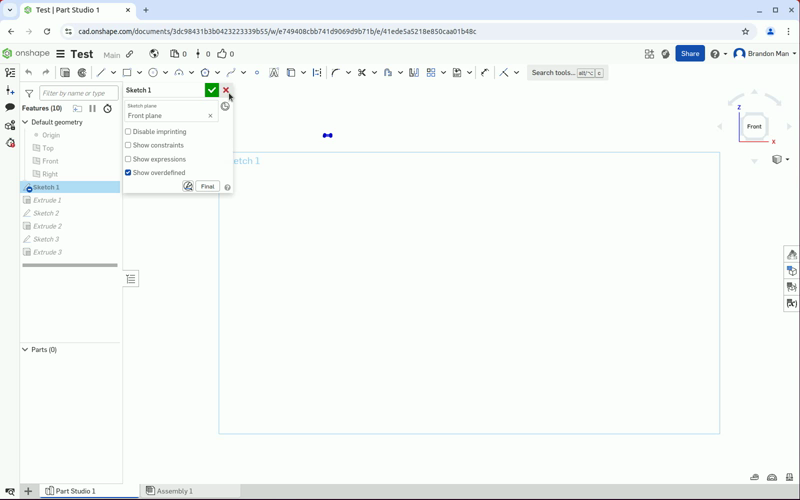
key(shift+s)
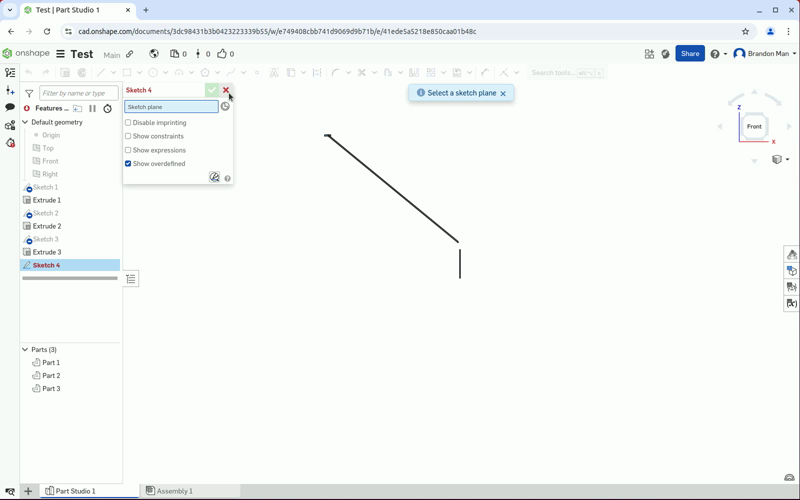
mouse_move(73, 163)
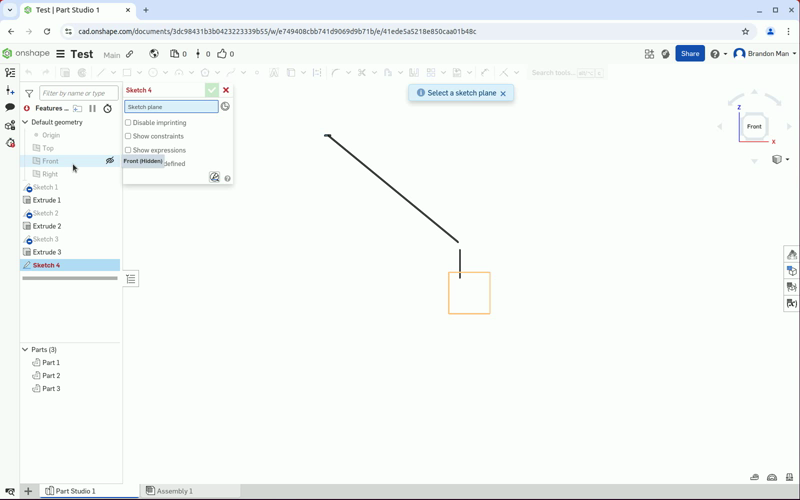
click(73, 163)
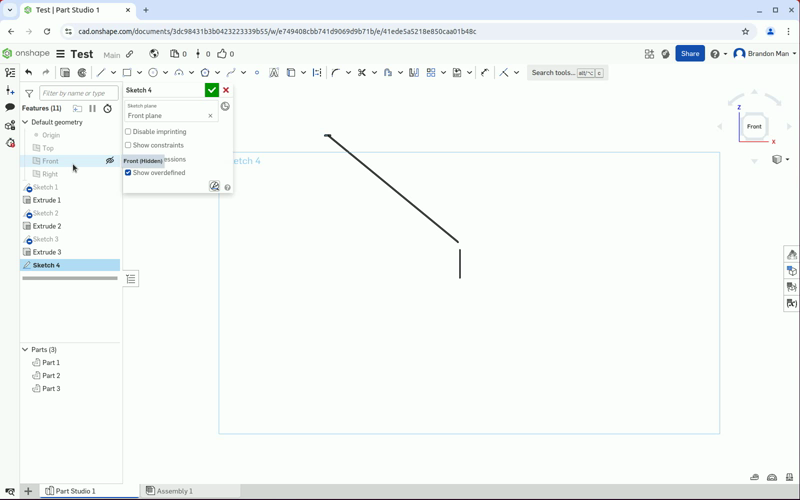
mouse_move(73, 352)
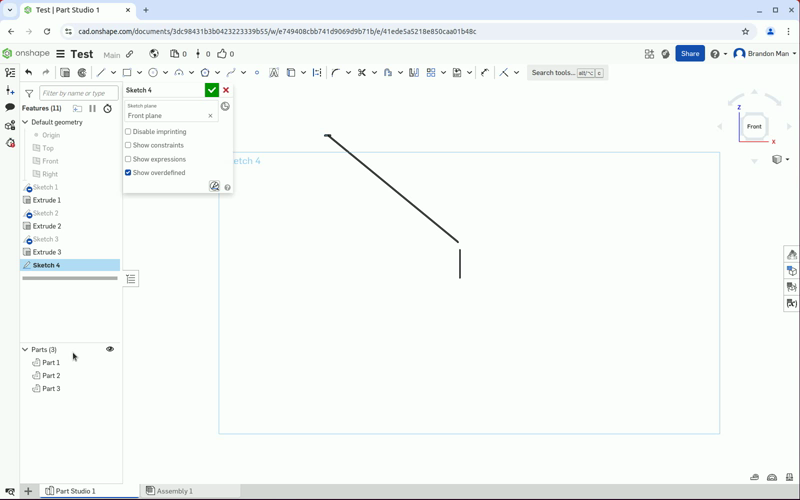
key(y)
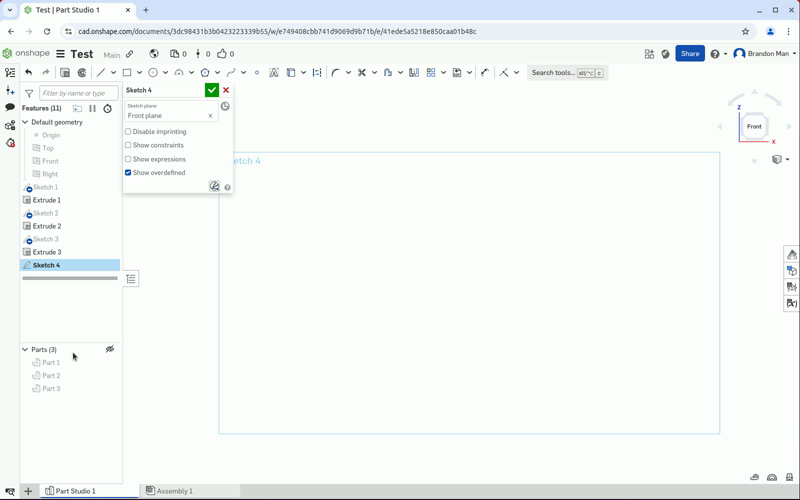
key(l)
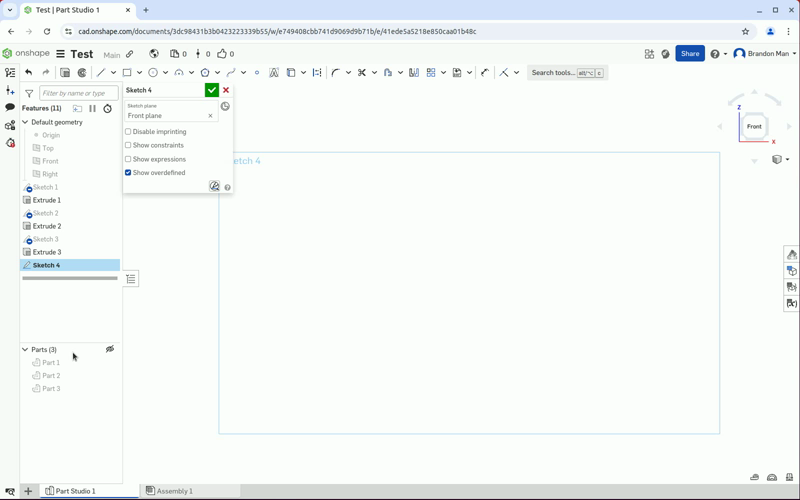
key_down(shift)
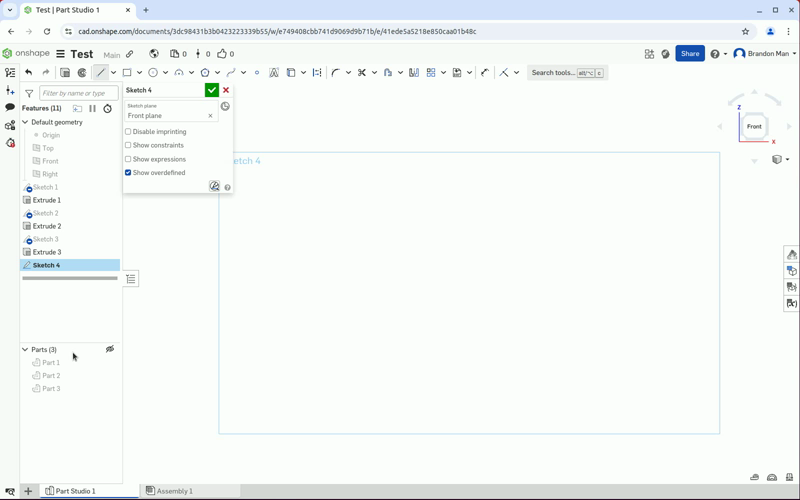
mouse_move(441, 278)
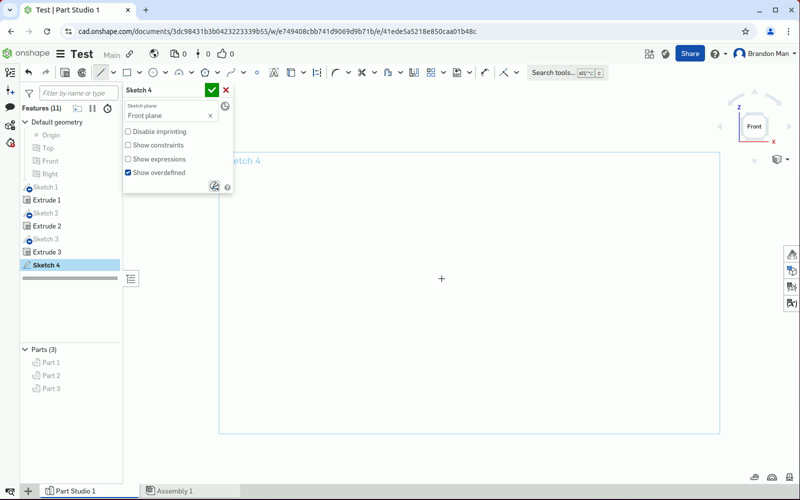
click(441, 278)
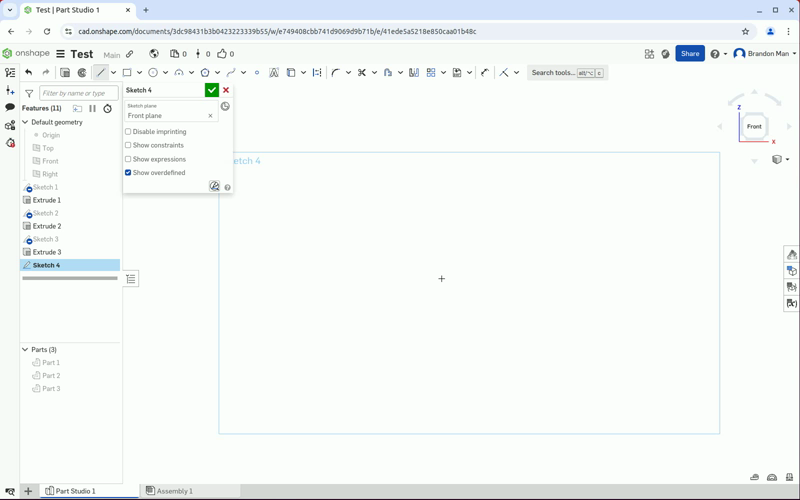
key_up(shift)
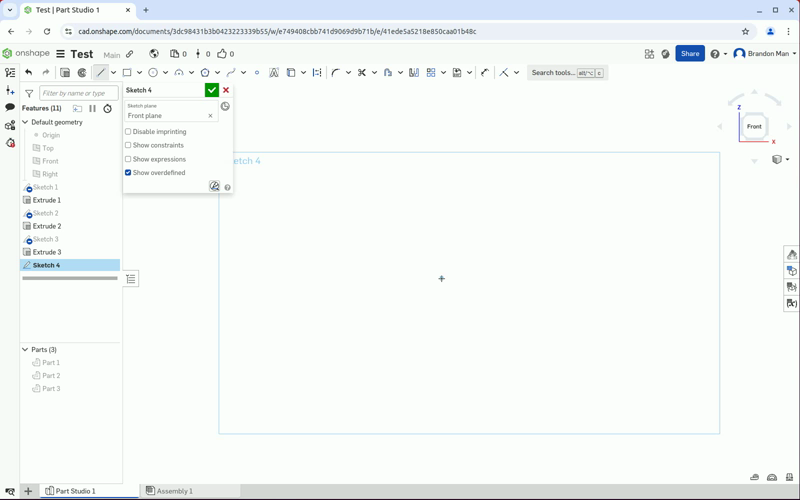
key_down(shift)
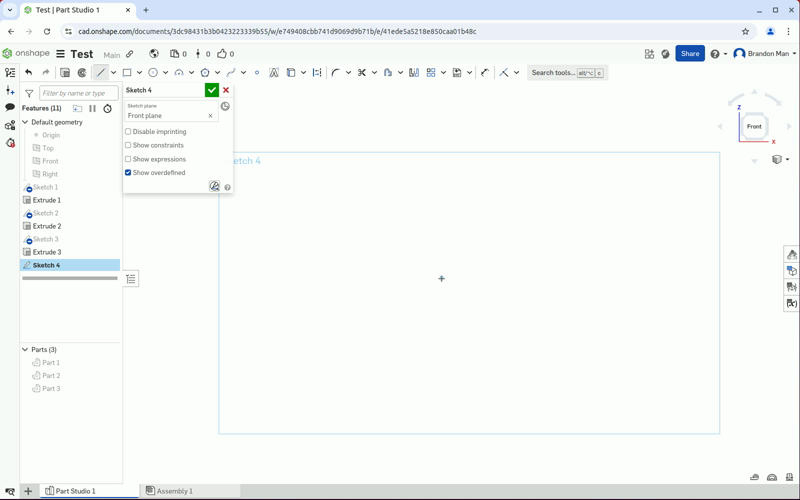
mouse_move(471, 278)
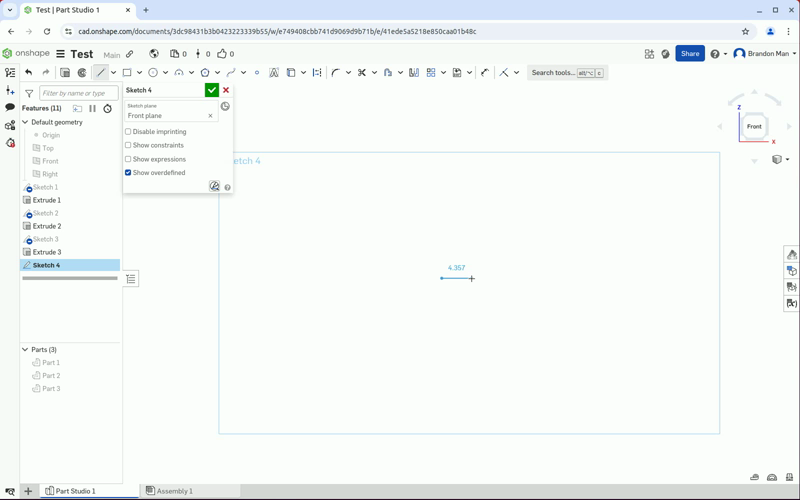
mouse_move(459, 278)
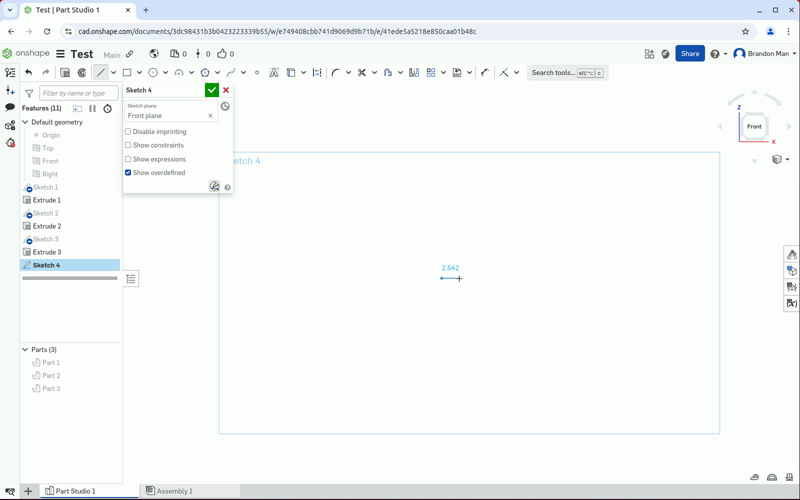
click(459, 278)
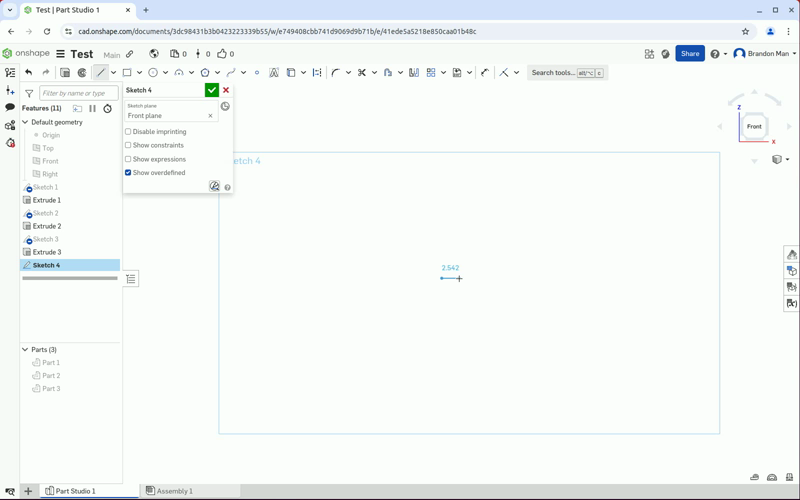
key_up(shift)
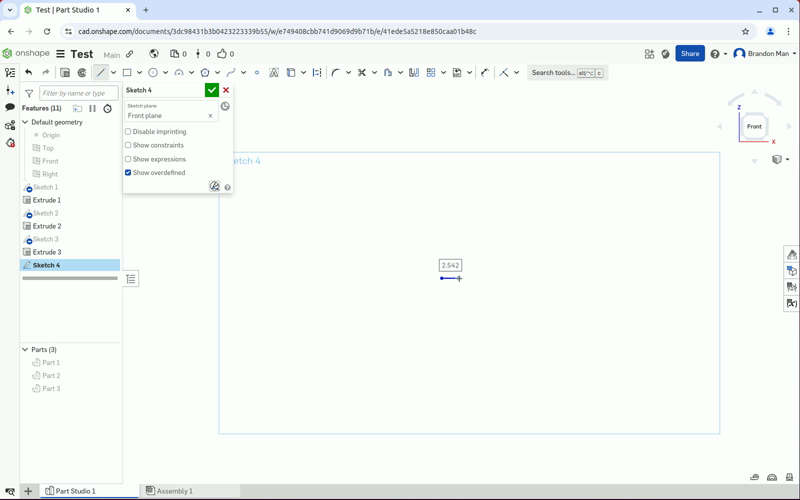
key_down(shift)
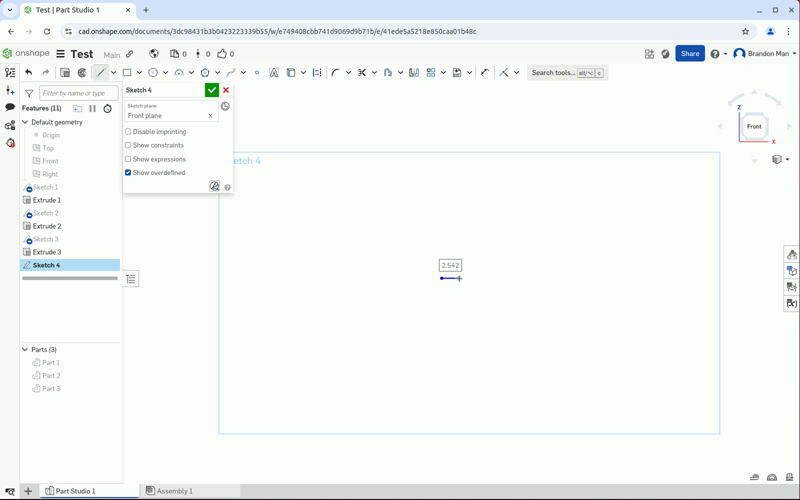
mouse_move(489, 278)
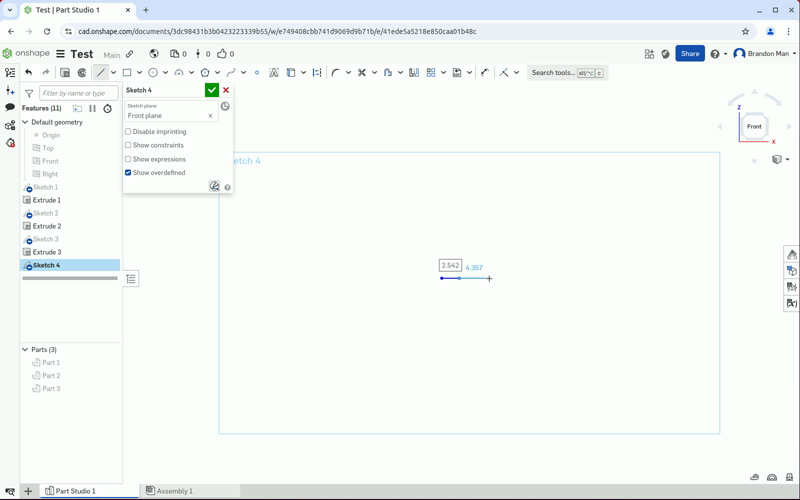
mouse_move(459, 277)
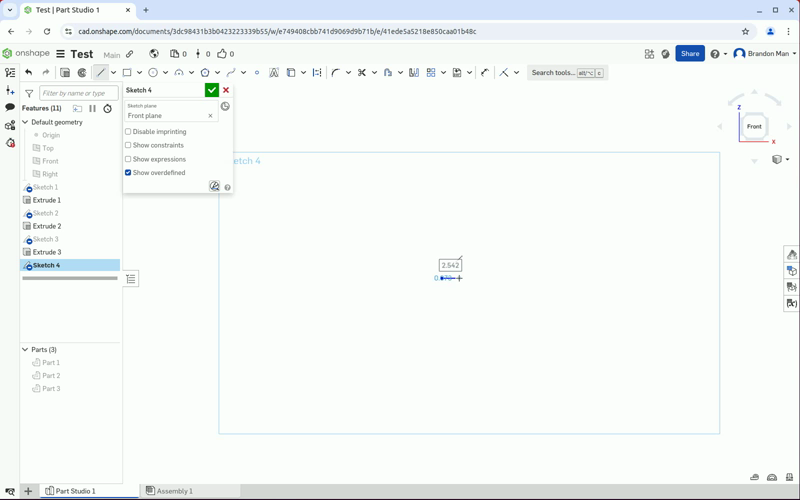
scroll(6)
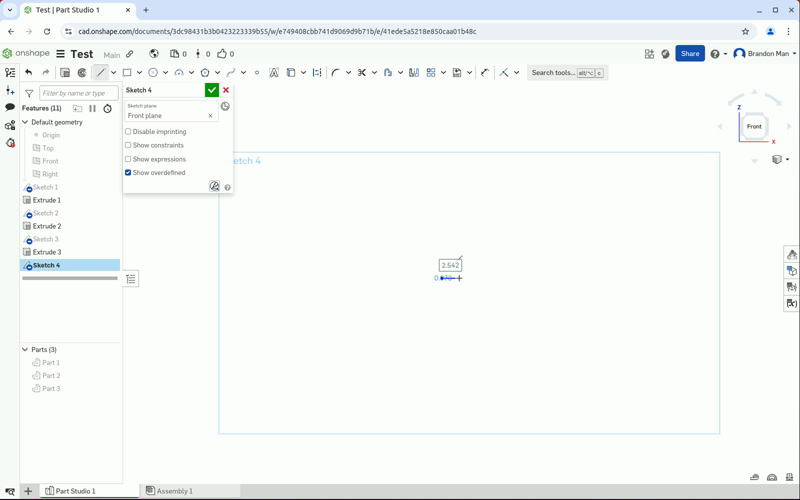
scroll(6)
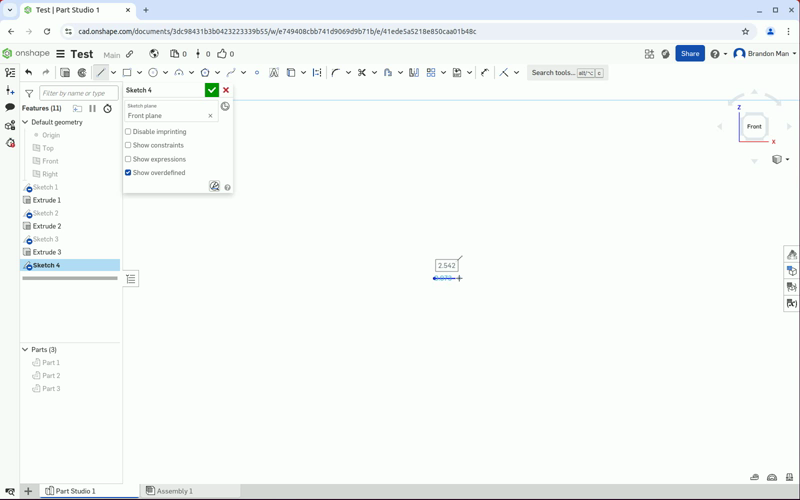
scroll(6)
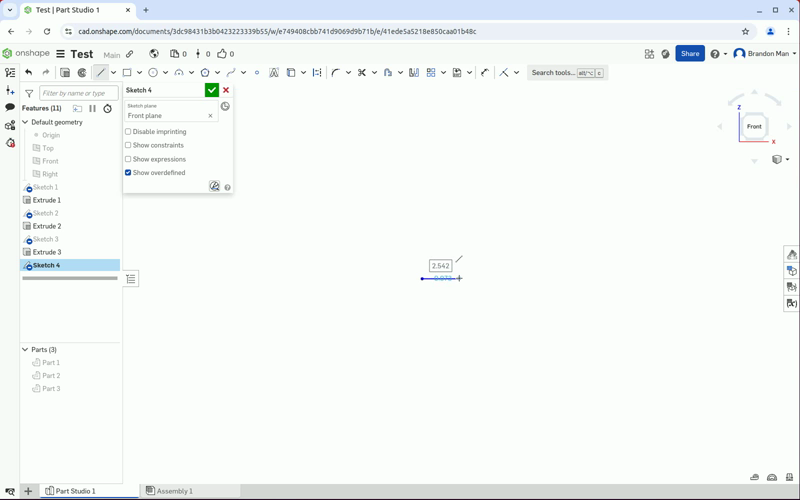
scroll(6)
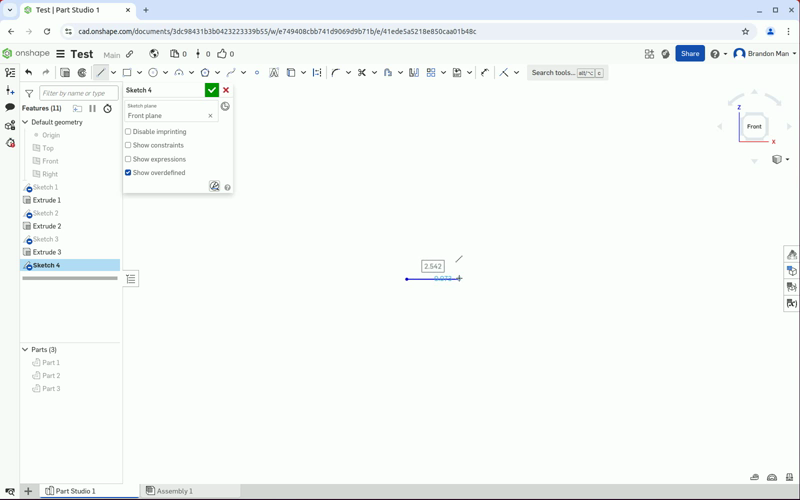
scroll(6)
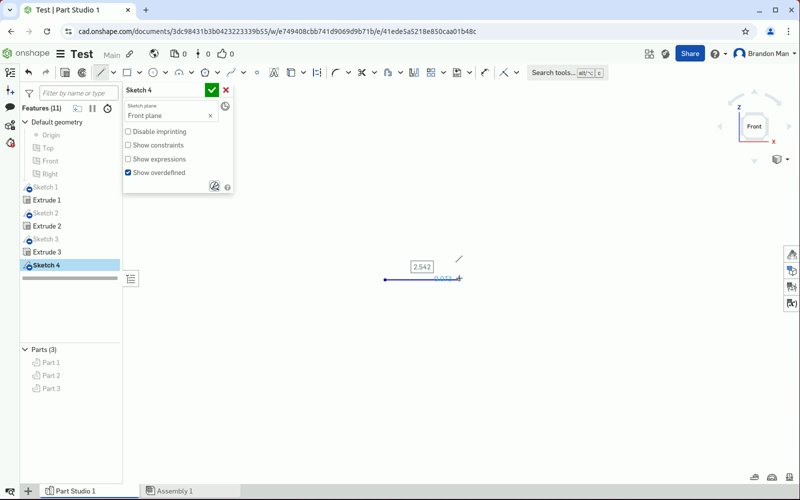
scroll(6)
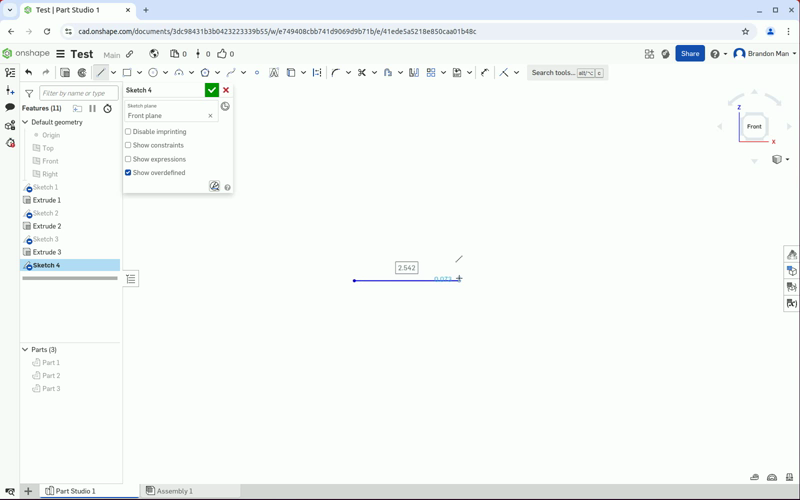
scroll(6)
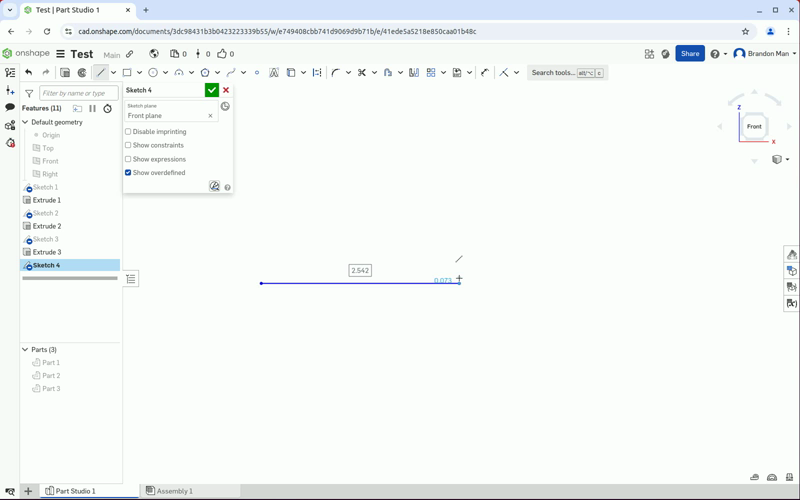
click(459, 277)
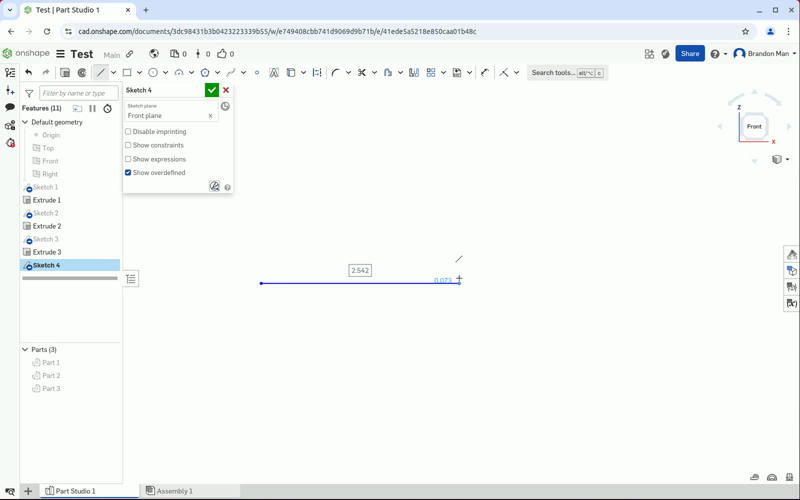
scroll(-6)
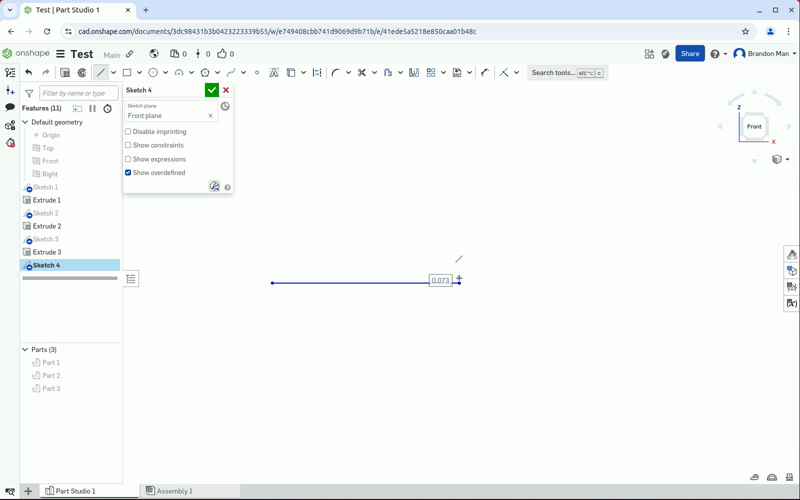
scroll(-6)
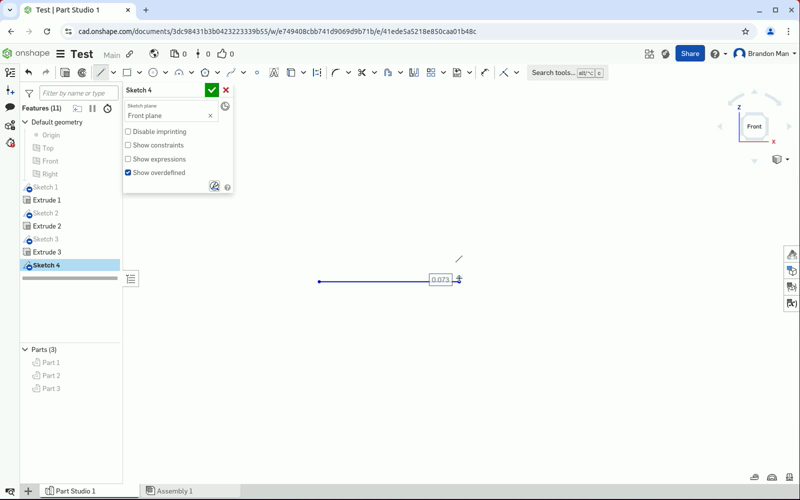
scroll(-6)
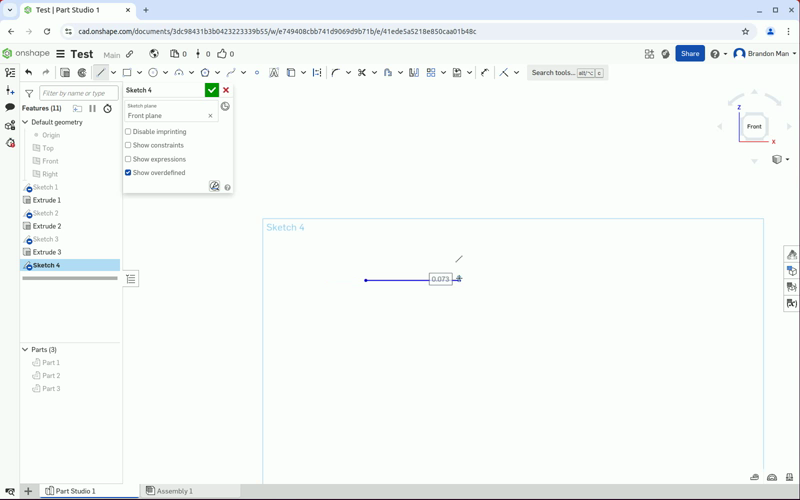
scroll(-6)
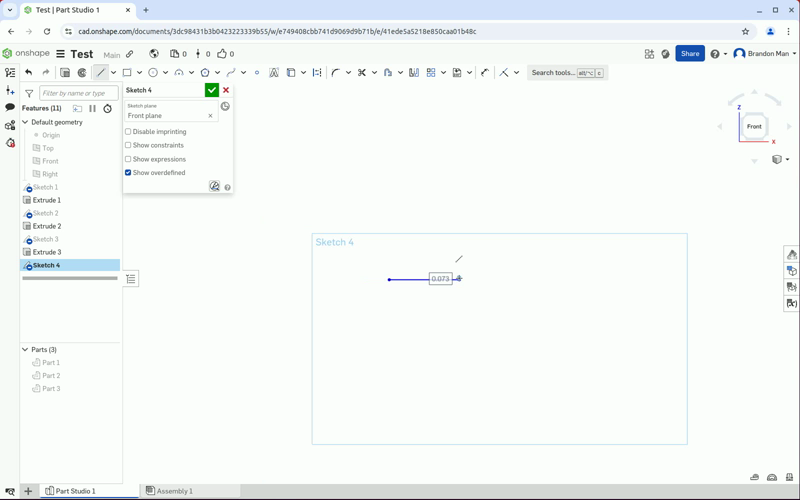
scroll(-6)
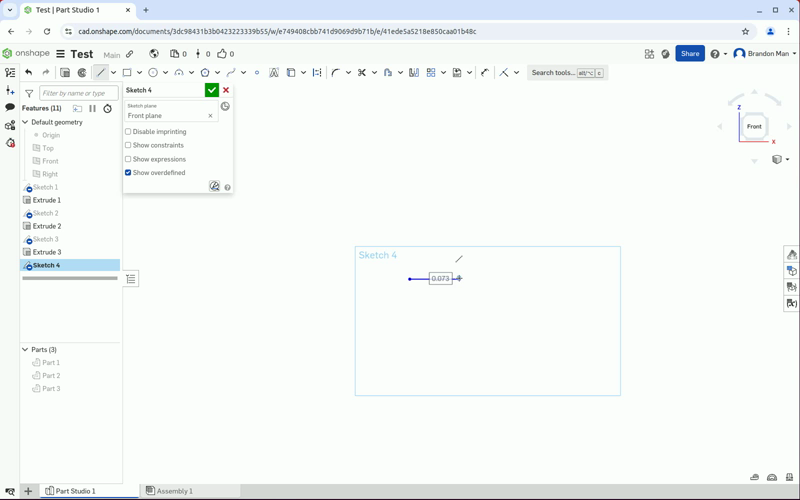
scroll(-6)
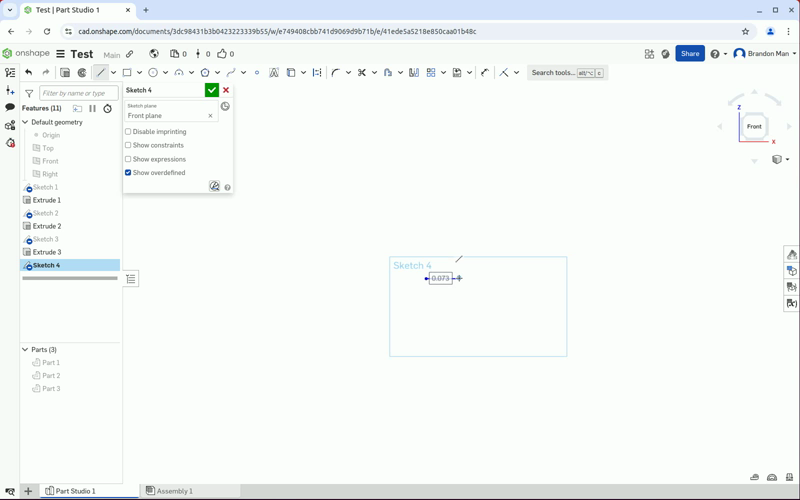
scroll(-6)
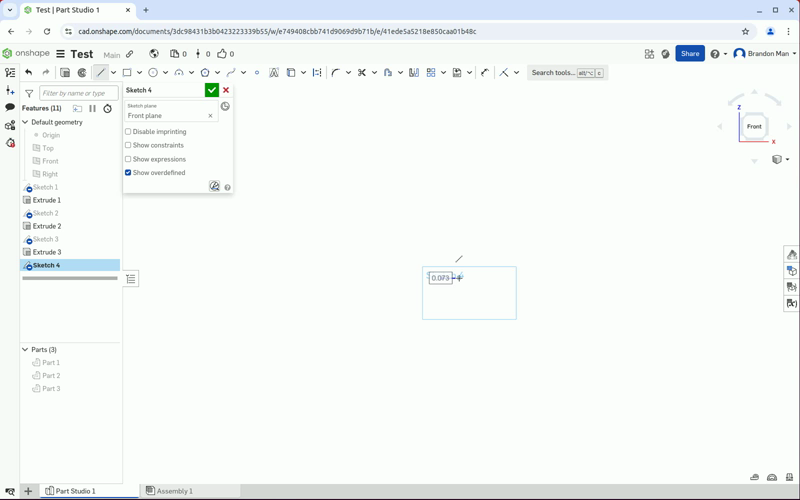
key_up(shift)
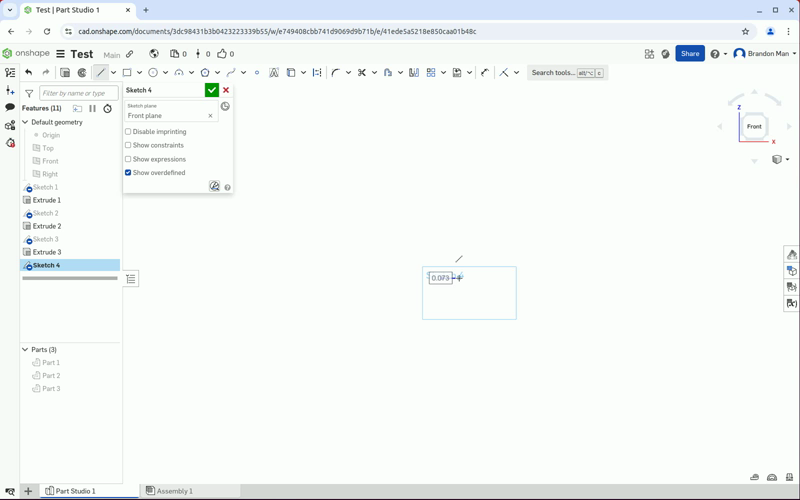
key_down(shift)
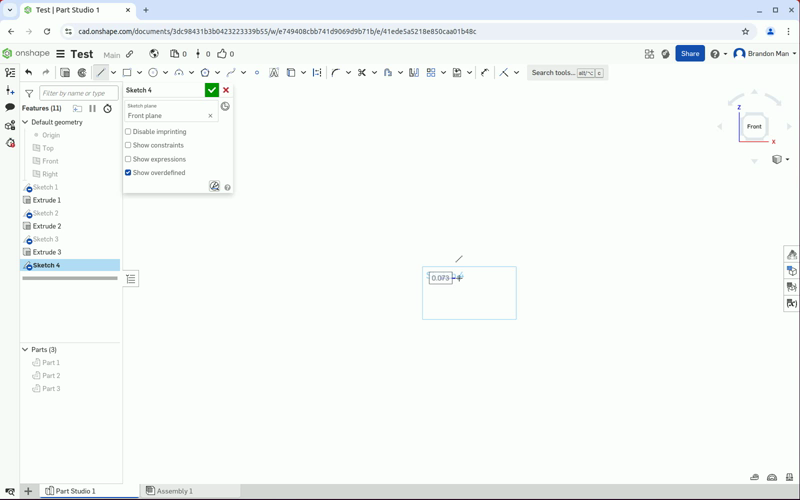
mouse_move(489, 277)
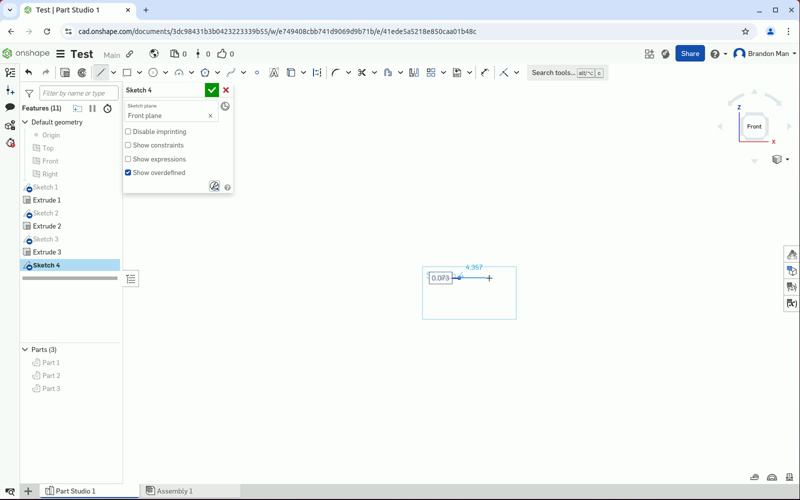
mouse_move(441, 277)
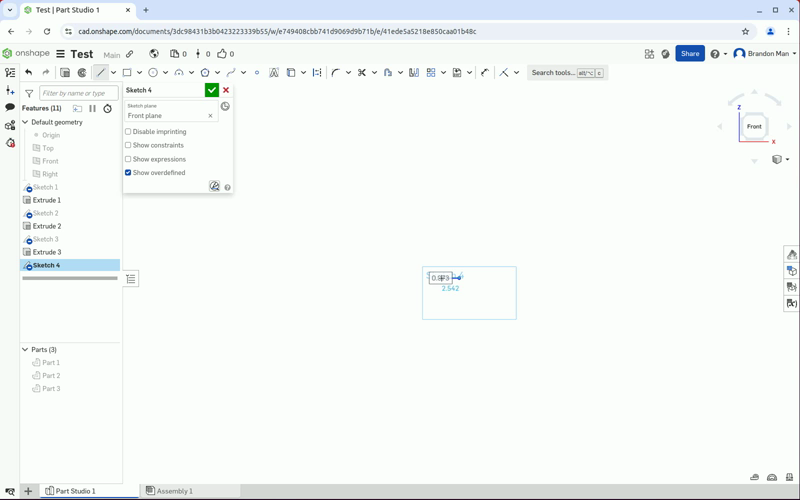
scroll(6)
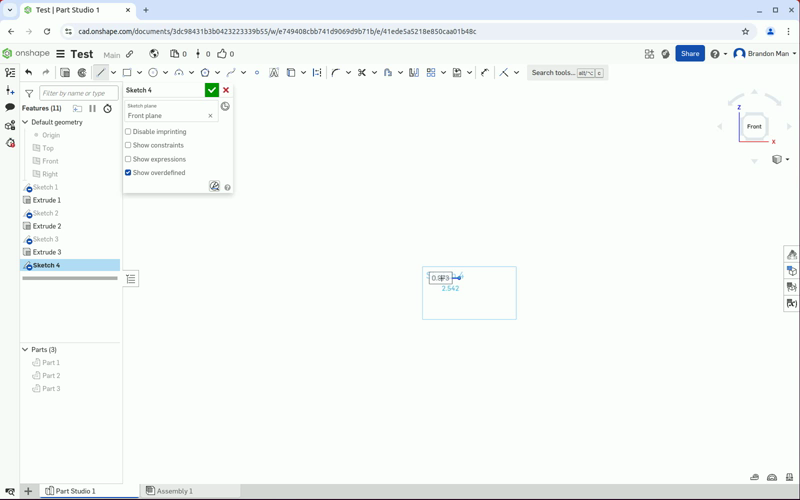
scroll(6)
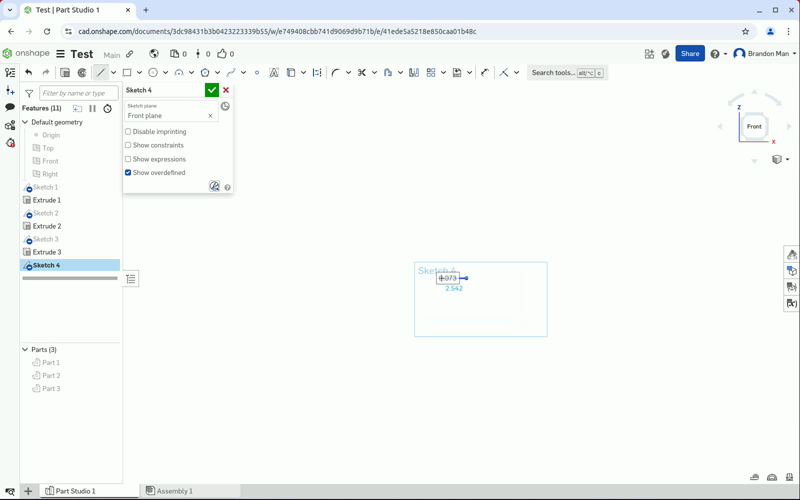
scroll(6)
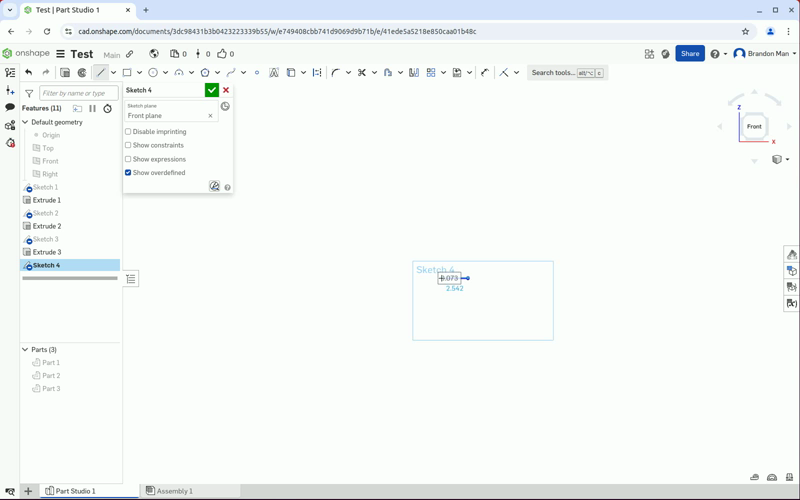
scroll(6)
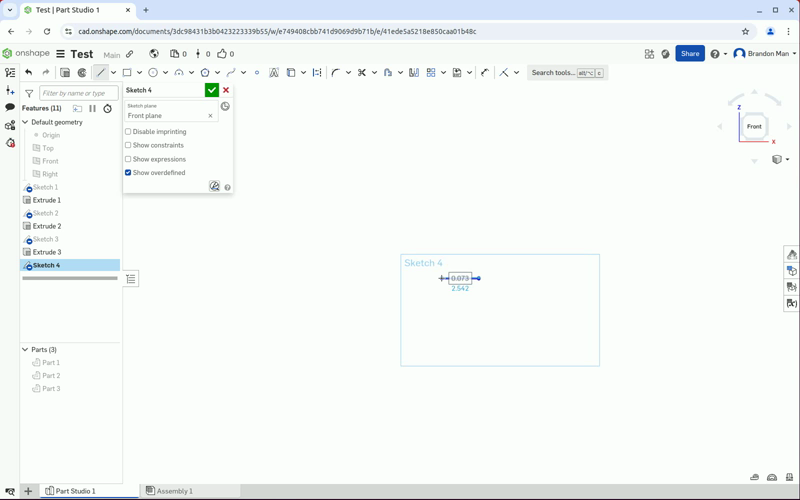
scroll(6)
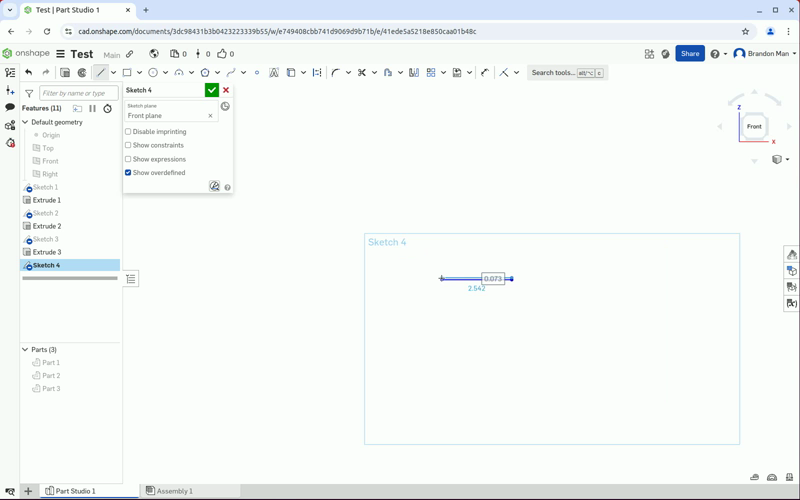
scroll(6)
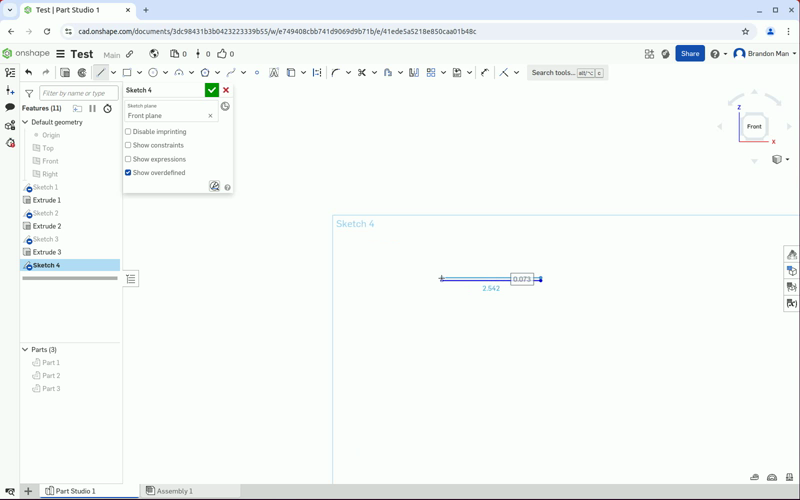
scroll(6)
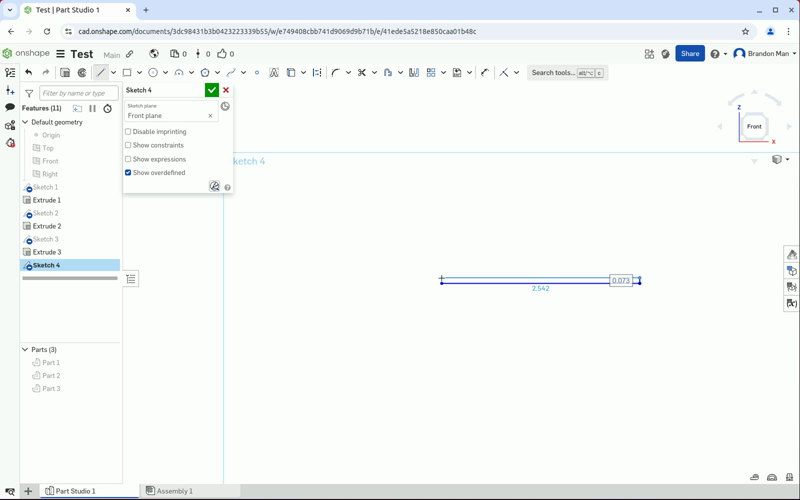
click(441, 277)
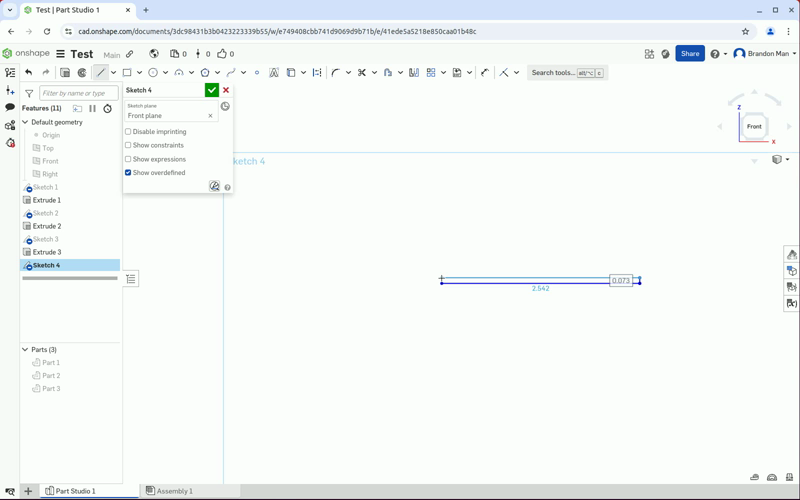
scroll(-6)
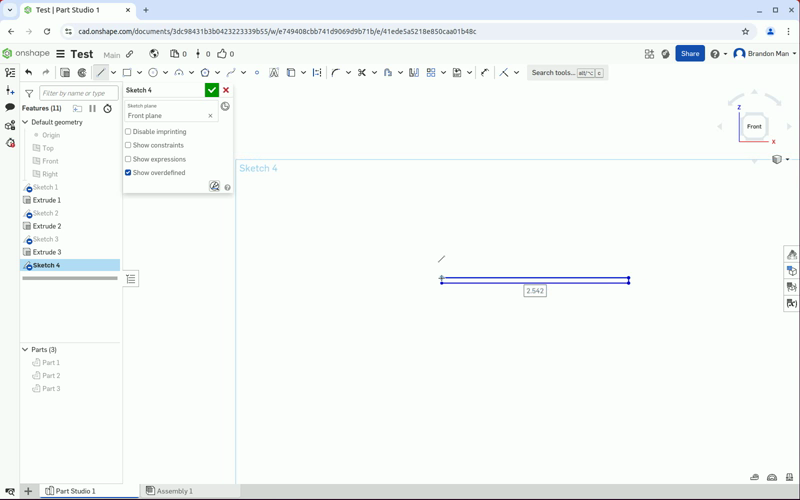
scroll(-6)
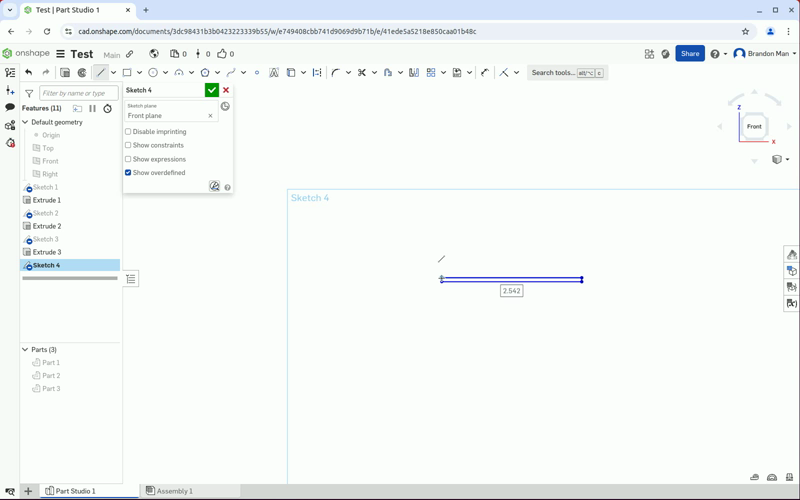
scroll(-6)
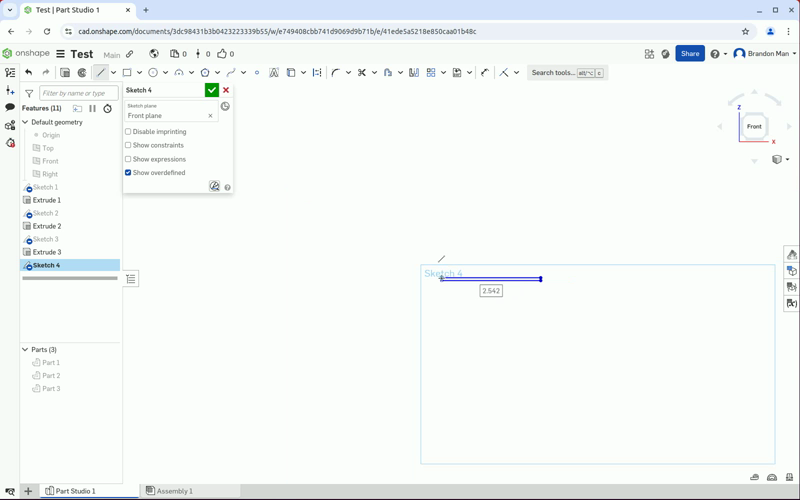
scroll(-6)
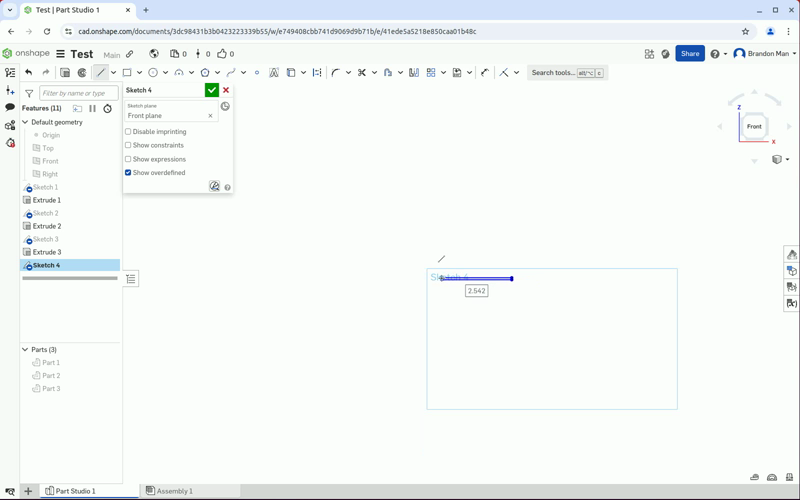
scroll(-6)
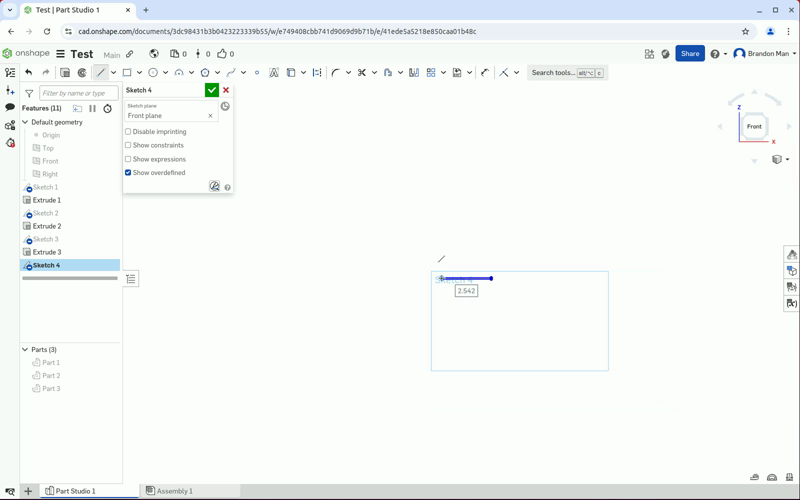
scroll(-6)
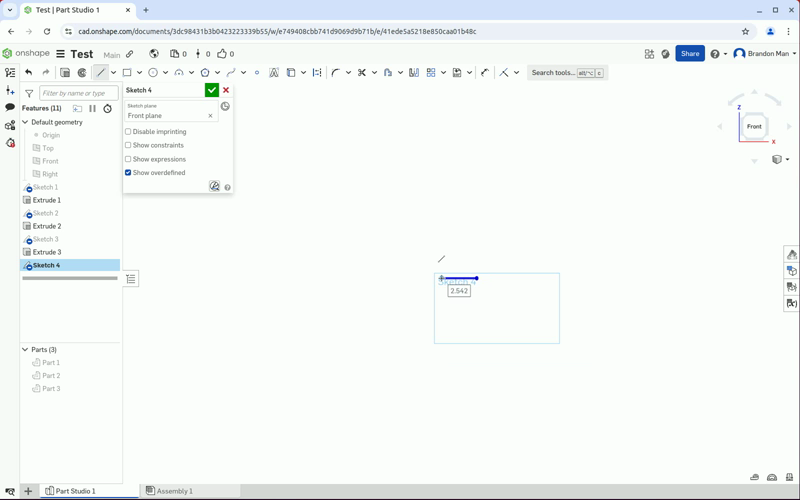
scroll(-6)
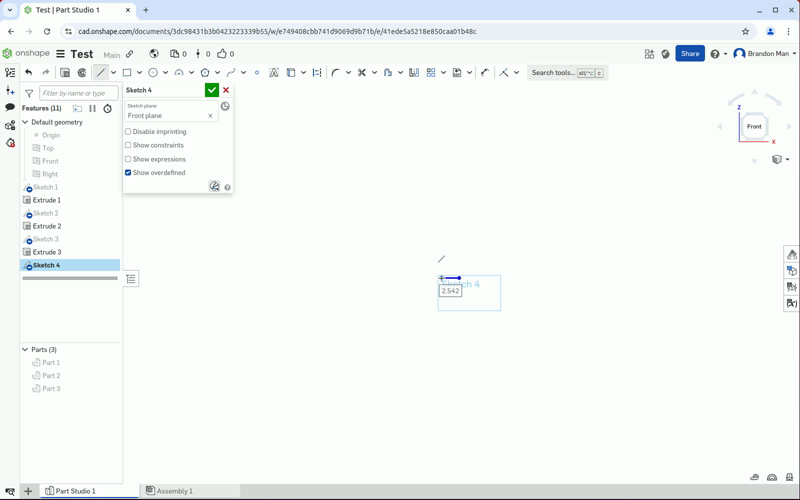
key_up(shift)
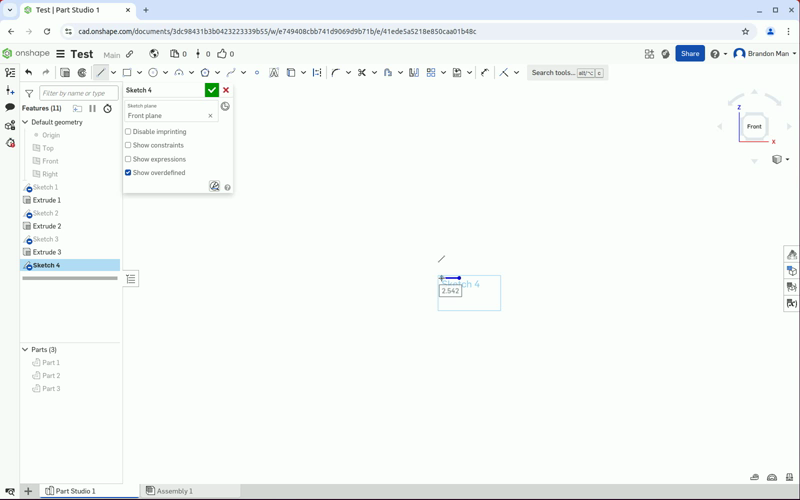
mouse_move(471, 277)
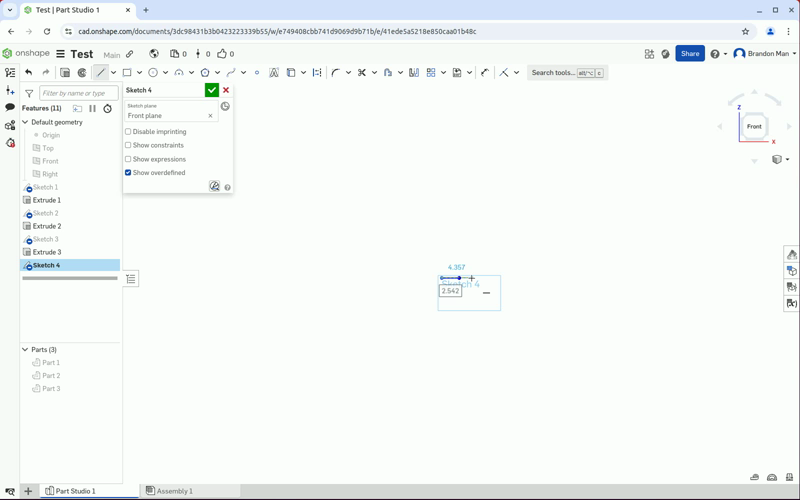
key_down(shift)
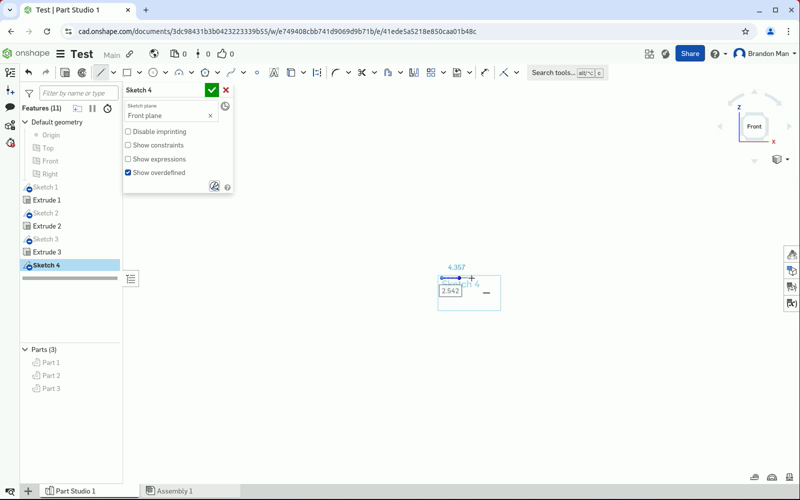
mouse_move(441, 278)
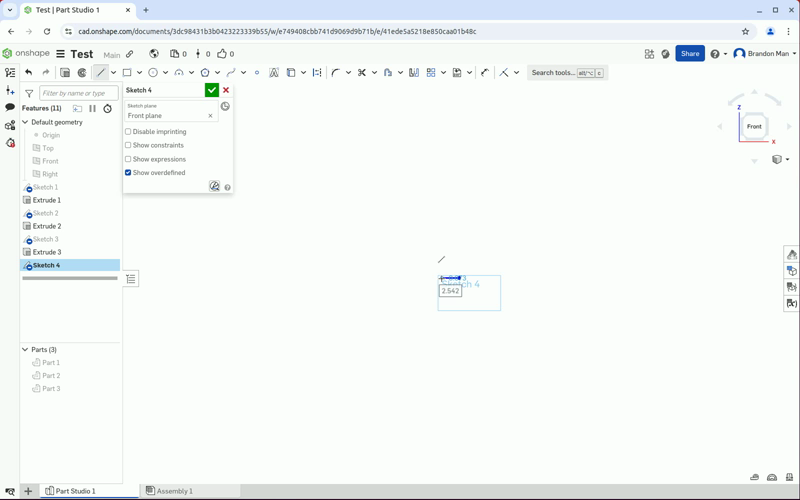
scroll(6)
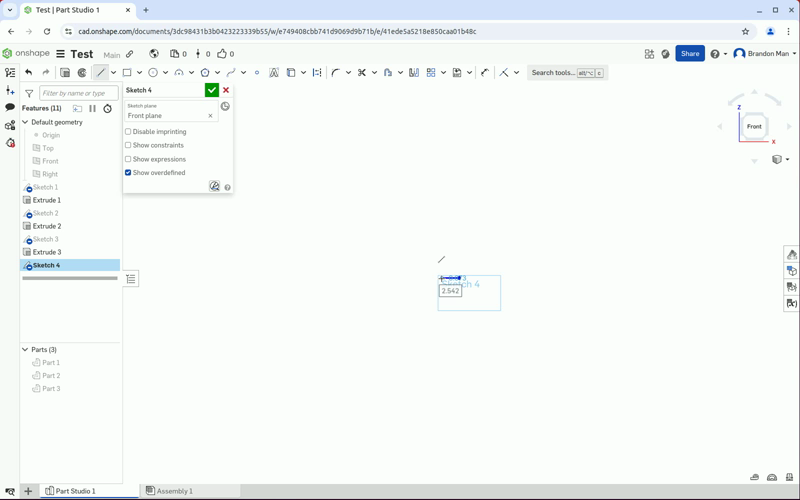
scroll(6)
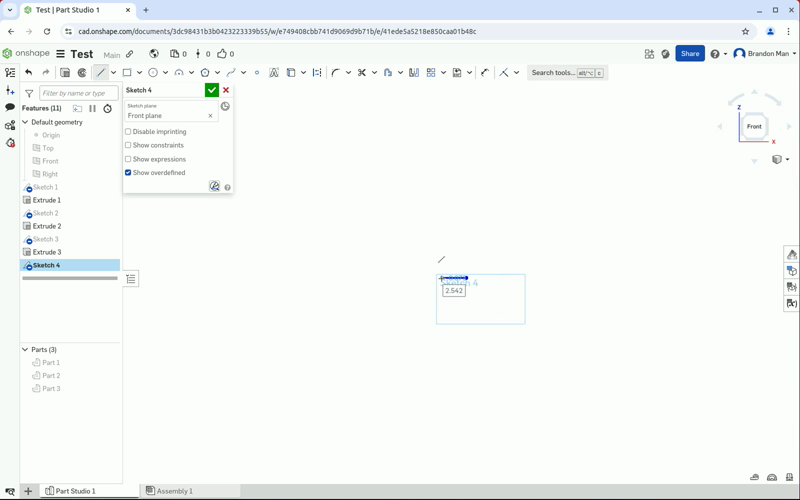
scroll(6)
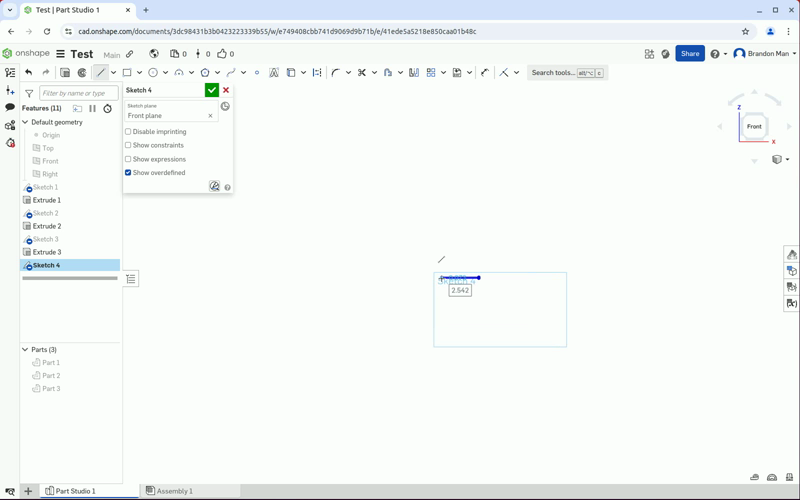
scroll(6)
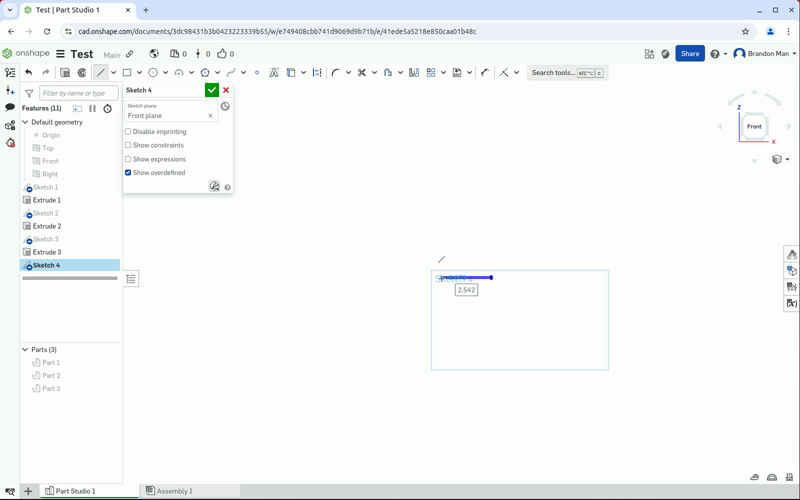
scroll(6)
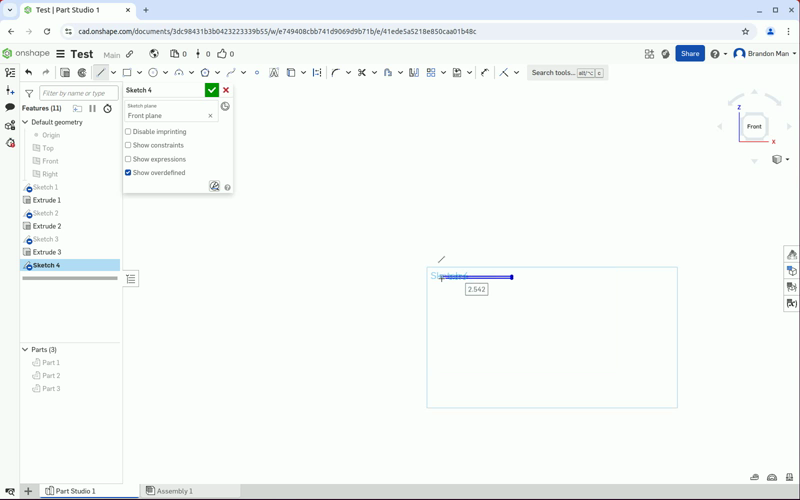
scroll(6)
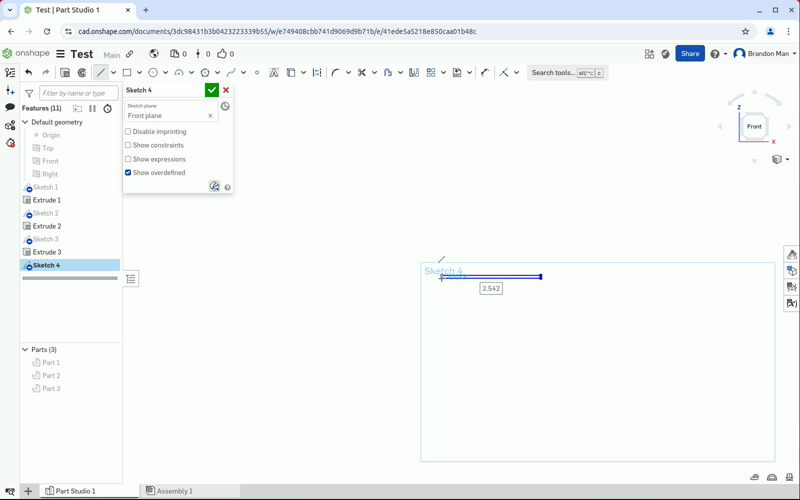
scroll(6)
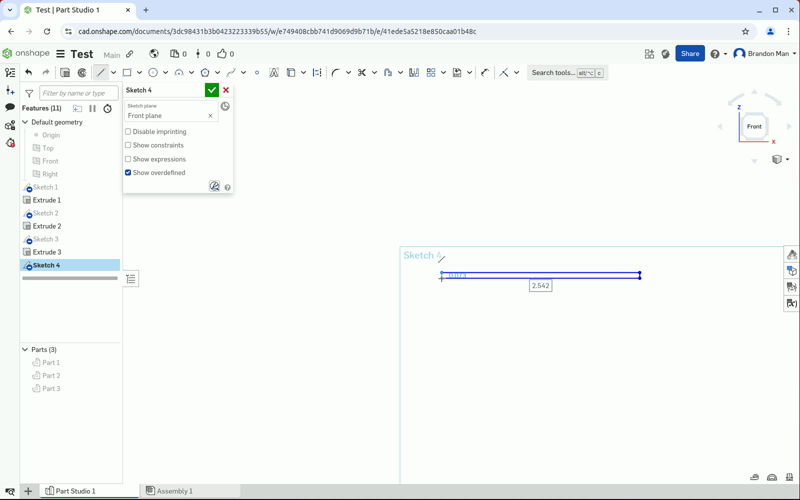
key_up(shift)
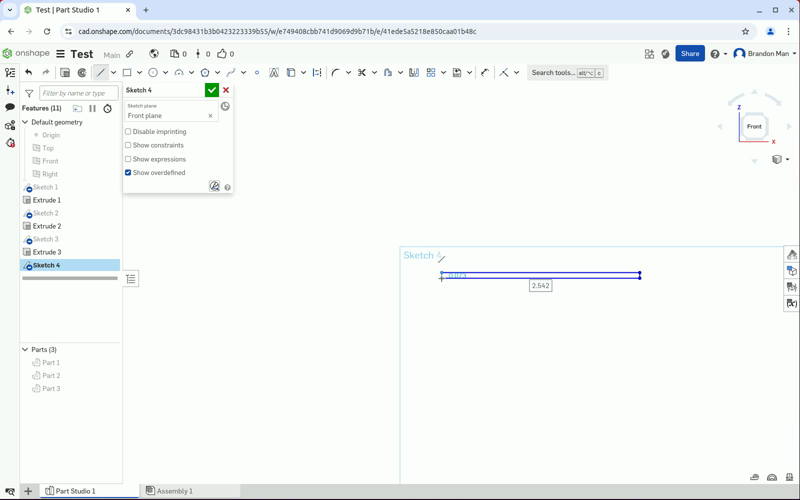
click(441, 278)
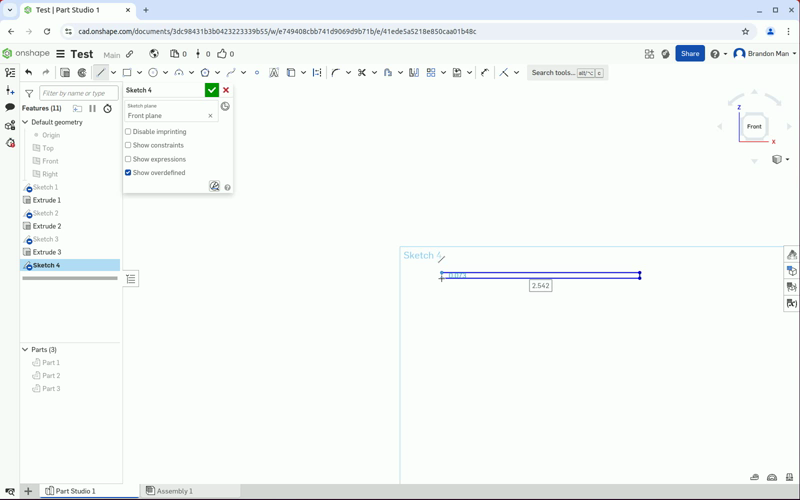
scroll(-6)
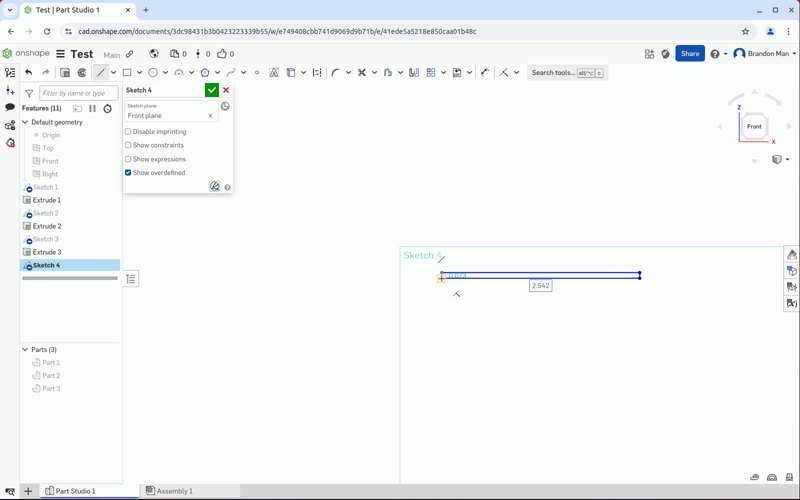
scroll(-6)
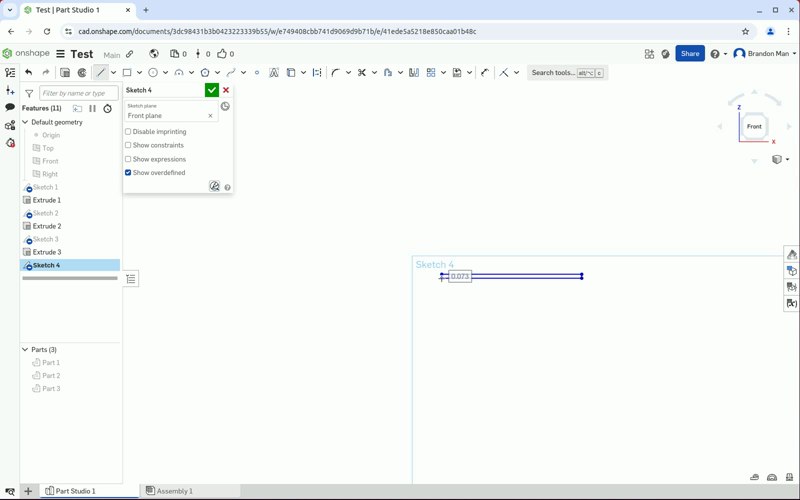
scroll(-6)
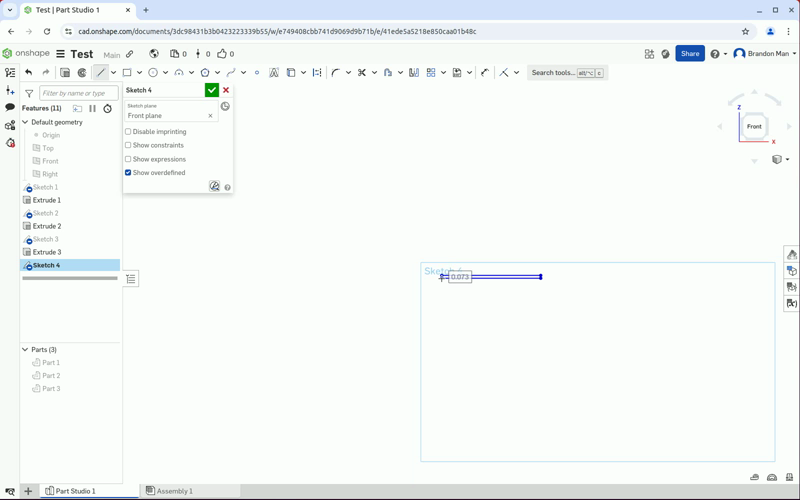
scroll(-6)
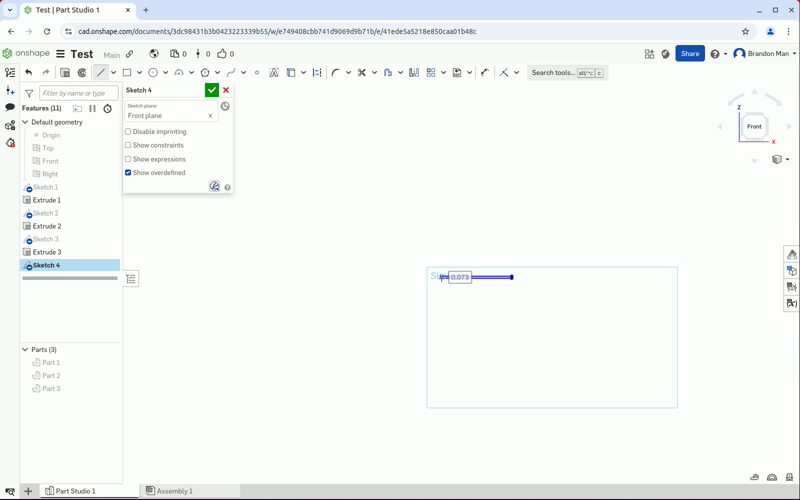
scroll(-6)
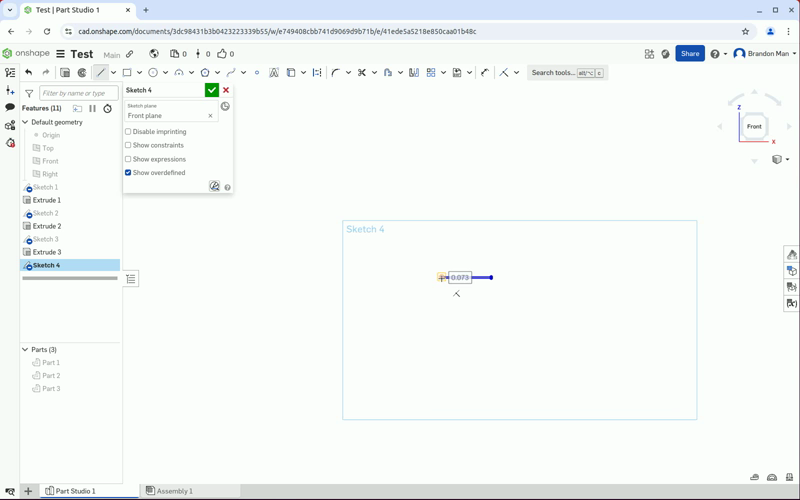
scroll(-6)
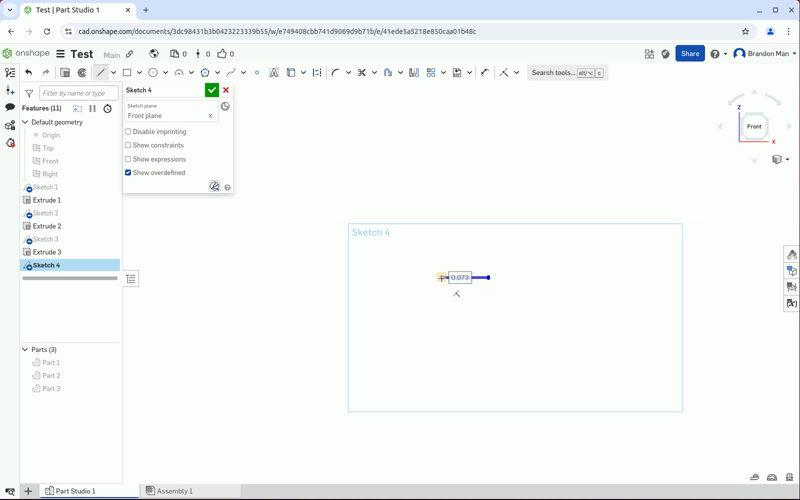
scroll(-6)
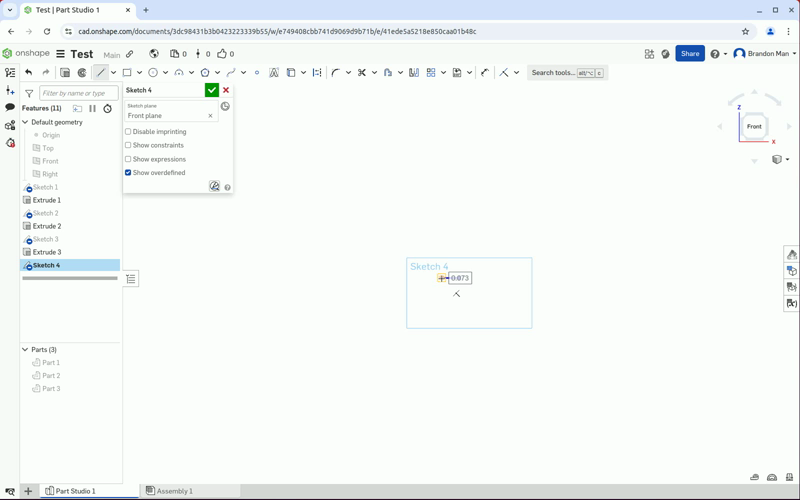
key(esc)
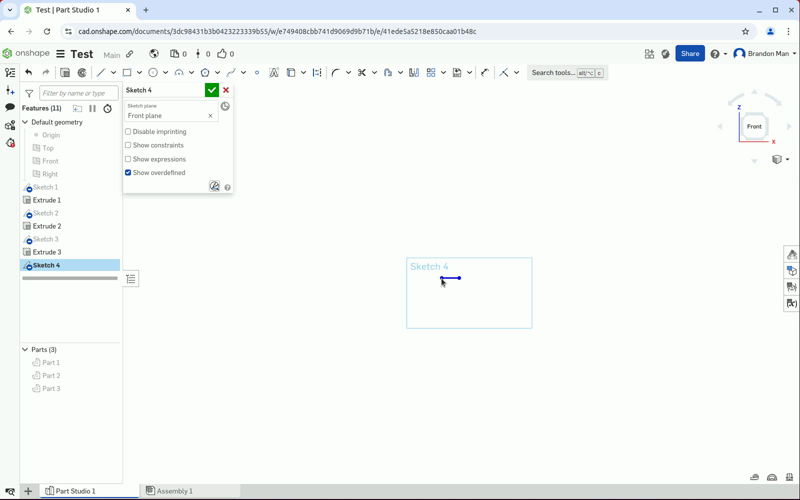
mouse_move(446, 277)
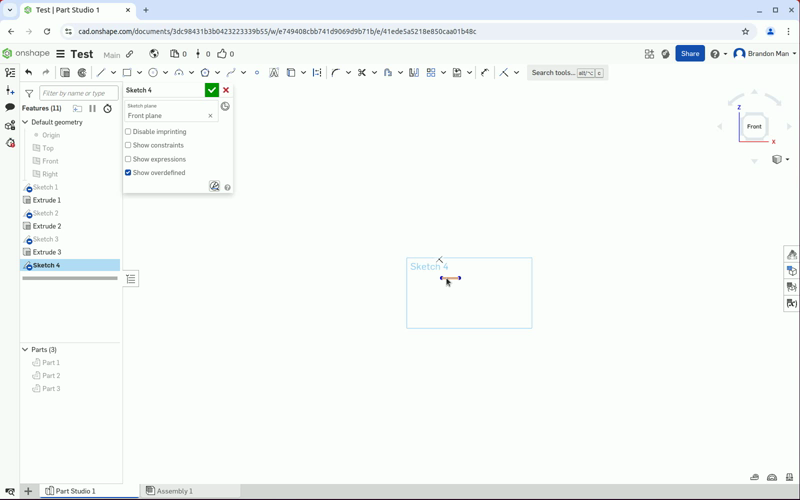
scroll(6)
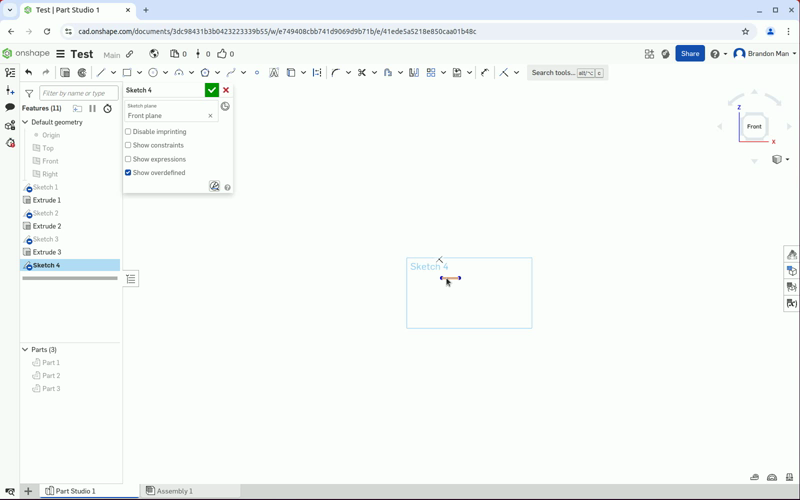
scroll(6)
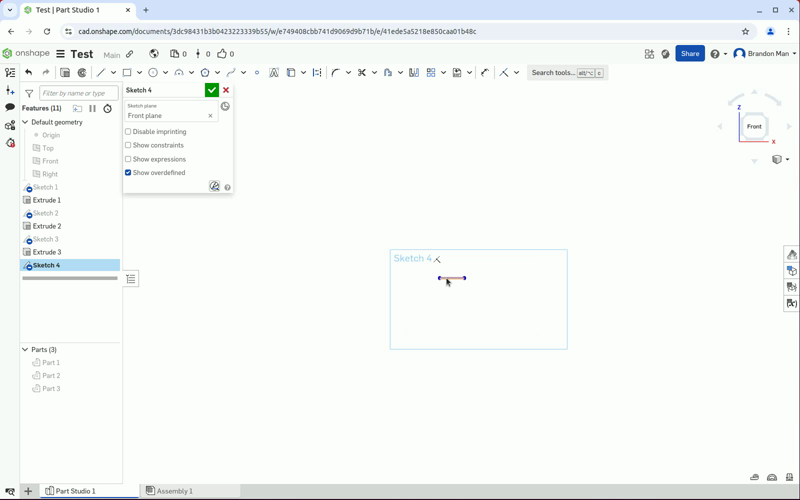
scroll(6)
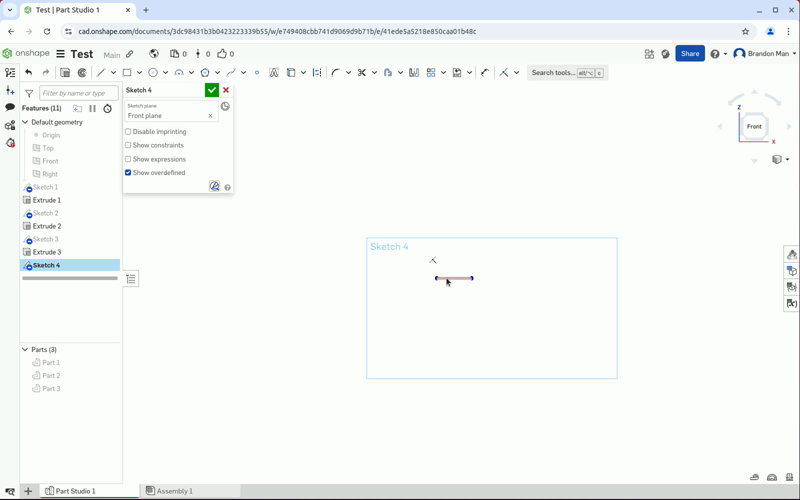
scroll(6)
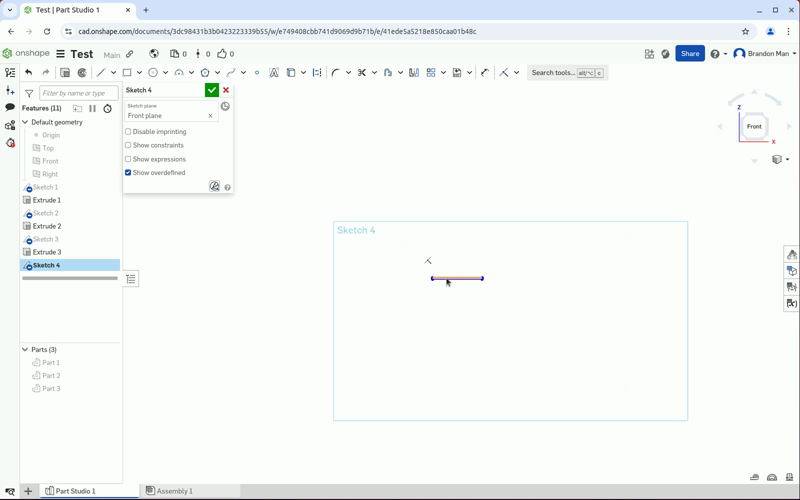
scroll(6)
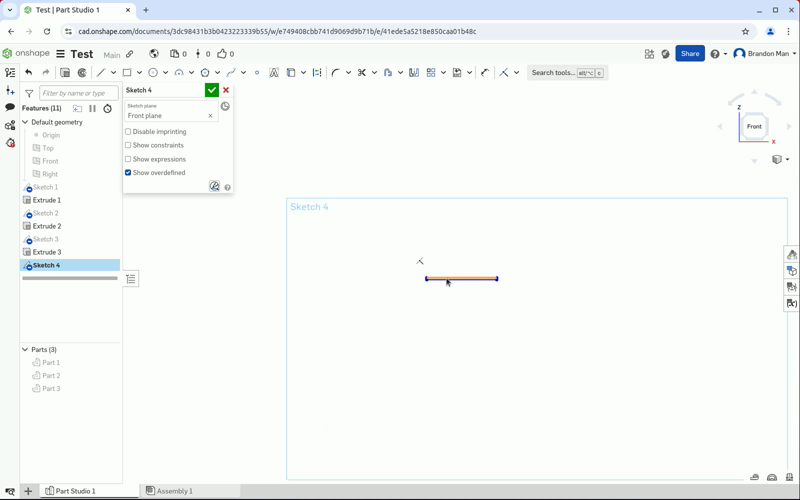
scroll(6)
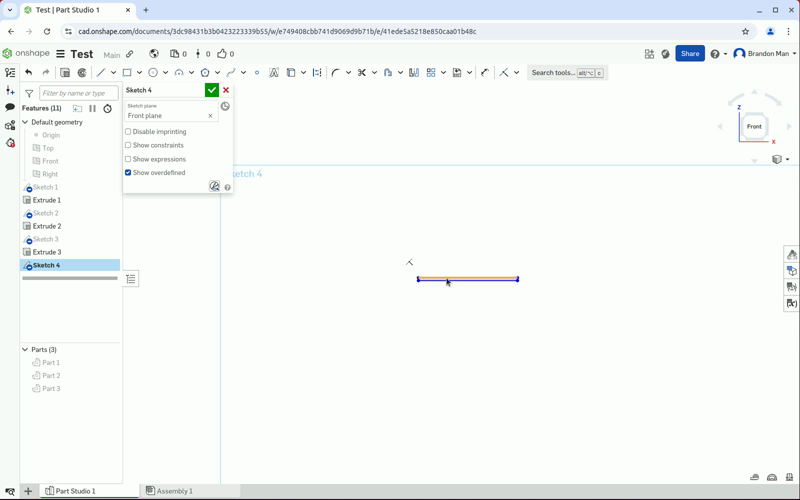
scroll(6)
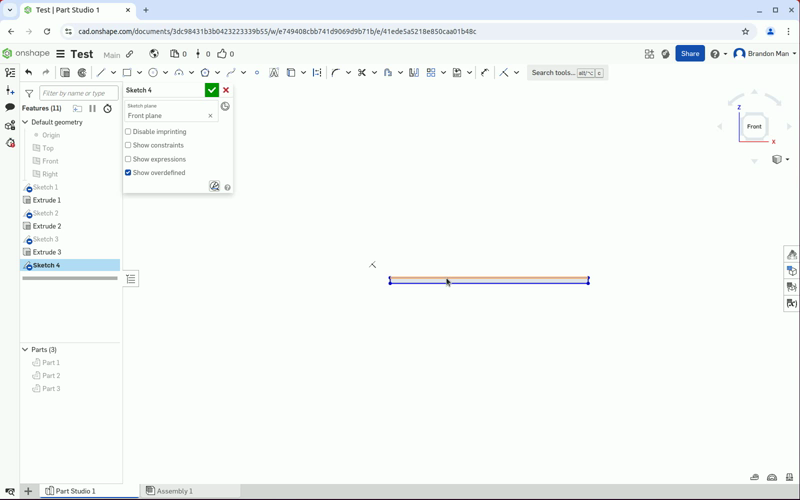
click(446, 277)
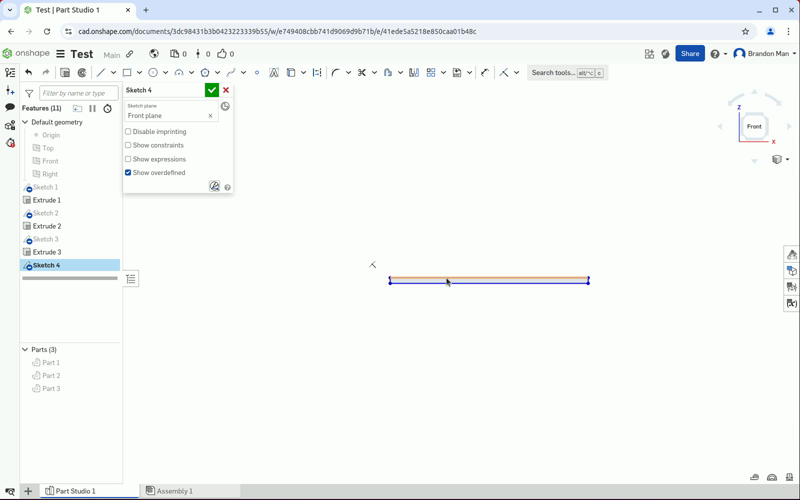
scroll(-6)
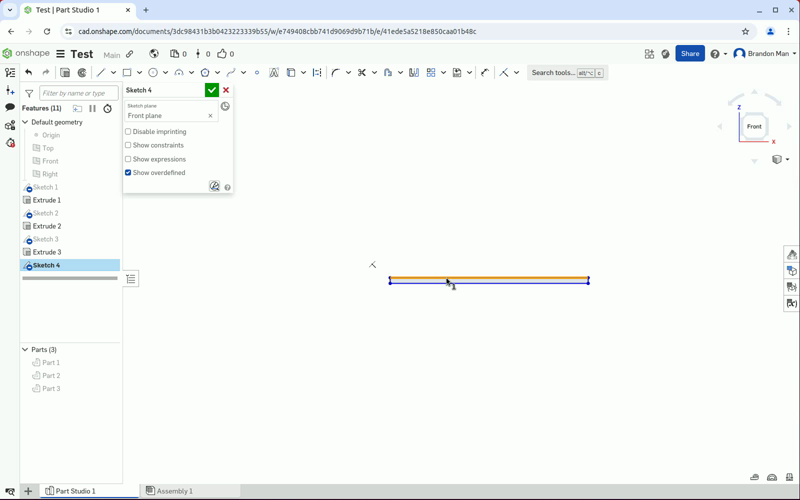
scroll(-6)
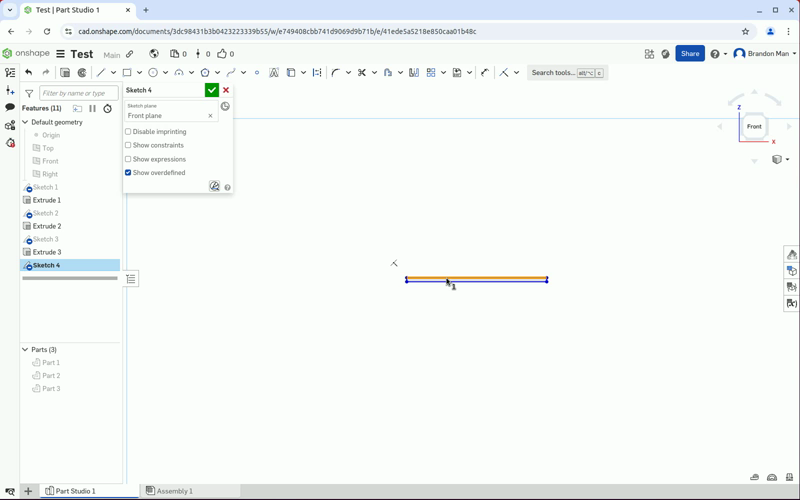
scroll(-6)
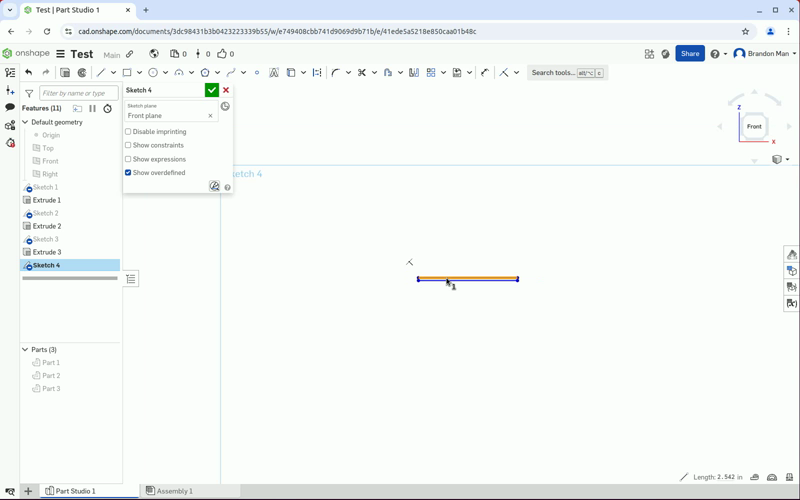
scroll(-6)
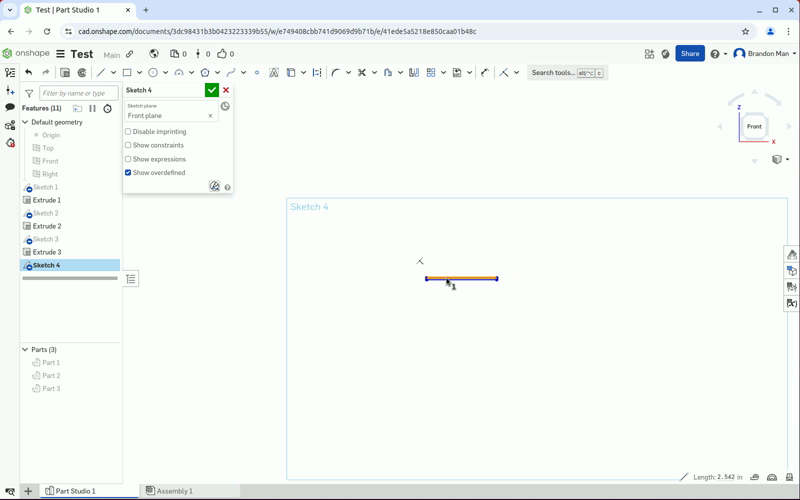
scroll(-6)
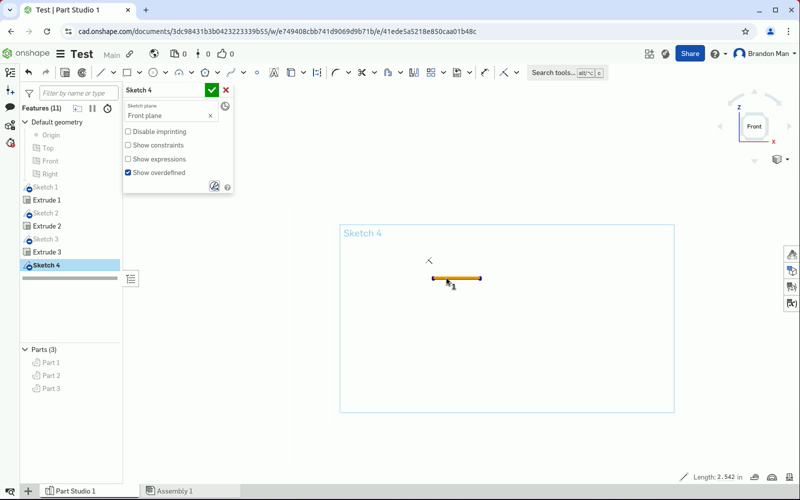
scroll(-6)
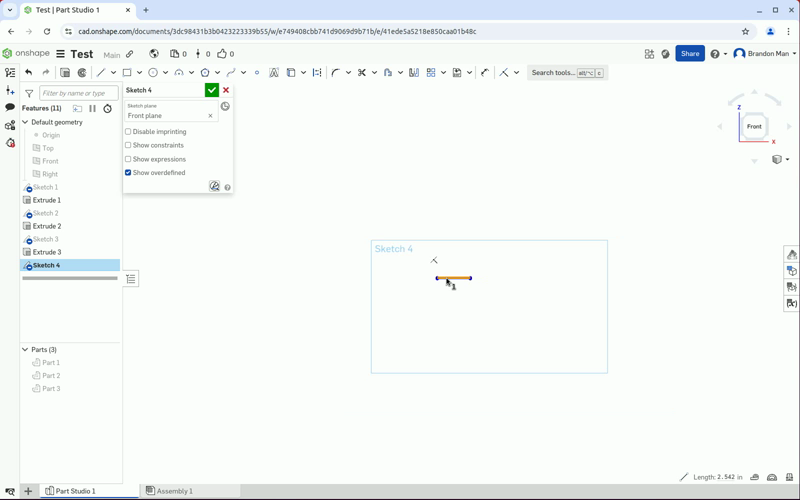
scroll(-6)
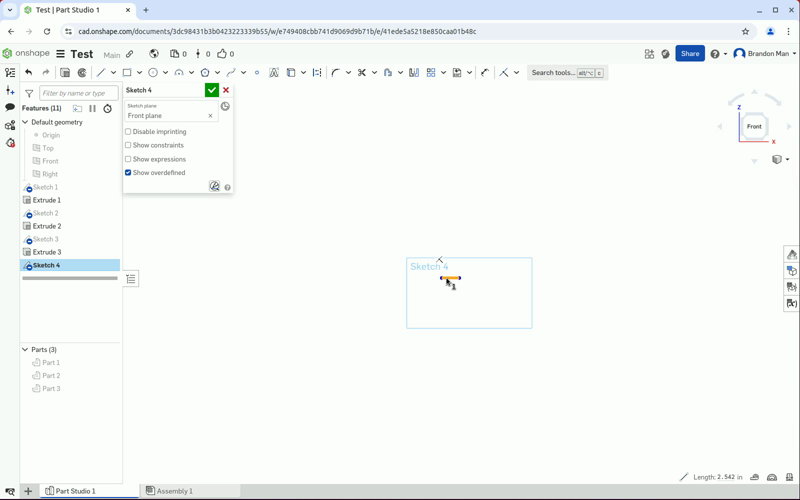
mouse_move(73, 352)
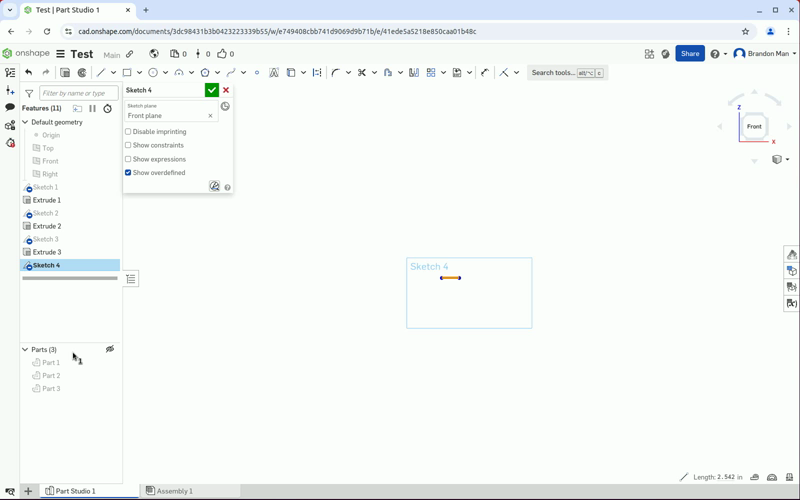
key(shift+y)
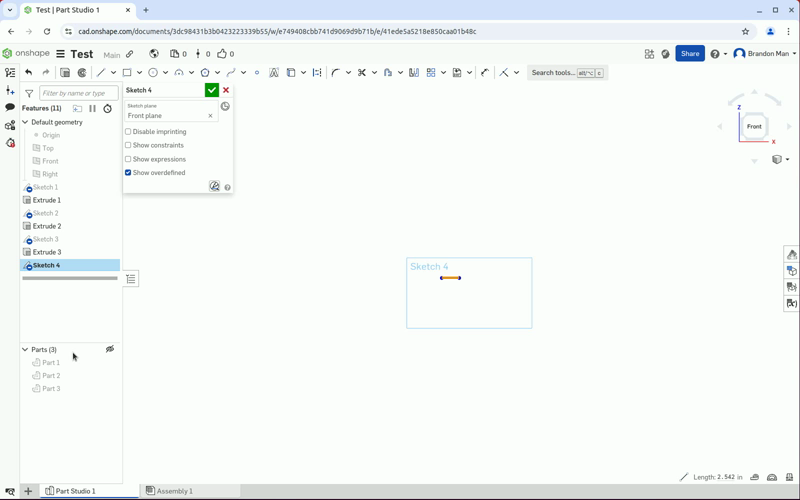
key(shift+e)
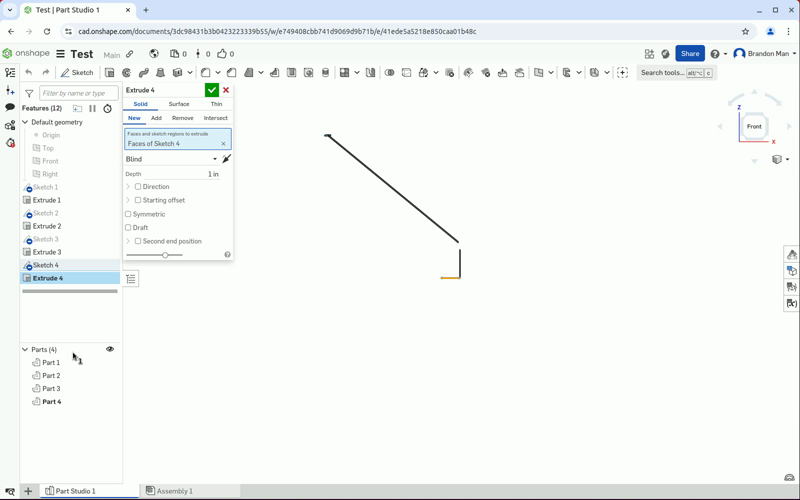
mouse_move(143, 106)
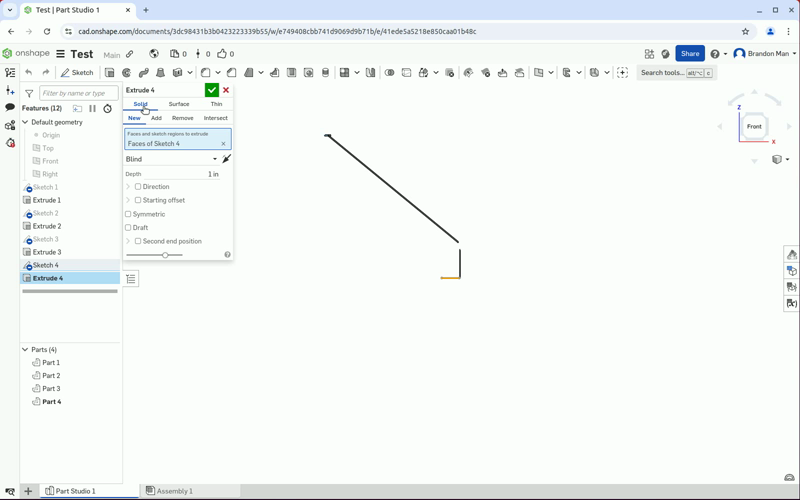
click(143, 106)
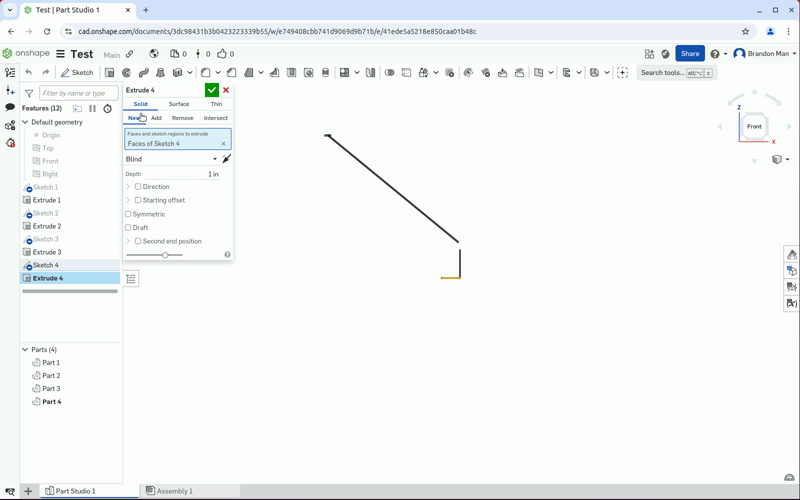
mouse_move(137, 120)
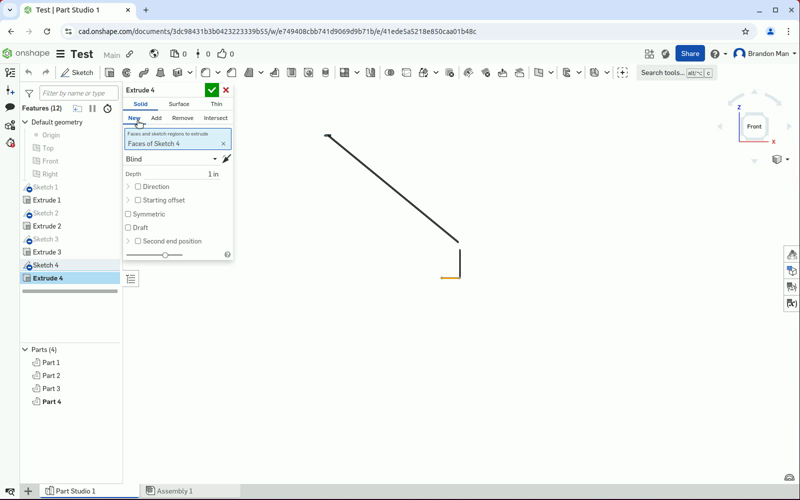
click(137, 120)
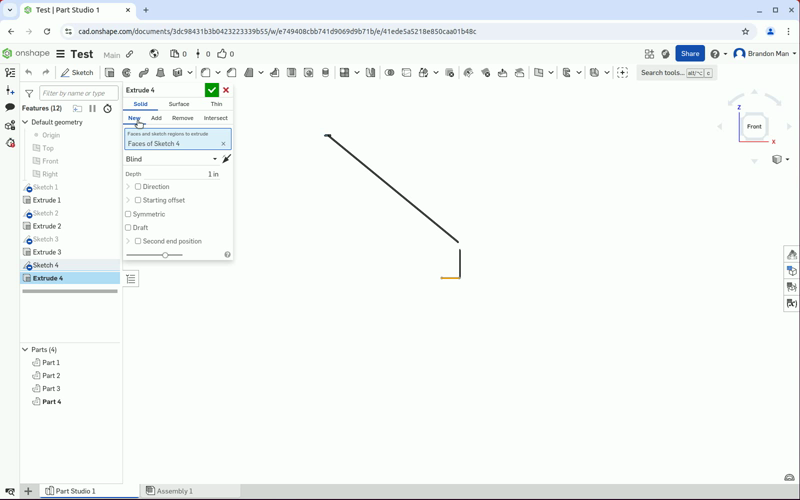
key(tab, 4)
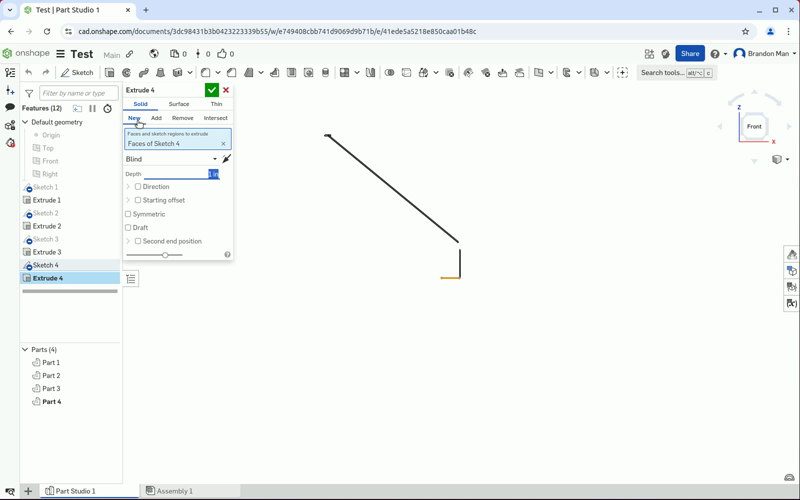
text(0.722)
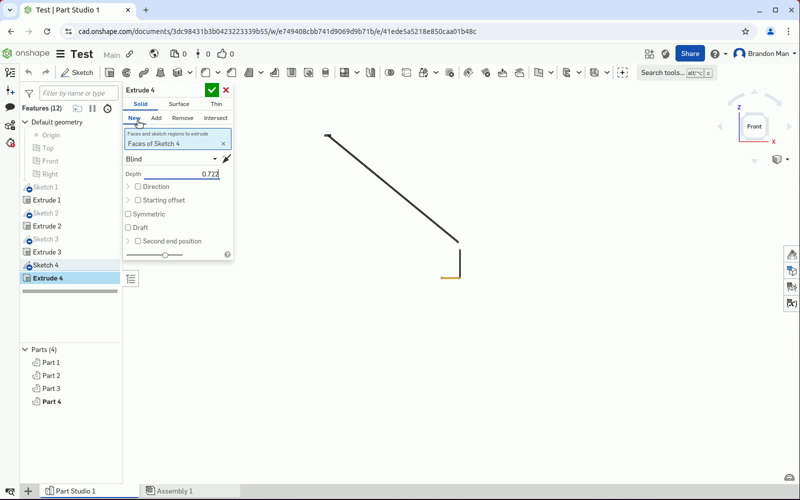
key(enter)
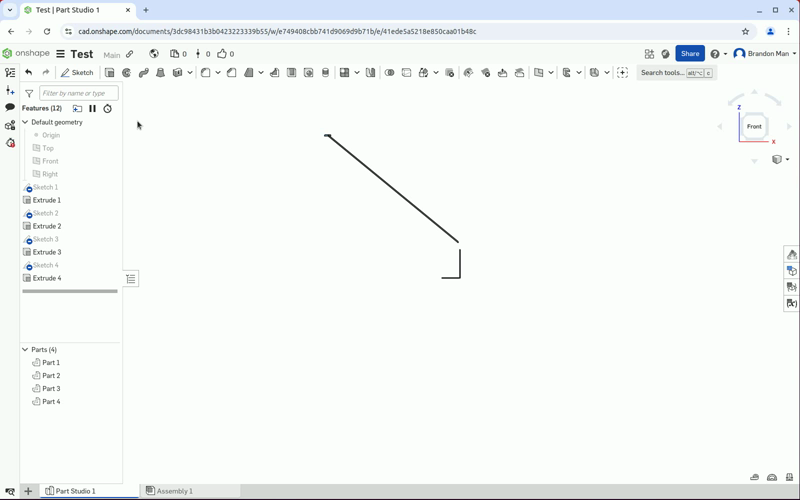
key(shift+h)
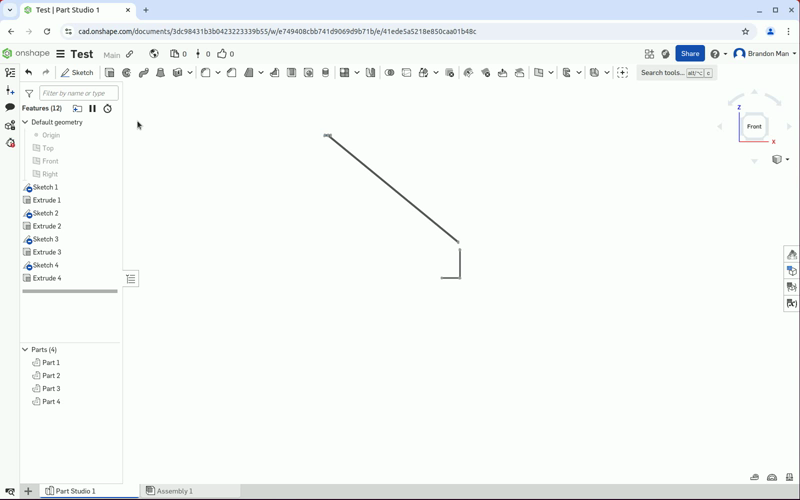
key(shift+h)
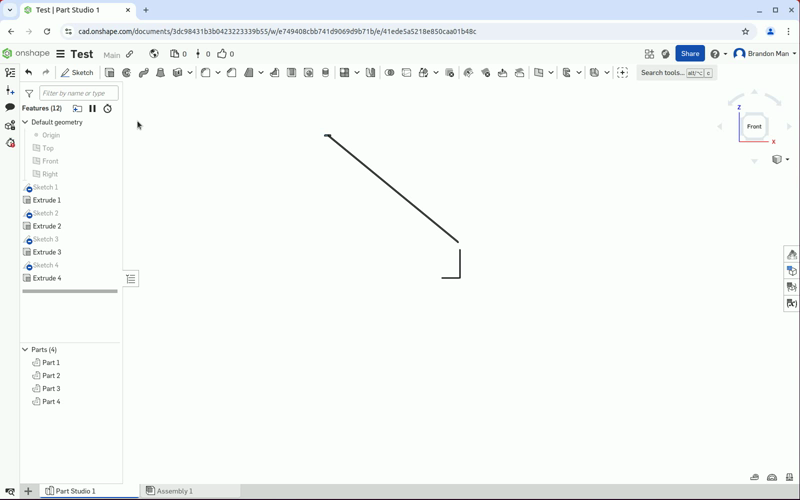
mouse_move(73, 189)
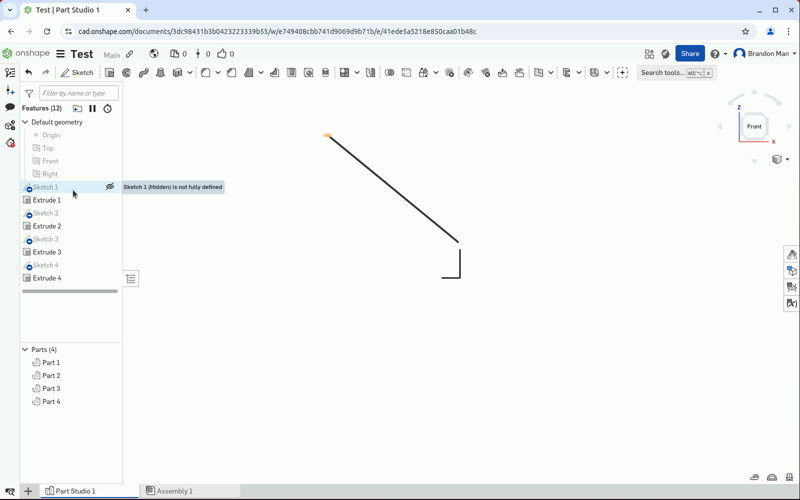
click(73, 189)
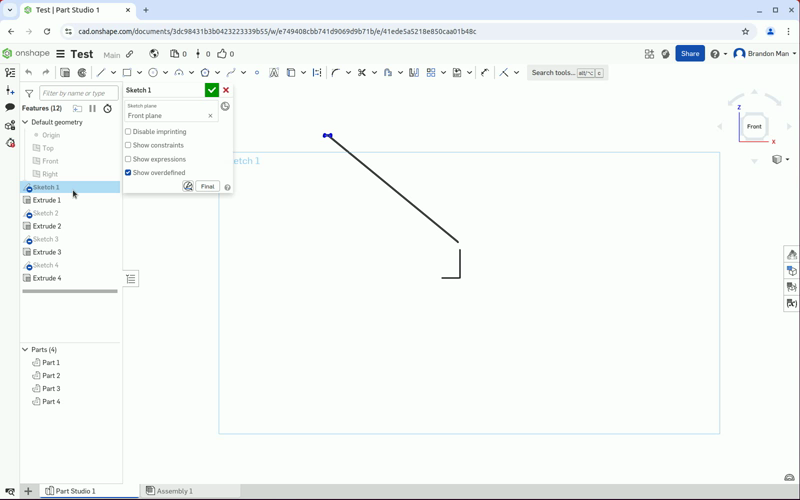
mouse_move(229, 92)
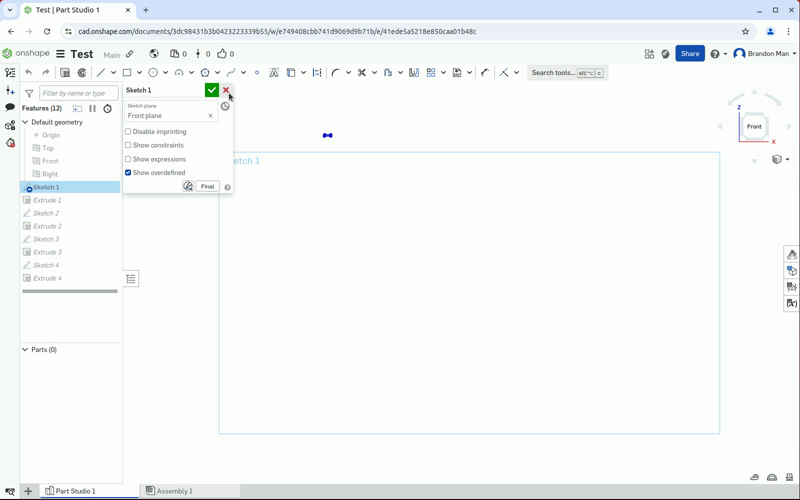
click(229, 92)
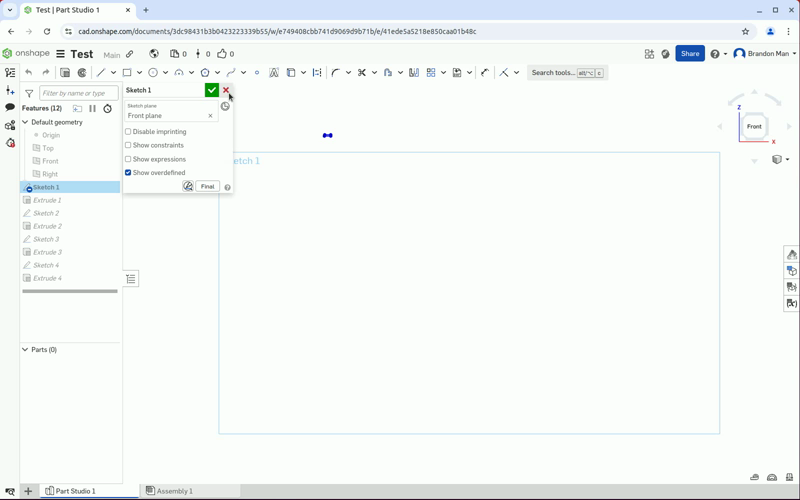
key(shift+s)
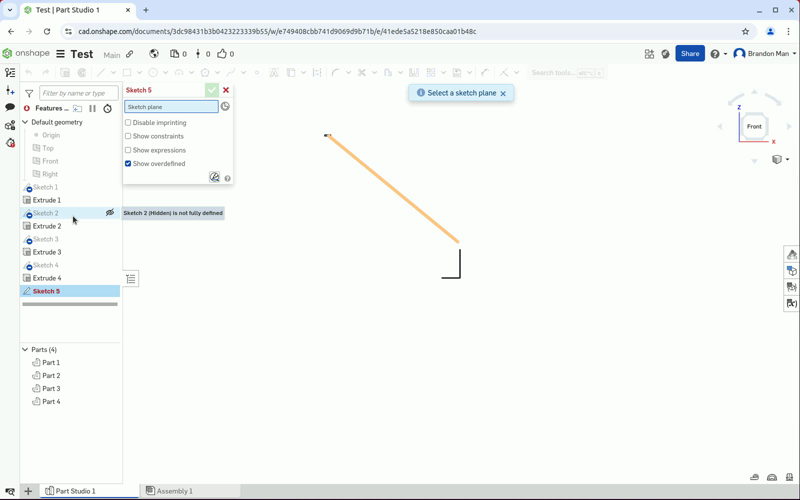
scroll(3)
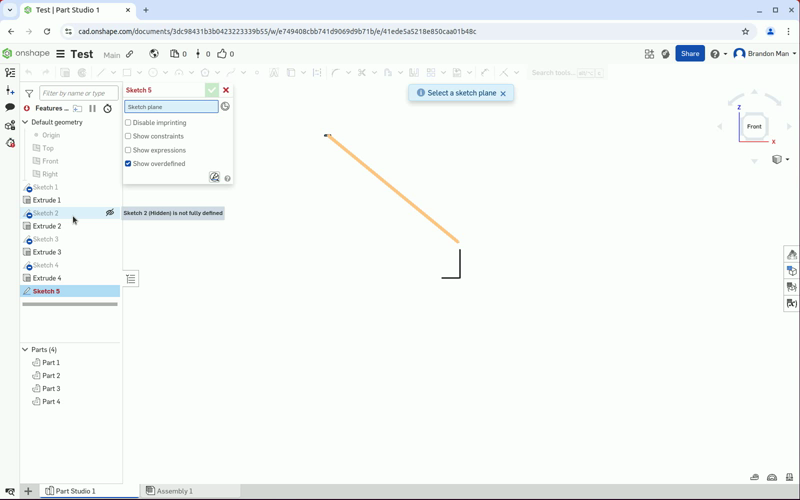
mouse_move(73, 163)
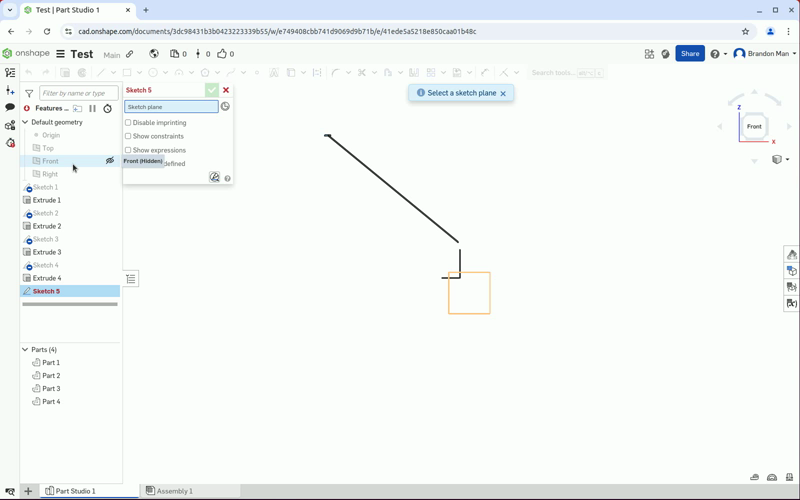
click(73, 163)
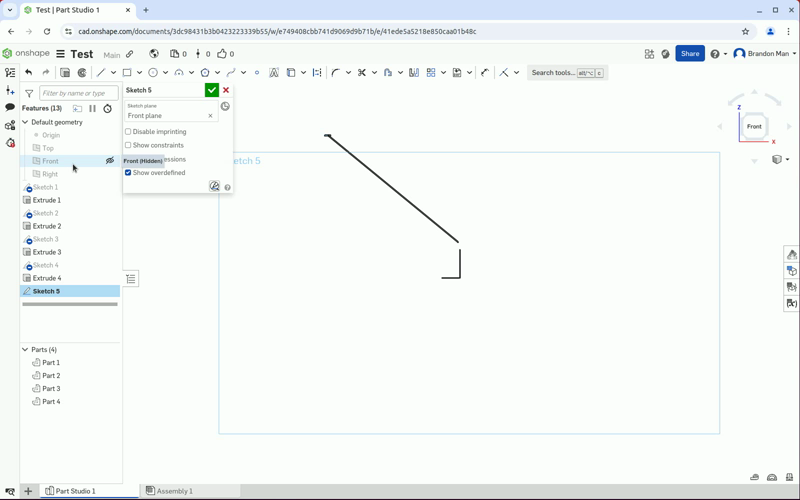
mouse_move(73, 352)
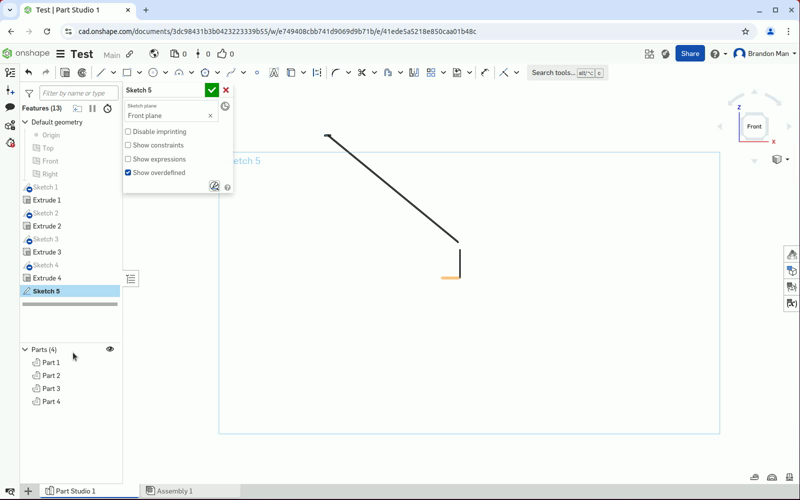
key(y)
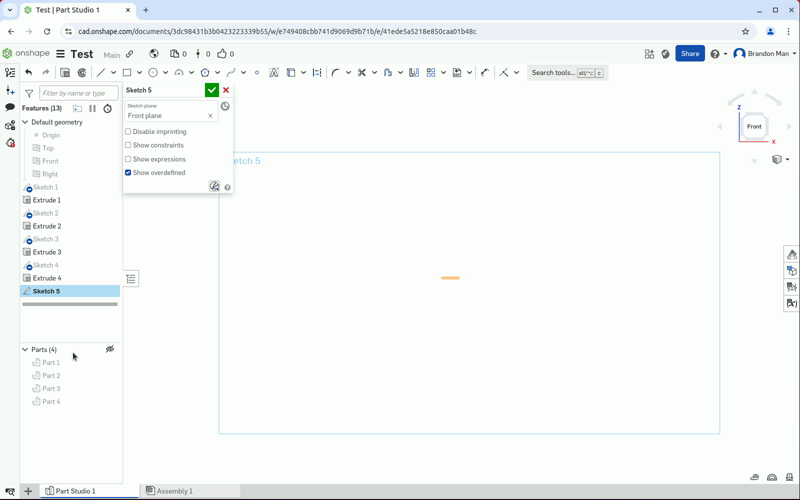
key(l)
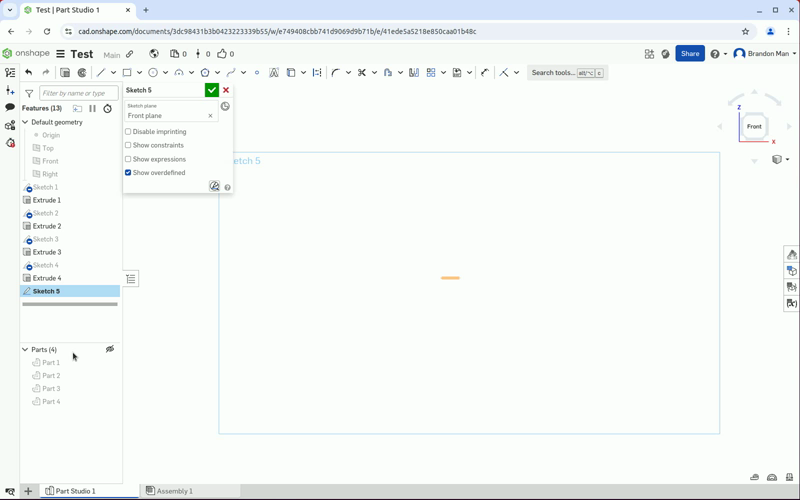
key_down(shift)
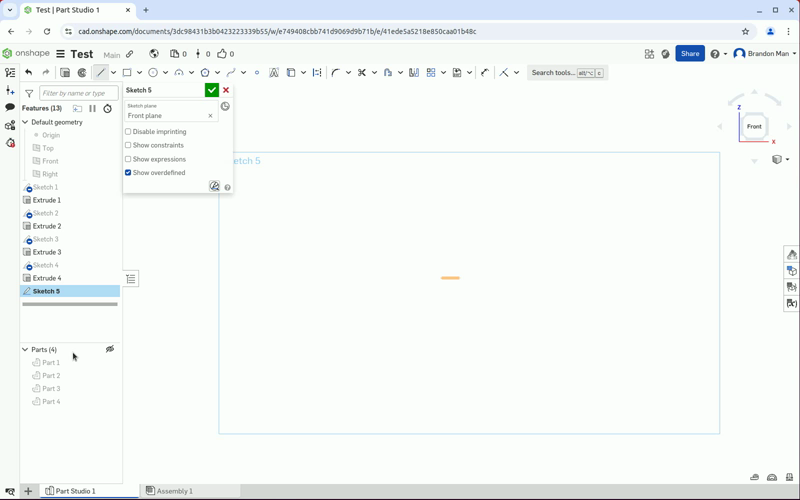
mouse_move(350, 201)
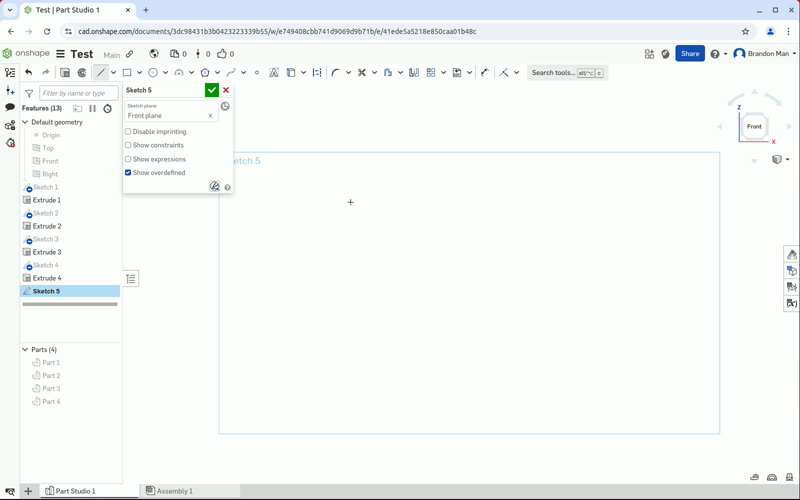
click(350, 201)
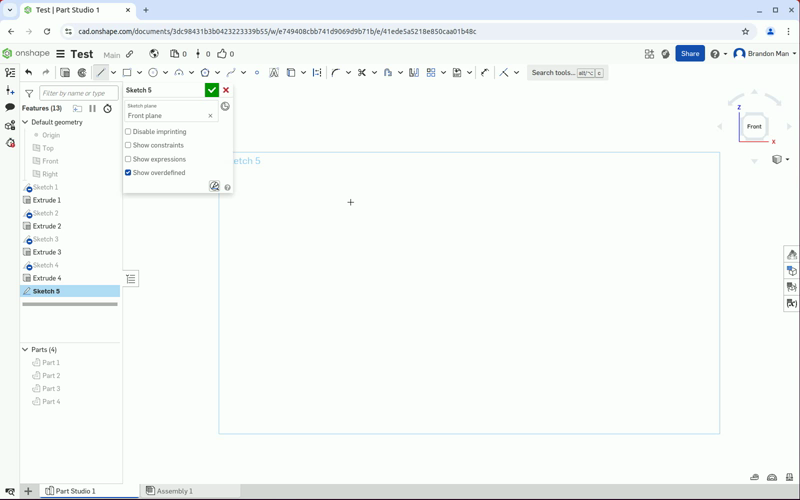
key_up(shift)
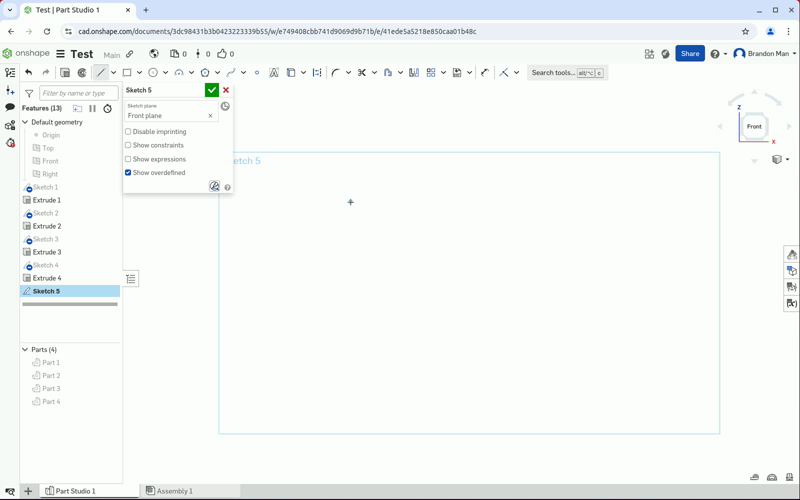
key_down(shift)
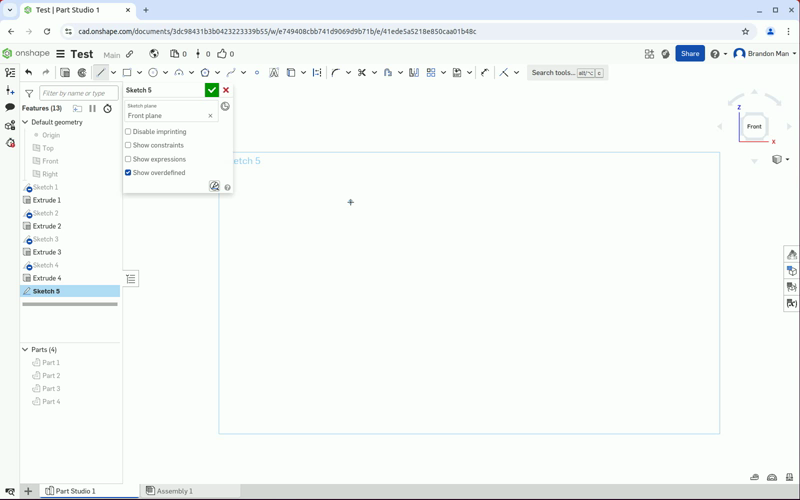
mouse_move(443, 278)
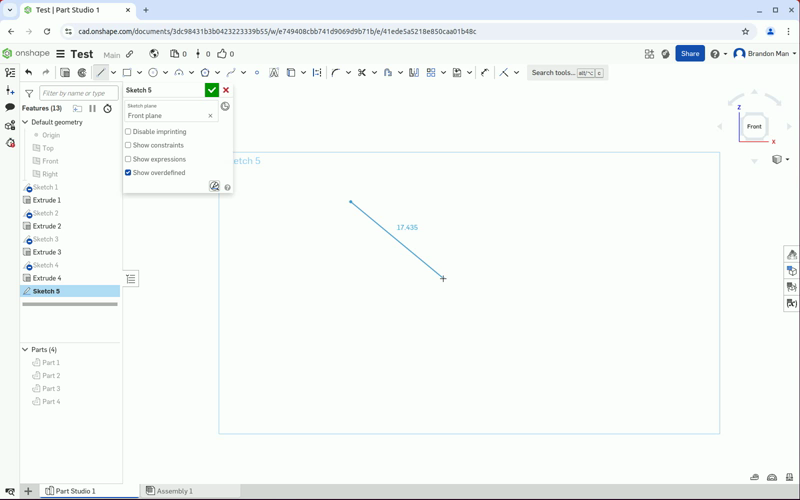
click(443, 278)
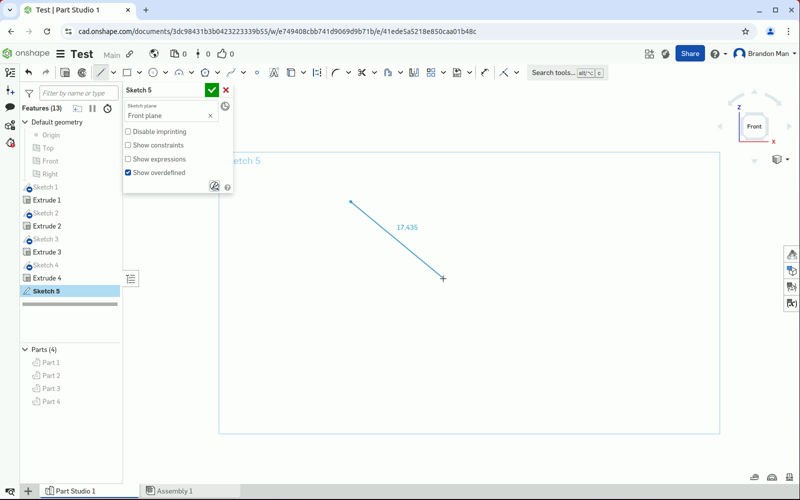
key_up(shift)
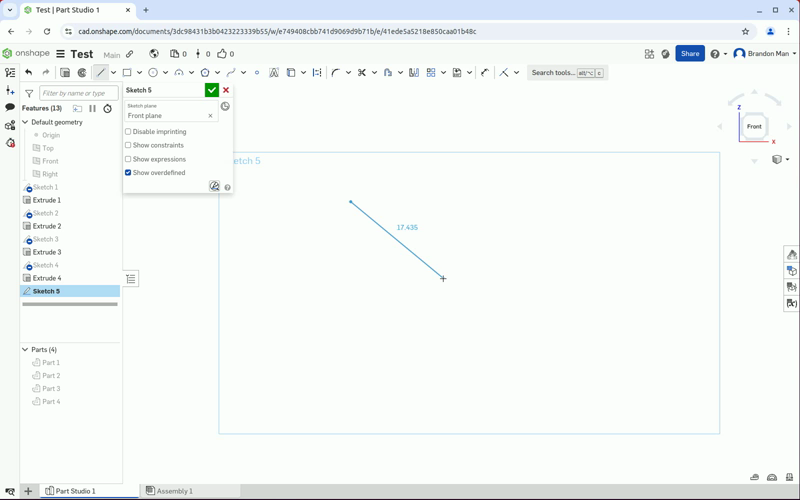
key_down(shift)
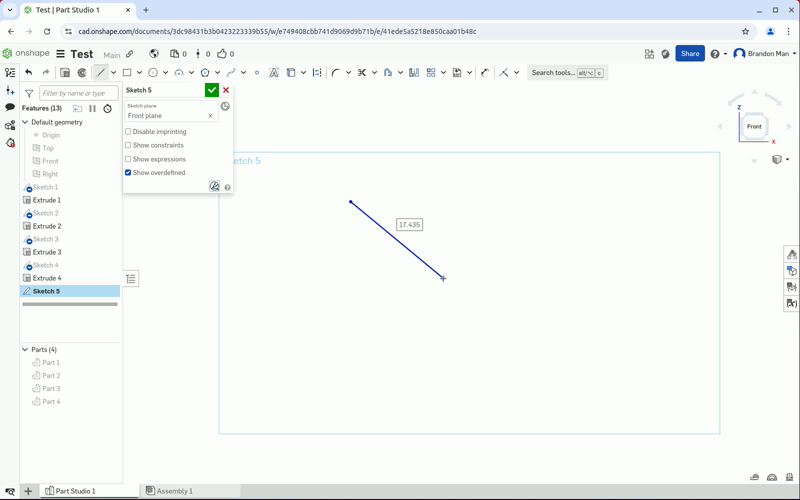
mouse_move(351, 201)
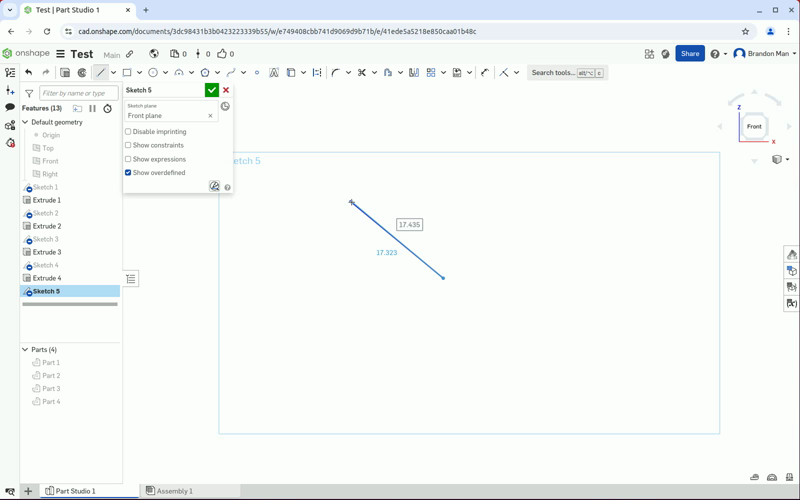
scroll(6)
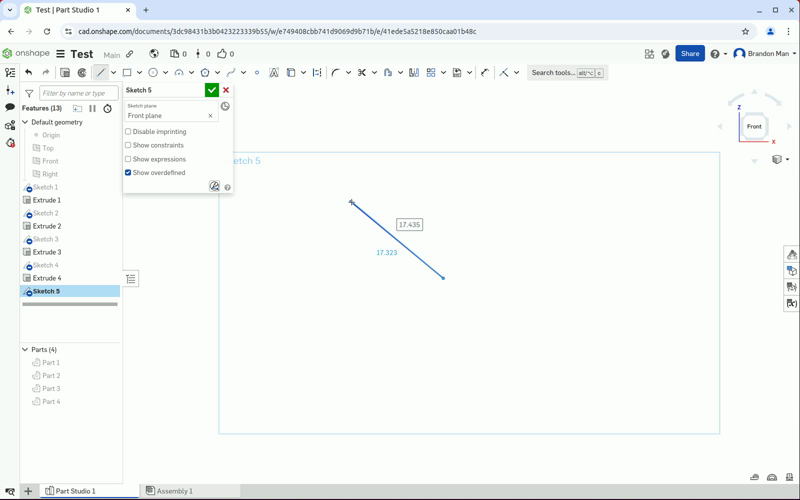
scroll(6)
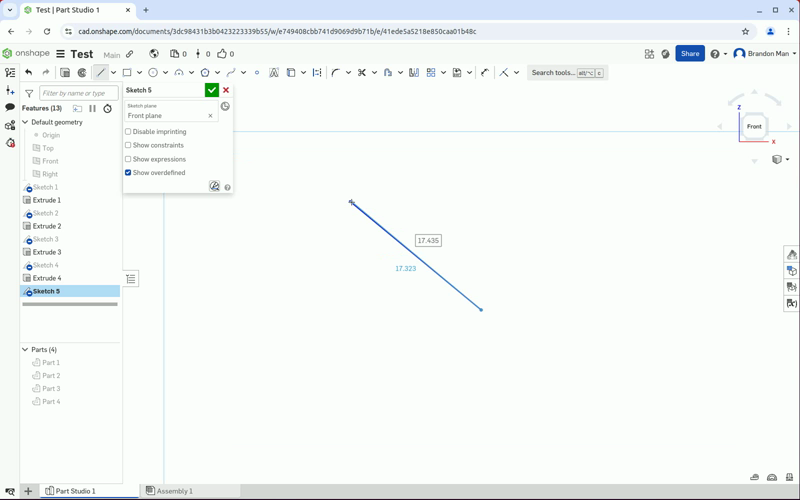
scroll(6)
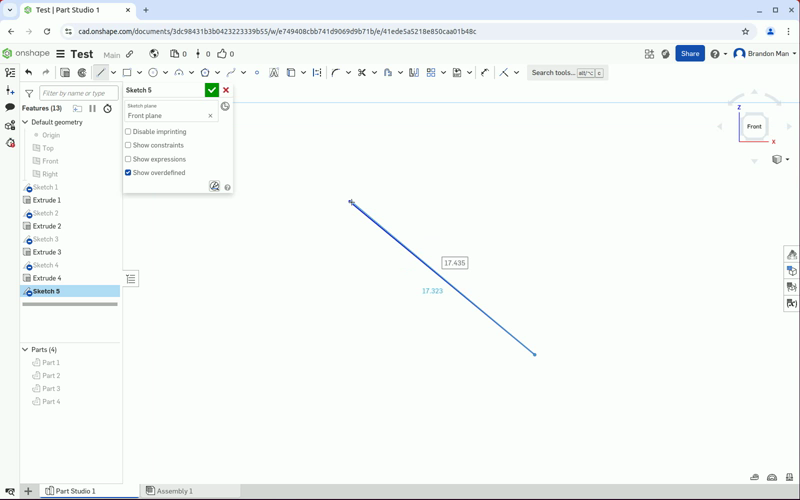
scroll(6)
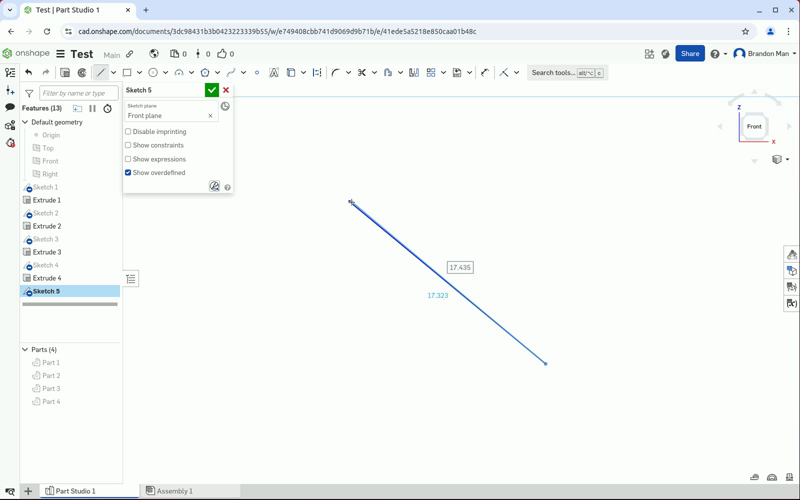
scroll(6)
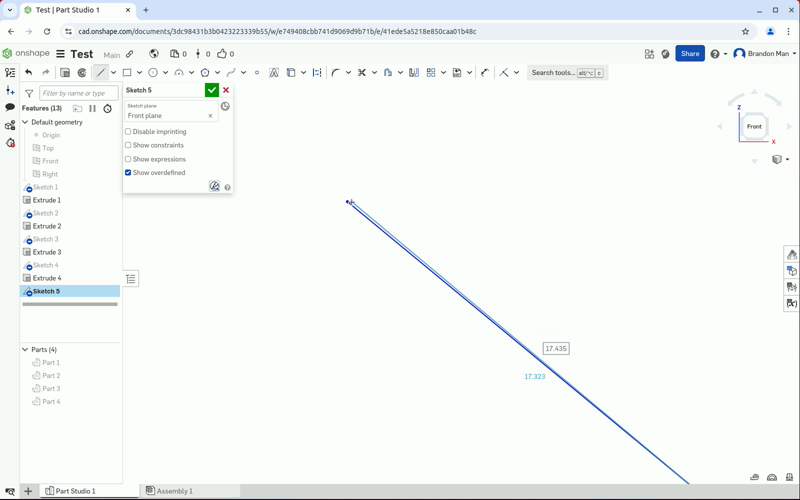
scroll(6)
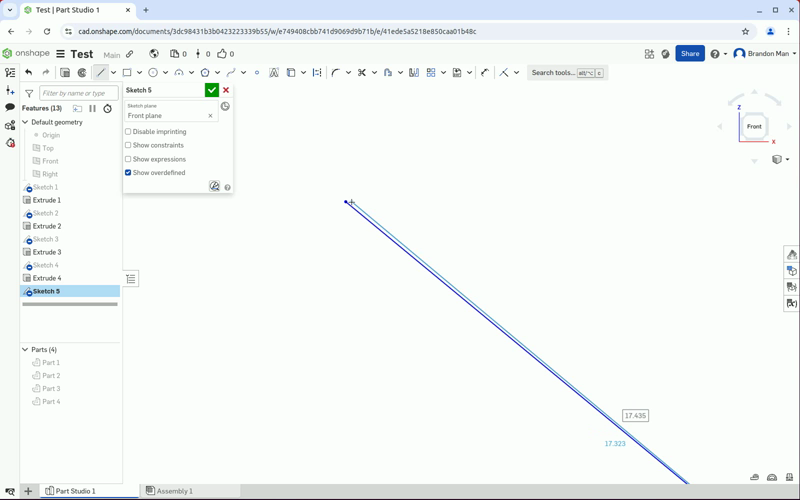
scroll(6)
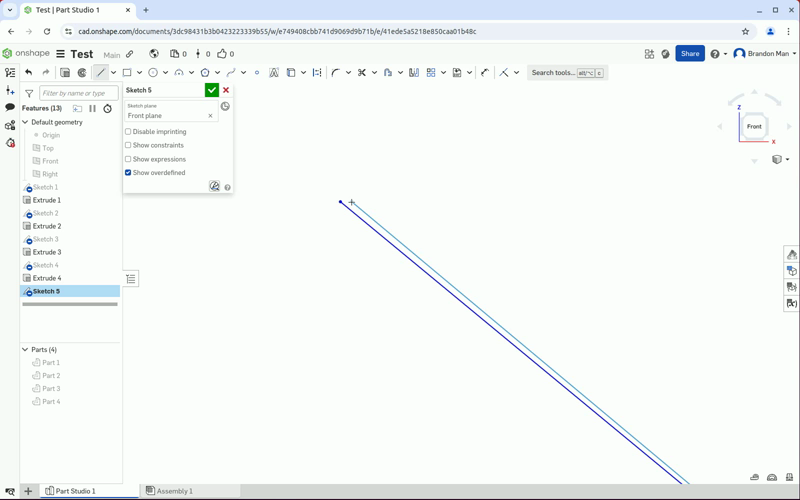
click(351, 201)
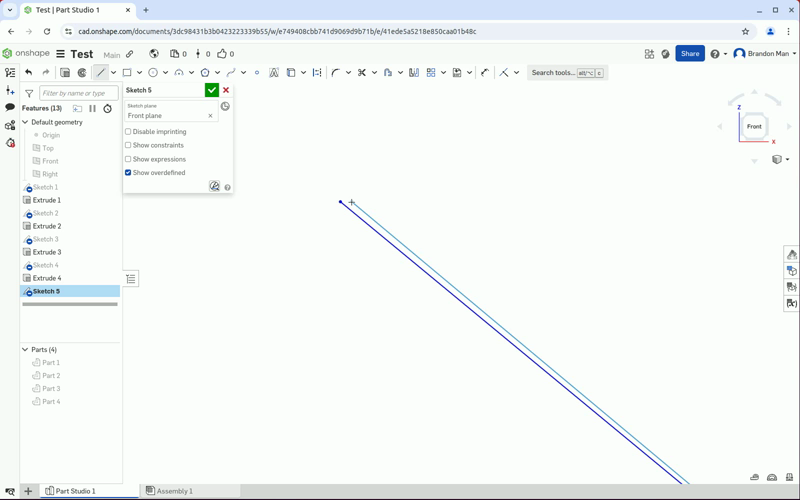
scroll(-6)
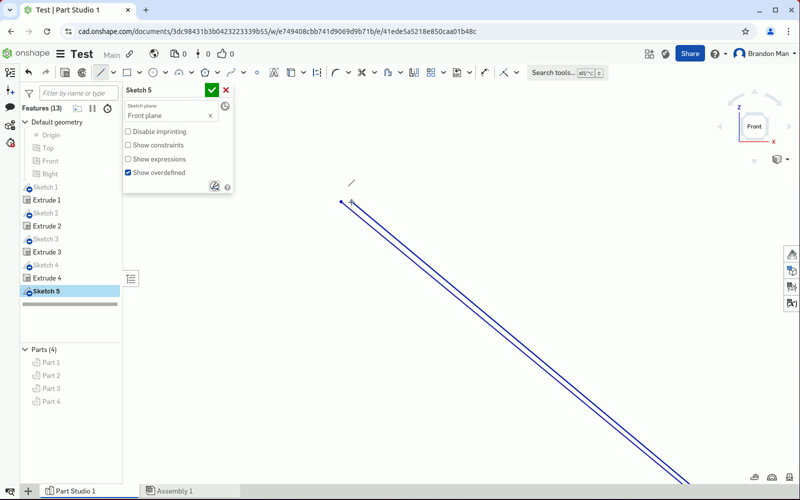
scroll(-6)
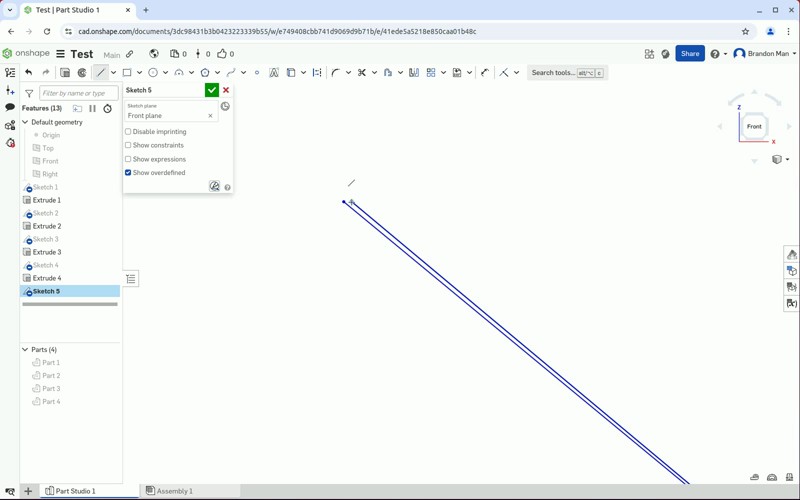
scroll(-6)
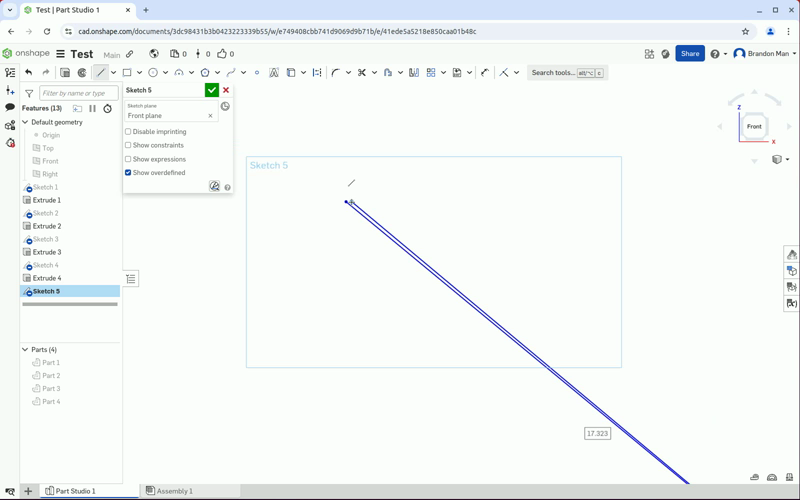
scroll(-6)
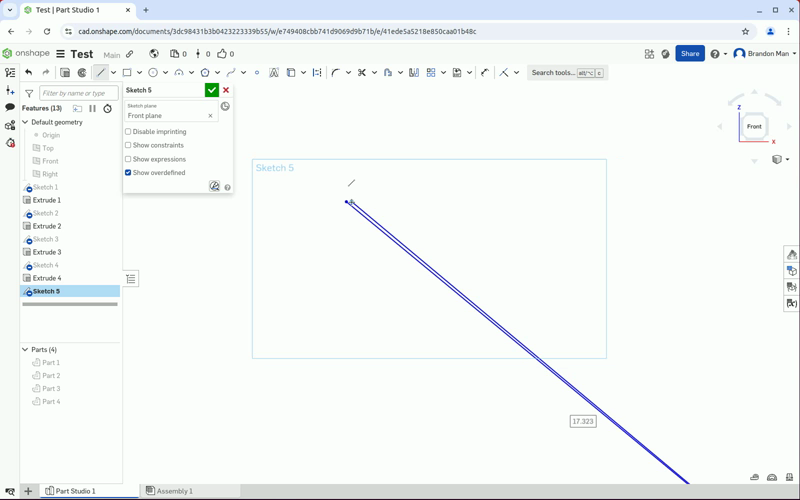
scroll(-6)
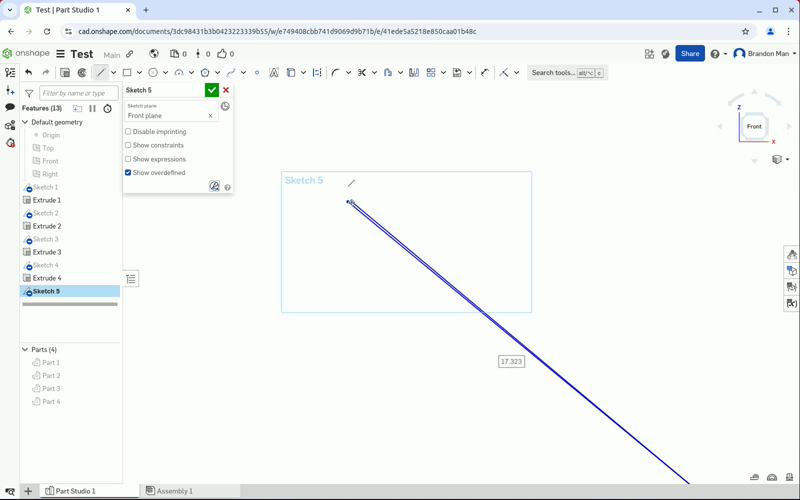
scroll(-6)
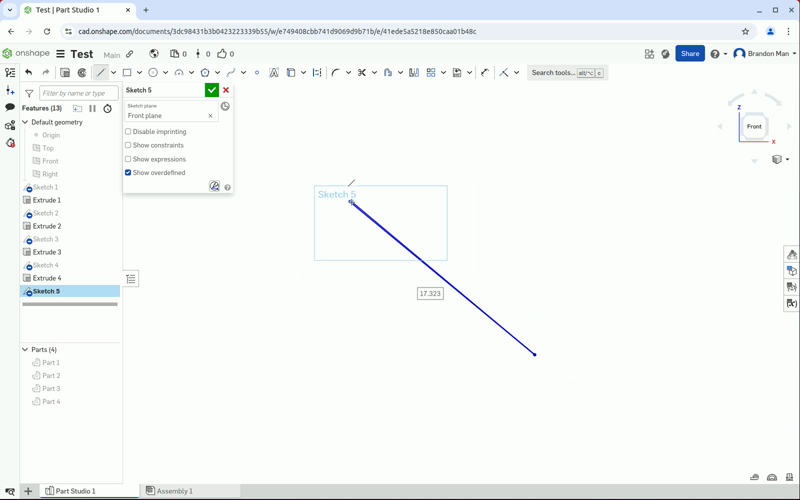
scroll(-6)
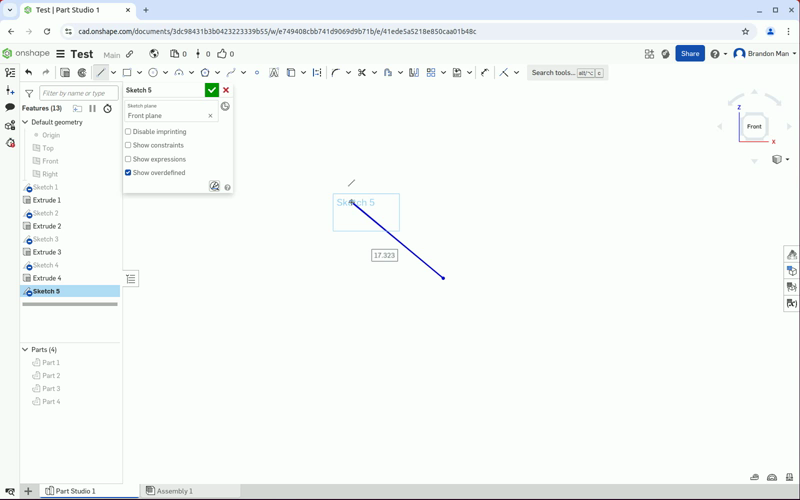
key_up(shift)
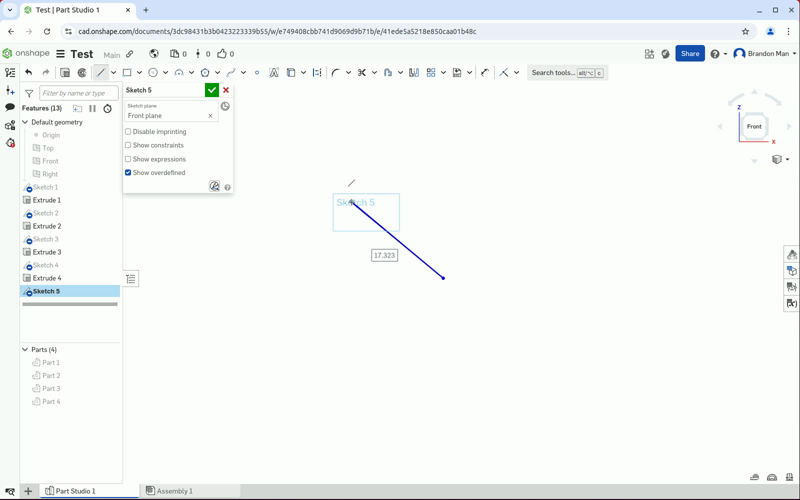
mouse_move(381, 201)
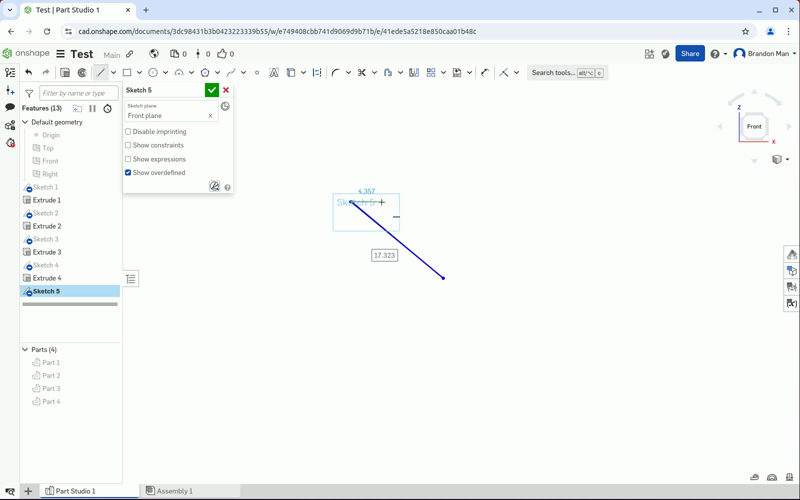
key_down(shift)
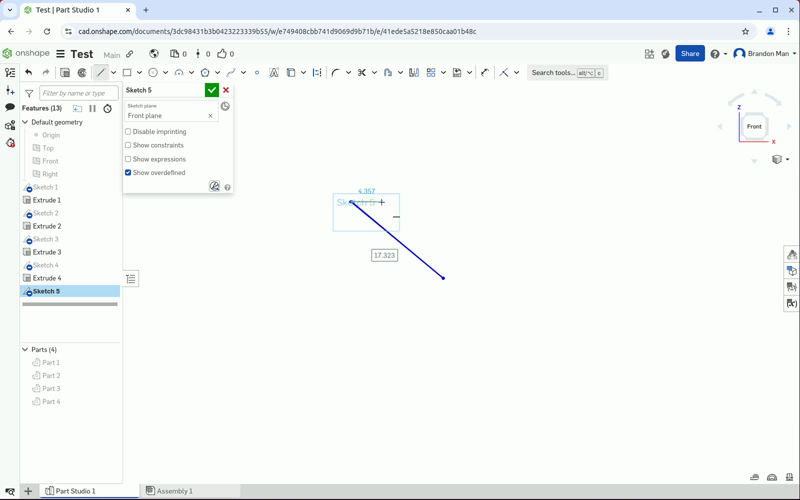
mouse_move(350, 201)
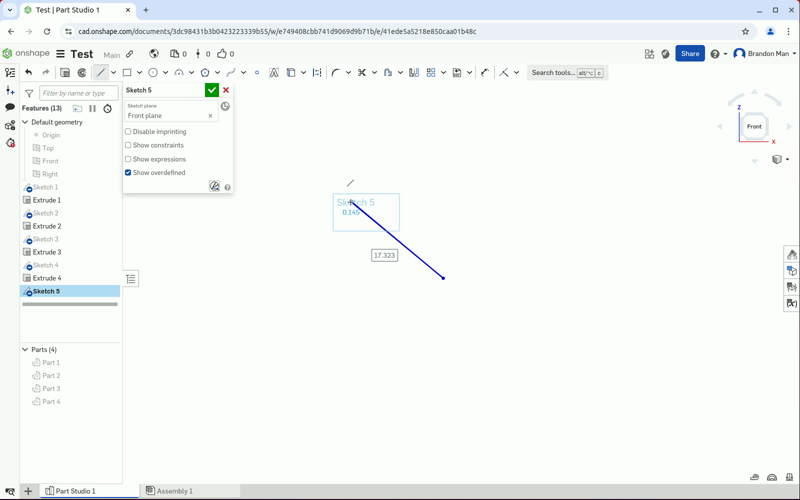
scroll(6)
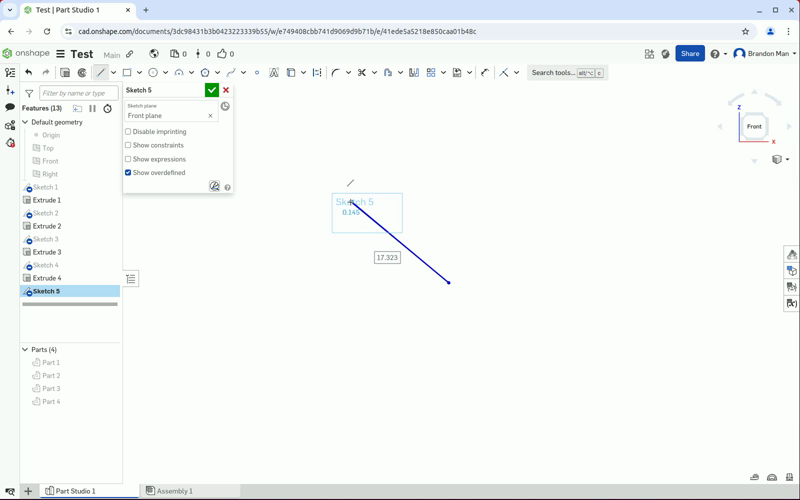
scroll(6)
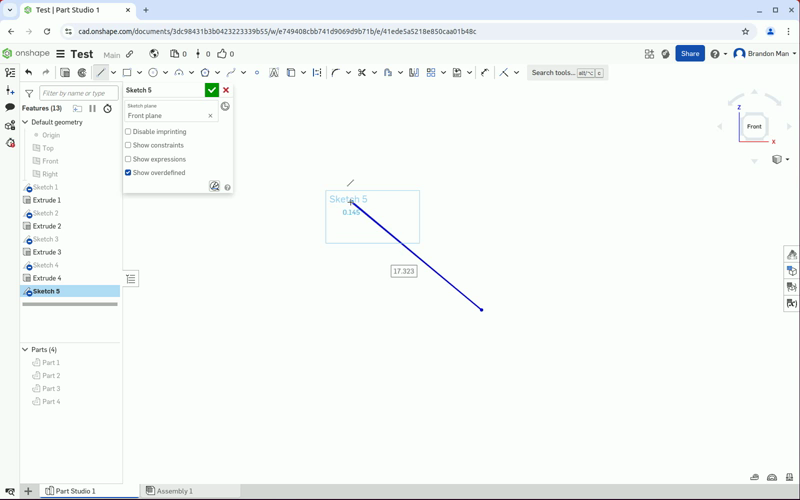
scroll(6)
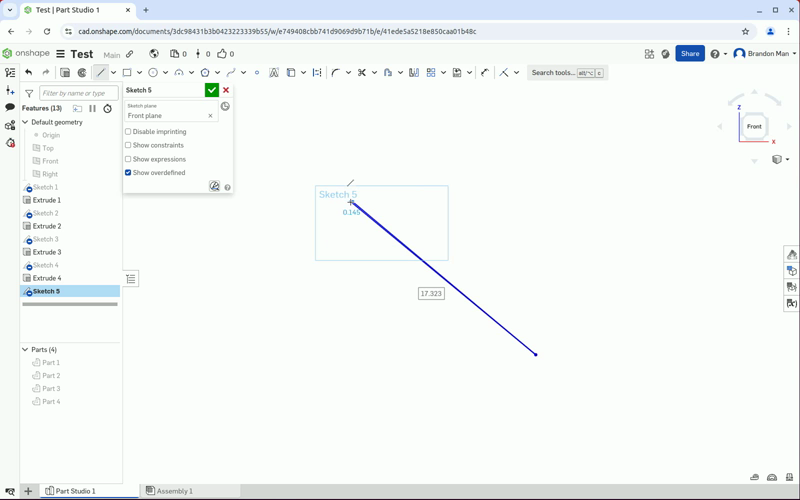
scroll(6)
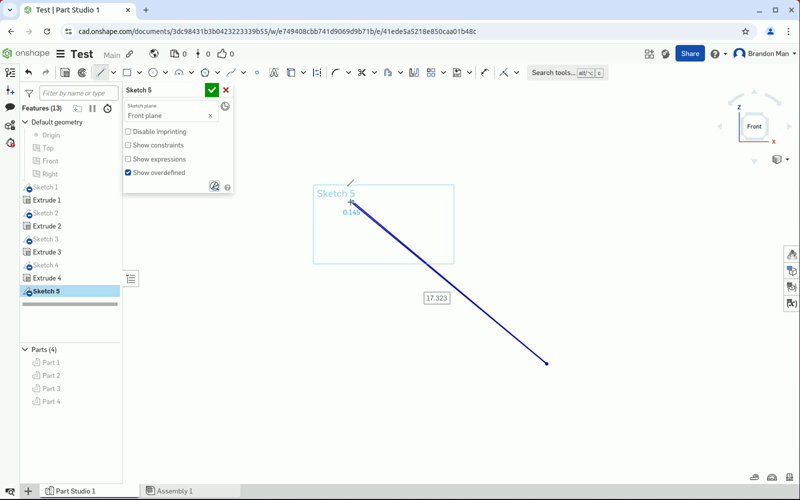
scroll(6)
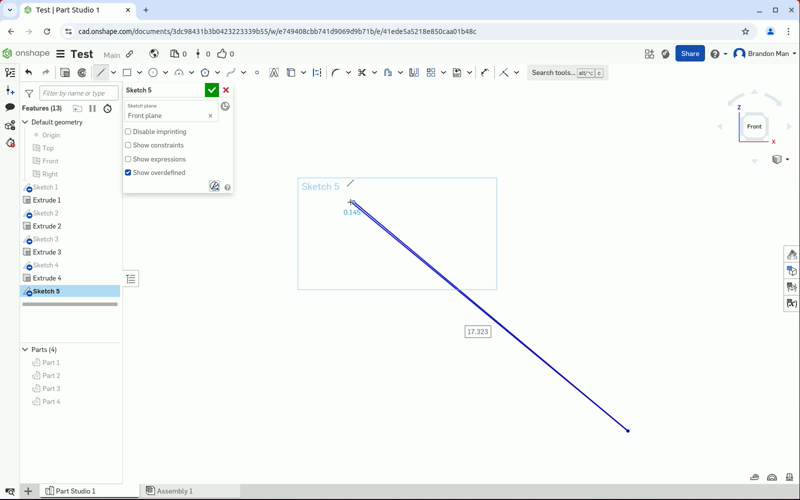
scroll(6)
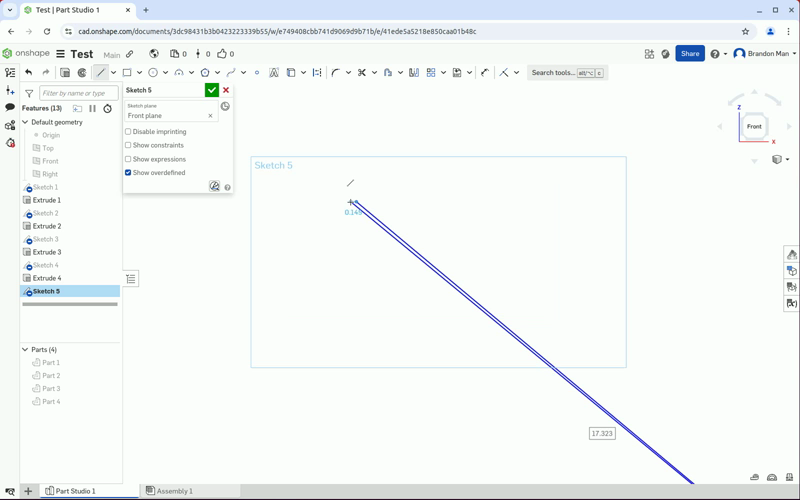
scroll(6)
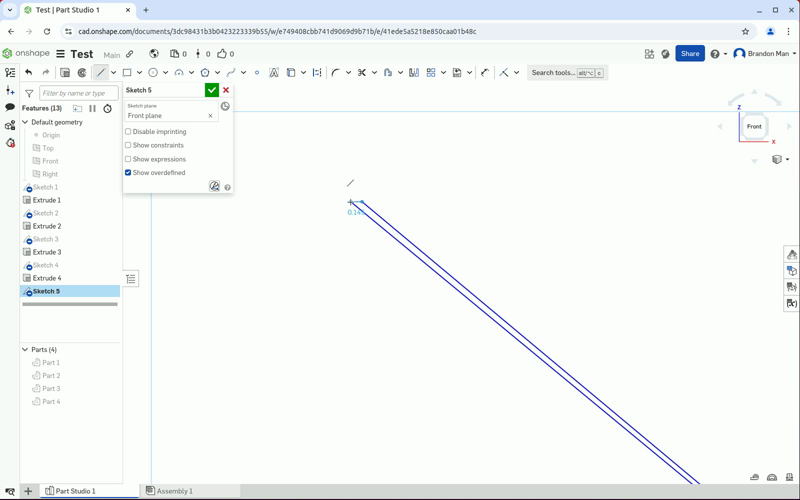
key_up(shift)
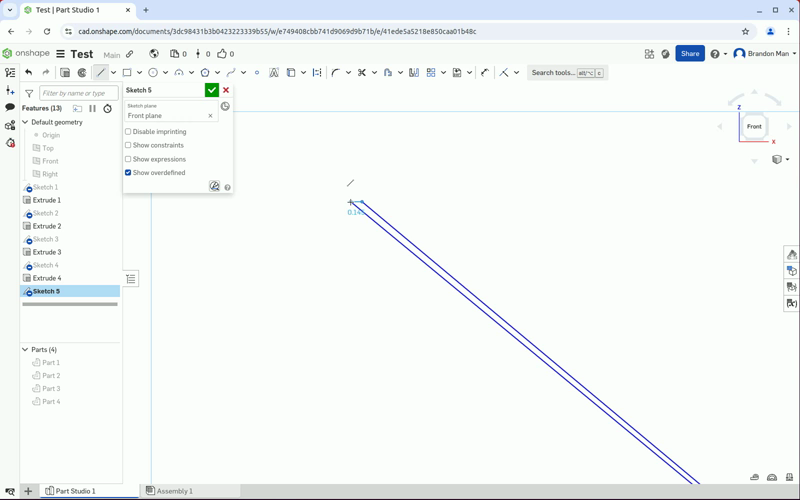
click(350, 201)
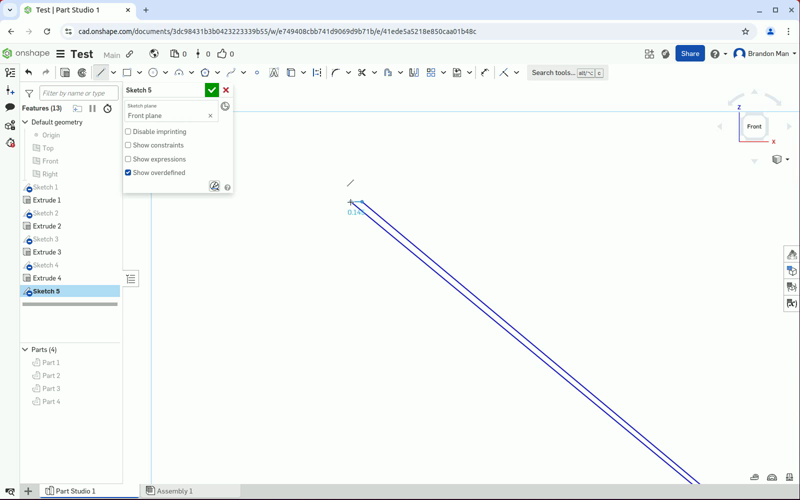
scroll(-6)
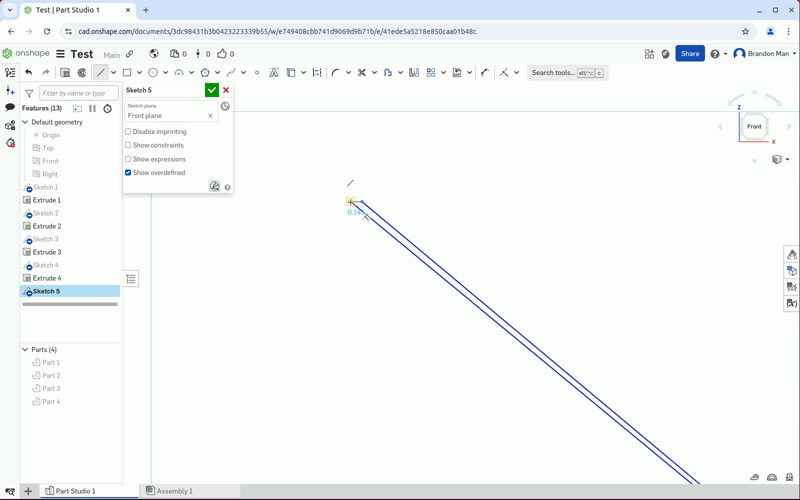
scroll(-6)
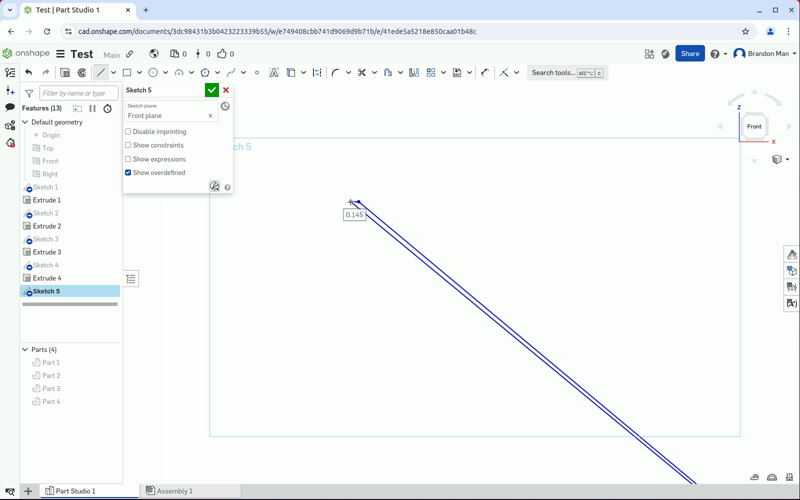
scroll(-6)
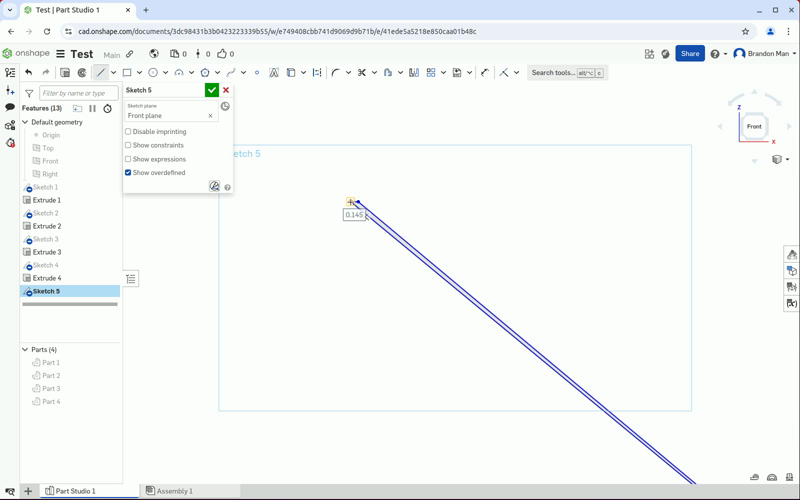
scroll(-6)
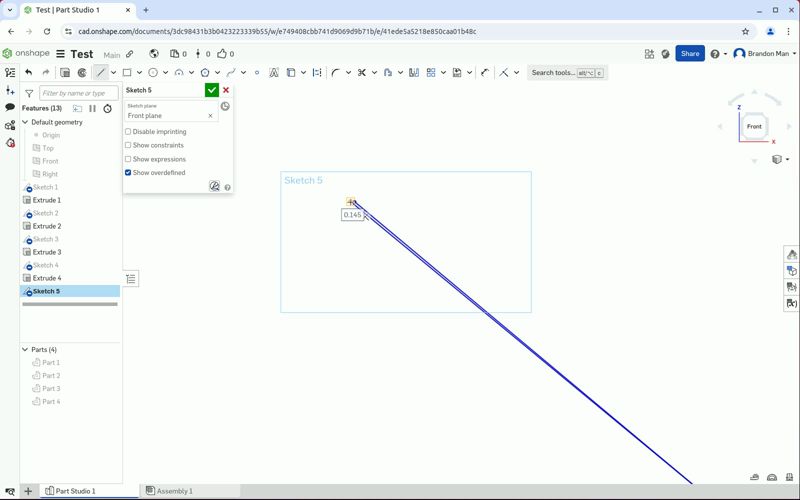
scroll(-6)
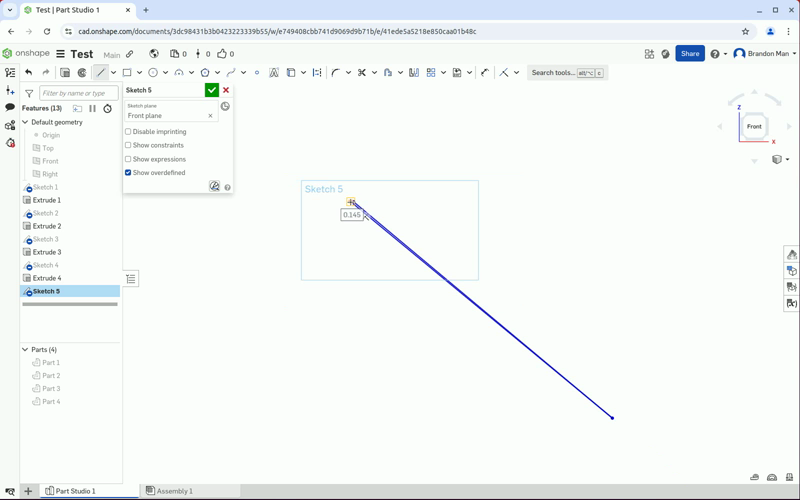
scroll(-6)
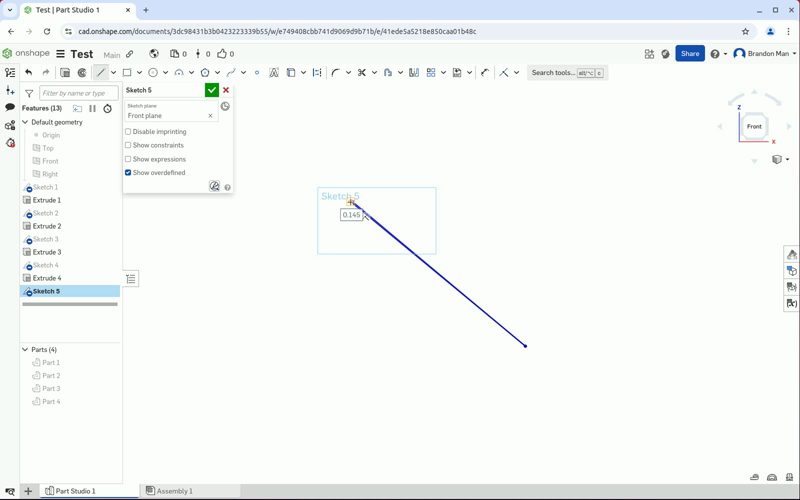
scroll(-6)
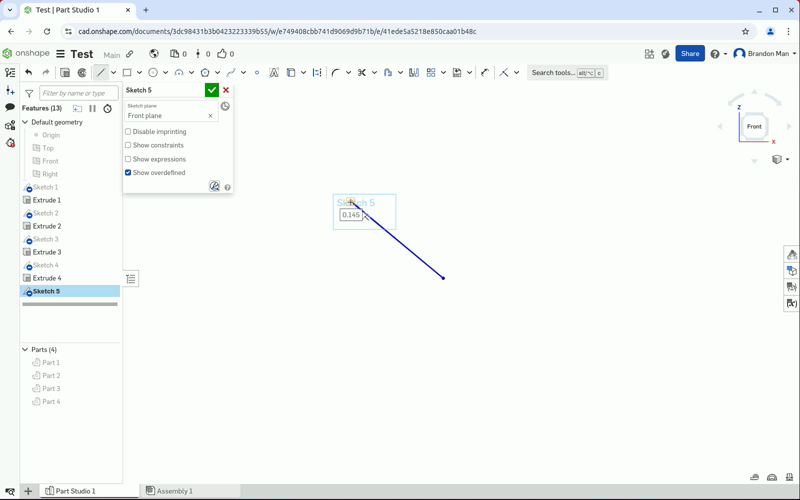
key(esc)
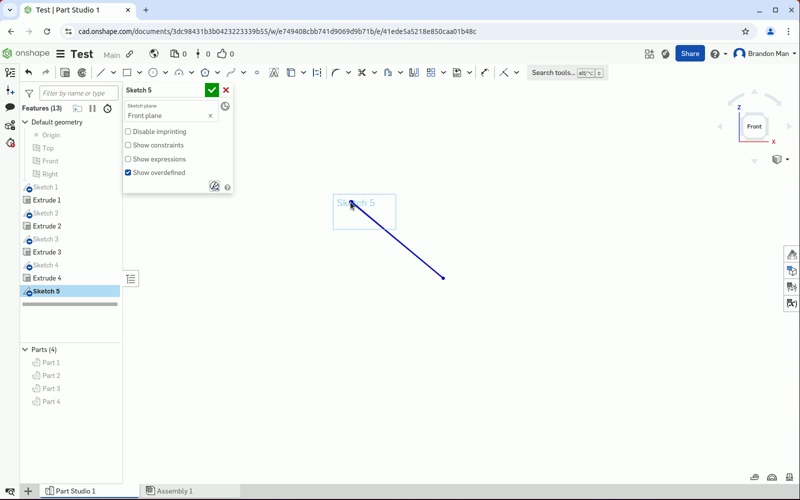
mouse_move(404, 245)
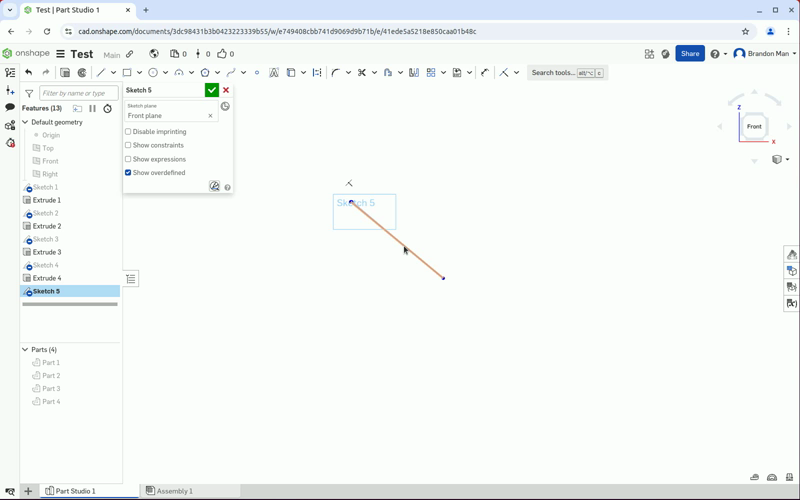
scroll(6)
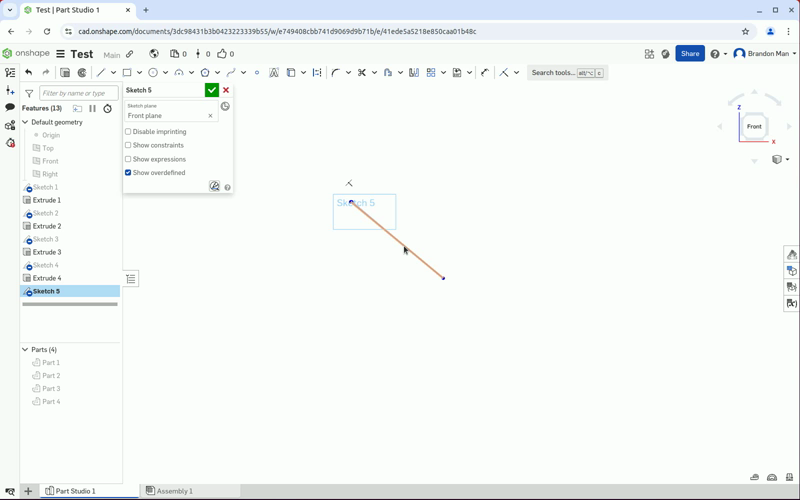
scroll(6)
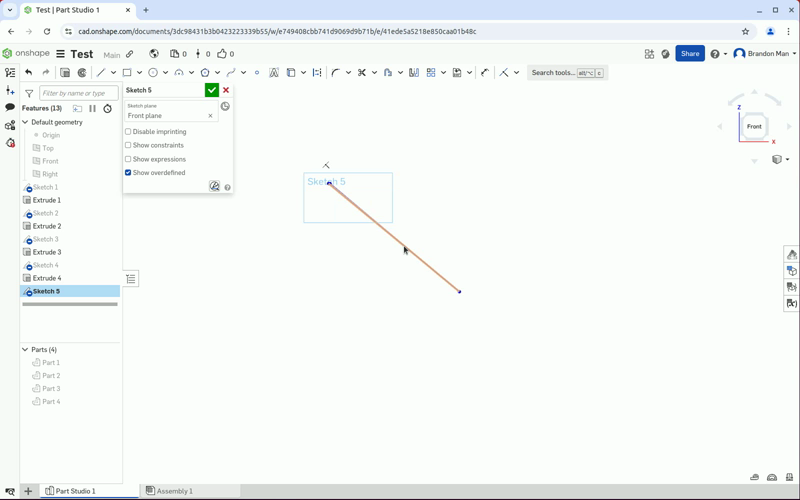
scroll(6)
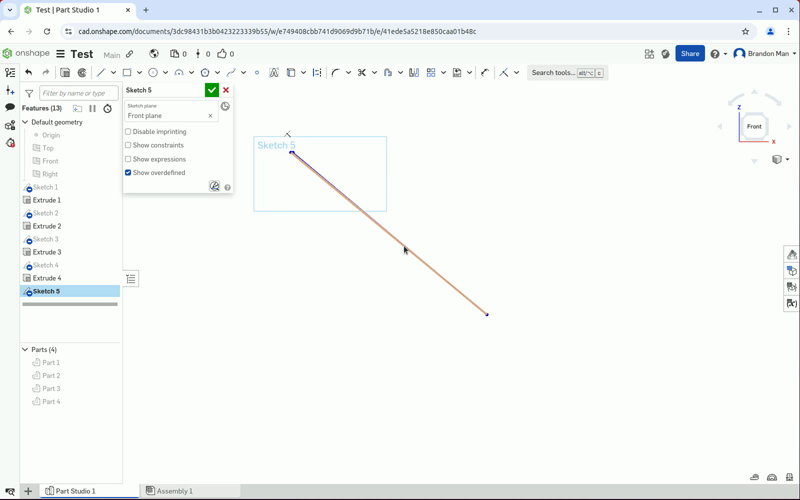
scroll(6)
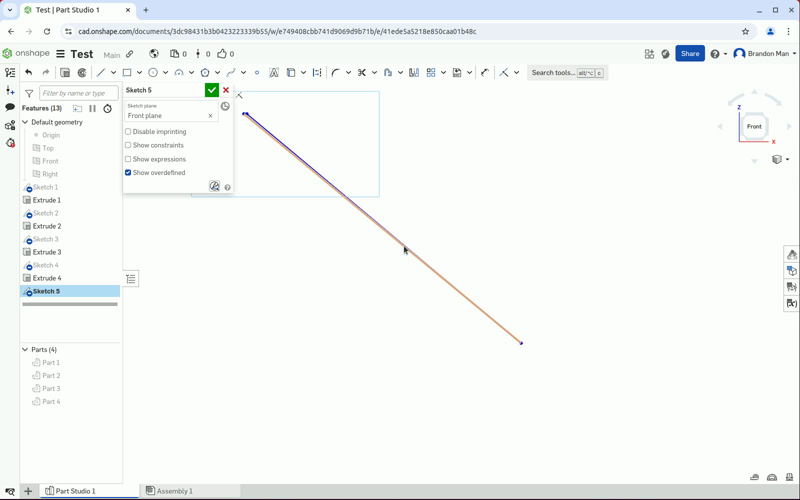
scroll(6)
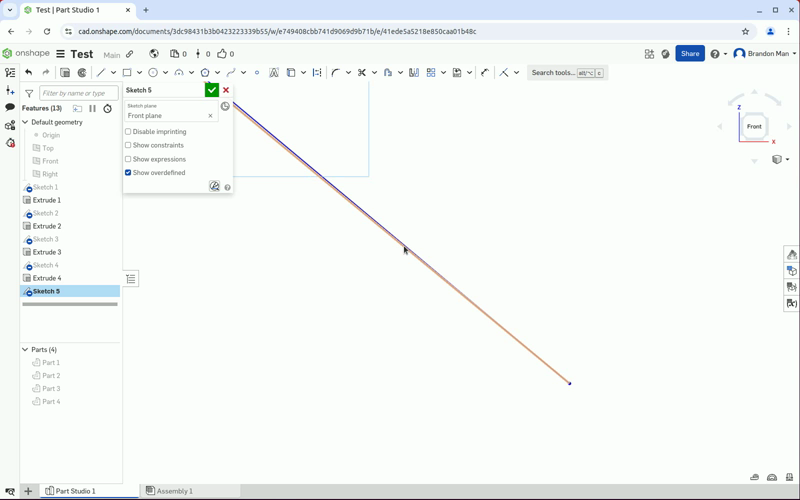
scroll(6)
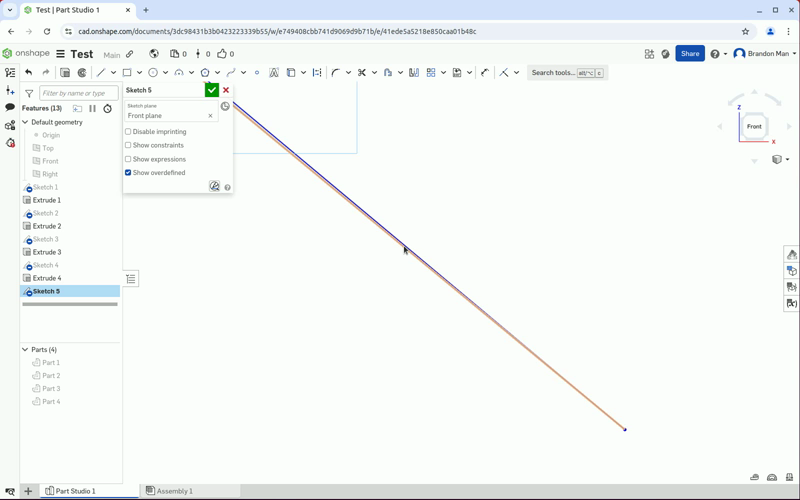
scroll(6)
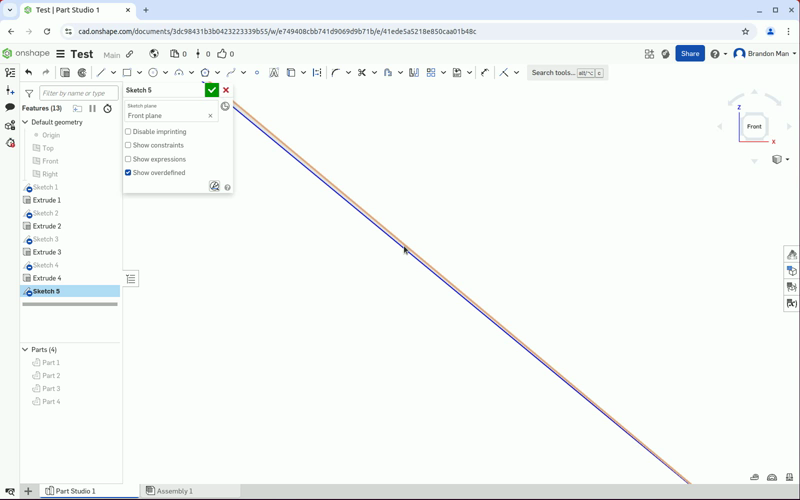
click(404, 245)
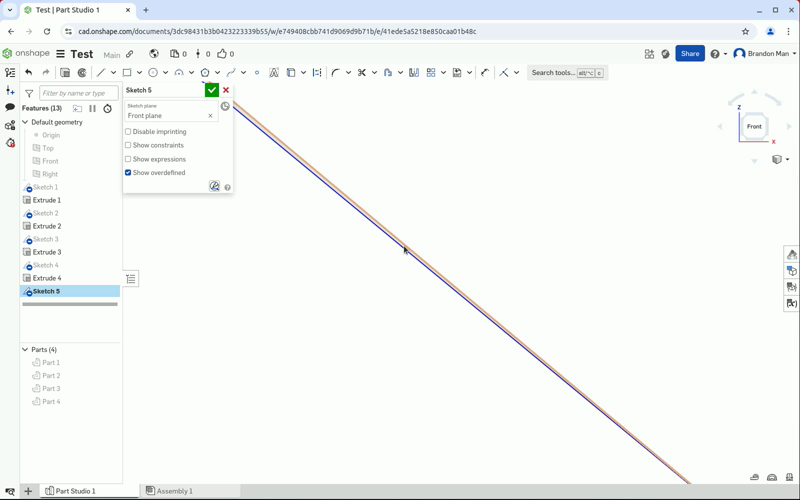
scroll(-6)
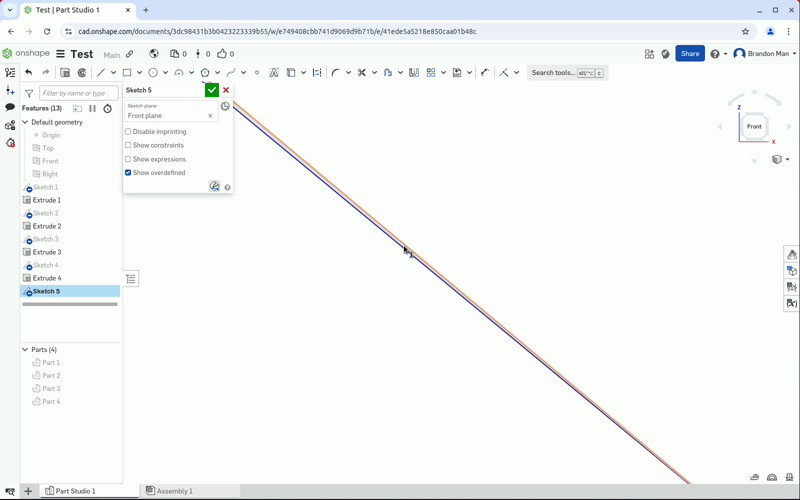
scroll(-6)
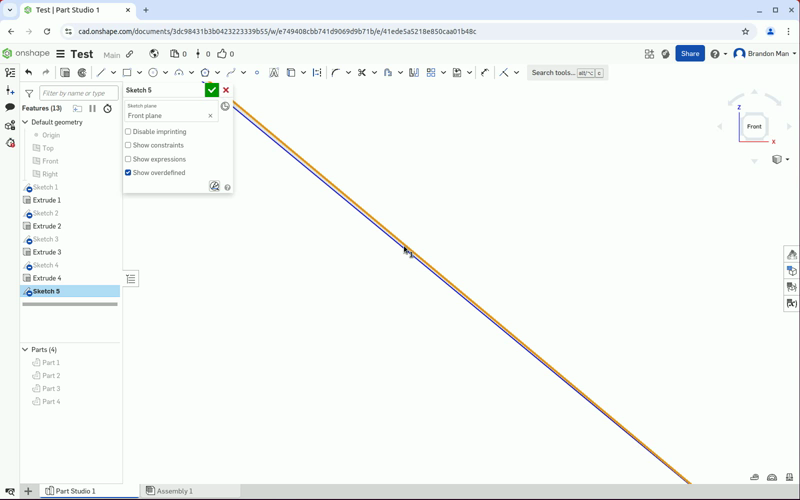
scroll(-6)
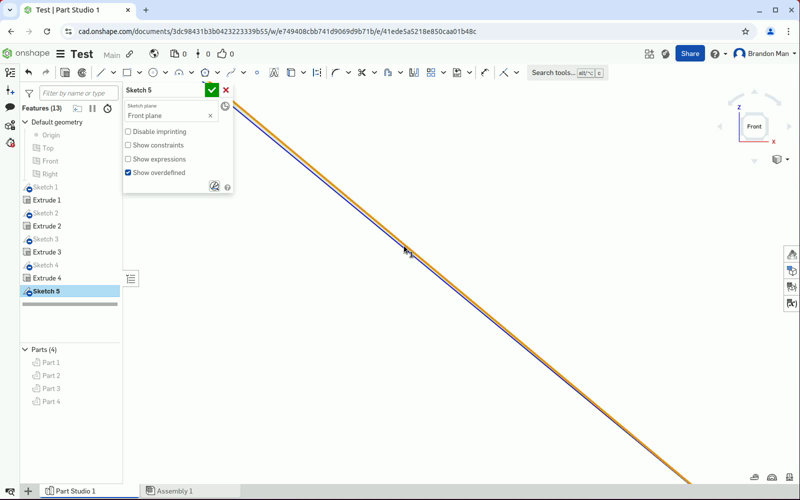
scroll(-6)
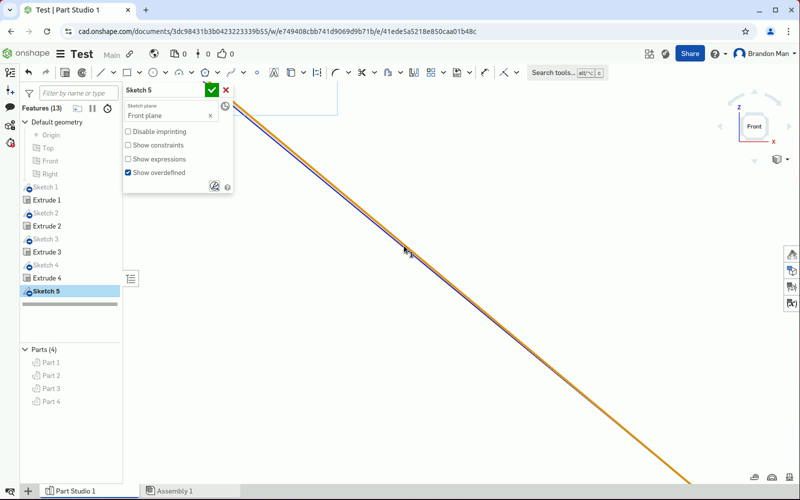
scroll(-6)
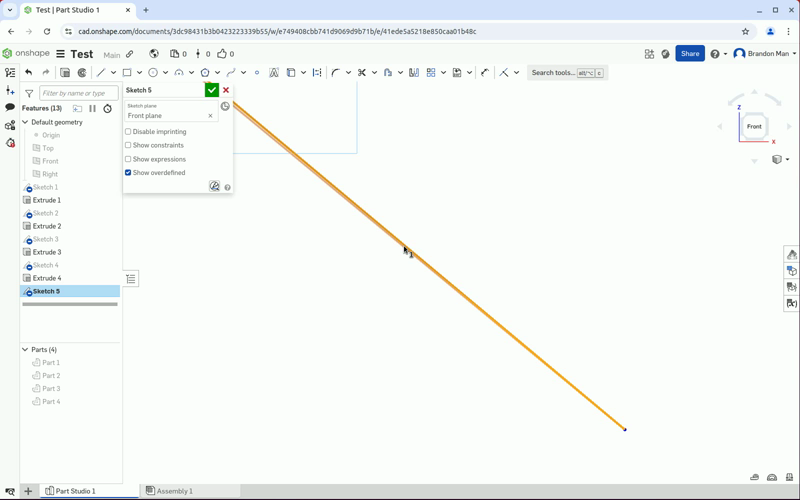
scroll(-6)
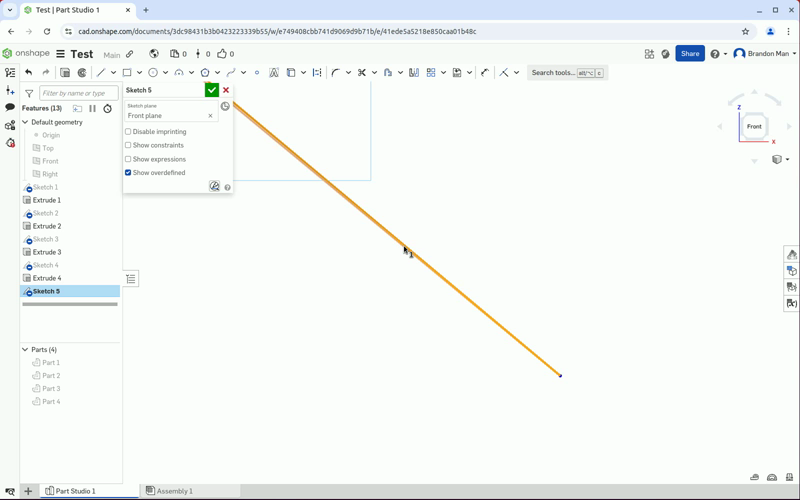
scroll(-6)
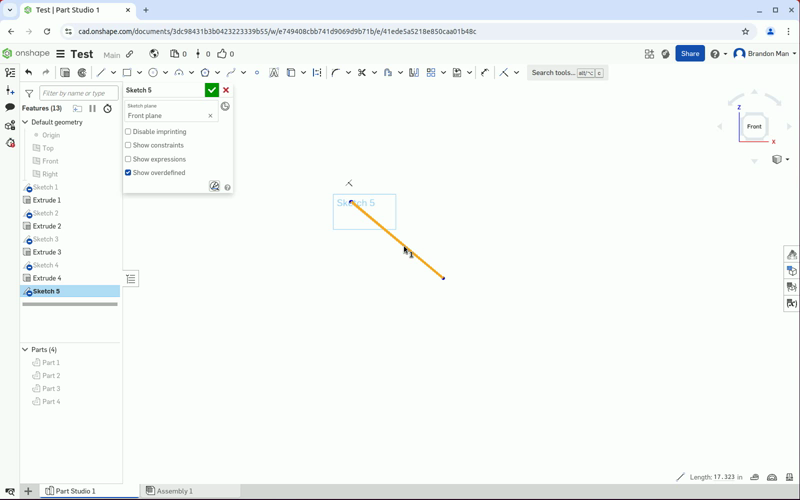
mouse_move(73, 352)
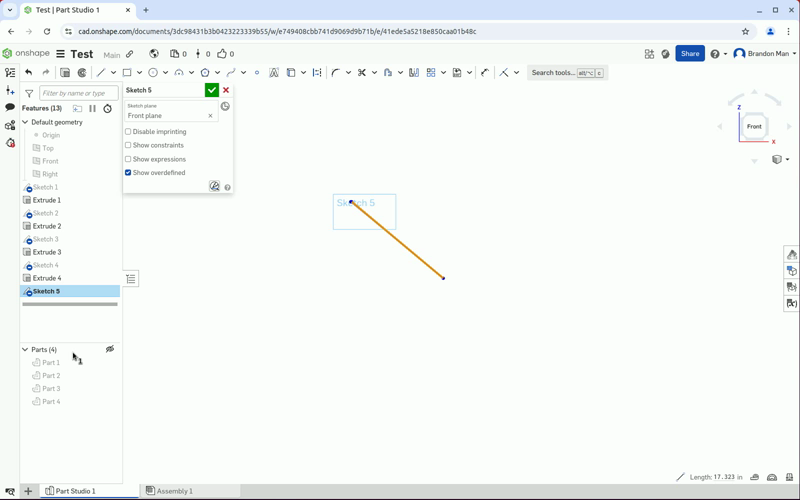
key(shift+y)
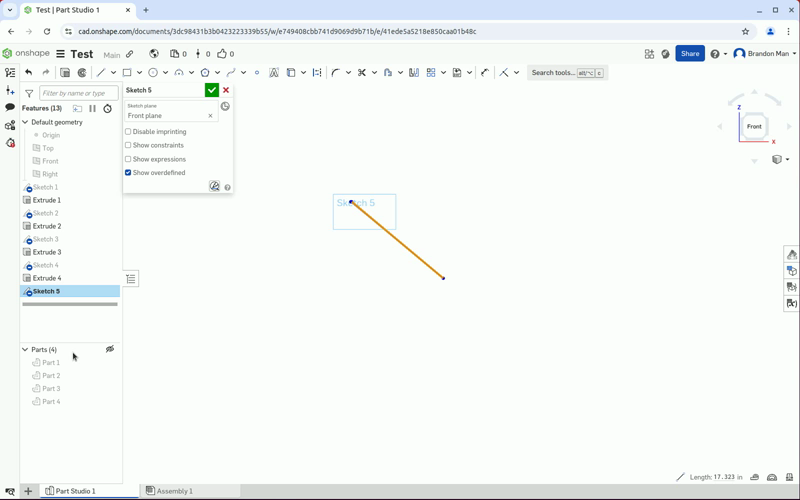
key(shift+e)
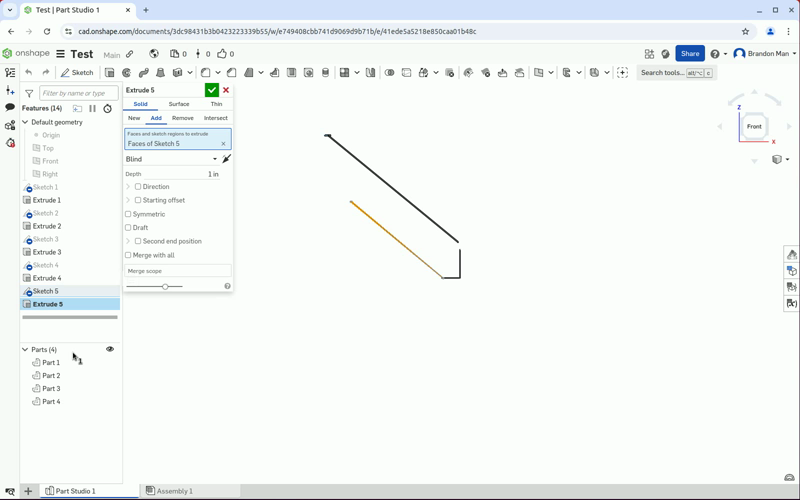
mouse_move(143, 106)
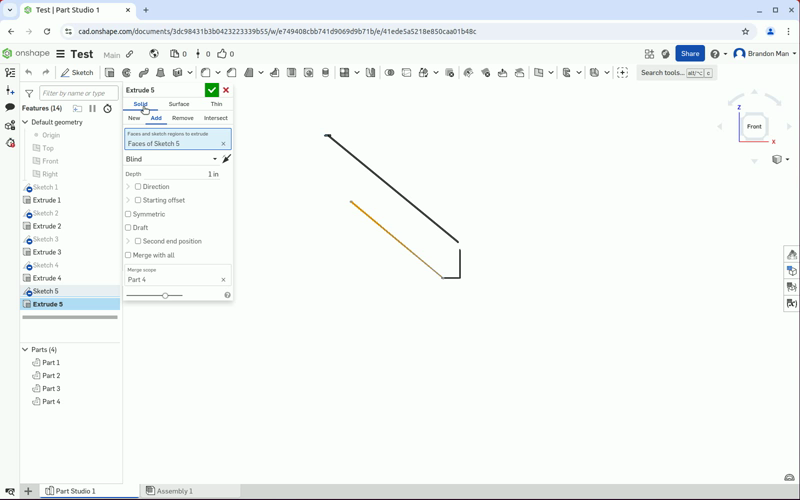
click(143, 106)
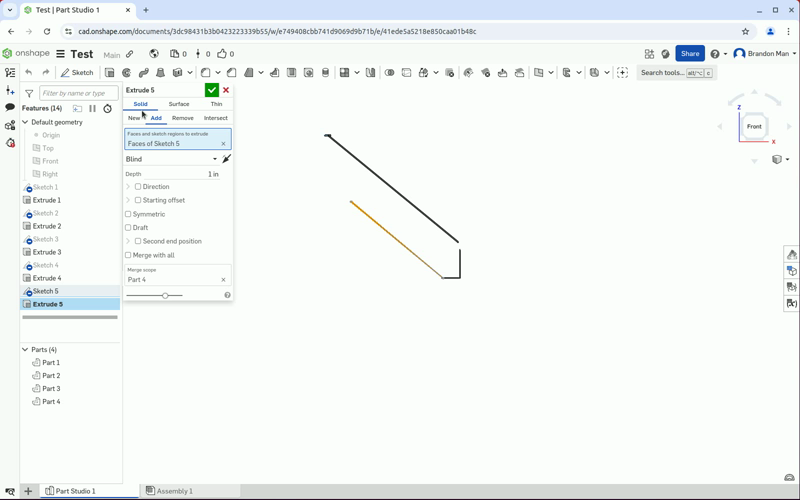
mouse_move(137, 120)
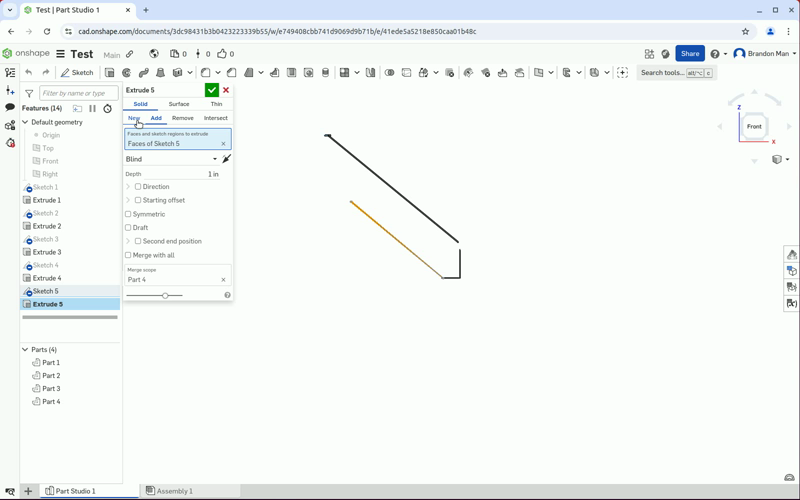
click(137, 120)
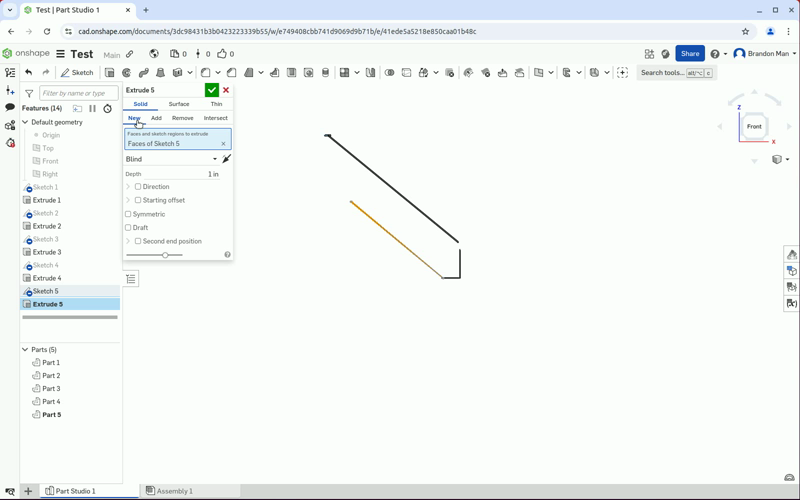
key(tab, 4)
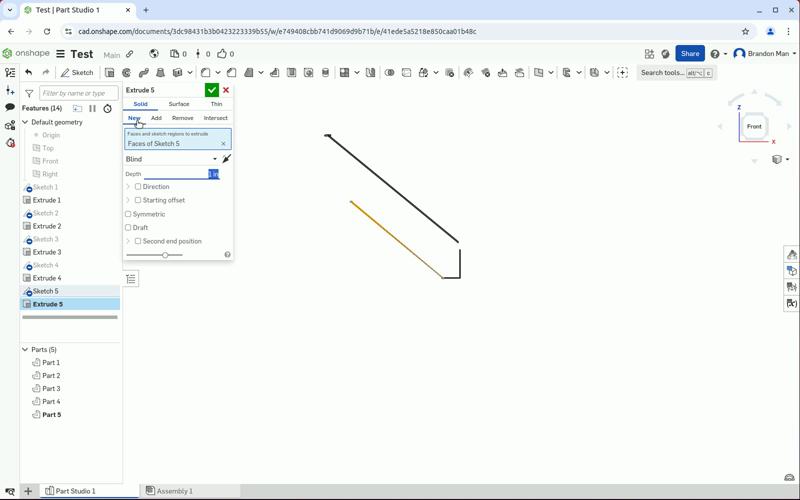
text(0.722)
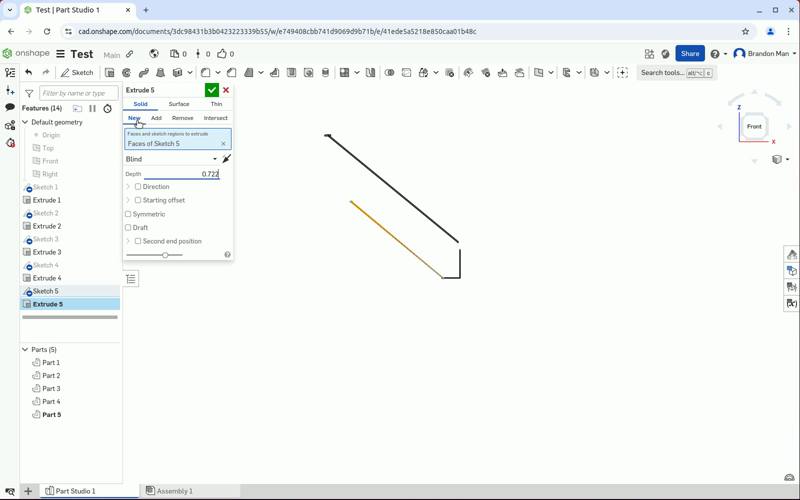
key(enter)
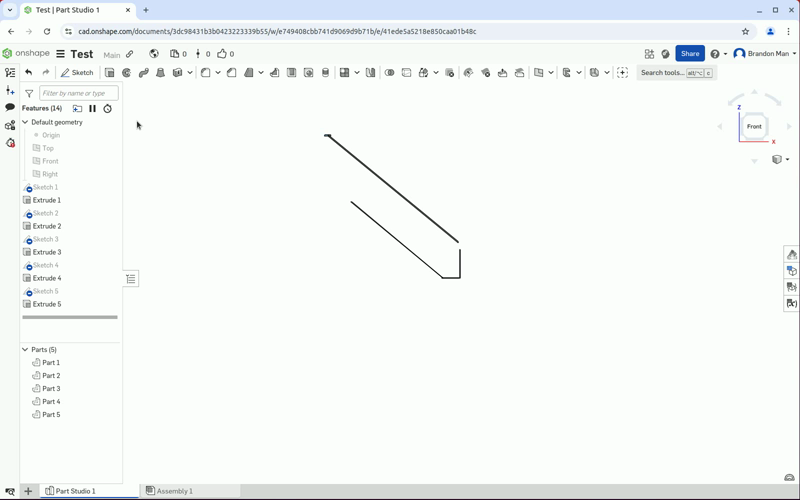
key(shift+h)
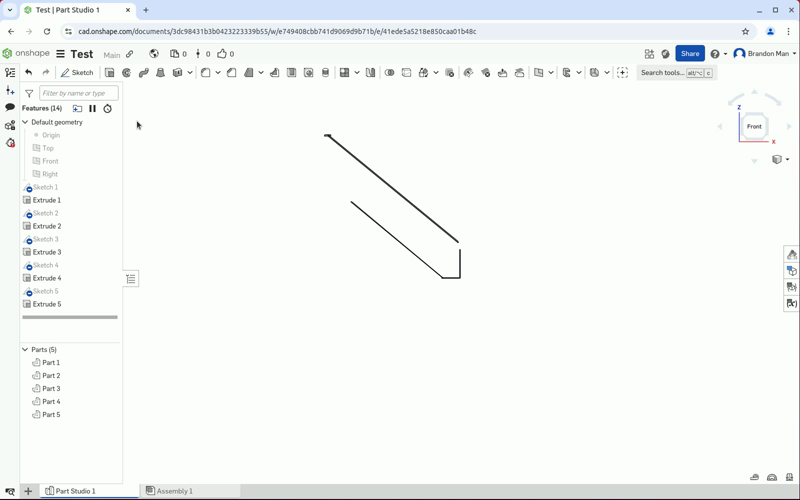
key(shift+h)
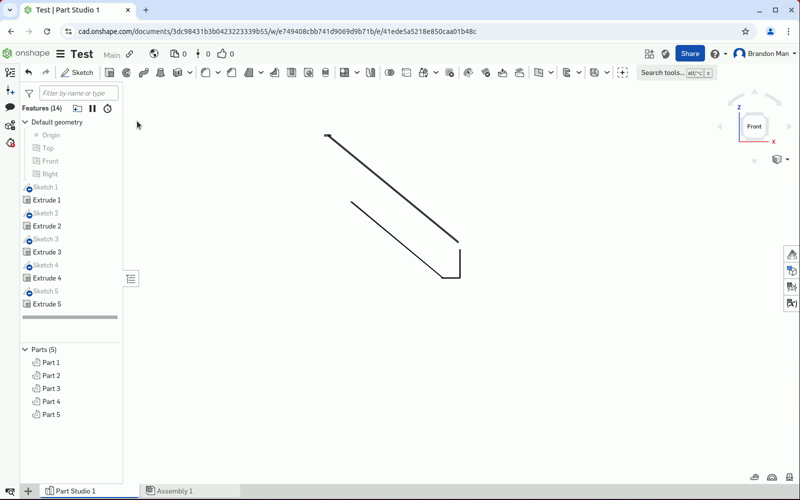
mouse_move(73, 189)
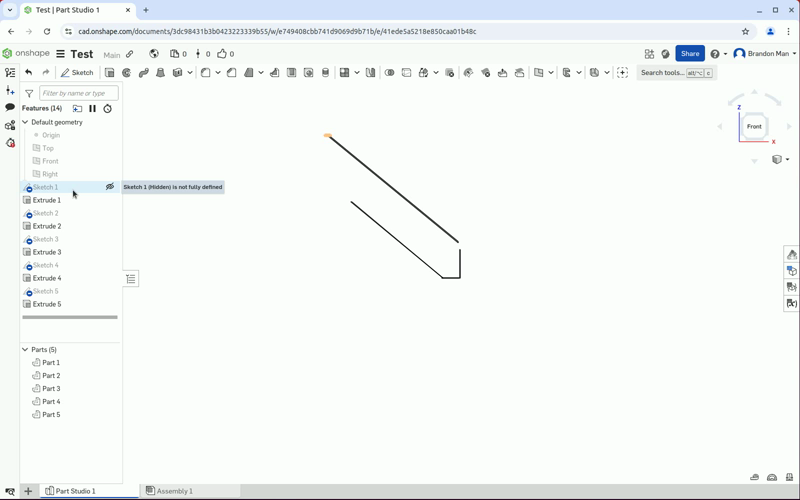
click(73, 189)
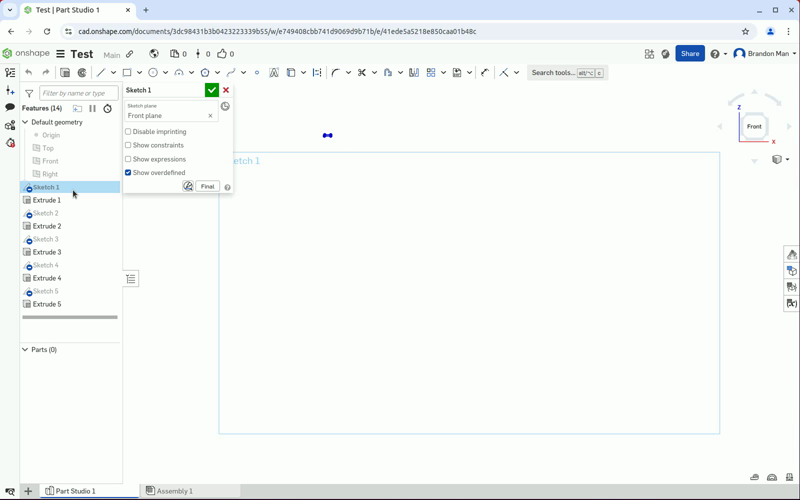
mouse_move(229, 92)
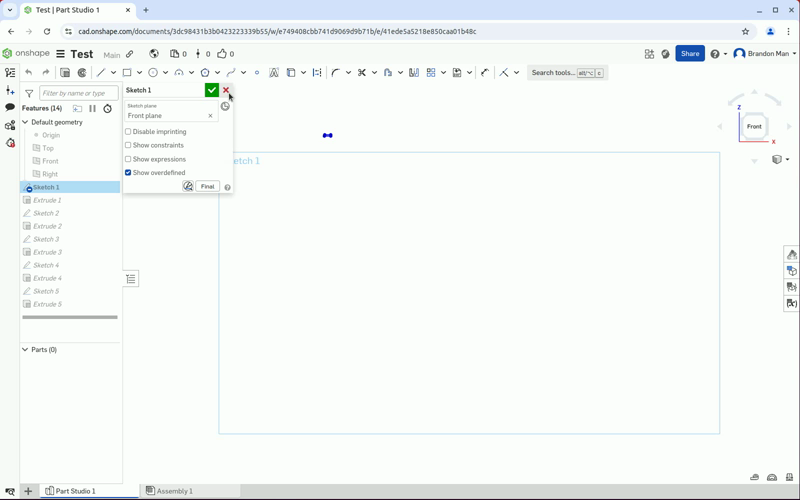
click(229, 92)
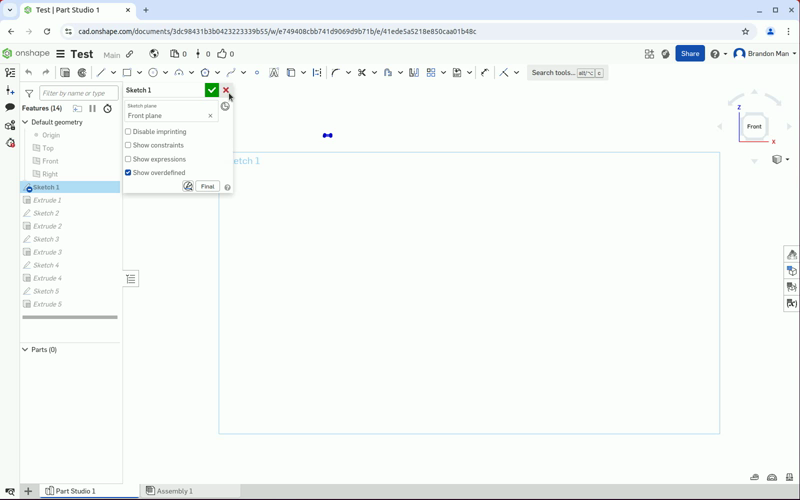
key(shift+s)
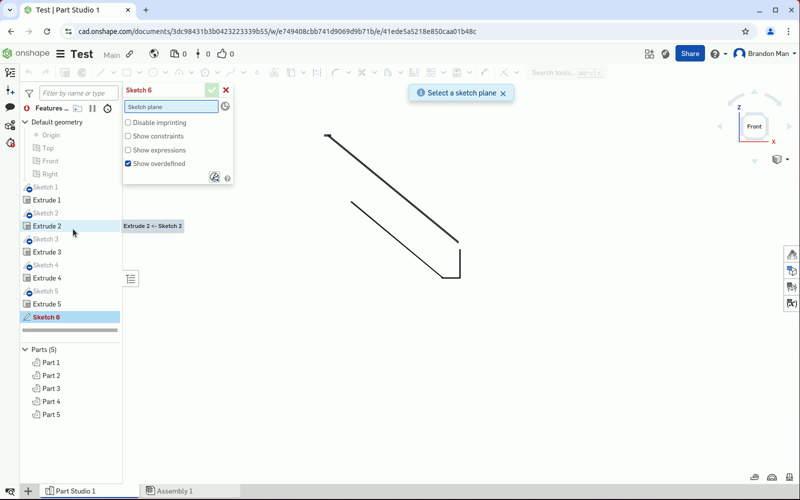
scroll(3)
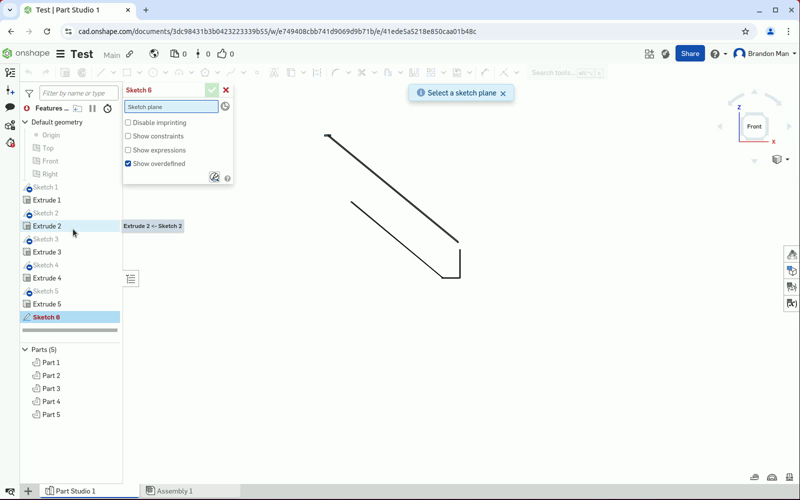
mouse_move(73, 163)
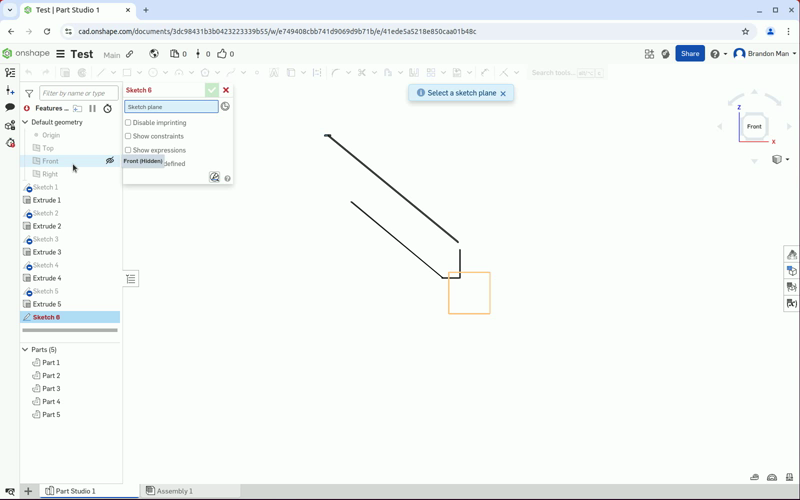
click(73, 163)
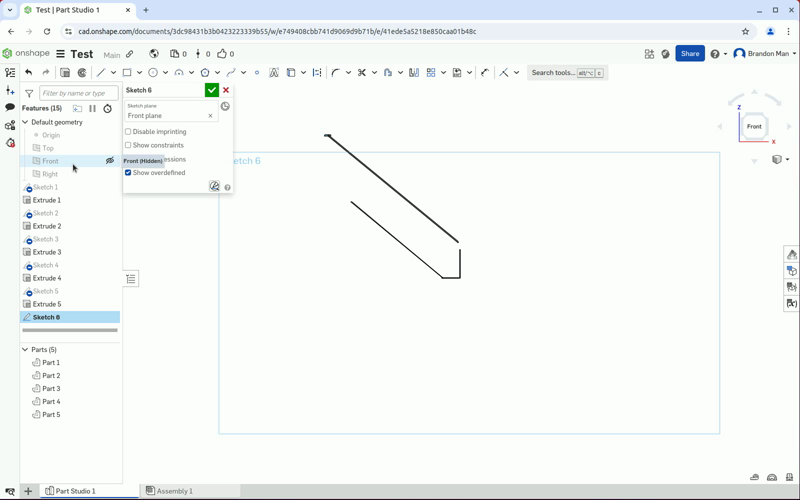
mouse_move(73, 352)
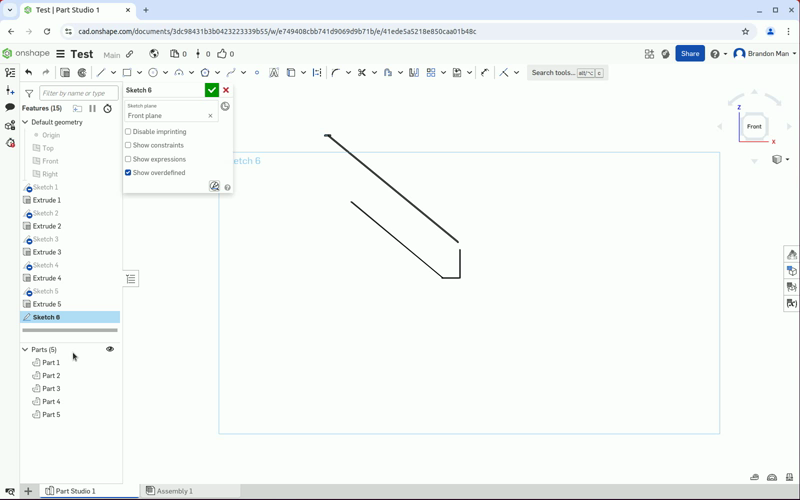
key(y)
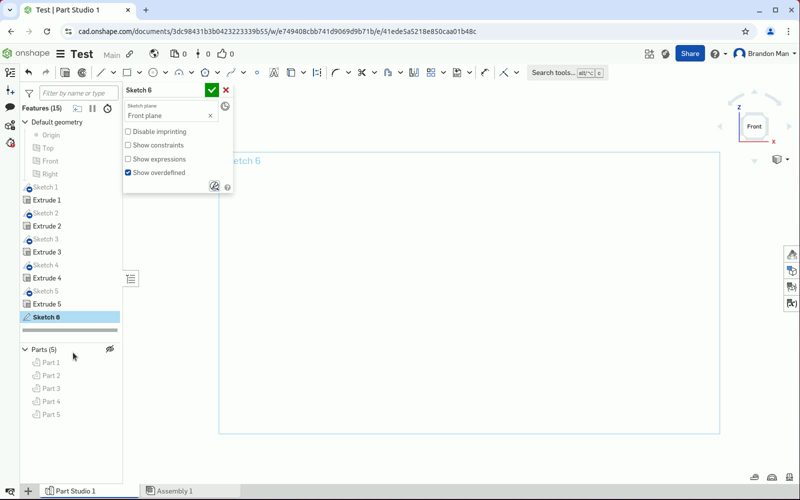
key(l)
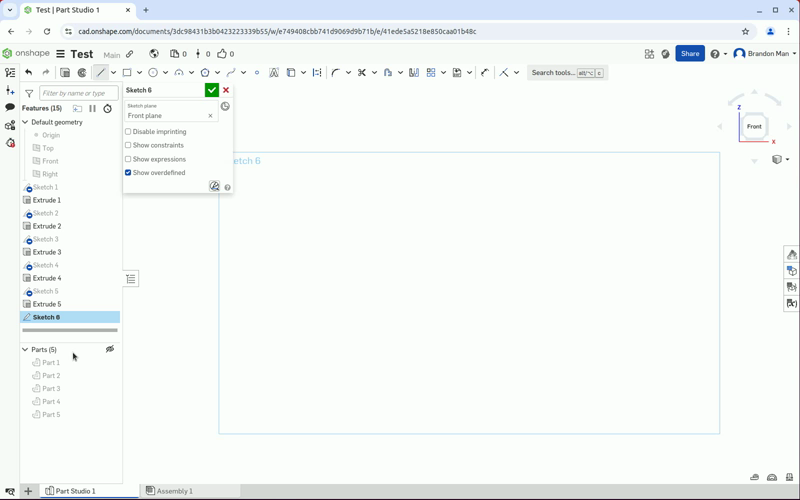
key_down(shift)
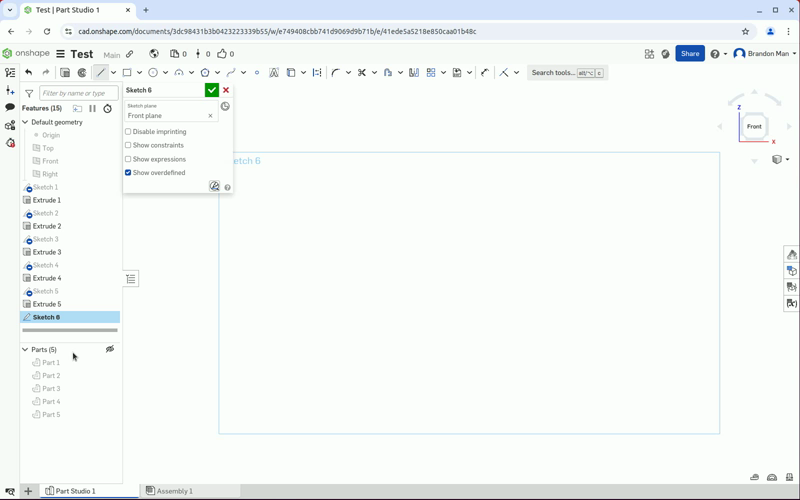
mouse_move(358, 201)
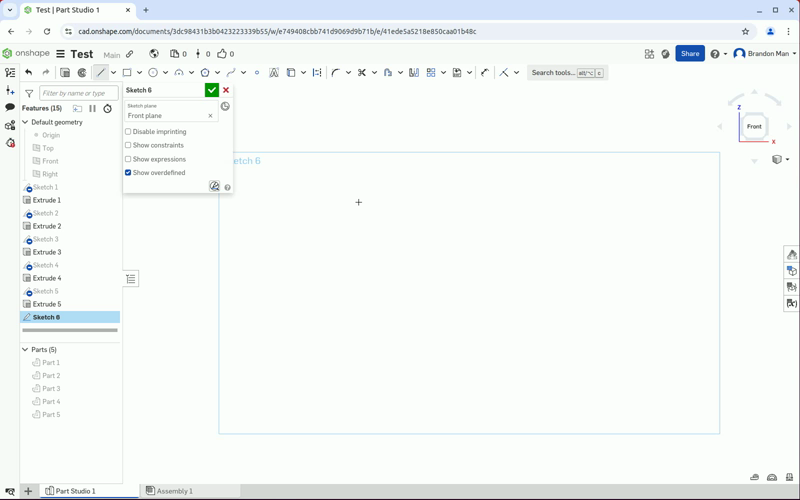
click(358, 201)
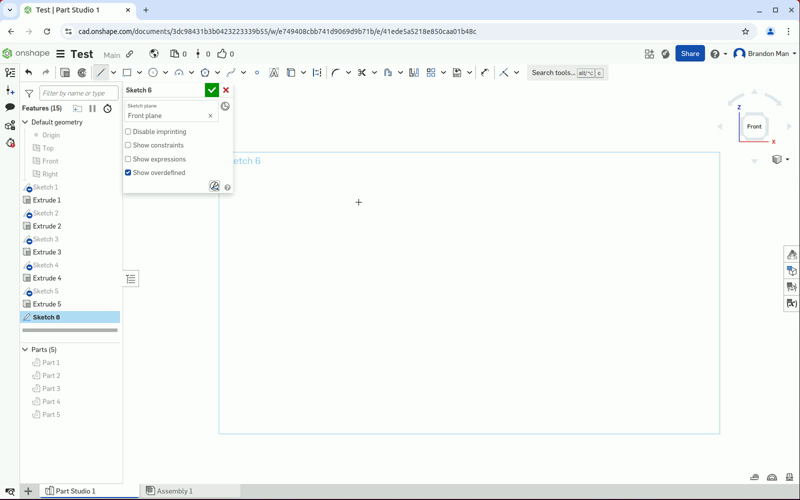
key_up(shift)
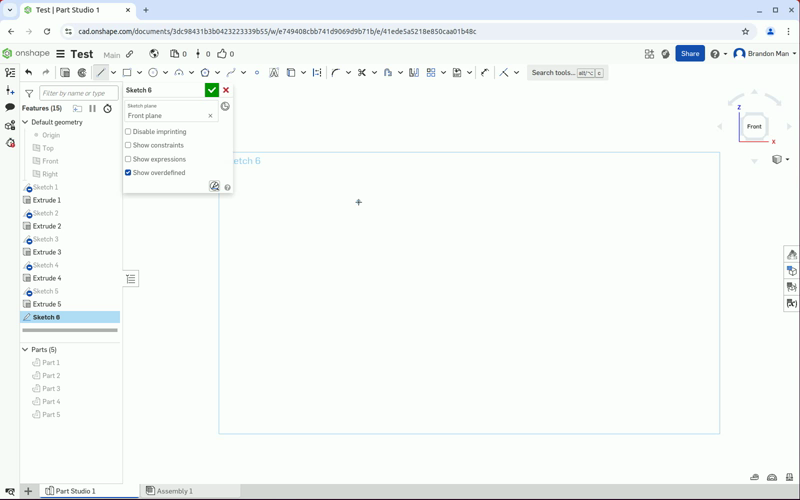
key_down(shift)
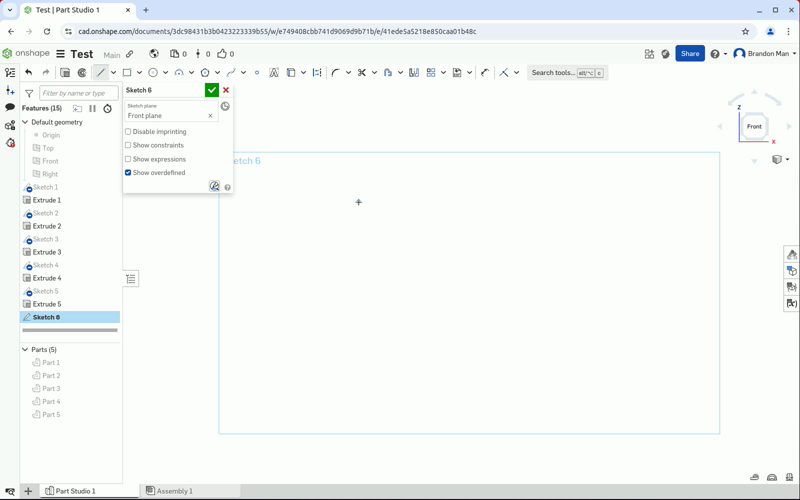
mouse_move(388, 201)
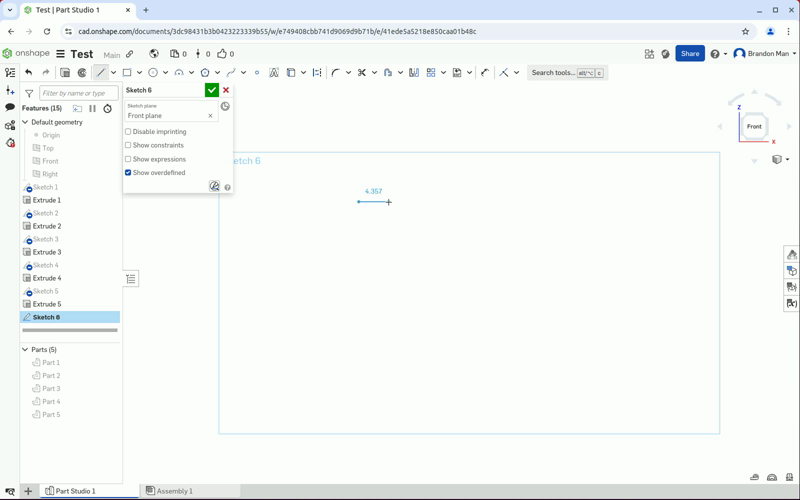
mouse_move(359, 201)
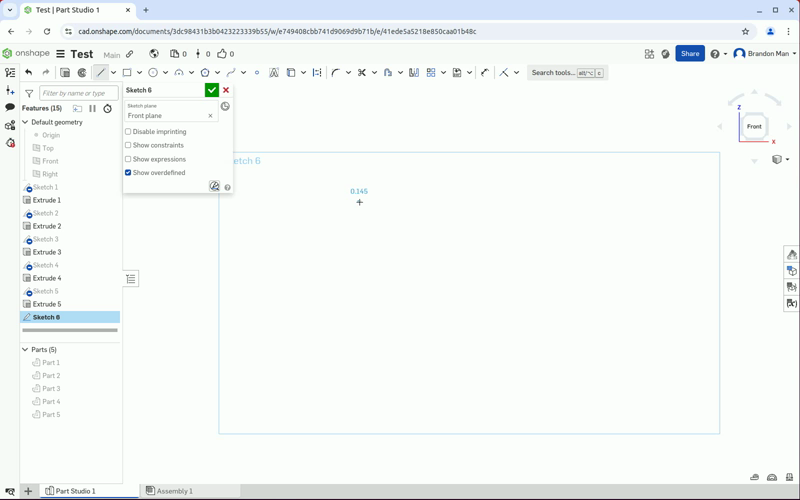
scroll(6)
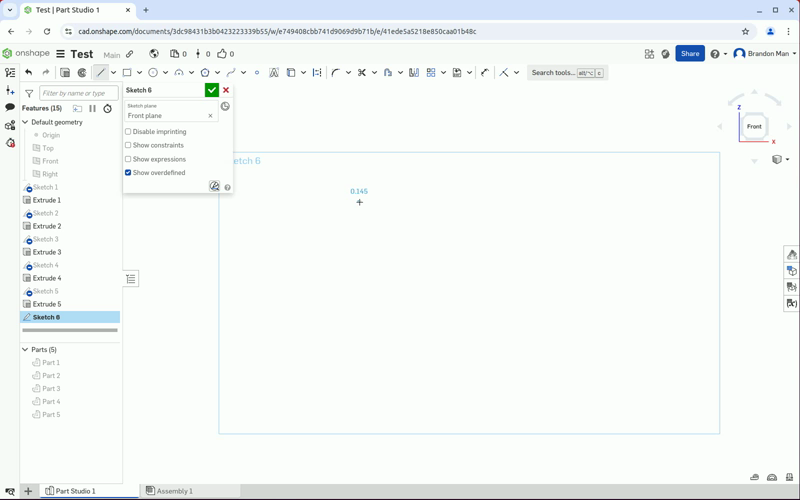
scroll(6)
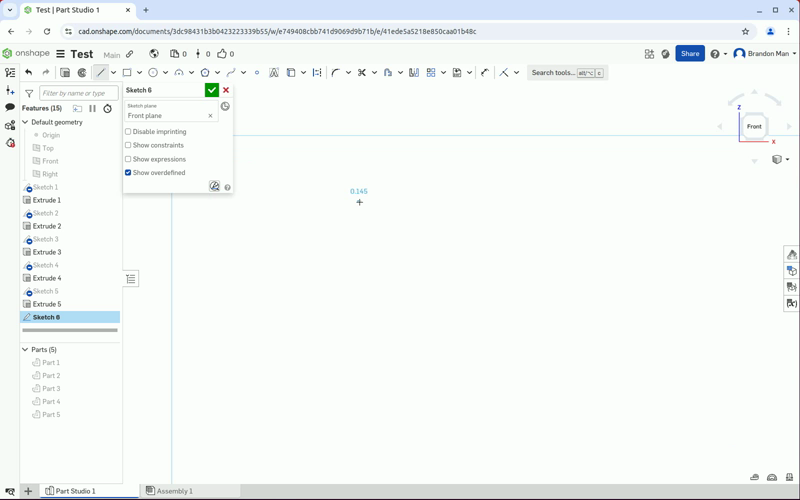
scroll(6)
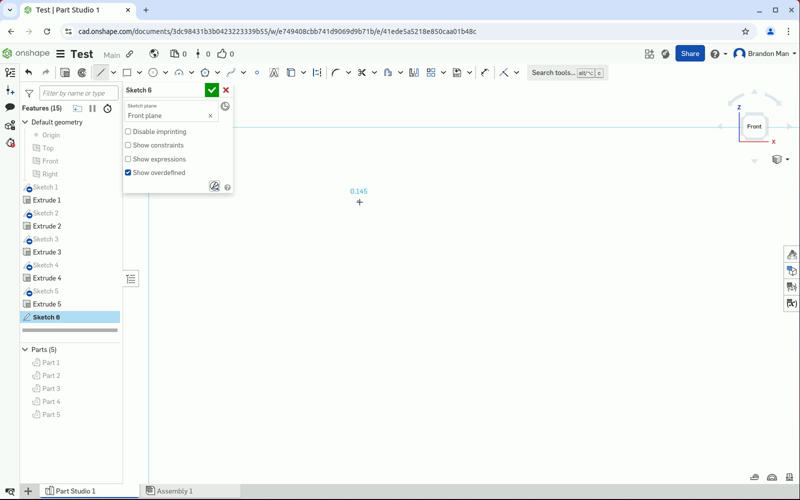
scroll(6)
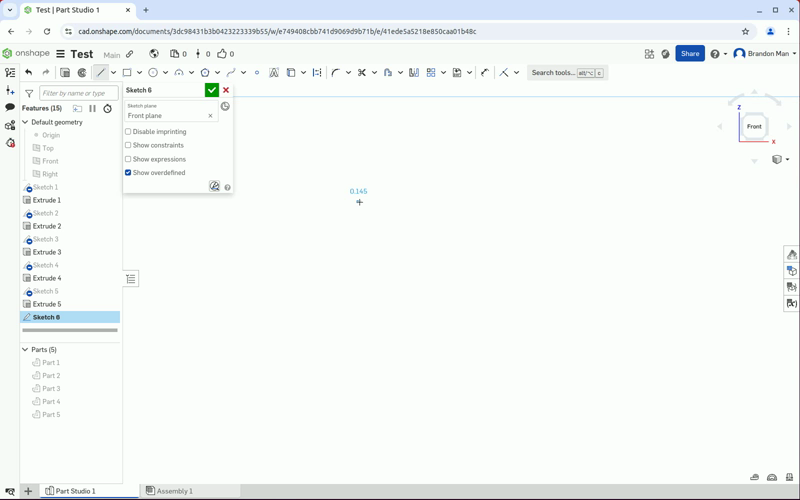
scroll(6)
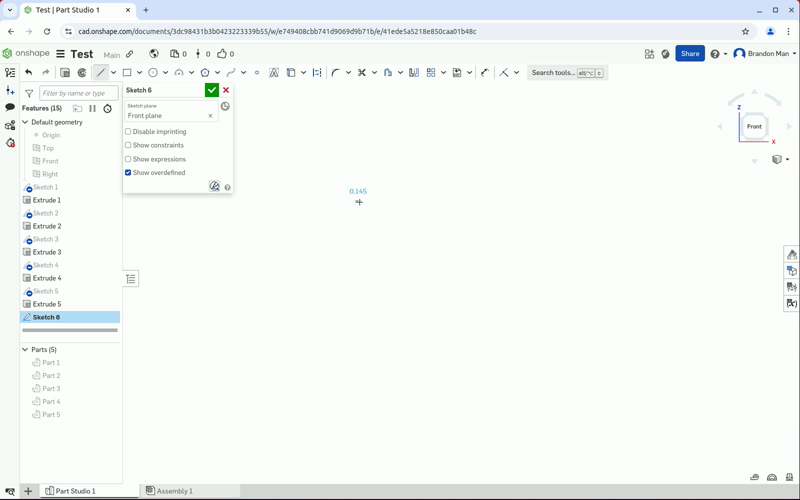
scroll(6)
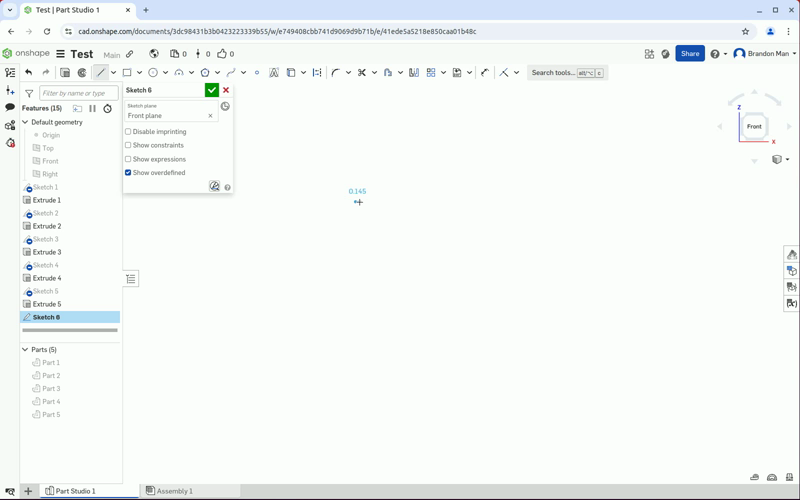
scroll(6)
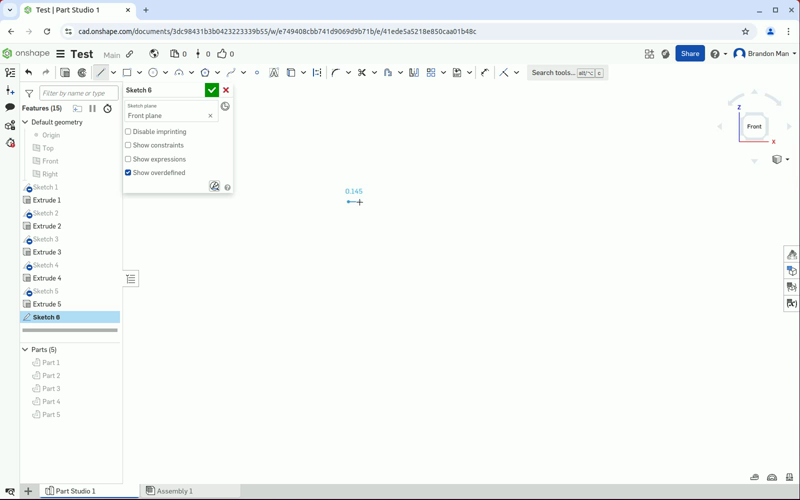
click(359, 201)
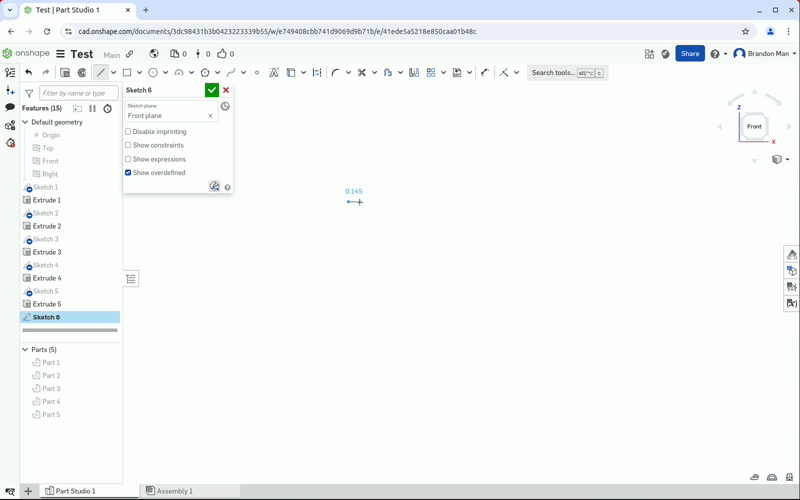
scroll(-6)
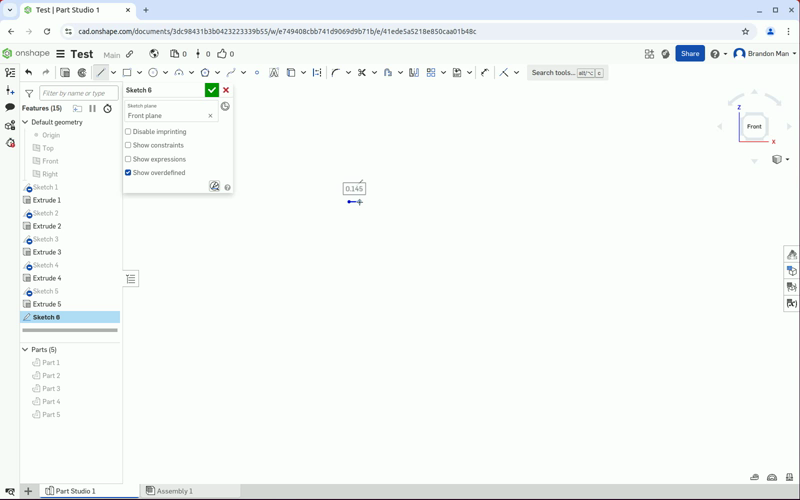
scroll(-6)
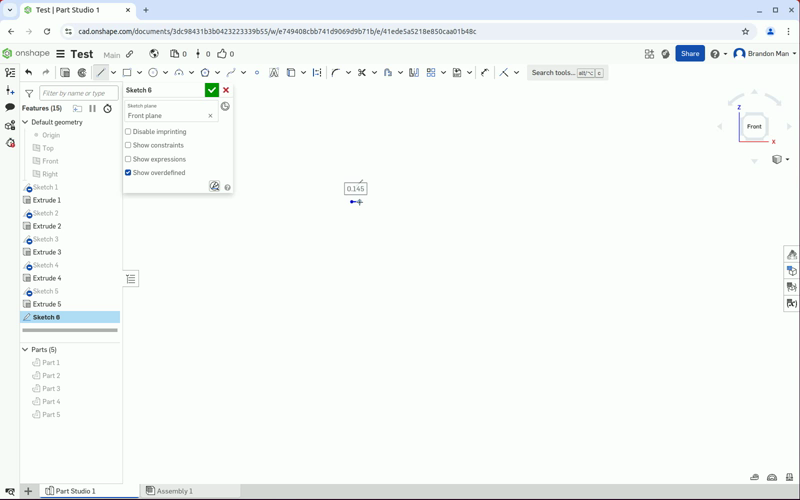
scroll(-6)
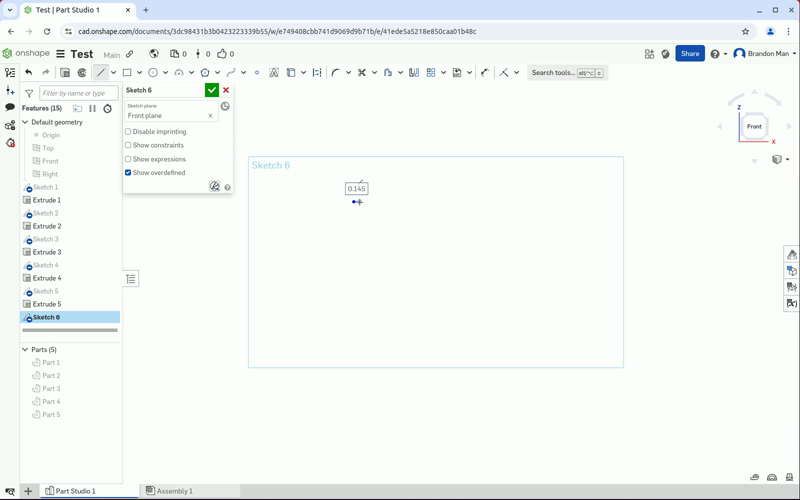
scroll(-6)
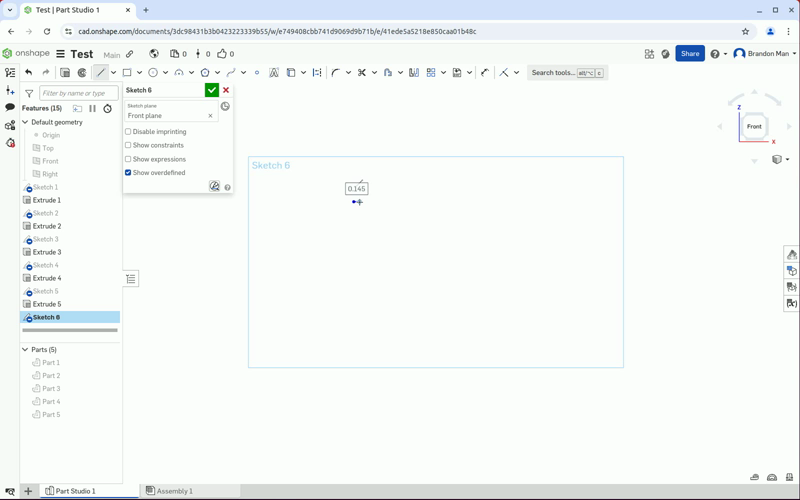
scroll(-6)
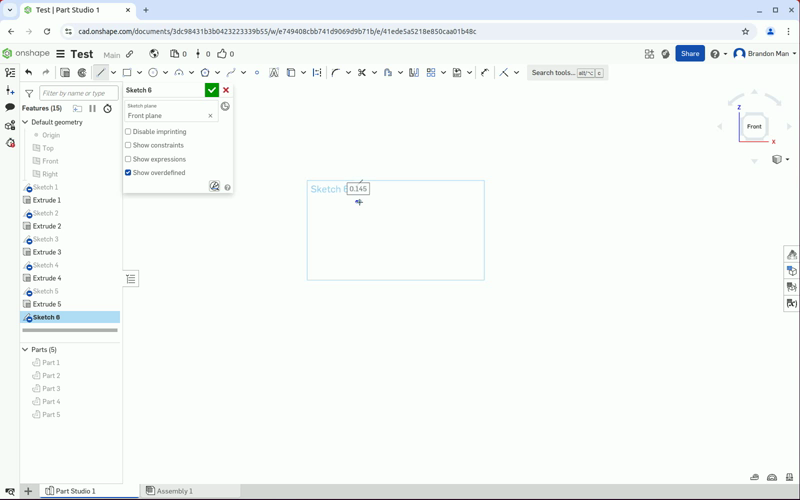
scroll(-6)
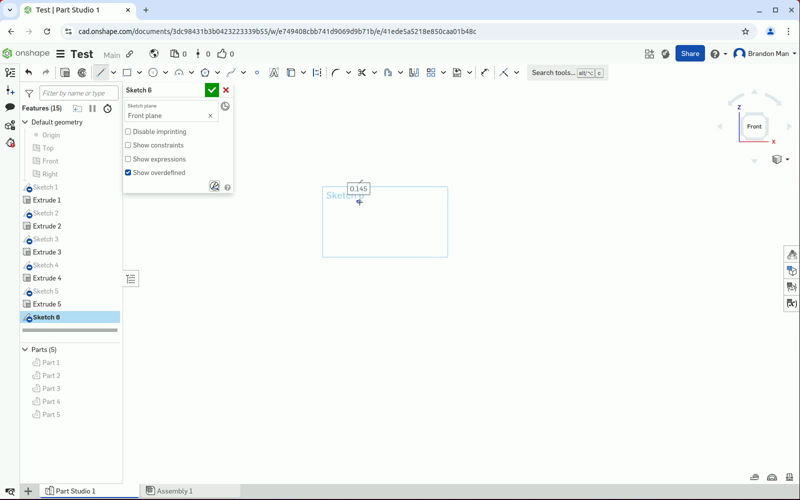
scroll(-6)
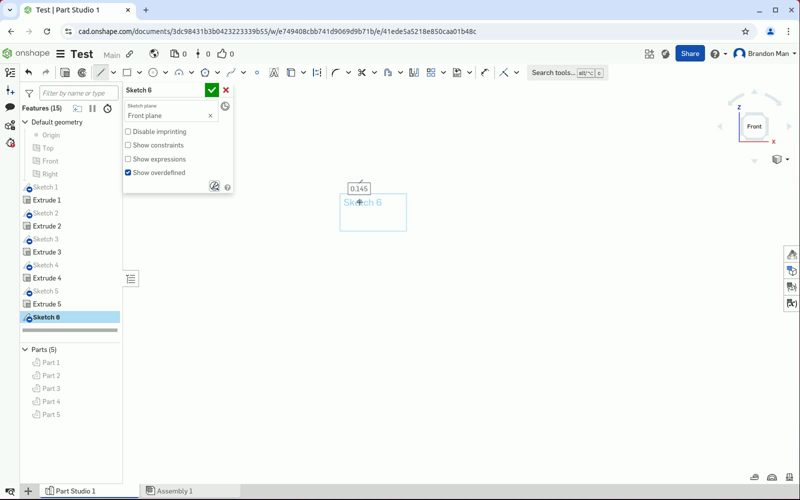
key_up(shift)
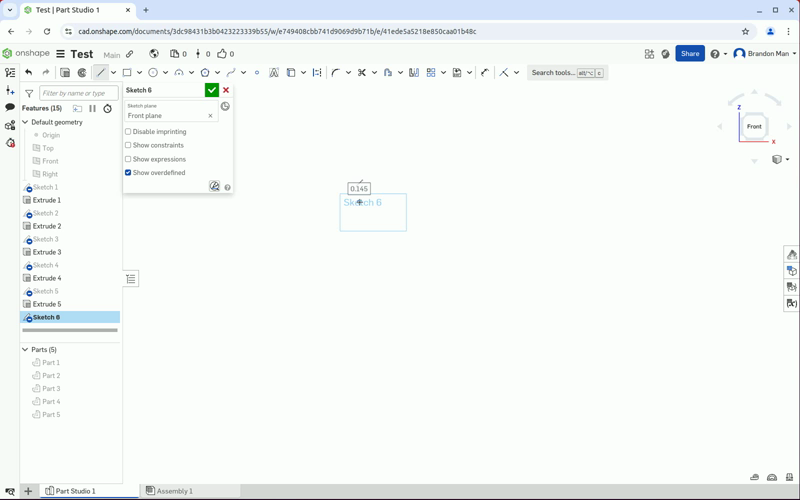
key_down(shift)
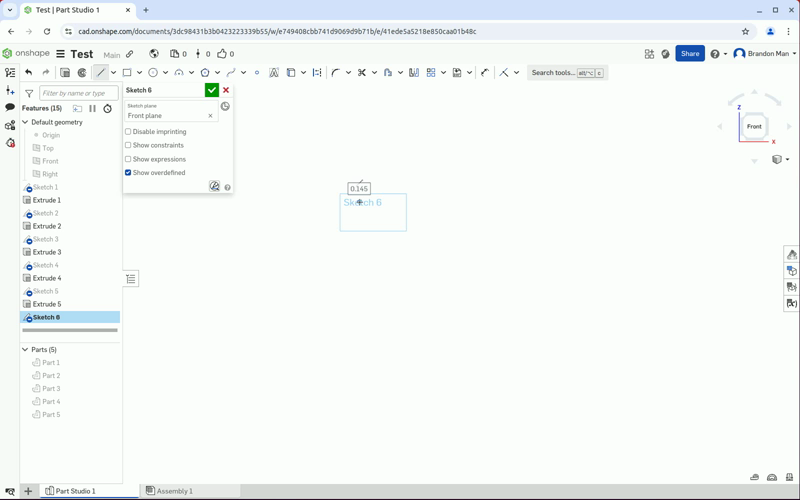
mouse_move(389, 201)
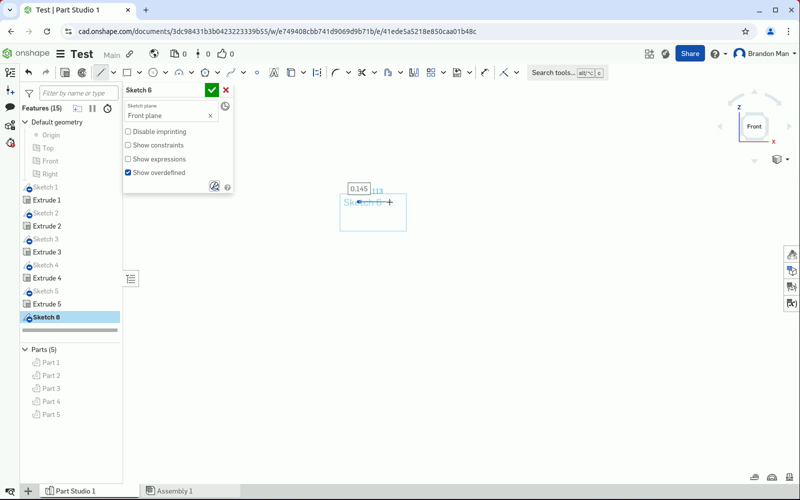
mouse_move(361, 201)
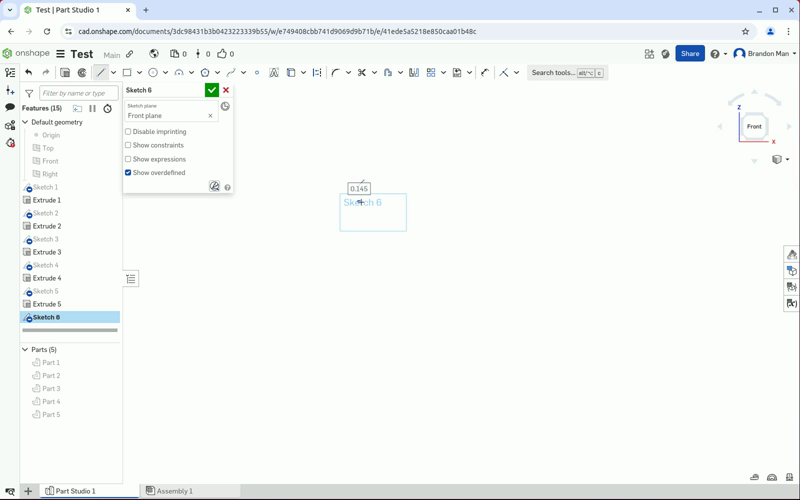
scroll(6)
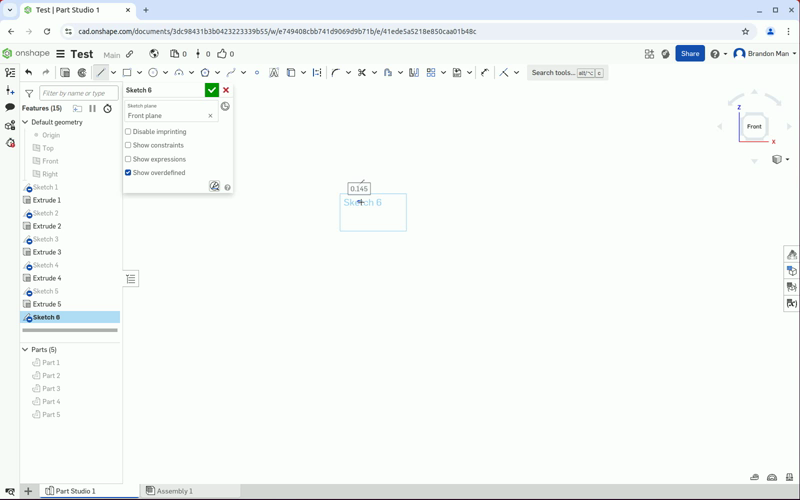
scroll(6)
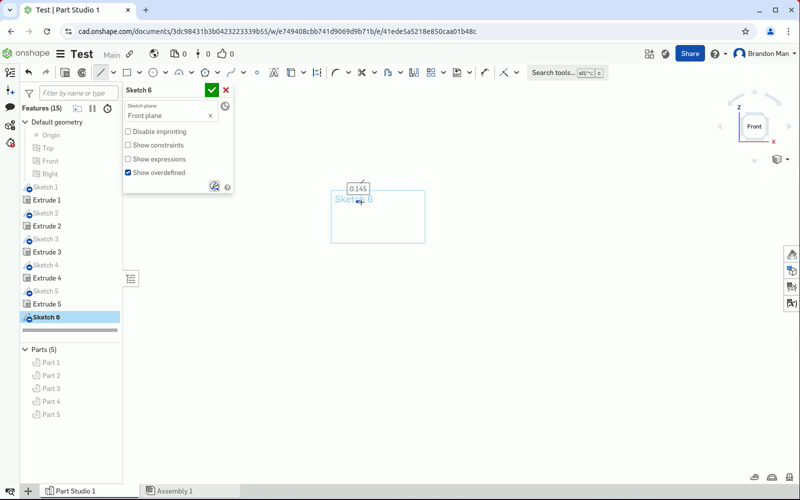
scroll(6)
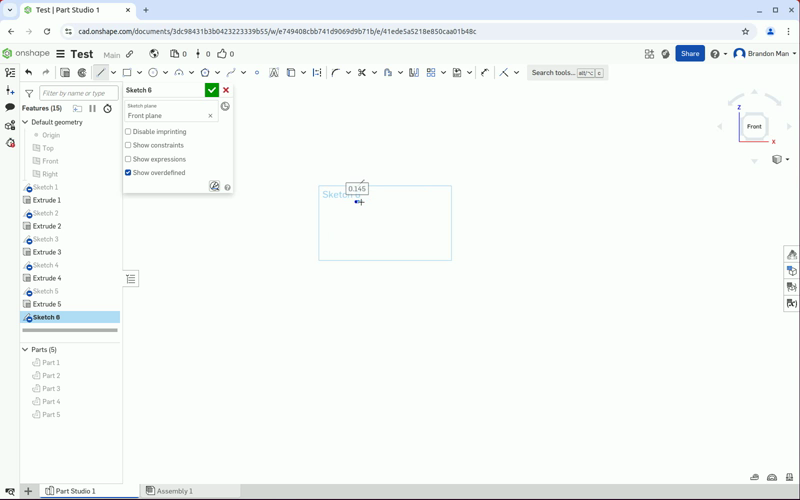
scroll(6)
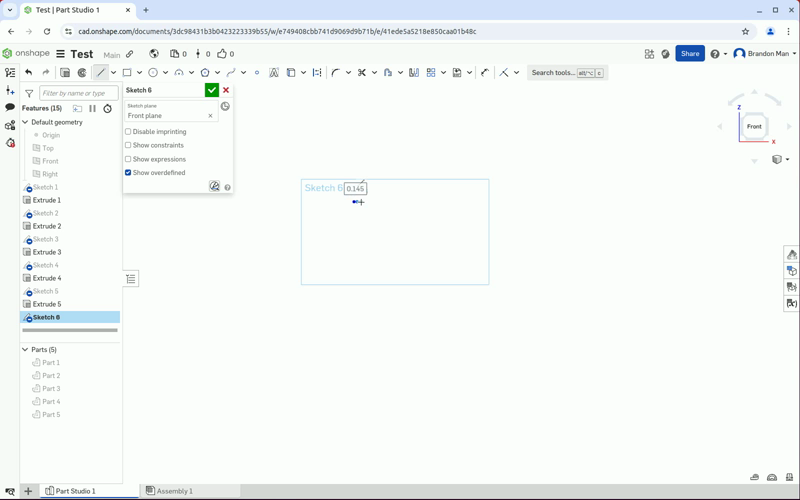
scroll(6)
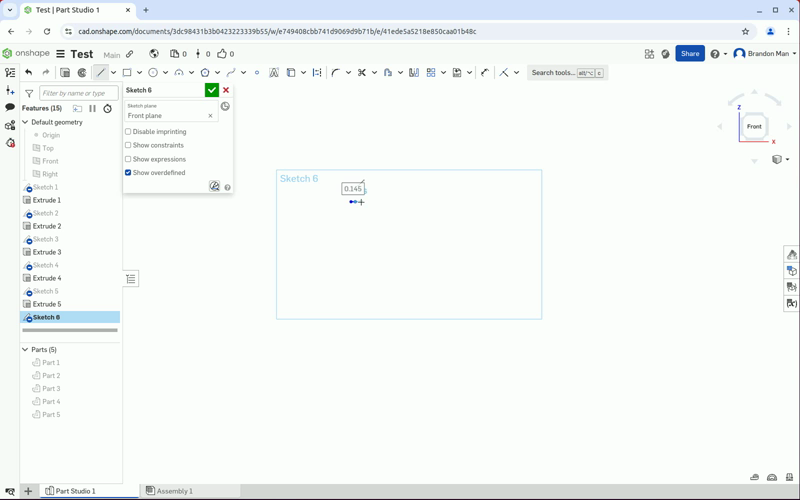
scroll(6)
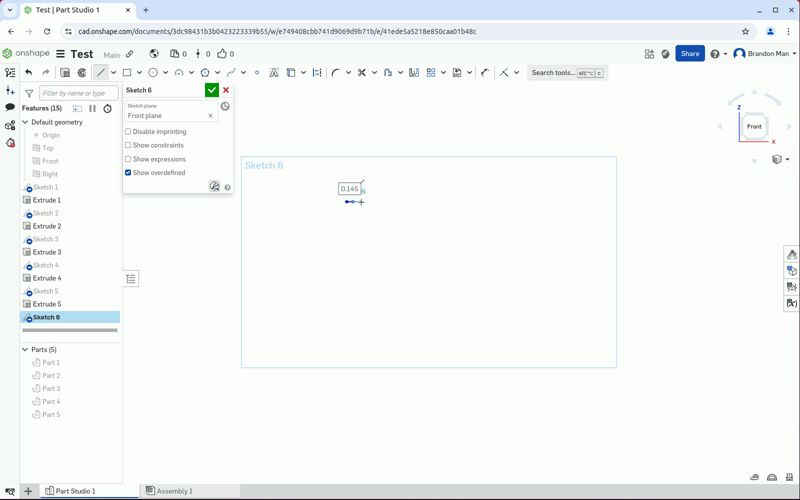
scroll(6)
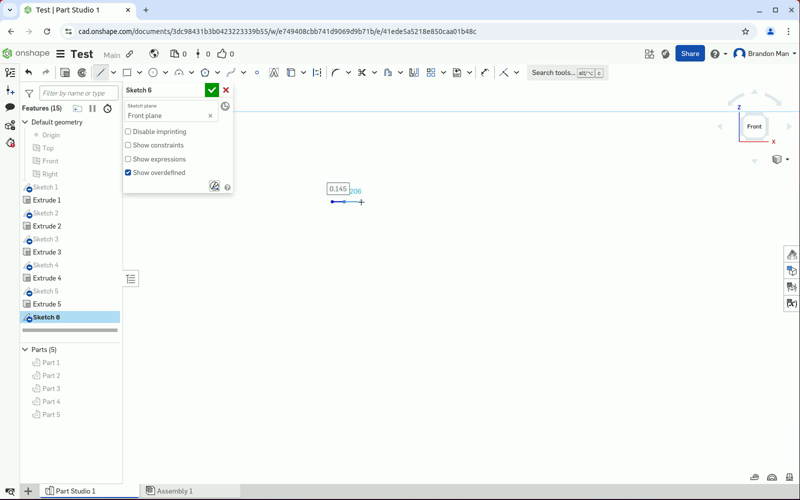
click(361, 201)
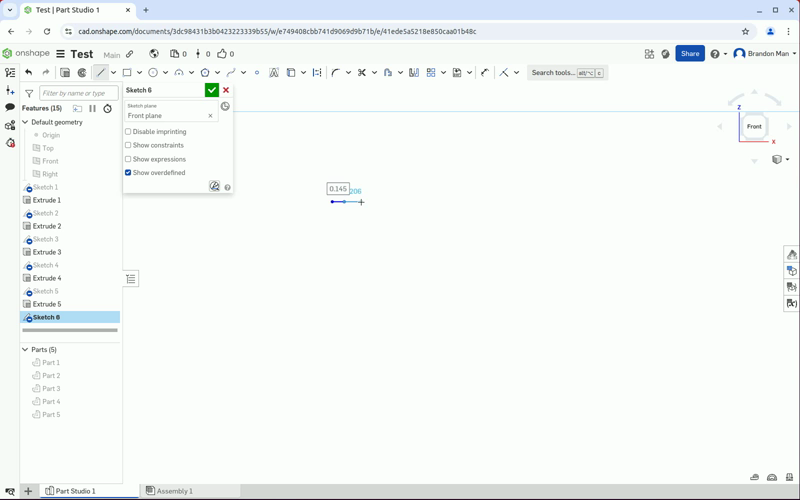
scroll(-6)
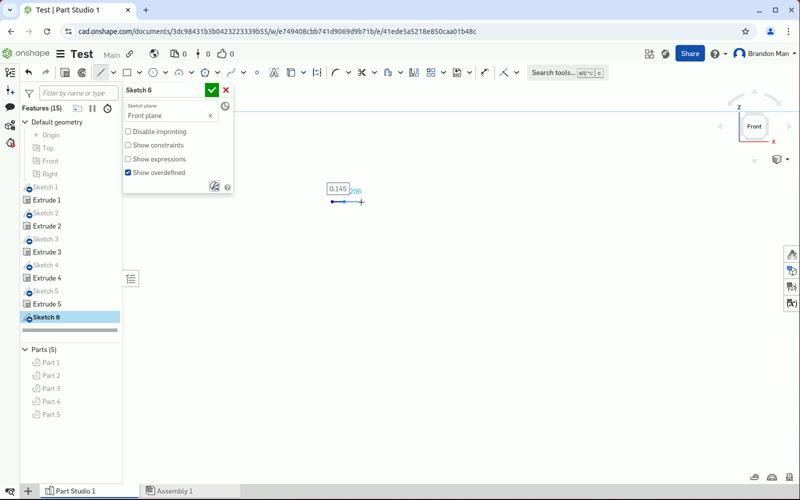
scroll(-6)
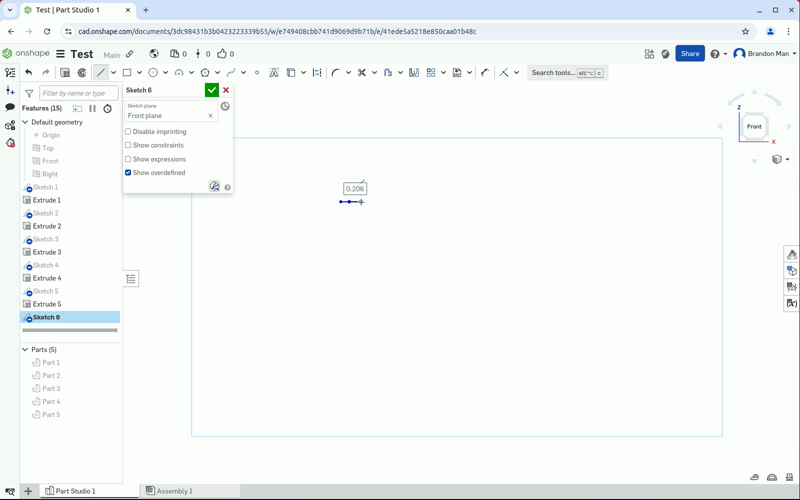
scroll(-6)
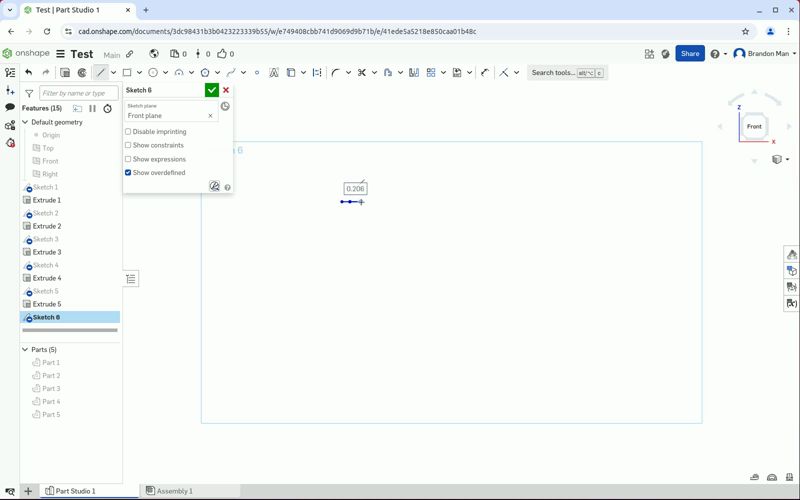
scroll(-6)
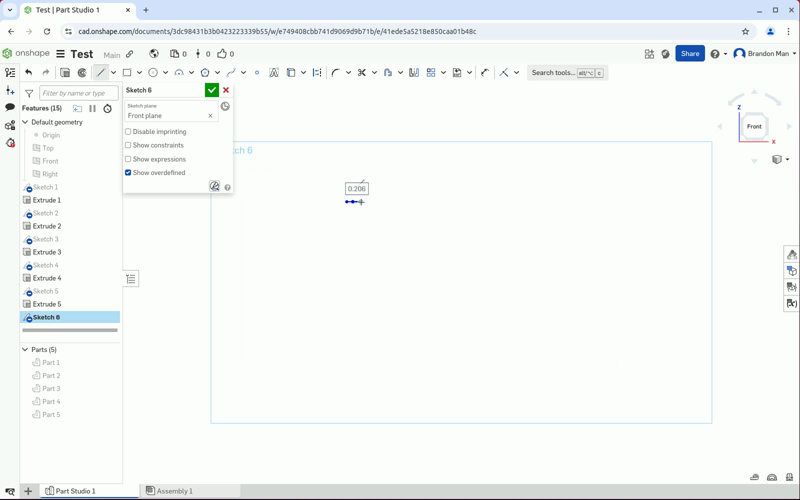
scroll(-6)
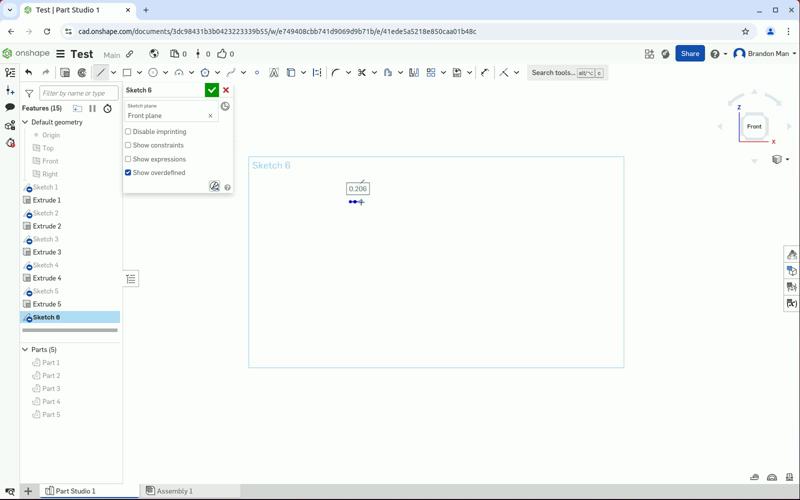
scroll(-6)
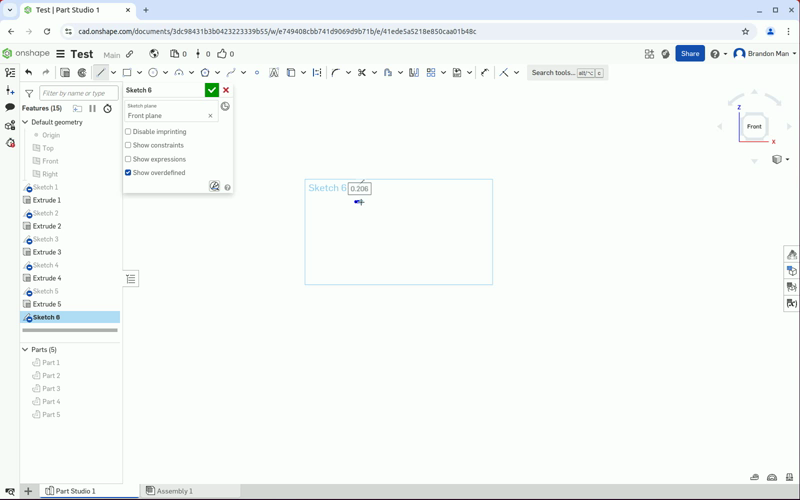
scroll(-6)
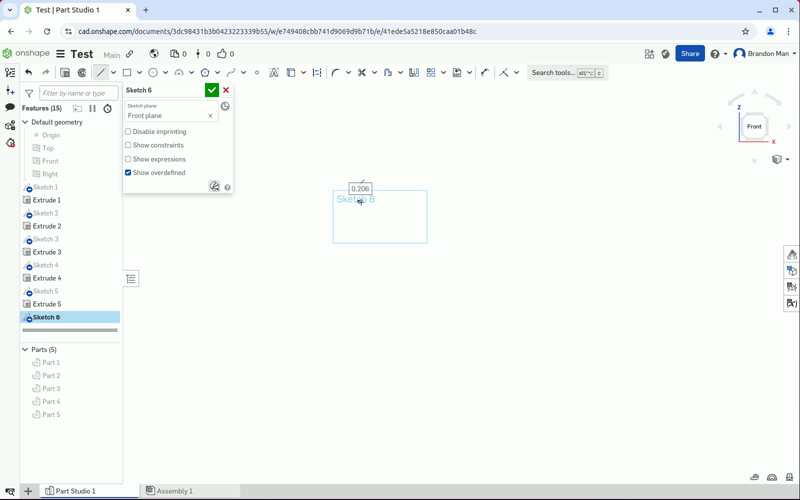
key_up(shift)
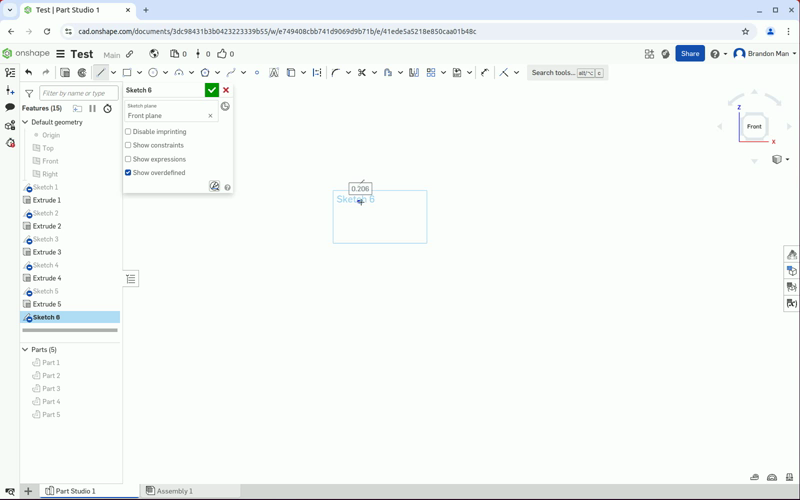
key_down(shift)
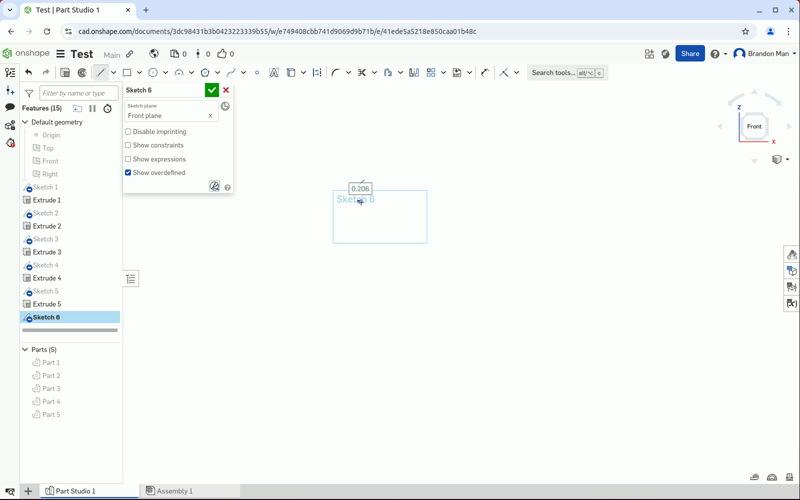
mouse_move(391, 201)
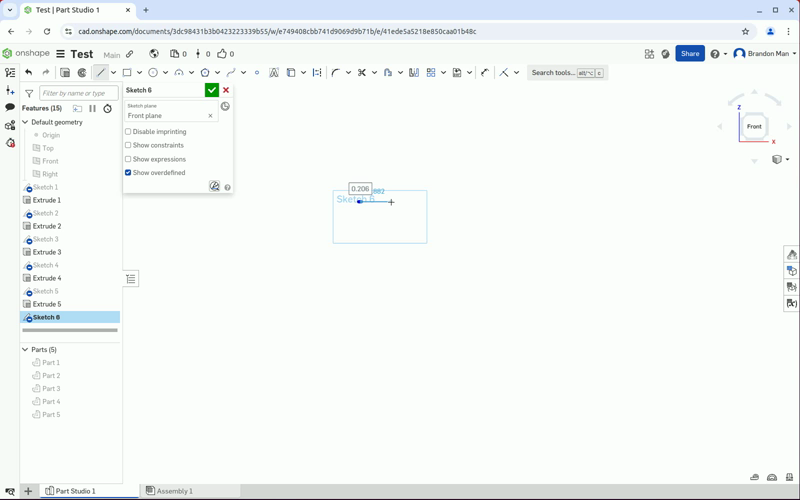
mouse_move(361, 201)
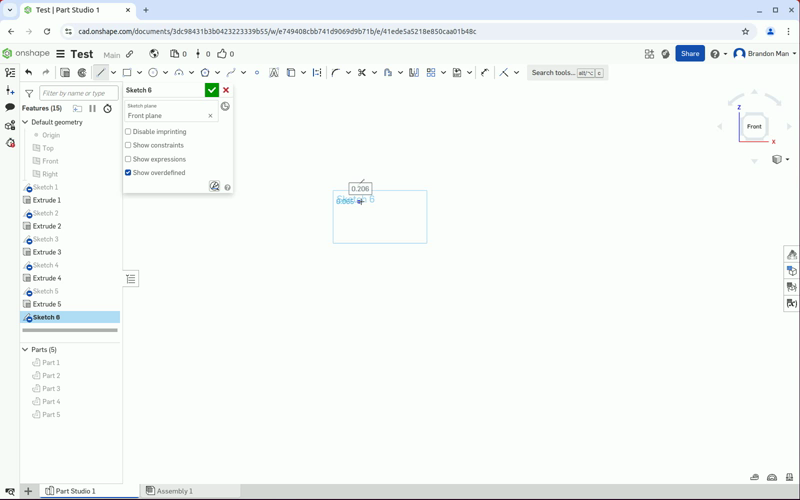
scroll(6)
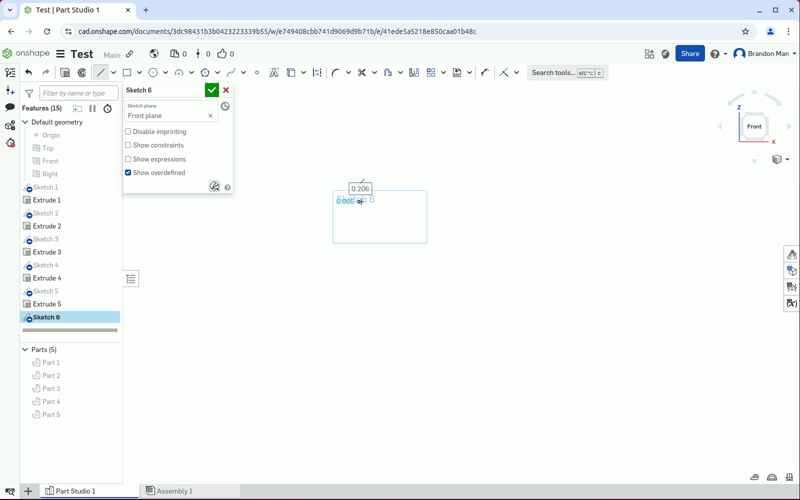
scroll(6)
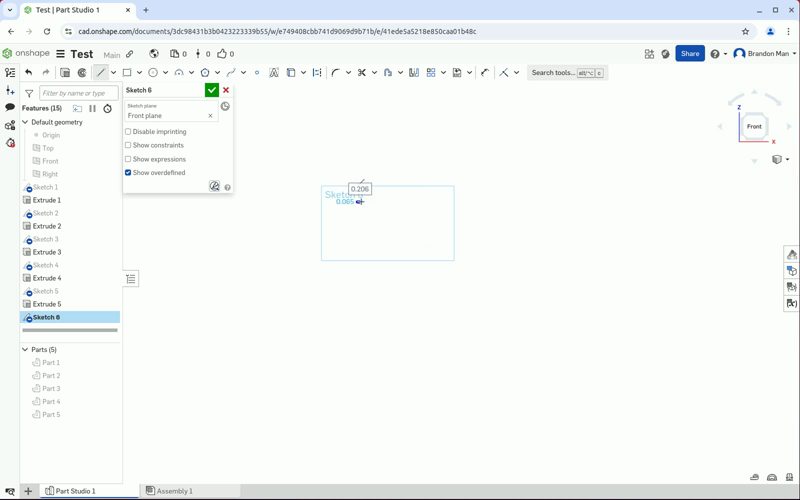
scroll(6)
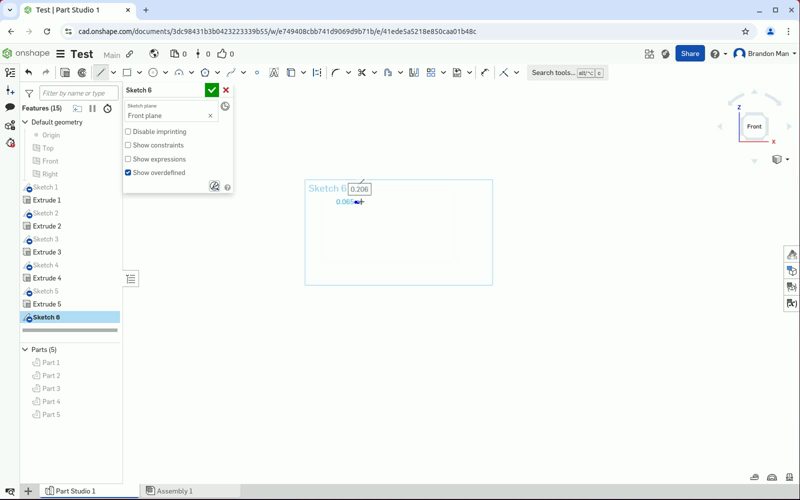
scroll(6)
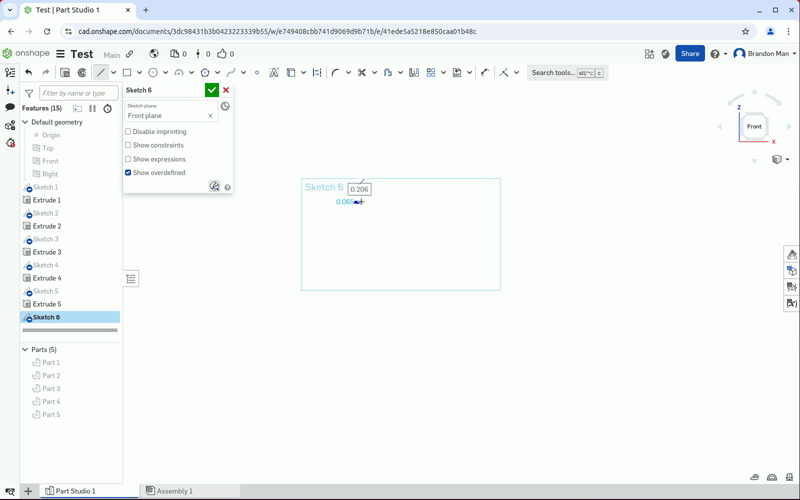
scroll(6)
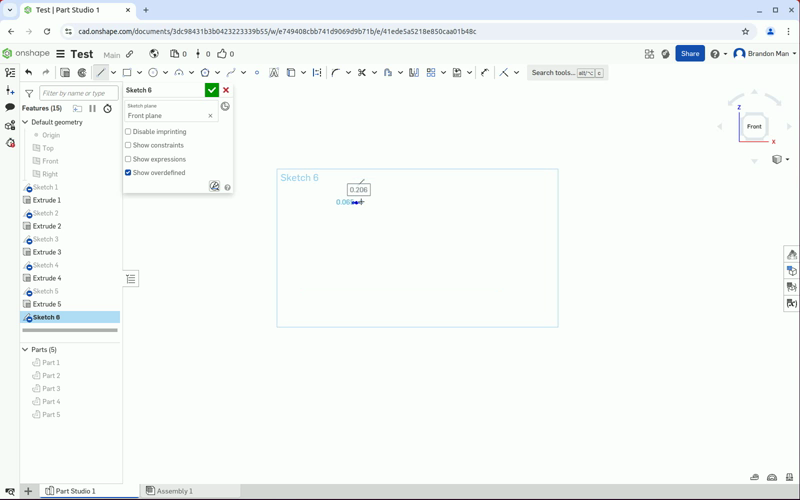
scroll(6)
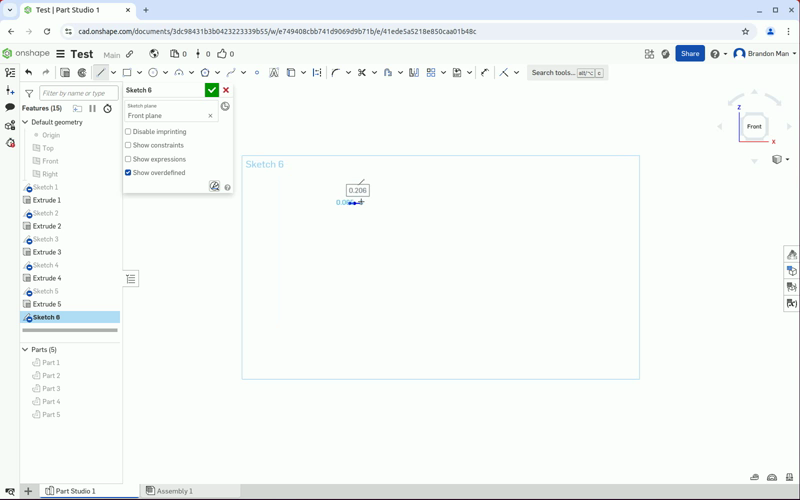
scroll(6)
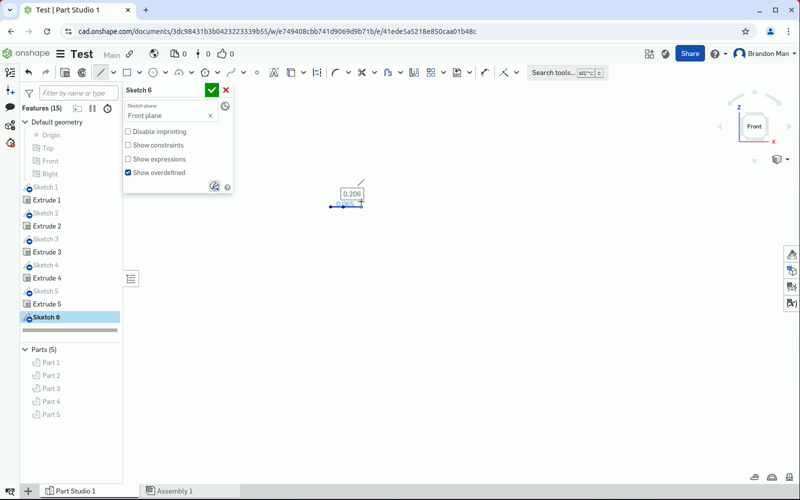
click(361, 201)
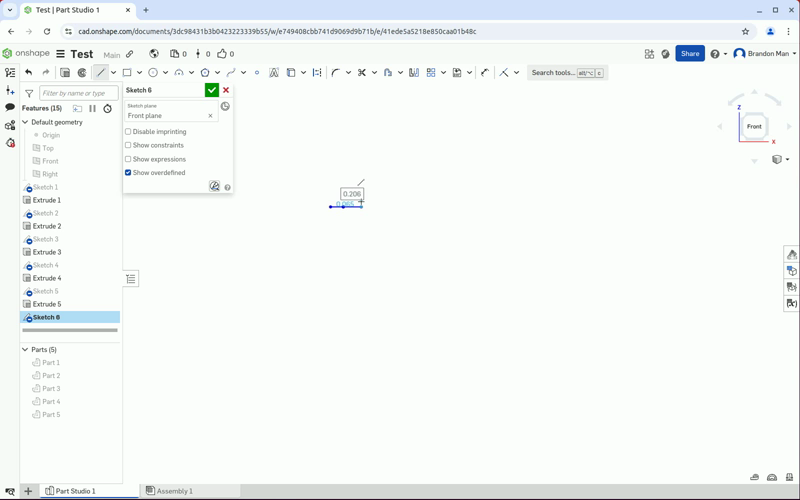
scroll(-6)
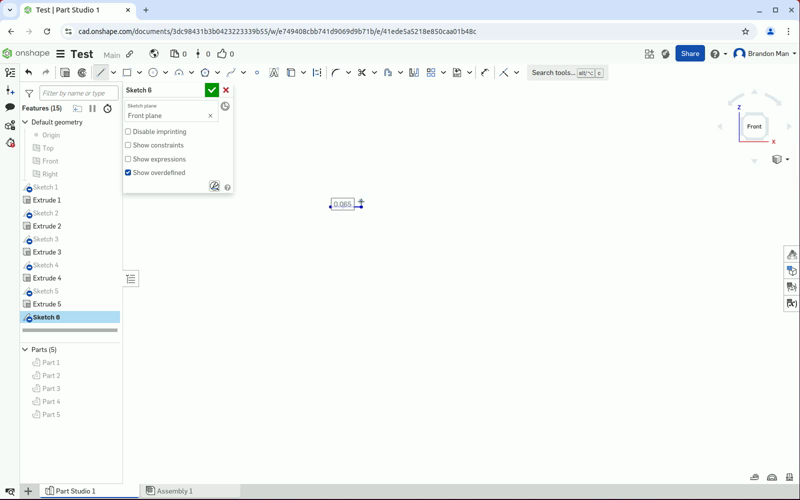
scroll(-6)
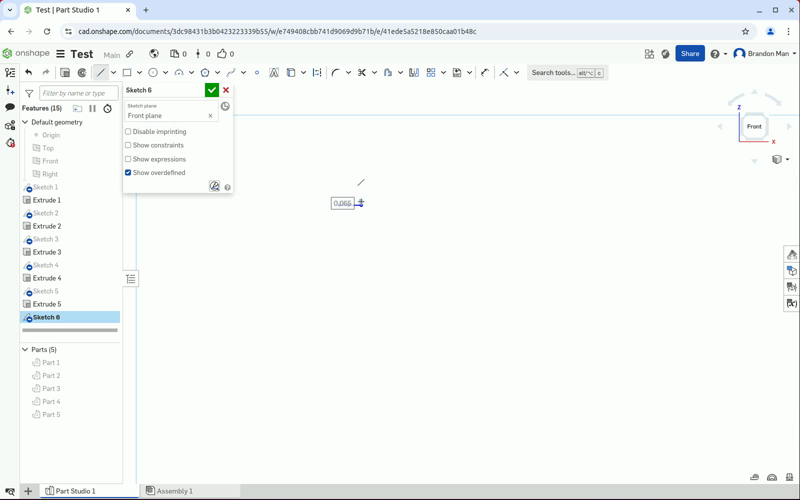
scroll(-6)
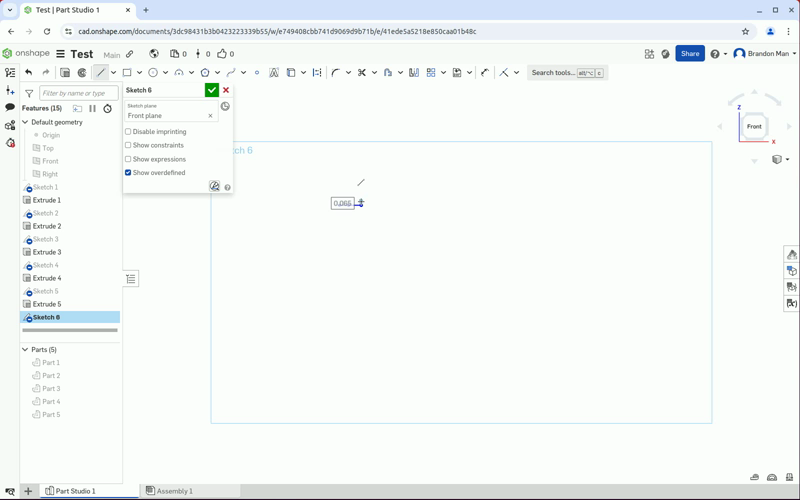
scroll(-6)
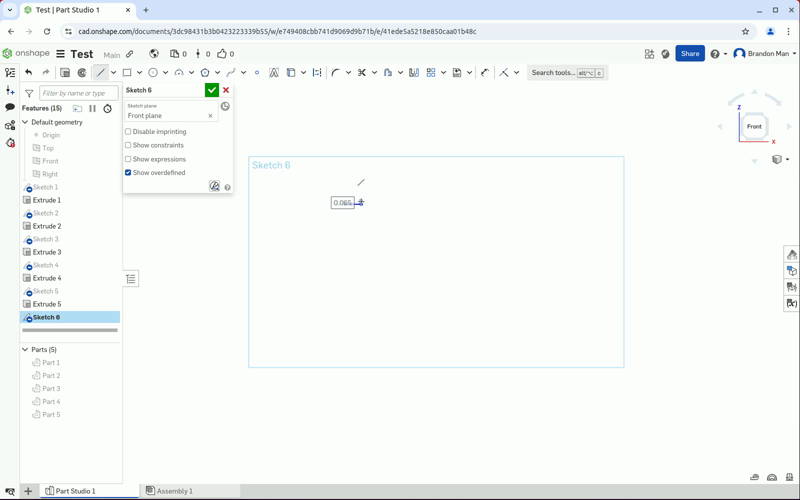
scroll(-6)
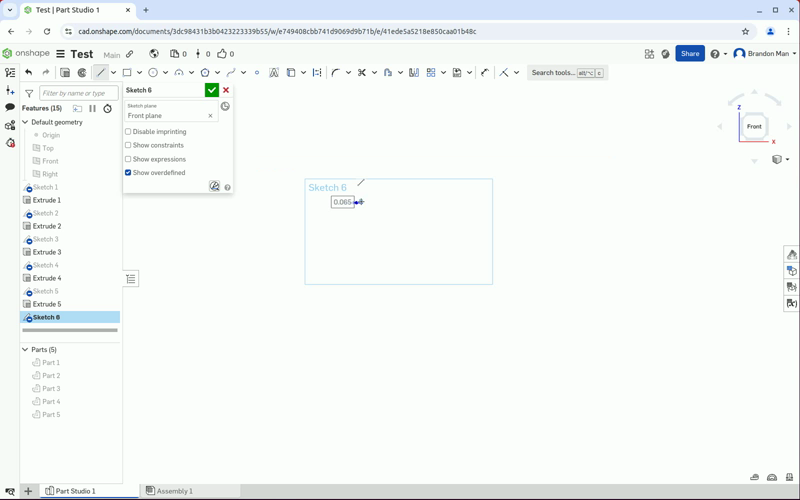
scroll(-6)
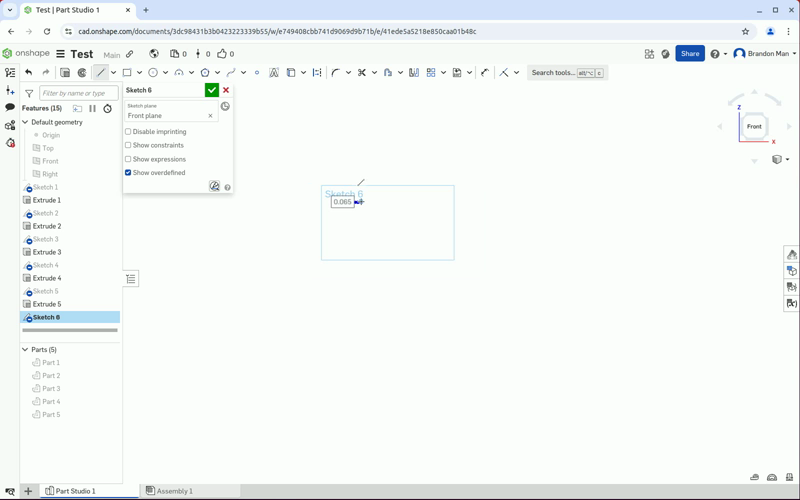
scroll(-6)
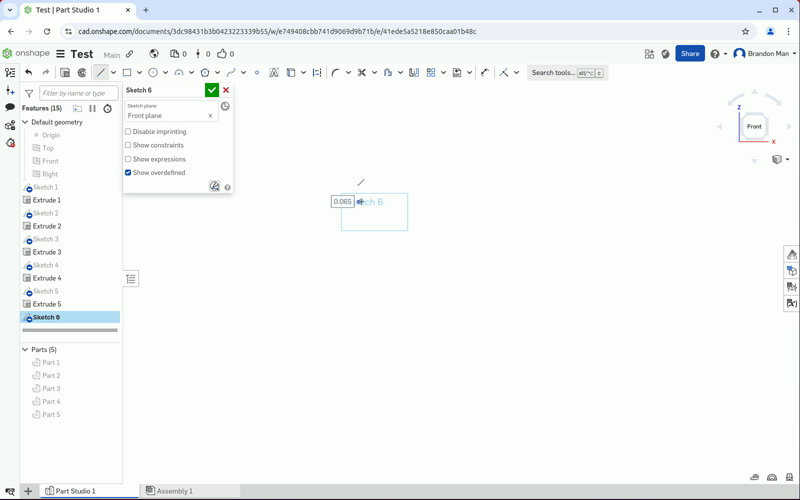
key_up(shift)
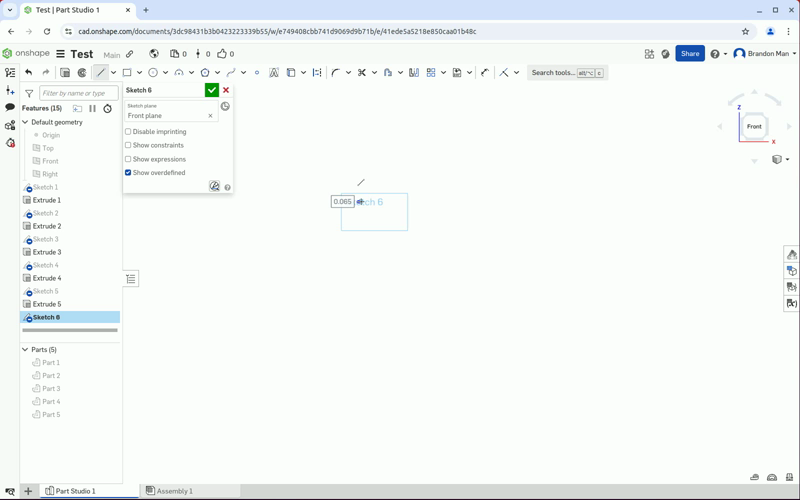
key_down(shift)
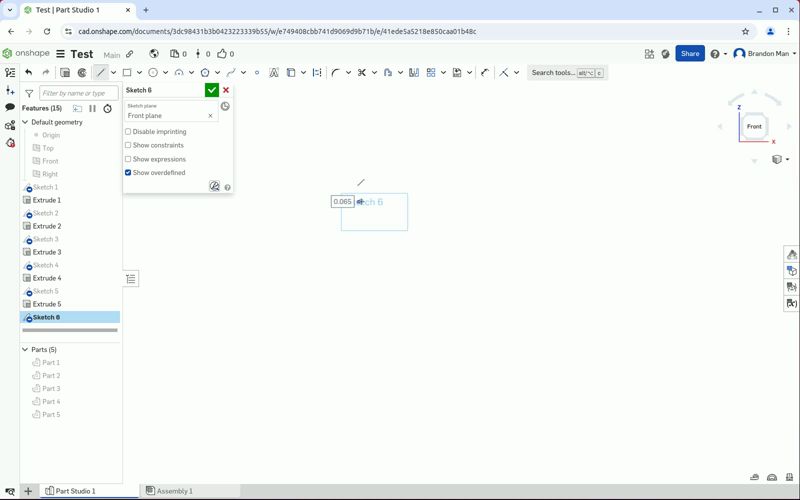
mouse_move(391, 201)
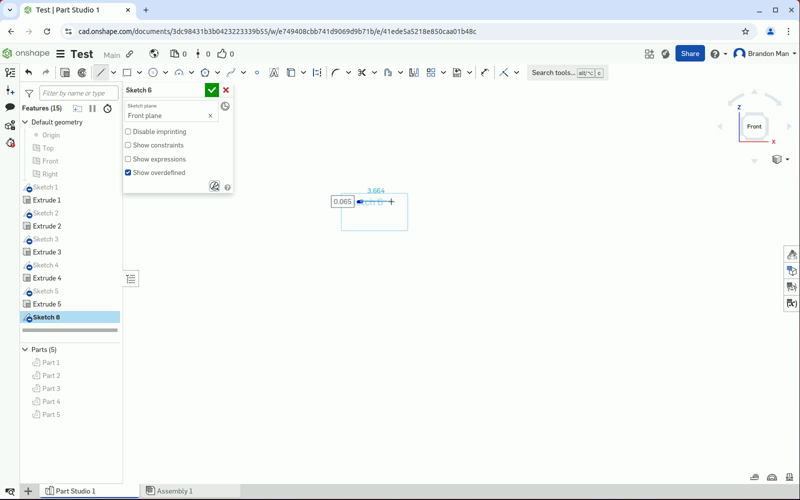
mouse_move(358, 201)
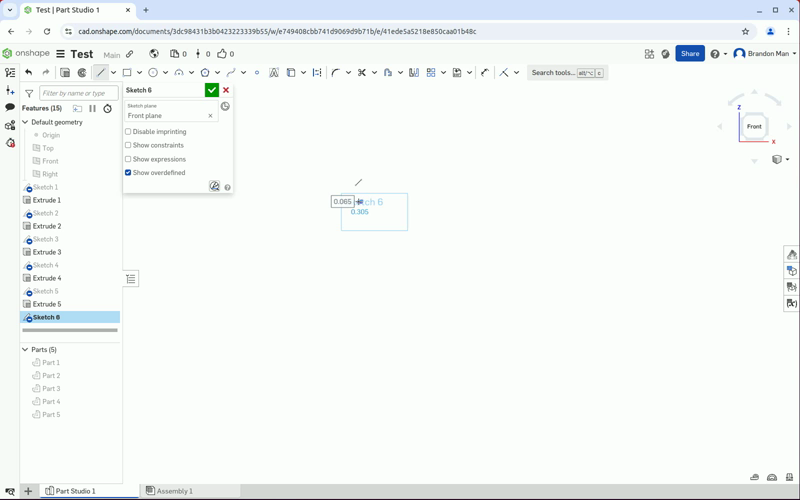
scroll(6)
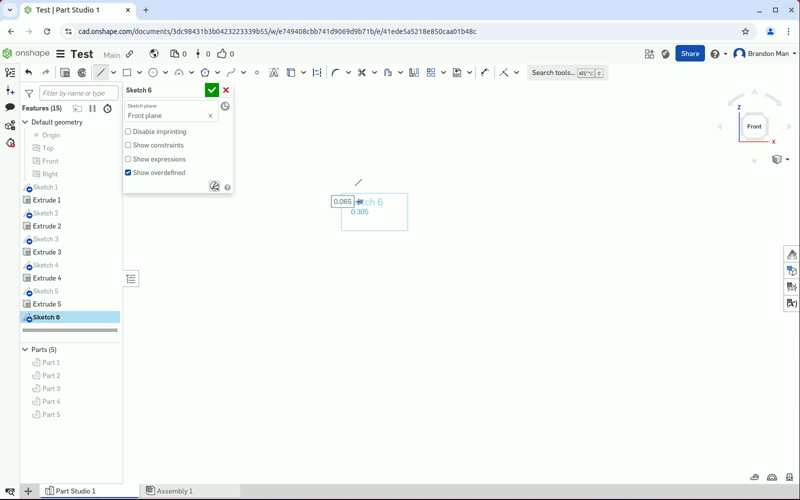
scroll(6)
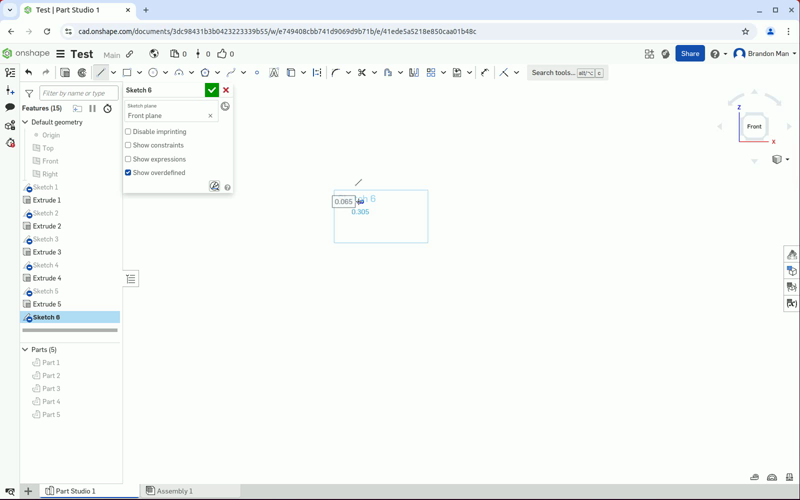
scroll(6)
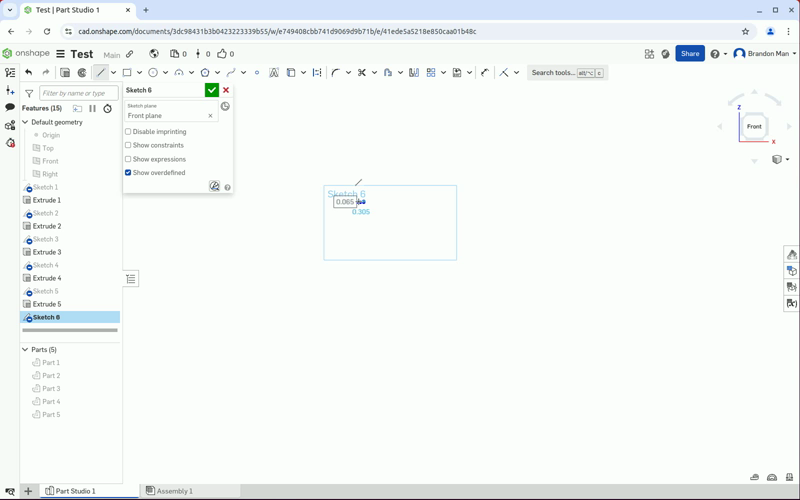
scroll(6)
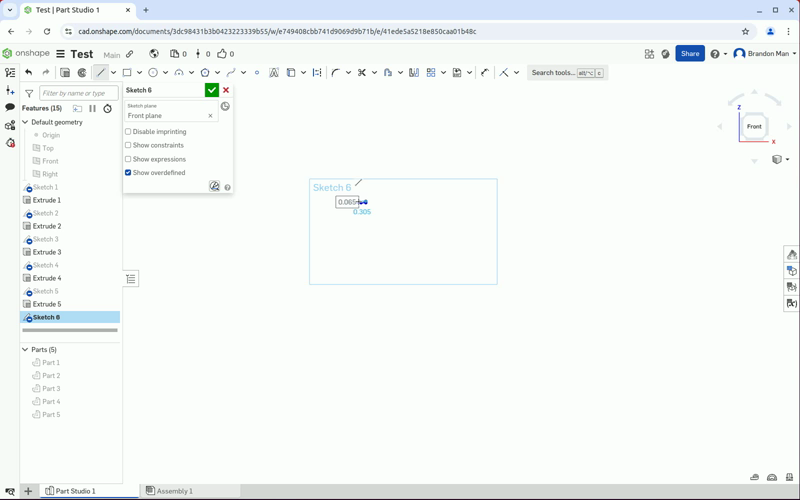
scroll(6)
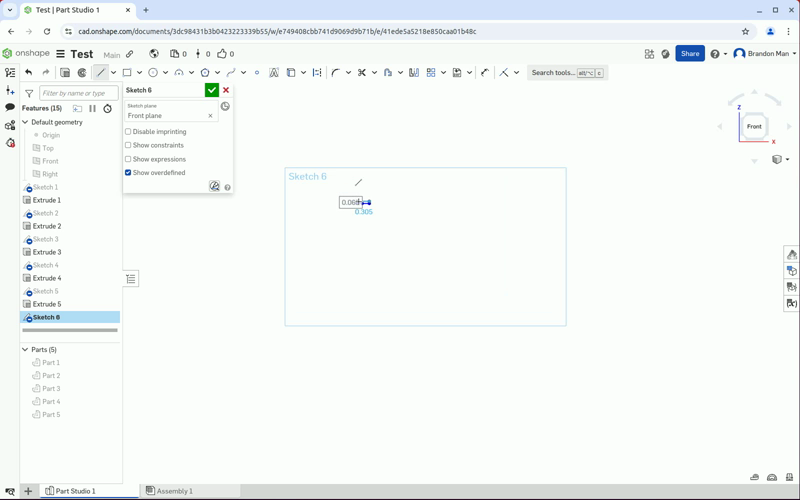
scroll(6)
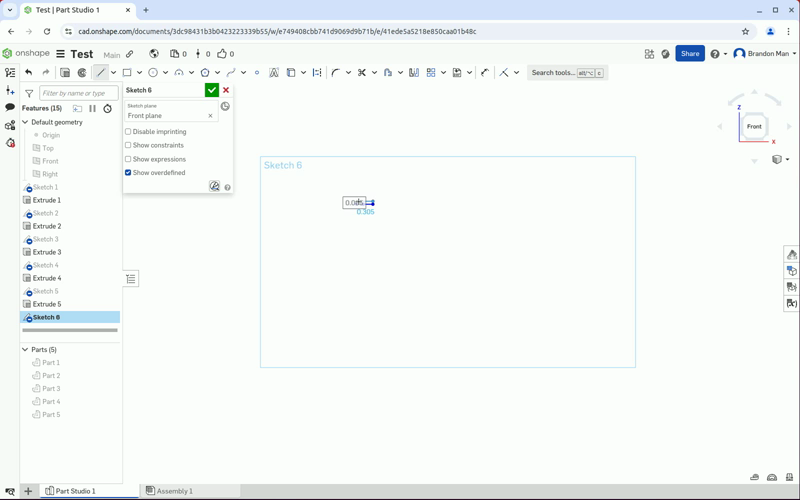
scroll(6)
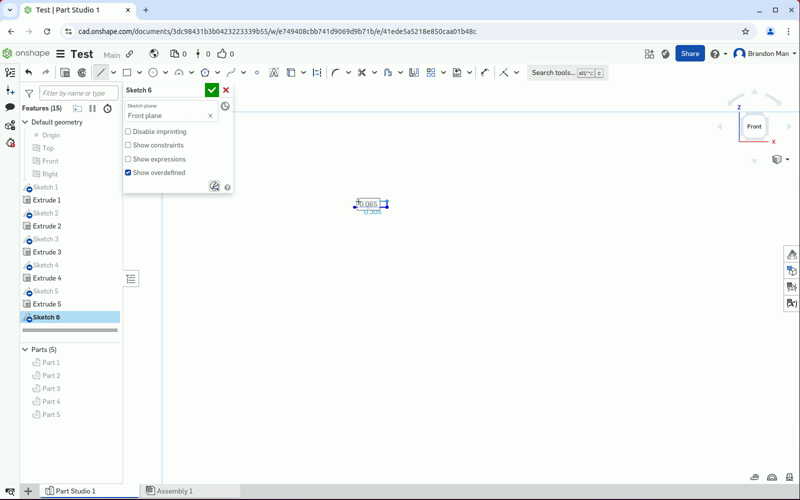
click(358, 201)
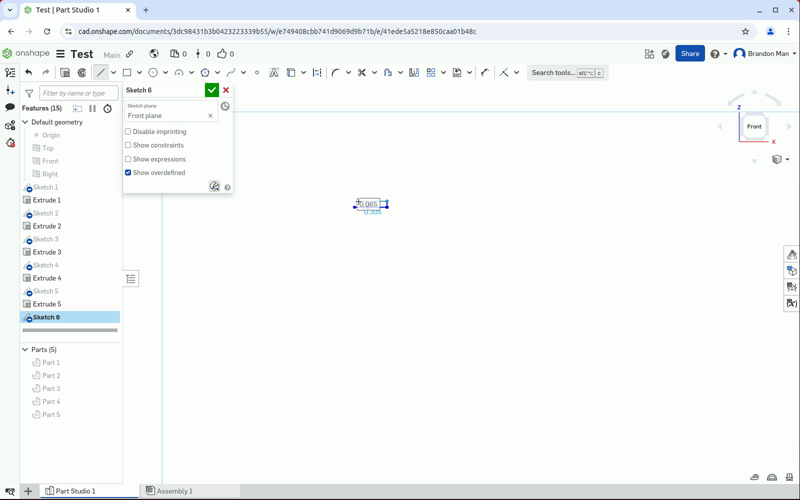
scroll(-6)
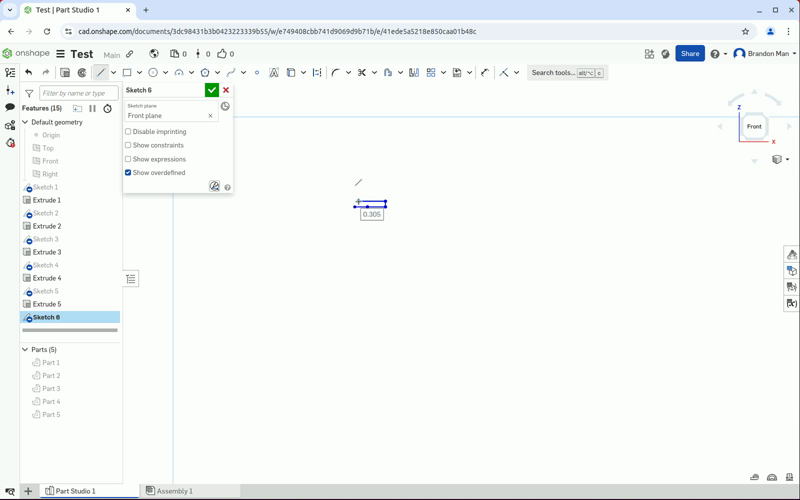
scroll(-6)
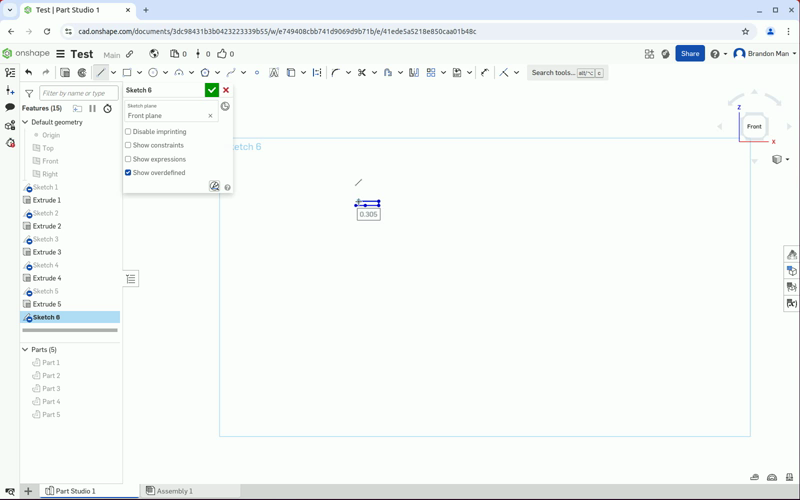
scroll(-6)
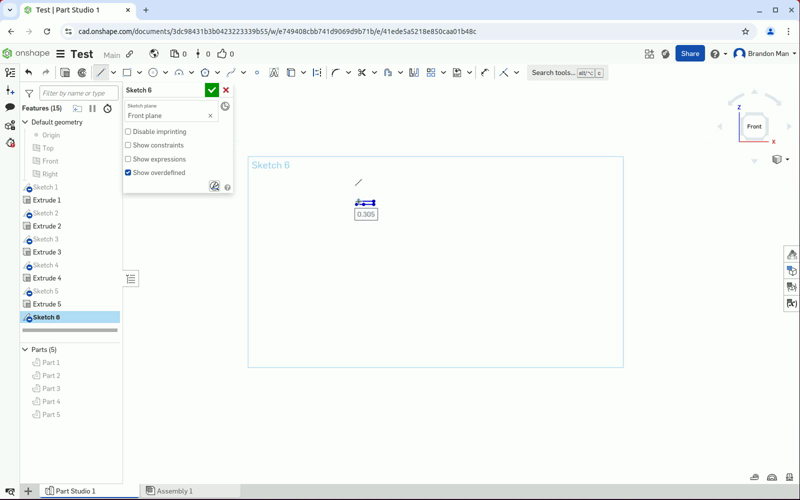
scroll(-6)
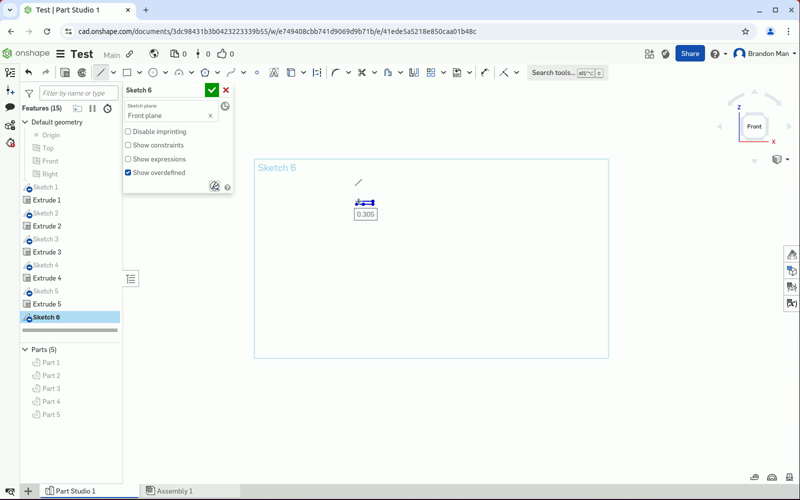
scroll(-6)
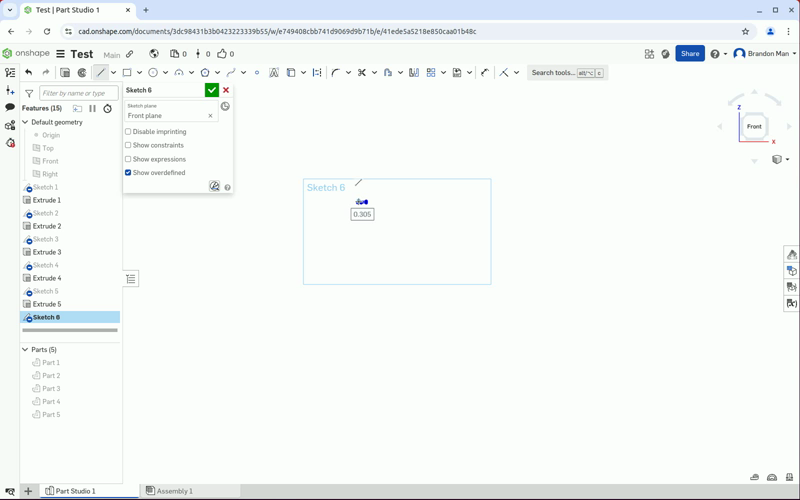
scroll(-6)
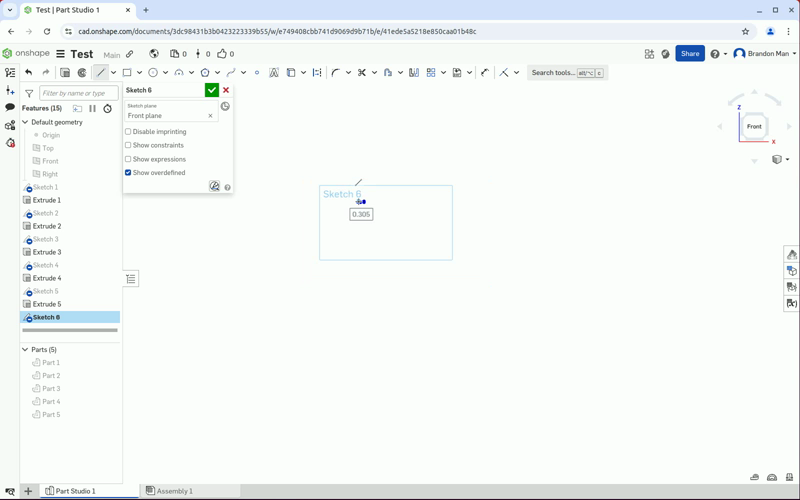
scroll(-6)
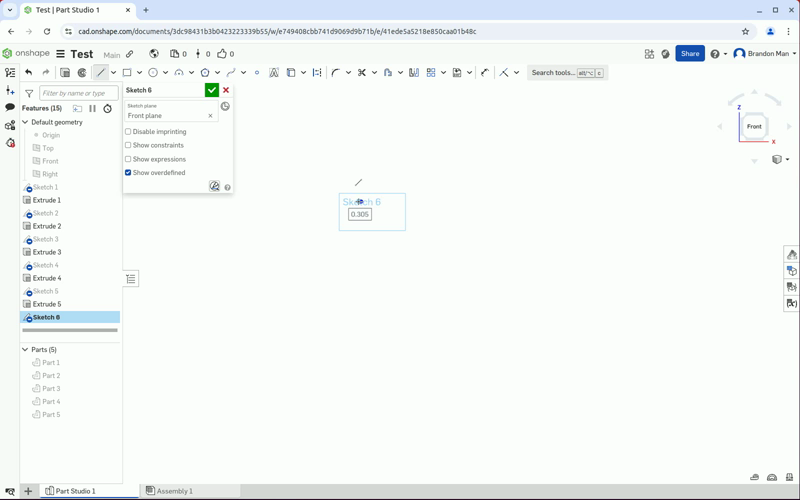
key_up(shift)
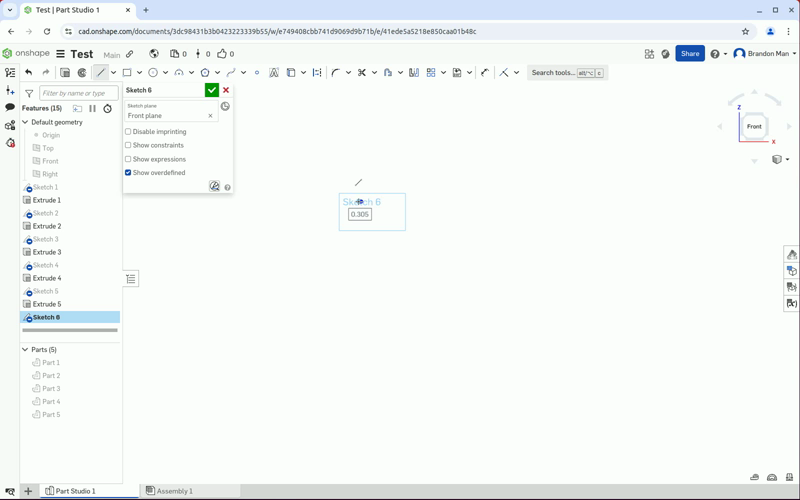
mouse_move(388, 201)
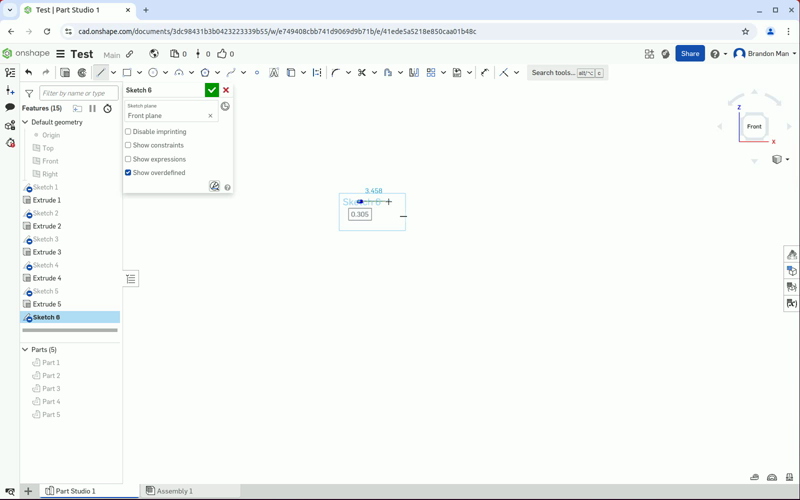
key_down(shift)
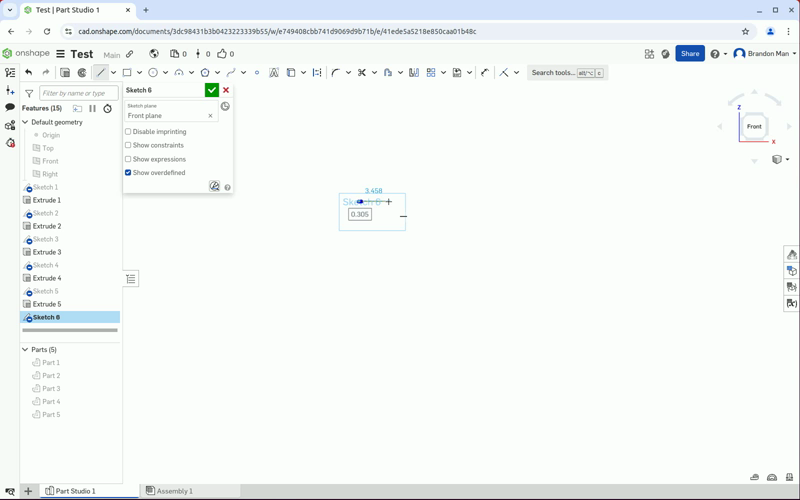
mouse_move(358, 201)
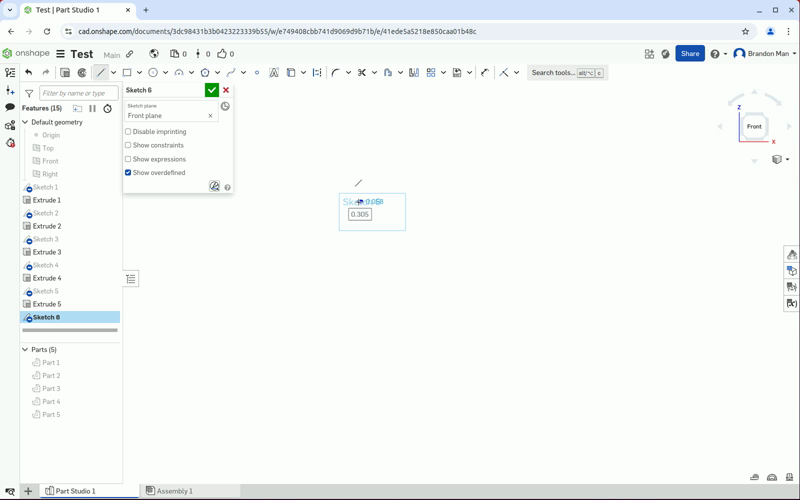
scroll(6)
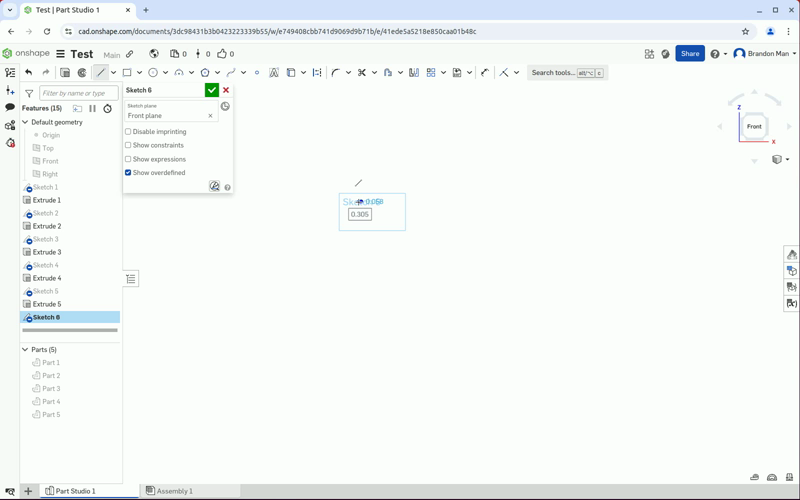
scroll(6)
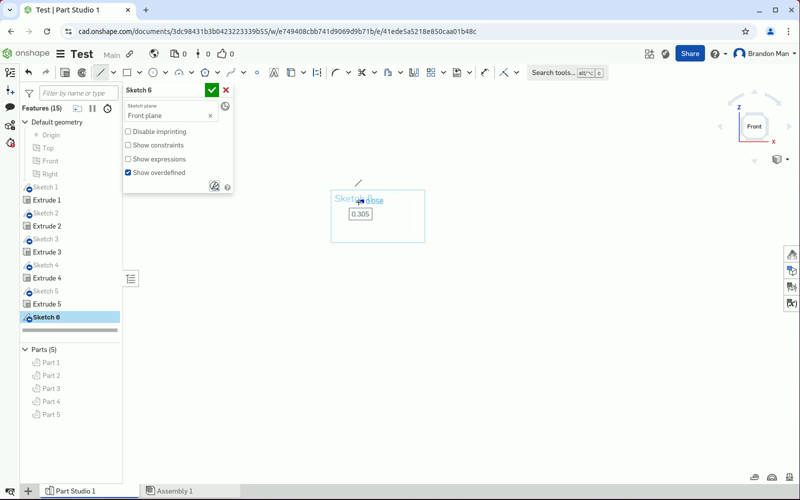
scroll(6)
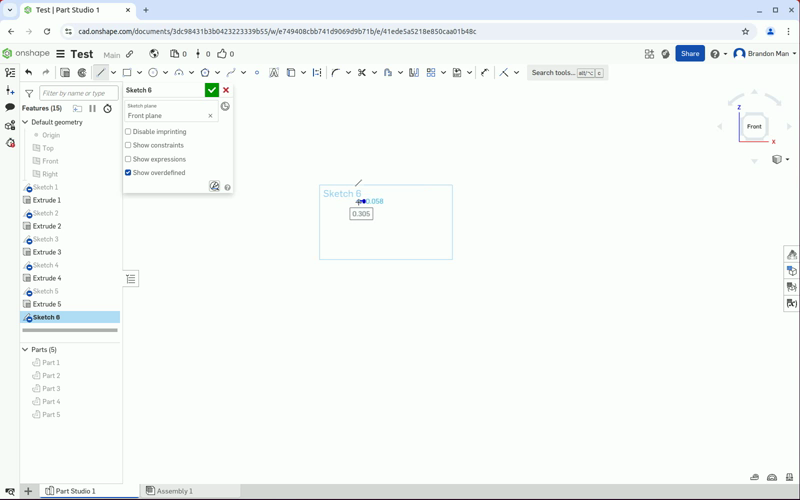
scroll(6)
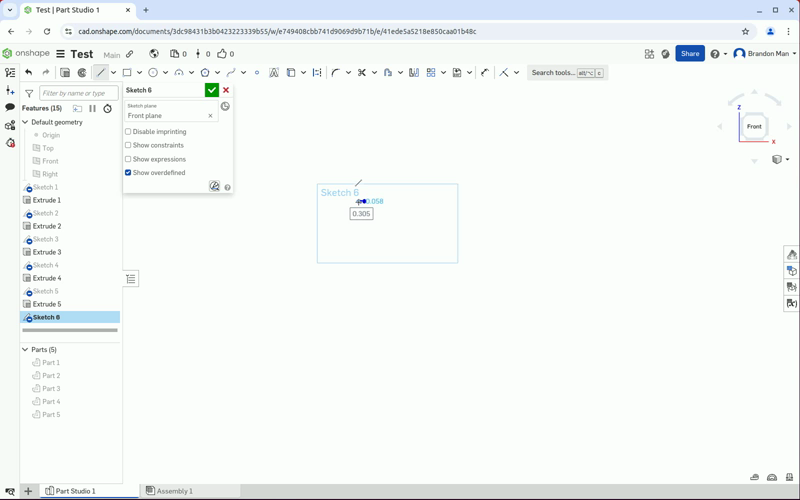
scroll(6)
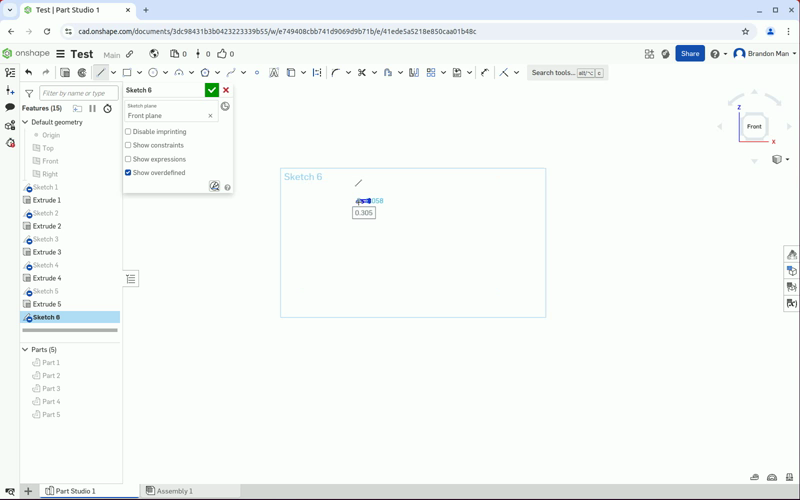
scroll(6)
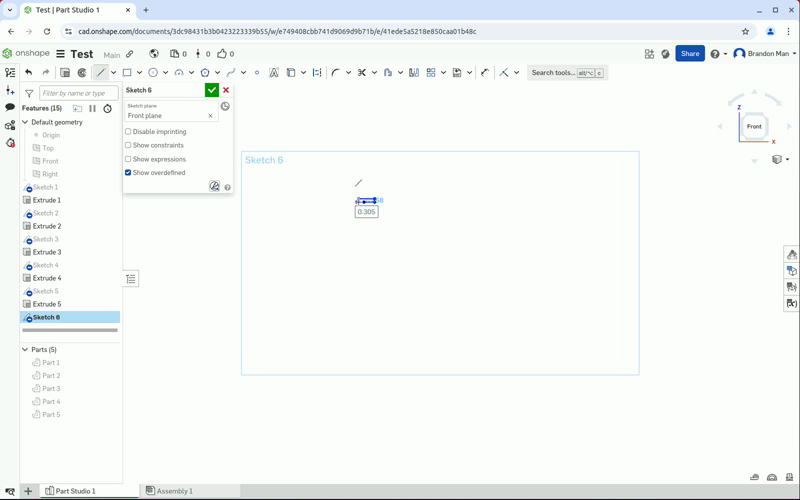
scroll(6)
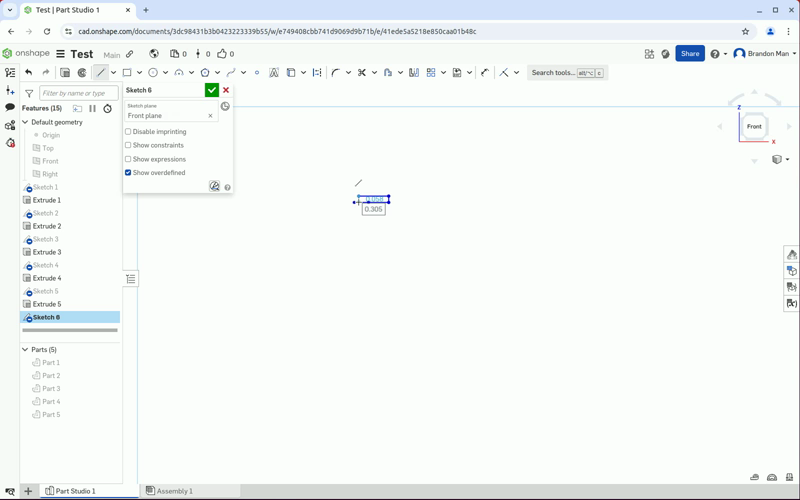
key_up(shift)
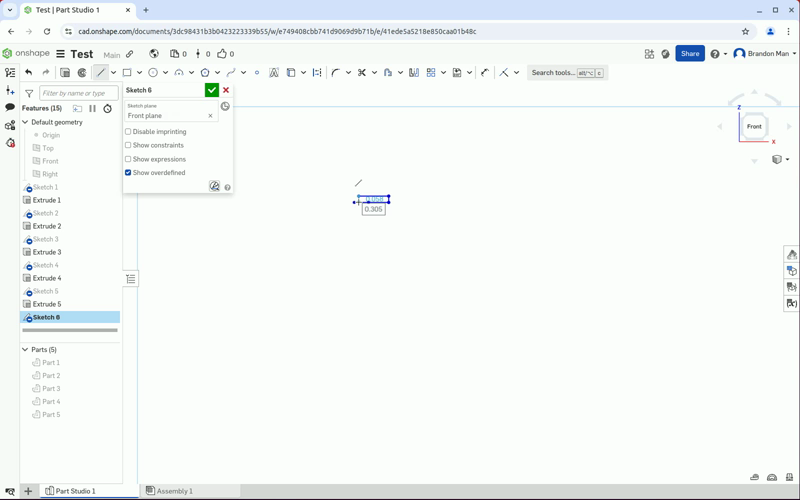
click(358, 201)
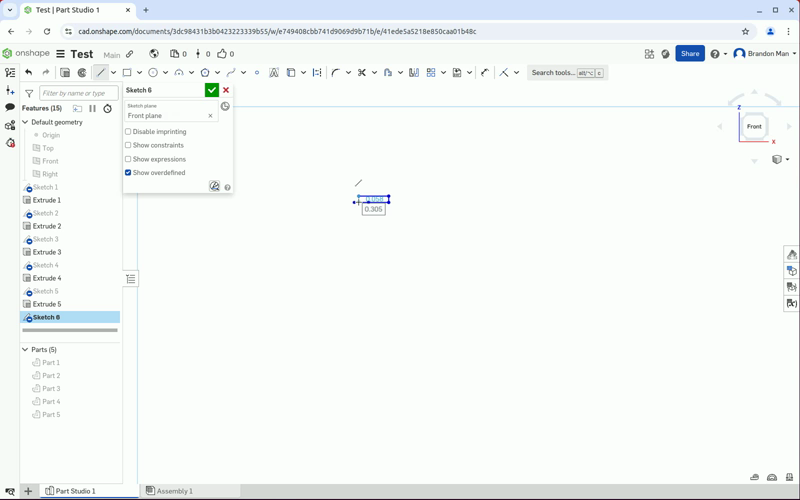
scroll(-6)
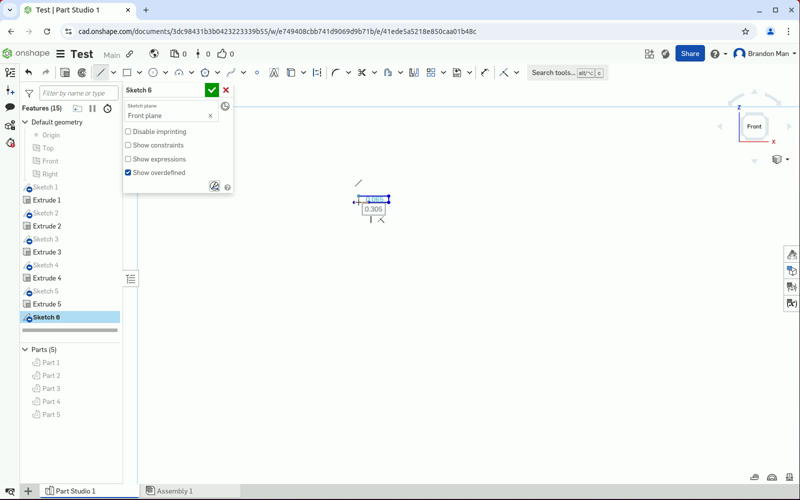
scroll(-6)
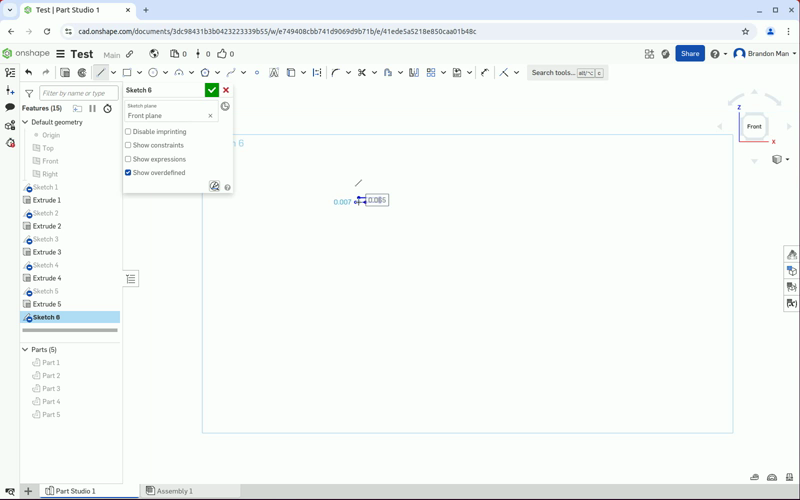
scroll(-6)
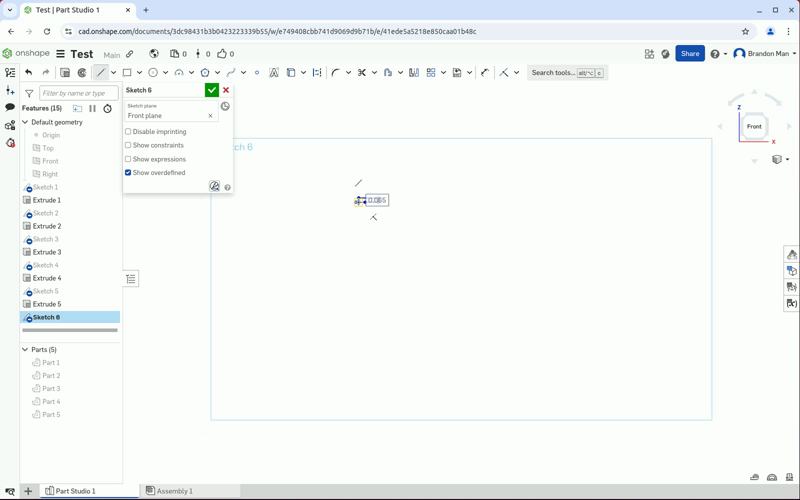
scroll(-6)
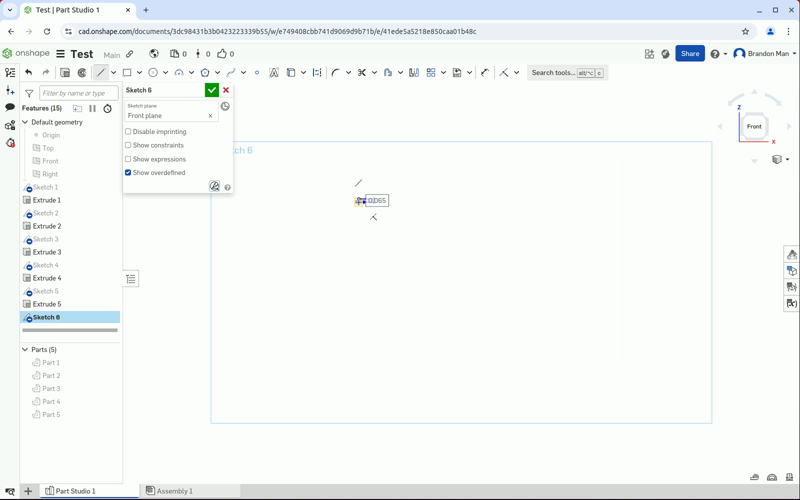
scroll(-6)
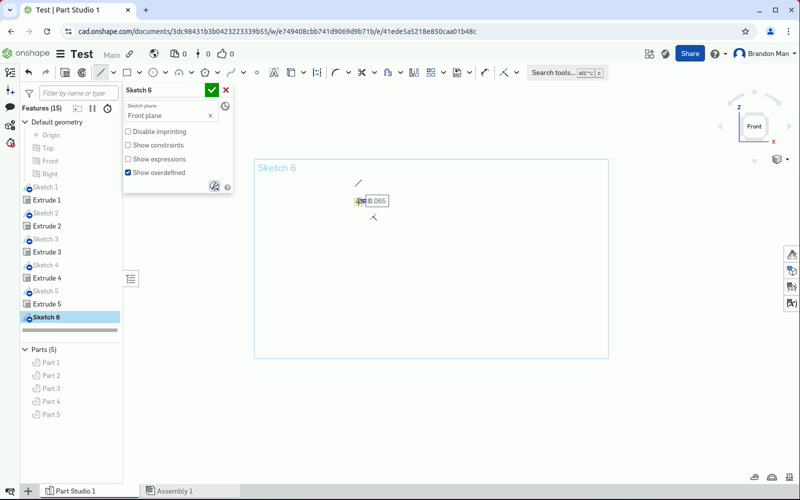
scroll(-6)
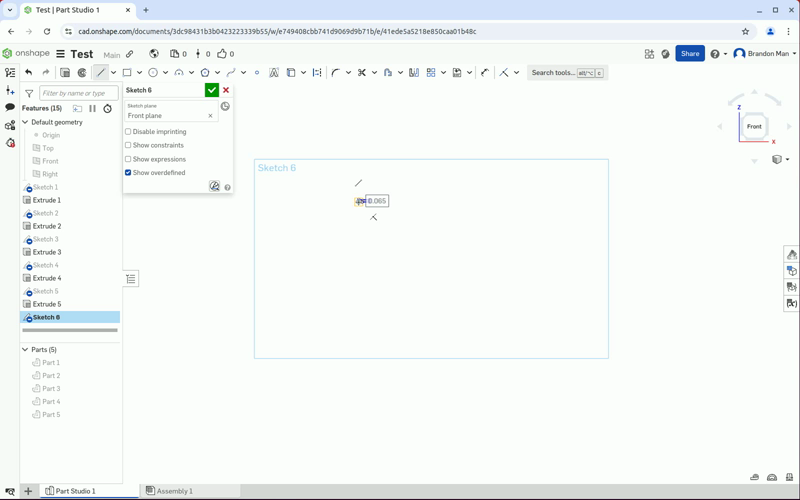
scroll(-6)
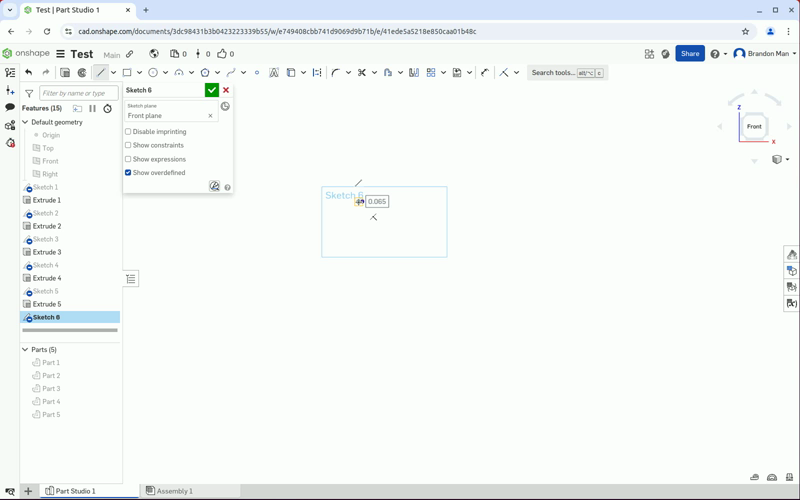
key(esc)
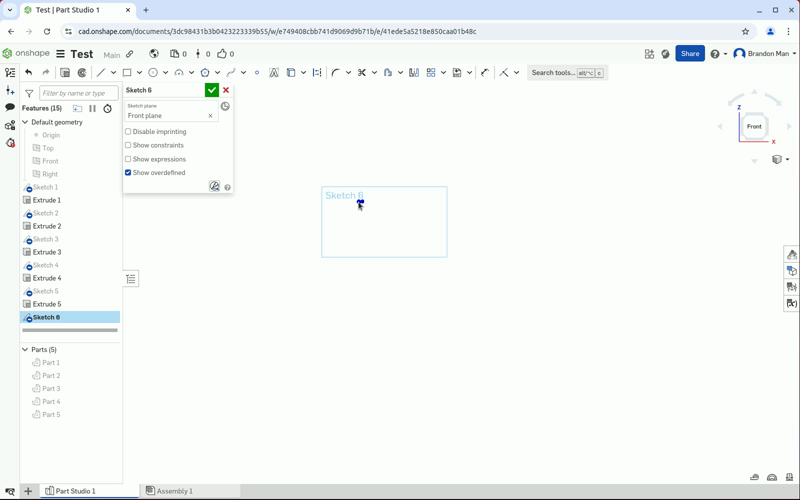
mouse_move(359, 201)
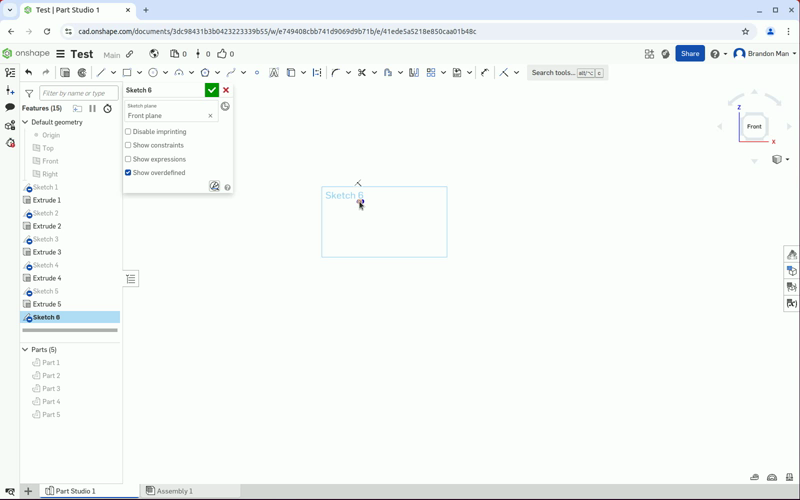
scroll(6)
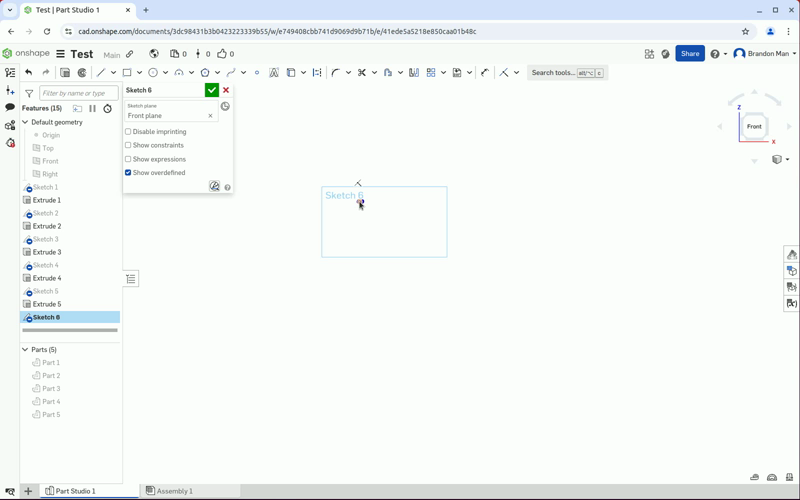
scroll(6)
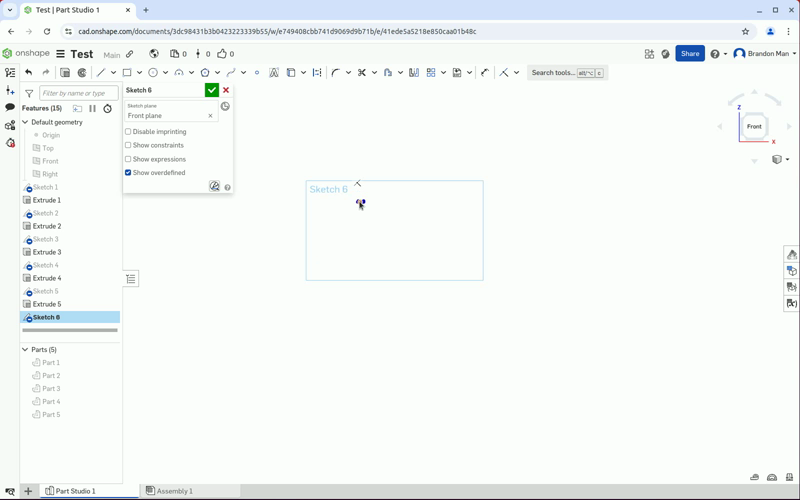
scroll(6)
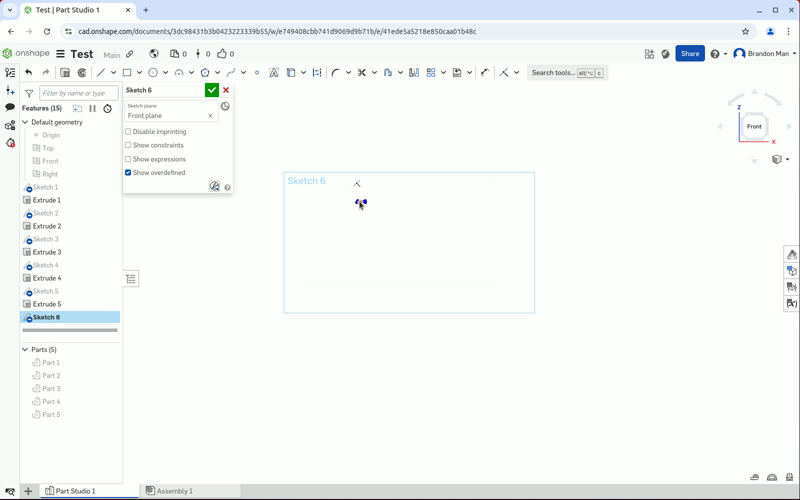
scroll(6)
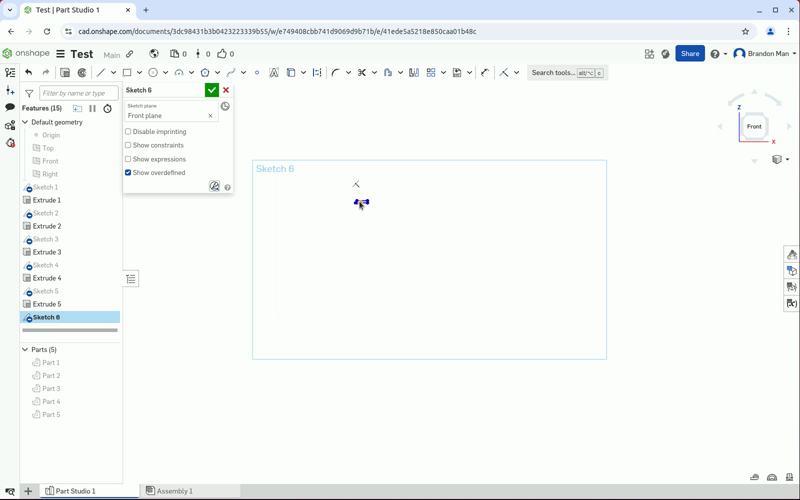
scroll(6)
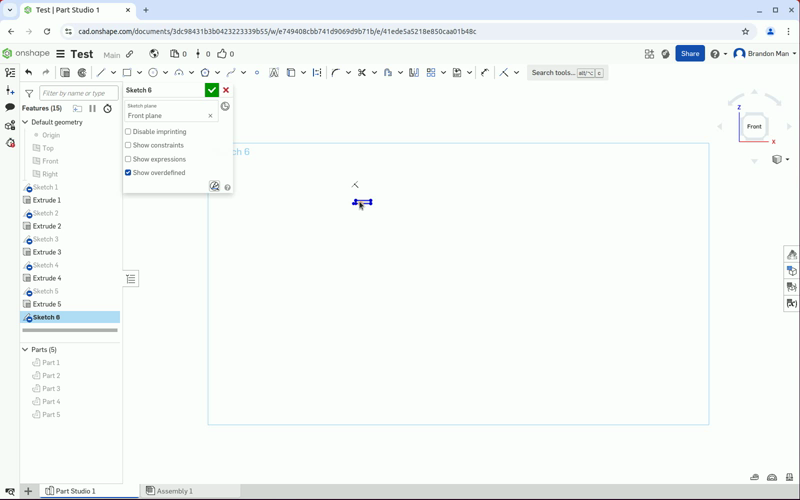
scroll(6)
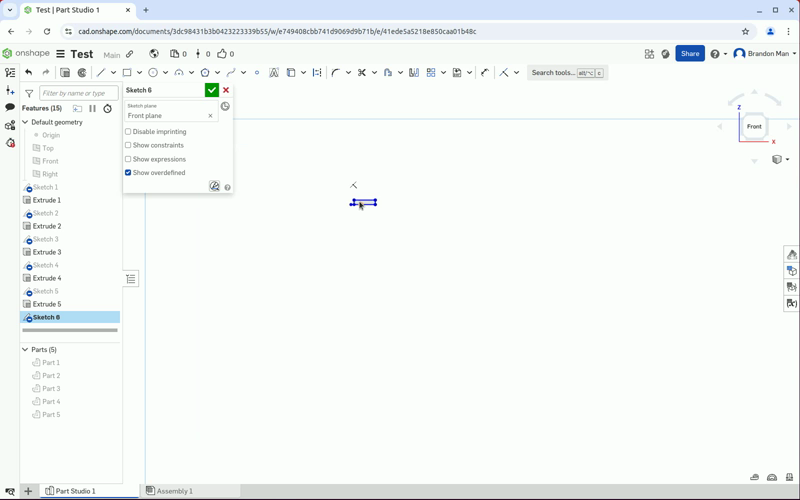
scroll(6)
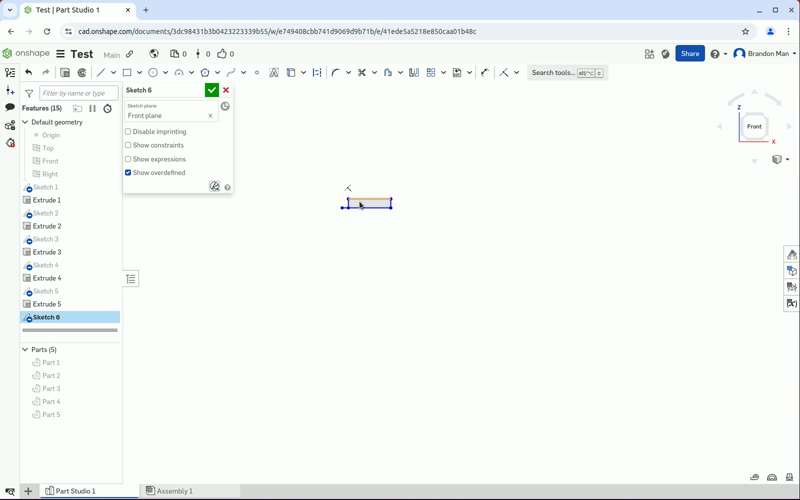
click(359, 201)
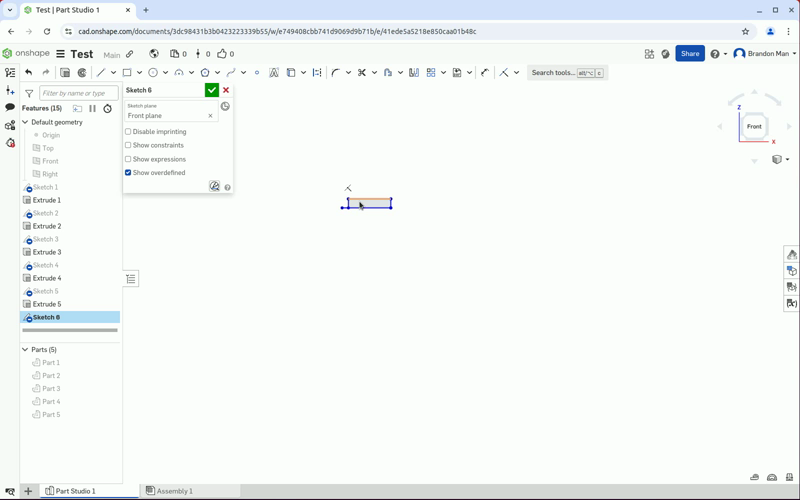
scroll(-6)
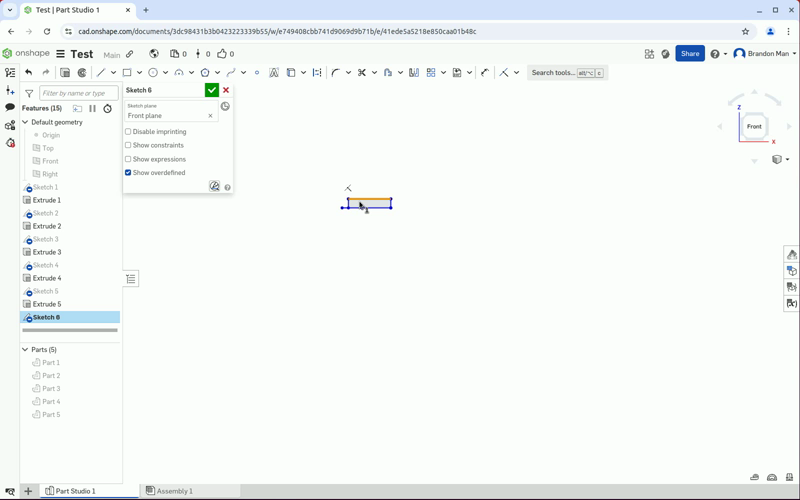
scroll(-6)
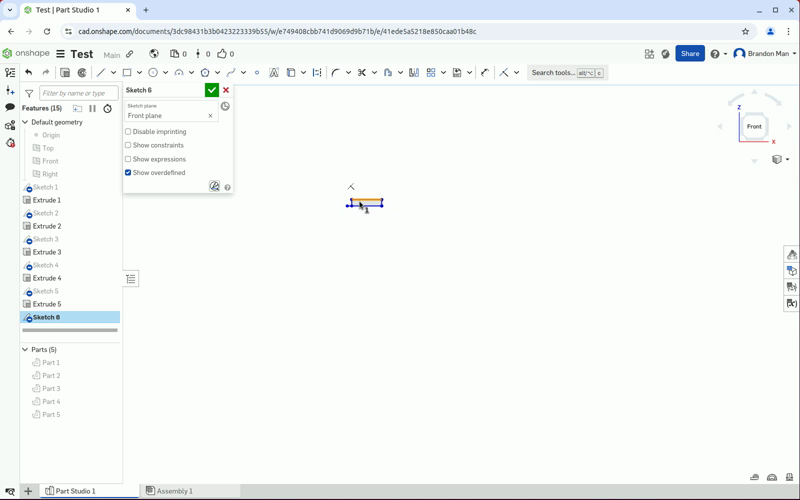
scroll(-6)
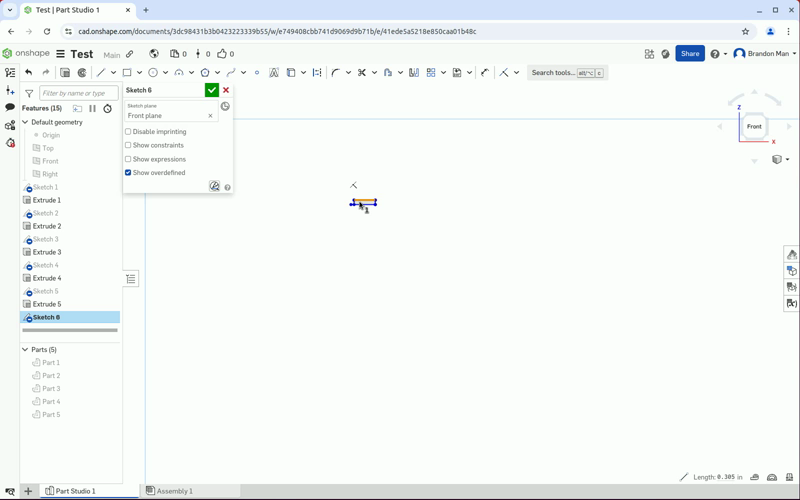
scroll(-6)
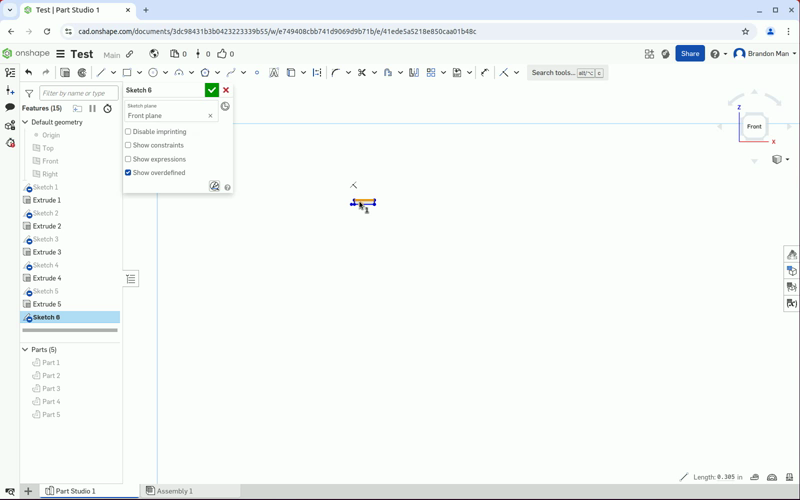
scroll(-6)
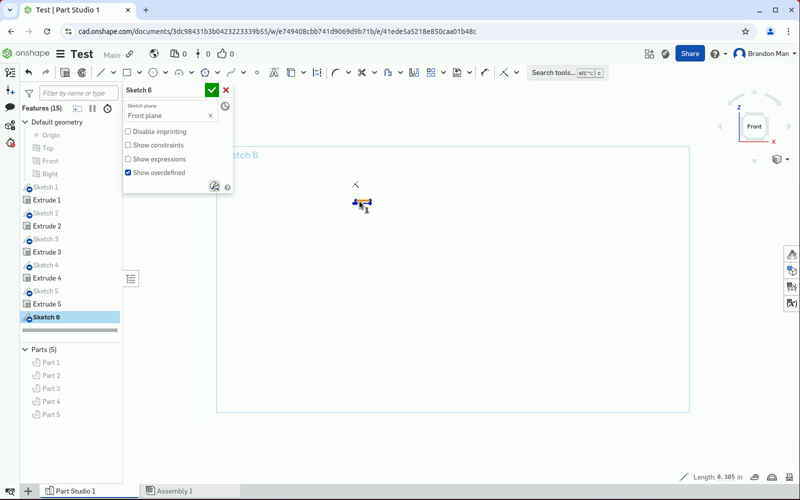
scroll(-6)
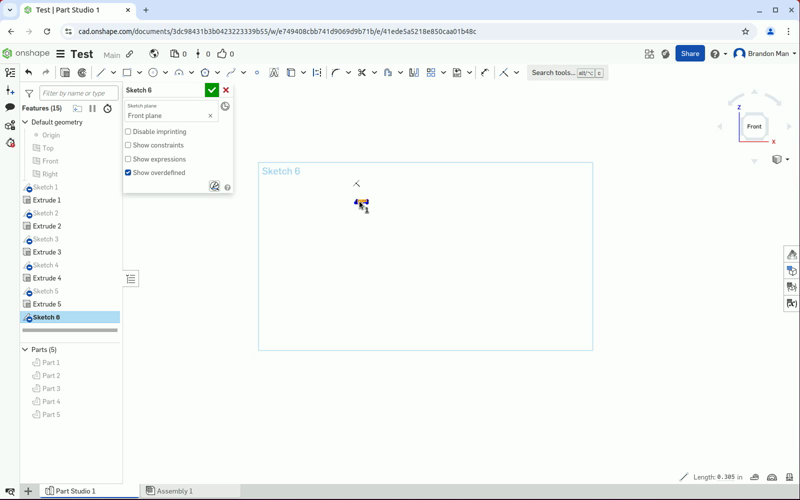
scroll(-6)
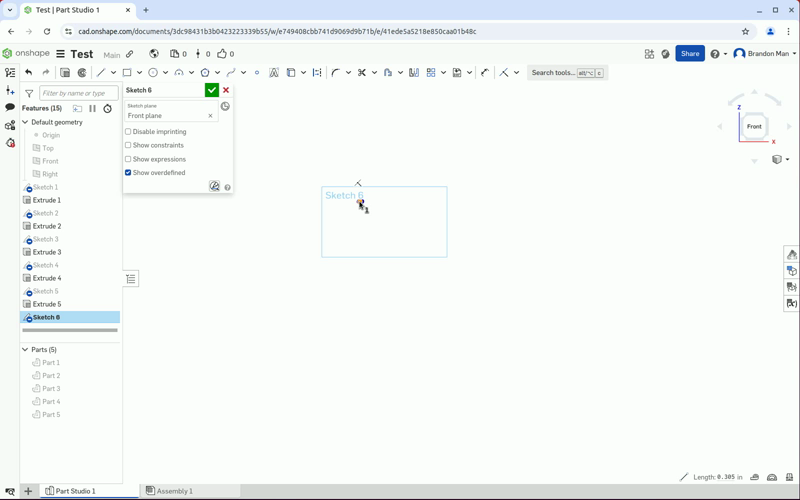
mouse_move(73, 352)
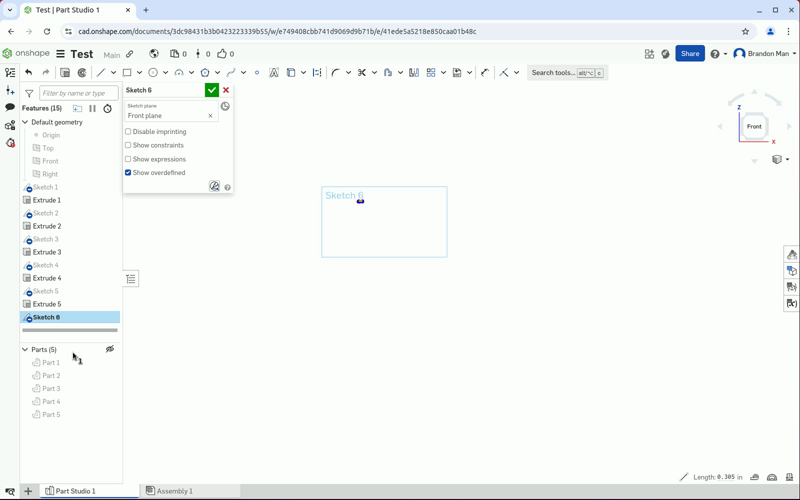
key(shift+y)
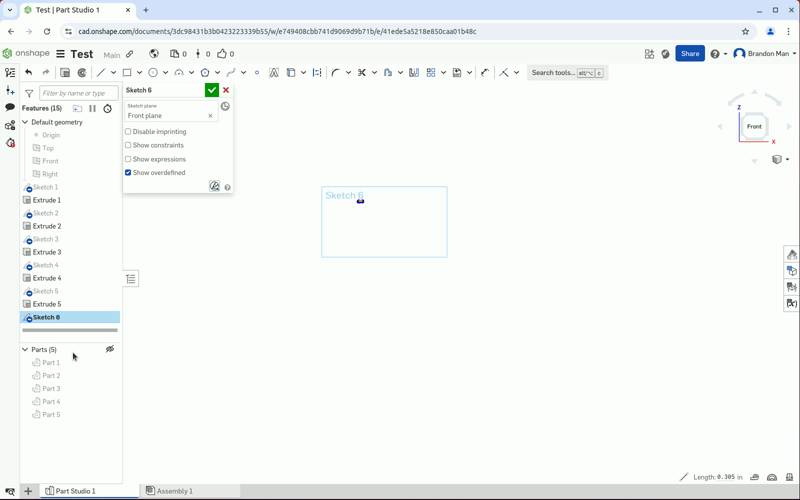
key(shift+e)
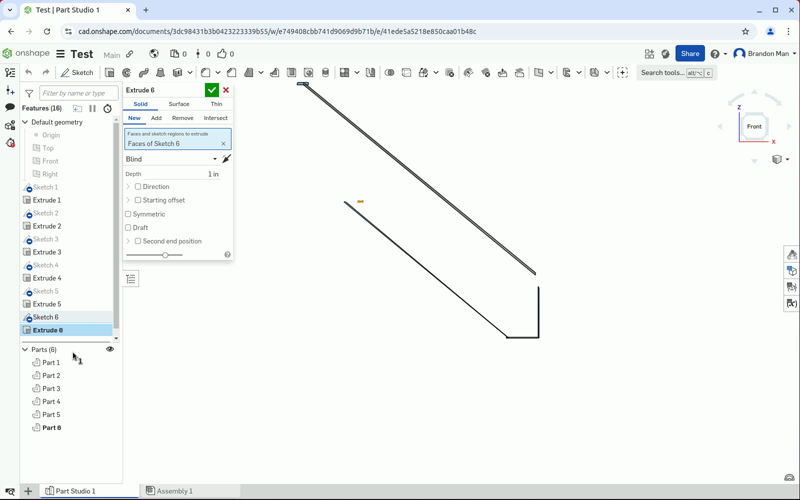
mouse_move(143, 106)
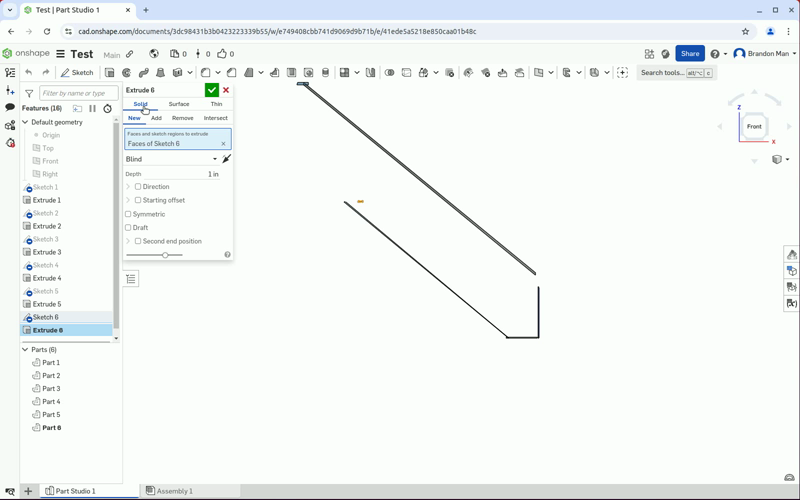
click(143, 106)
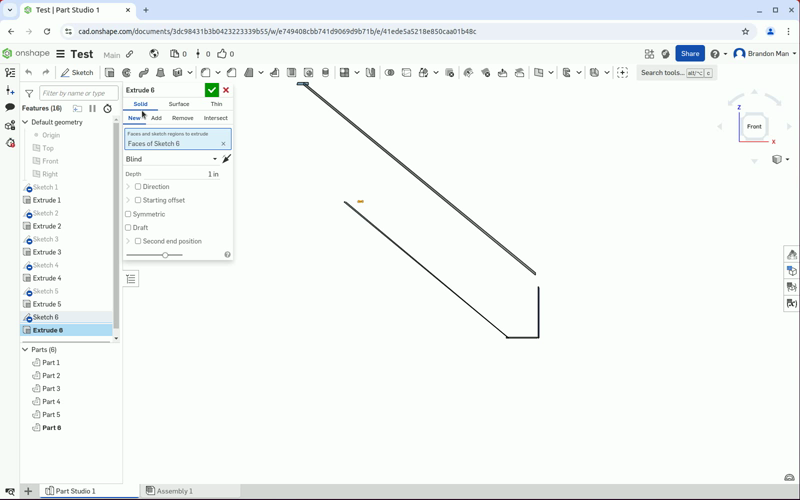
mouse_move(137, 120)
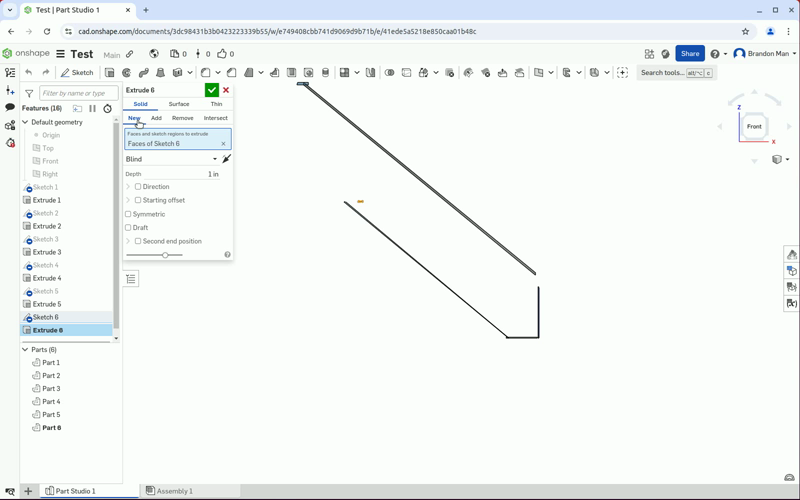
click(137, 120)
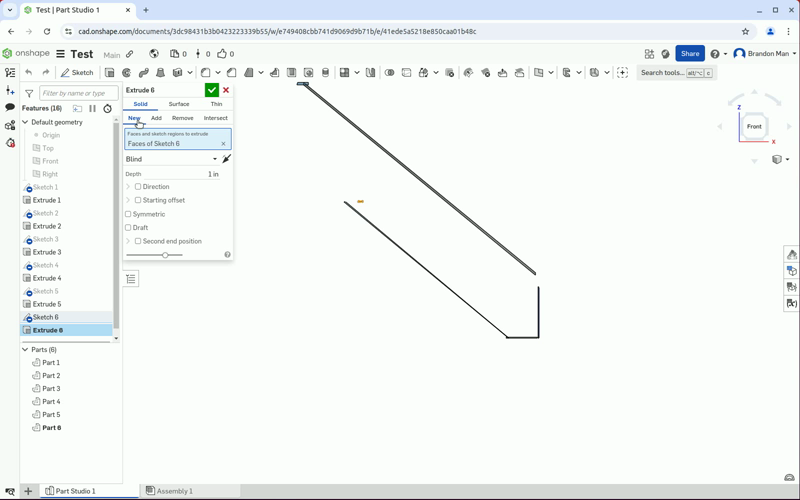
key(tab, 4)
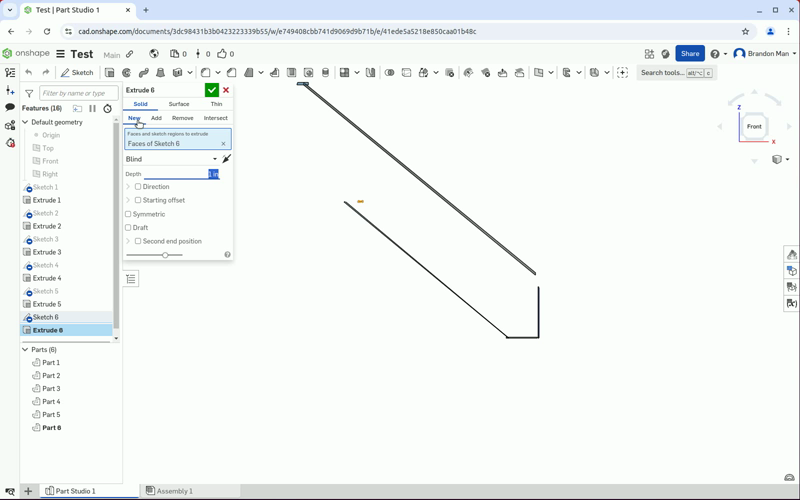
text(0.722)
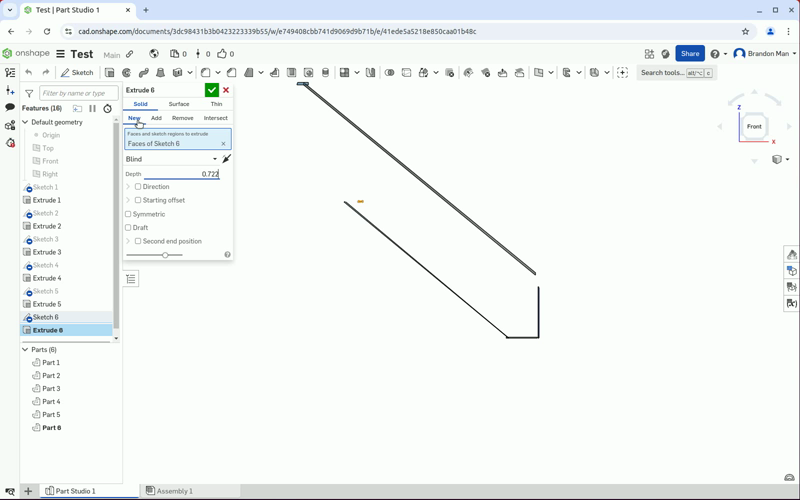
key(enter)
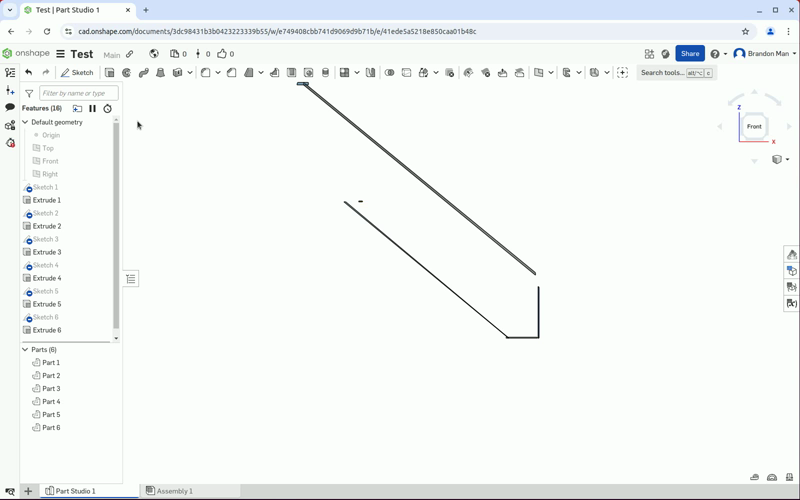
key(shift+h)
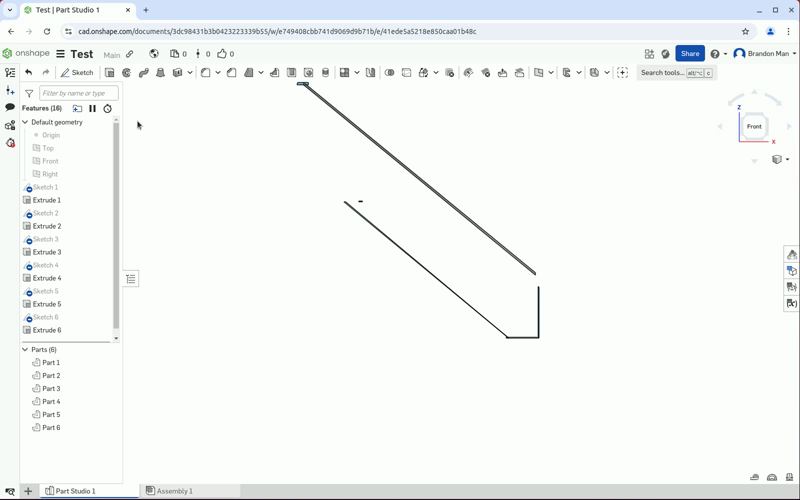
key(shift+h)
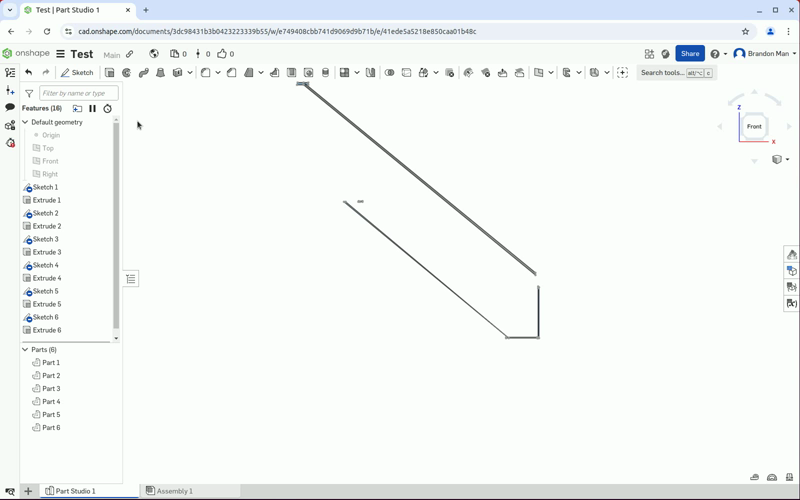
key(shift+7)
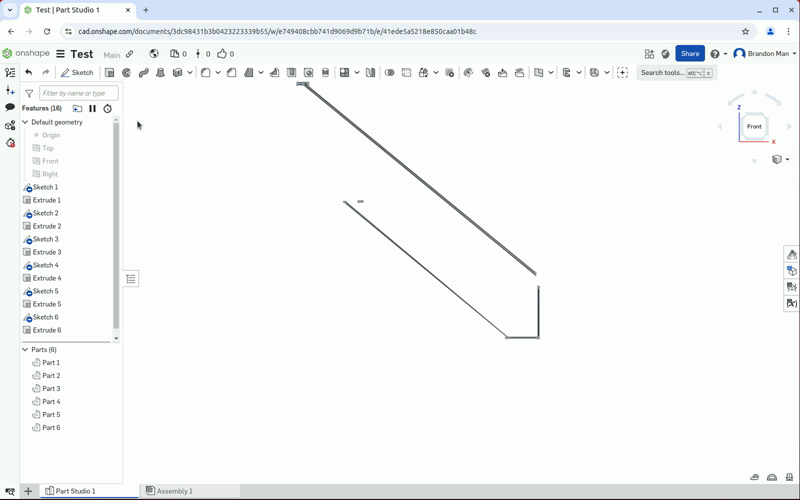
key(left, 2)
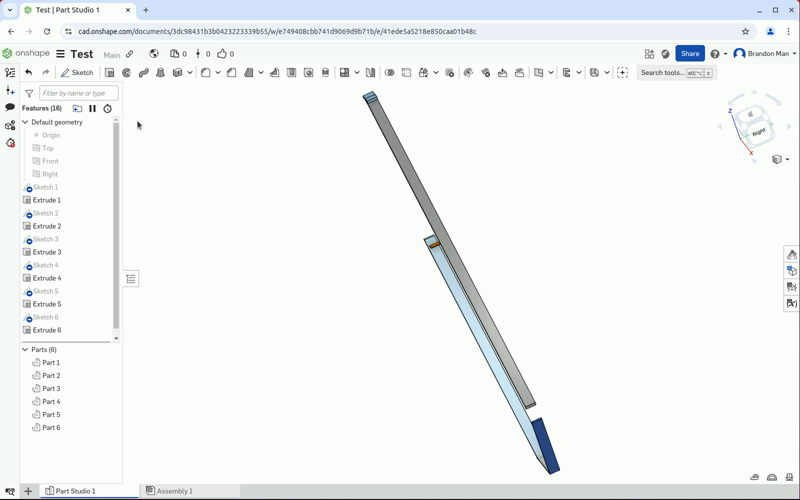
key(down, 2)
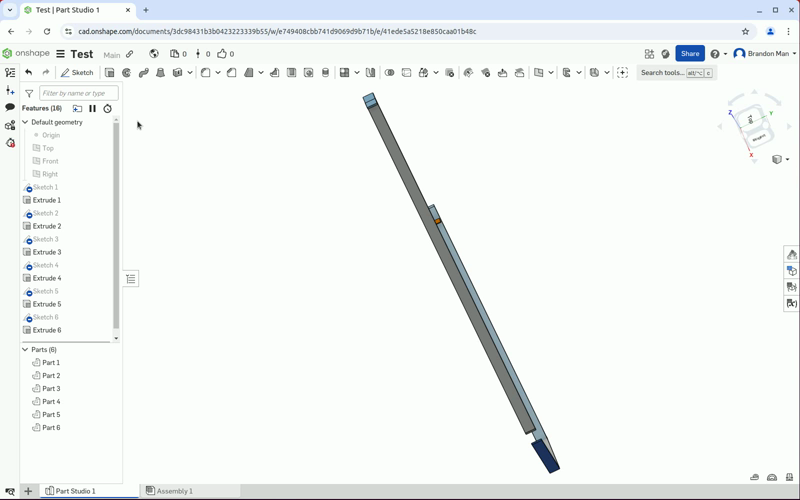
key(up, 2)
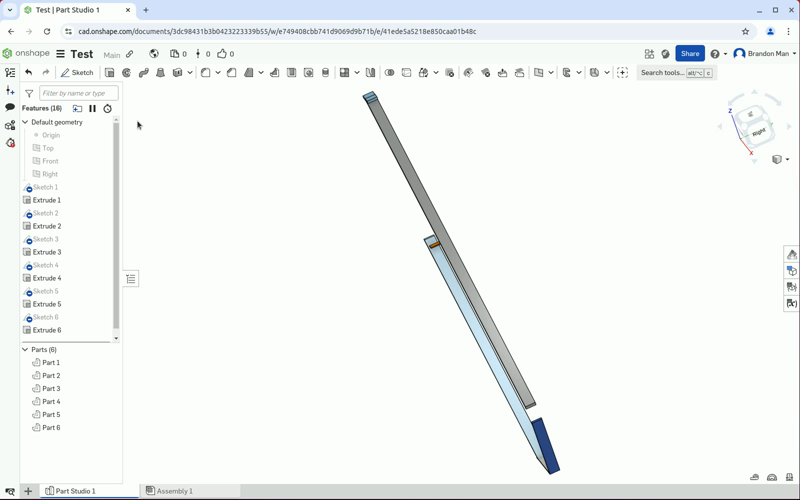
key(right, 2)
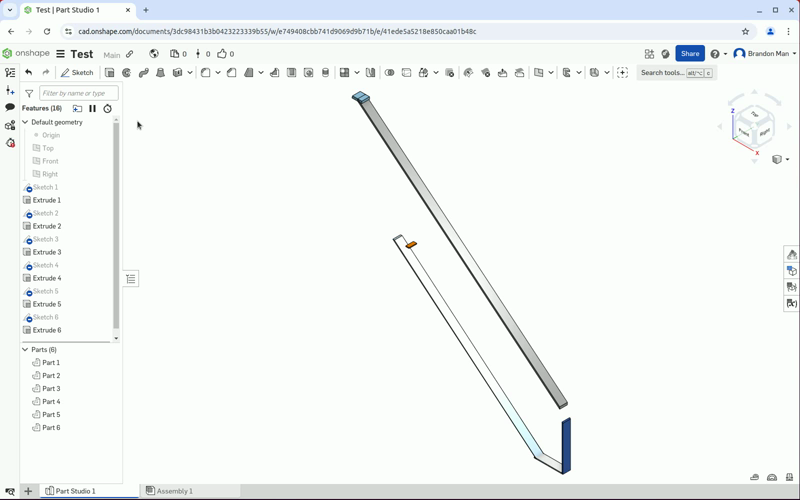
mouse_move(69, 189)
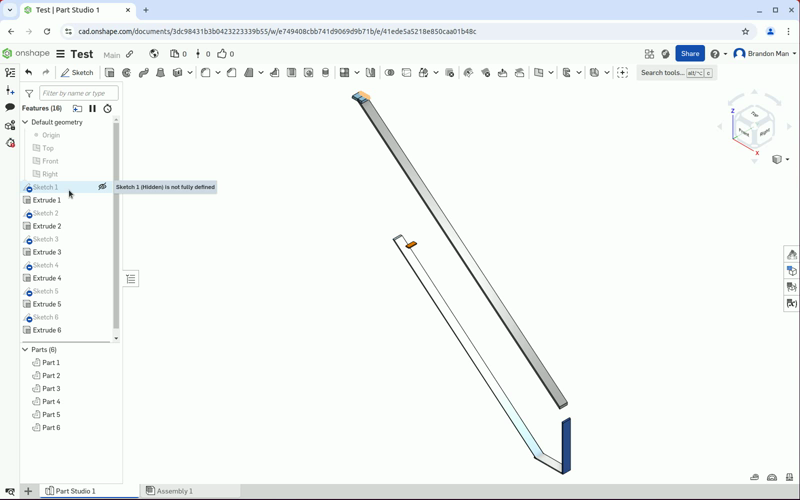
click(69, 189)